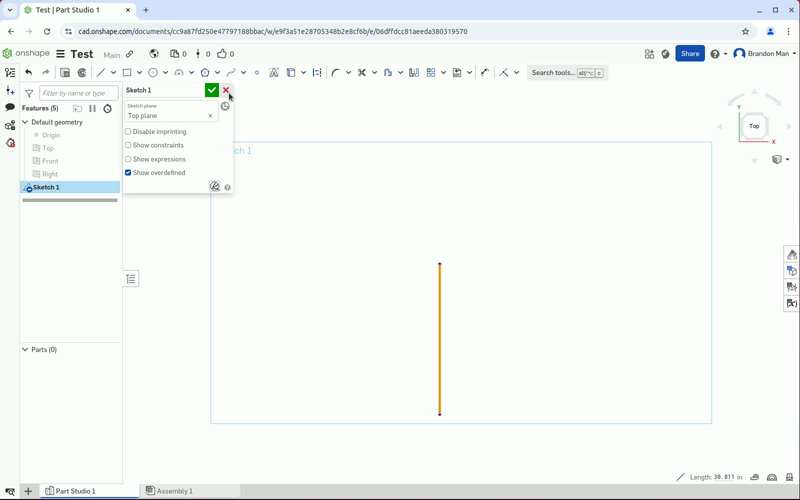
key(shift+h)
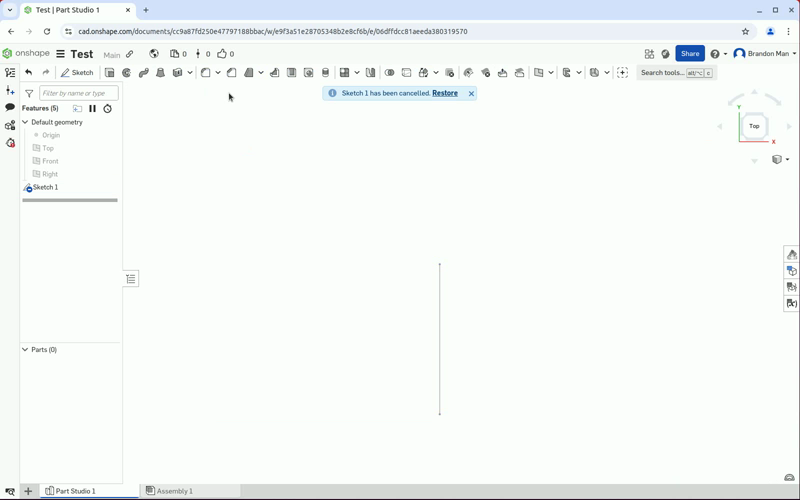
key(shift+s)
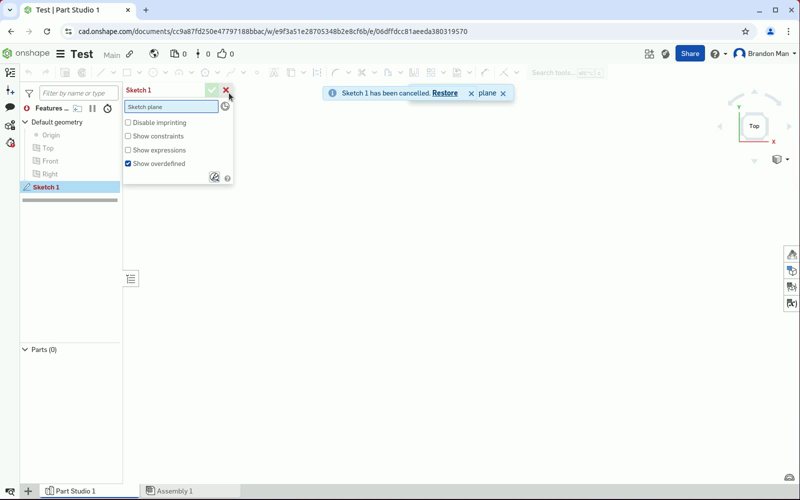
mouse_move(73, 150)
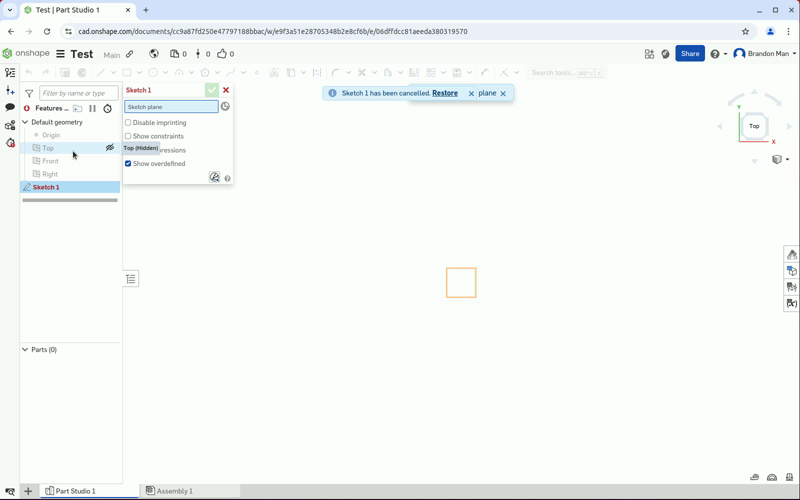
click(73, 150)
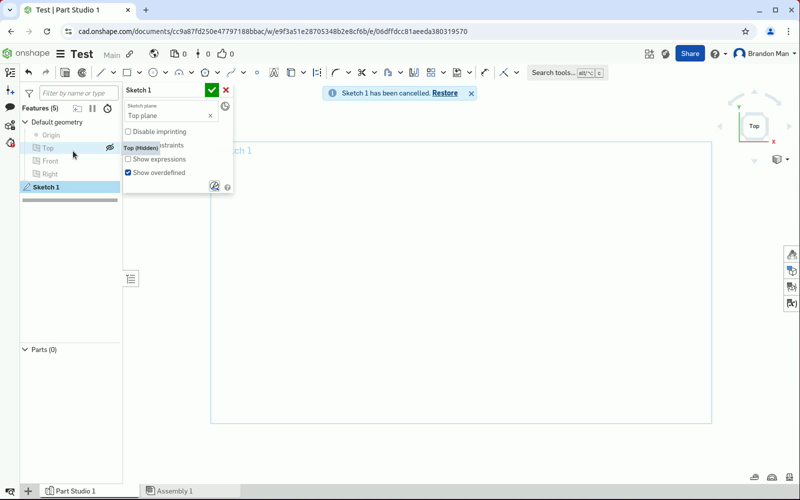
mouse_move(73, 352)
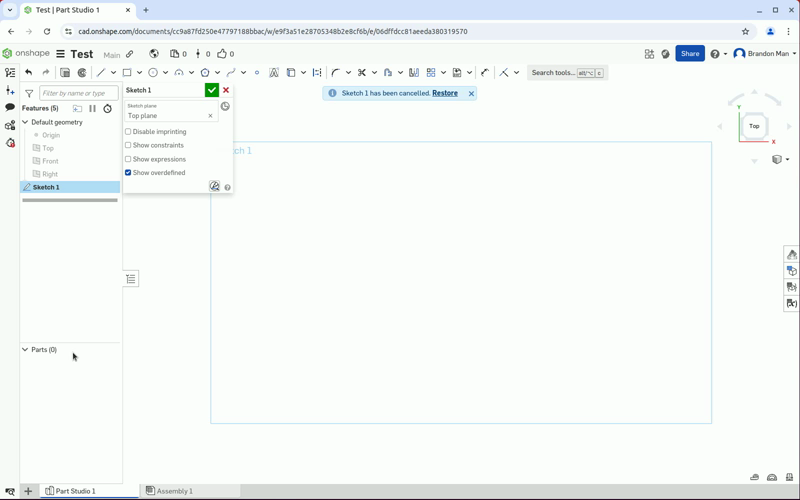
key(y)
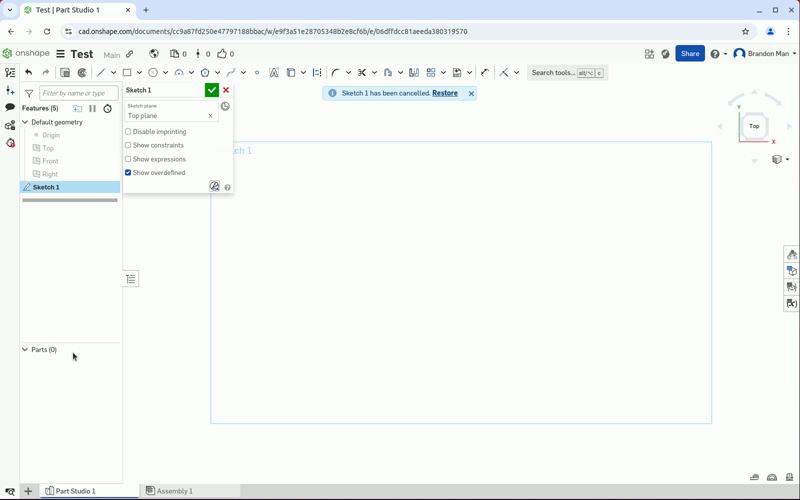
key(a)
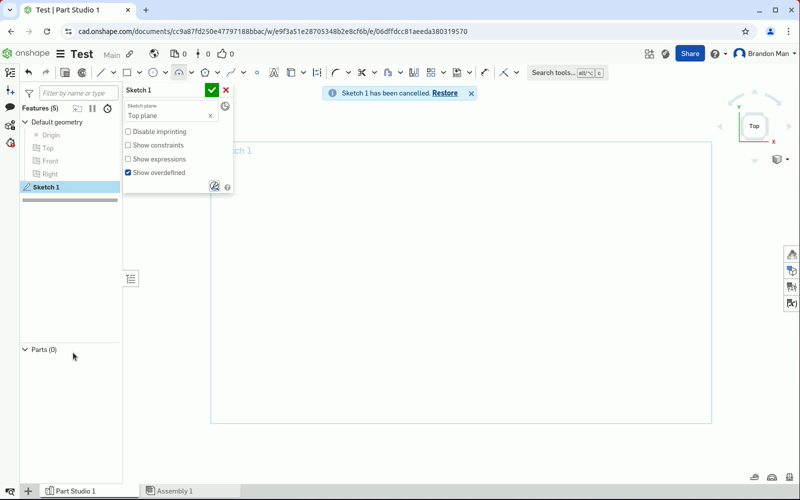
key_down(shift)
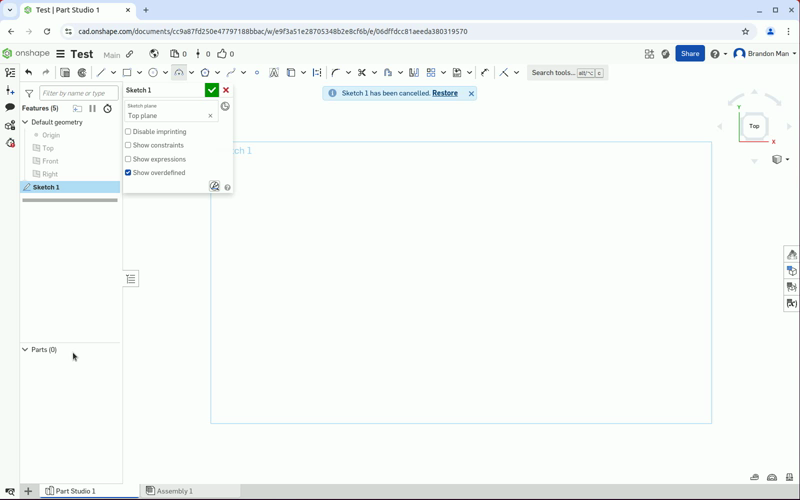
mouse_move(368, 321)
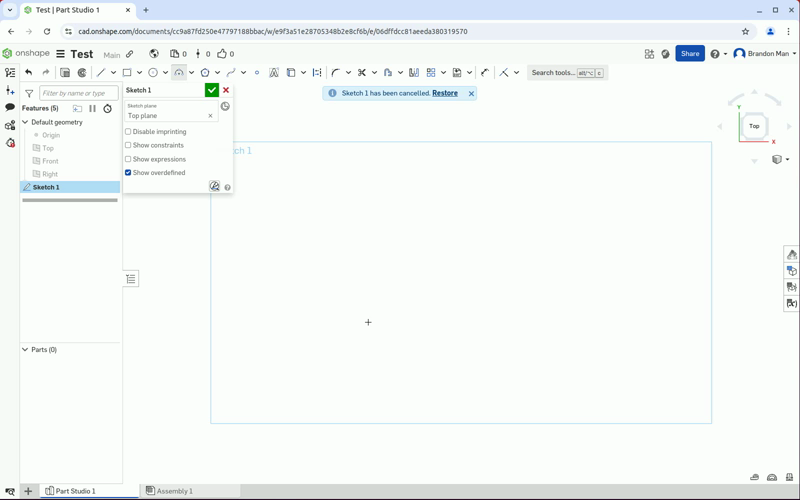
click(368, 321)
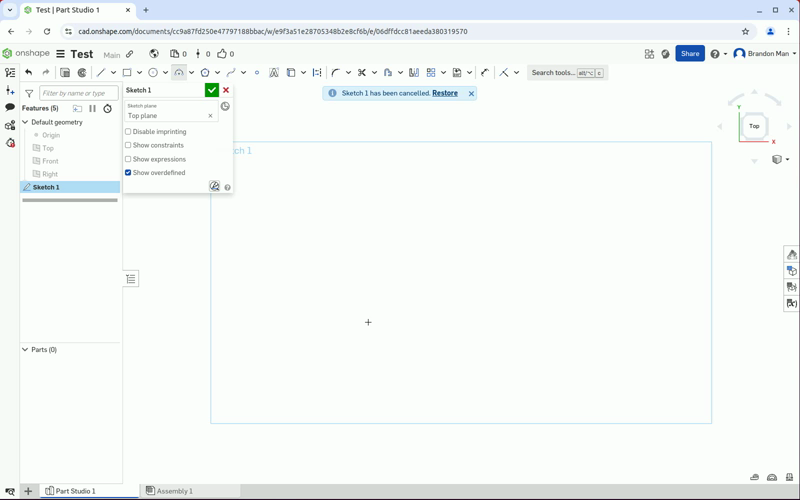
key_up(shift)
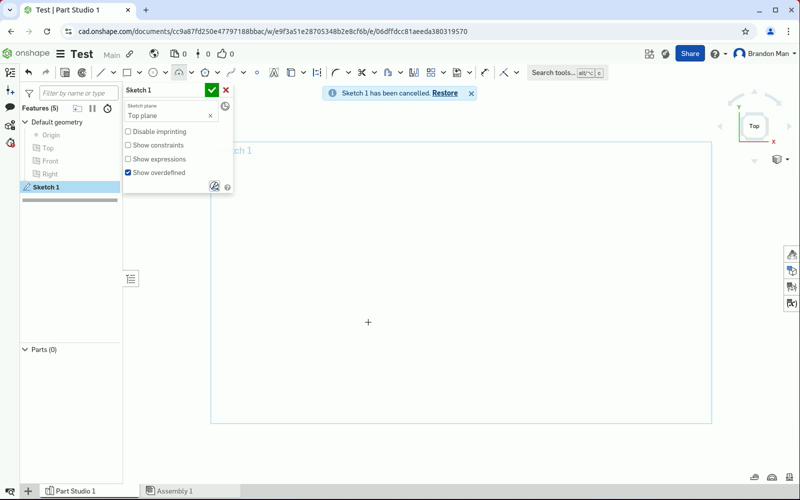
key_down(shift)
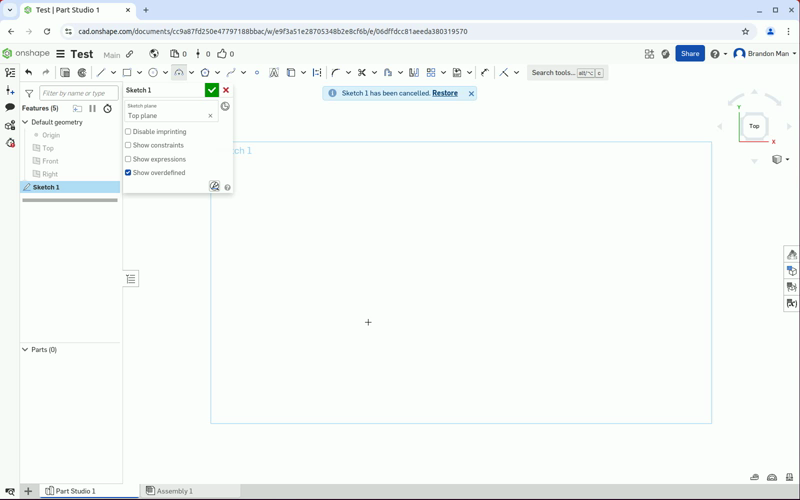
mouse_move(379, 333)
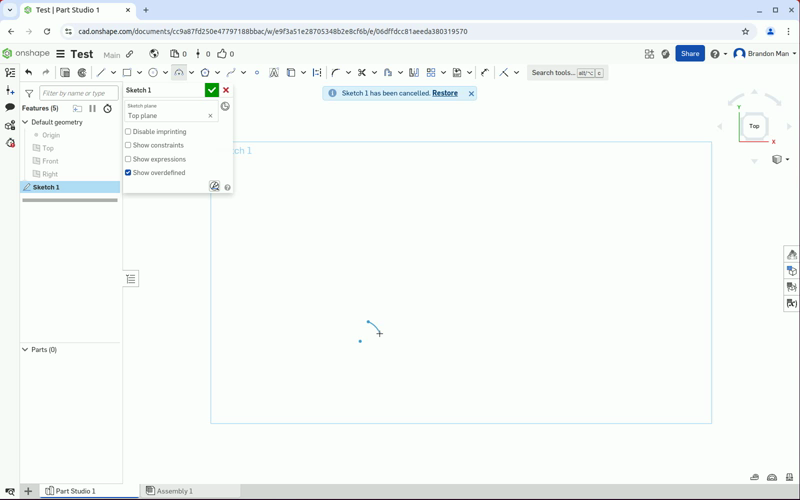
click(379, 333)
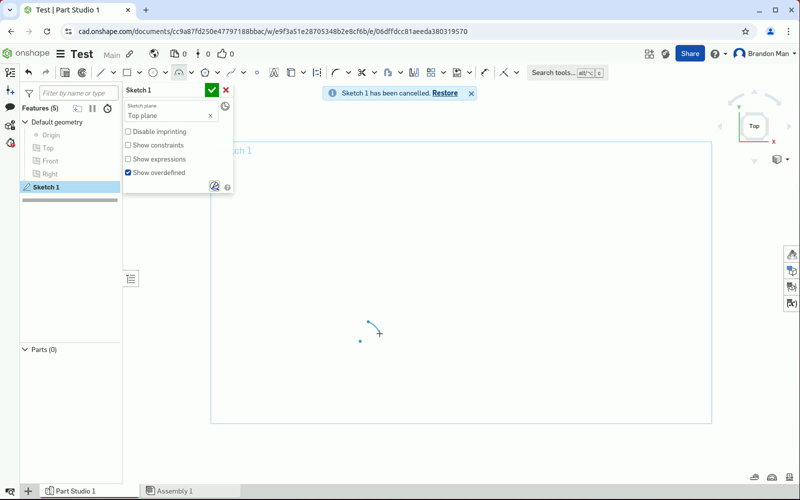
mouse_move(371, 329)
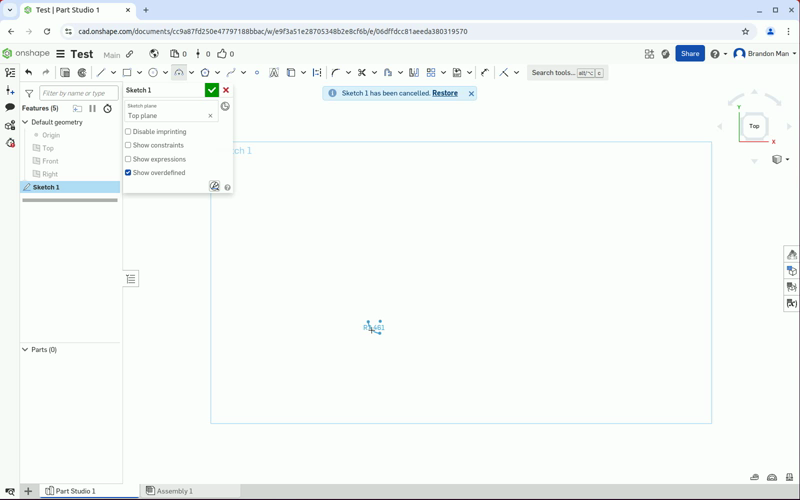
click(371, 329)
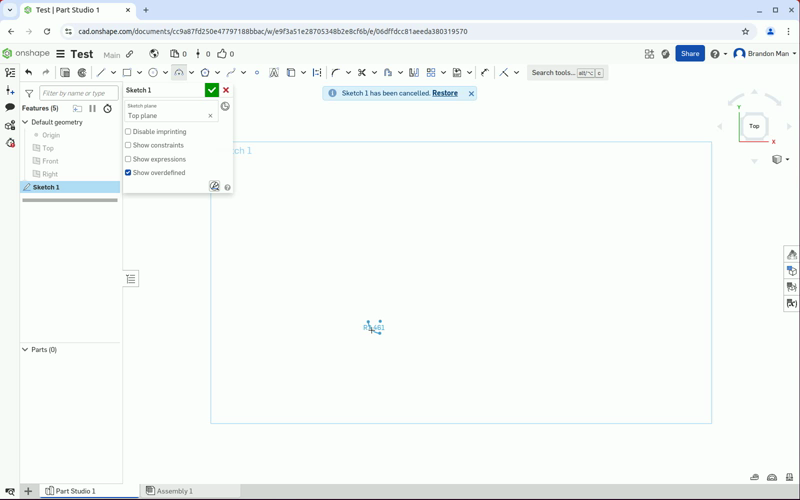
key_up(shift)
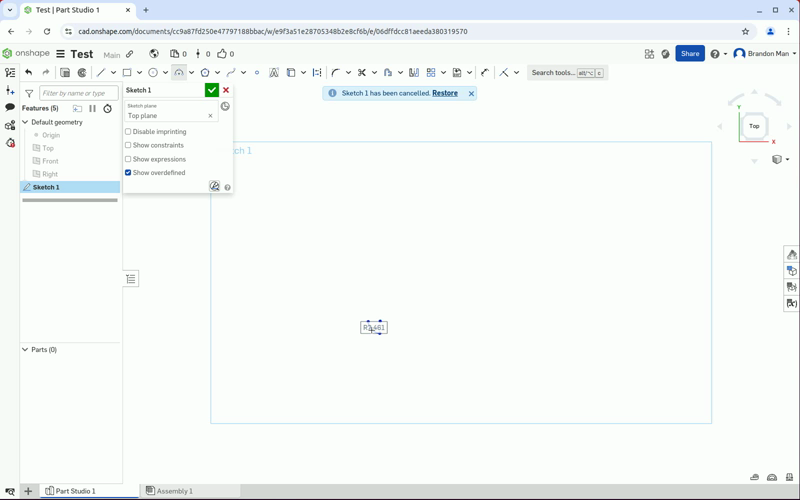
key(esc)
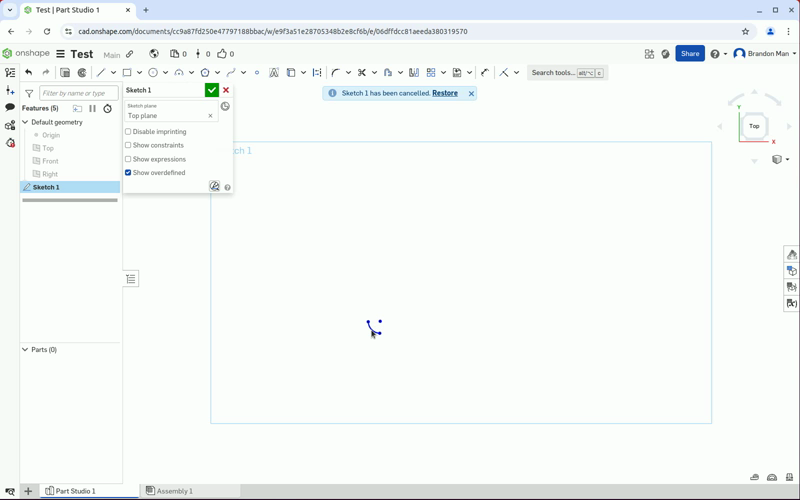
key(l)
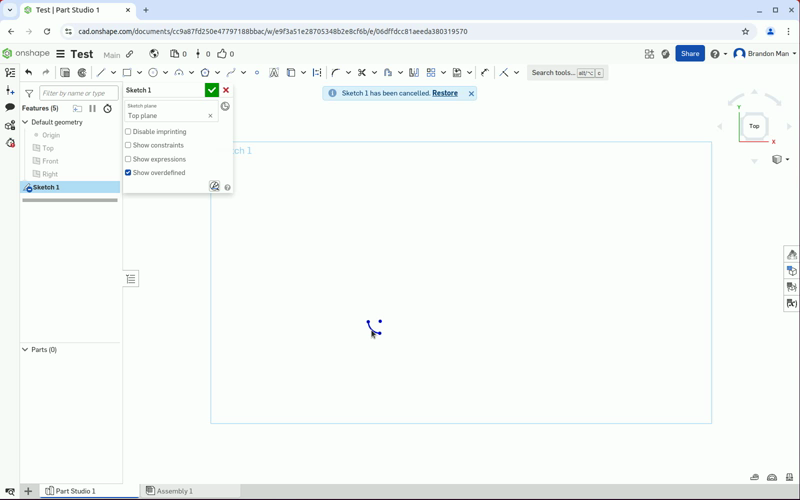
mouse_move(379, 333)
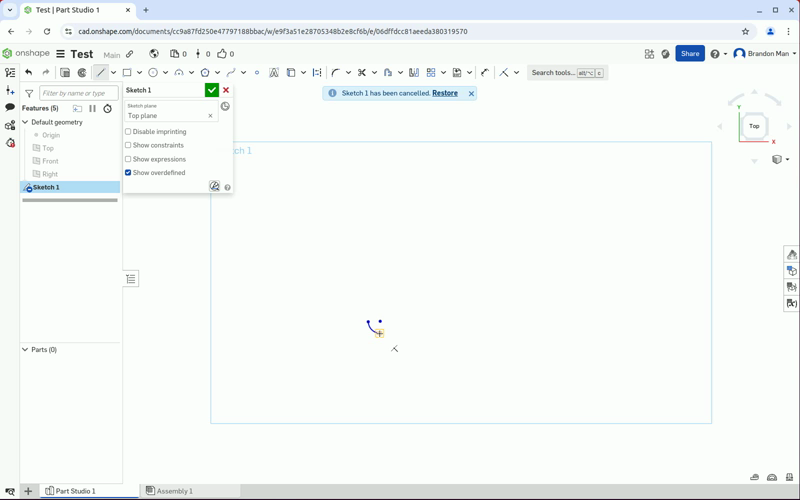
click(379, 333)
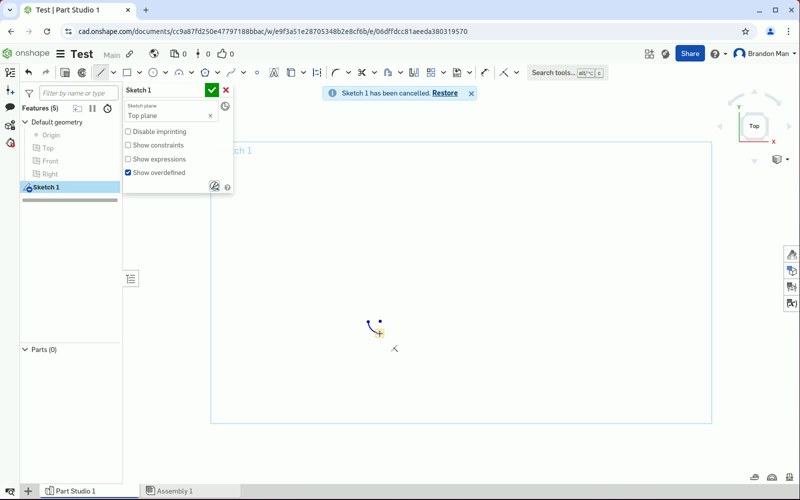
key_down(shift)
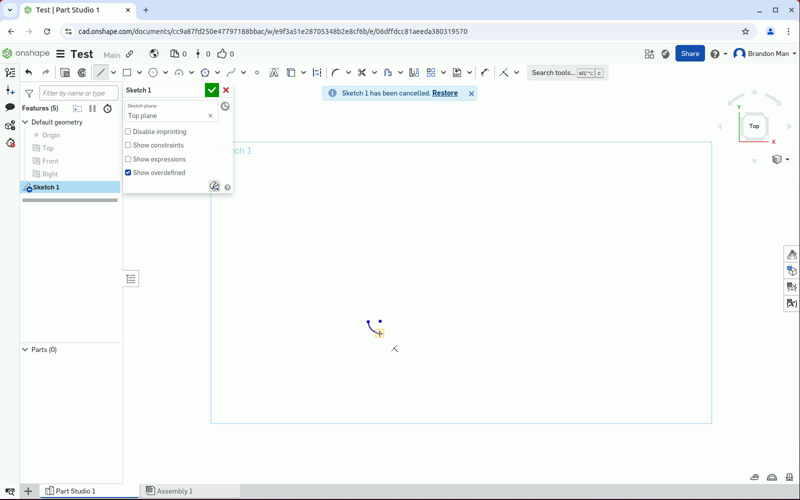
mouse_move(540, 333)
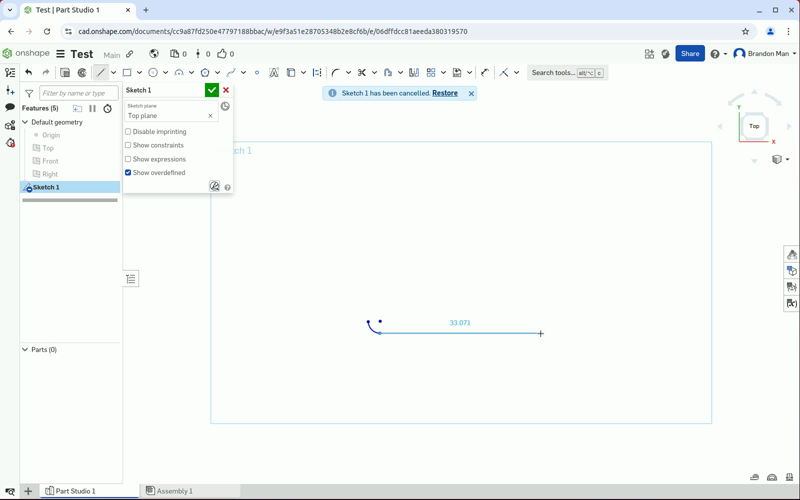
click(540, 333)
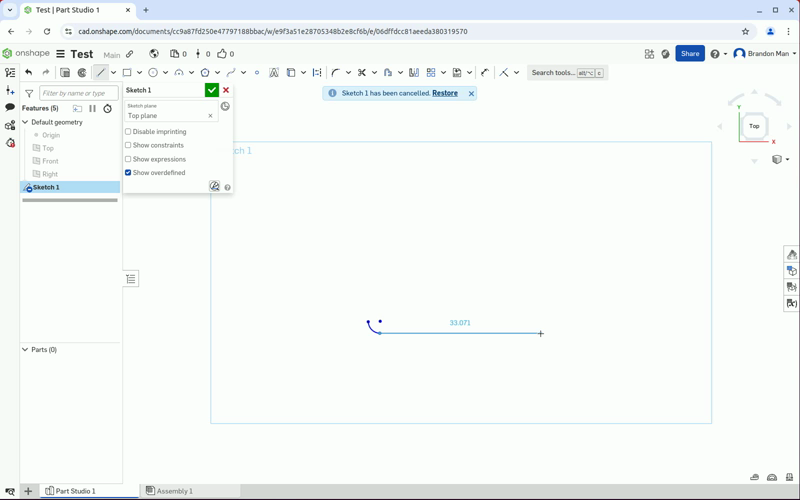
key_up(shift)
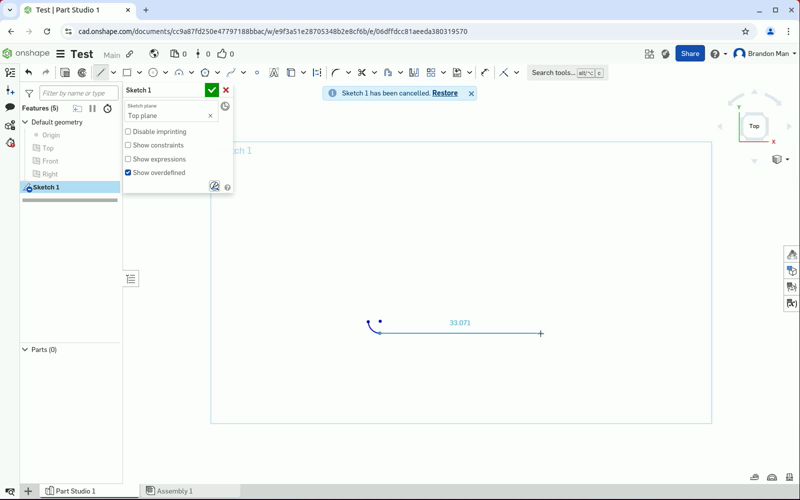
key(esc)
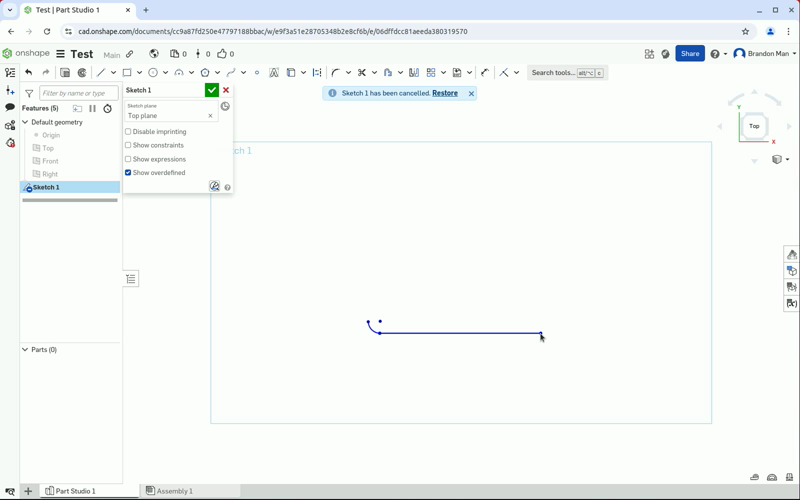
key(a)
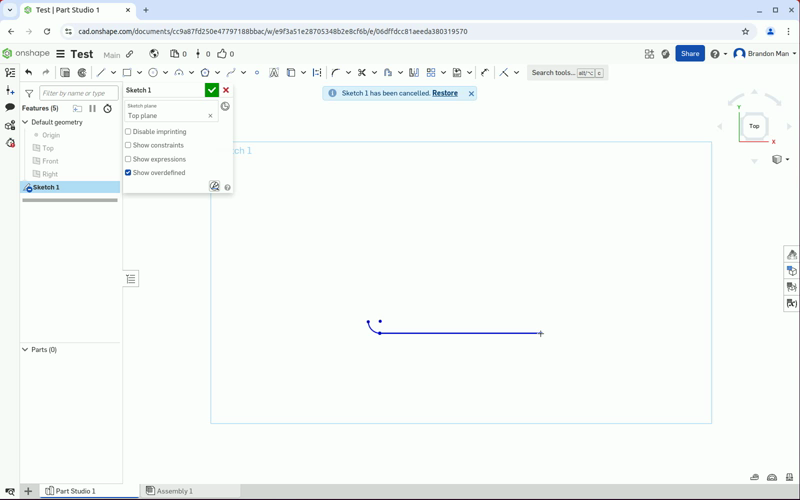
mouse_move(540, 333)
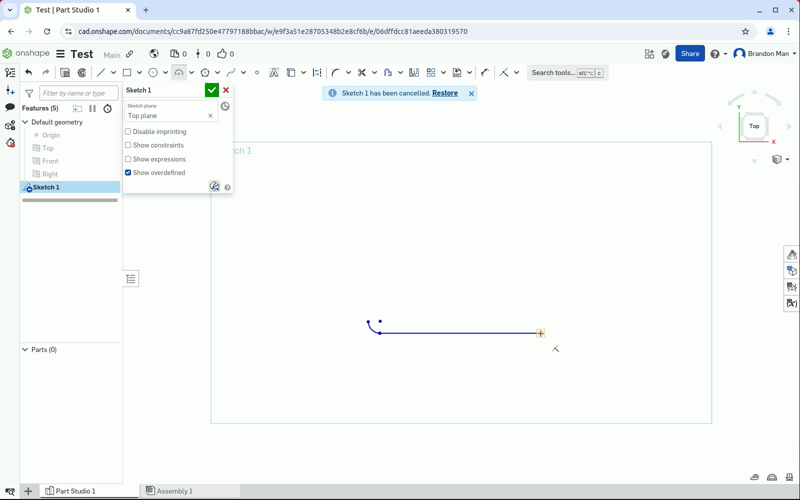
click(540, 333)
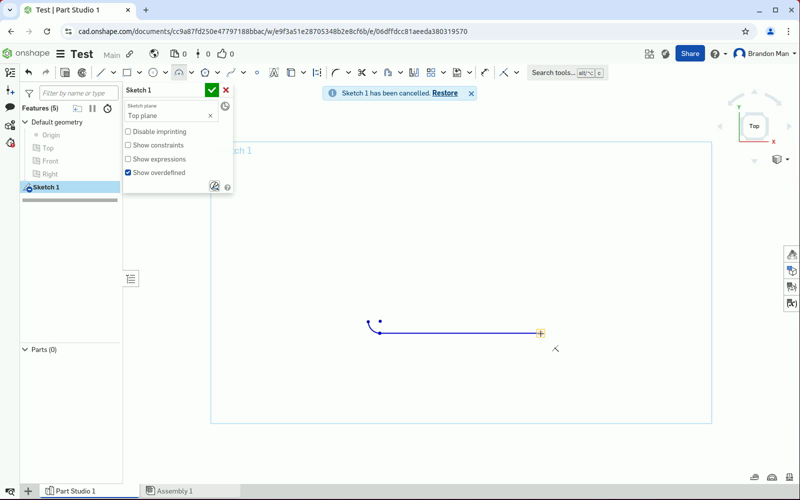
key_down(shift)
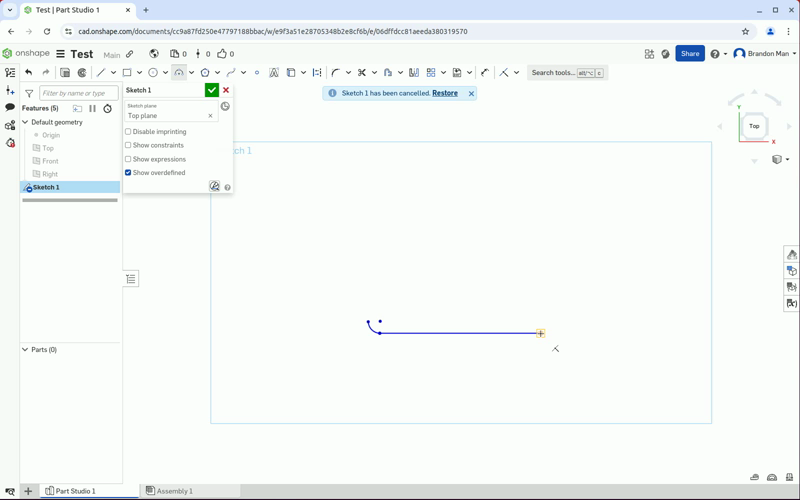
mouse_move(552, 321)
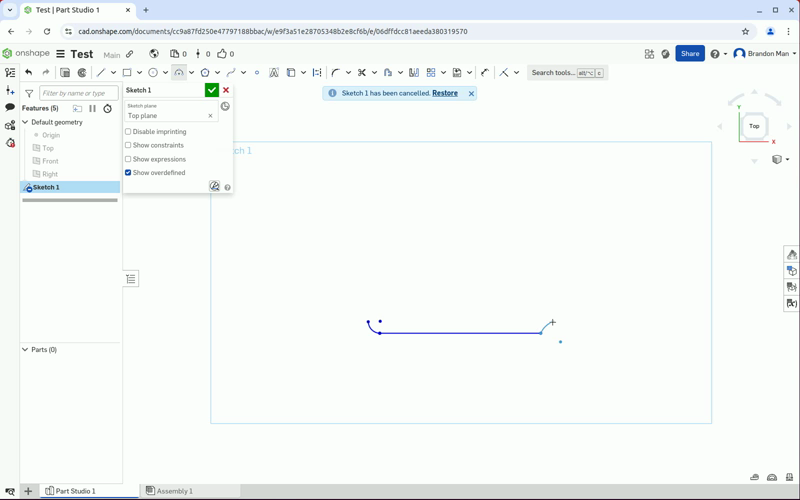
click(552, 321)
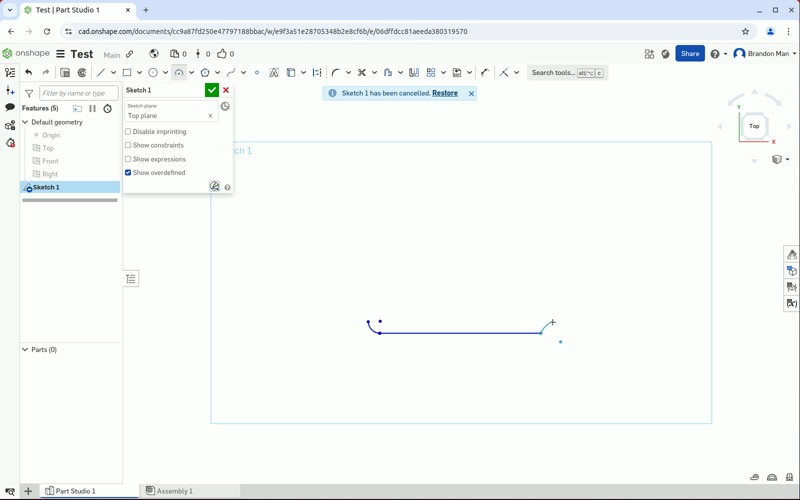
mouse_move(549, 329)
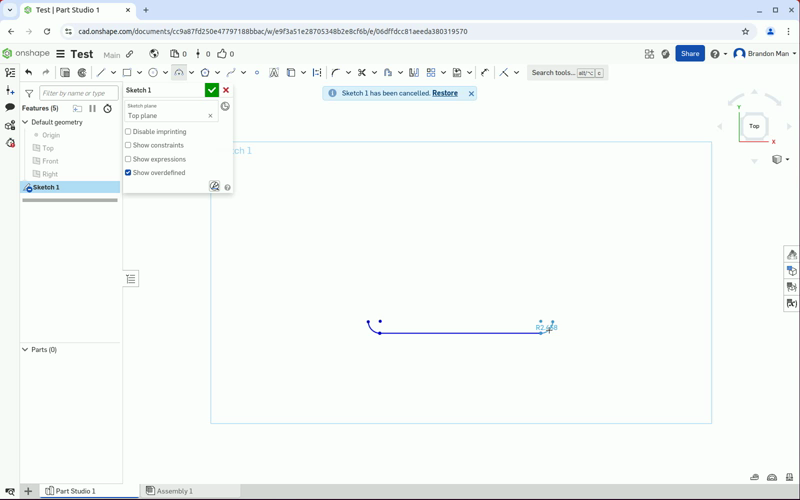
click(549, 329)
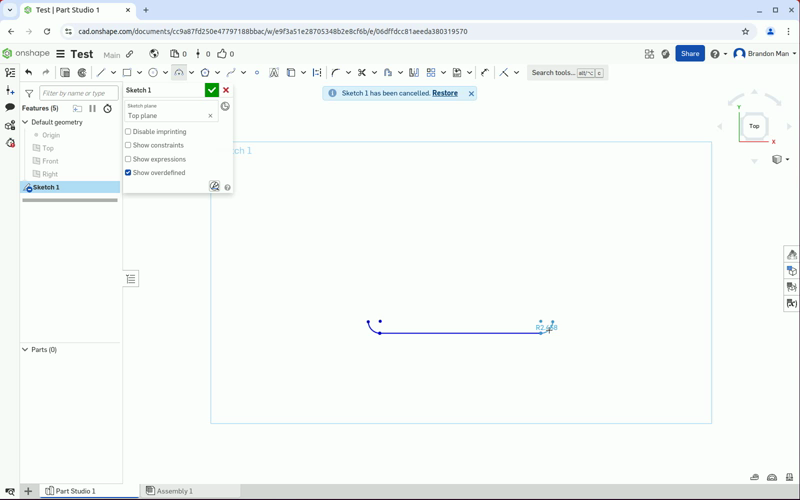
key_up(shift)
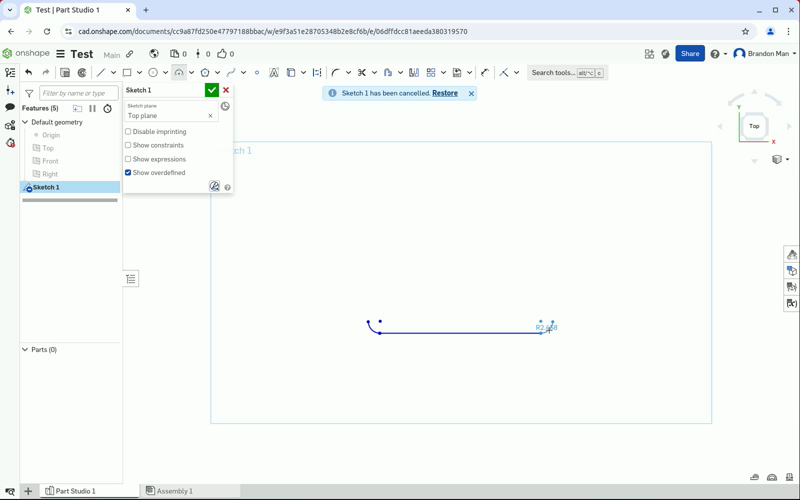
key(esc)
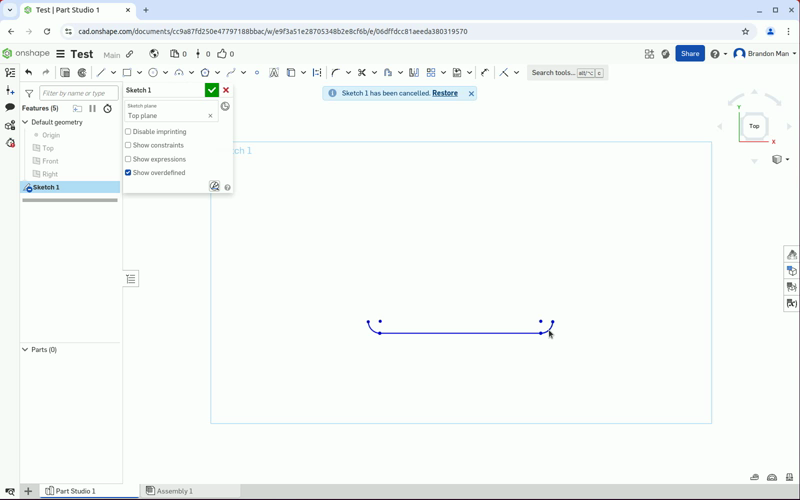
key(l)
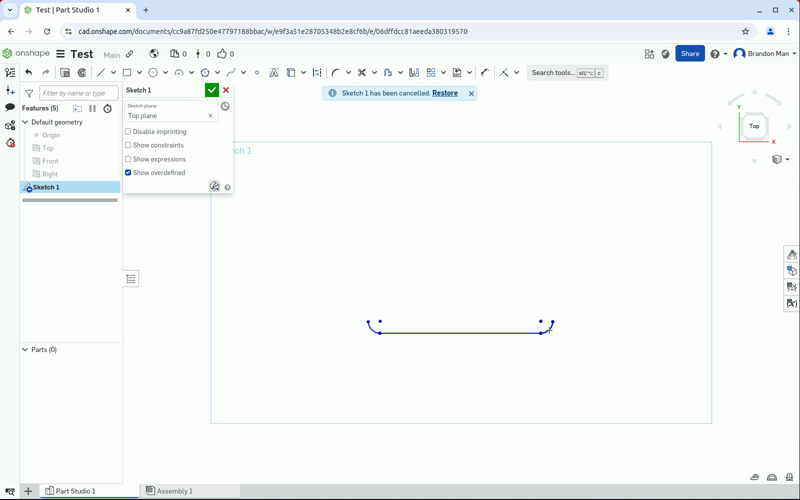
mouse_move(552, 321)
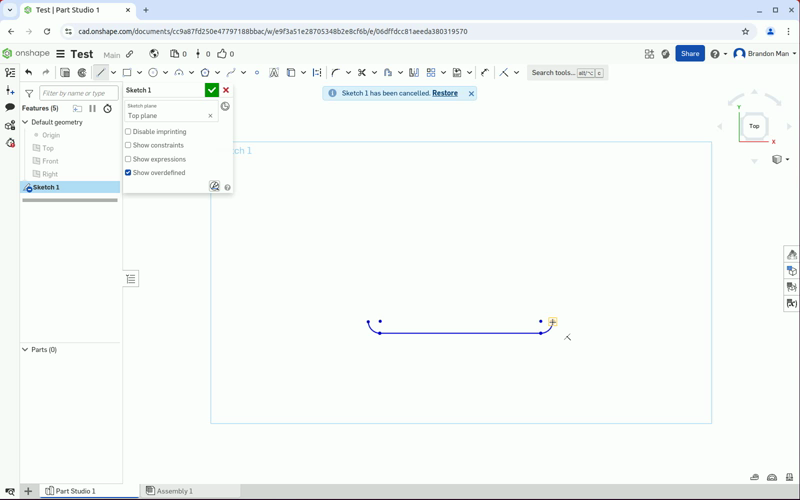
click(552, 321)
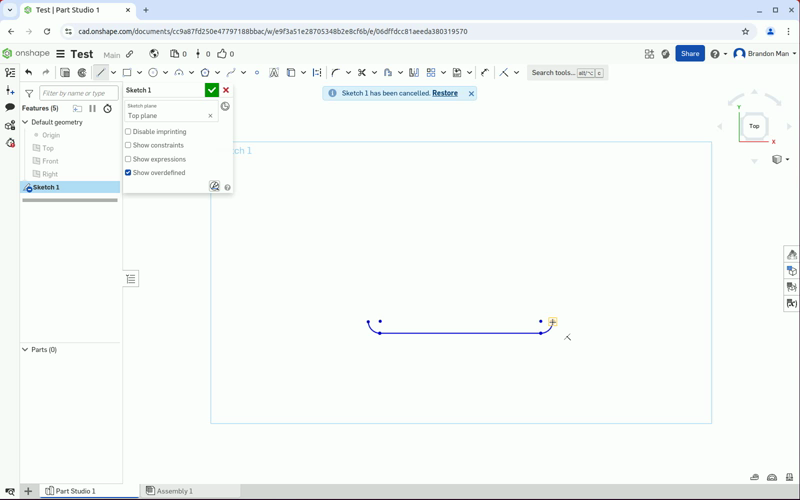
key_down(shift)
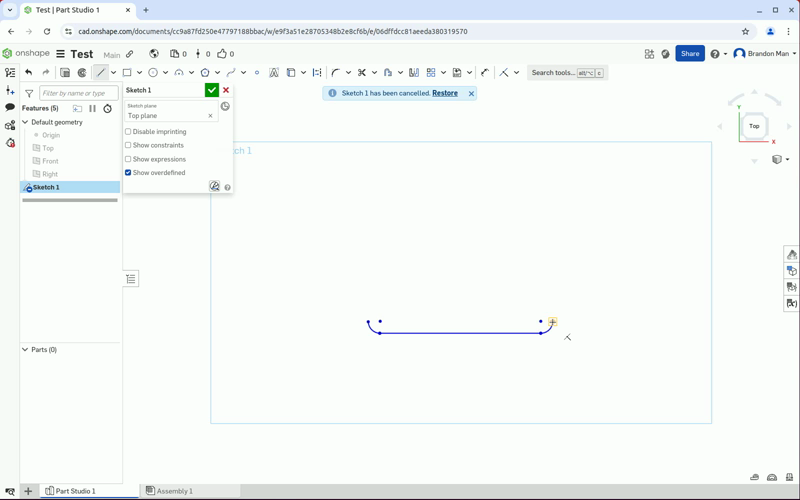
mouse_move(582, 321)
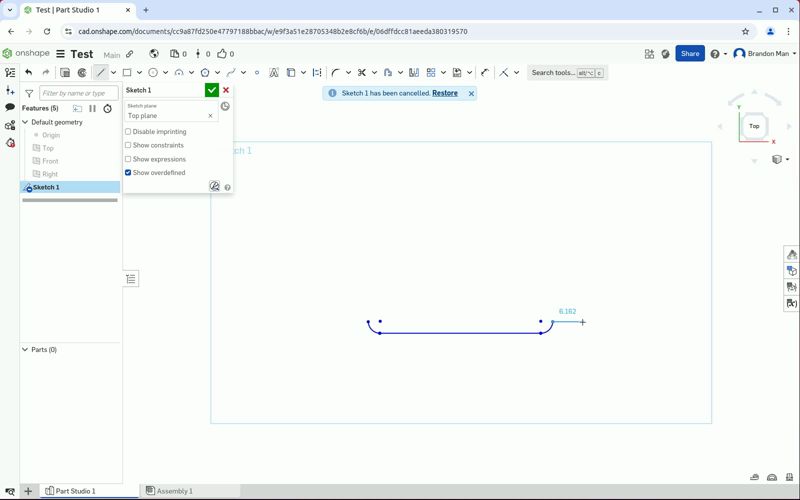
mouse_move(552, 300)
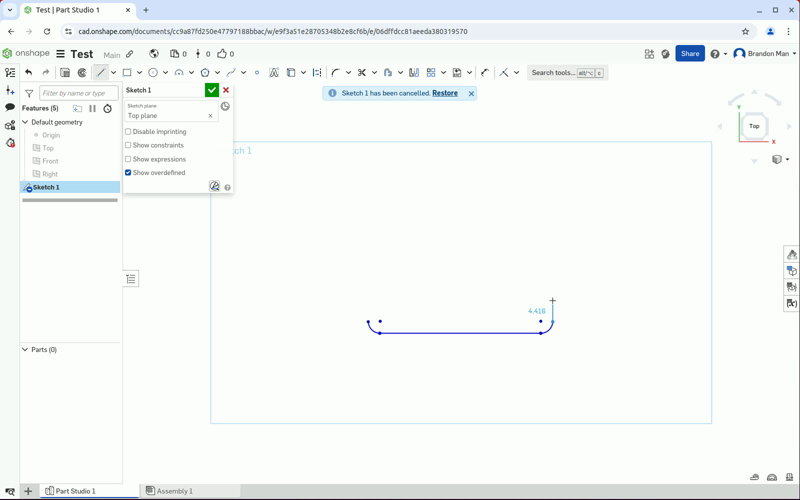
click(552, 300)
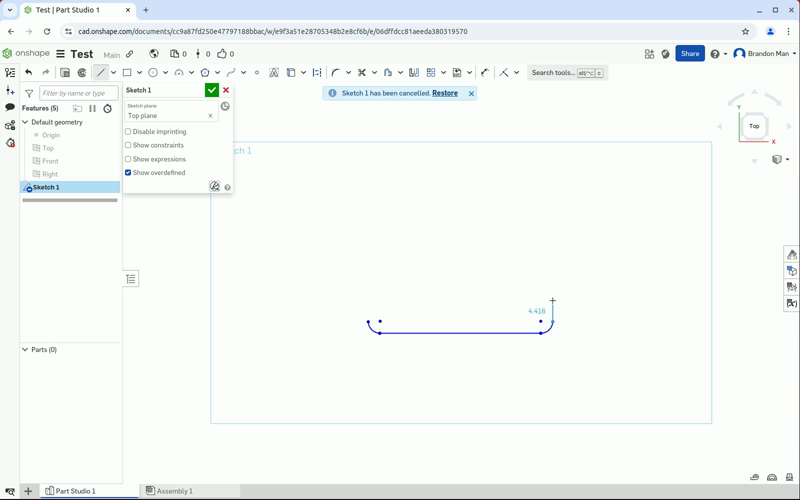
key_up(shift)
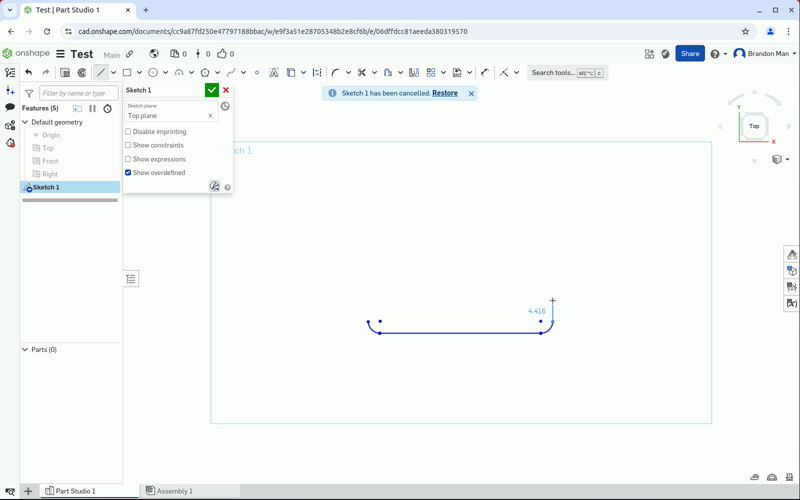
key_down(shift)
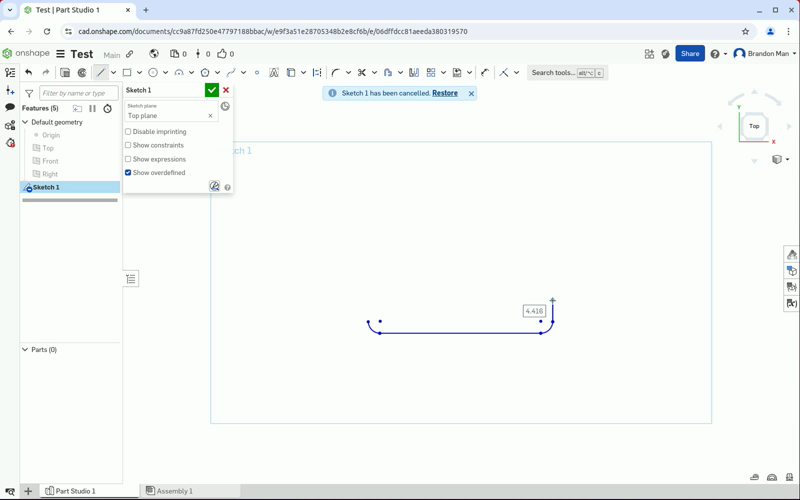
mouse_move(582, 300)
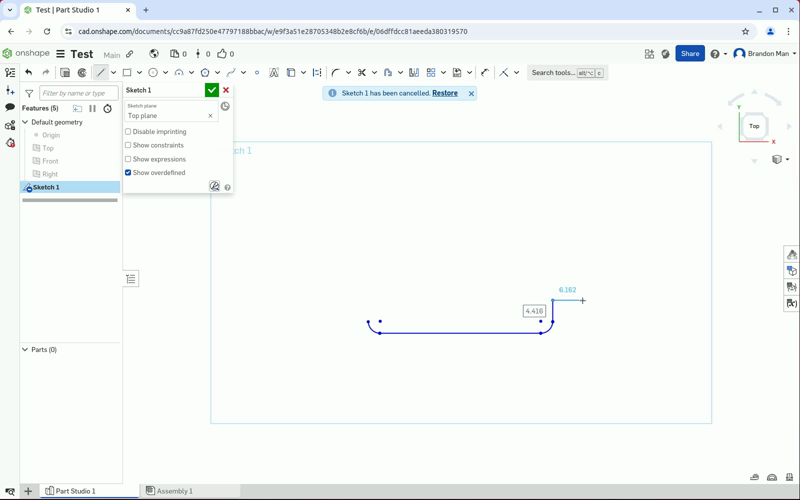
mouse_move(552, 265)
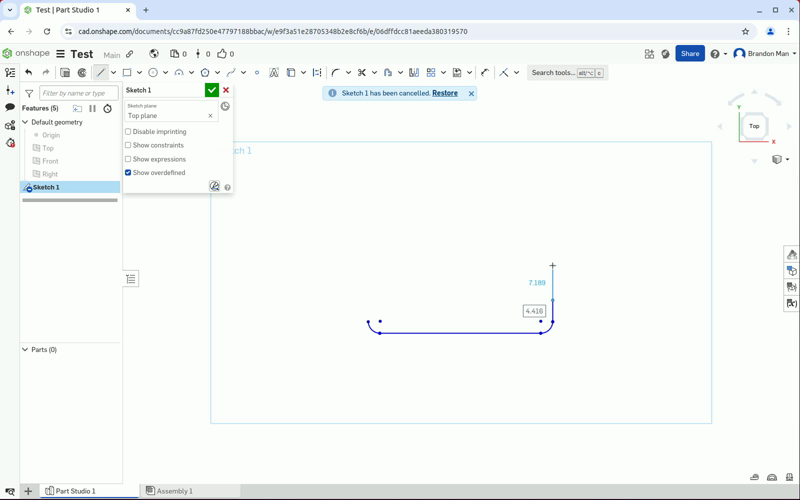
click(552, 265)
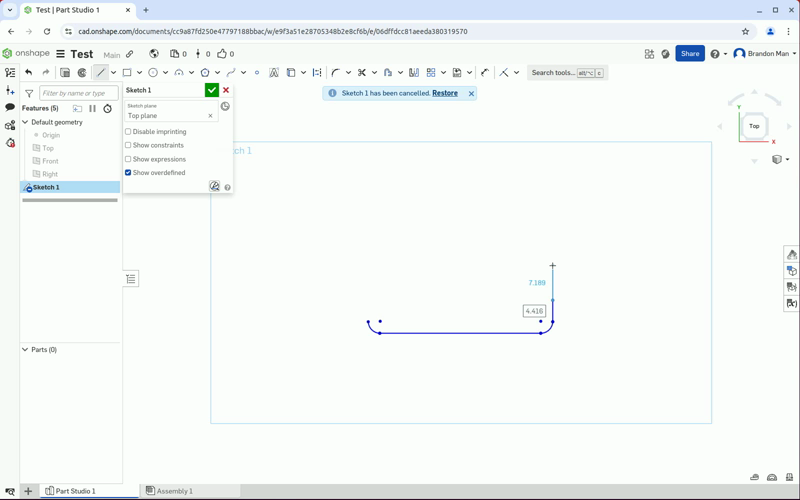
key_up(shift)
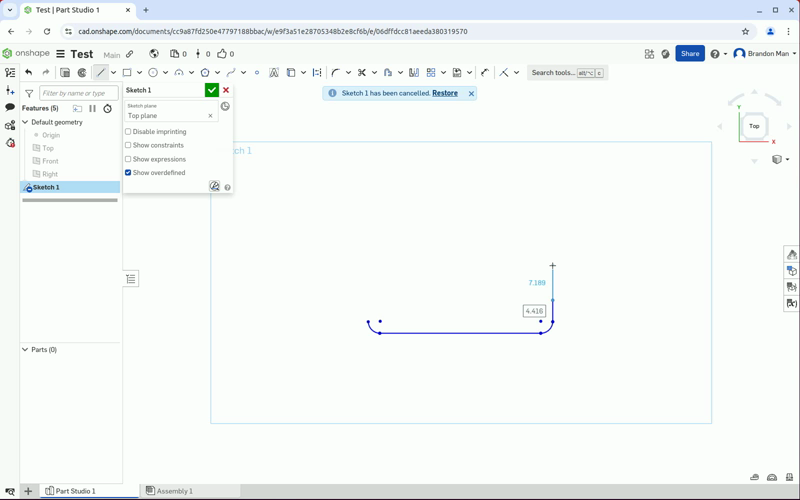
key_down(shift)
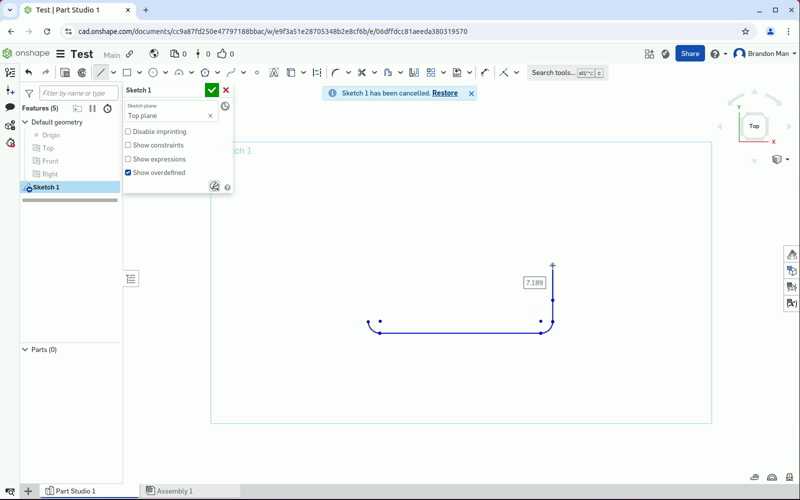
mouse_move(582, 265)
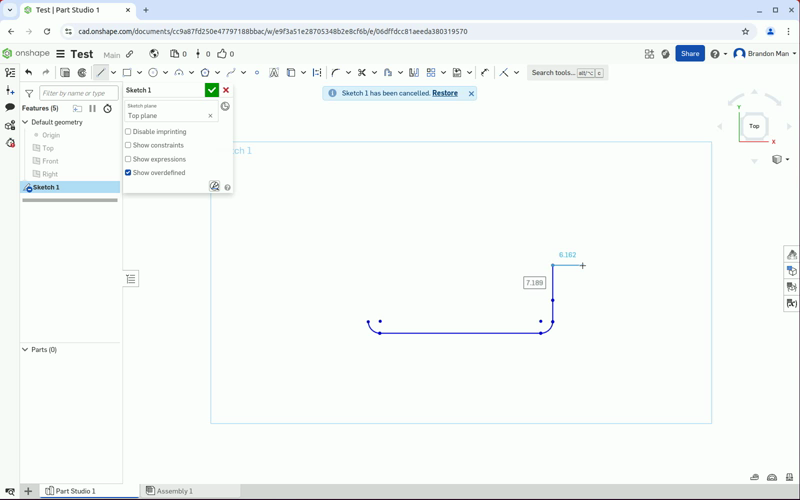
mouse_move(552, 243)
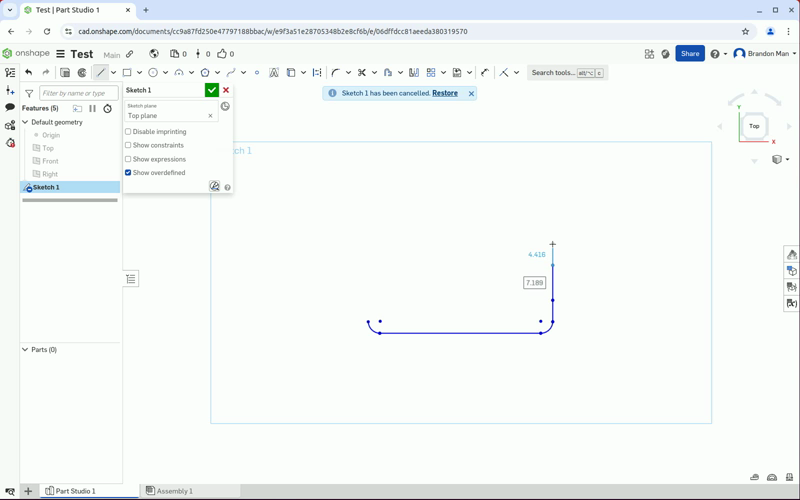
click(552, 243)
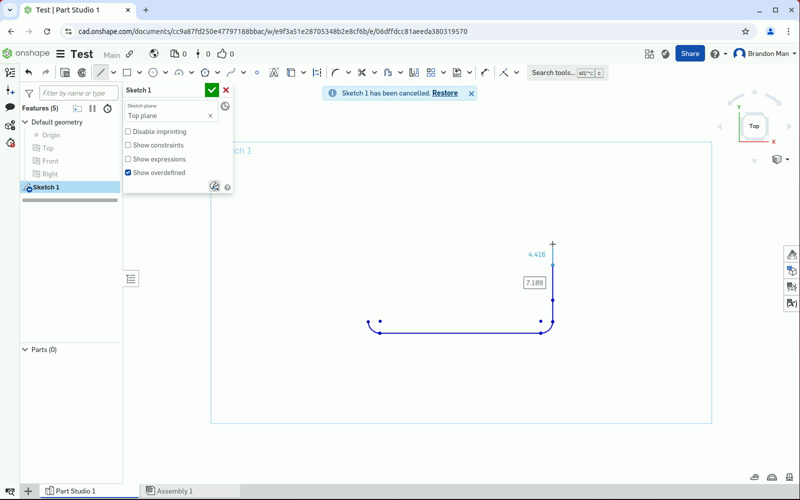
key_up(shift)
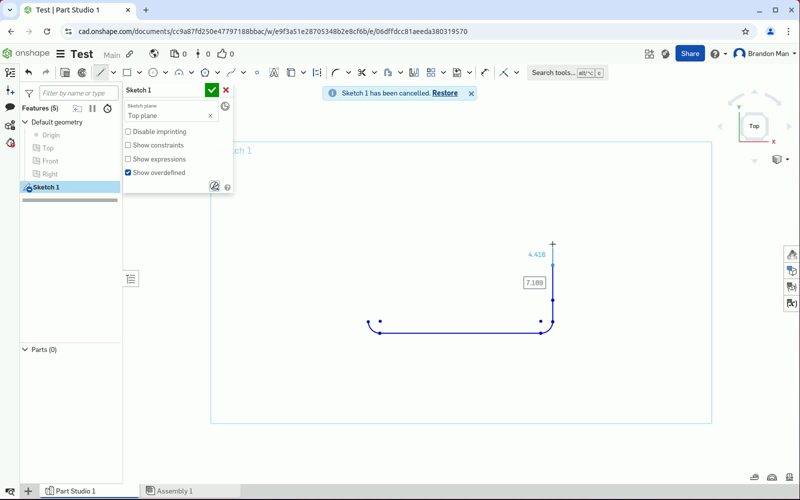
key(esc)
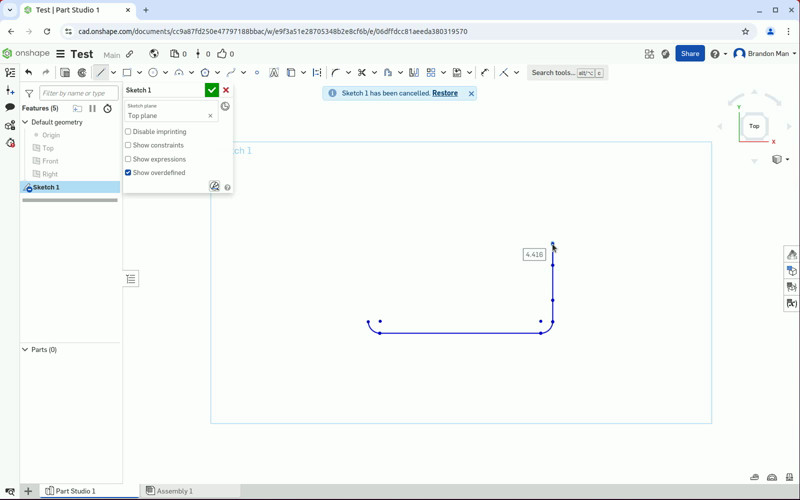
key(a)
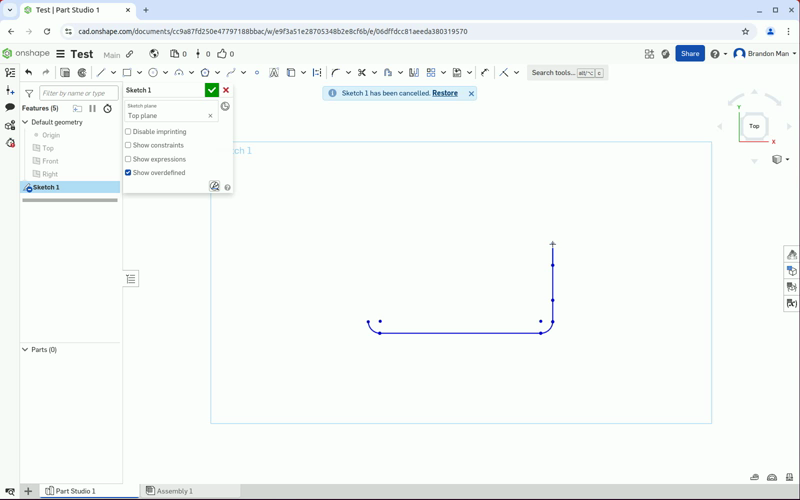
mouse_move(552, 243)
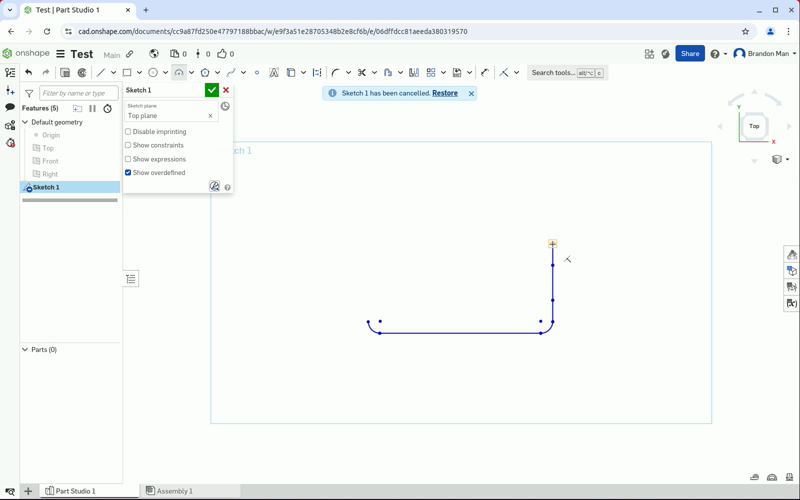
click(552, 243)
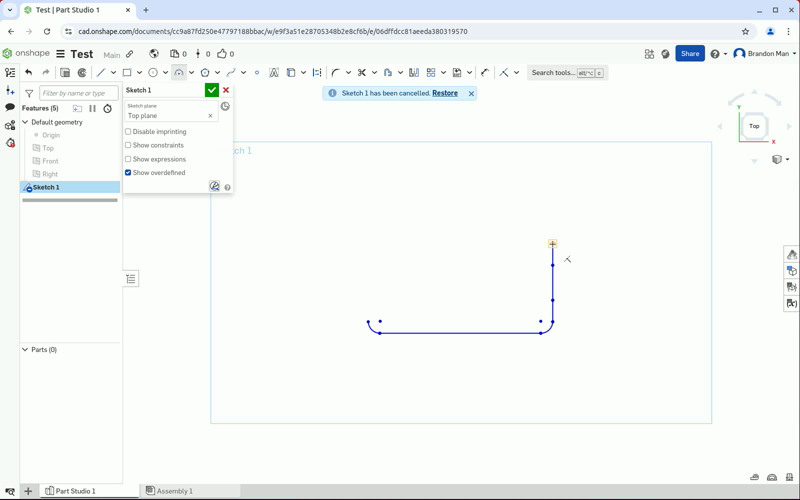
key_down(shift)
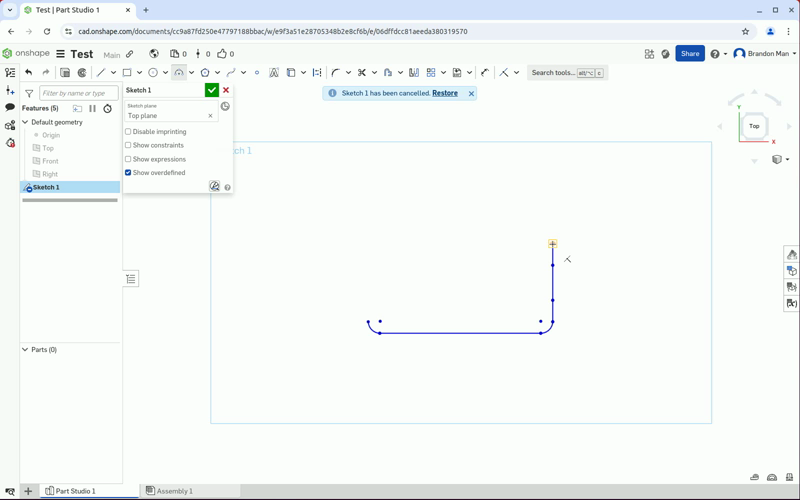
mouse_move(540, 232)
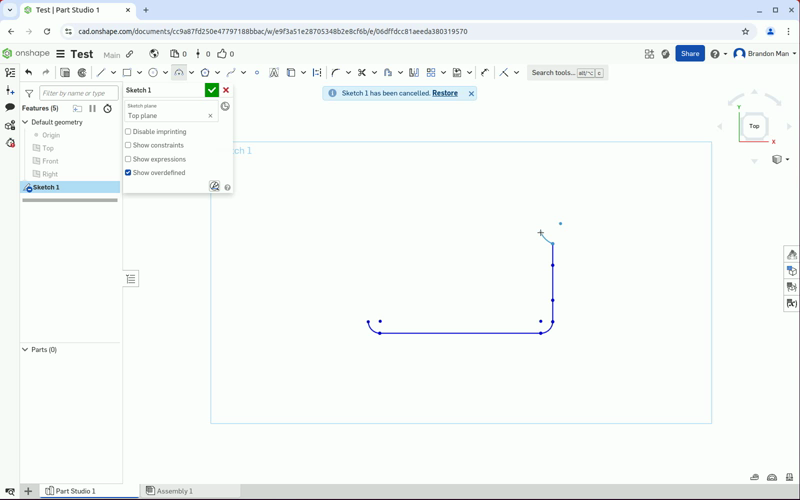
click(540, 232)
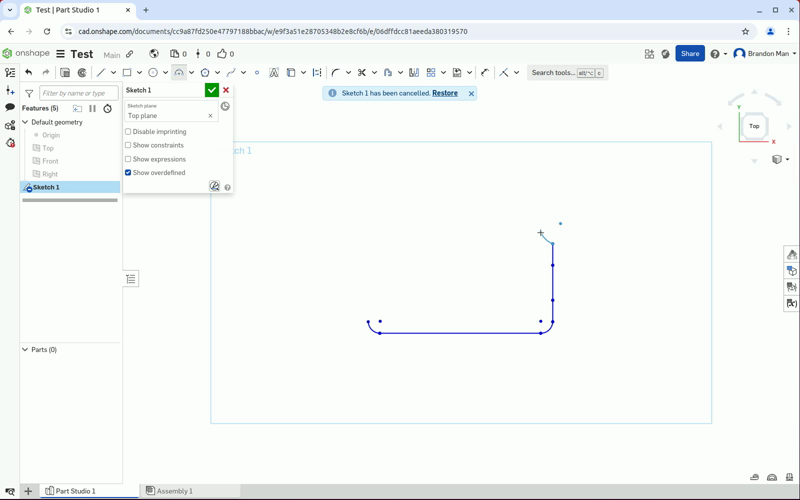
mouse_move(549, 235)
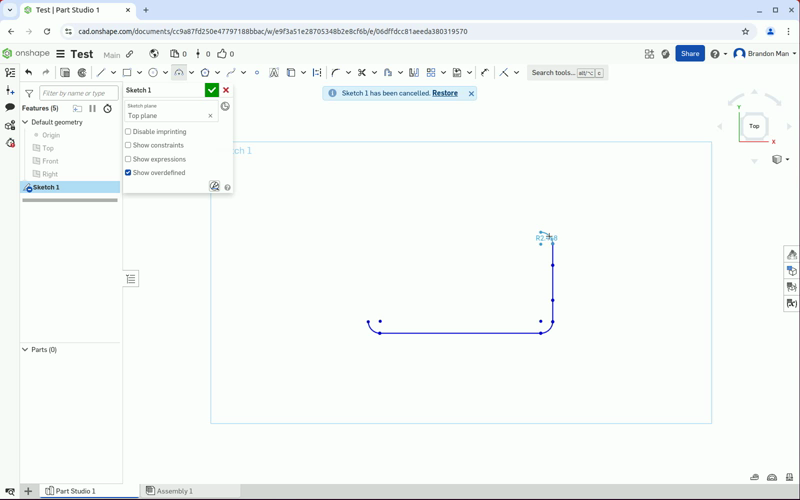
click(549, 235)
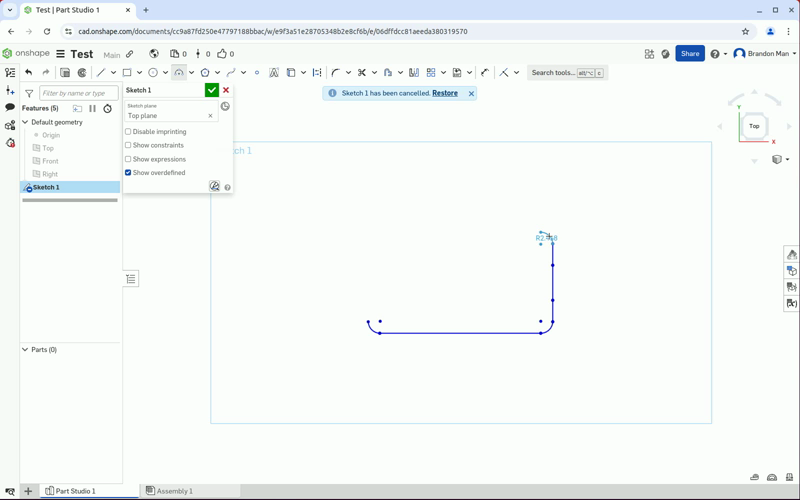
key_up(shift)
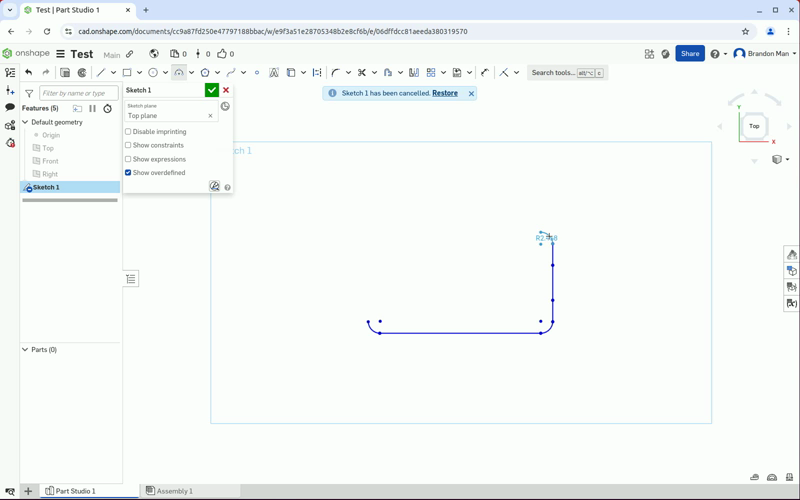
key(esc)
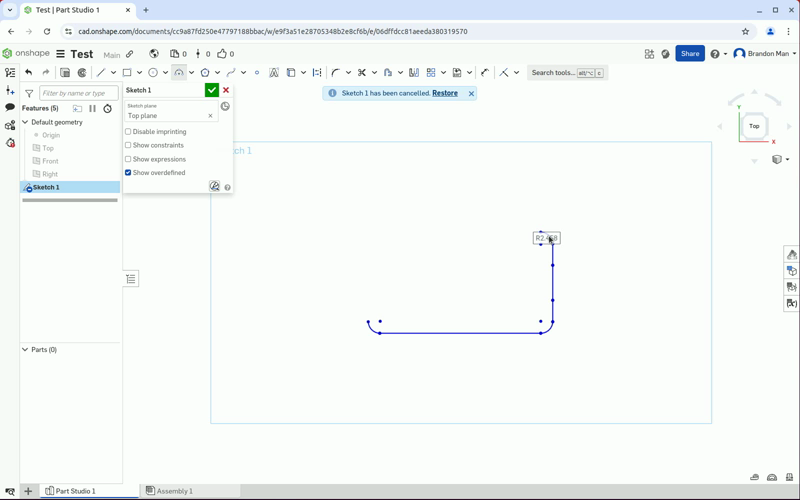
key(l)
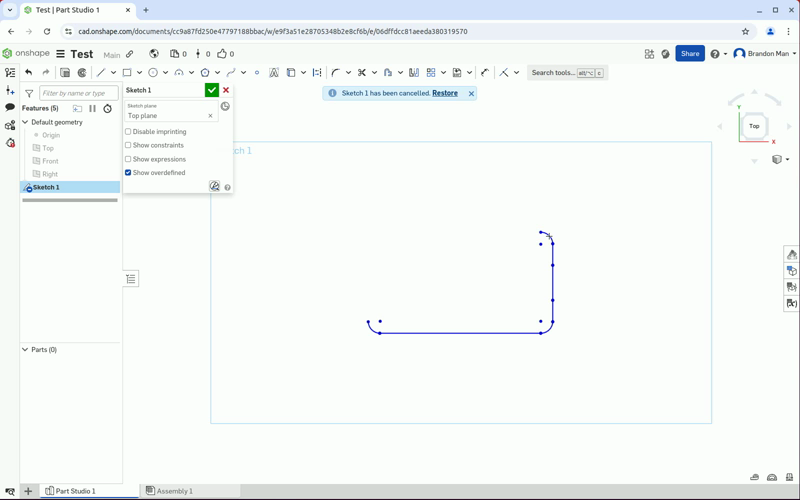
mouse_move(540, 232)
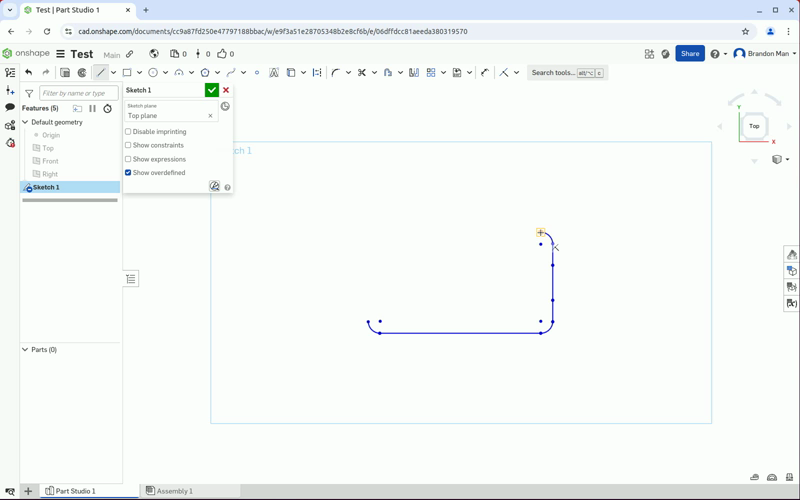
click(540, 232)
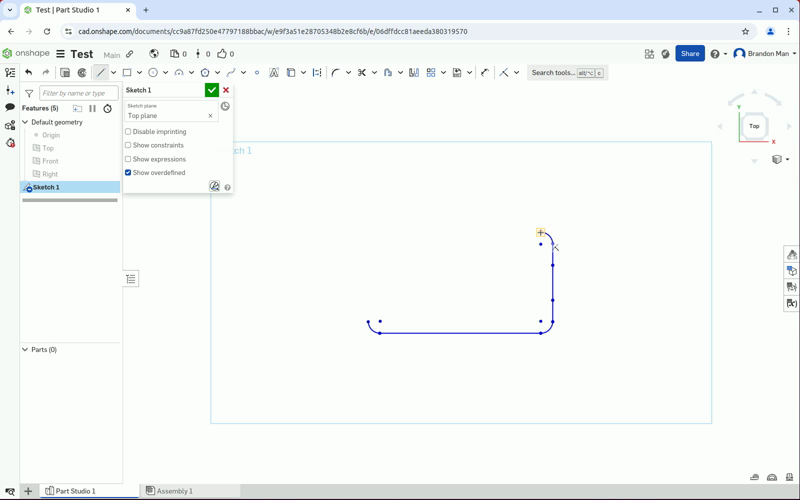
key_down(shift)
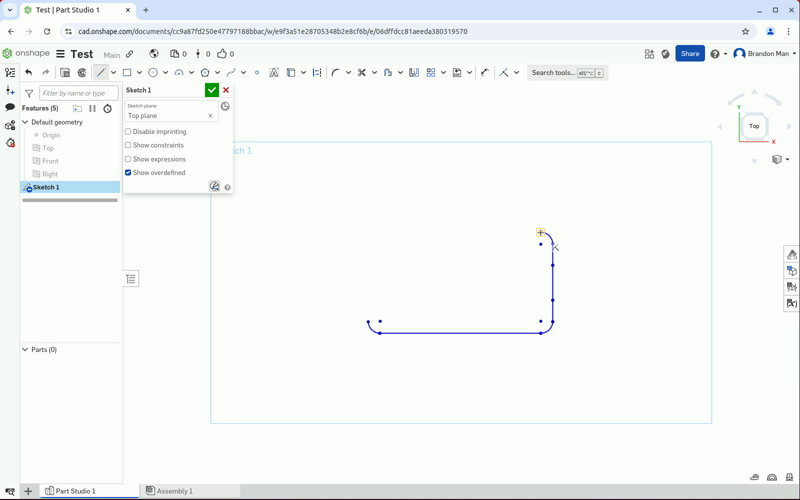
mouse_move(379, 232)
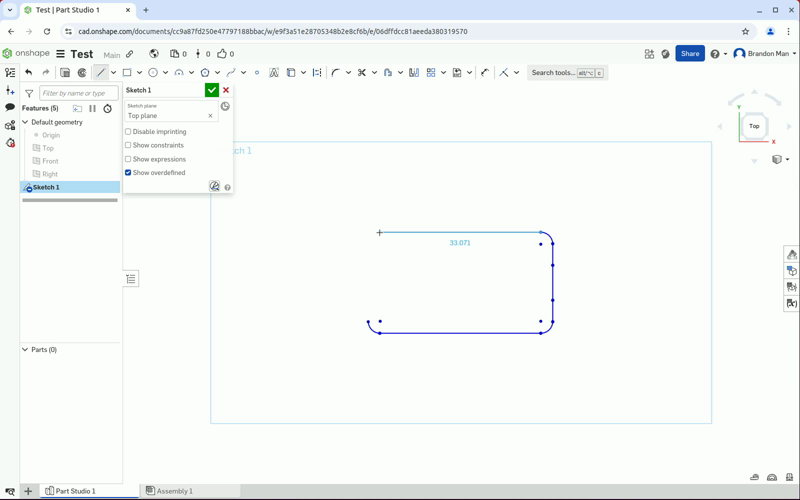
click(379, 232)
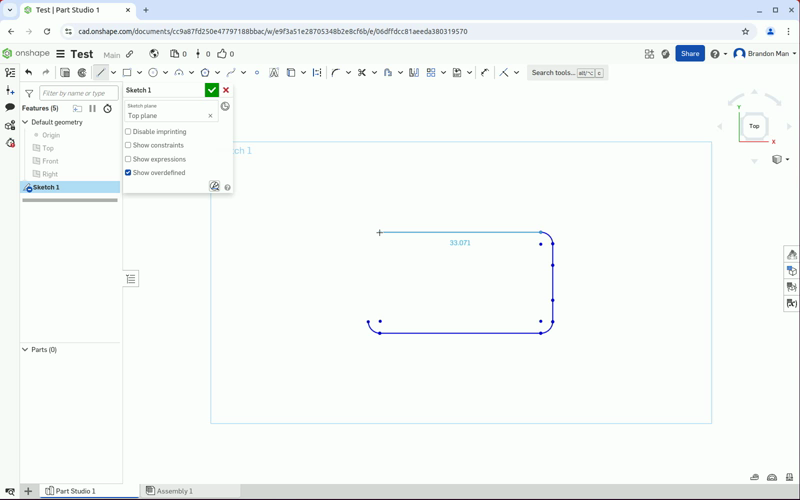
key_up(shift)
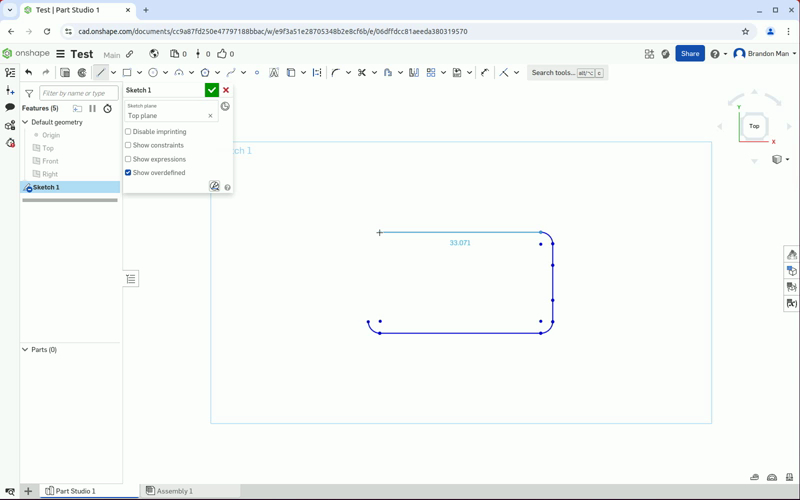
key(esc)
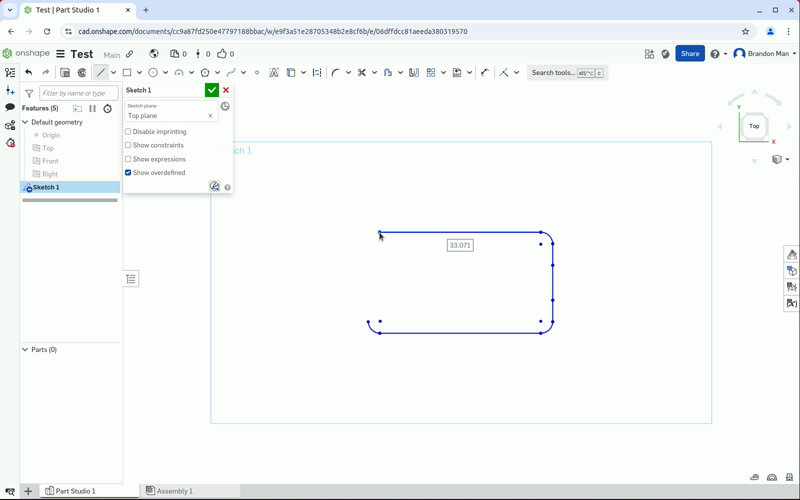
key(a)
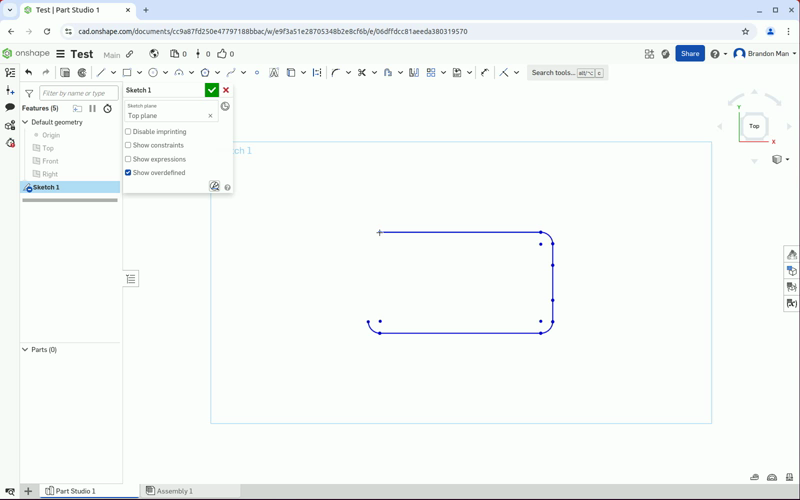
mouse_move(379, 232)
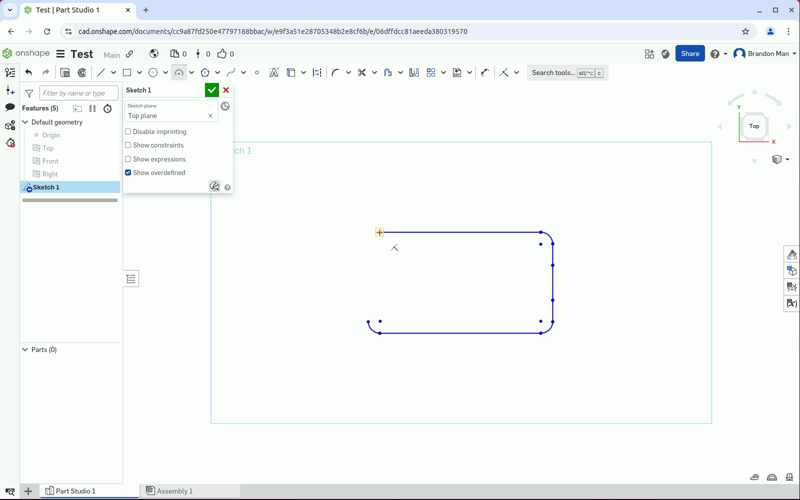
click(379, 232)
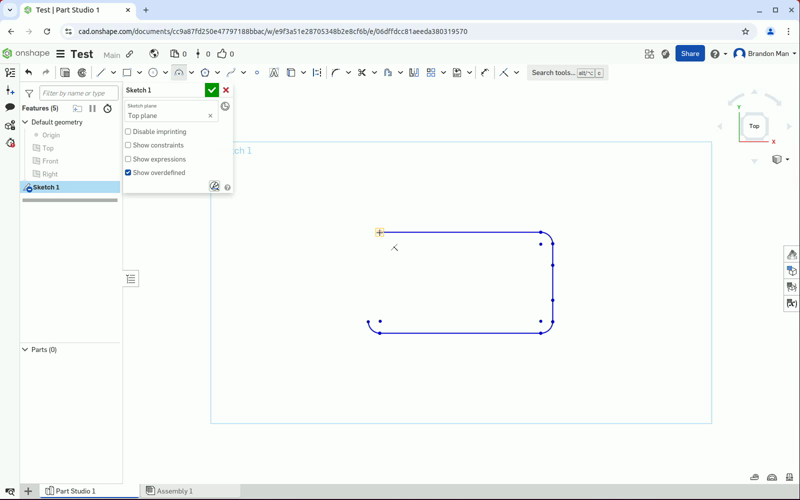
key_down(shift)
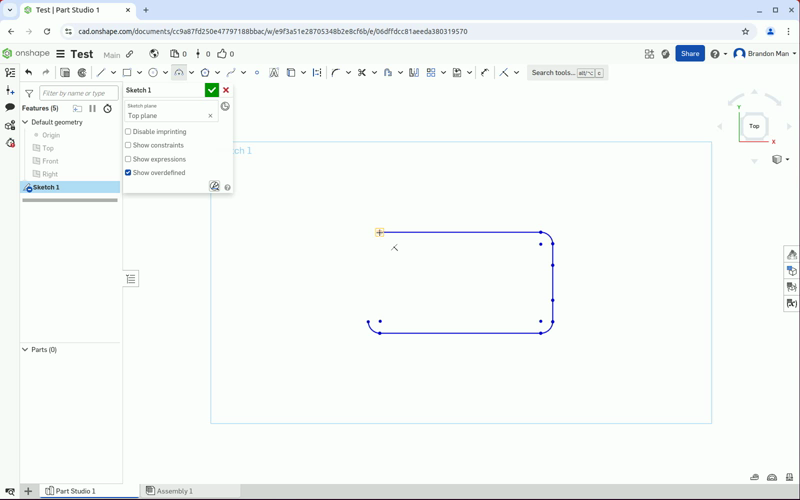
mouse_move(368, 243)
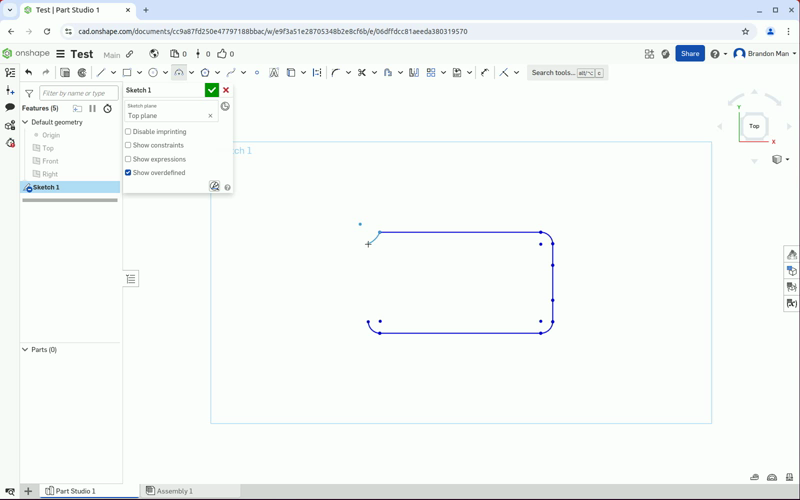
click(368, 243)
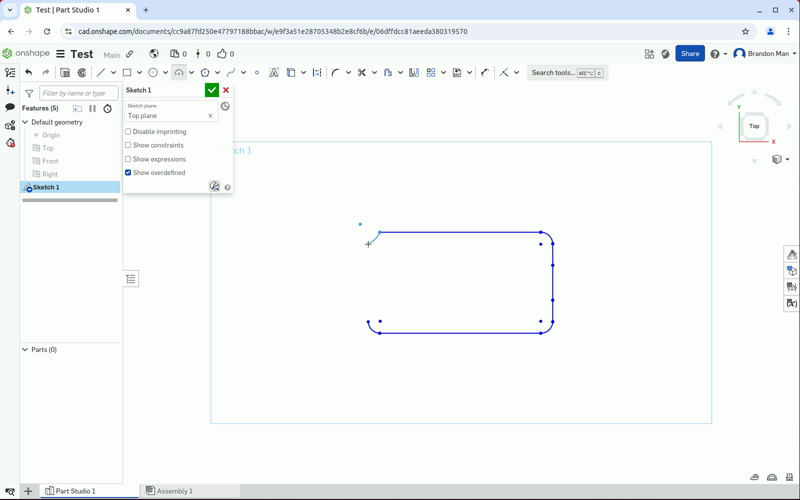
mouse_move(371, 235)
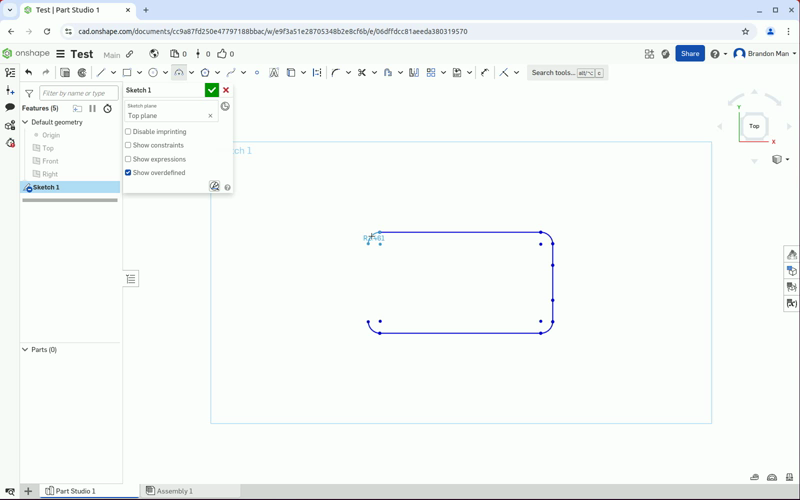
click(371, 235)
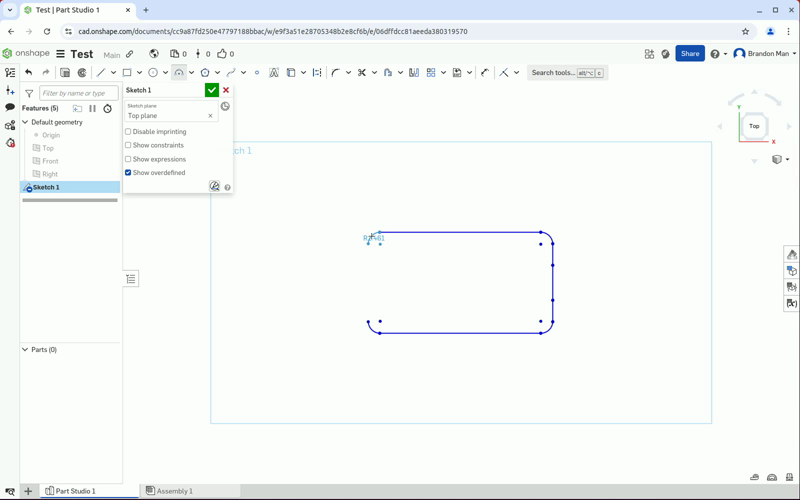
key_up(shift)
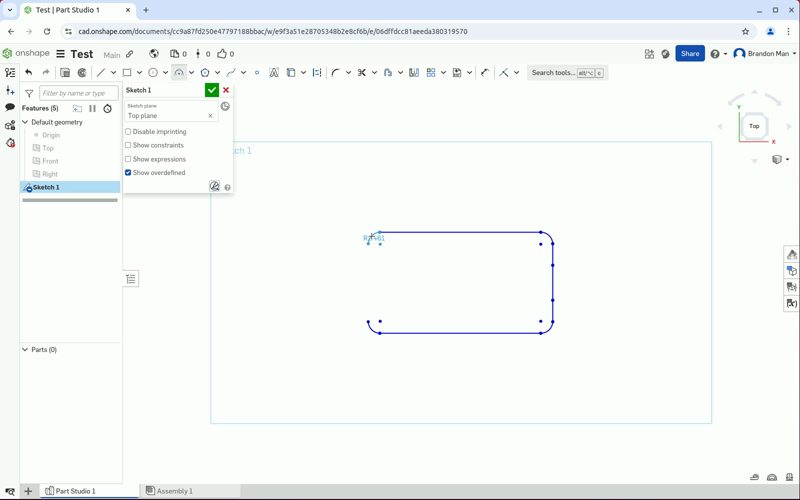
key(esc)
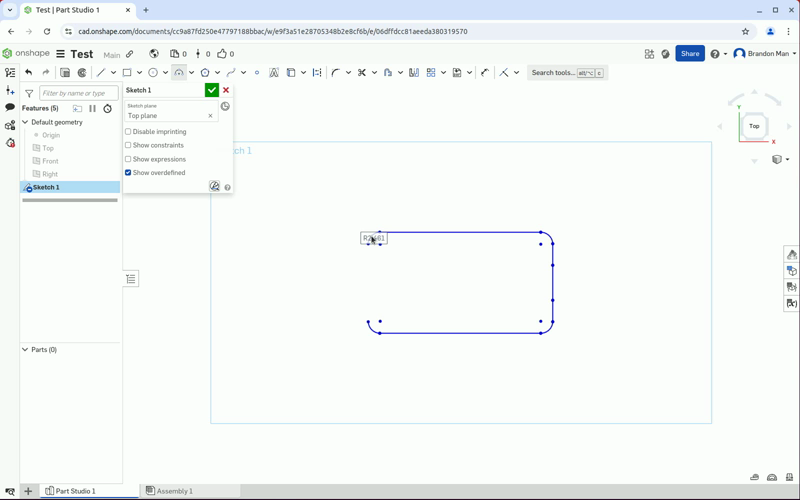
key(l)
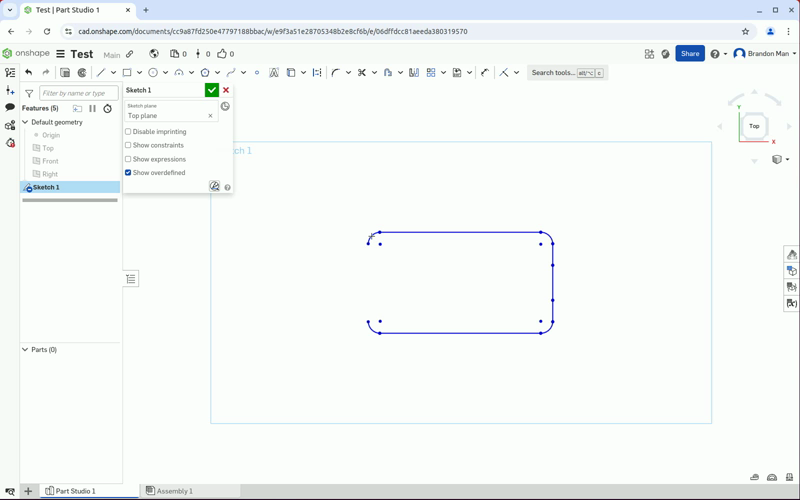
mouse_move(368, 243)
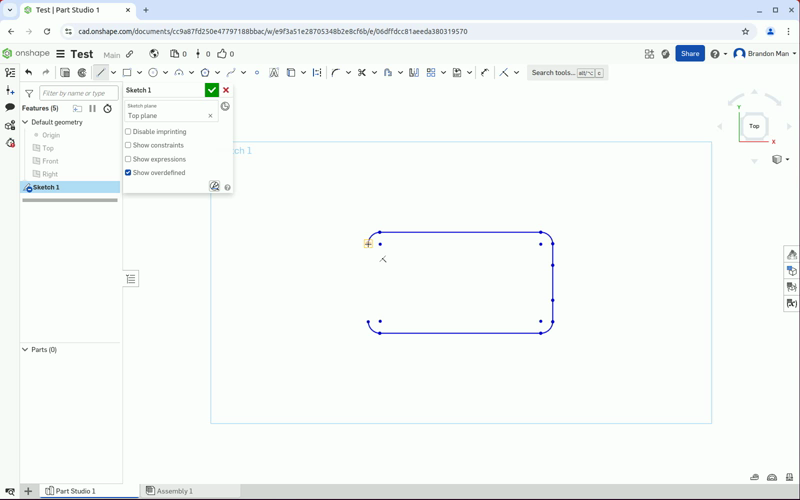
click(368, 243)
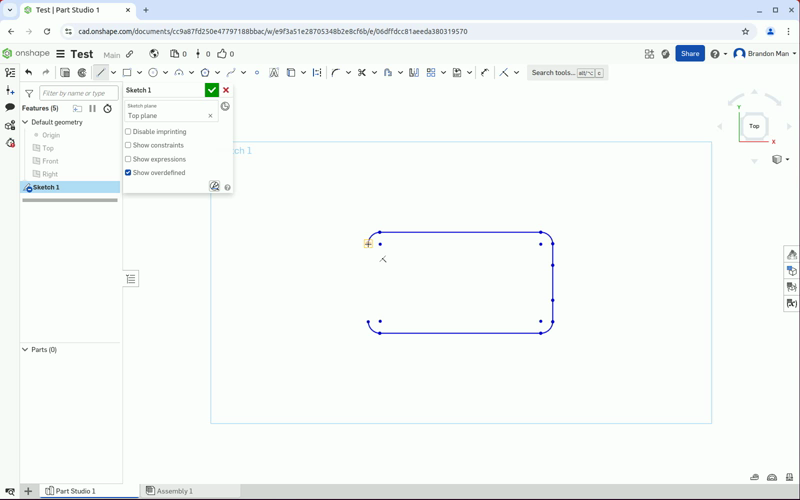
key_down(shift)
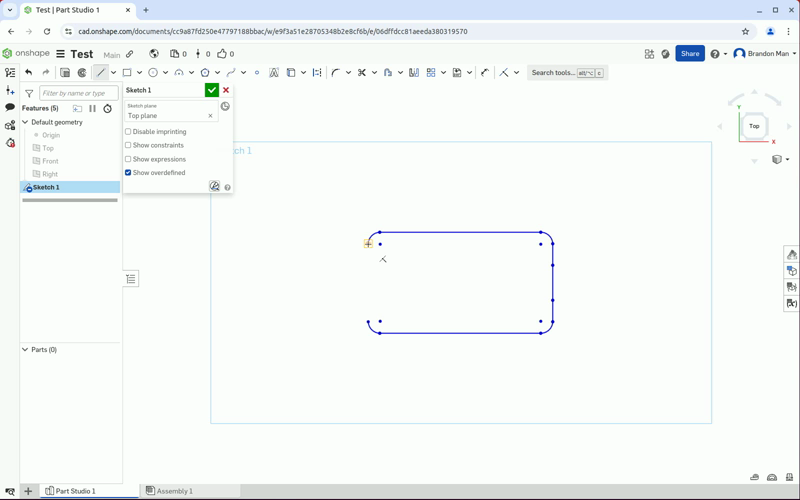
mouse_move(398, 243)
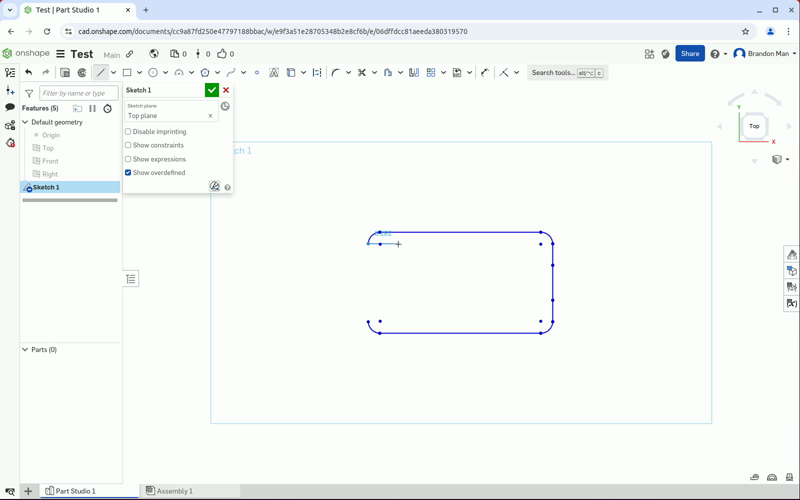
mouse_move(368, 265)
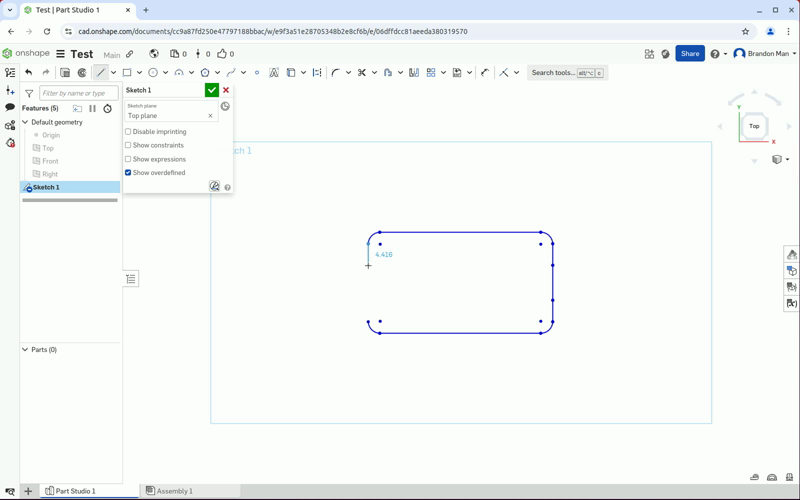
click(368, 265)
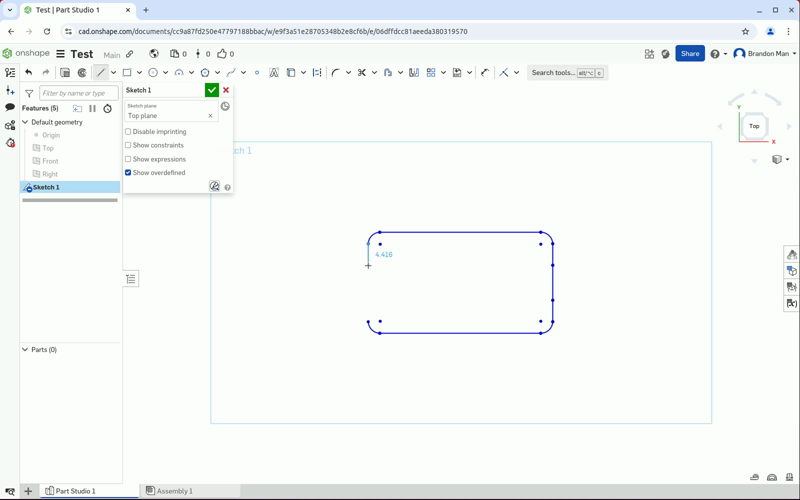
key_up(shift)
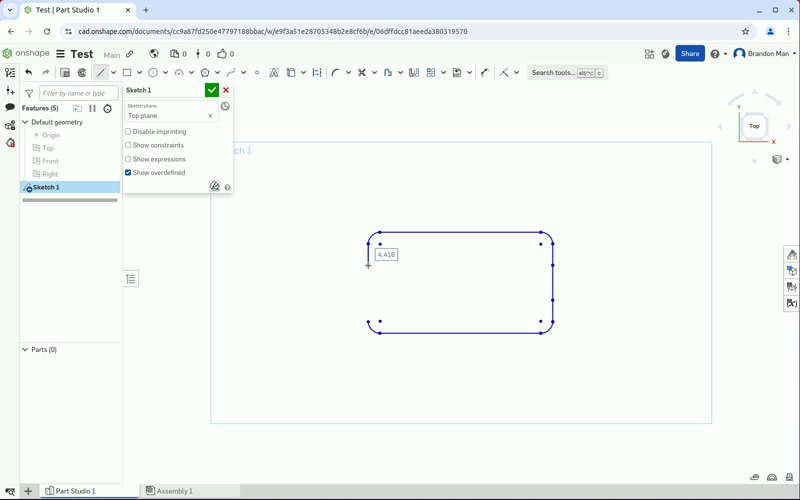
key_down(shift)
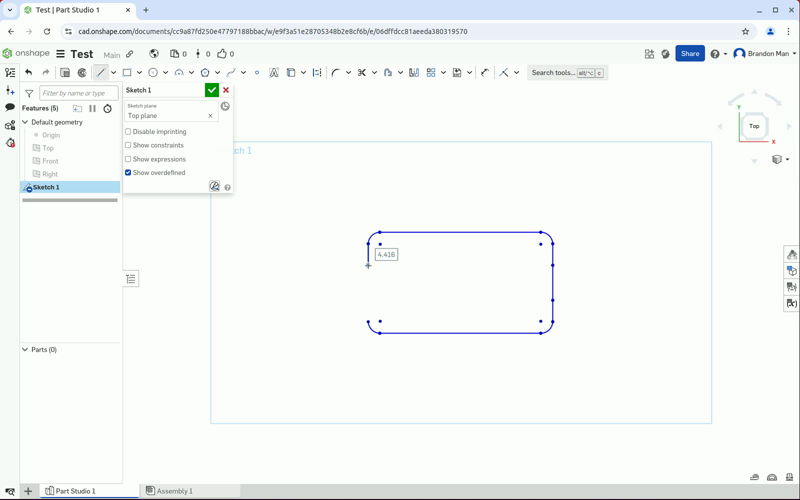
mouse_move(398, 265)
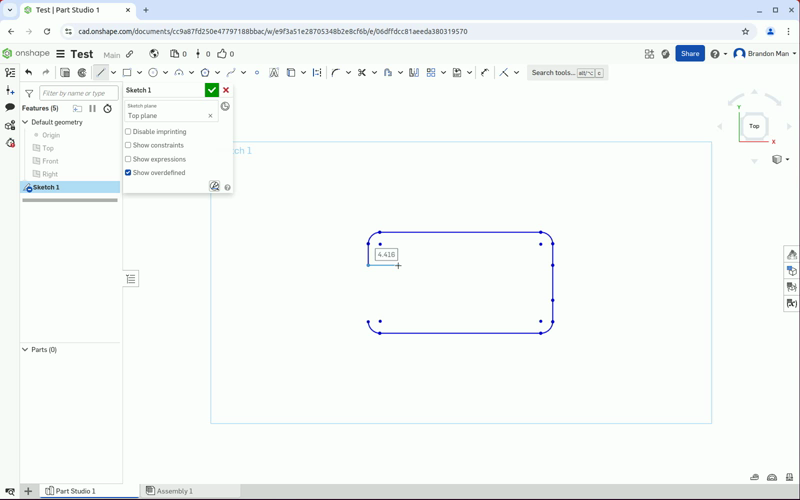
mouse_move(368, 300)
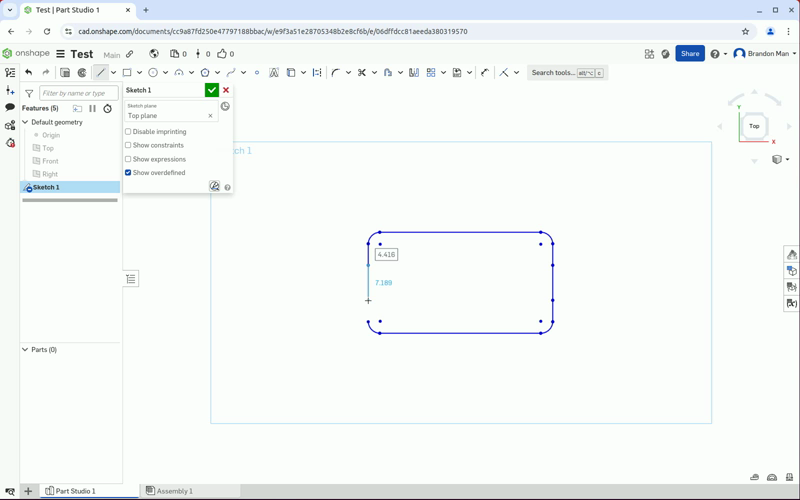
click(368, 300)
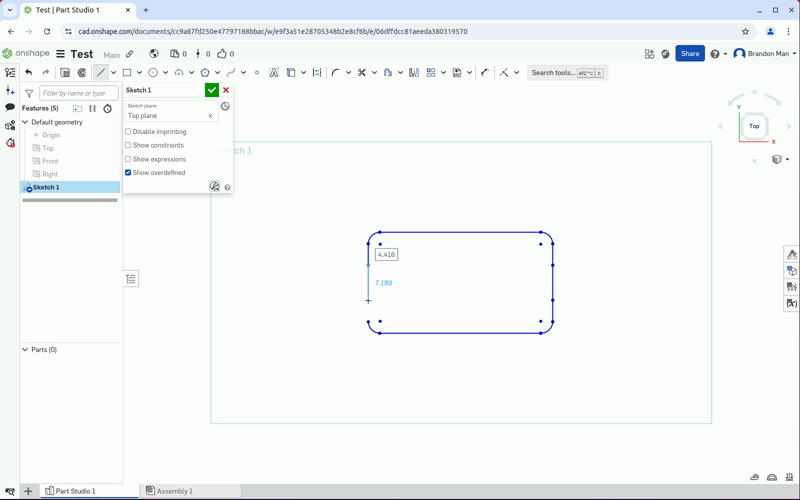
key_up(shift)
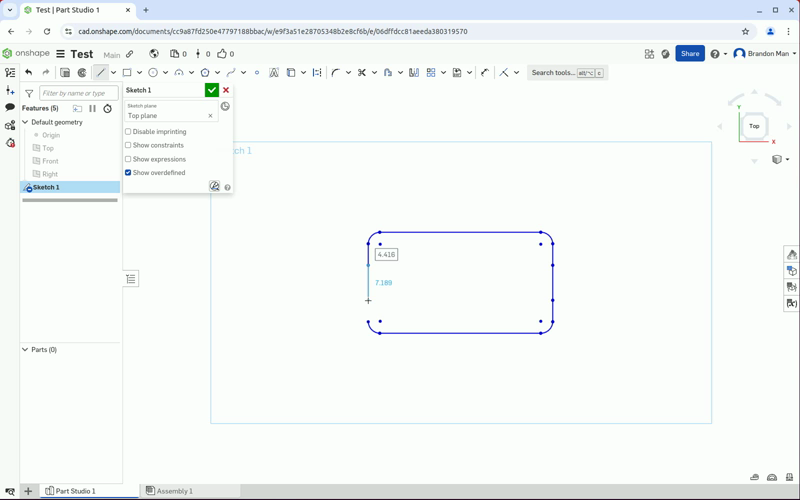
mouse_move(398, 300)
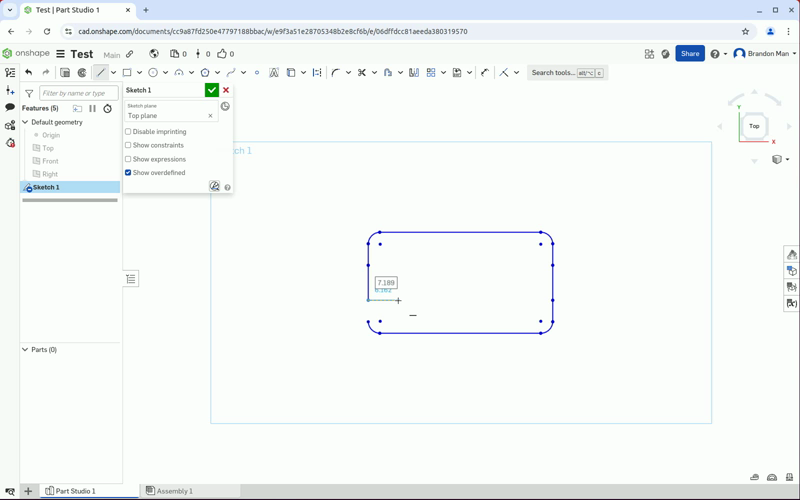
key_down(shift)
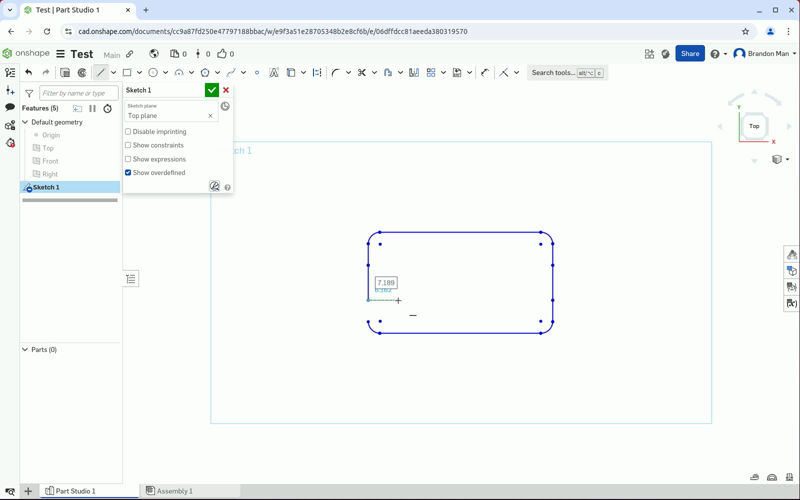
mouse_move(368, 321)
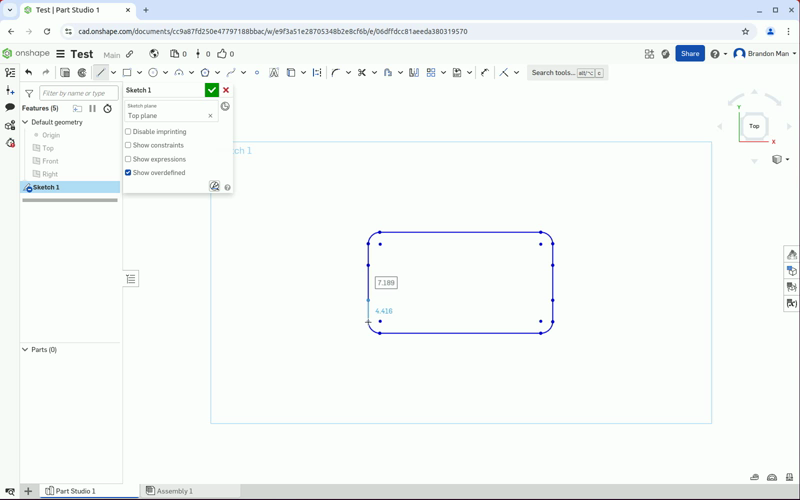
key_up(shift)
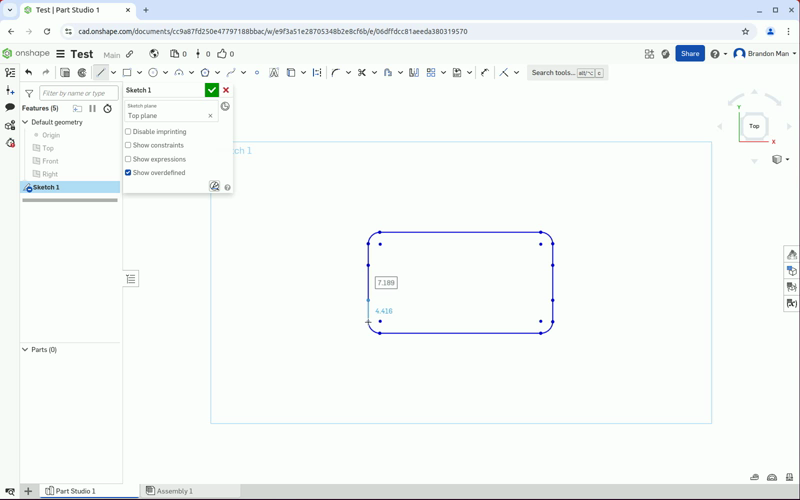
click(368, 321)
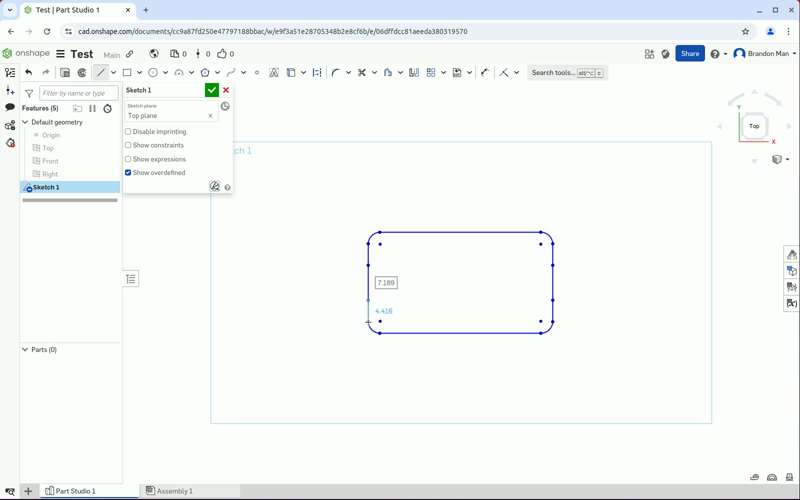
key(esc)
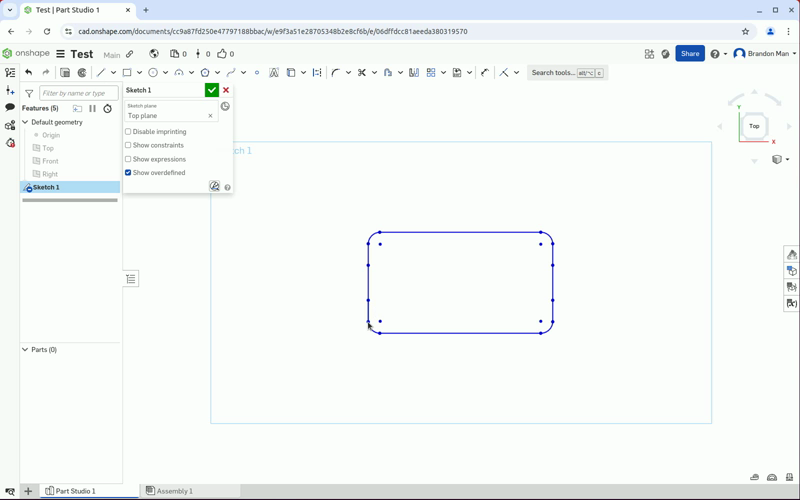
mouse_move(404, 267)
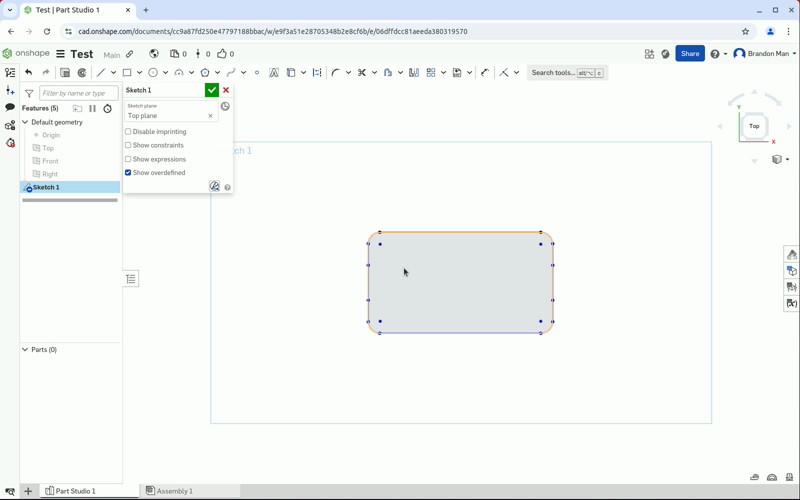
click(404, 267)
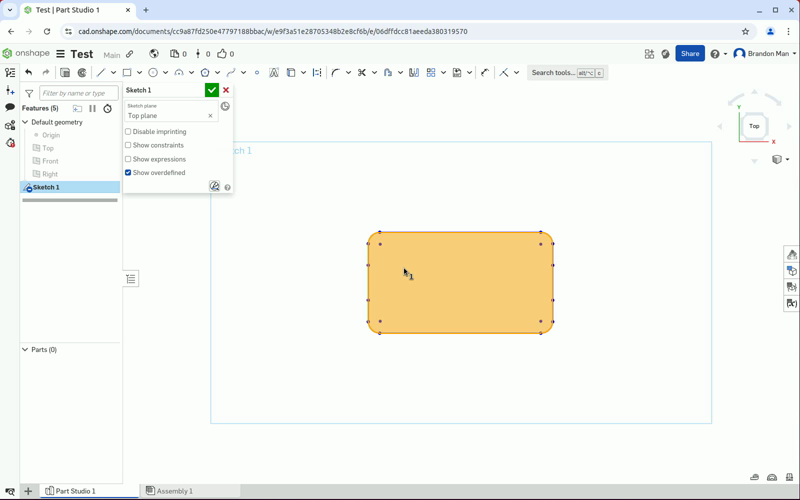
mouse_move(73, 352)
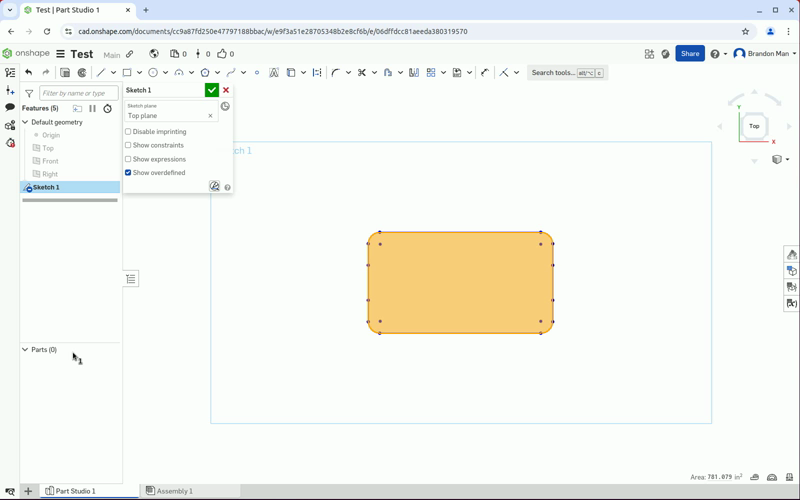
key(shift+y)
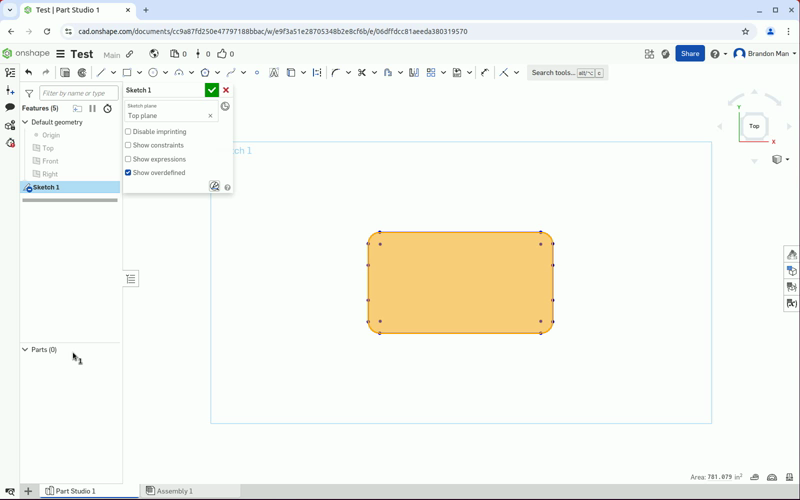
key(shift+e)
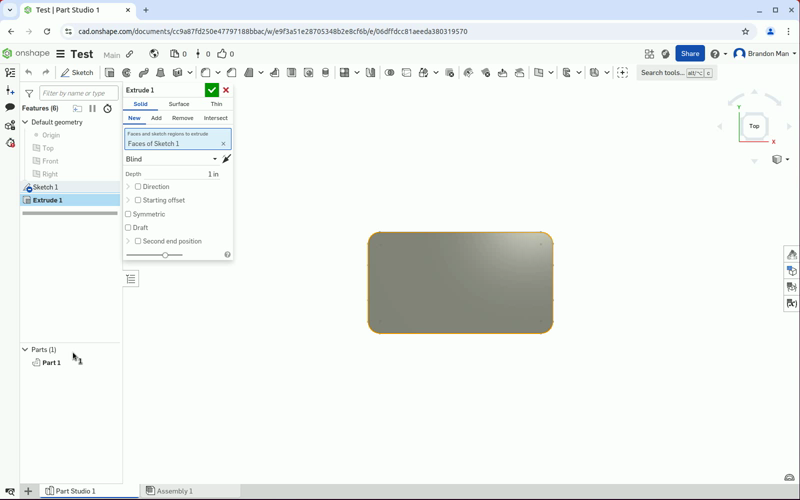
mouse_move(143, 106)
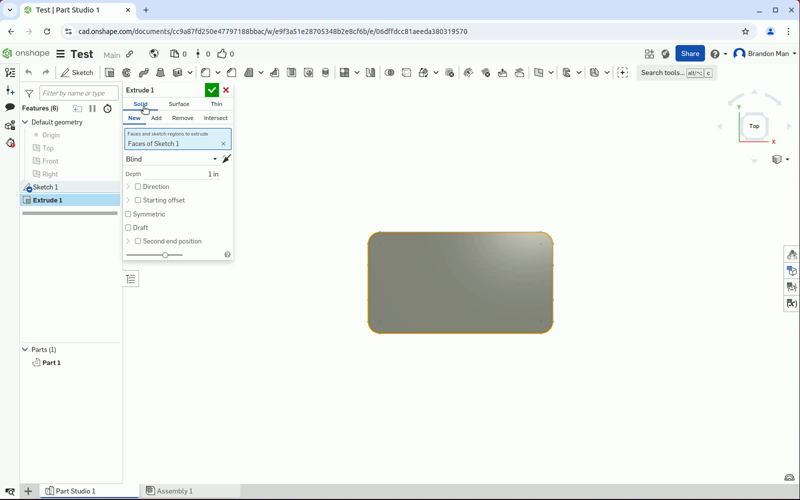
click(143, 106)
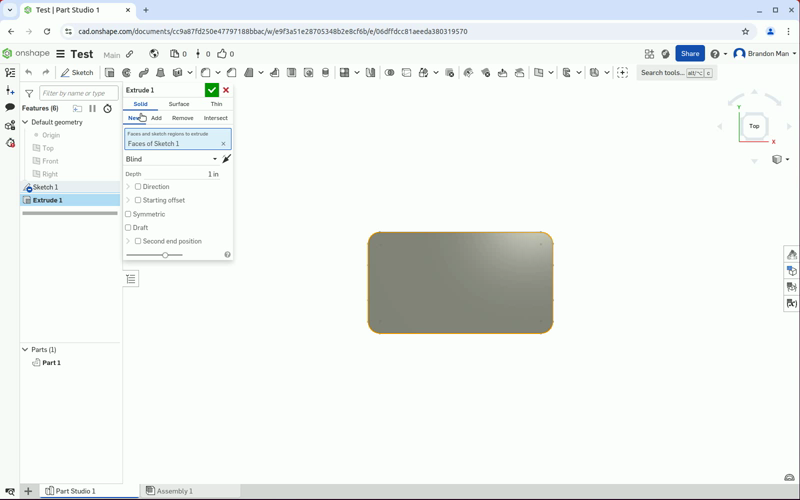
mouse_move(137, 120)
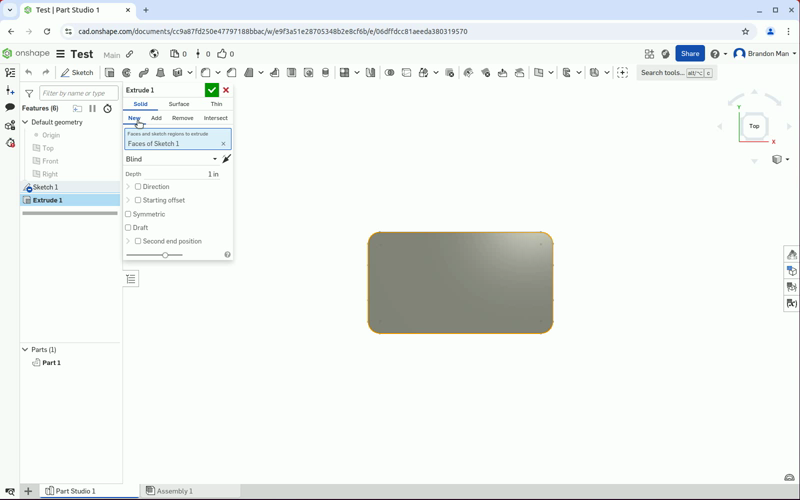
click(137, 120)
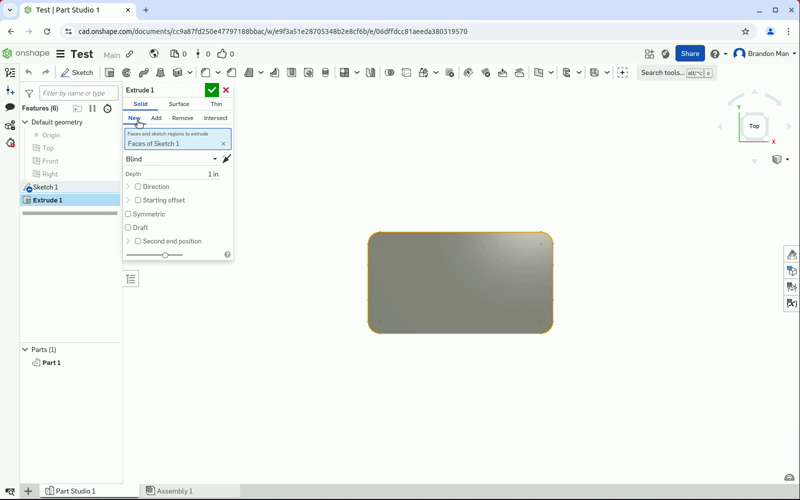
key(tab, 4)
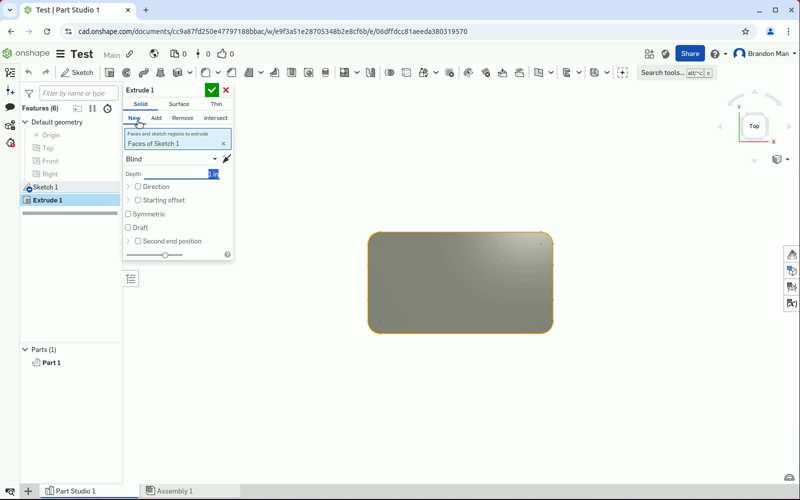
text(10.832)
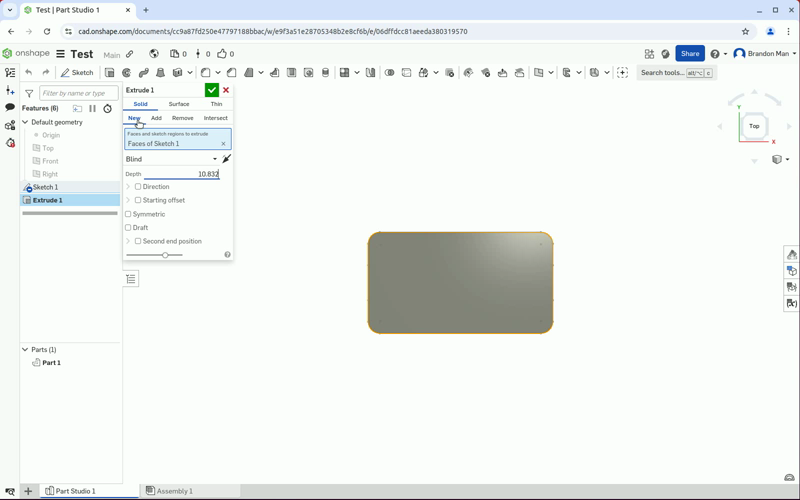
key(enter)
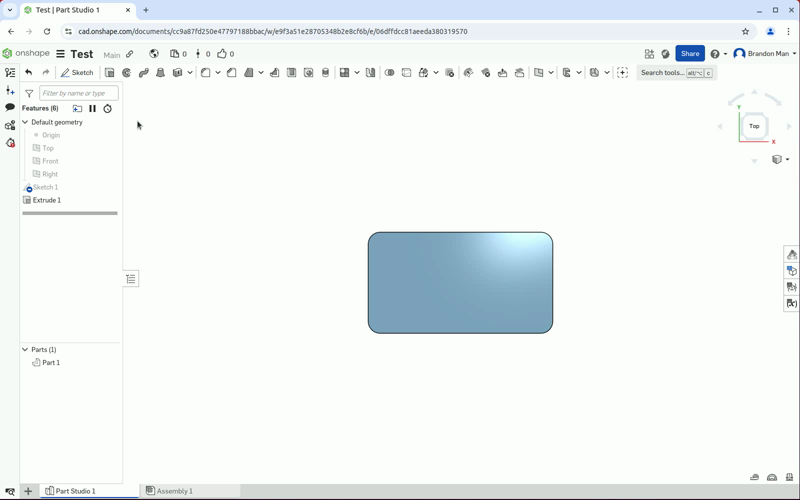
key(shift+h)
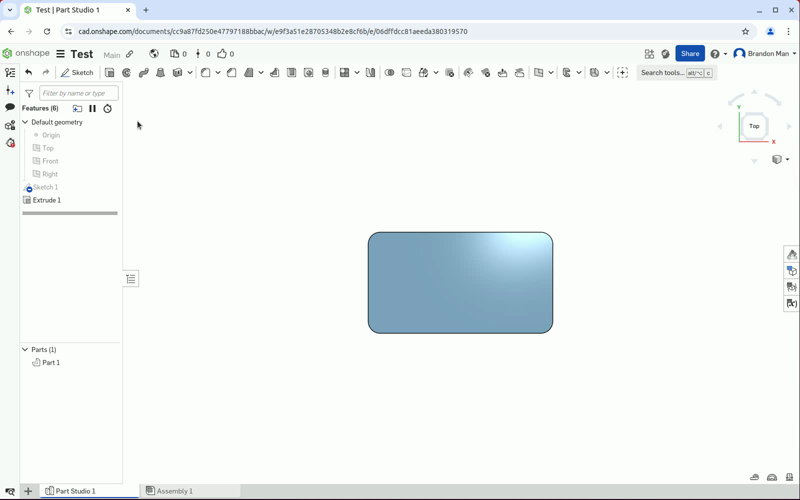
key(shift+h)
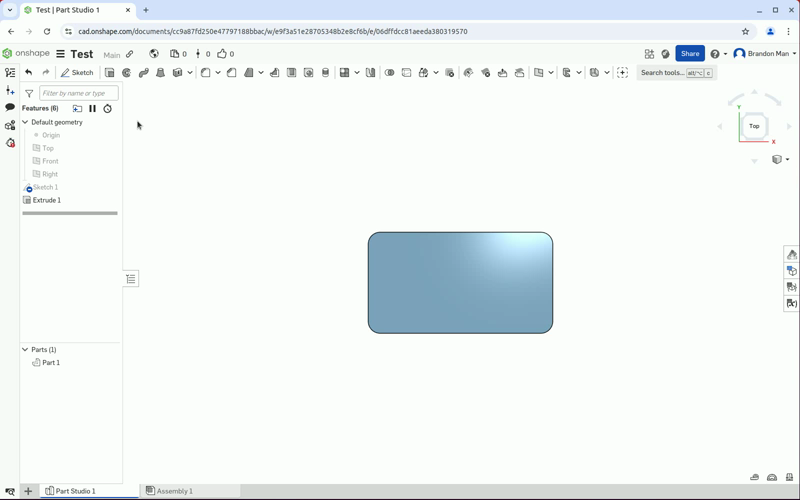
mouse_move(73, 189)
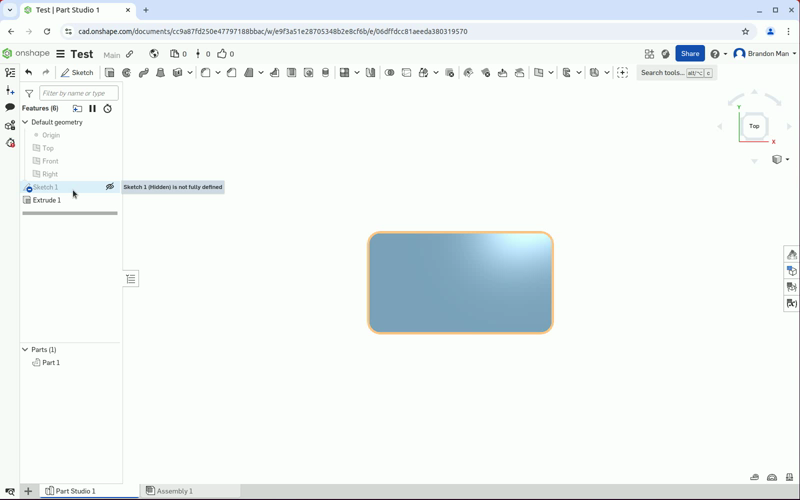
click(73, 189)
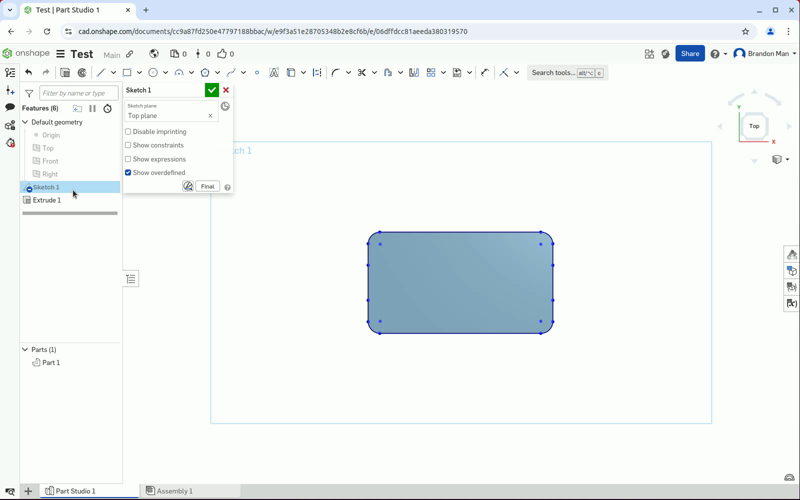
mouse_move(229, 92)
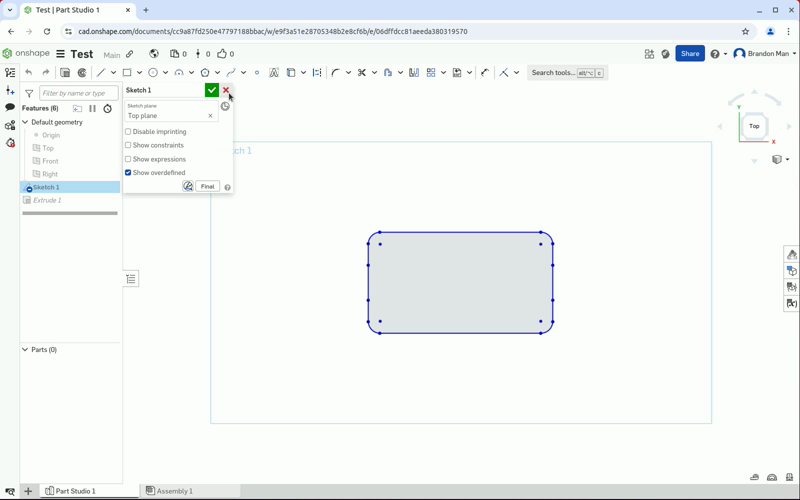
click(229, 92)
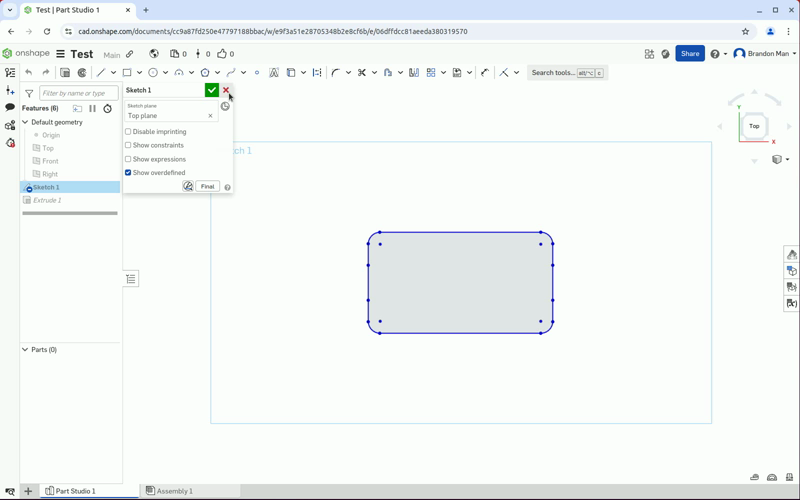
key(shift+s)
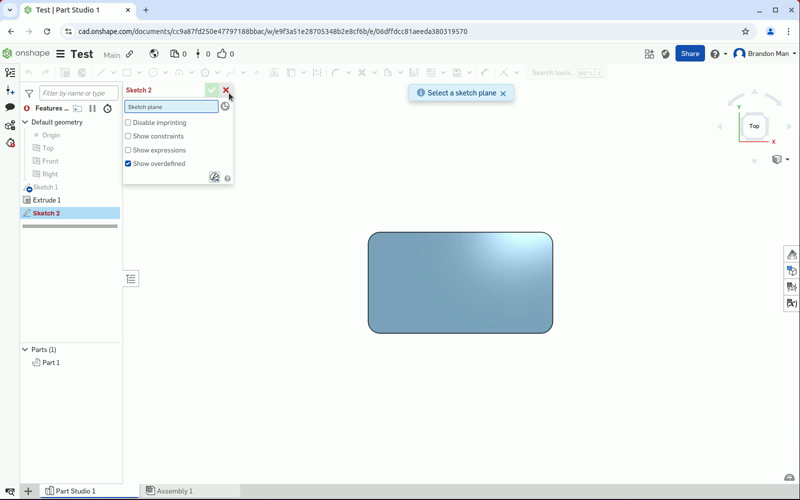
mouse_move(73, 150)
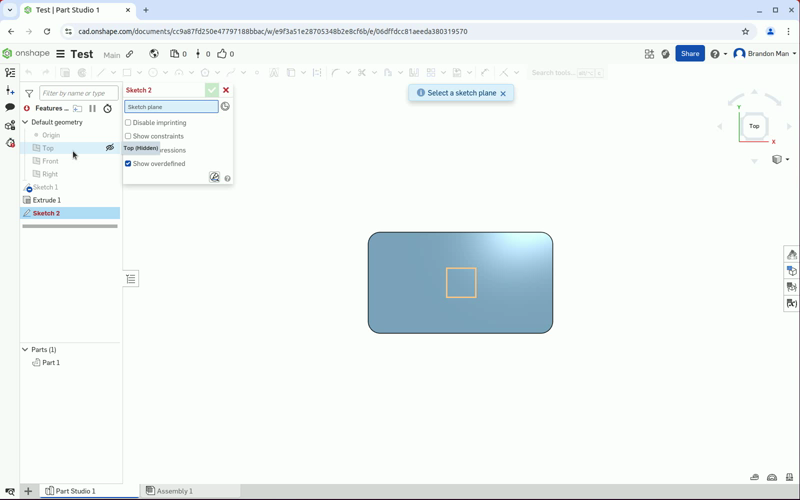
click(73, 150)
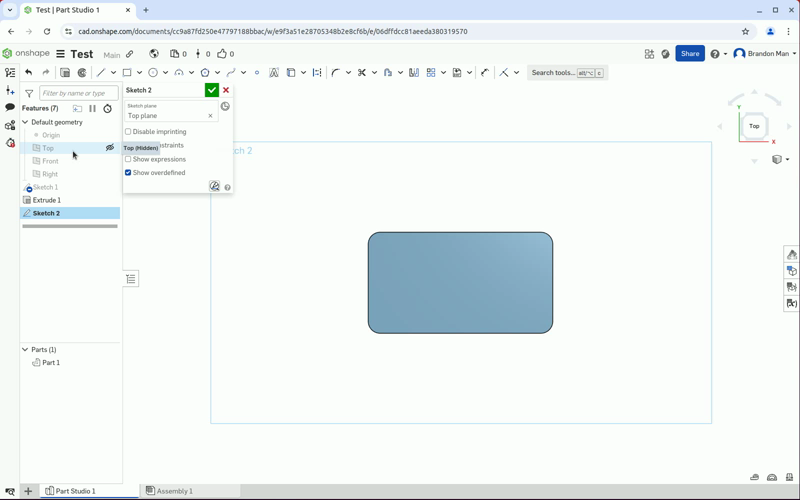
mouse_move(73, 352)
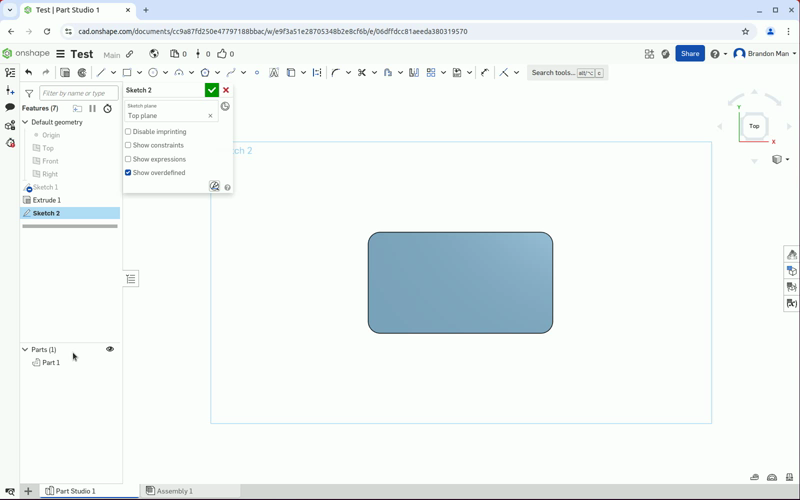
key(y)
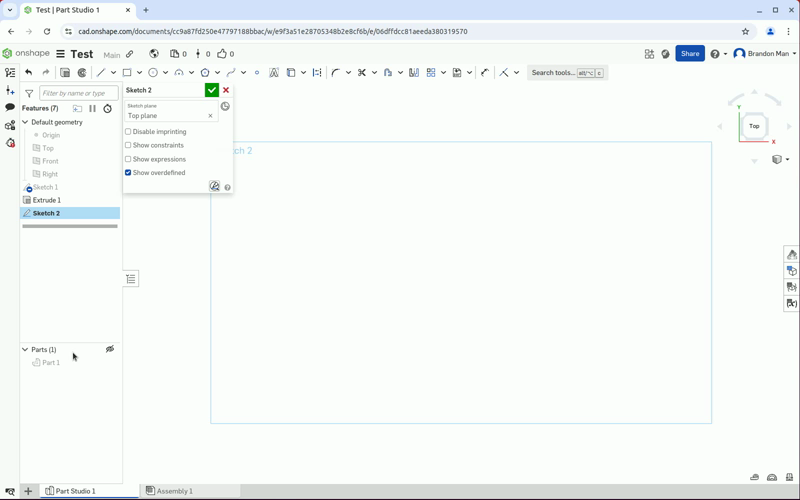
key(a)
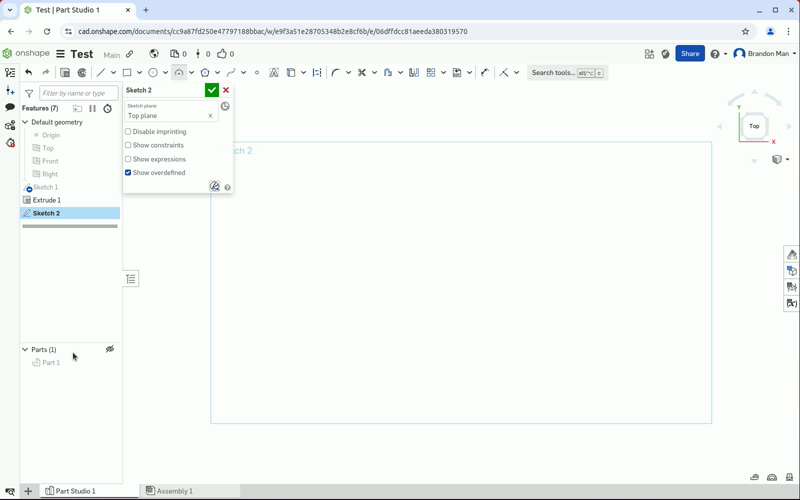
key_down(shift)
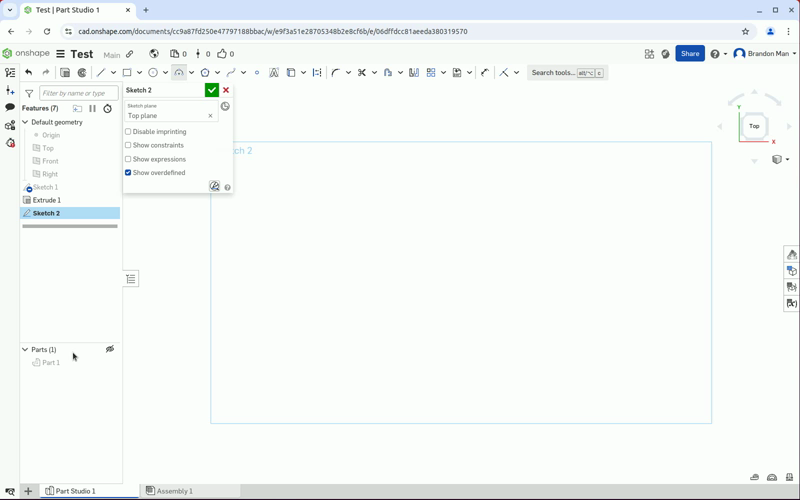
mouse_move(348, 298)
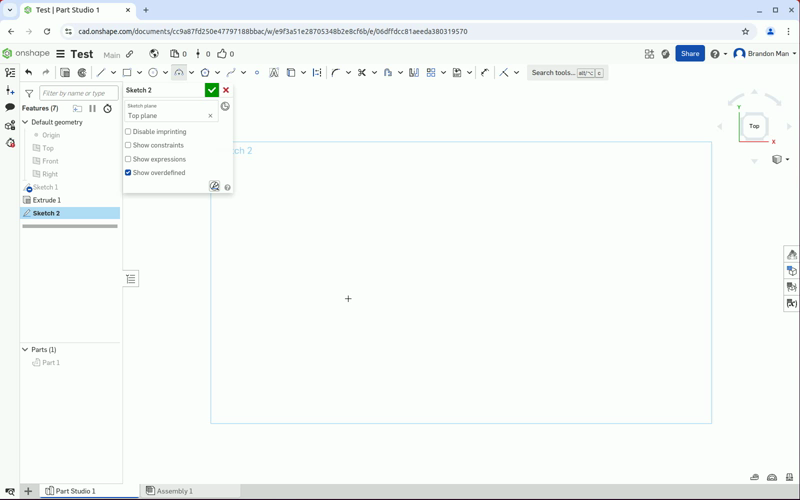
click(348, 298)
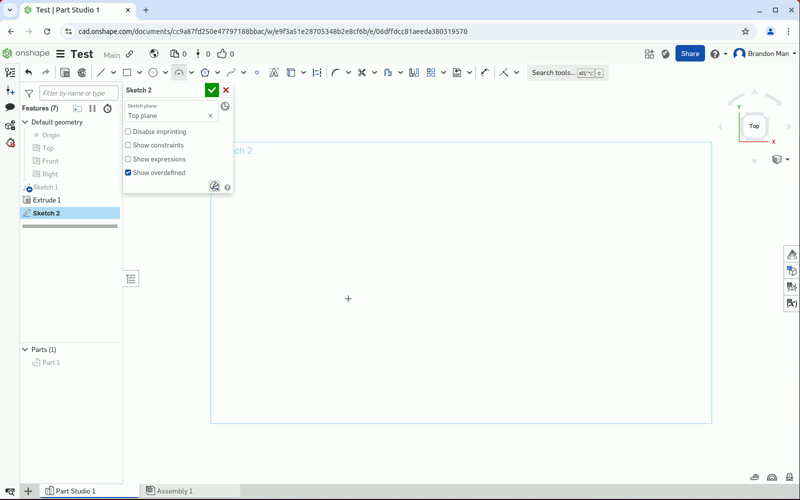
key_up(shift)
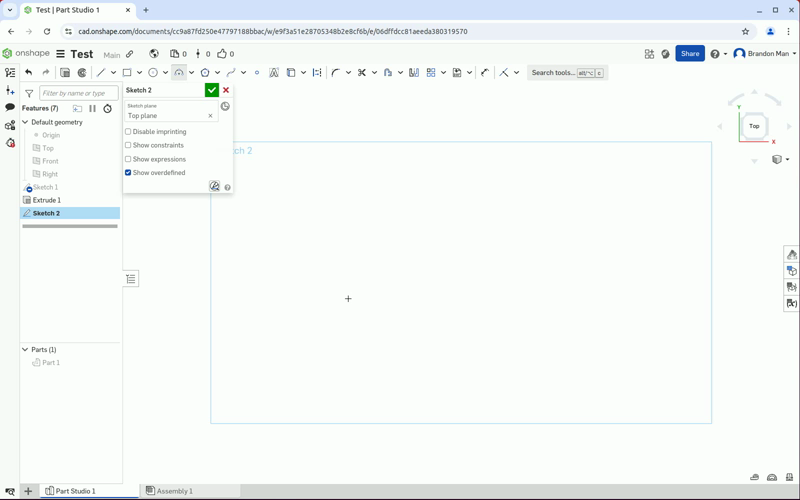
key_down(shift)
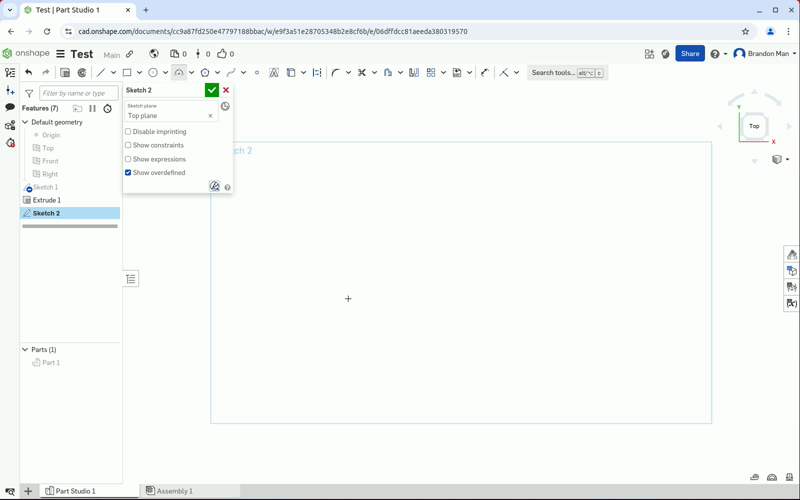
mouse_move(350, 300)
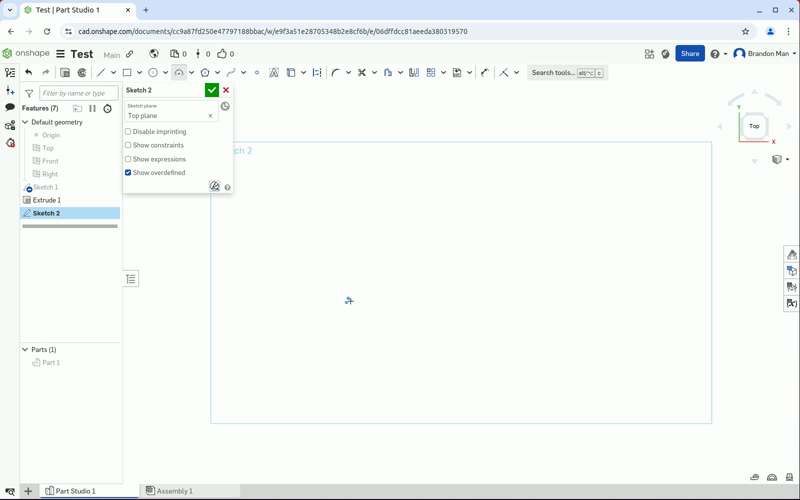
scroll(6)
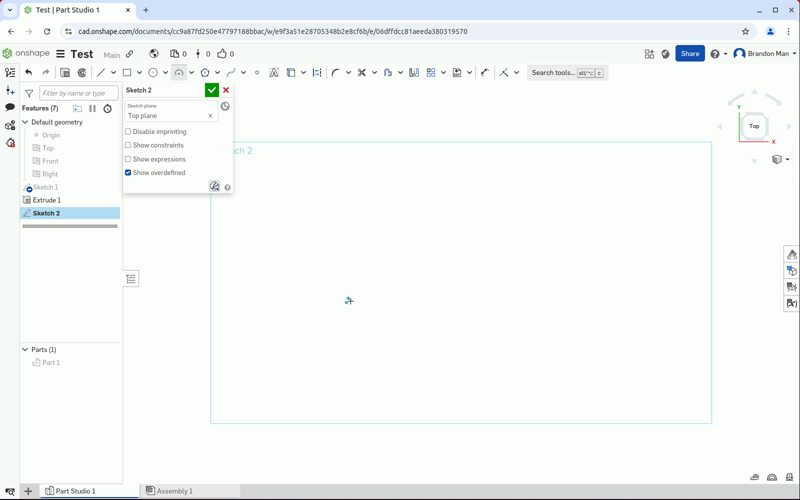
scroll(6)
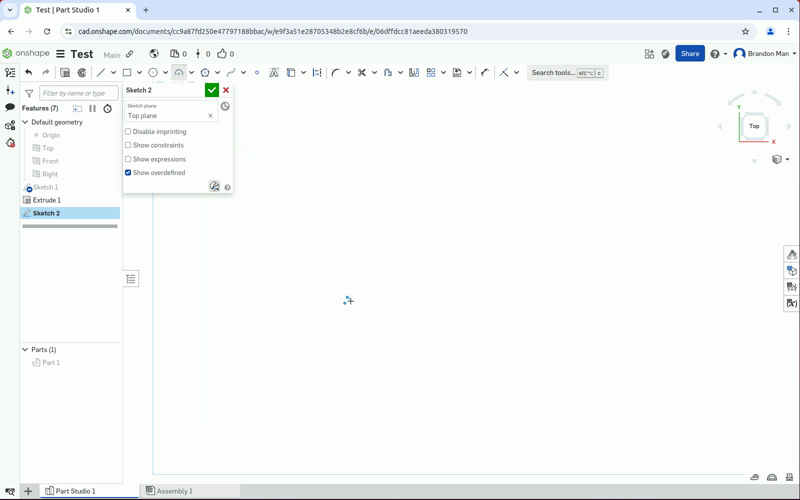
scroll(6)
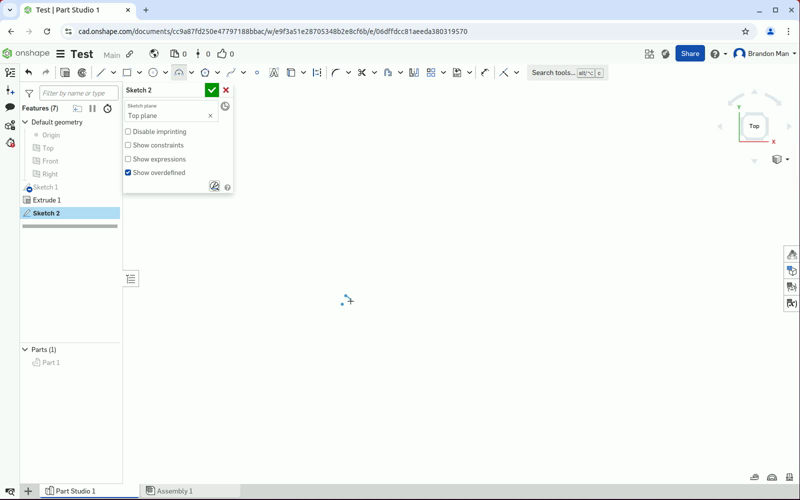
scroll(6)
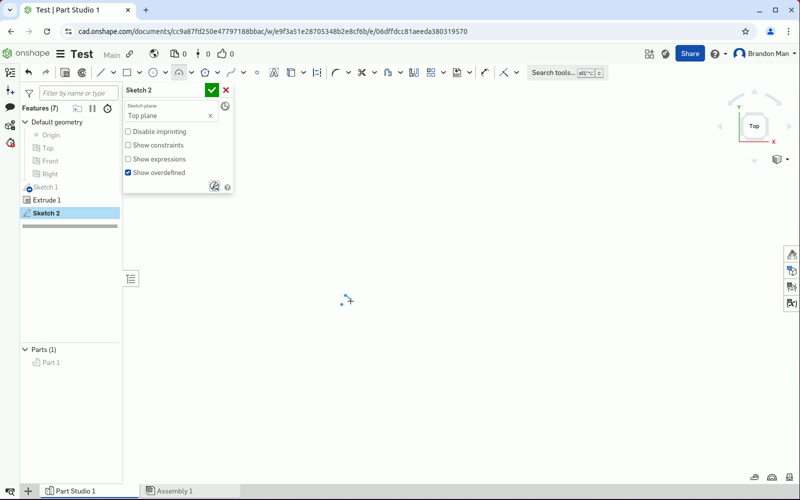
scroll(6)
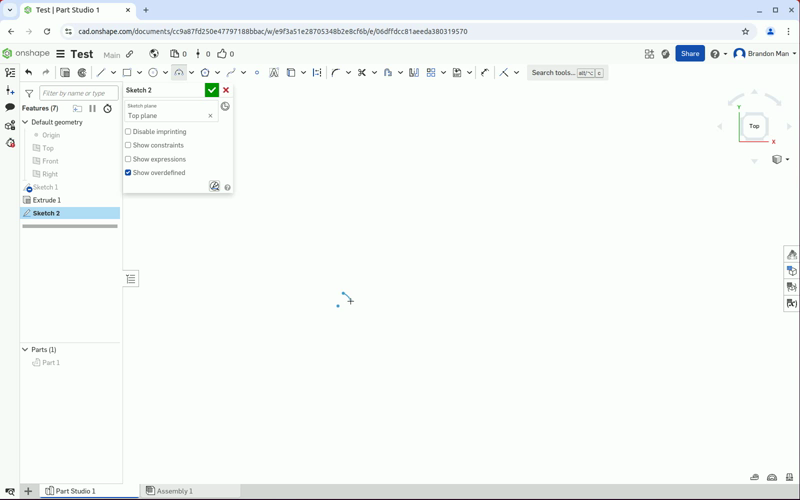
scroll(6)
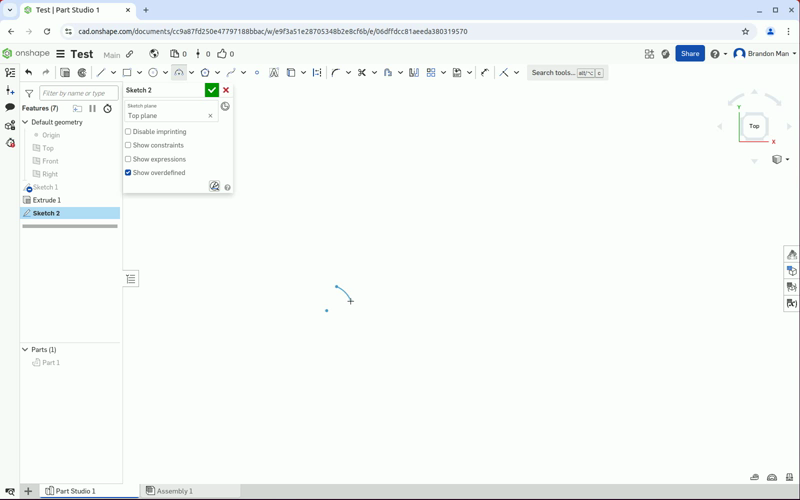
scroll(6)
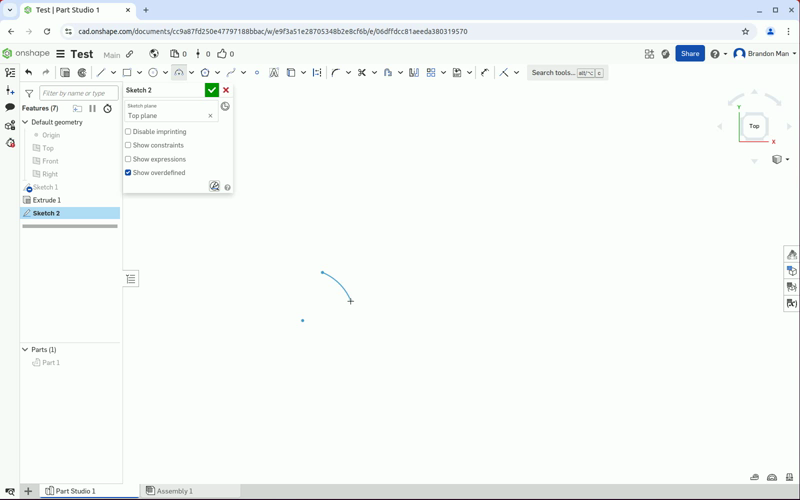
click(350, 300)
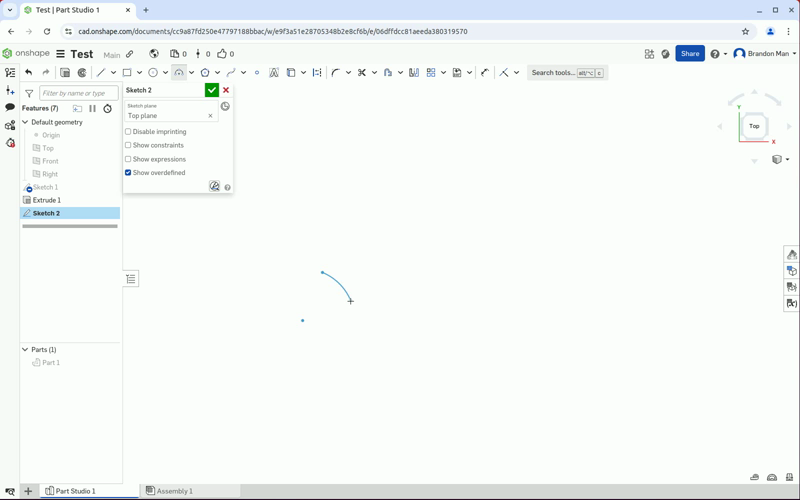
scroll(-6)
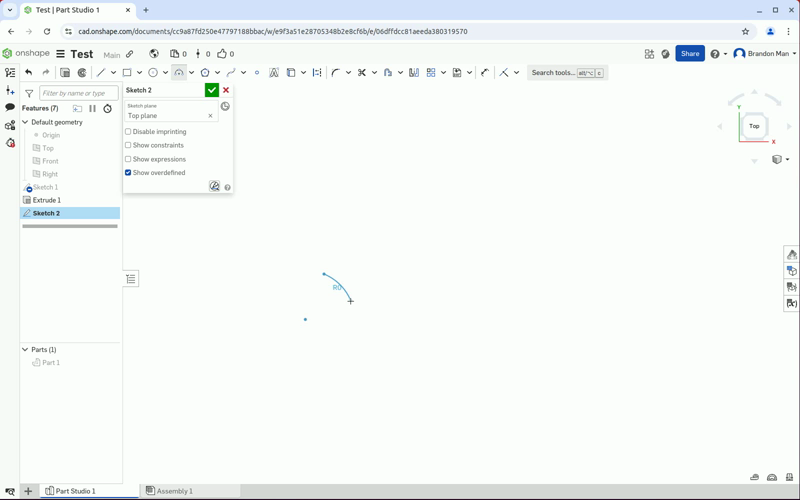
scroll(-6)
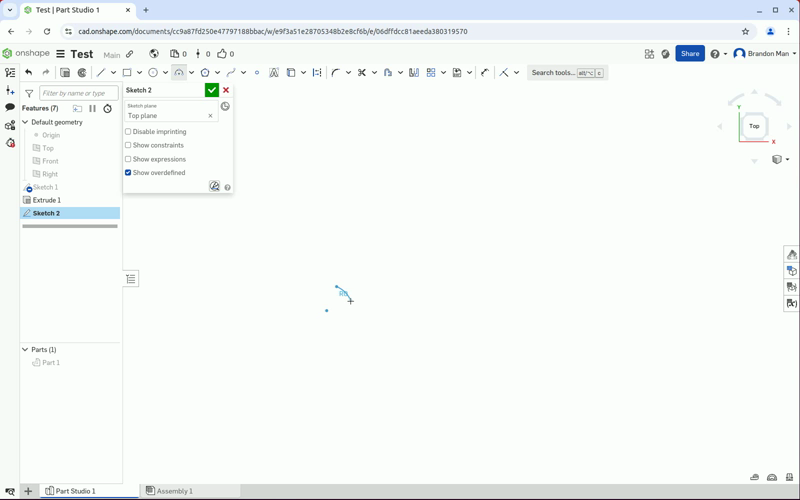
scroll(-6)
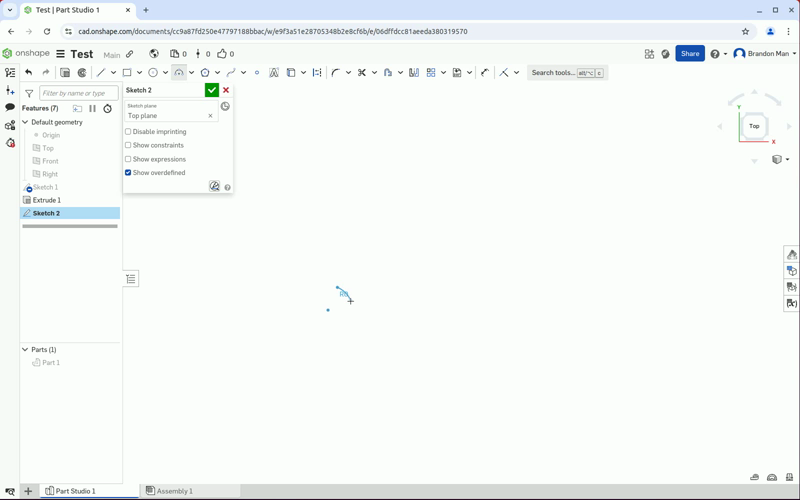
scroll(-6)
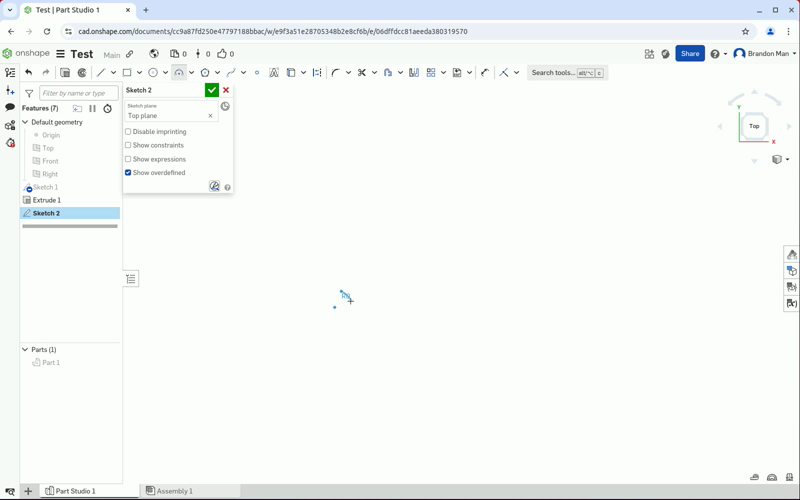
scroll(-6)
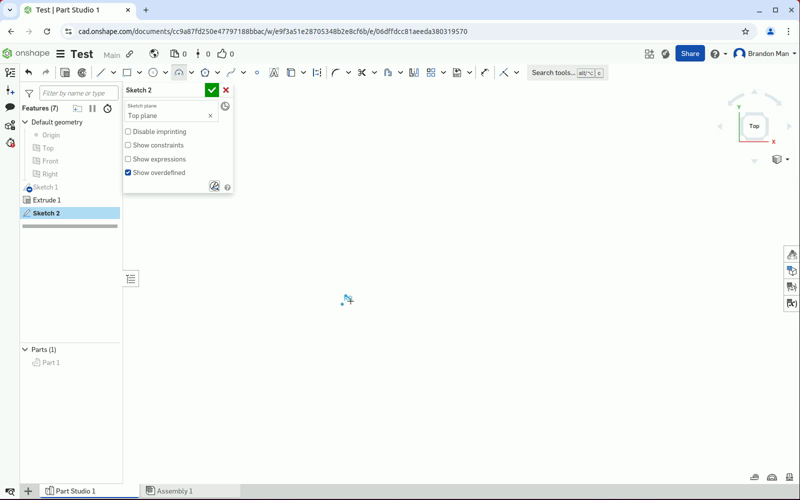
scroll(-6)
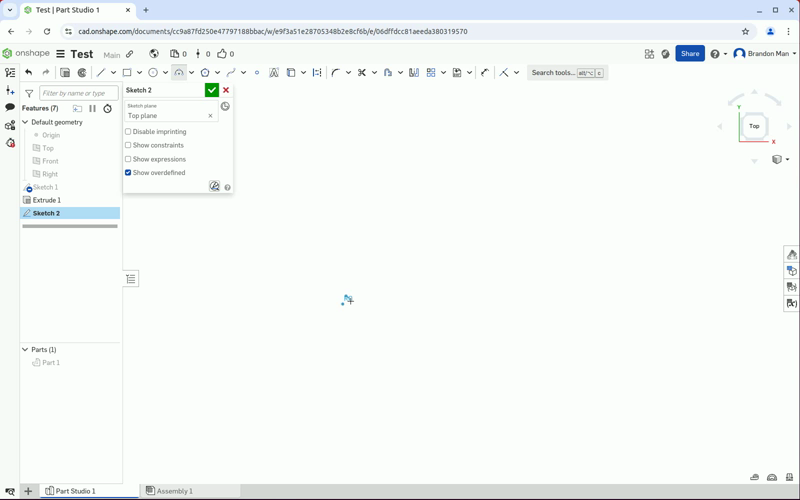
scroll(-6)
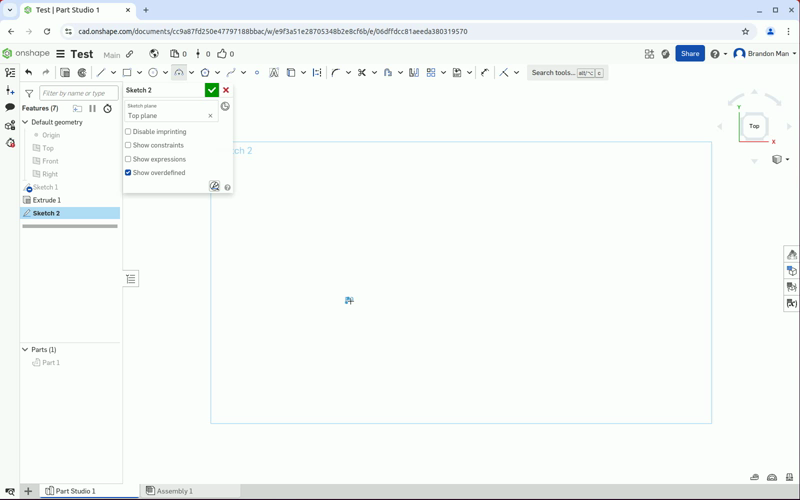
mouse_move(349, 300)
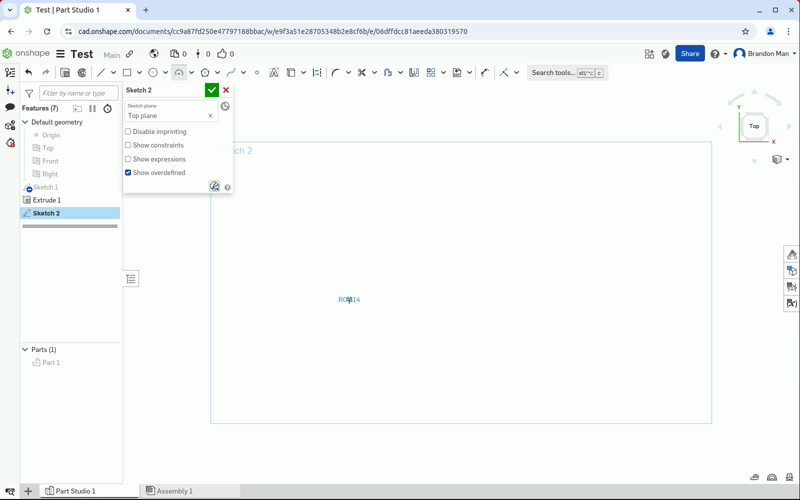
scroll(6)
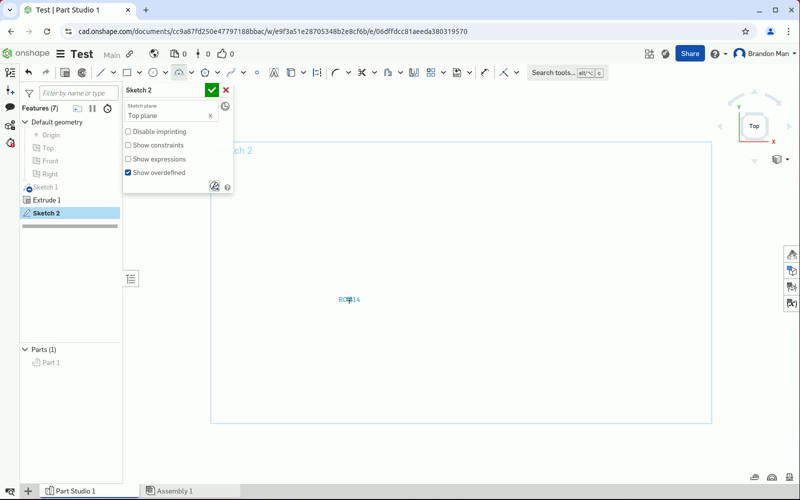
scroll(6)
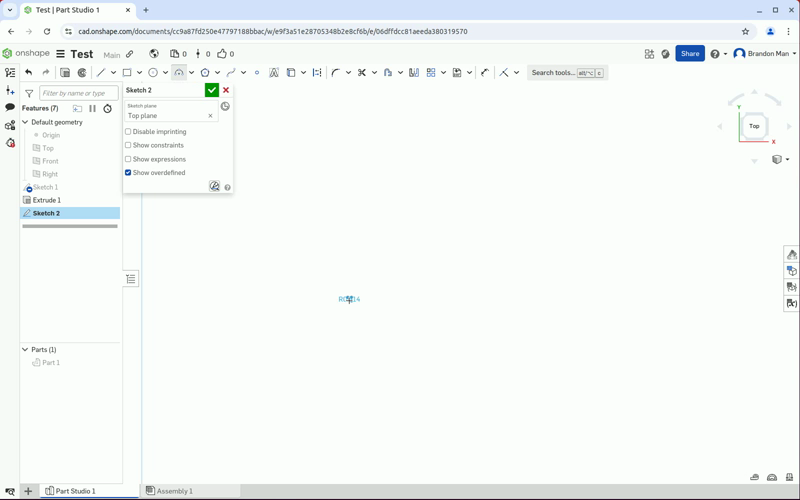
scroll(6)
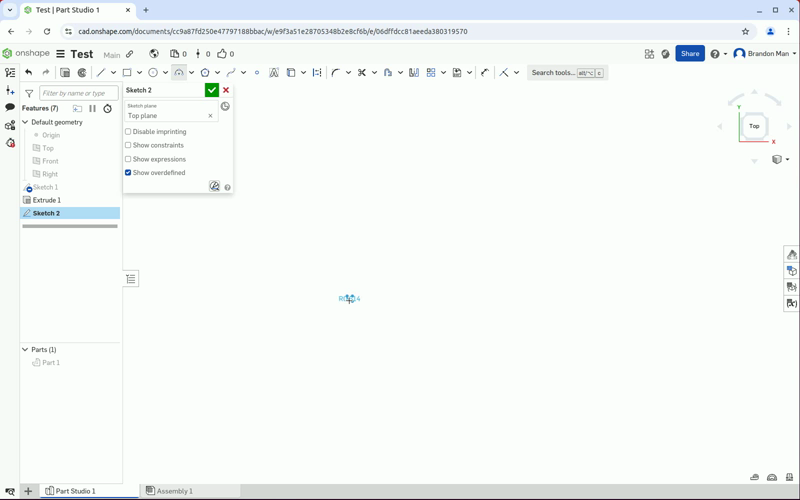
scroll(6)
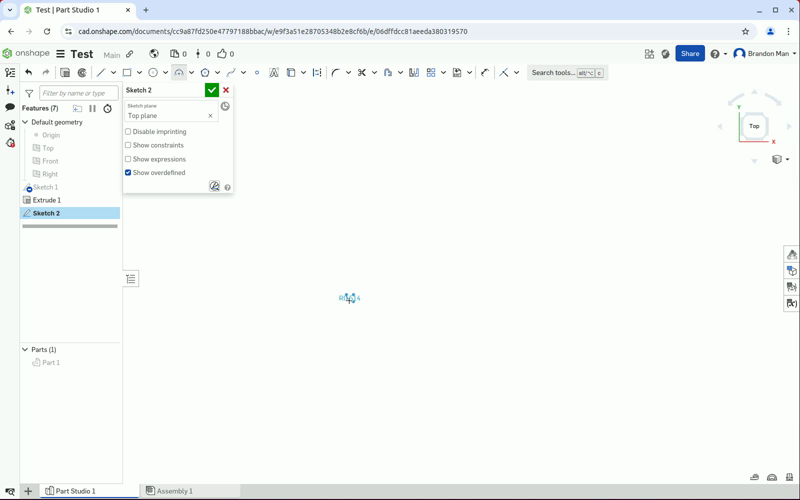
scroll(6)
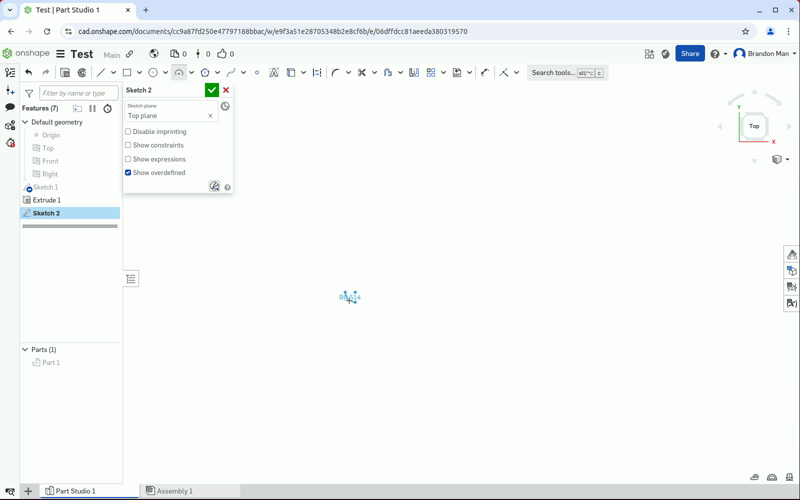
scroll(6)
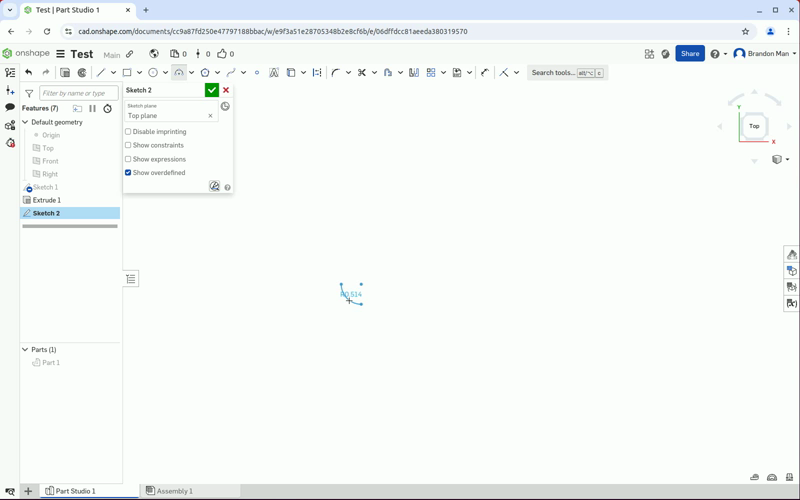
scroll(6)
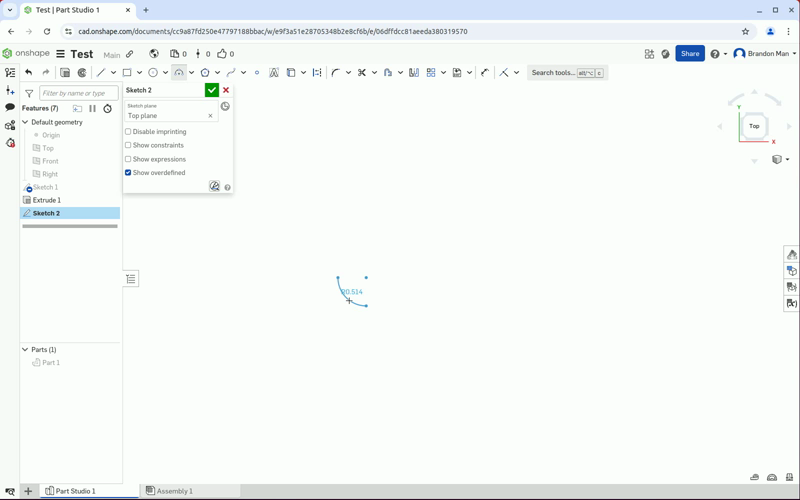
click(349, 300)
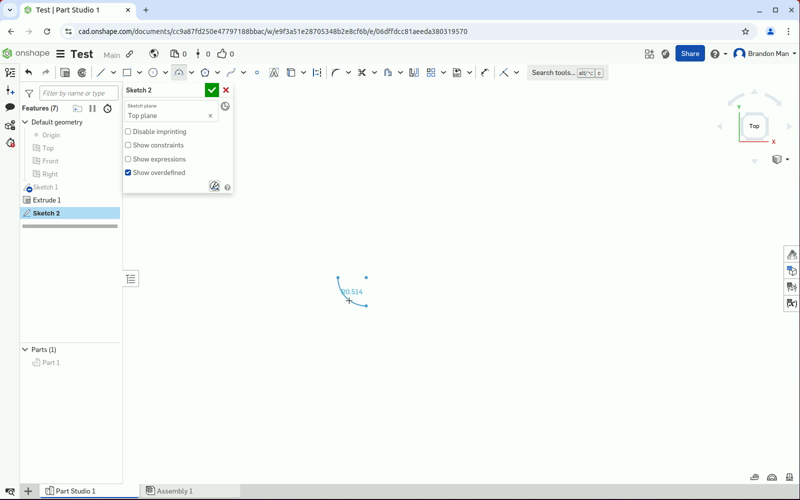
scroll(-6)
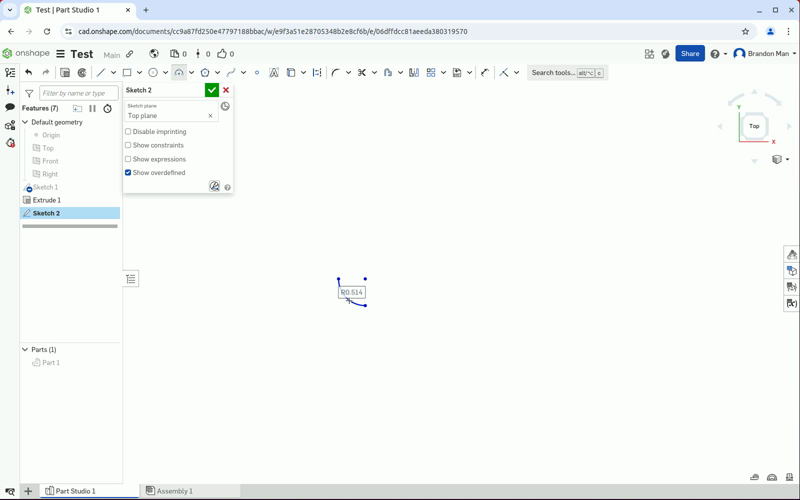
scroll(-6)
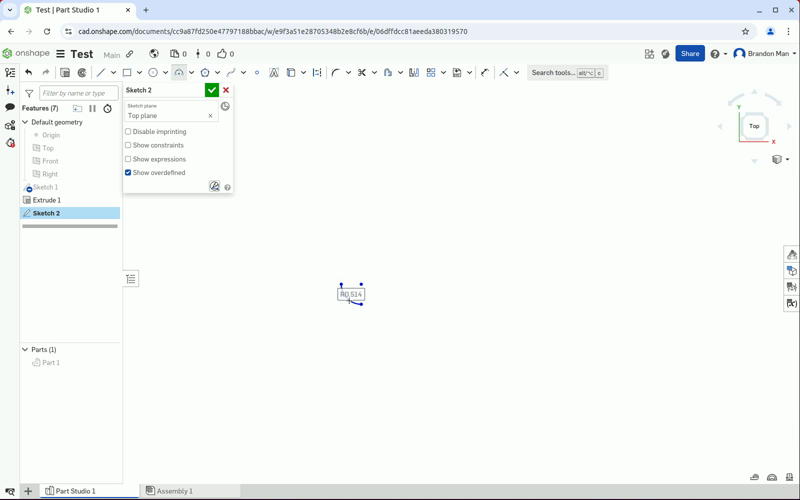
scroll(-6)
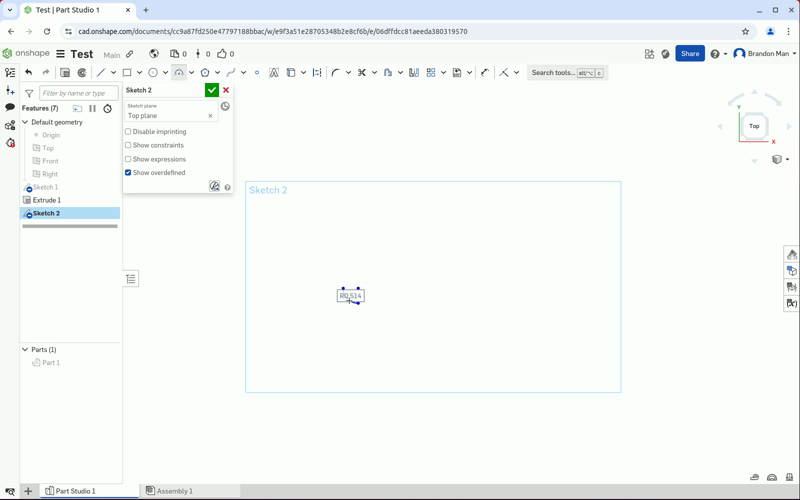
scroll(-6)
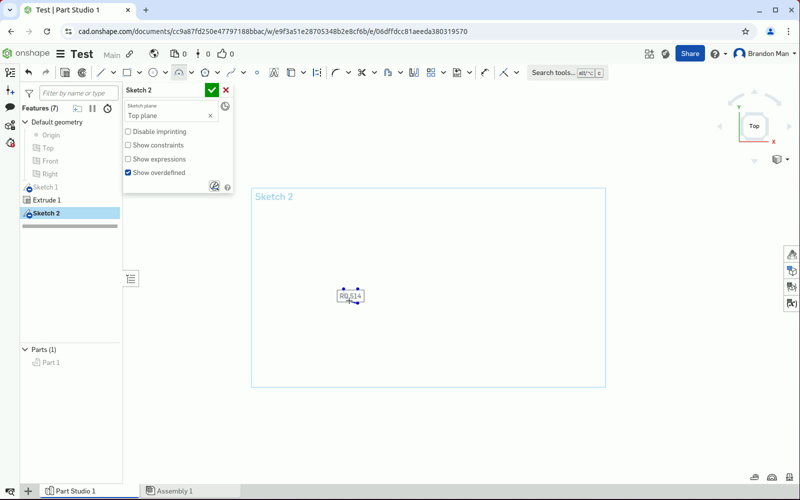
scroll(-6)
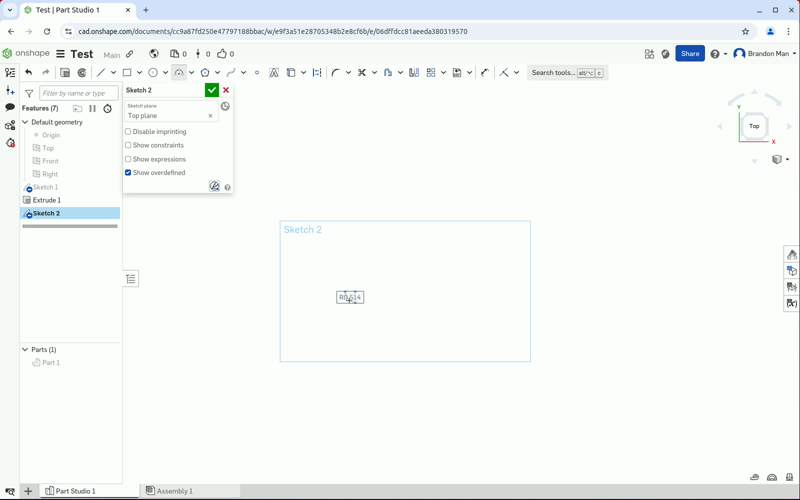
scroll(-6)
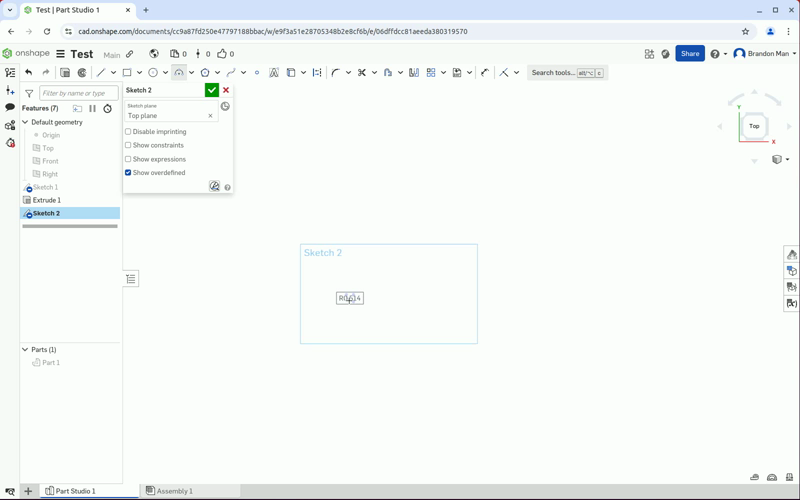
scroll(-6)
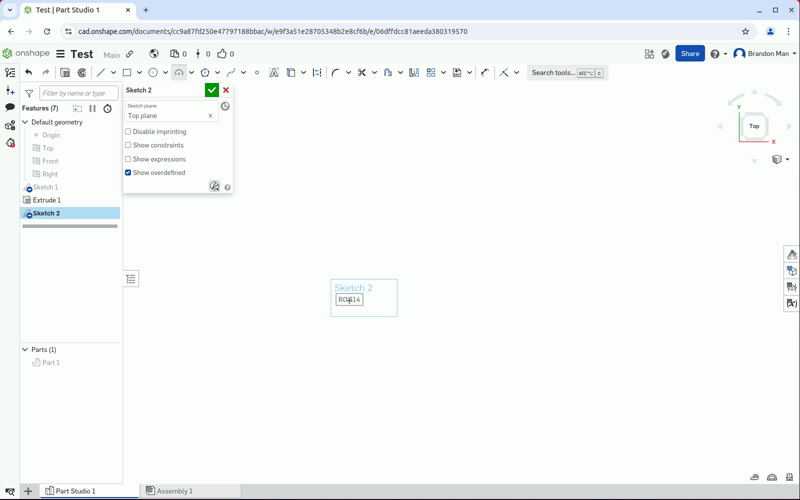
key_up(shift)
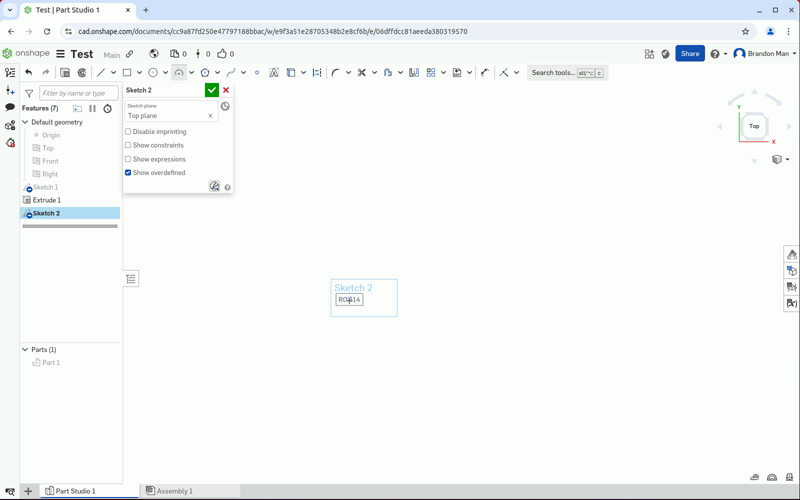
key(esc)
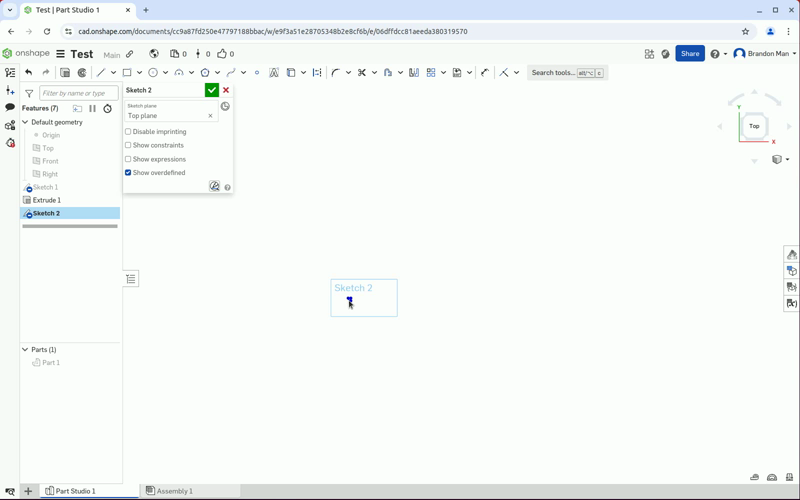
key(l)
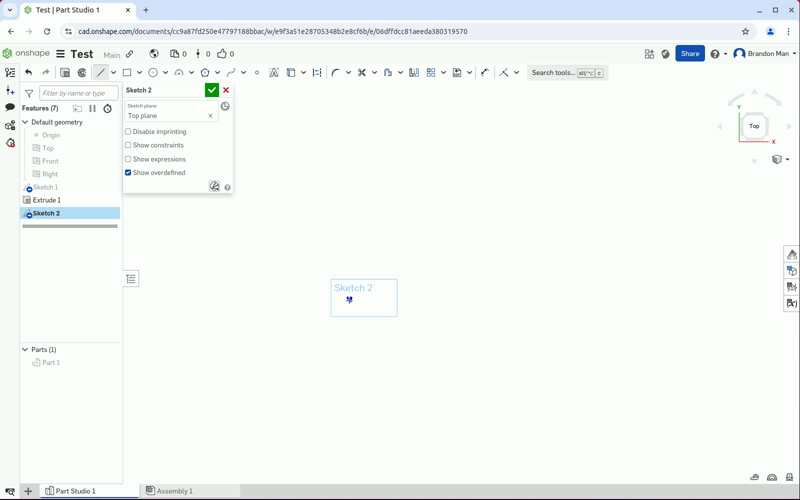
mouse_move(350, 300)
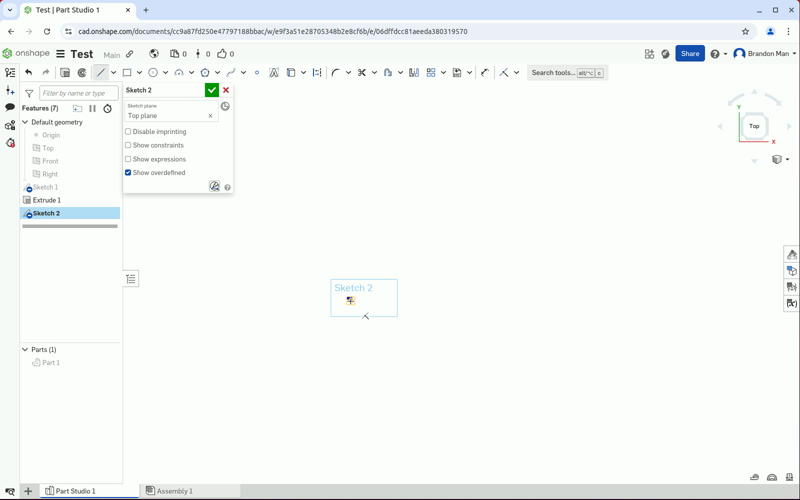
scroll(6)
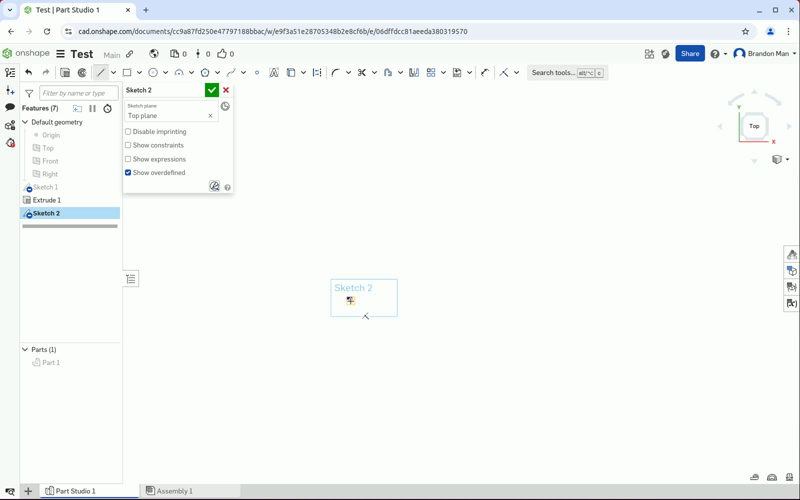
scroll(6)
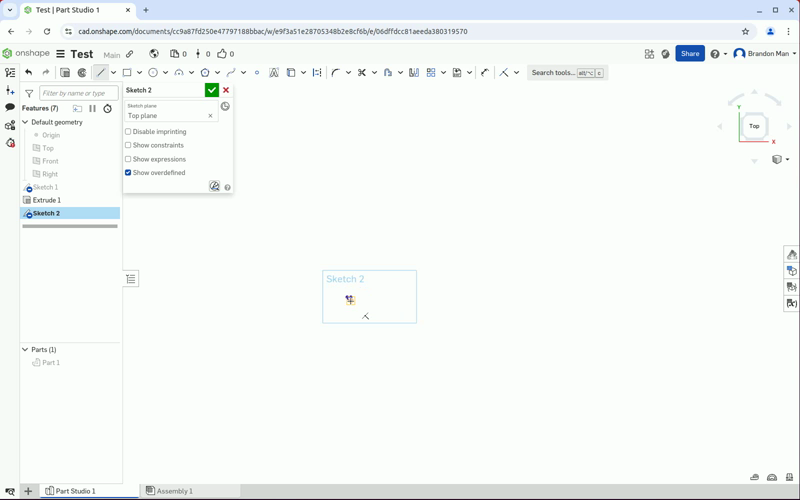
scroll(6)
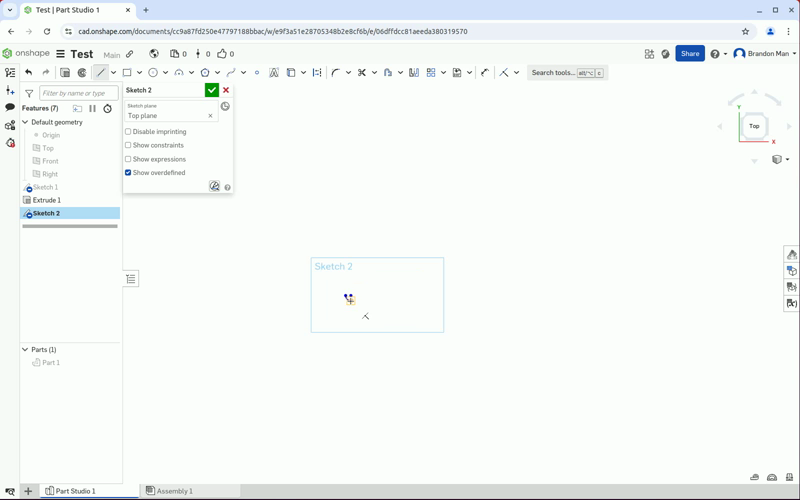
scroll(6)
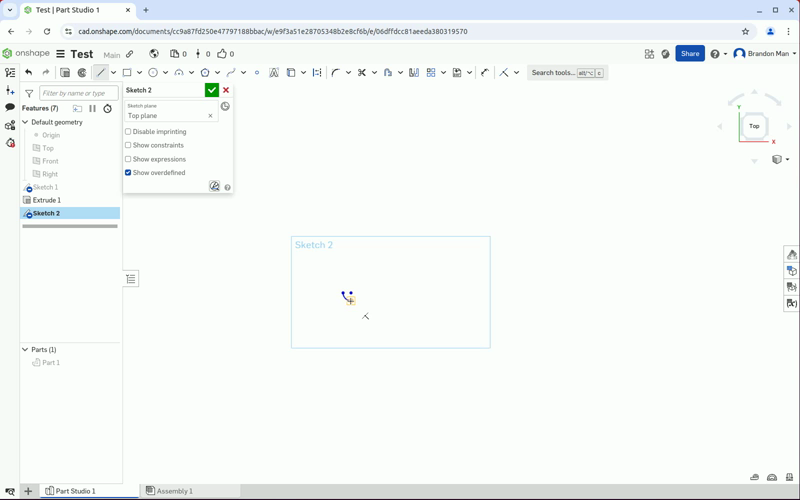
scroll(6)
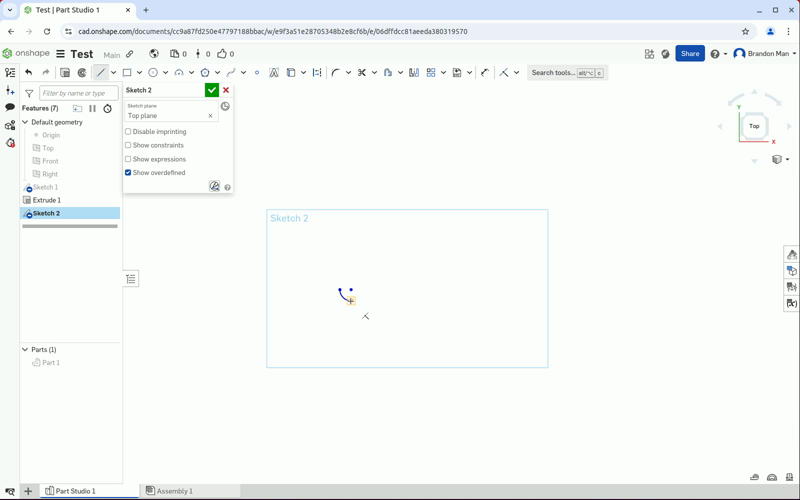
scroll(6)
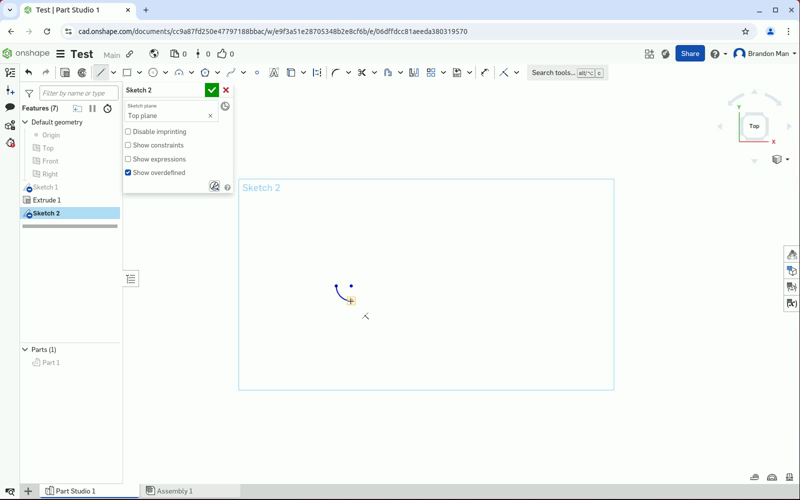
scroll(6)
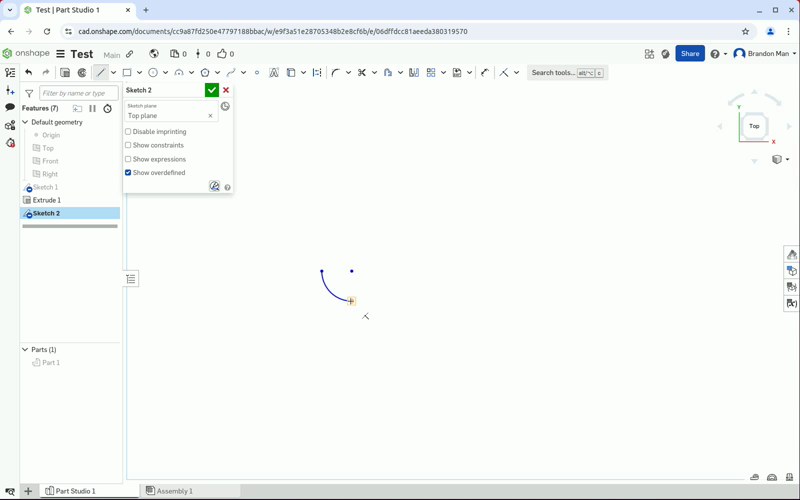
click(350, 300)
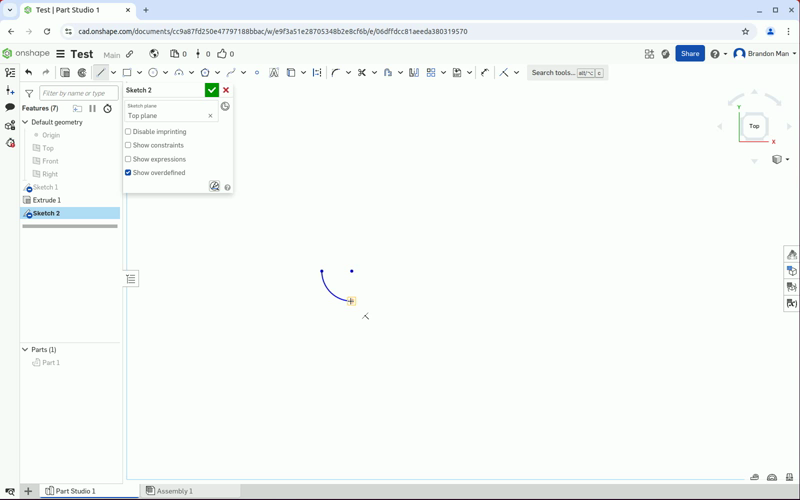
scroll(-6)
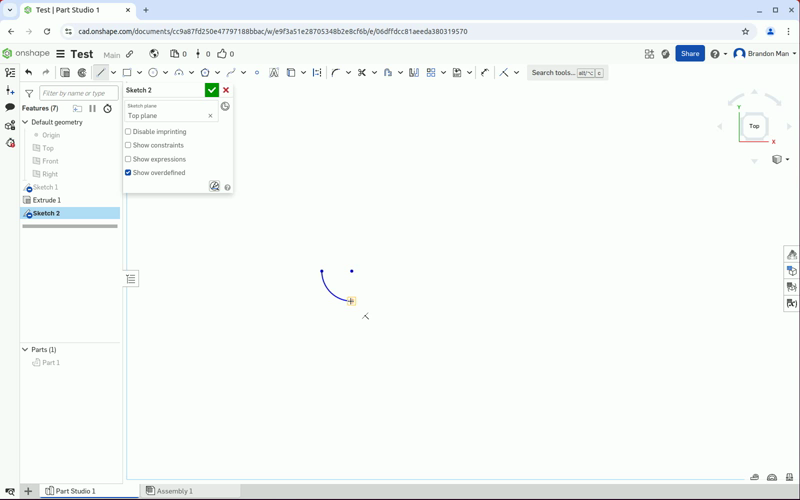
scroll(-6)
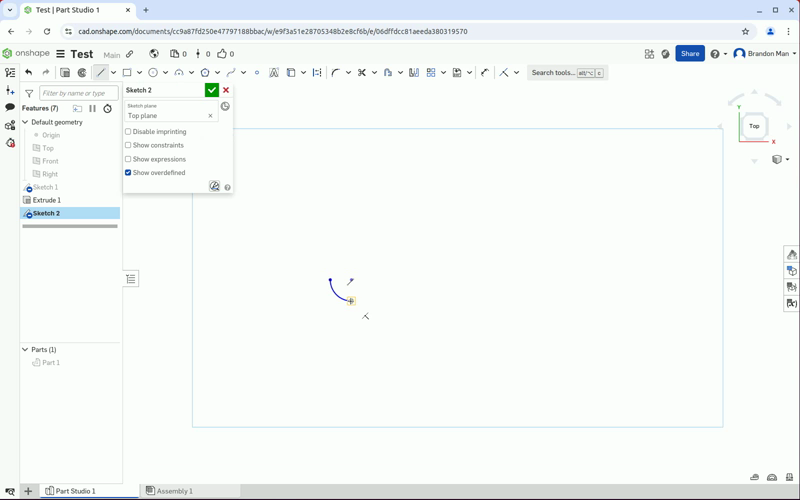
scroll(-6)
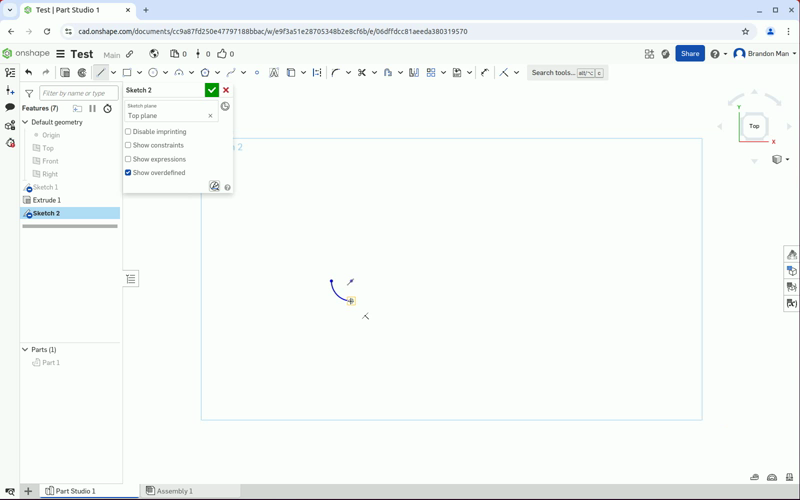
scroll(-6)
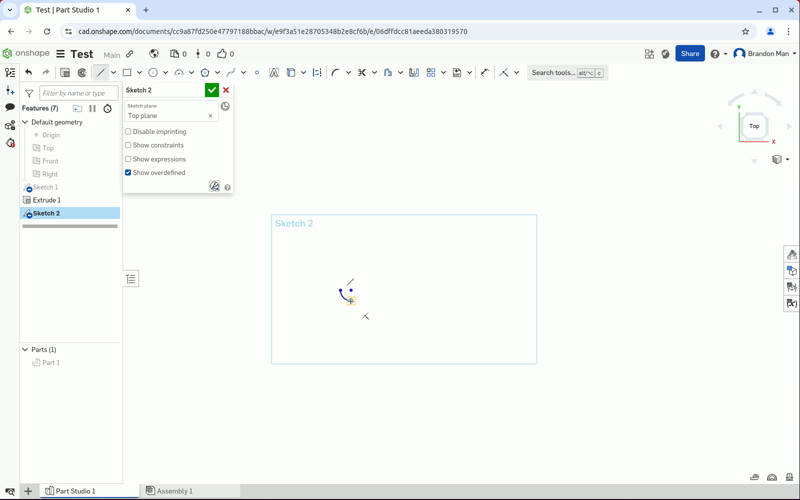
scroll(-6)
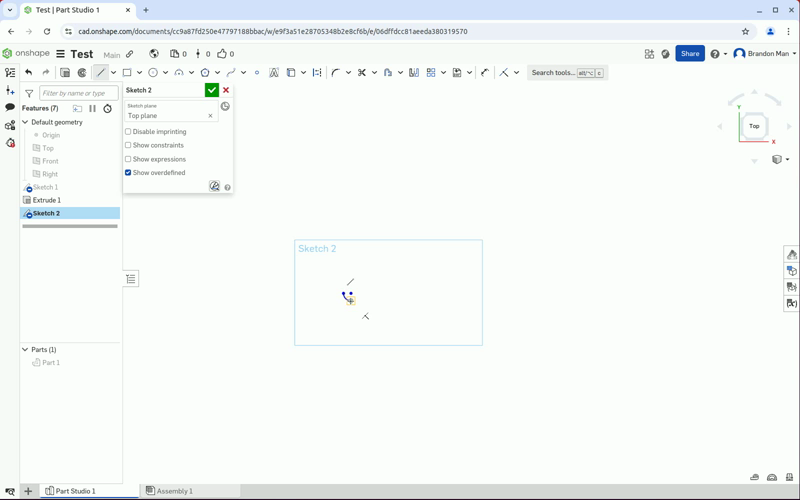
scroll(-6)
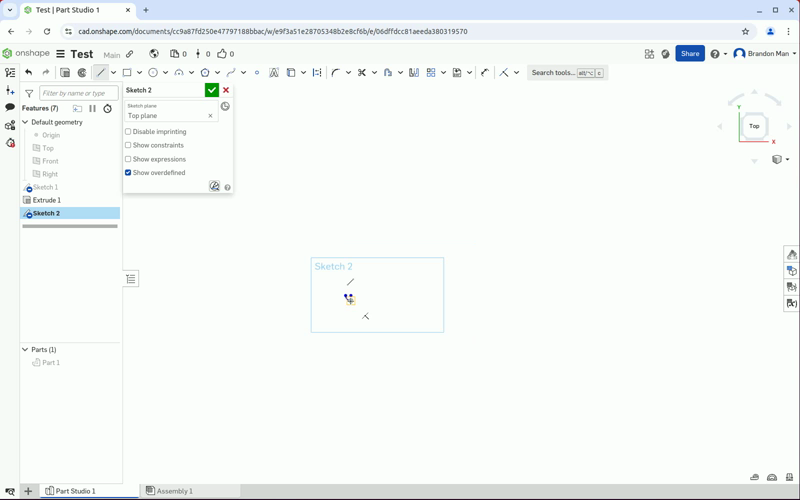
scroll(-6)
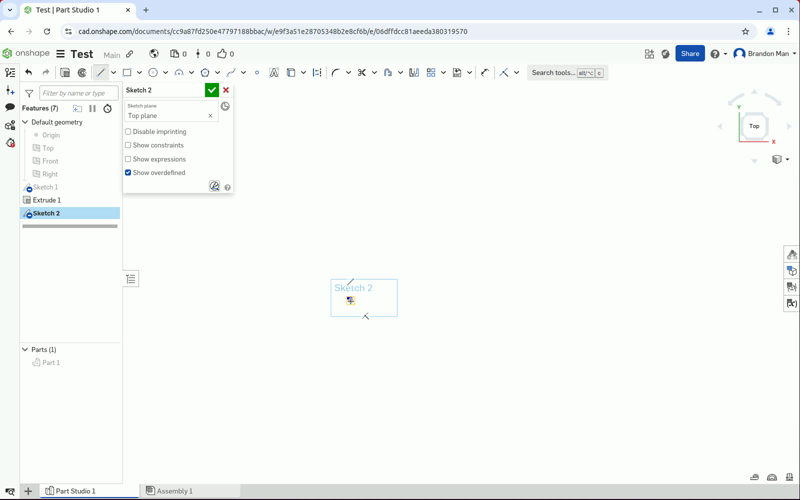
key_down(shift)
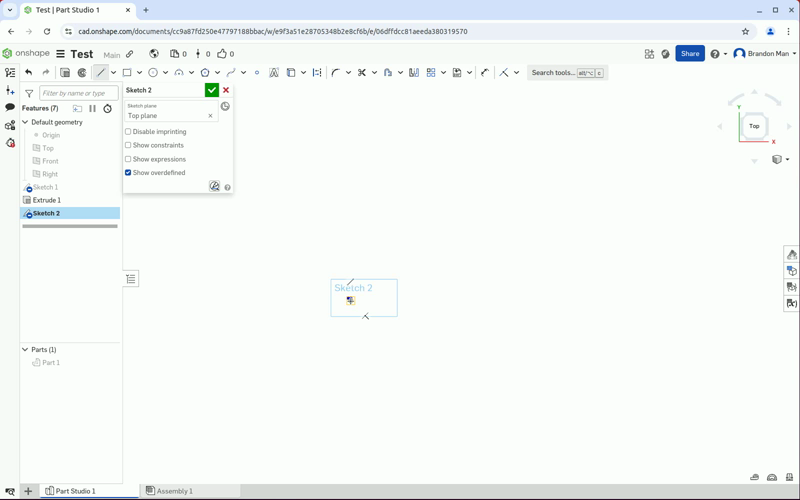
mouse_move(380, 300)
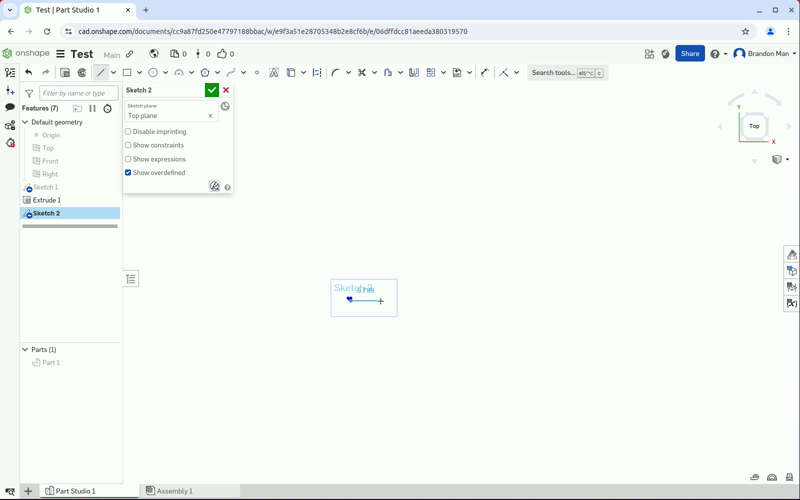
mouse_move(369, 300)
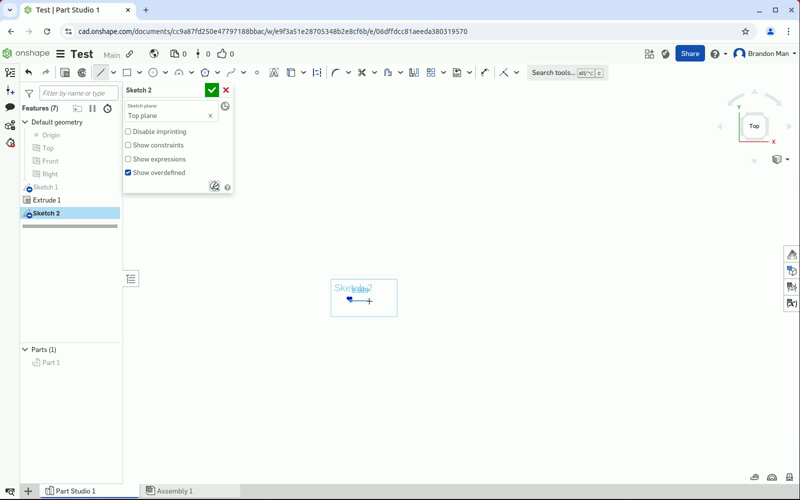
click(369, 300)
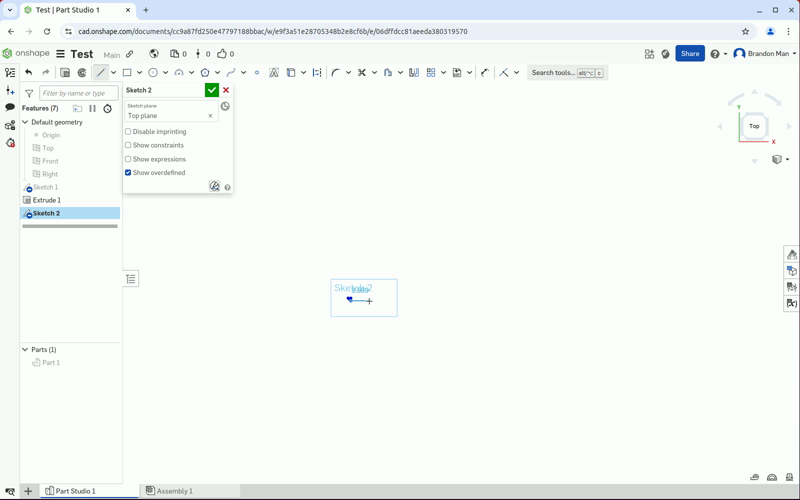
key_up(shift)
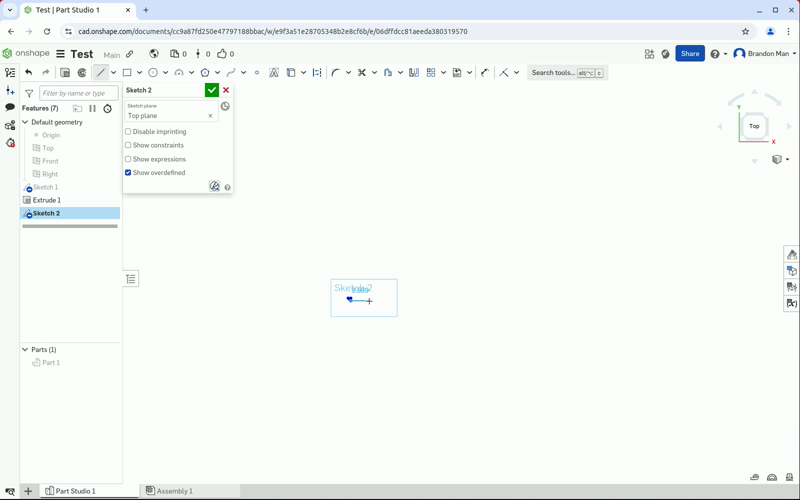
key_down(shift)
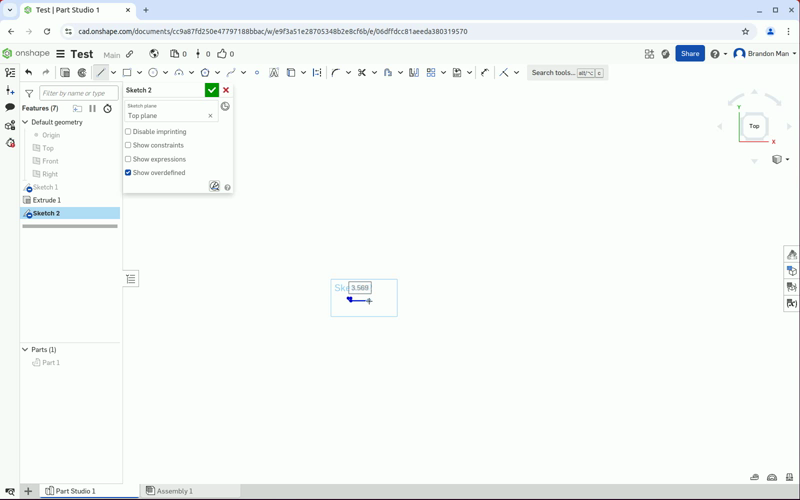
mouse_move(399, 300)
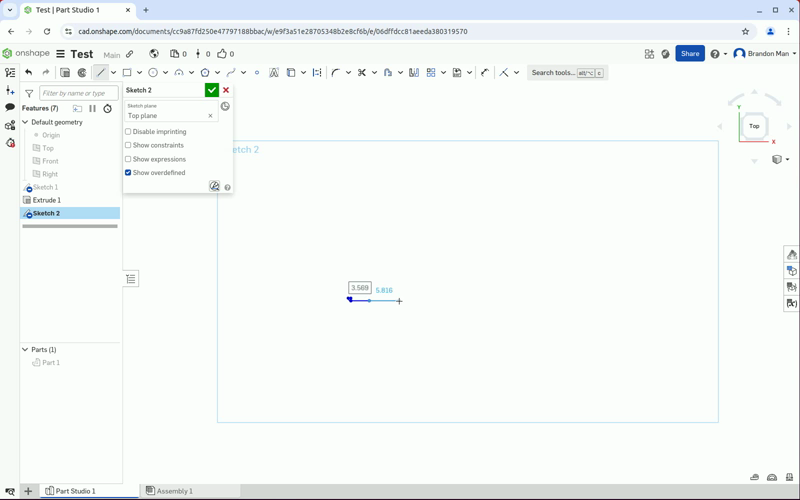
mouse_move(369, 264)
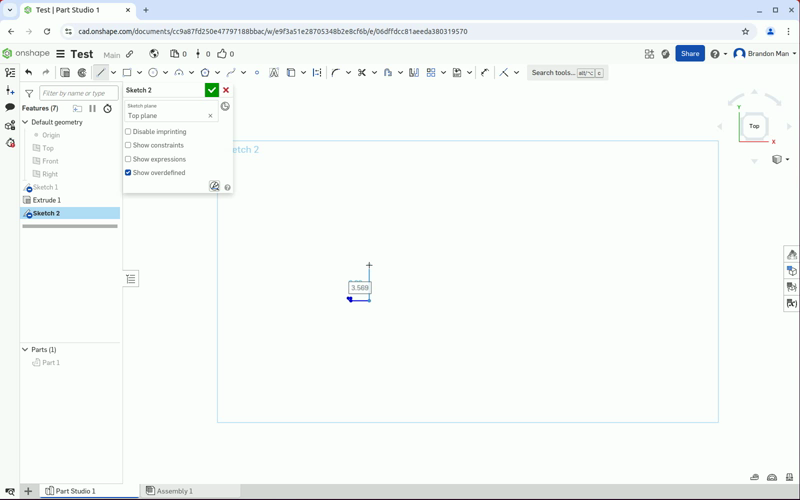
click(369, 264)
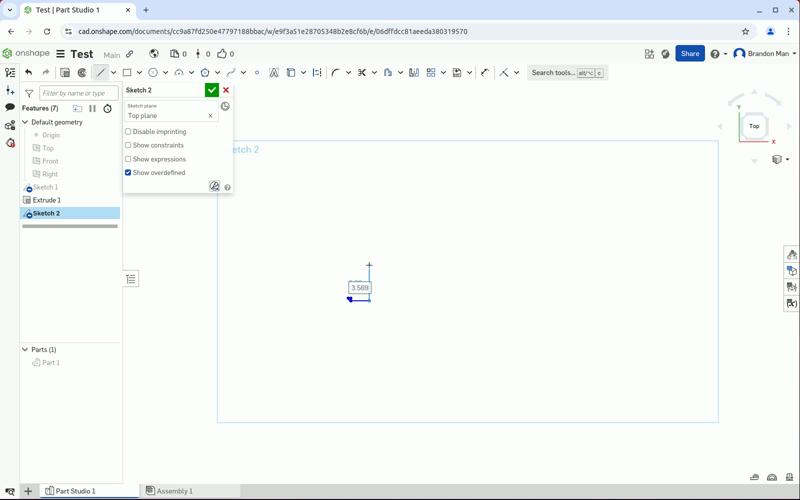
key_up(shift)
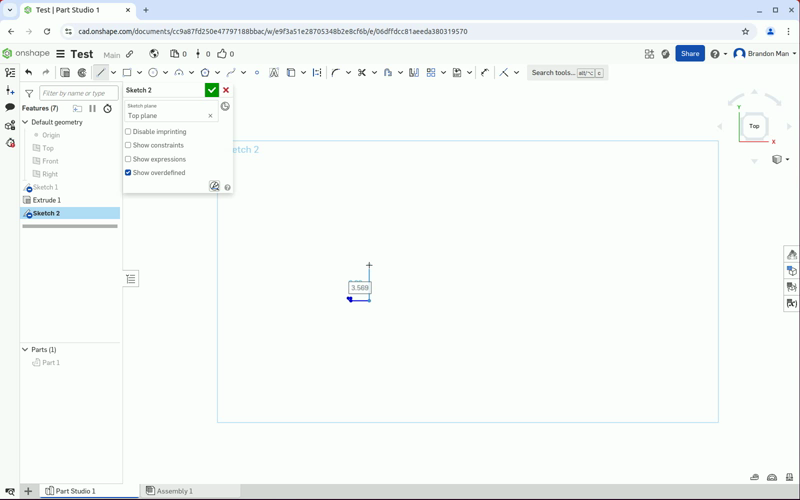
key_down(shift)
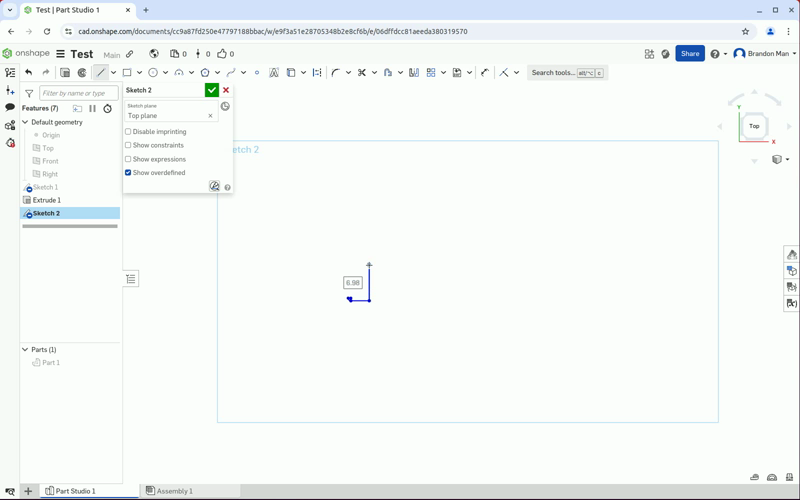
mouse_move(399, 264)
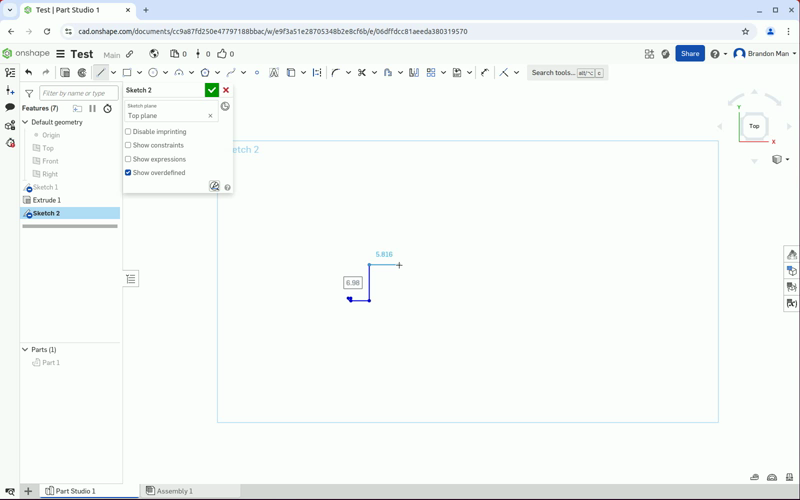
mouse_move(350, 264)
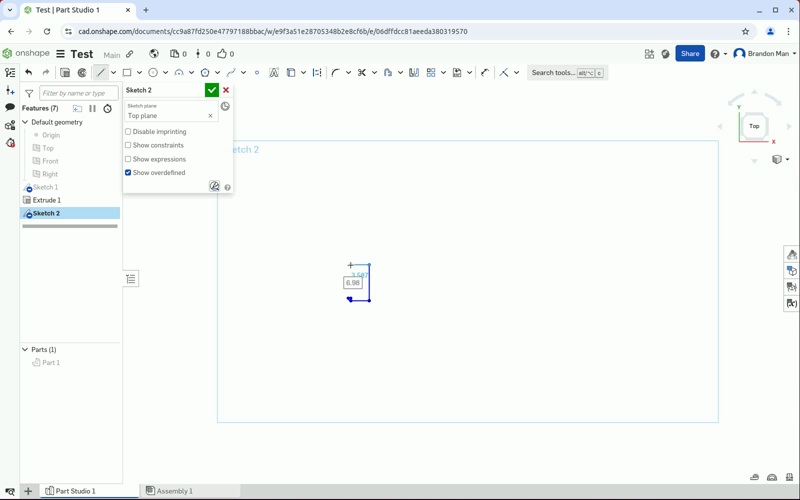
click(350, 264)
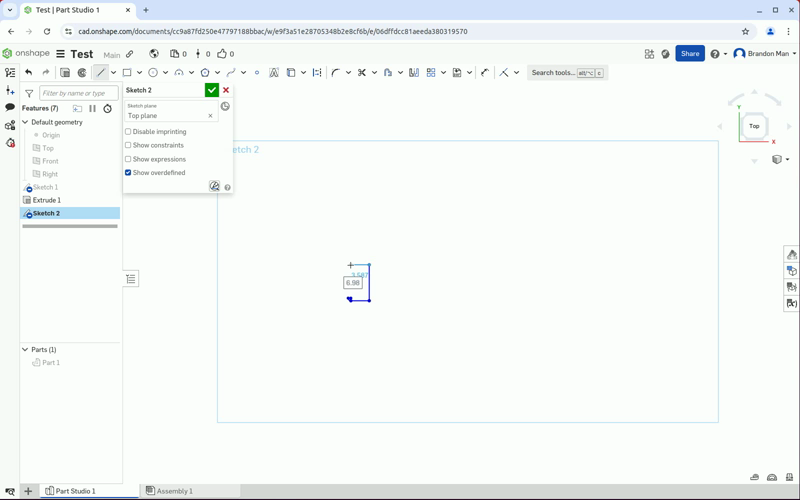
key_up(shift)
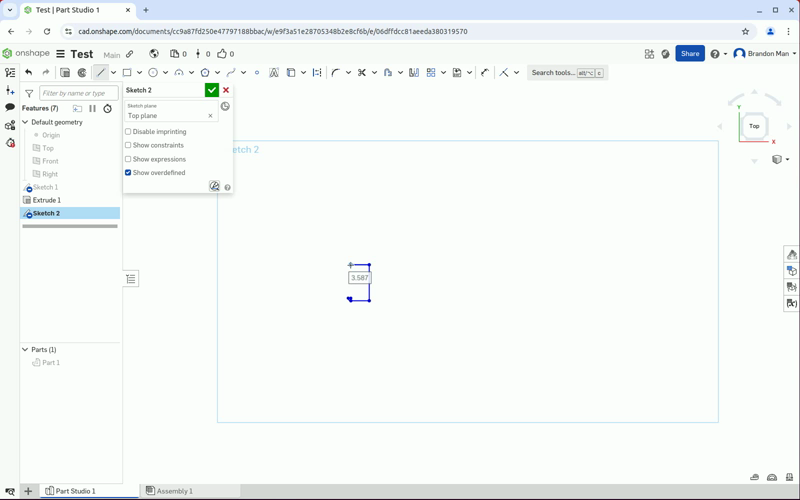
key(esc)
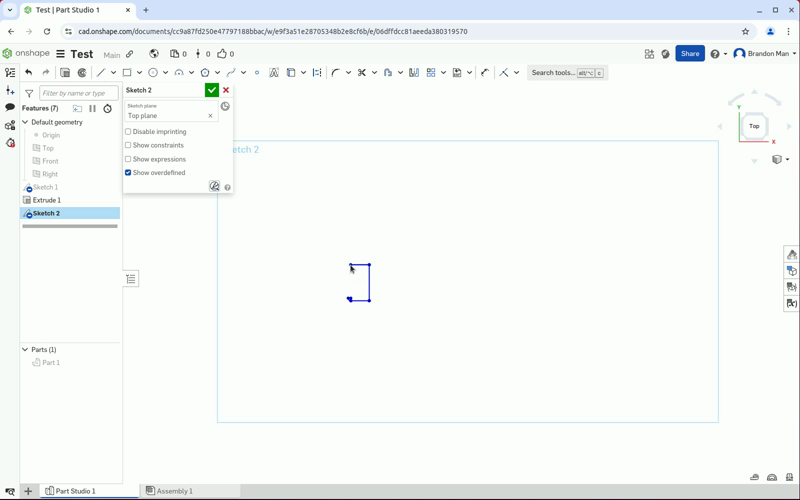
key(a)
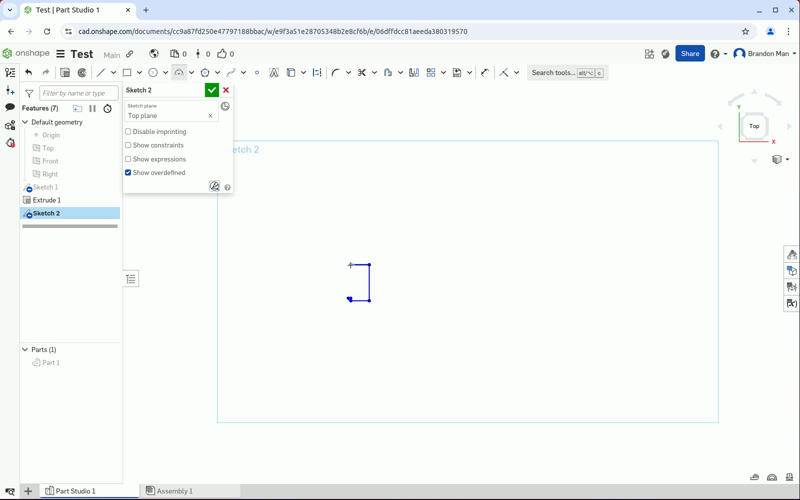
mouse_move(350, 264)
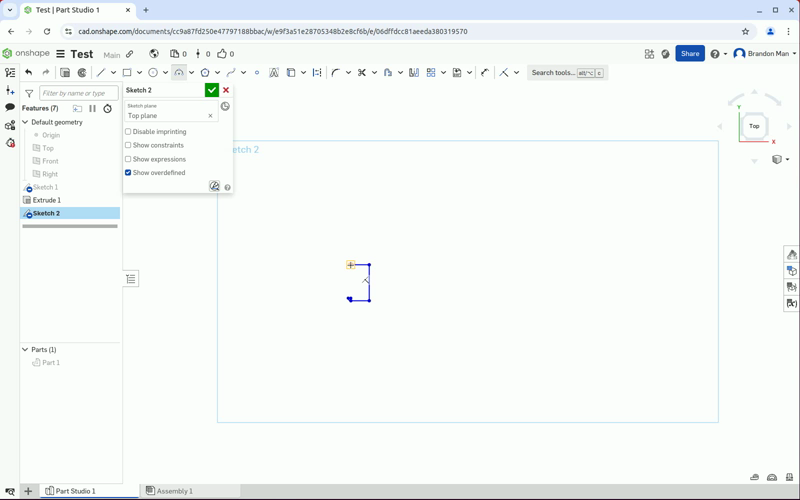
click(350, 264)
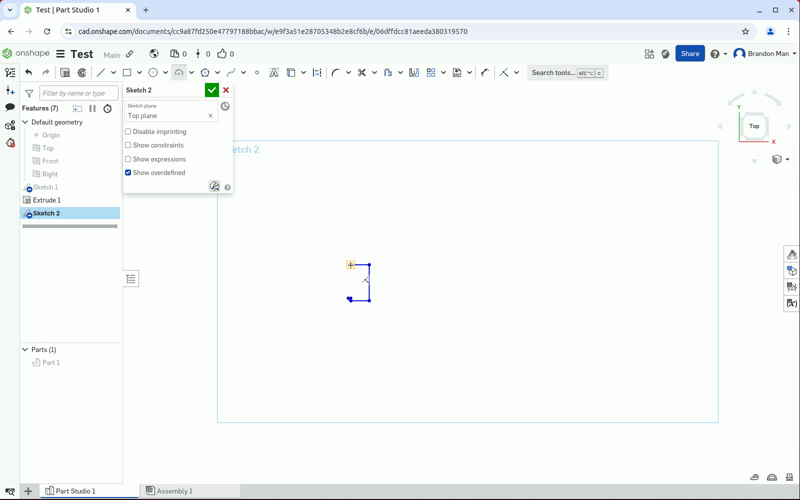
key_down(shift)
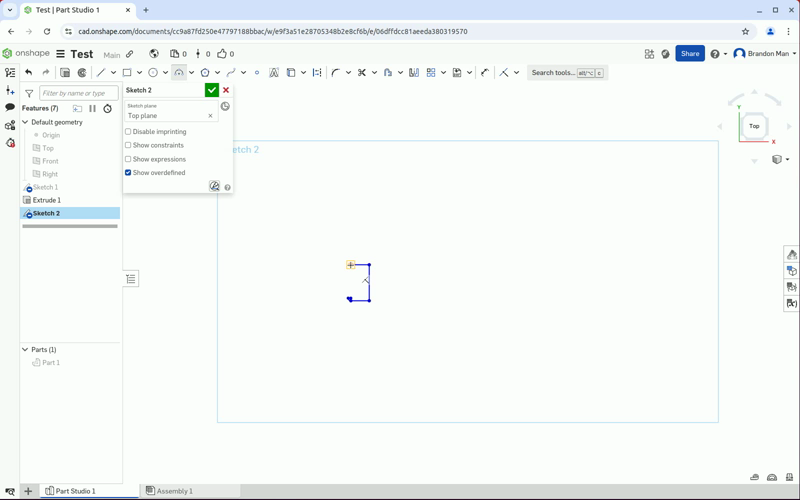
mouse_move(348, 267)
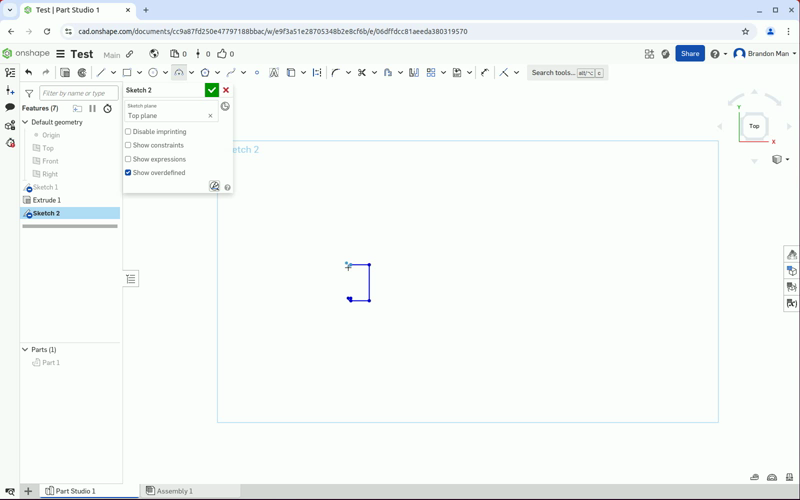
scroll(6)
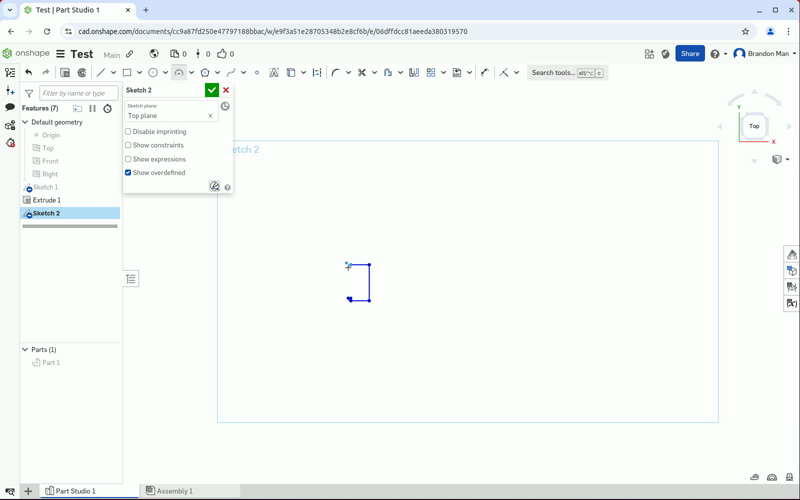
scroll(6)
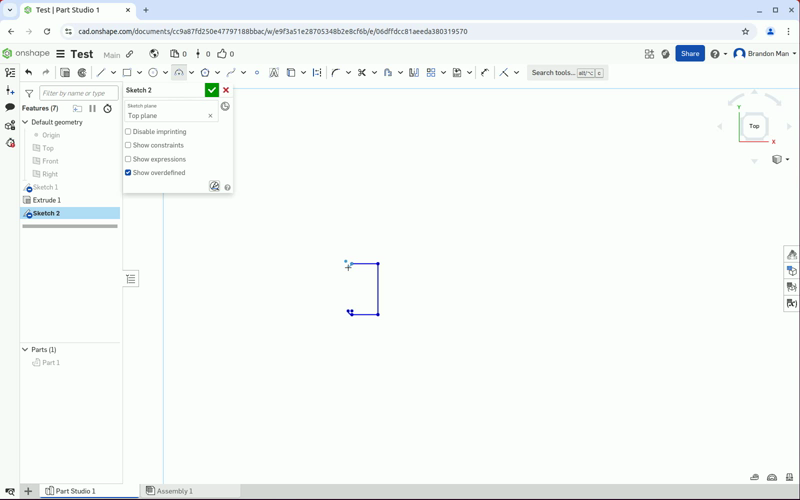
scroll(6)
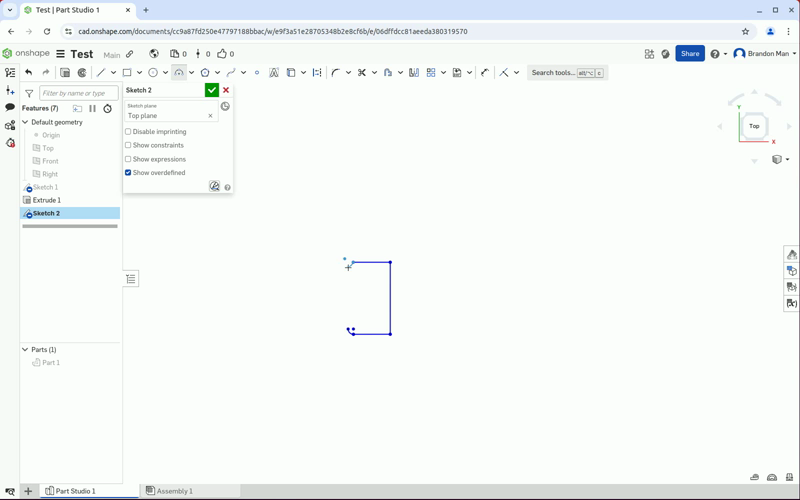
scroll(6)
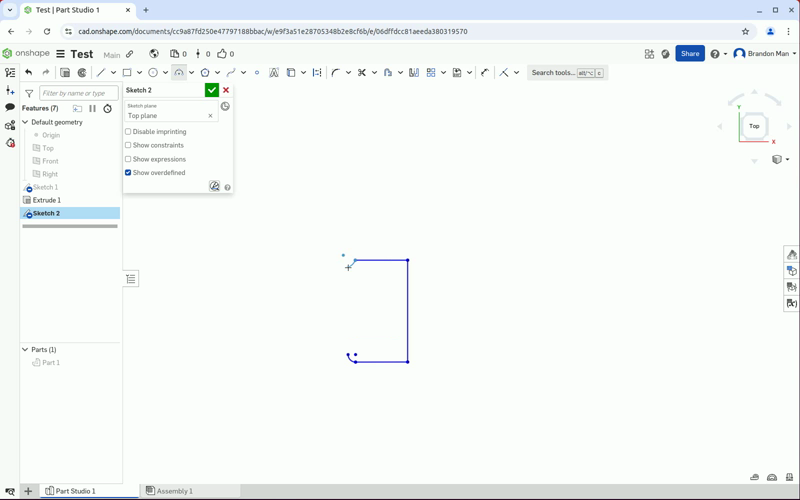
scroll(6)
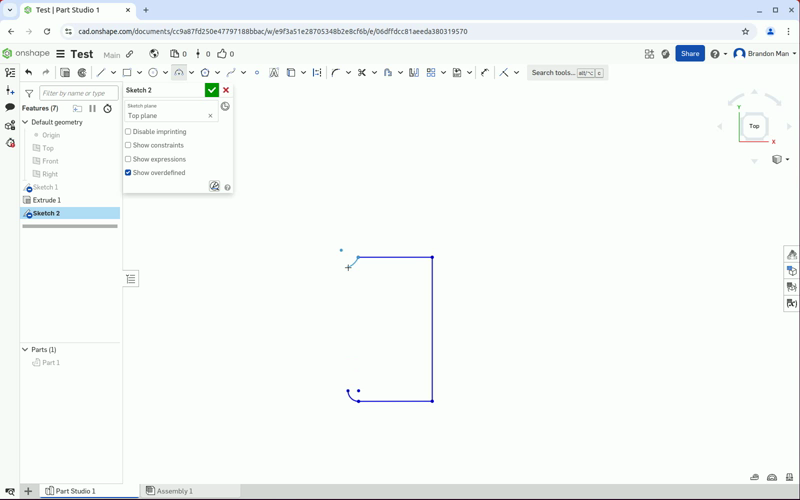
scroll(6)
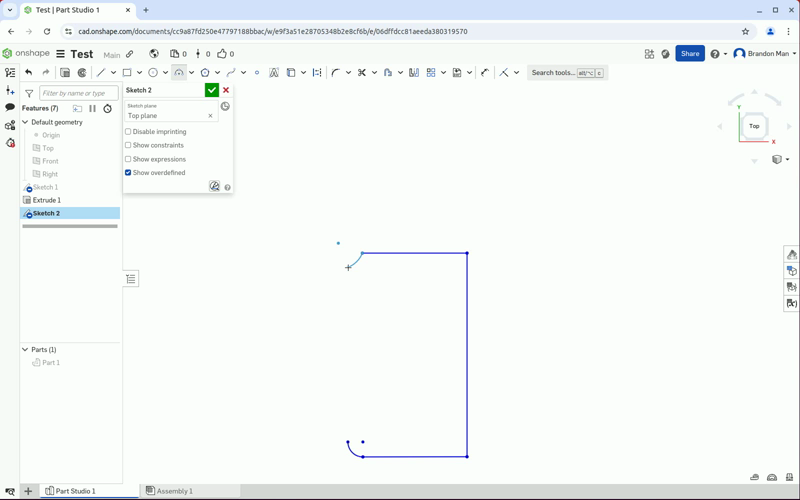
scroll(6)
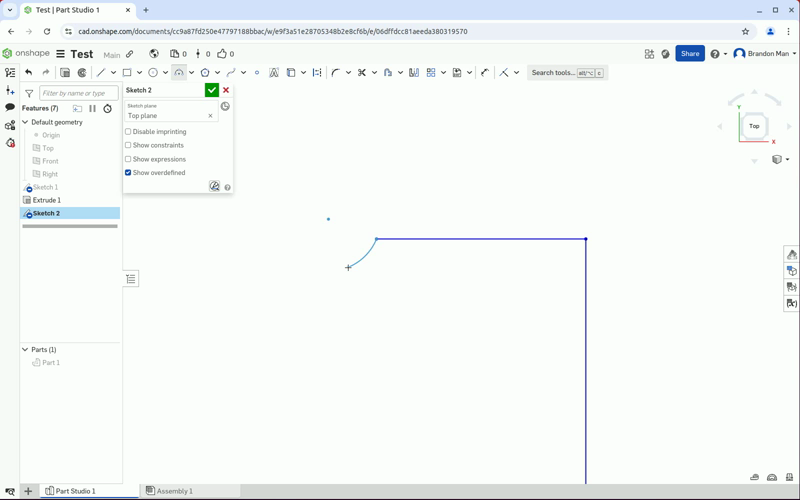
click(348, 267)
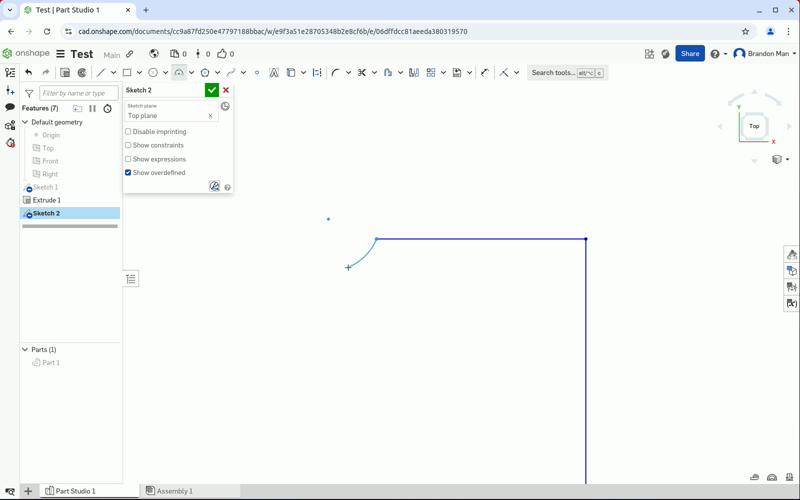
scroll(-6)
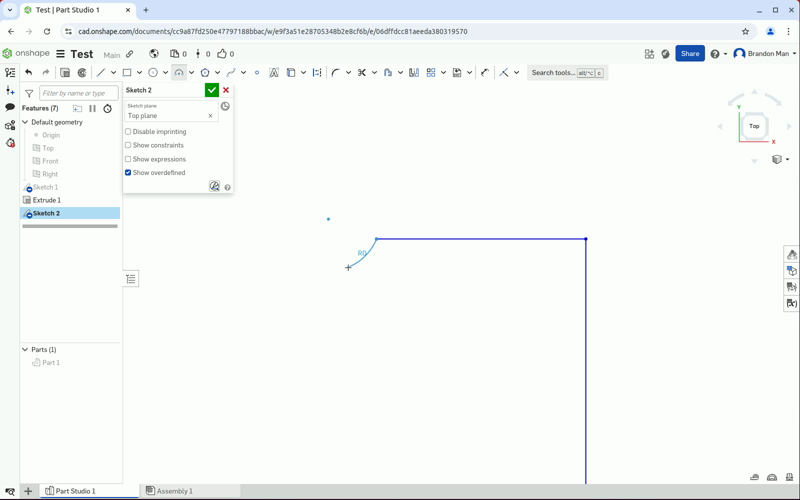
scroll(-6)
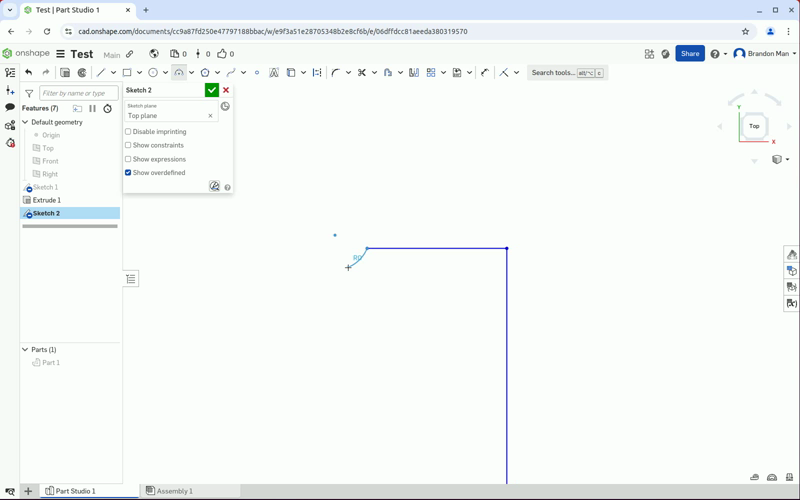
scroll(-6)
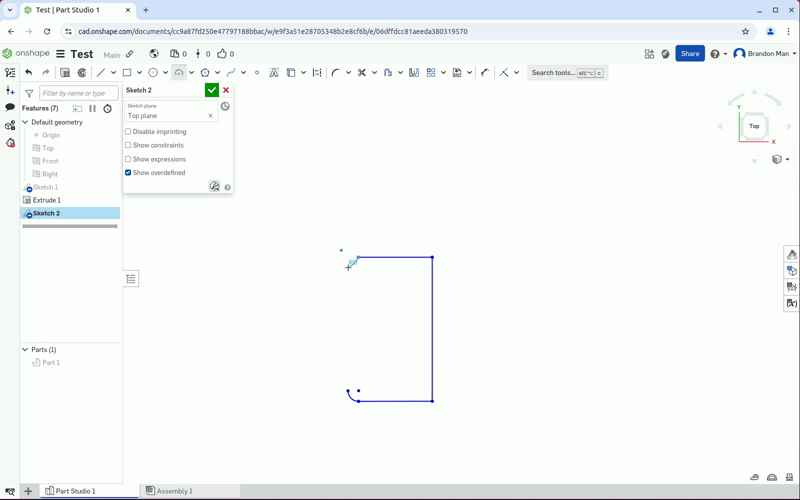
scroll(-6)
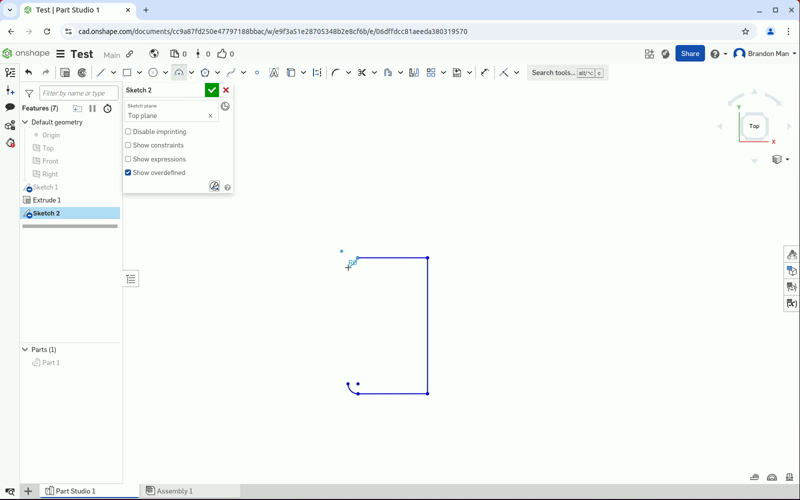
scroll(-6)
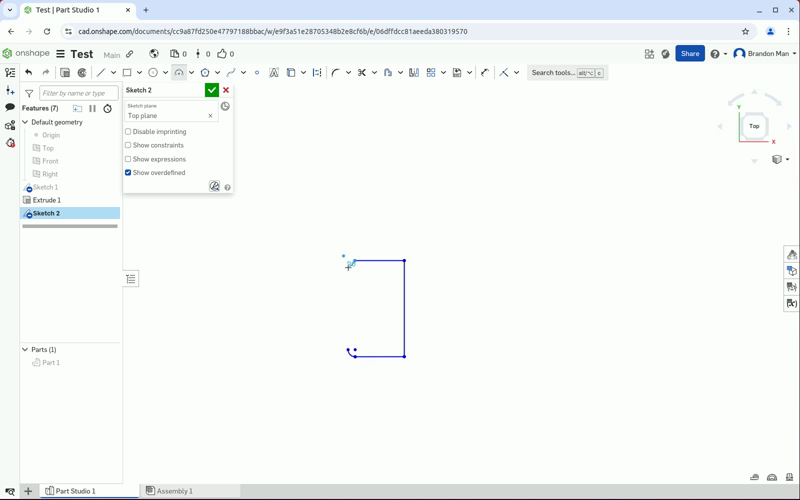
scroll(-6)
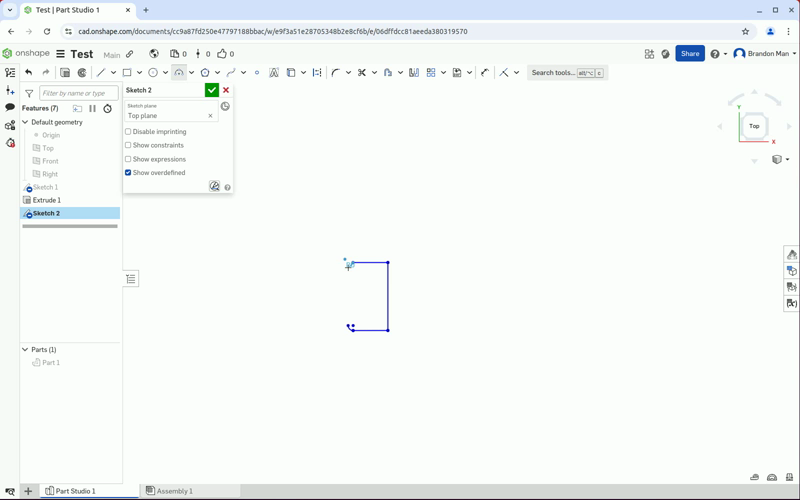
scroll(-6)
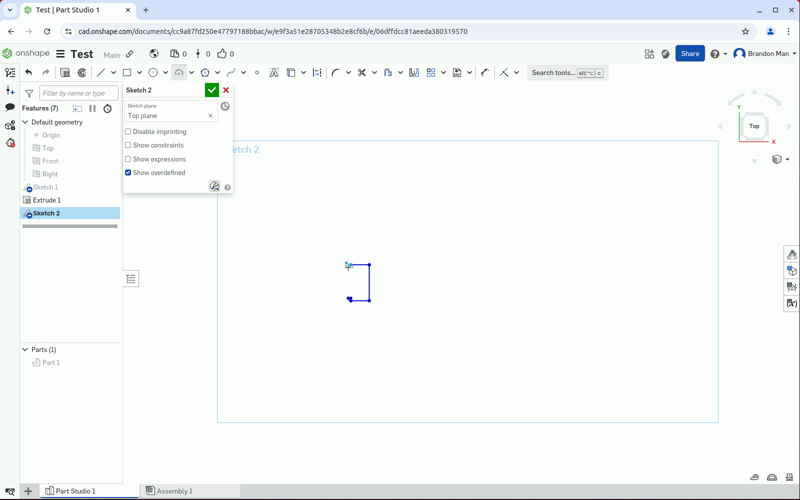
mouse_move(349, 265)
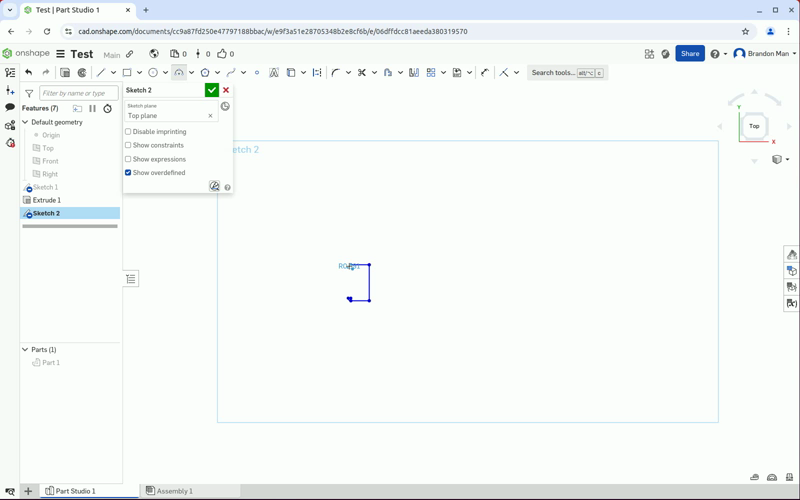
scroll(6)
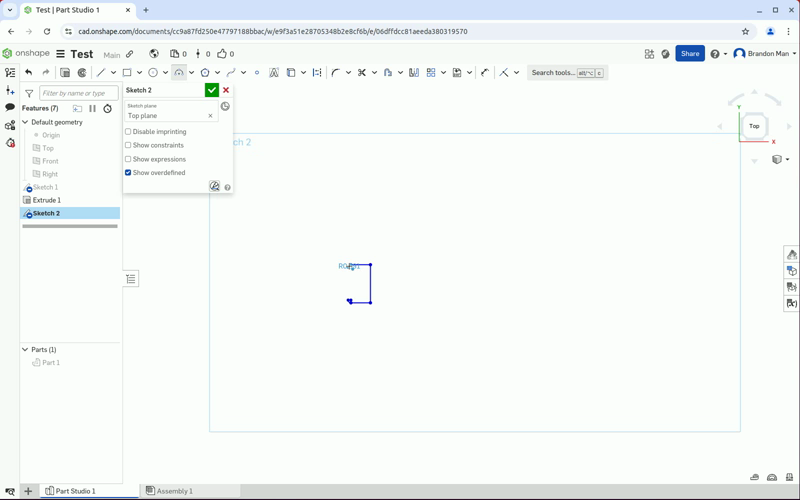
scroll(6)
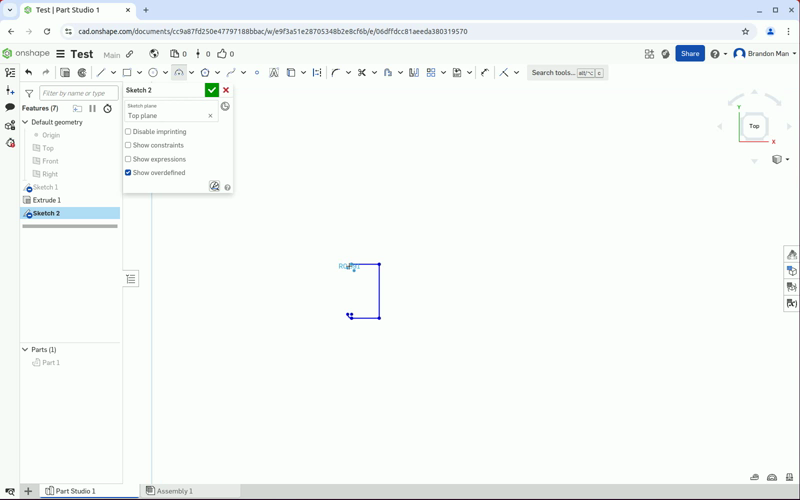
scroll(6)
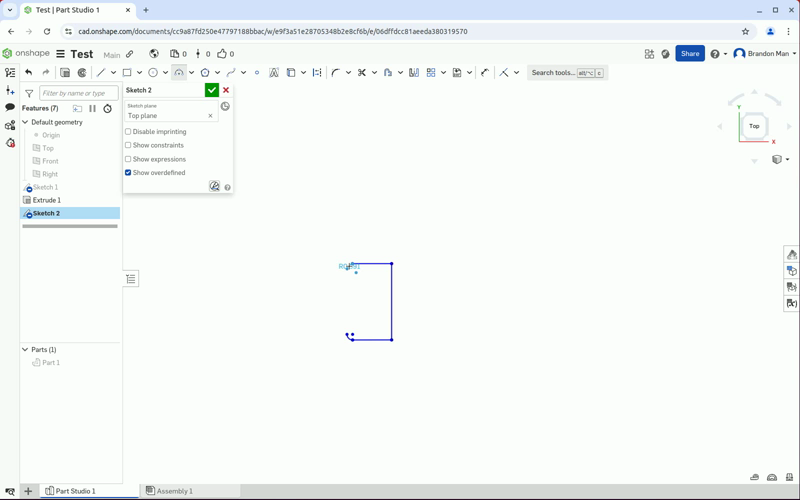
scroll(6)
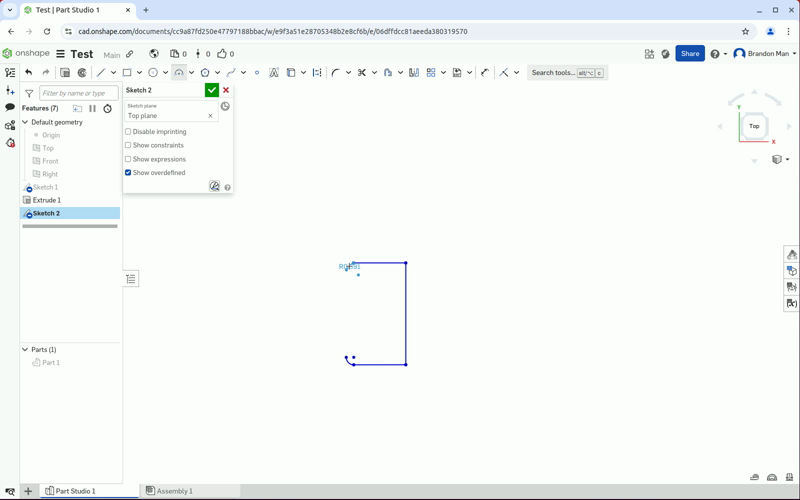
scroll(6)
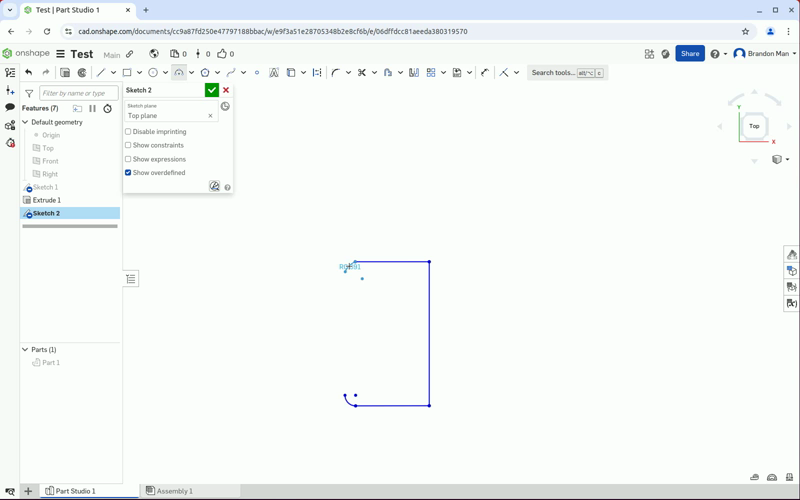
scroll(6)
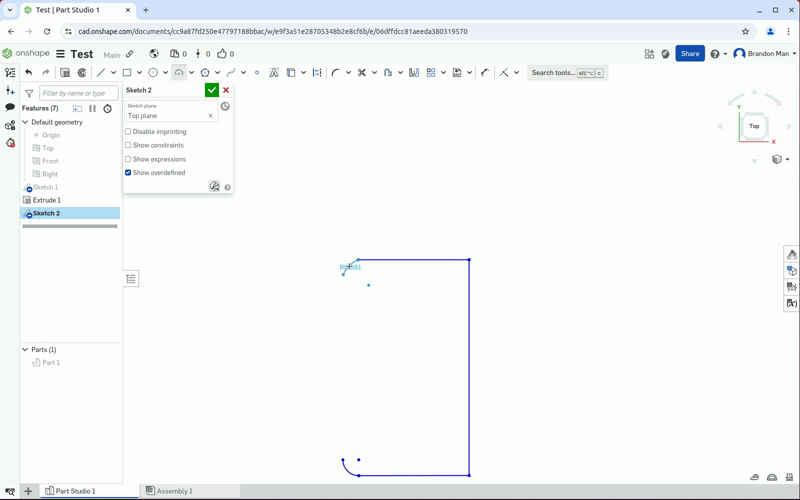
scroll(6)
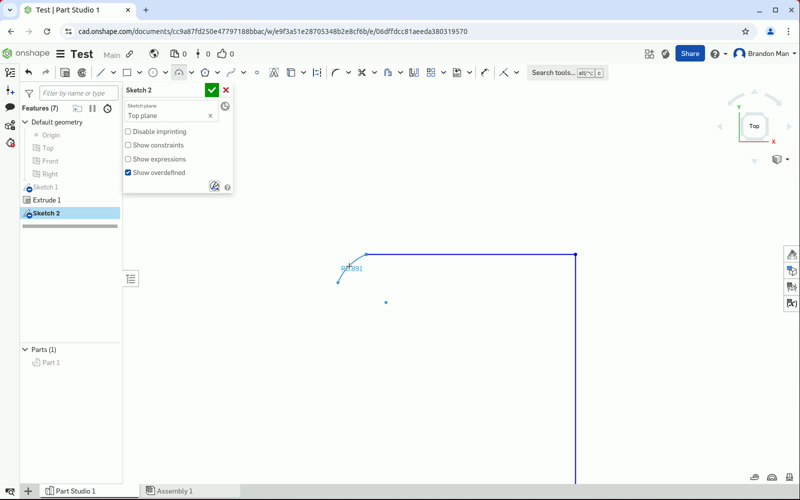
click(349, 265)
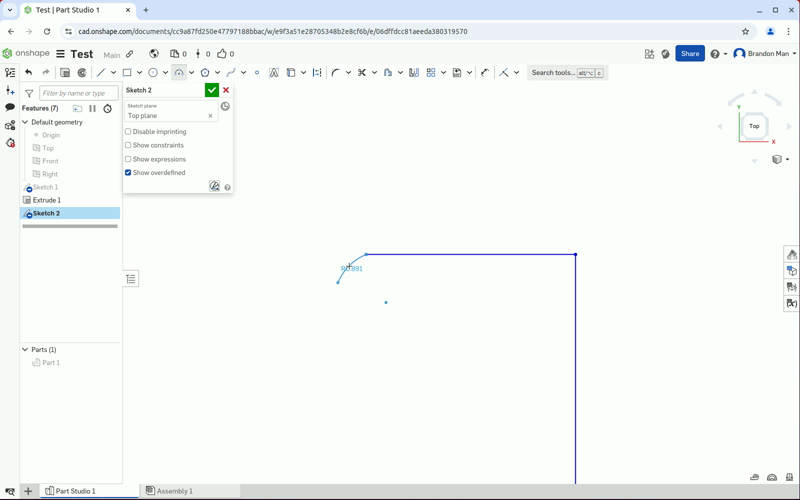
scroll(-6)
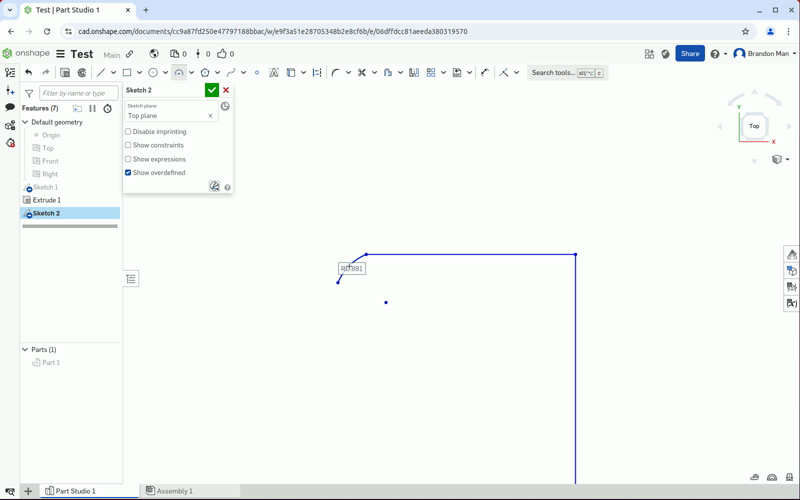
scroll(-6)
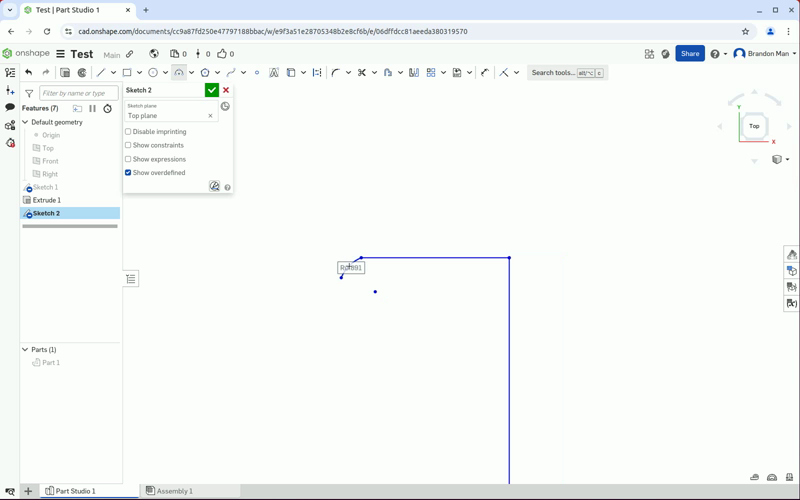
scroll(-6)
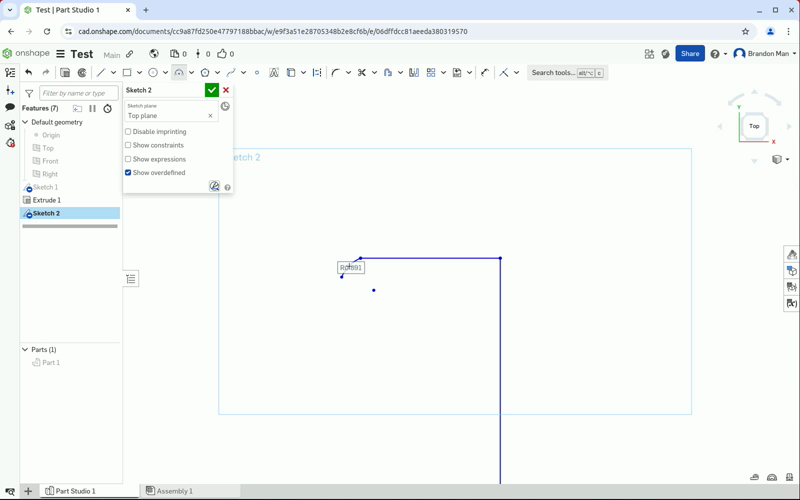
scroll(-6)
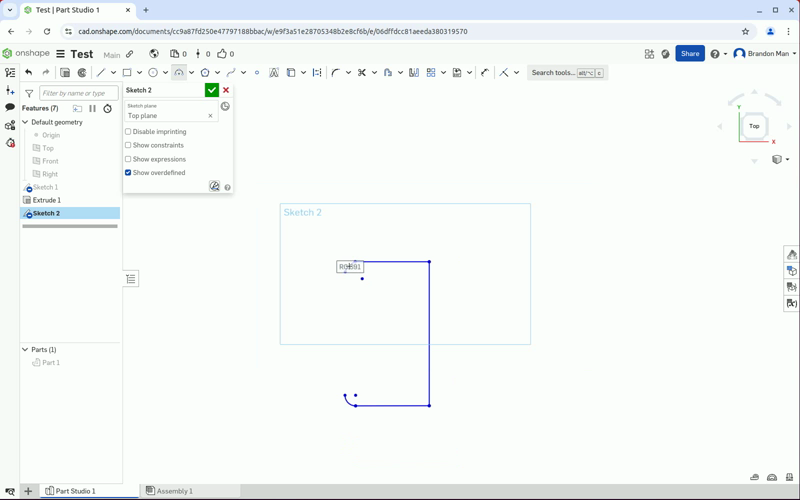
scroll(-6)
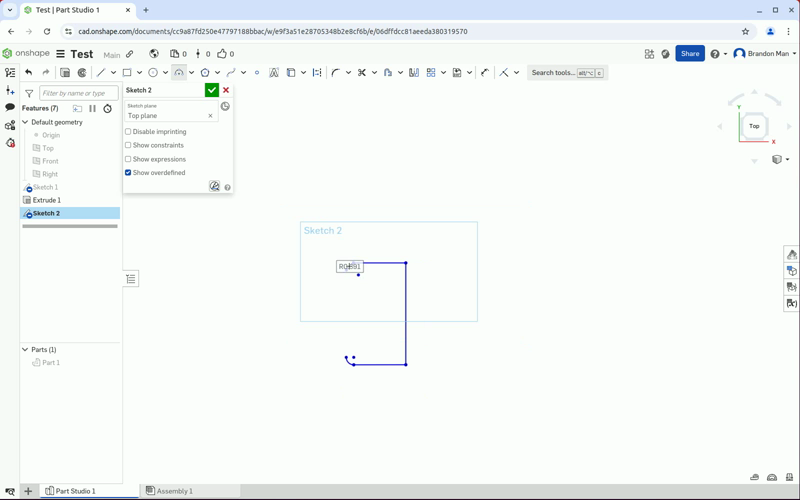
scroll(-6)
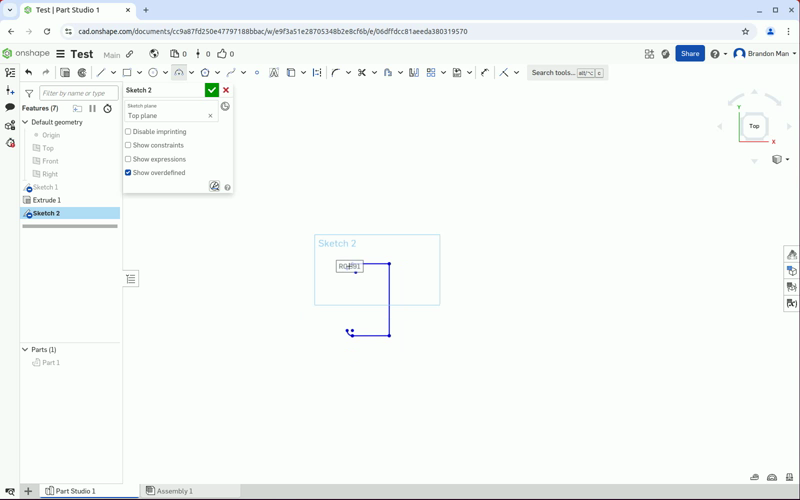
scroll(-6)
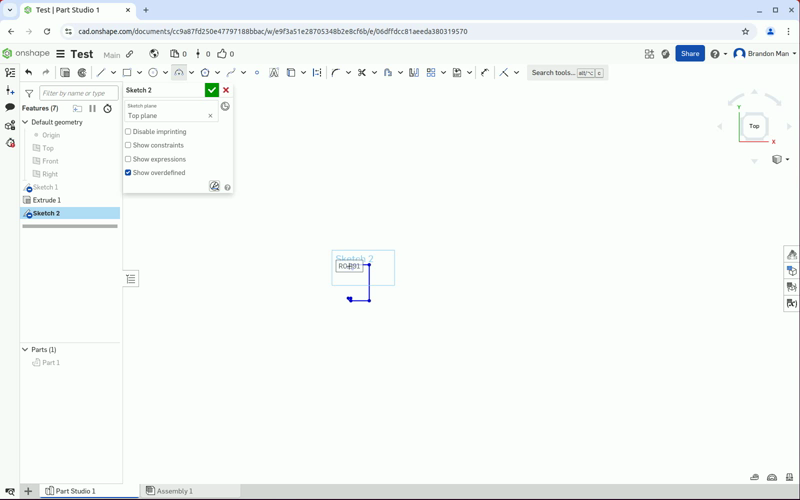
key_up(shift)
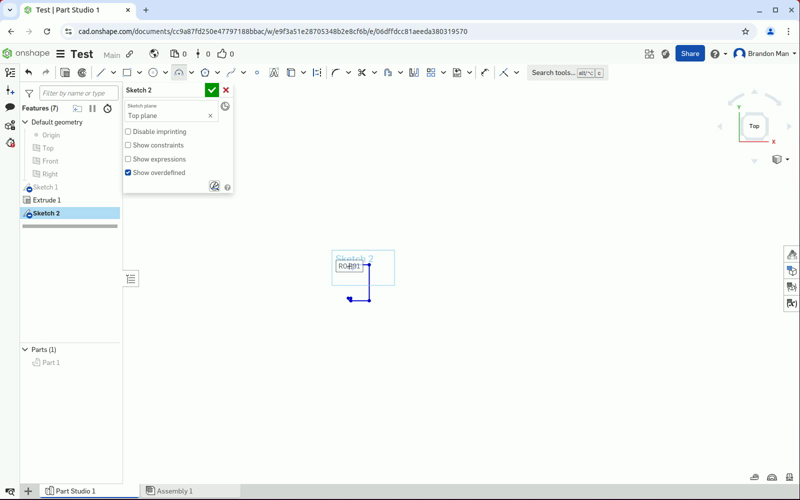
key(esc)
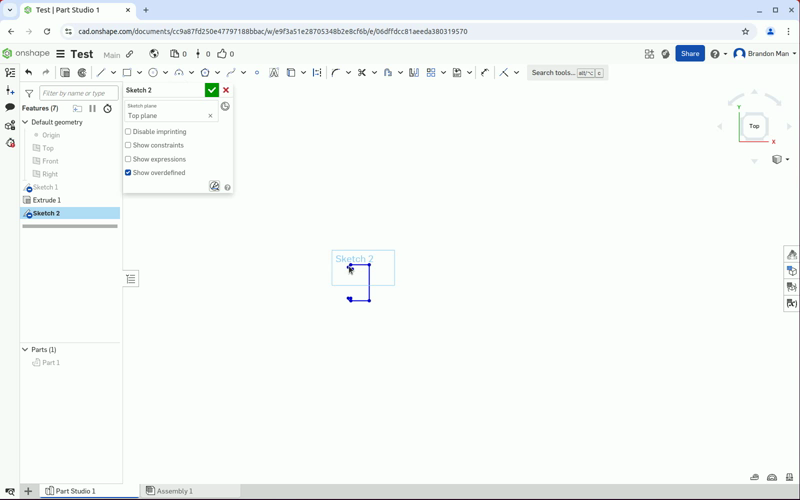
key(l)
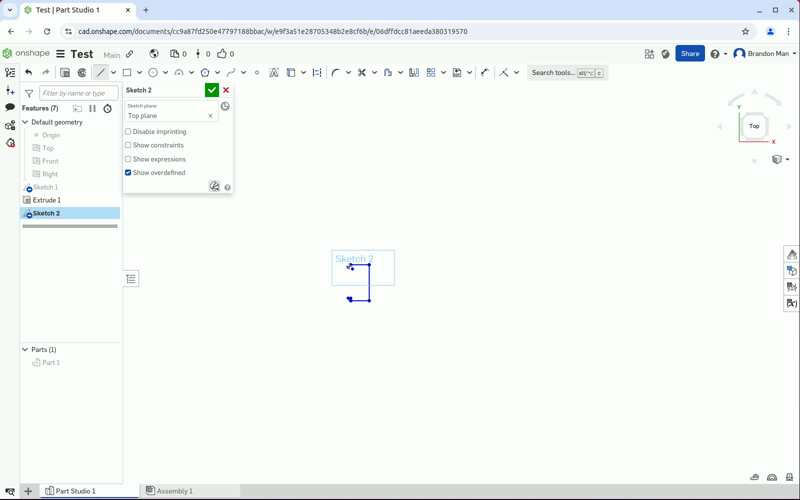
mouse_move(348, 267)
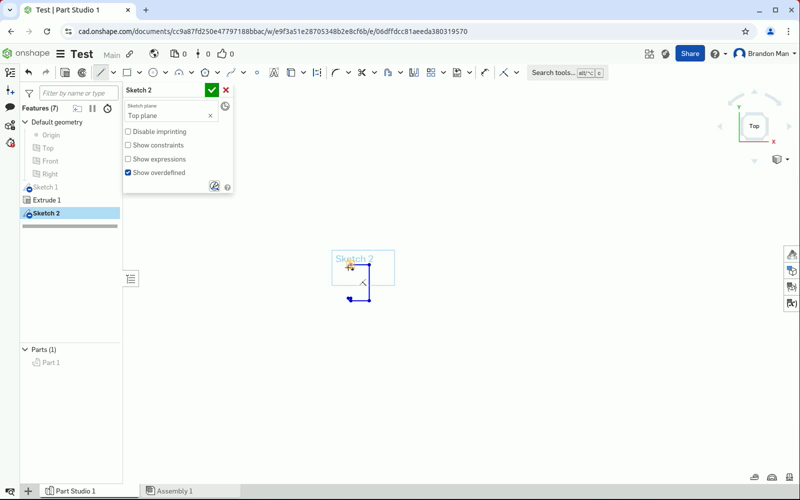
scroll(6)
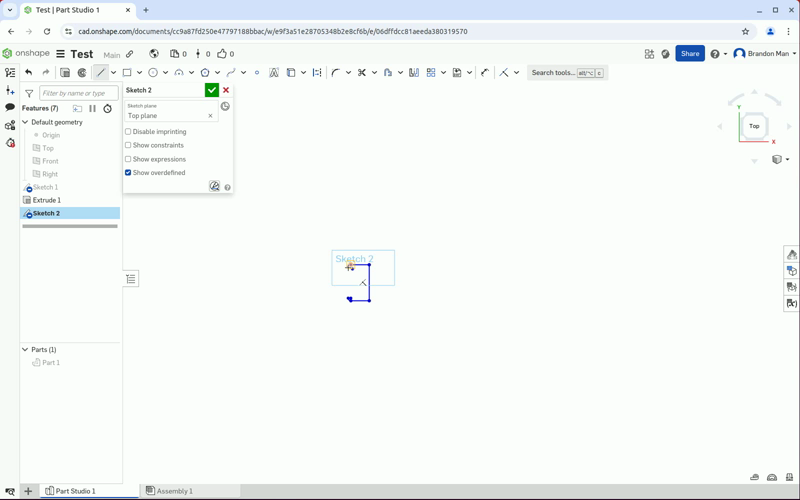
scroll(6)
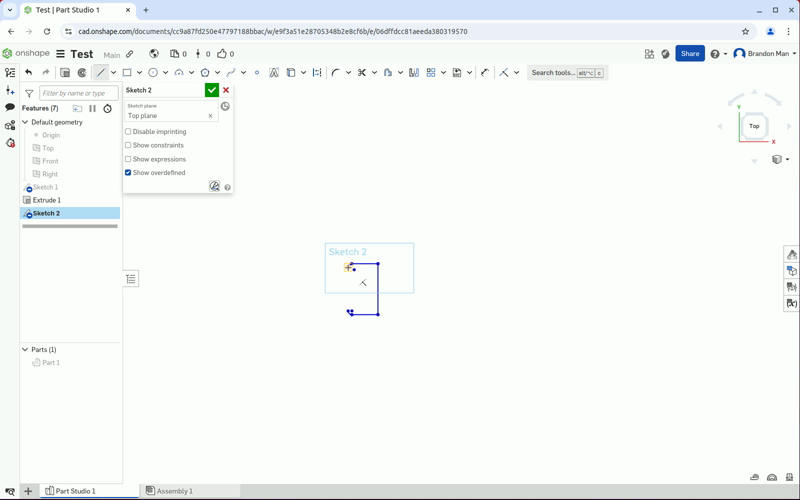
scroll(6)
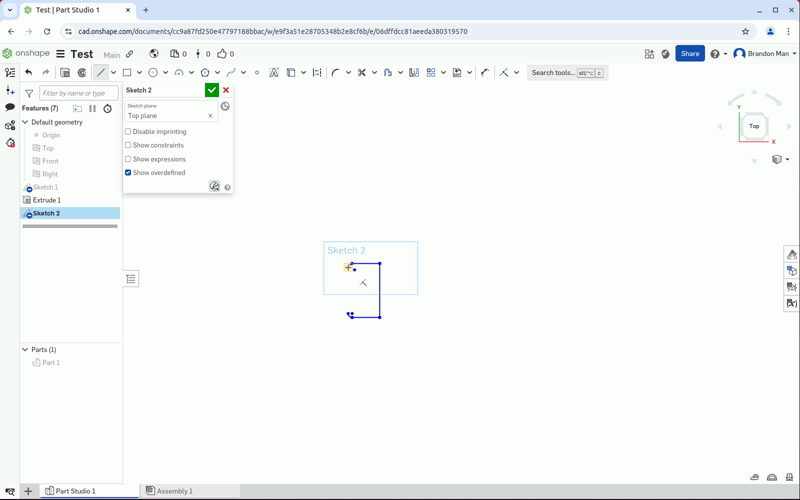
scroll(6)
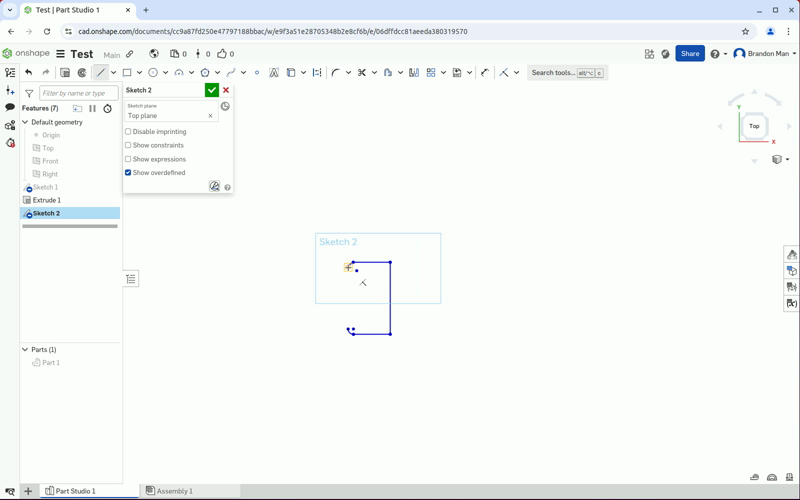
scroll(6)
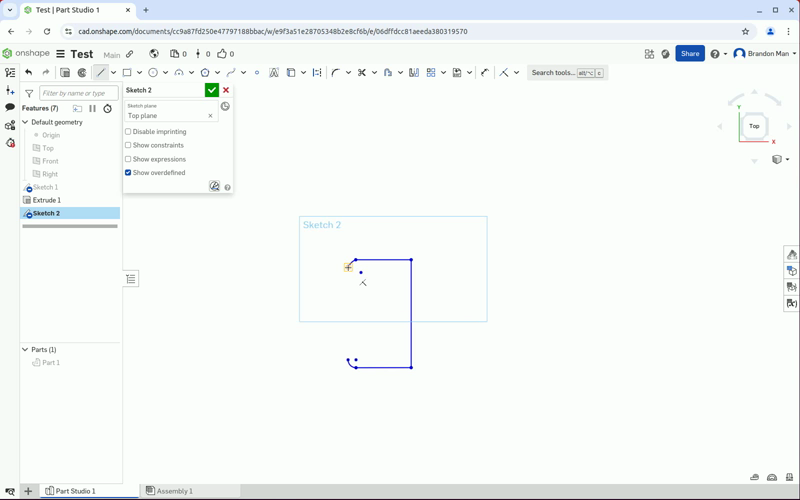
scroll(6)
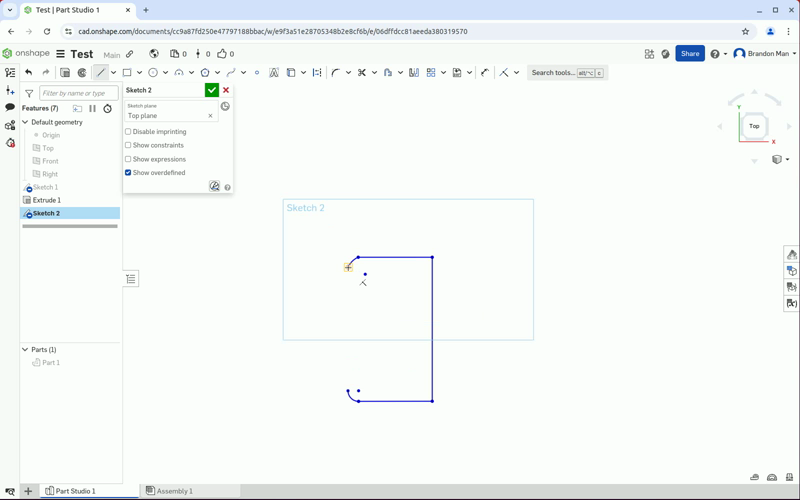
scroll(6)
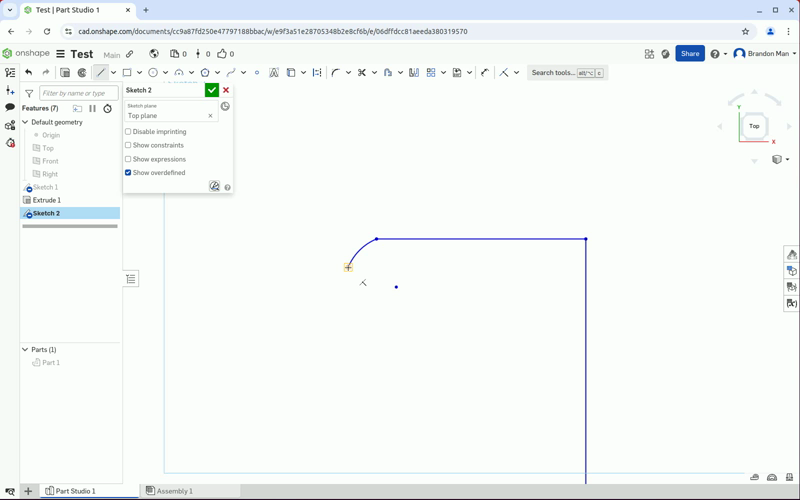
click(348, 267)
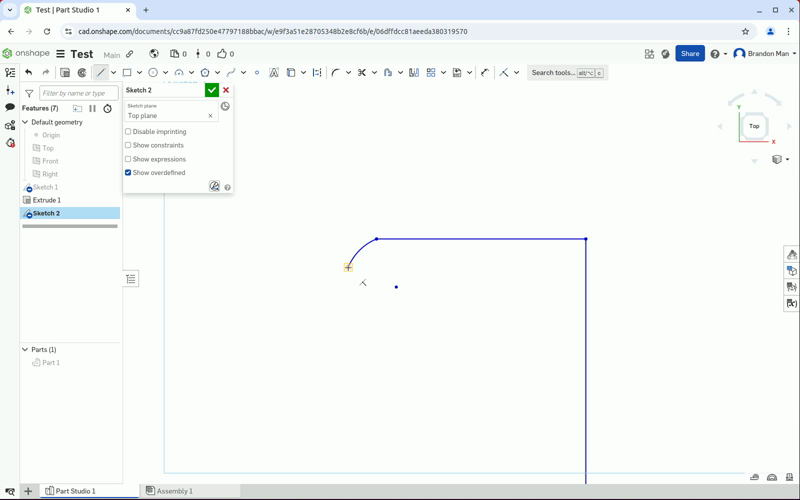
scroll(-6)
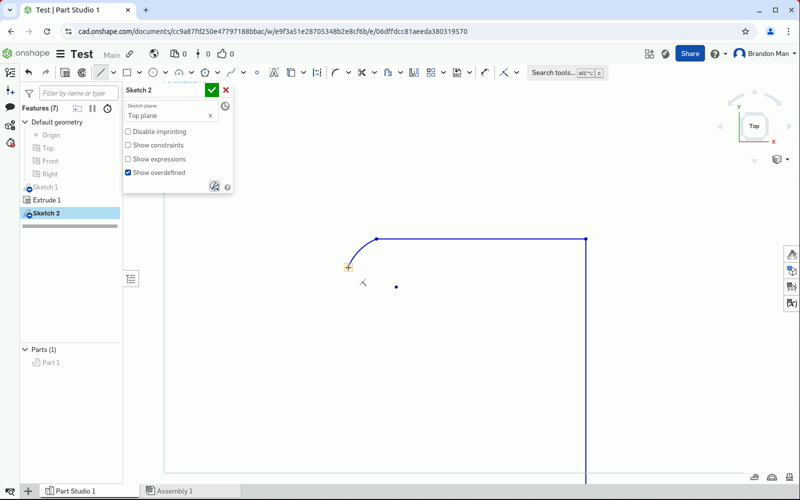
scroll(-6)
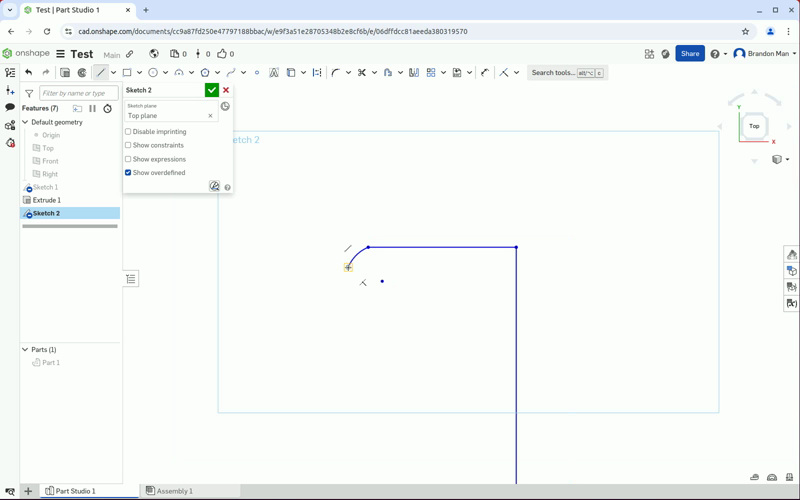
scroll(-6)
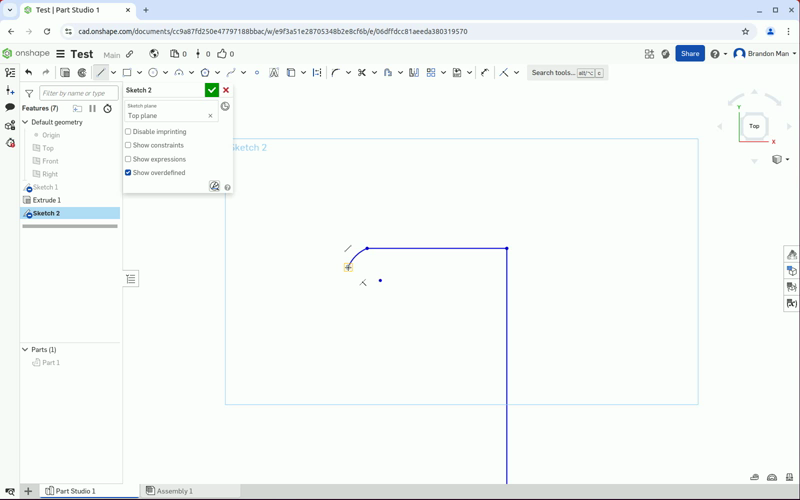
scroll(-6)
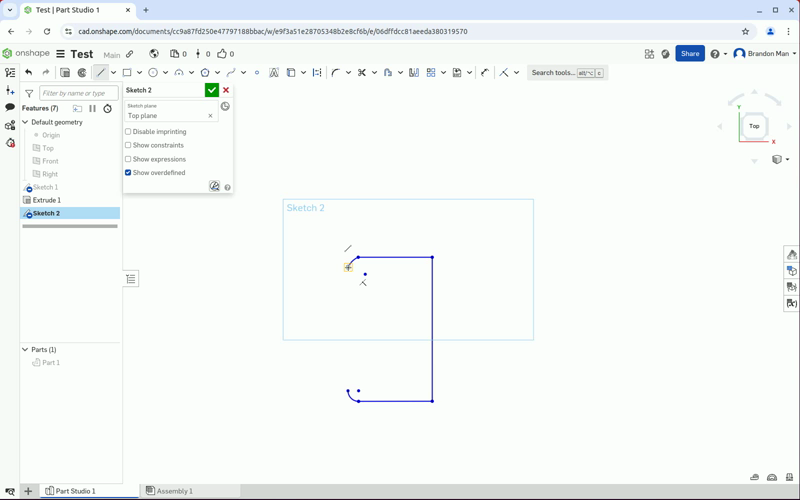
scroll(-6)
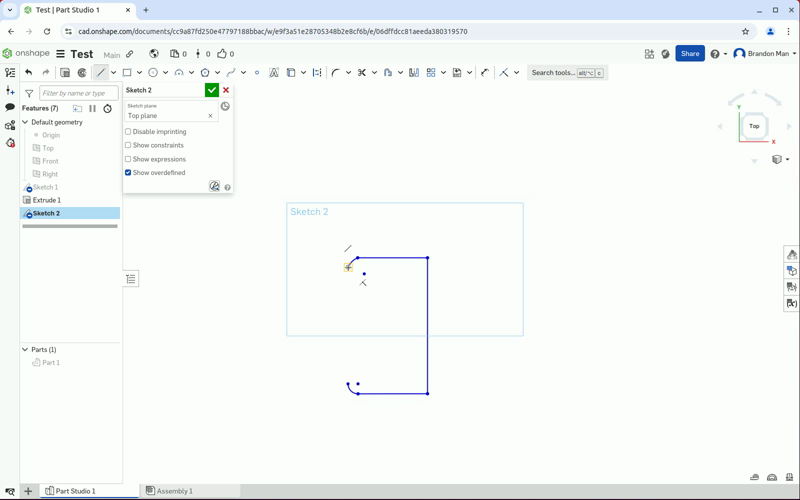
scroll(-6)
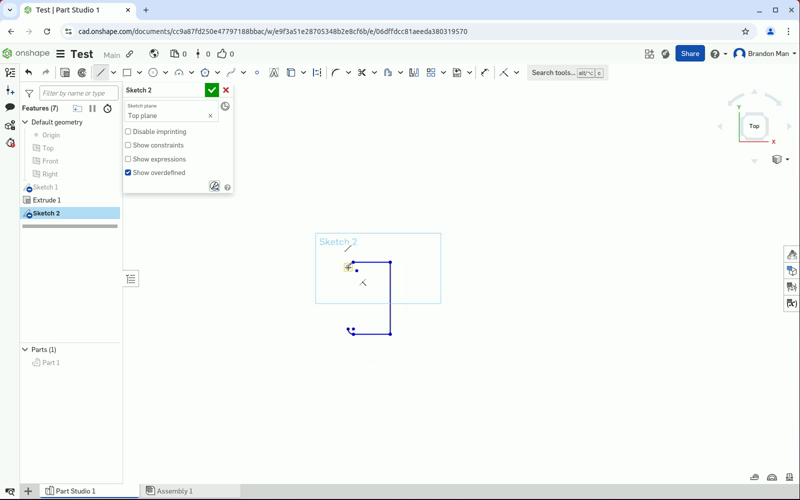
scroll(-6)
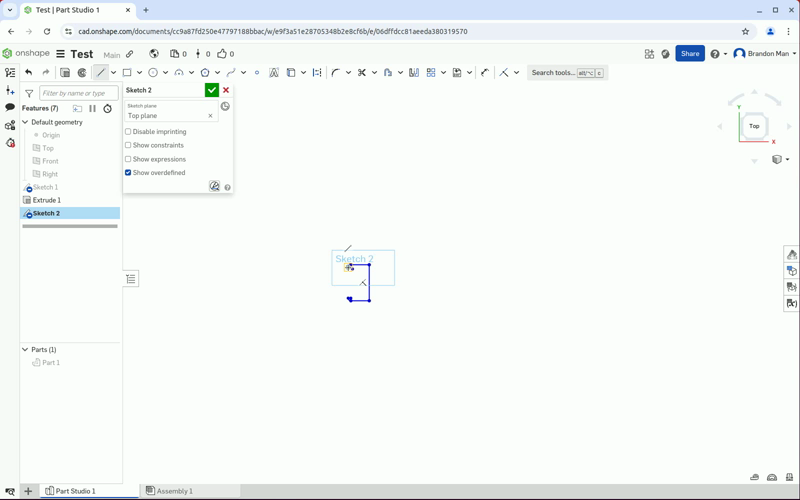
mouse_move(378, 267)
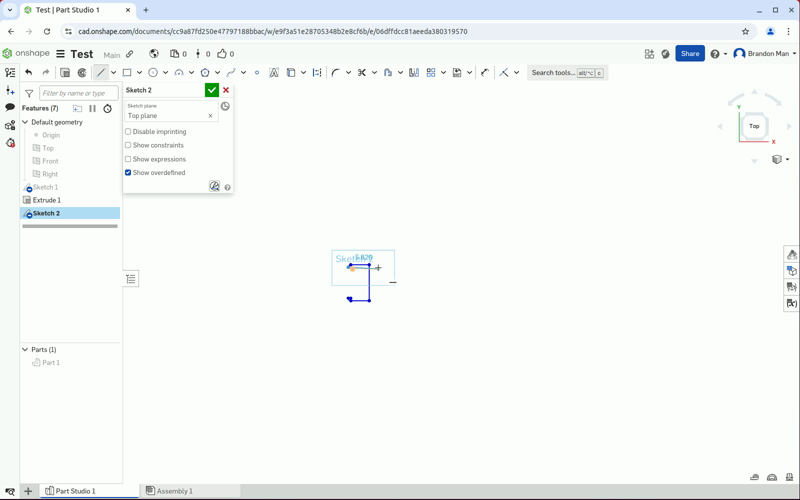
key_down(shift)
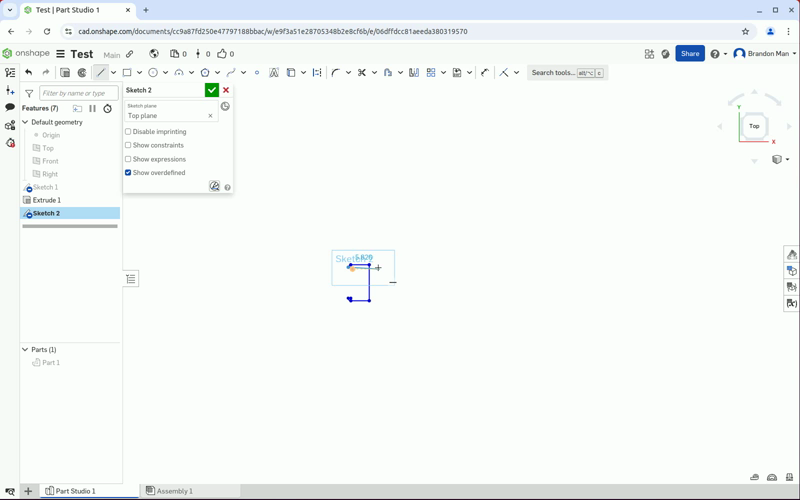
mouse_move(348, 298)
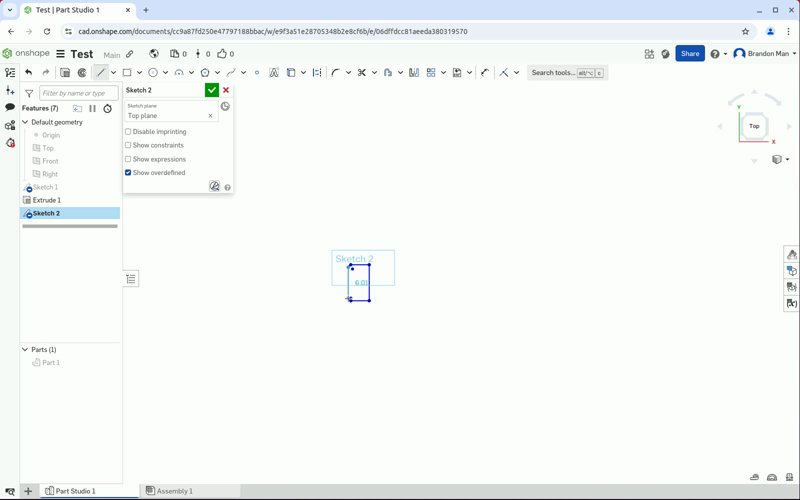
scroll(6)
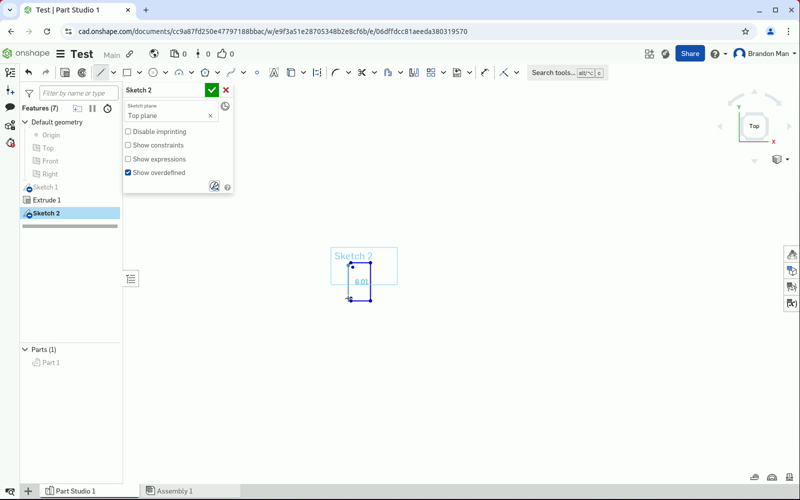
scroll(6)
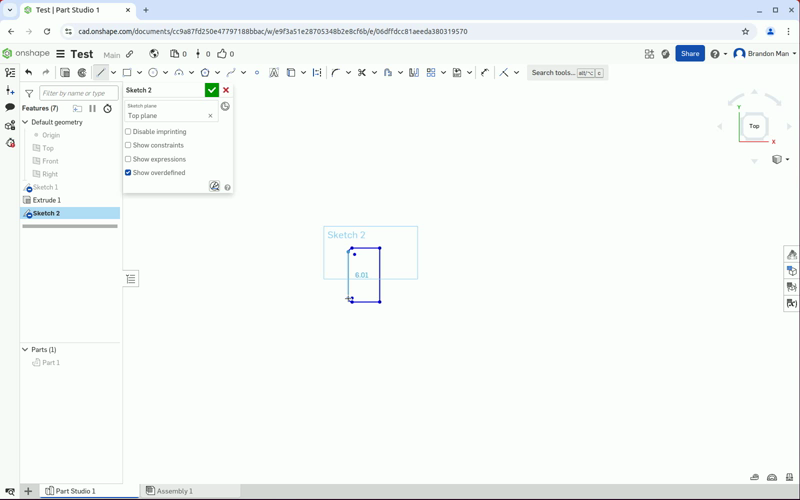
scroll(6)
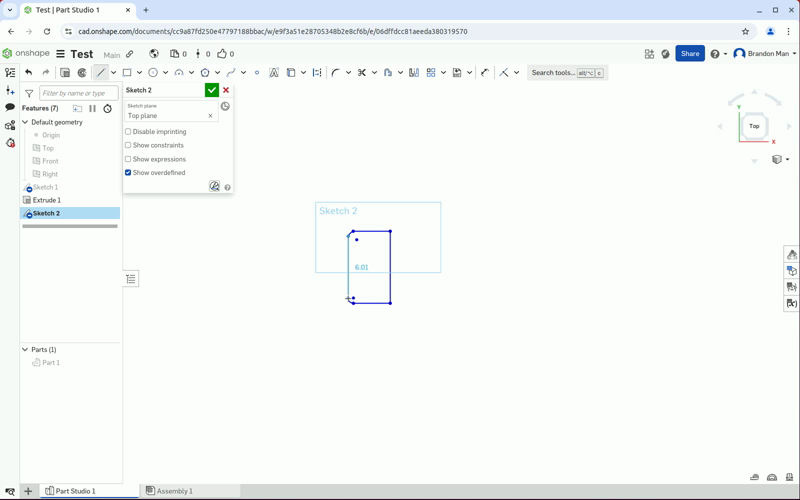
scroll(6)
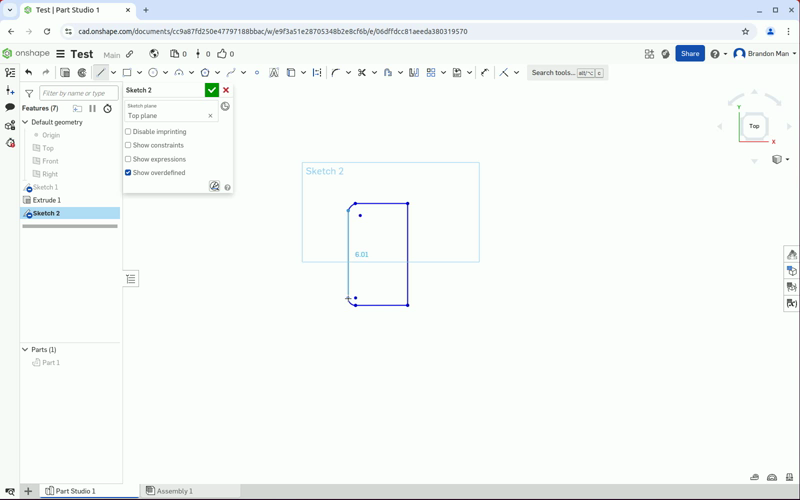
scroll(6)
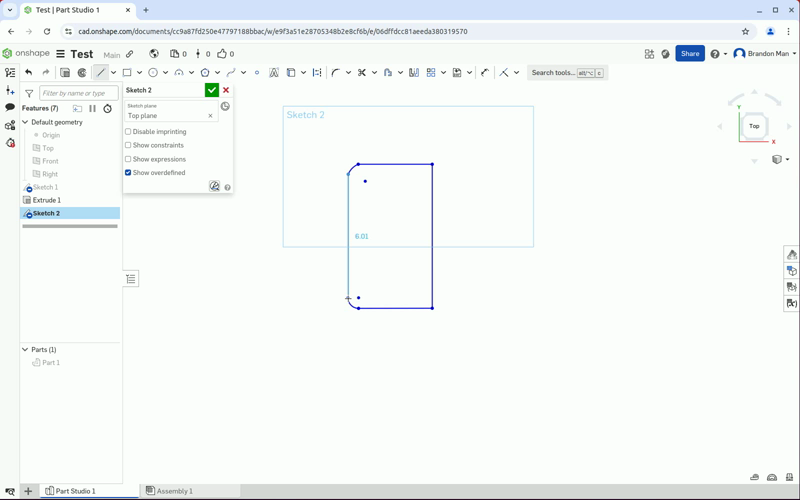
scroll(6)
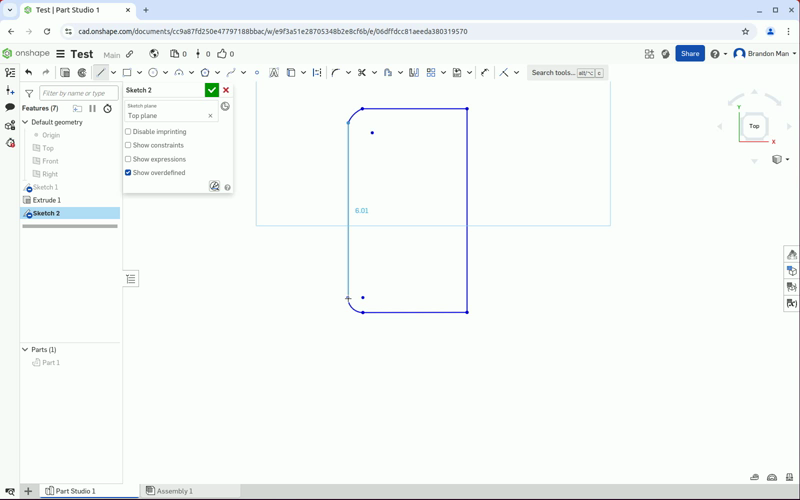
scroll(6)
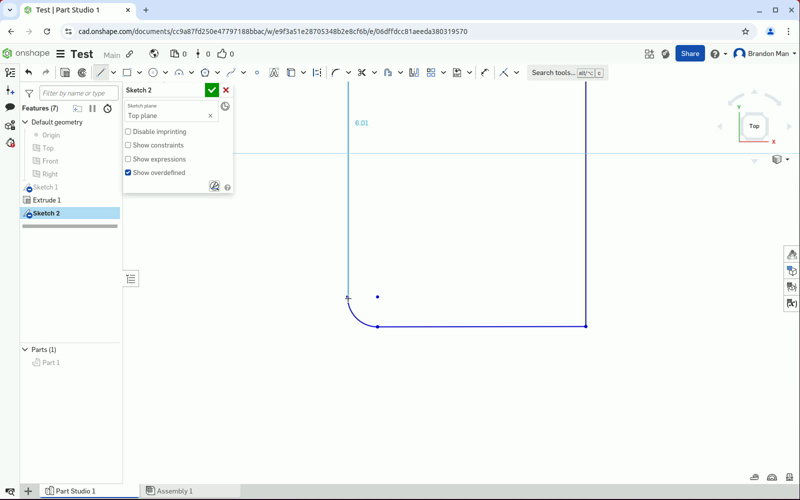
key_up(shift)
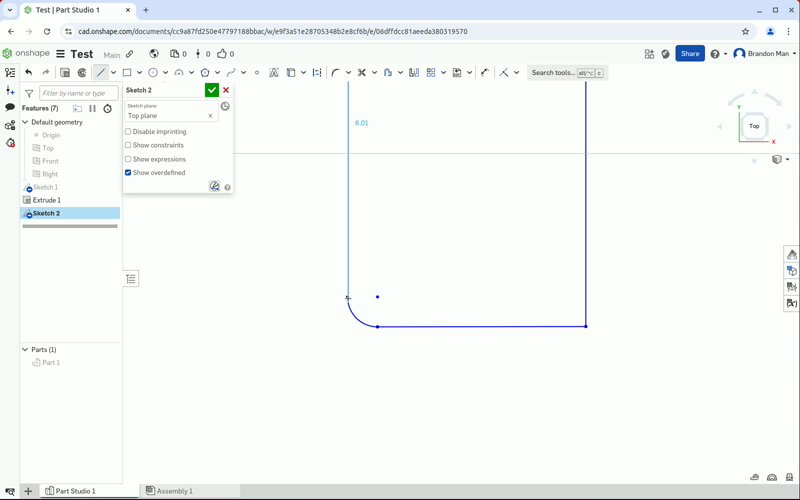
click(348, 298)
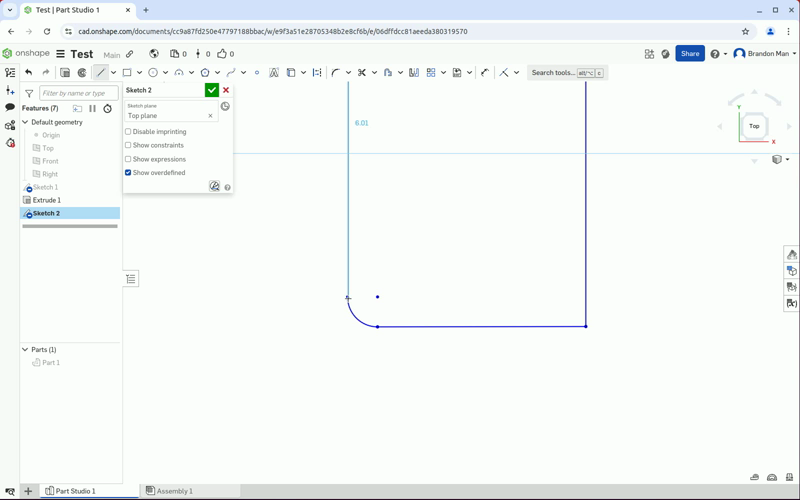
scroll(-6)
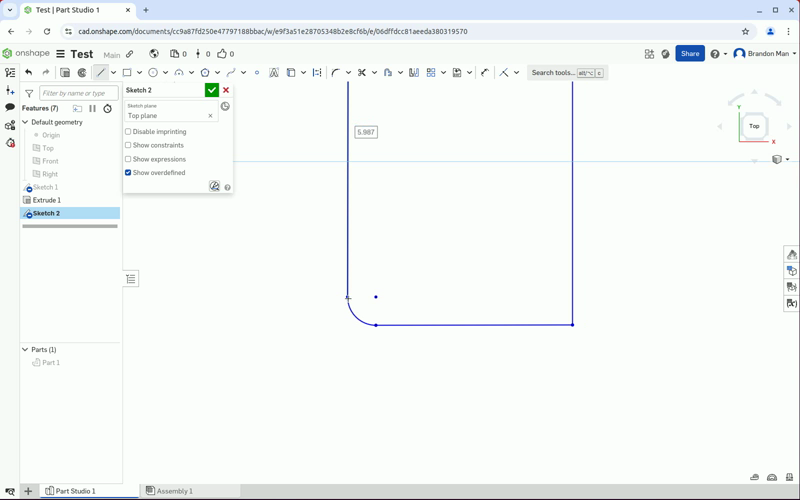
scroll(-6)
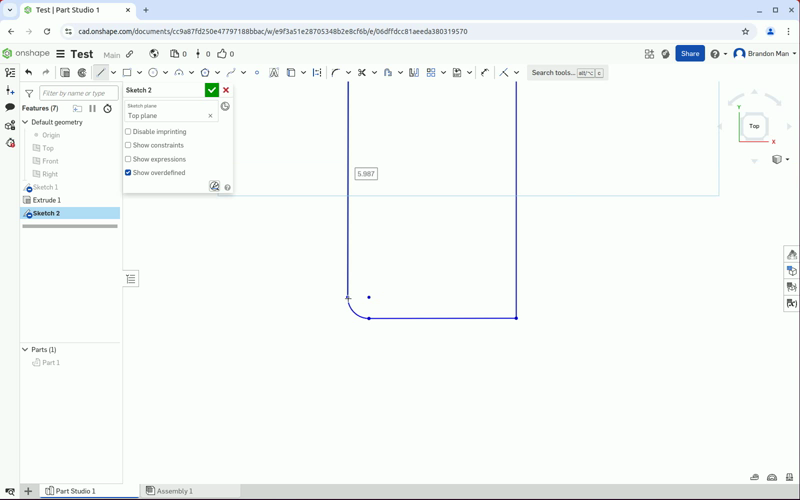
scroll(-6)
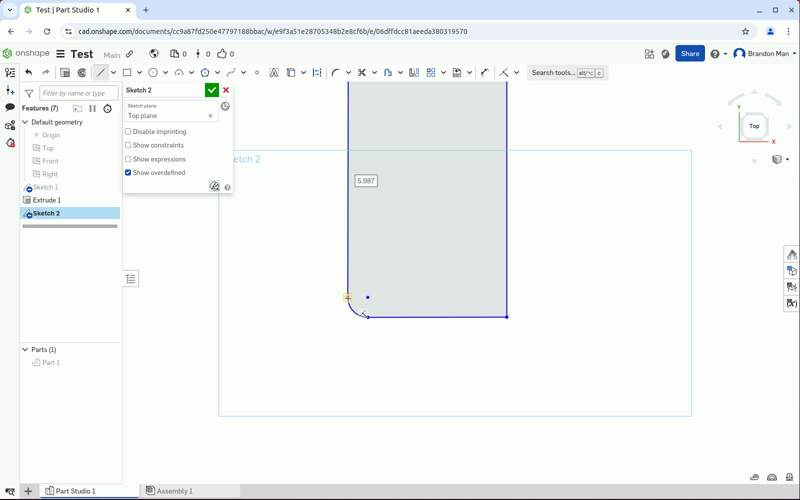
scroll(-6)
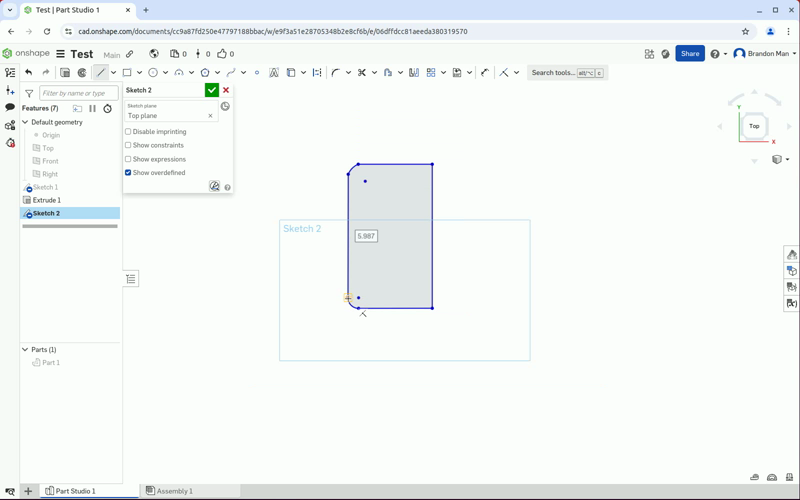
scroll(-6)
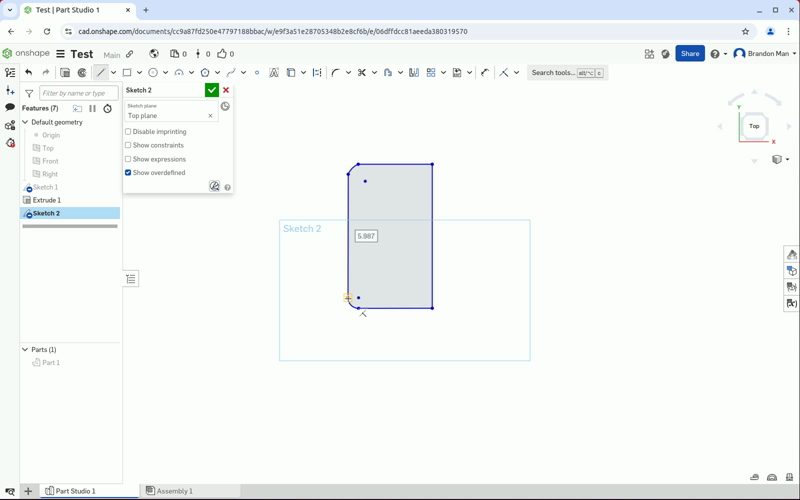
scroll(-6)
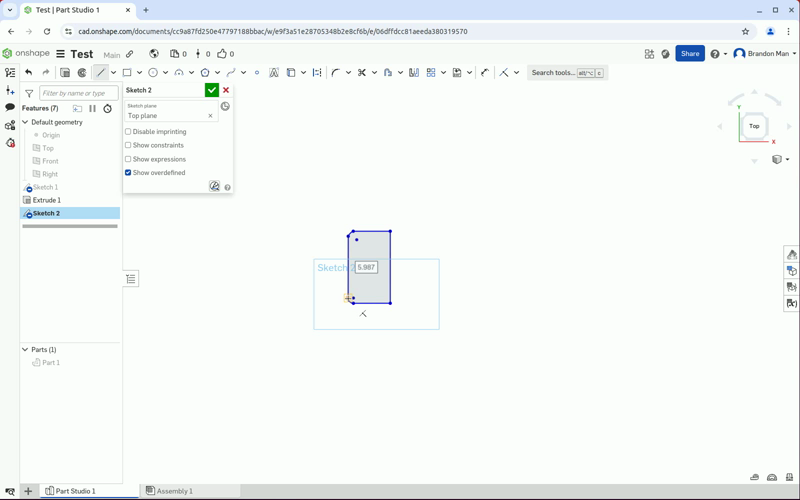
scroll(-6)
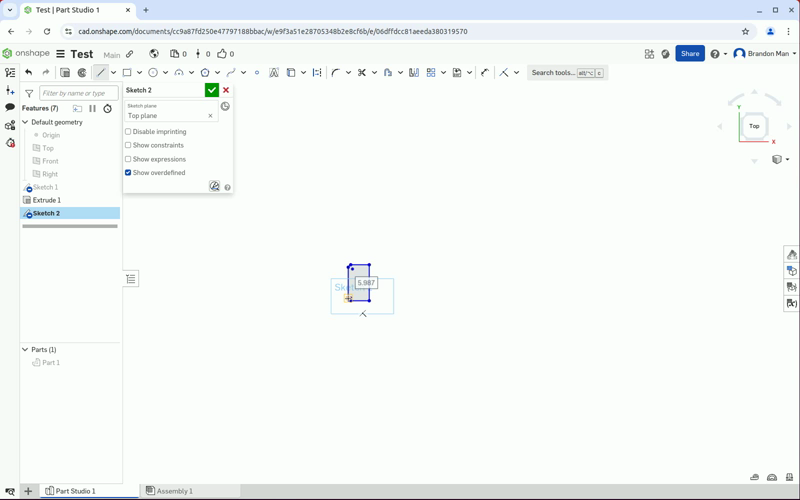
key(esc)
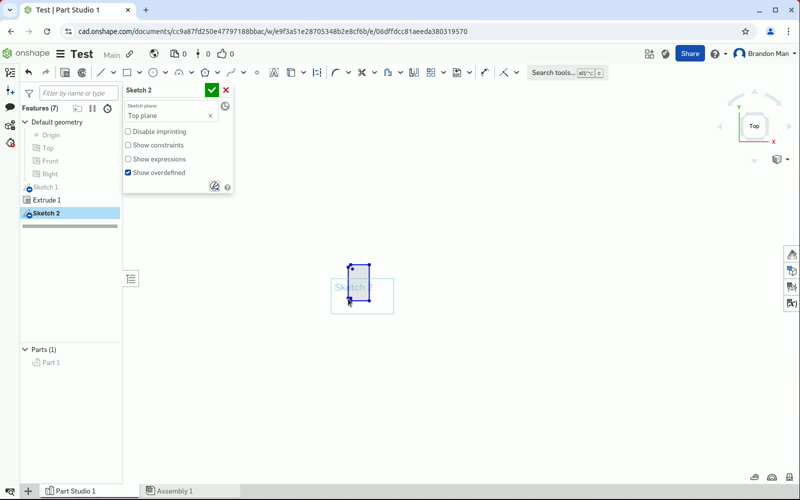
key(c)
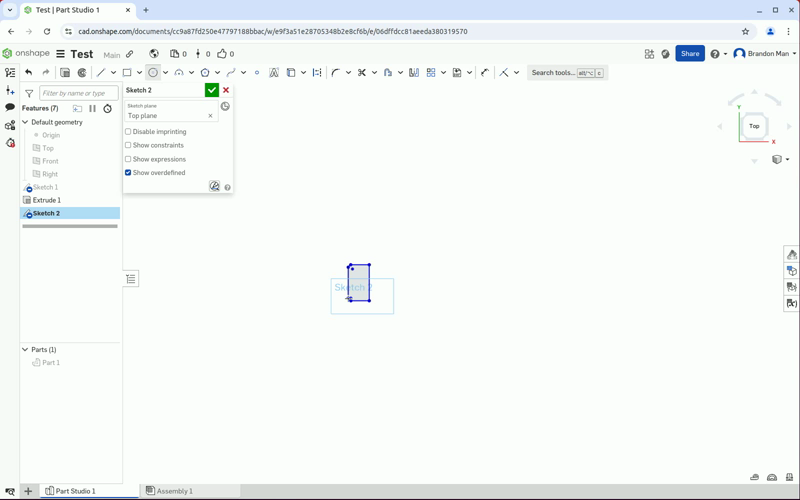
key_down(shift)
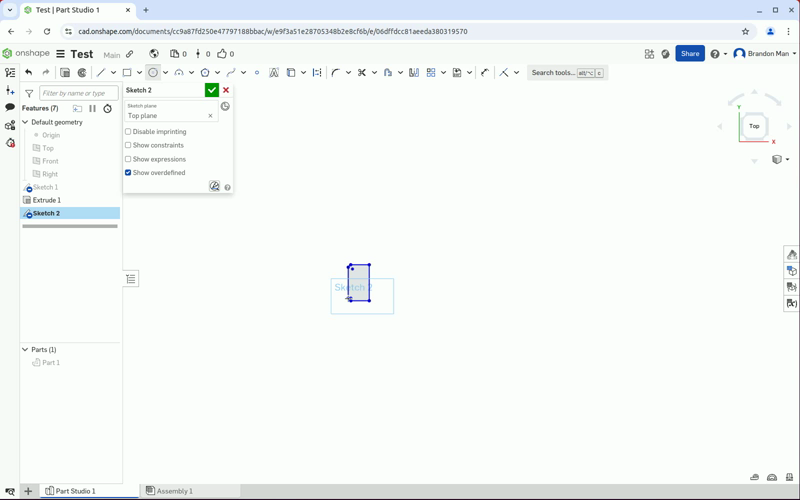
mouse_move(353, 294)
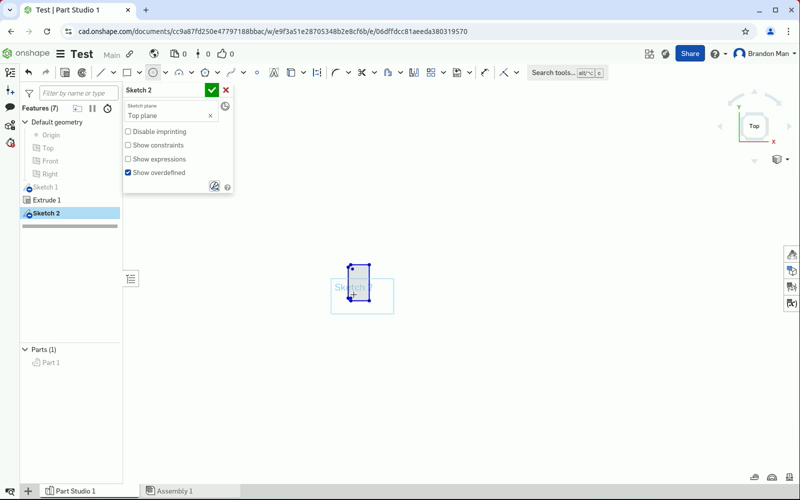
click(353, 294)
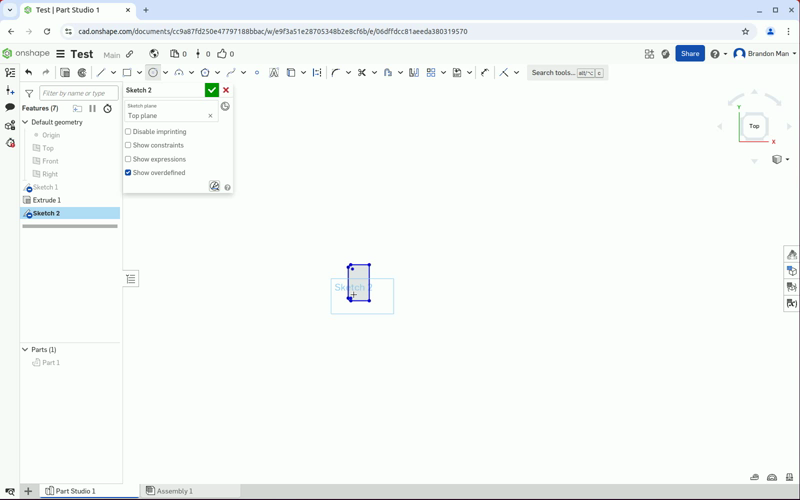
key_up(shift)
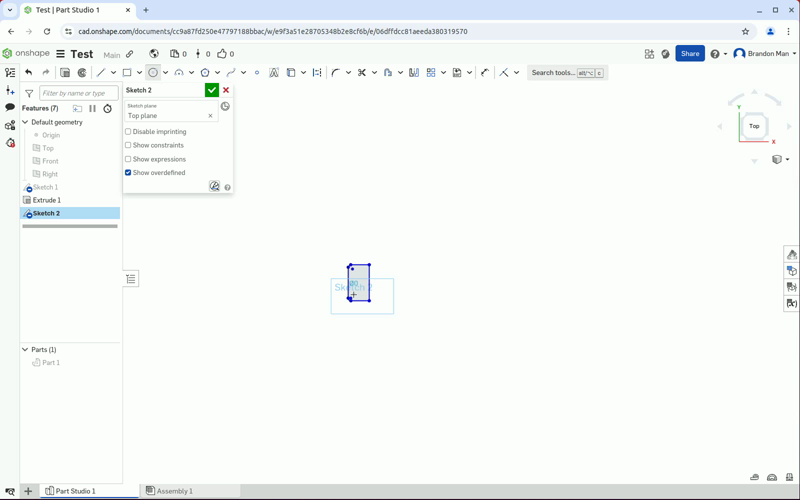
mouse_move(356, 294)
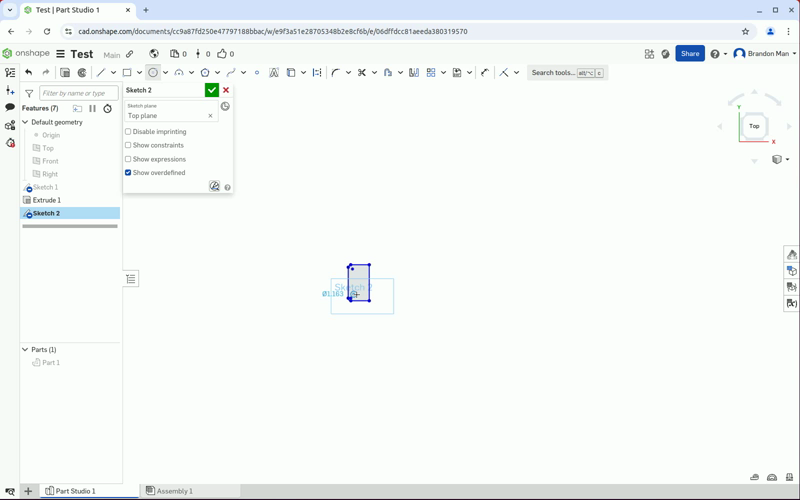
scroll(6)
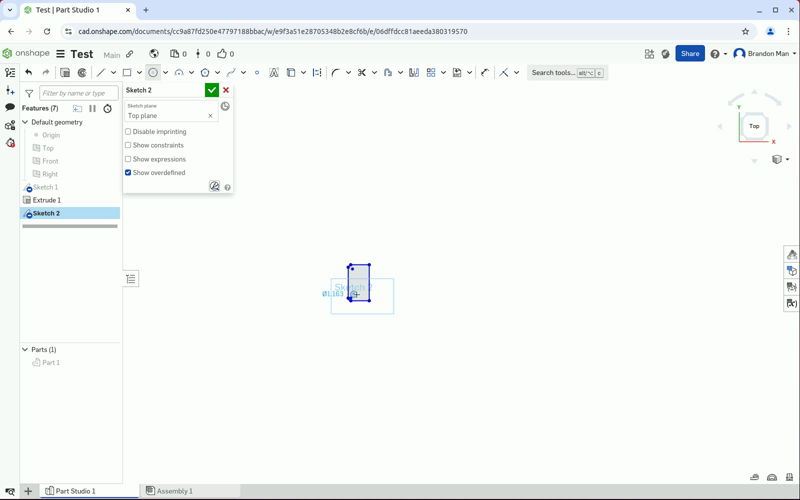
scroll(6)
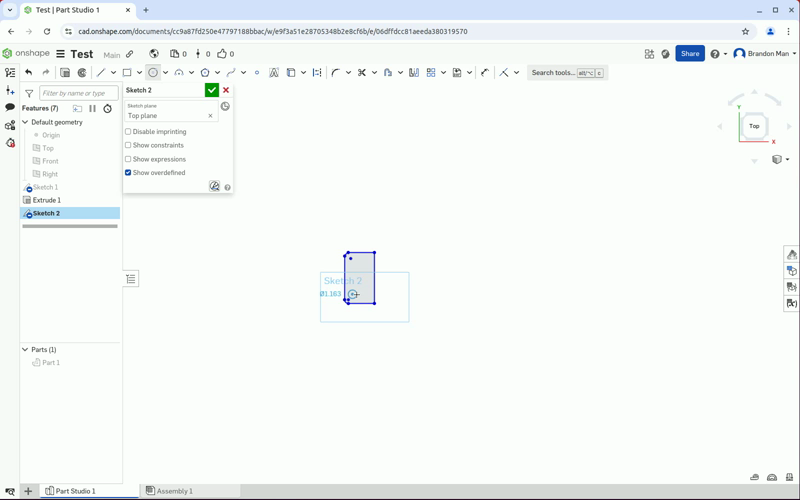
scroll(6)
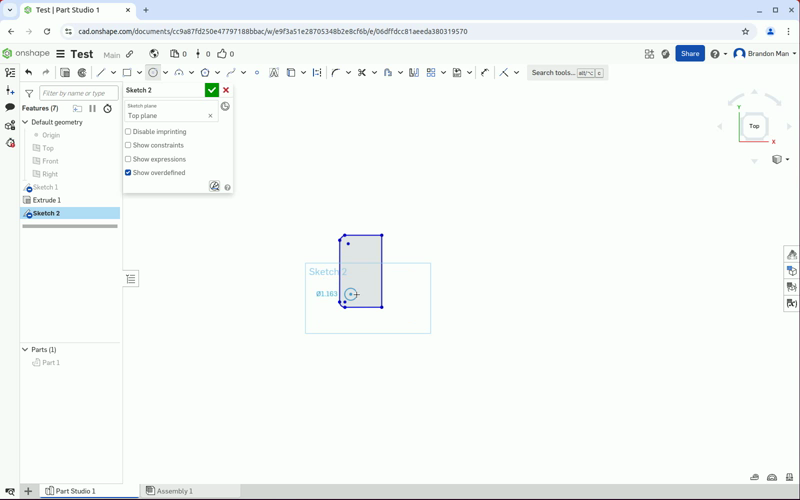
scroll(6)
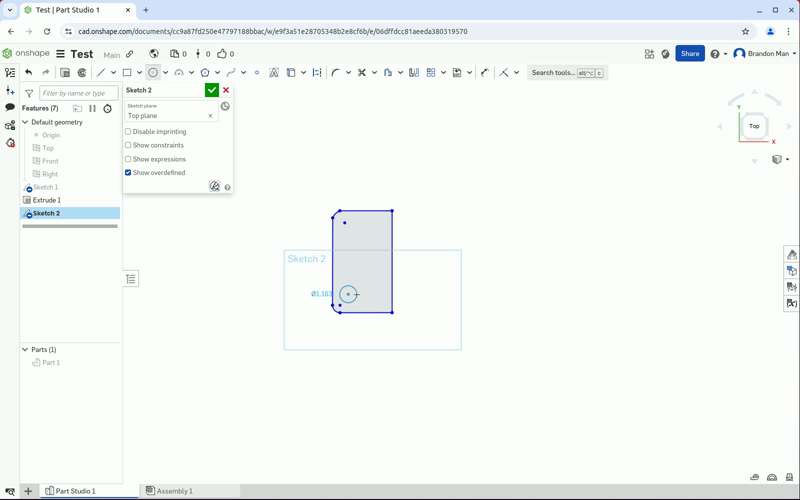
scroll(6)
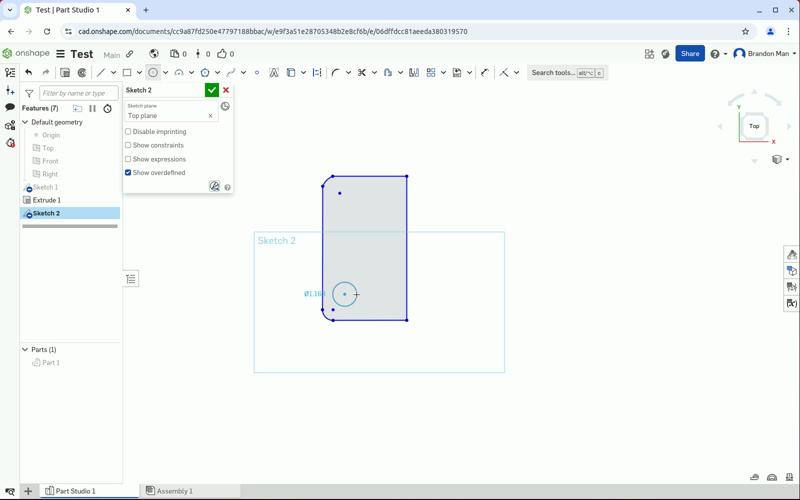
scroll(6)
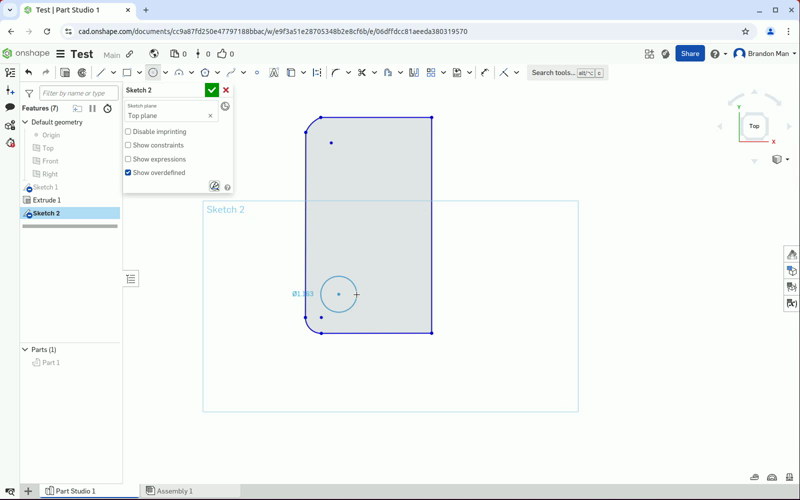
scroll(6)
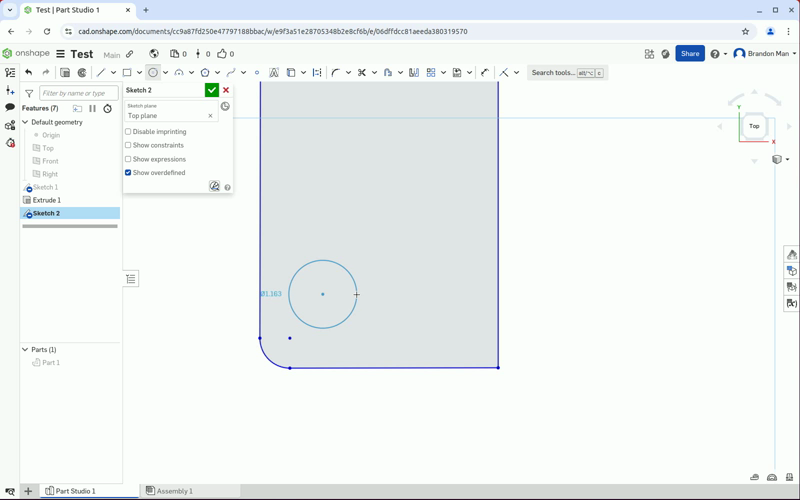
click(356, 294)
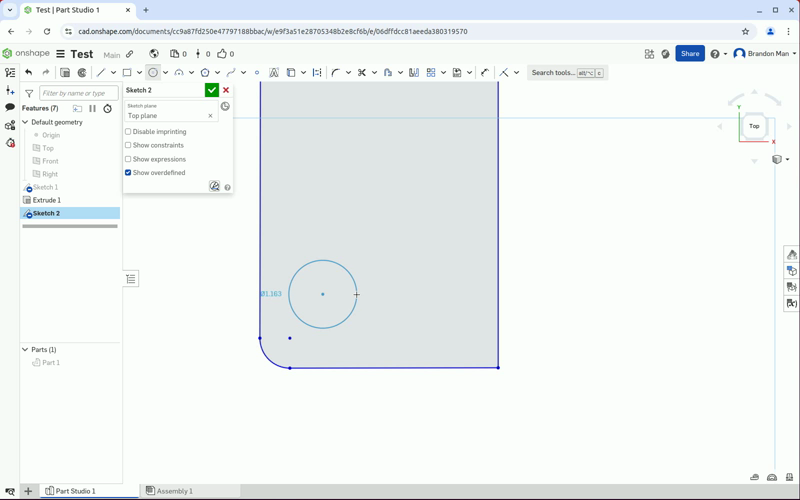
scroll(-6)
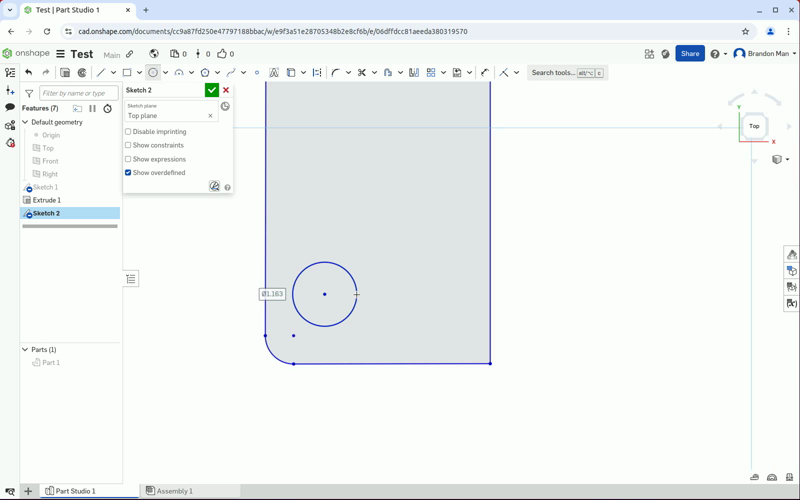
scroll(-6)
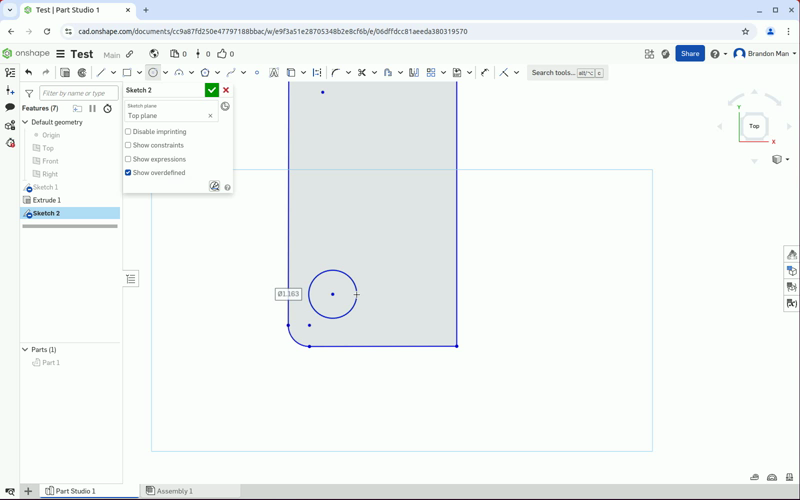
scroll(-6)
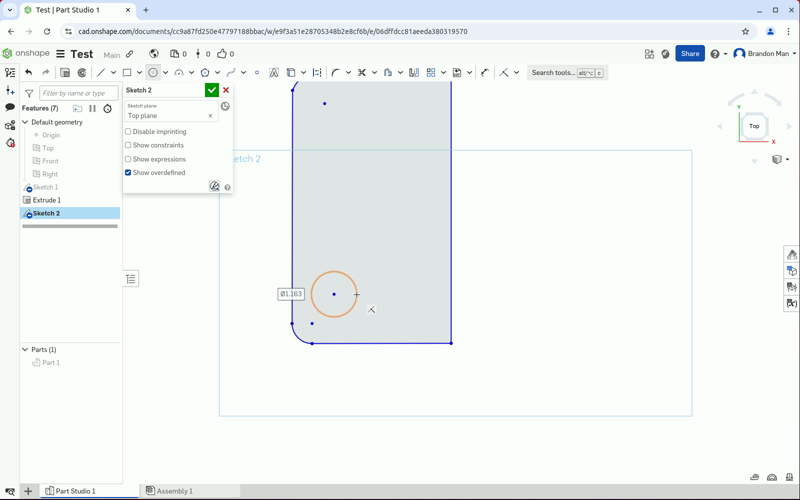
scroll(-6)
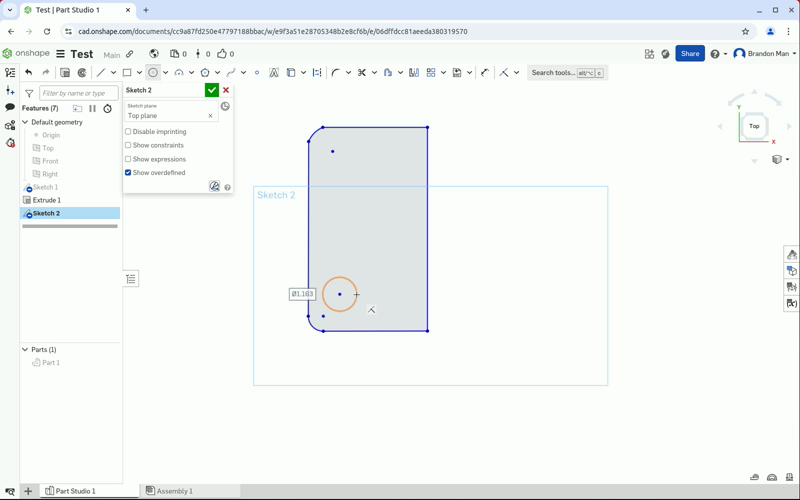
scroll(-6)
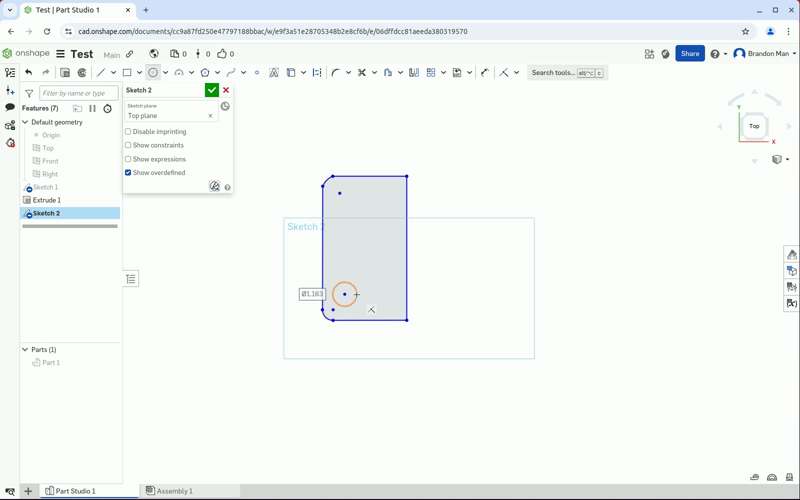
scroll(-6)
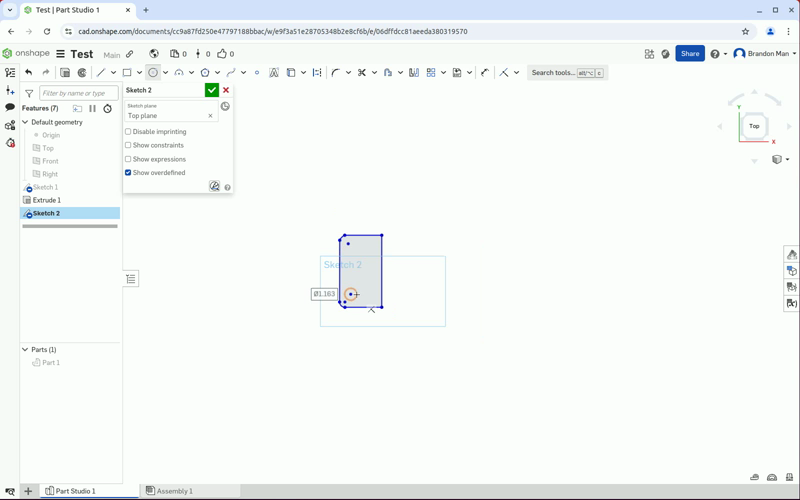
scroll(-6)
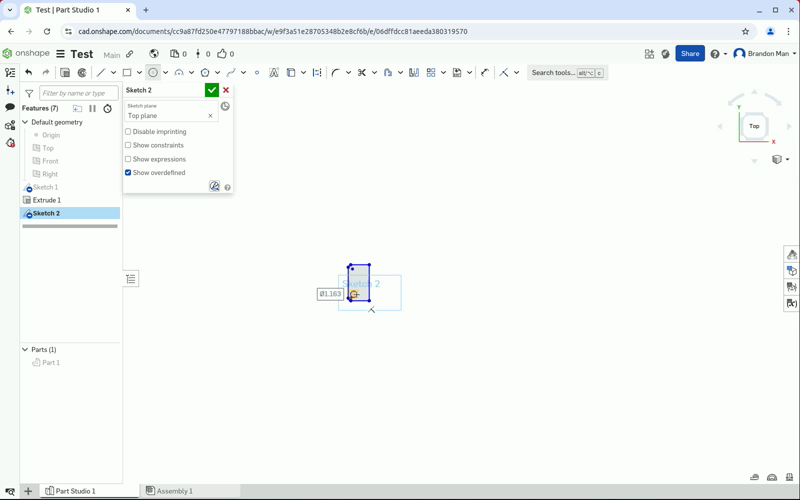
key(esc)
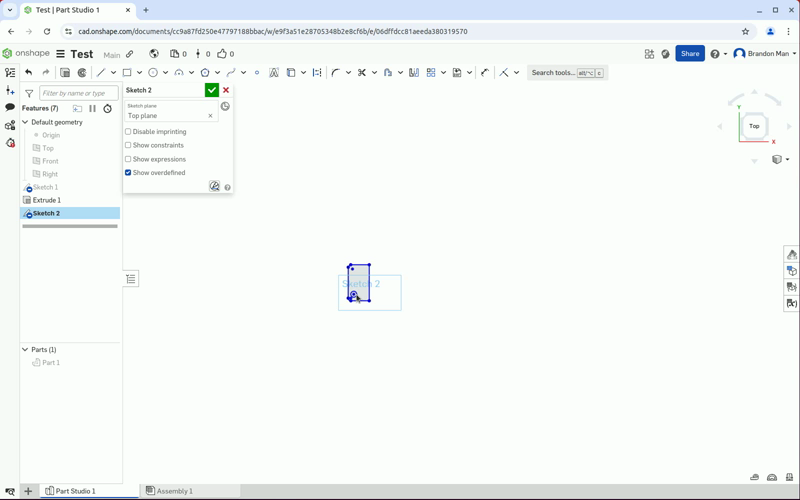
key(c)
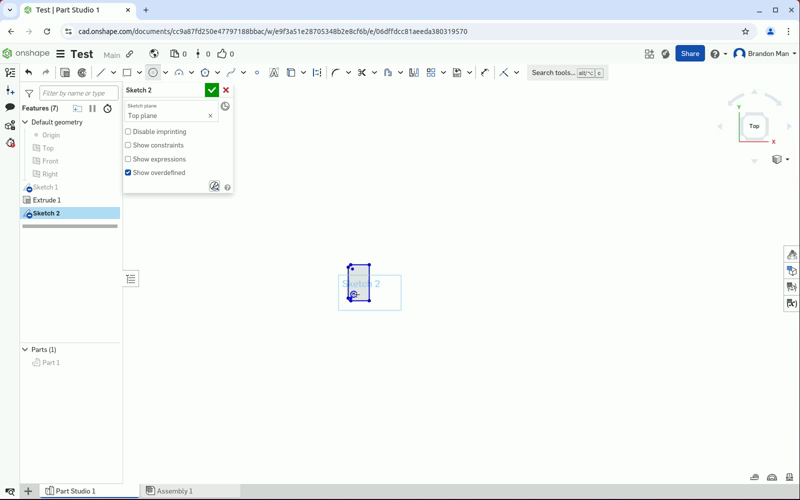
key_down(shift)
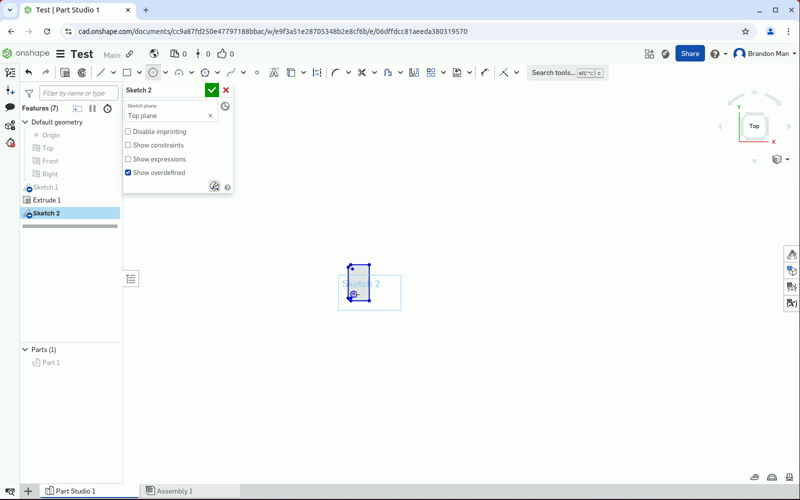
mouse_move(353, 282)
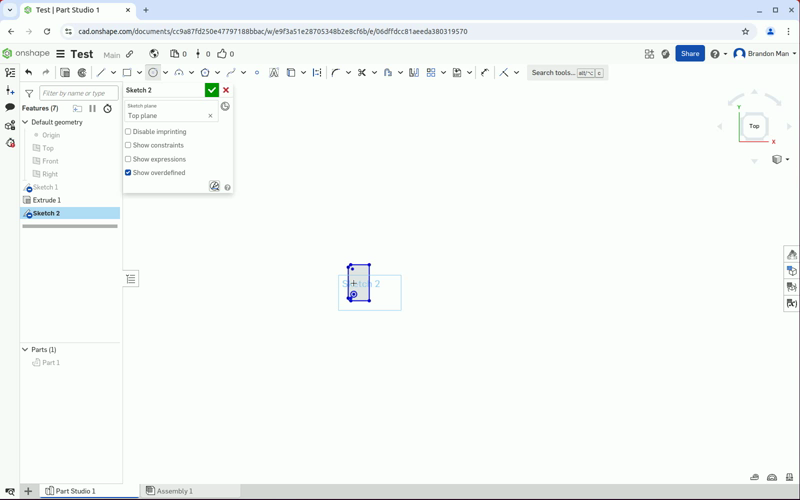
click(353, 282)
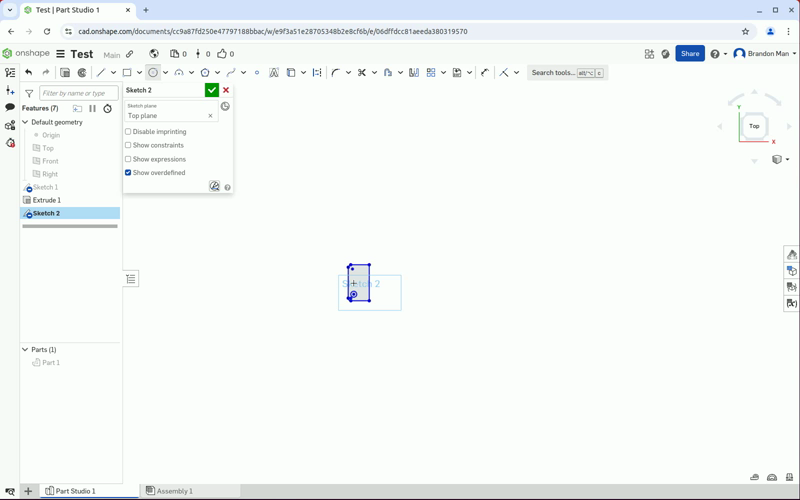
key_up(shift)
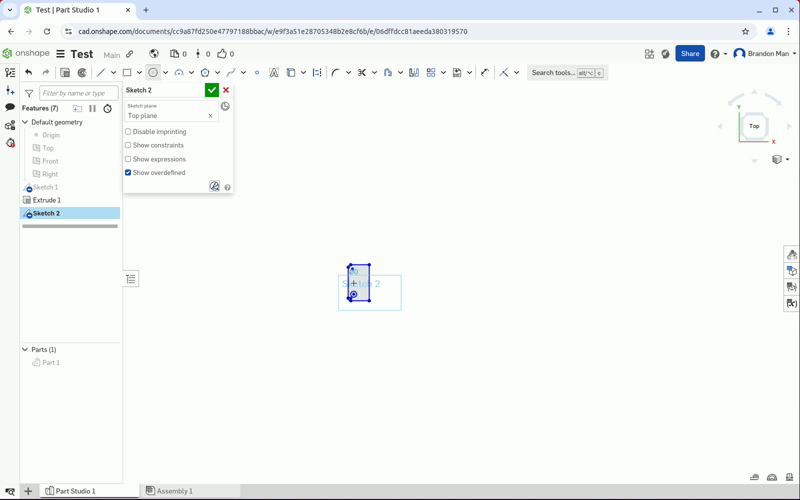
mouse_move(356, 282)
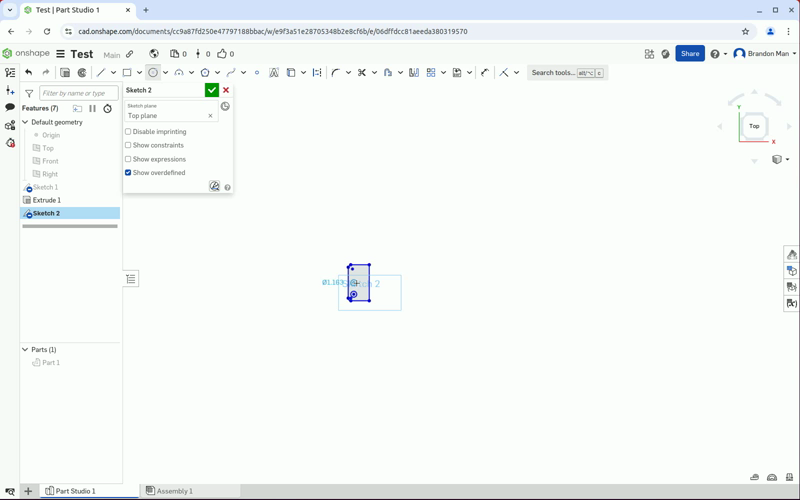
scroll(6)
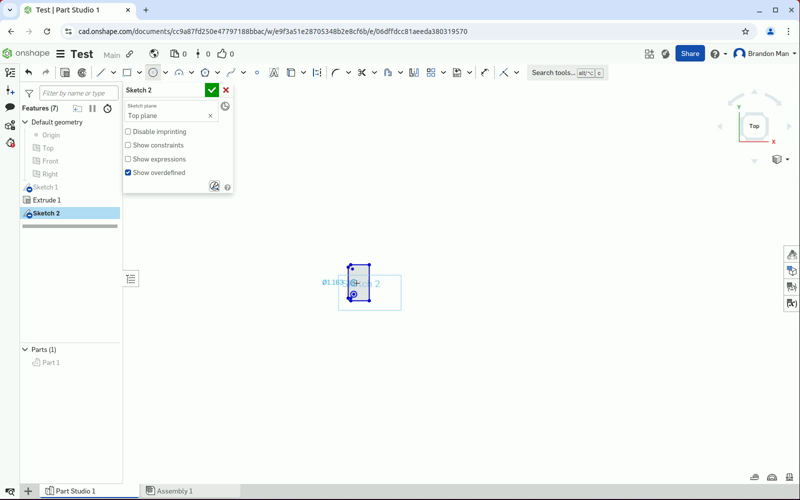
scroll(6)
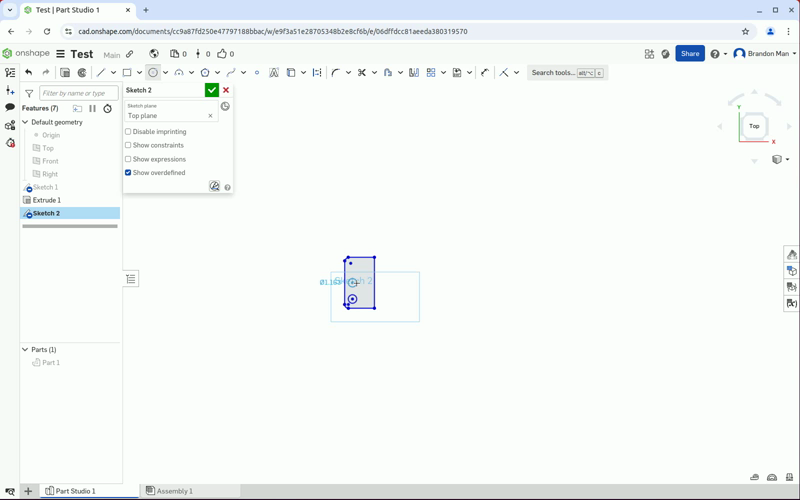
scroll(6)
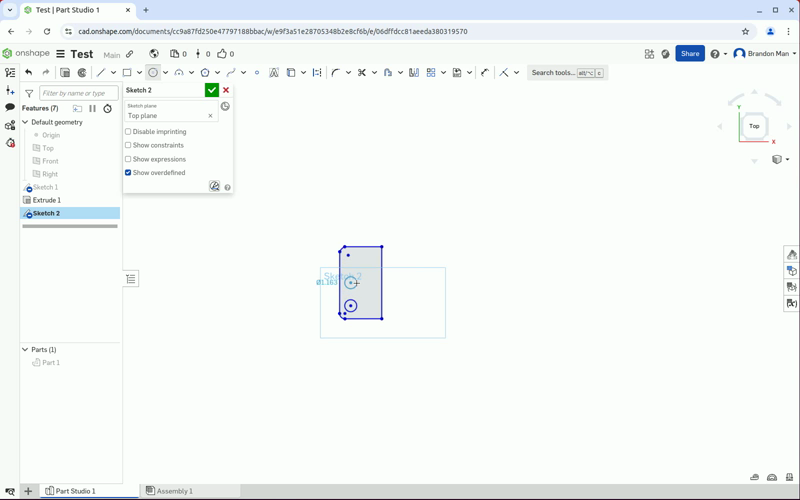
scroll(6)
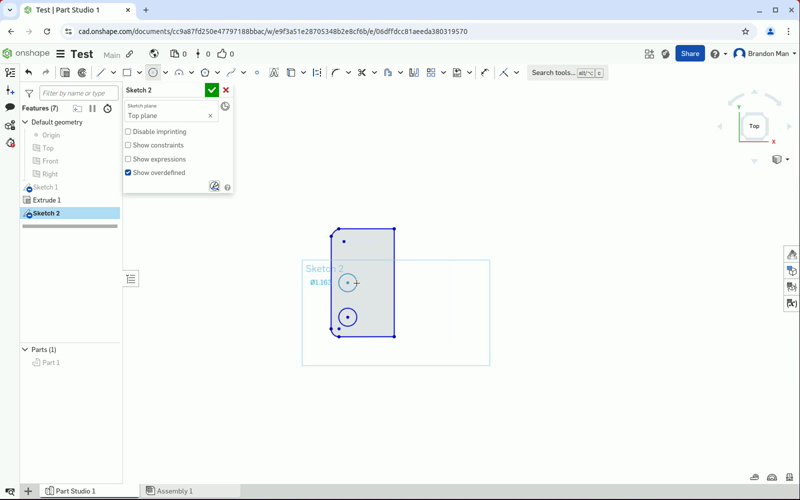
scroll(6)
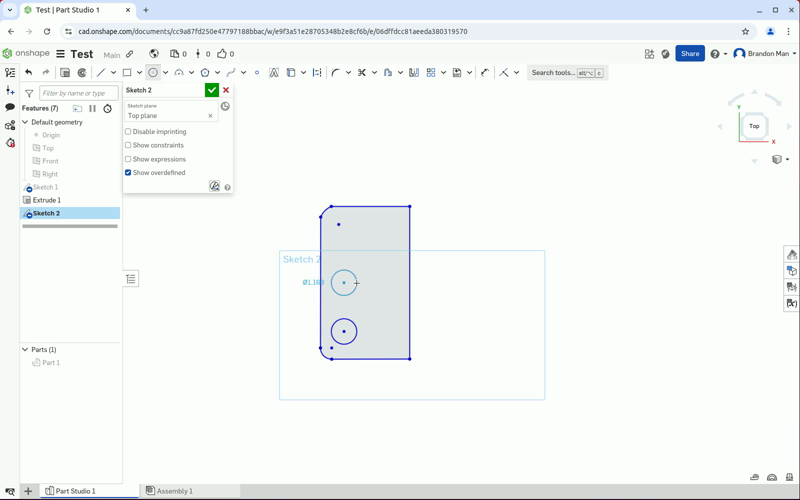
scroll(6)
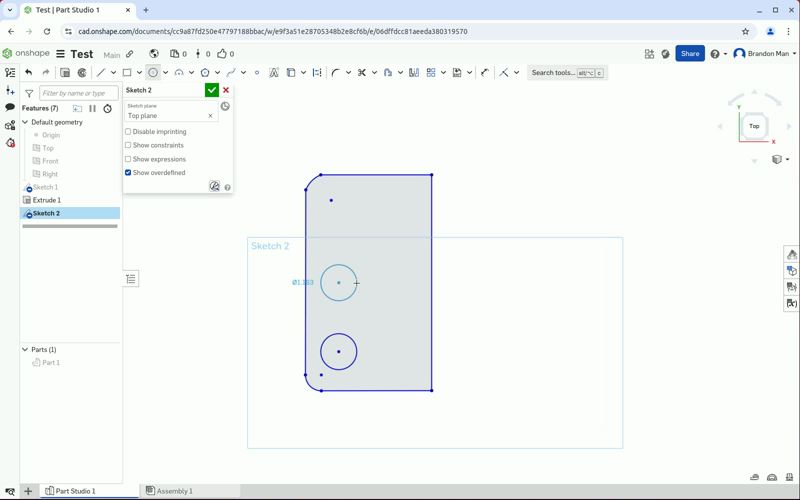
scroll(6)
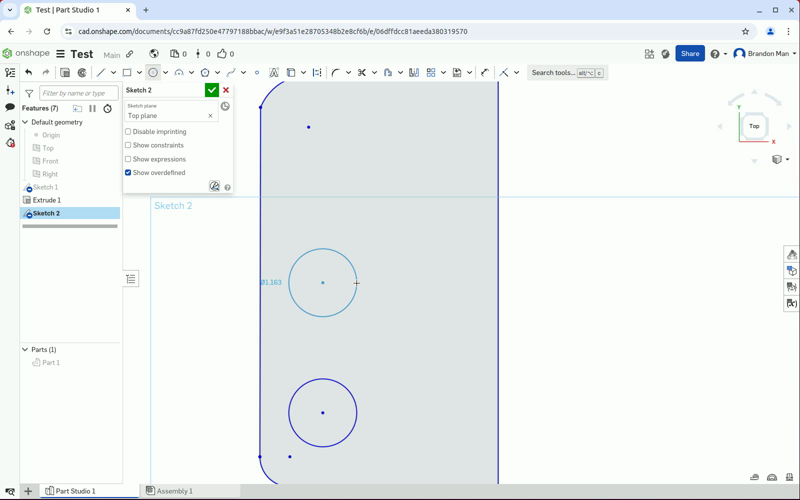
click(356, 282)
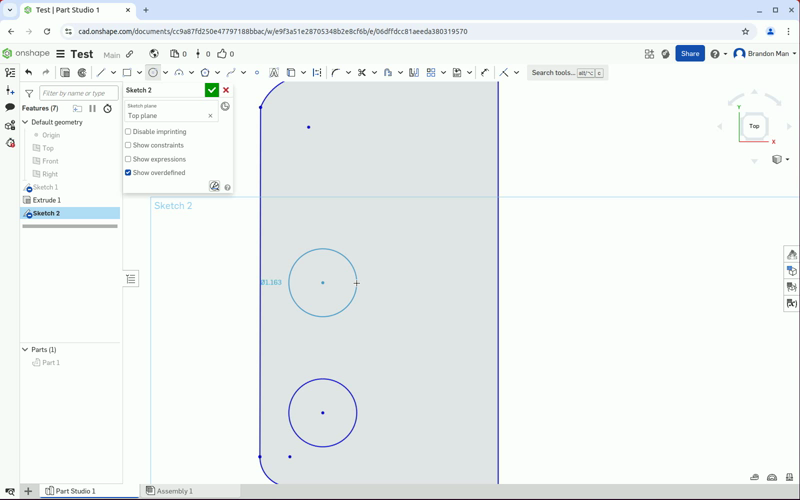
scroll(-6)
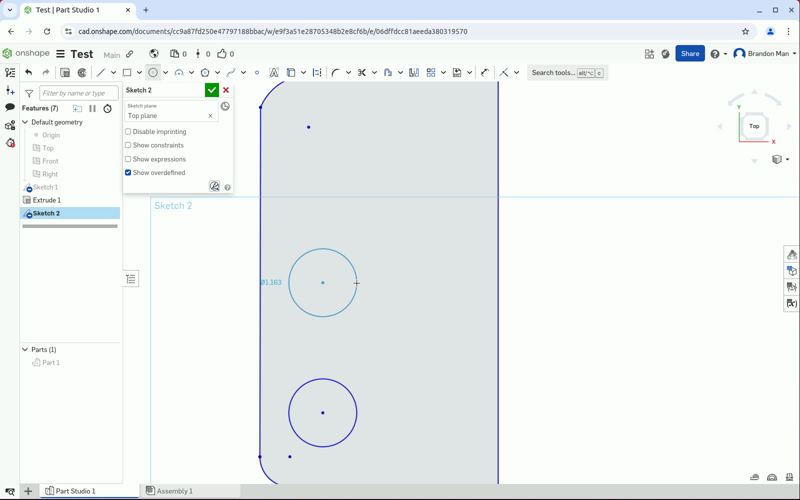
scroll(-6)
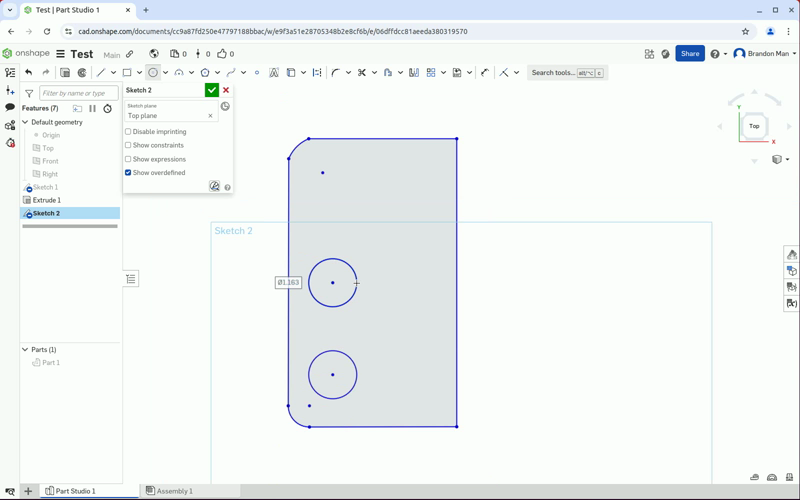
scroll(-6)
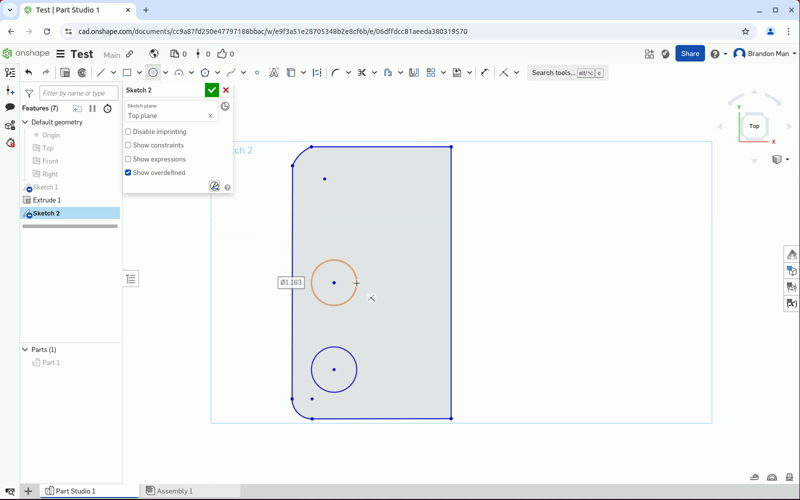
scroll(-6)
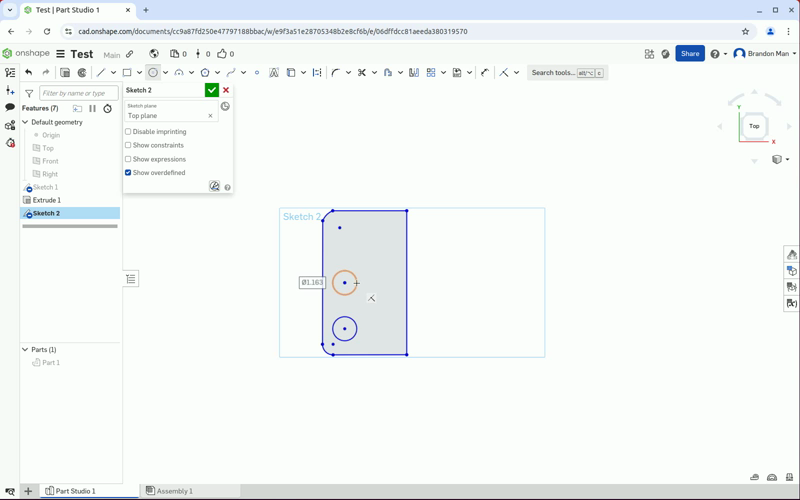
scroll(-6)
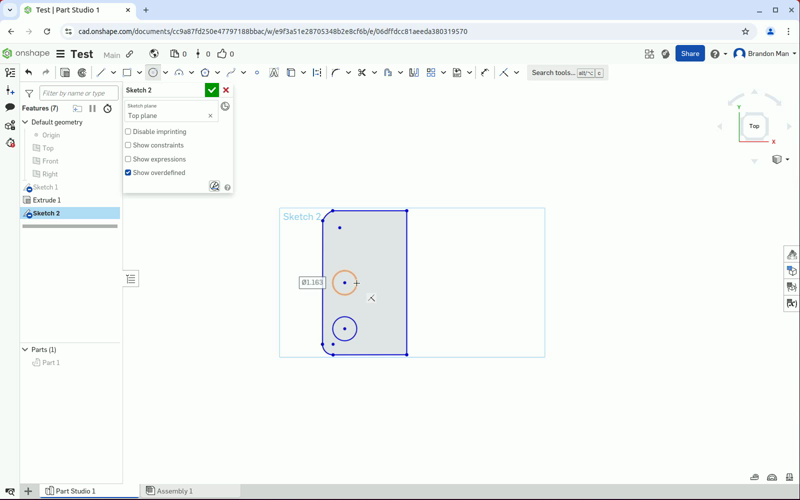
scroll(-6)
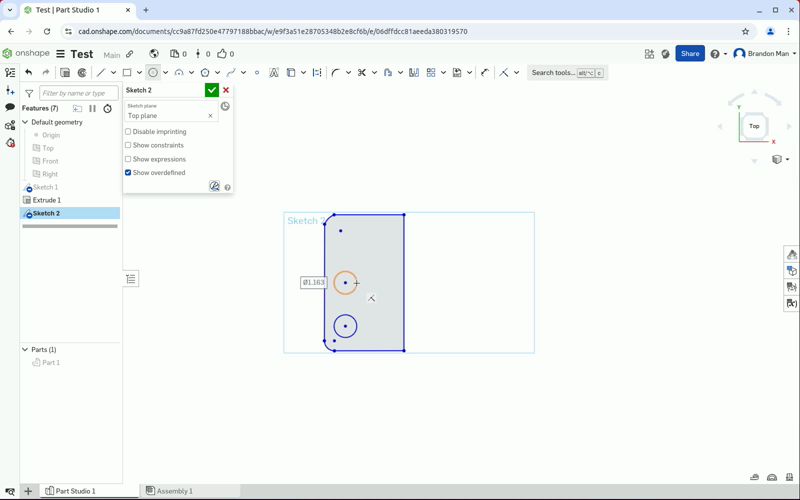
scroll(-6)
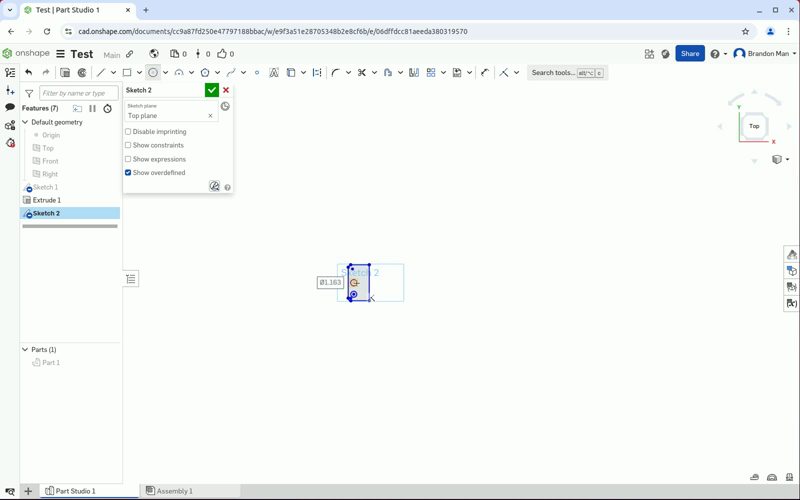
key(esc)
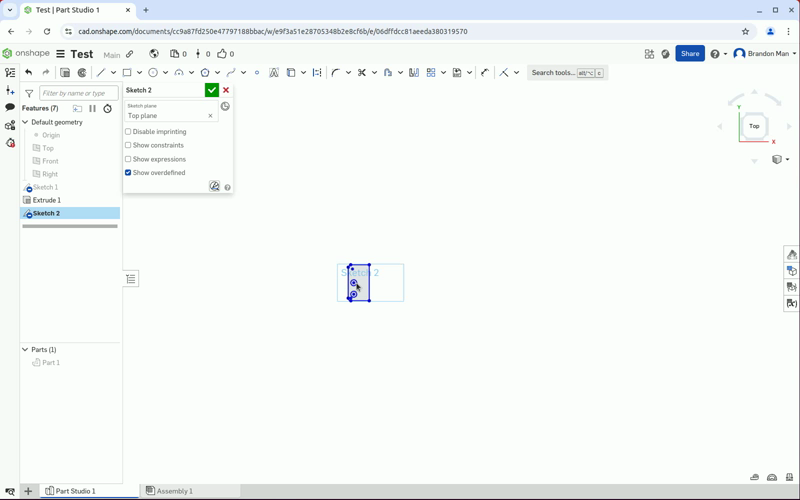
key(c)
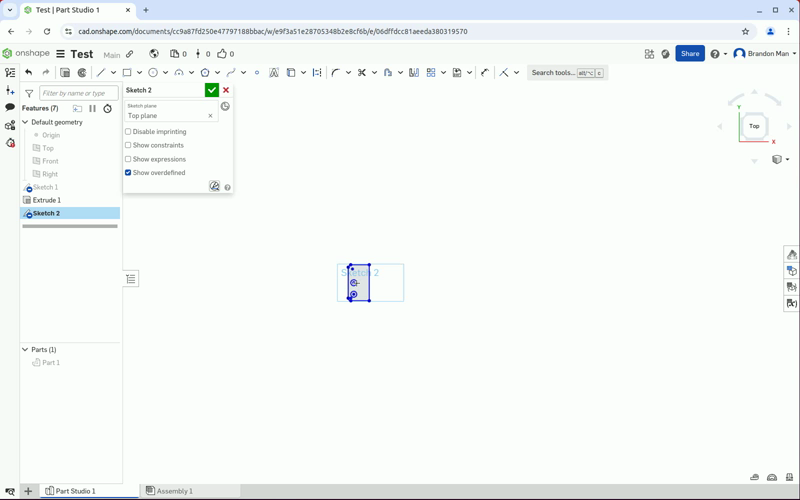
key_down(shift)
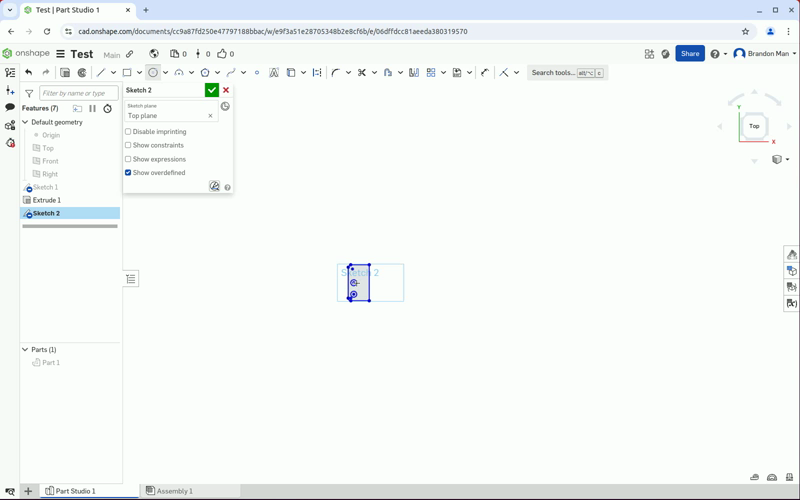
mouse_move(353, 271)
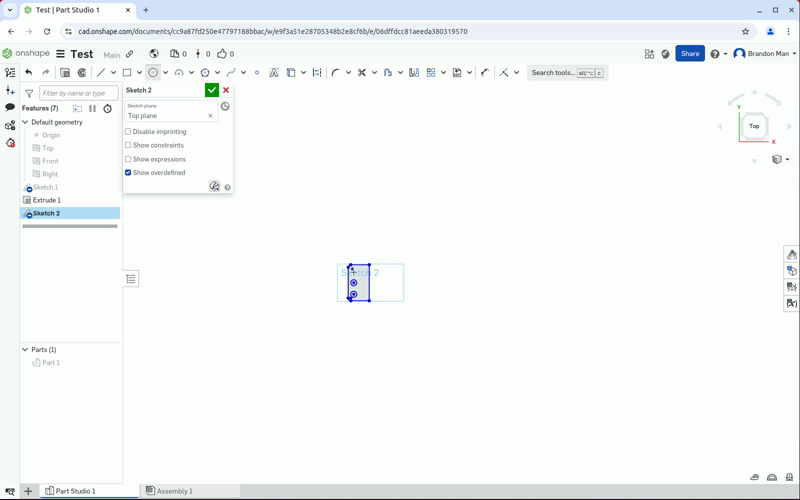
click(353, 271)
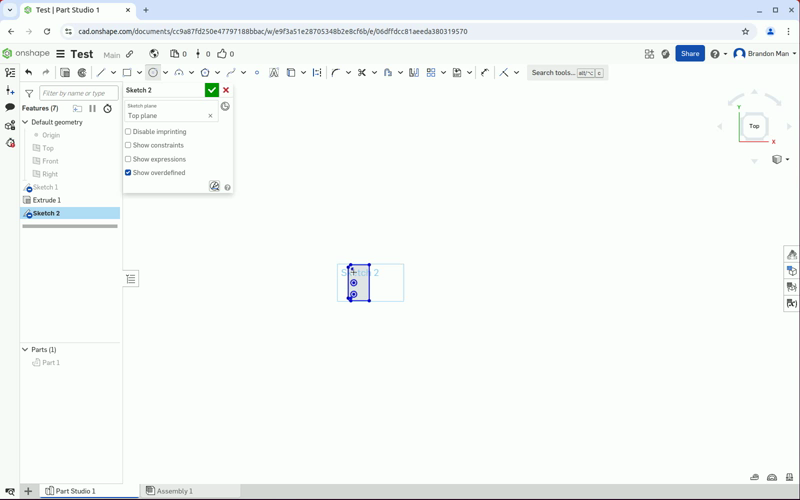
key_up(shift)
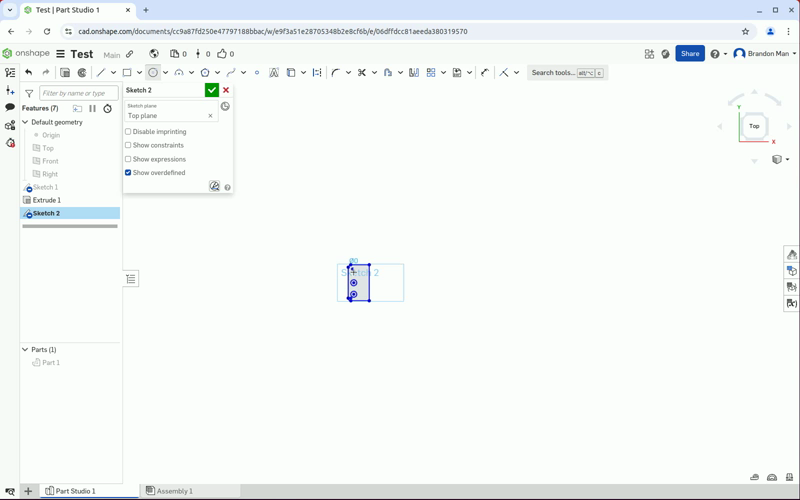
mouse_move(356, 271)
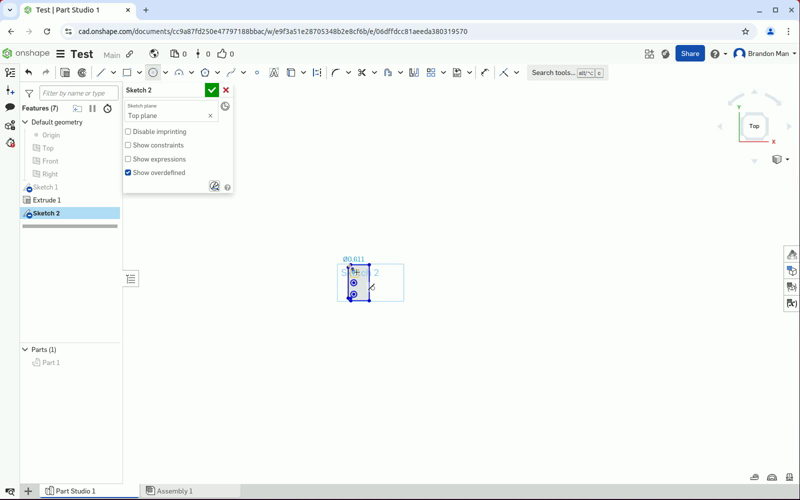
scroll(6)
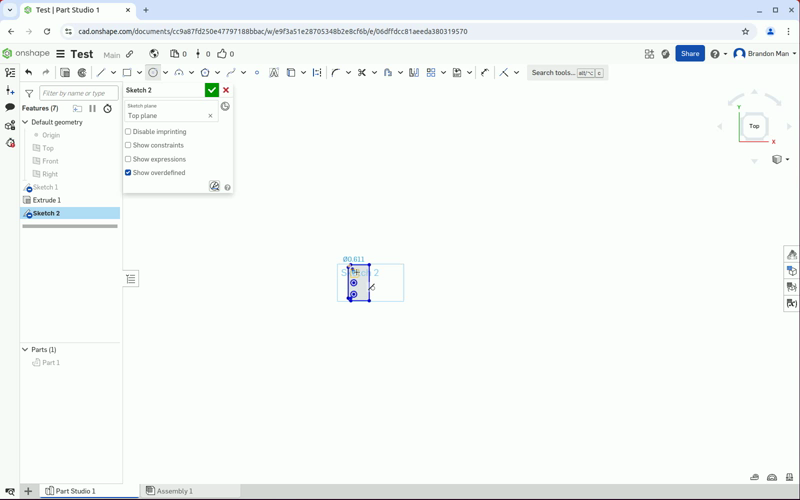
scroll(6)
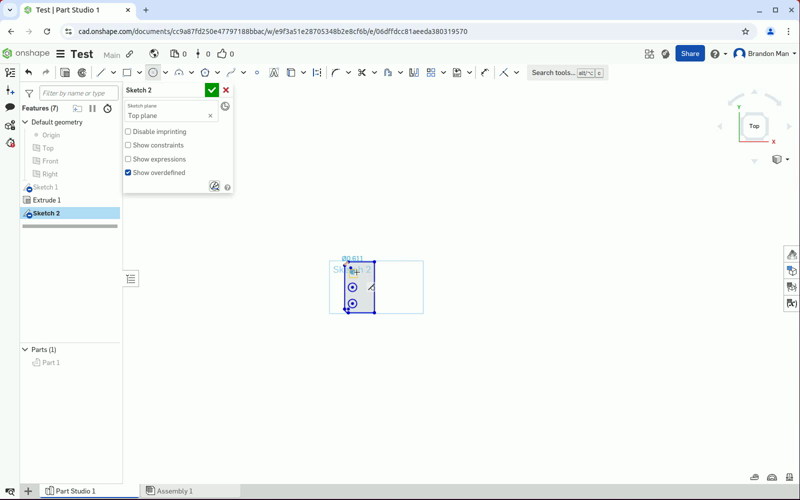
scroll(6)
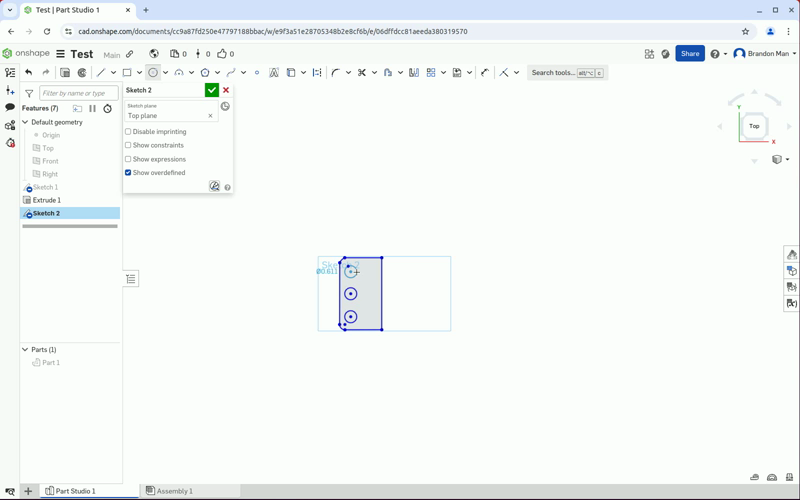
scroll(6)
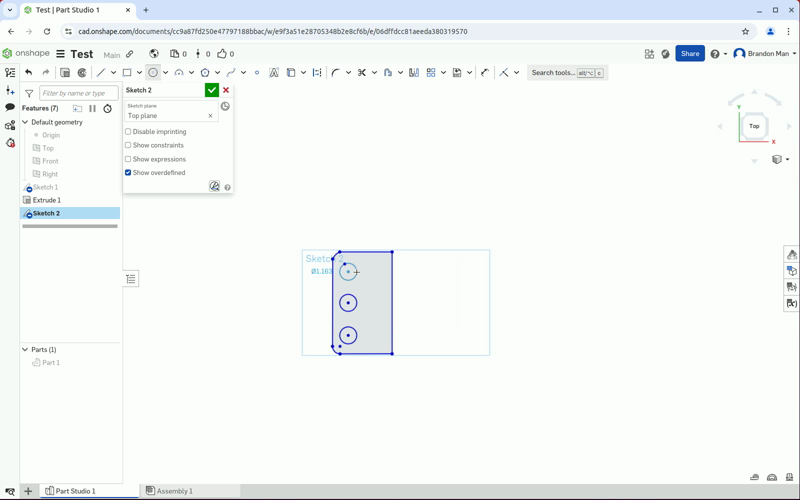
scroll(6)
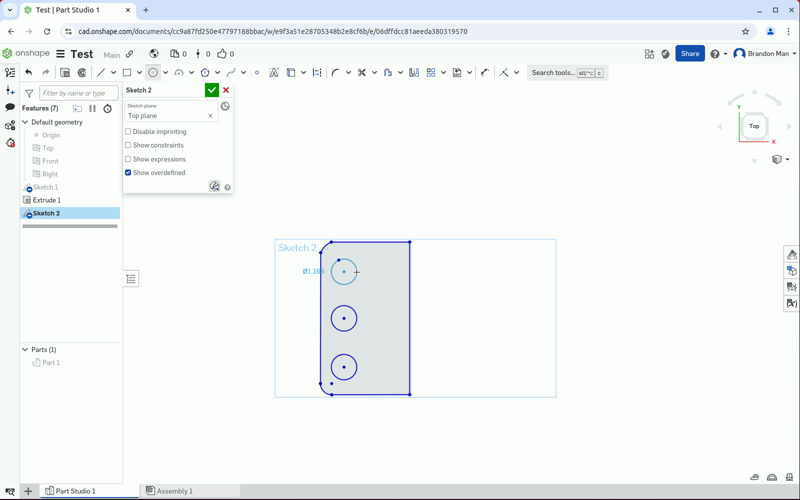
scroll(6)
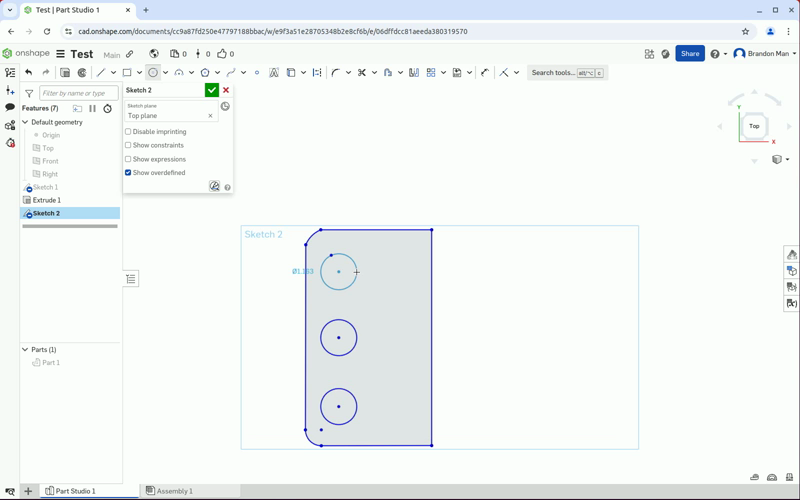
scroll(6)
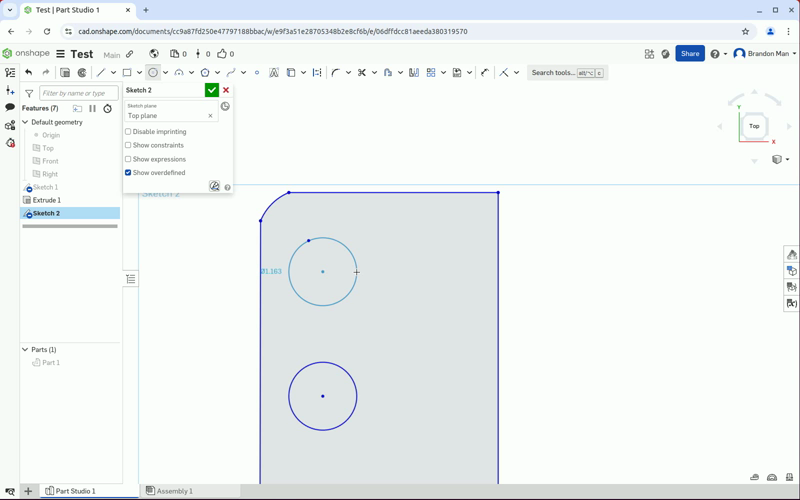
click(356, 271)
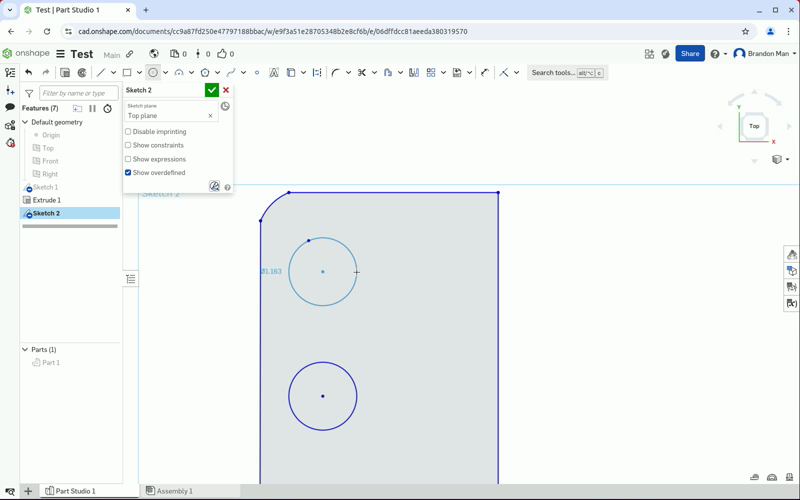
scroll(-6)
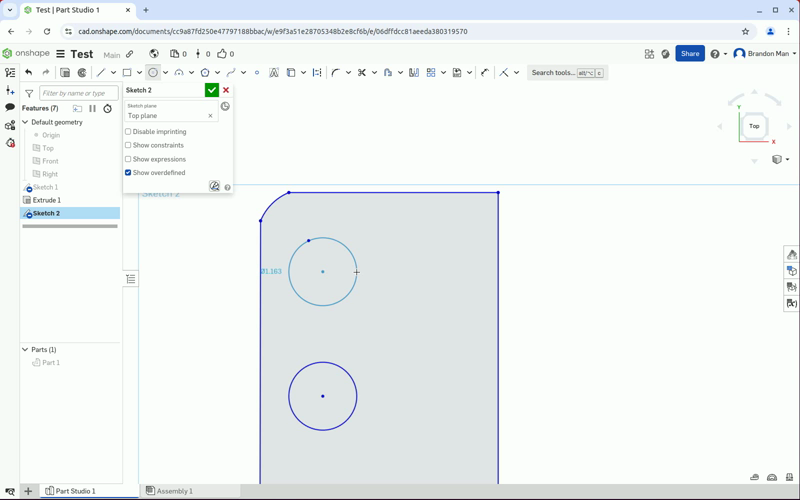
scroll(-6)
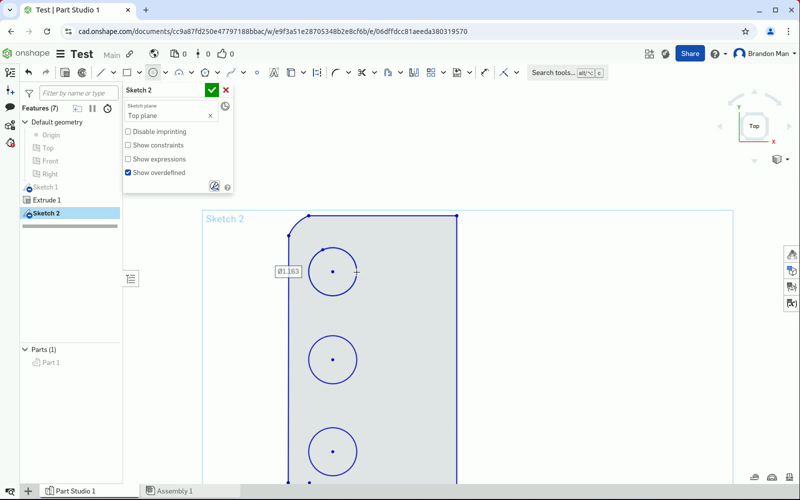
scroll(-6)
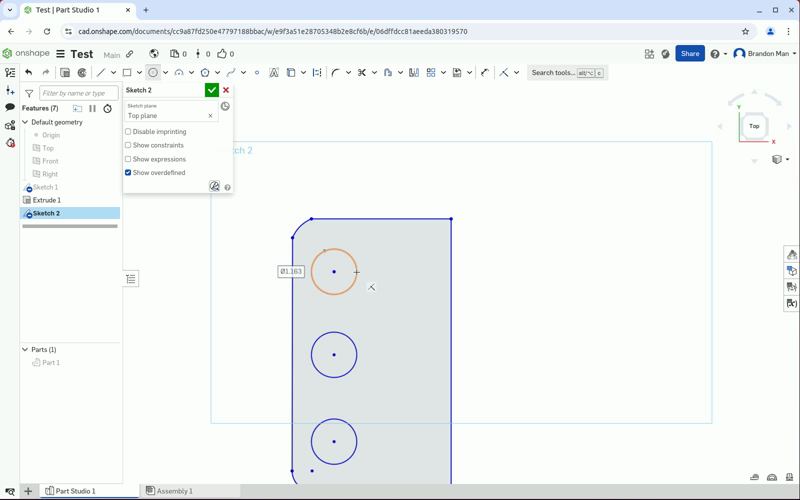
scroll(-6)
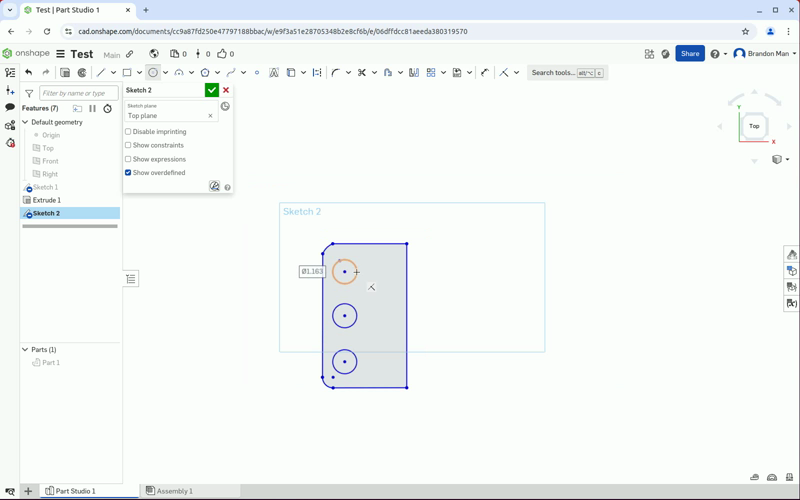
scroll(-6)
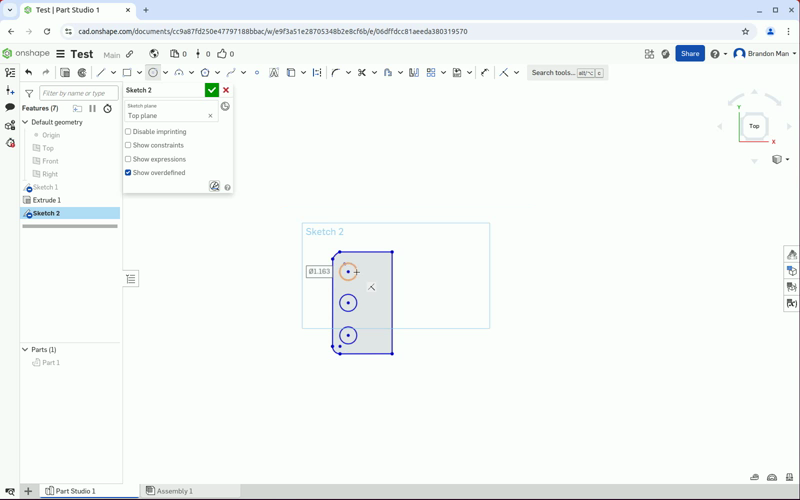
scroll(-6)
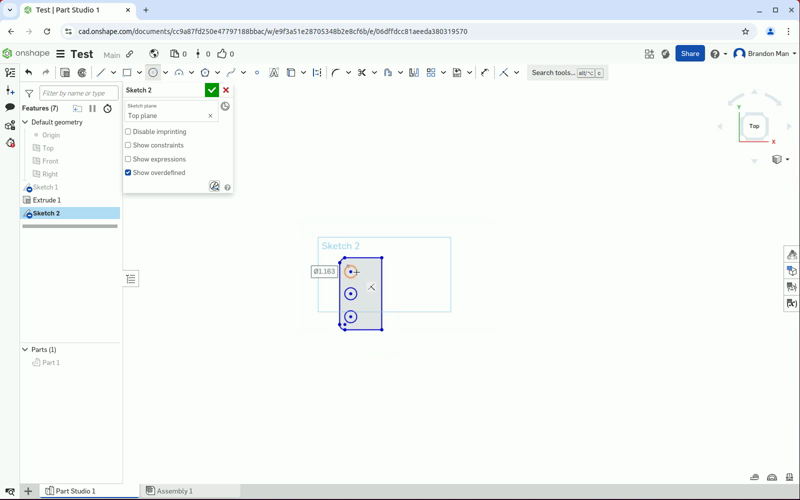
scroll(-6)
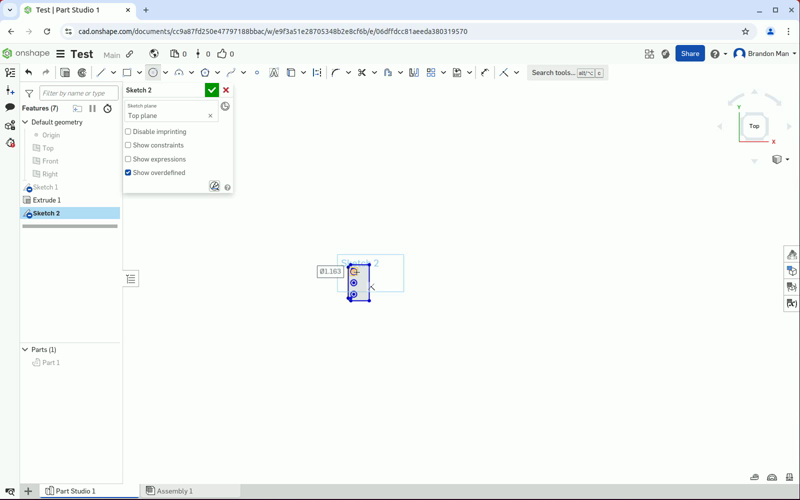
key(esc)
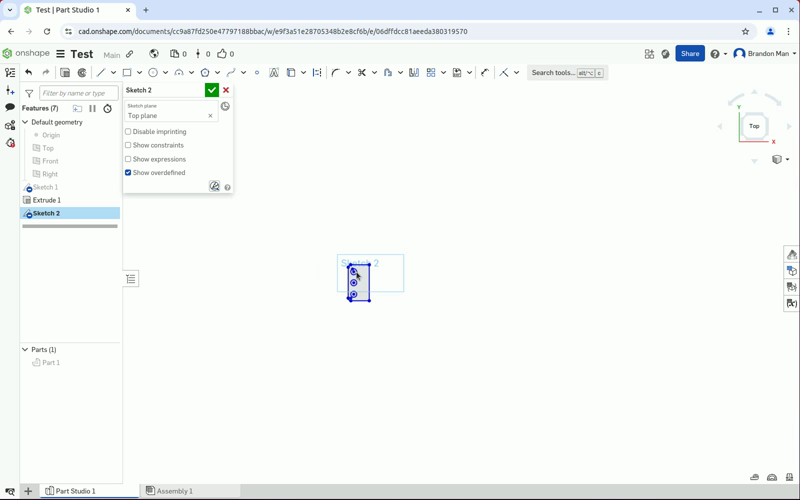
mouse_move(349, 284)
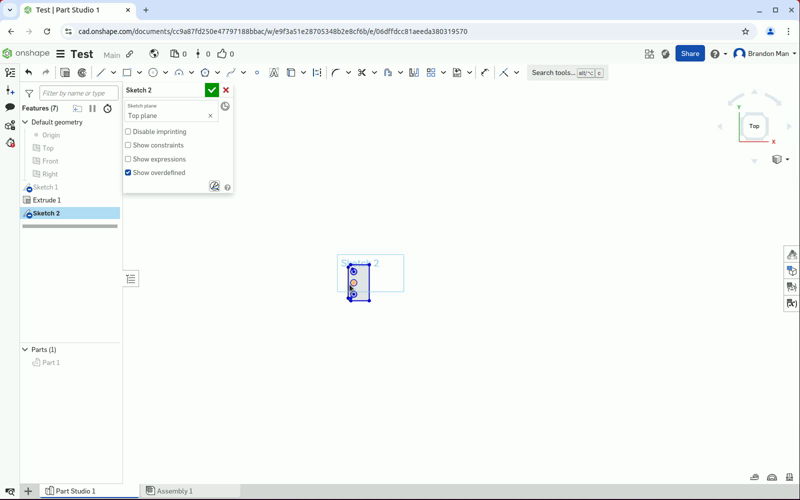
scroll(6)
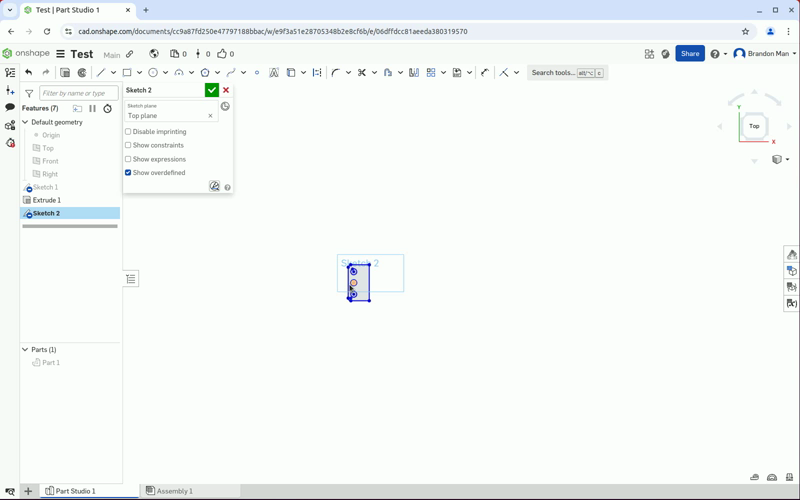
scroll(6)
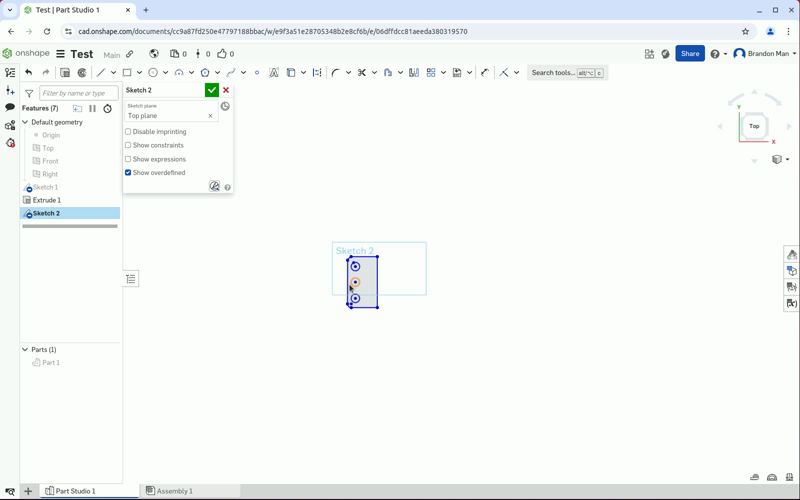
scroll(6)
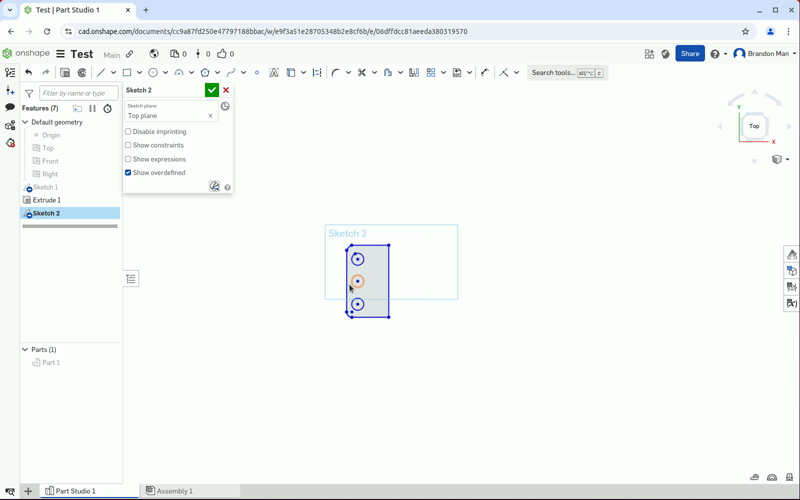
scroll(6)
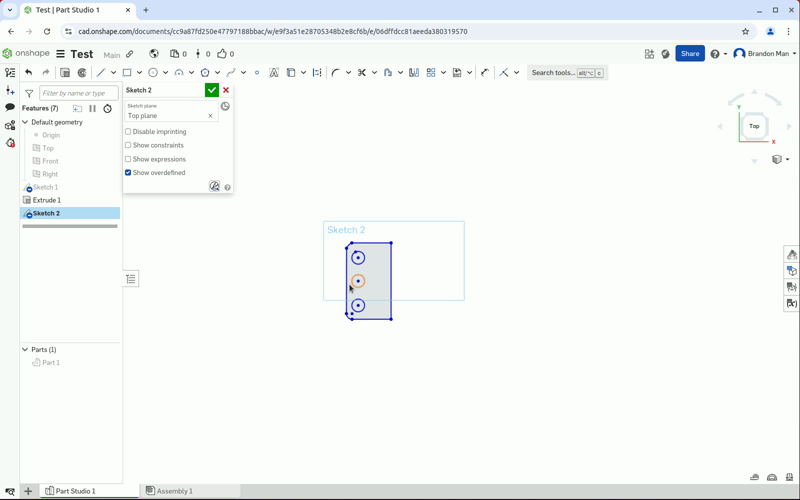
scroll(6)
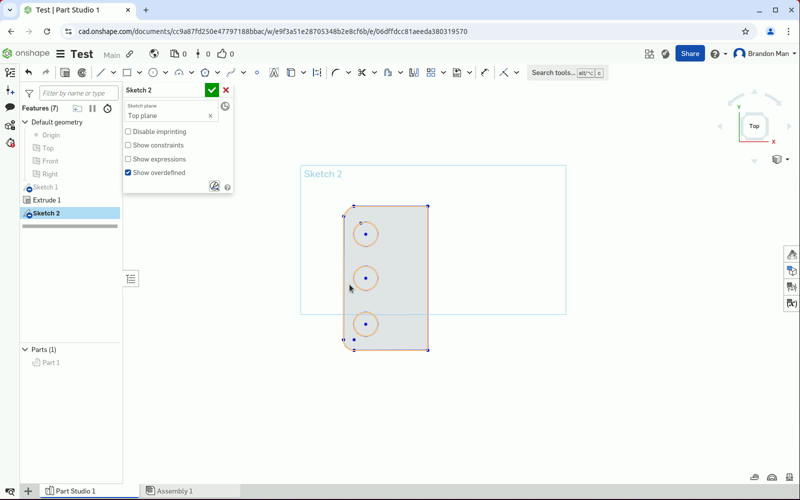
scroll(6)
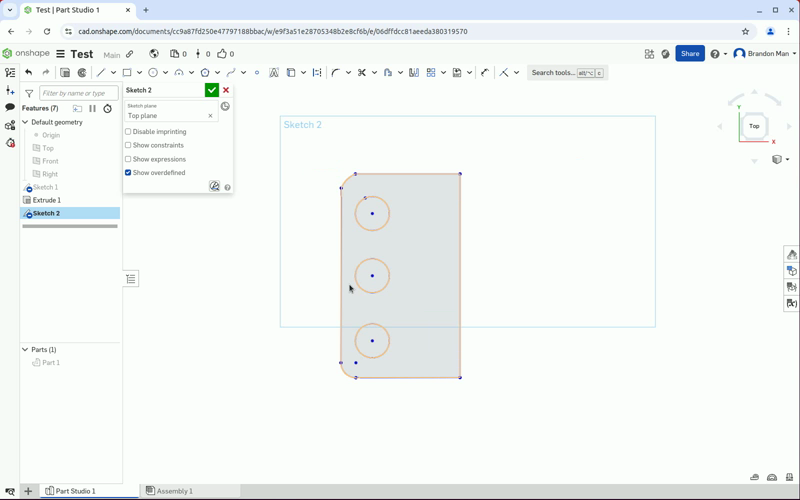
scroll(6)
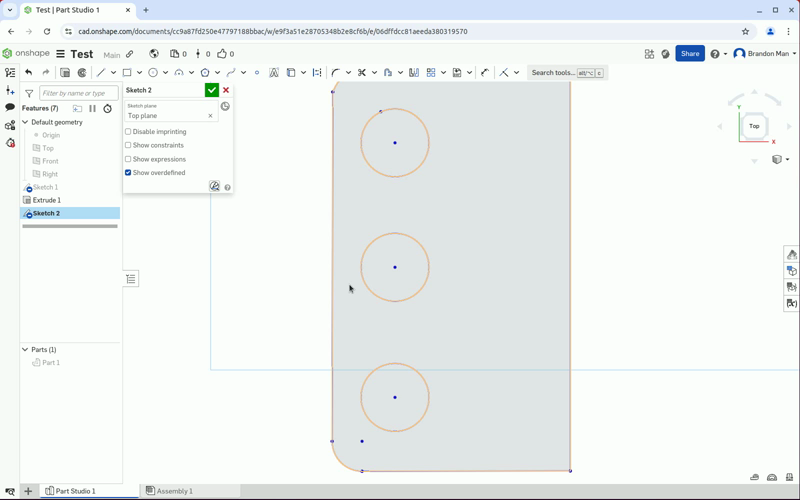
click(349, 284)
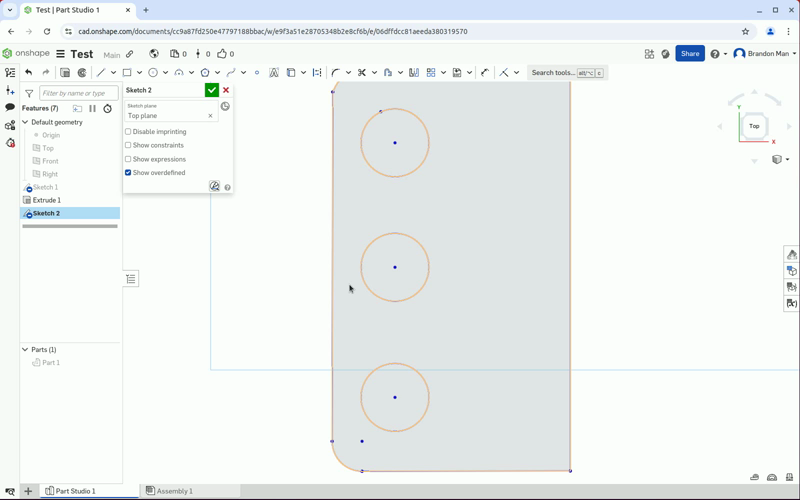
scroll(-6)
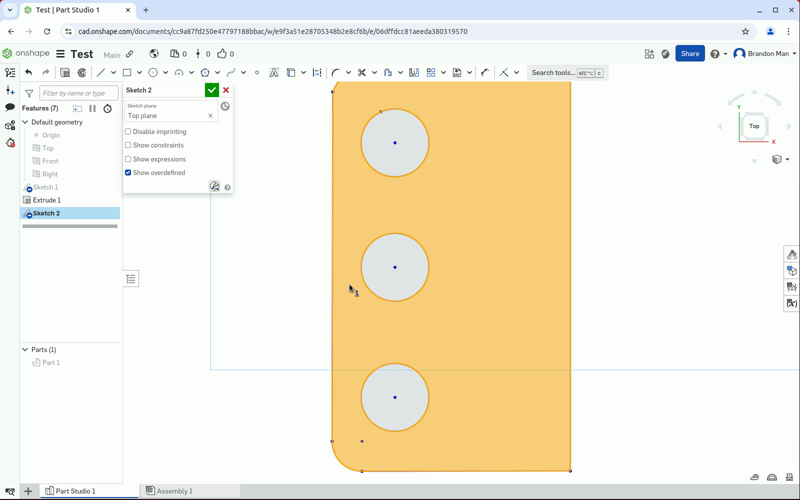
scroll(-6)
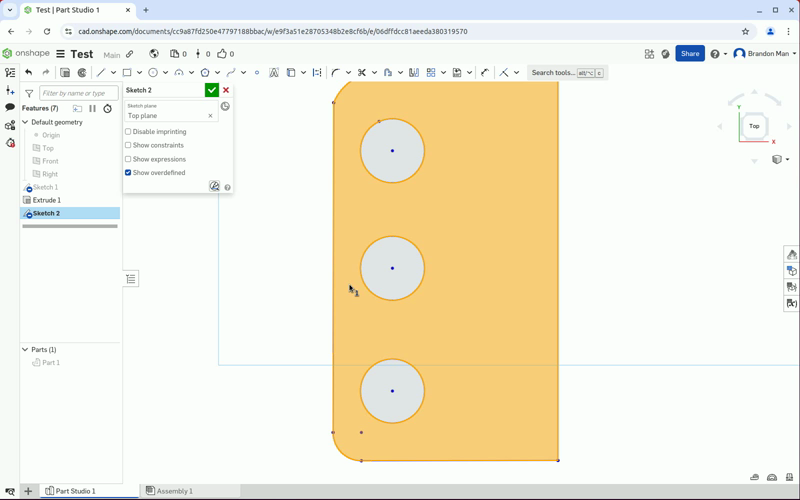
scroll(-6)
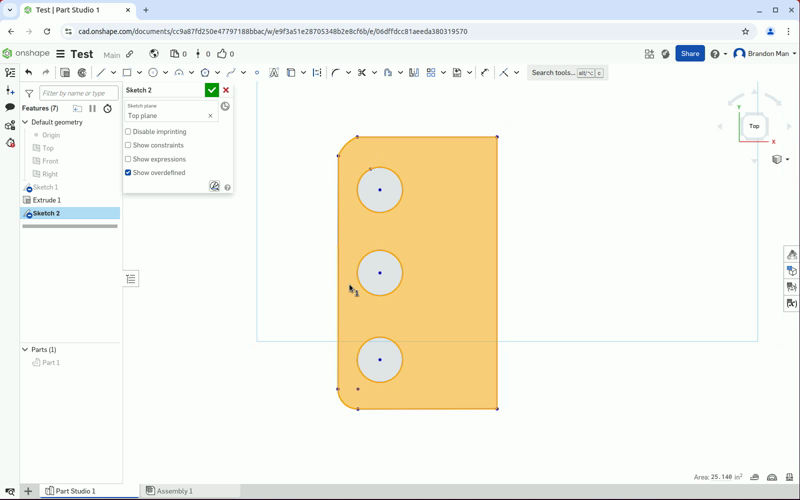
scroll(-6)
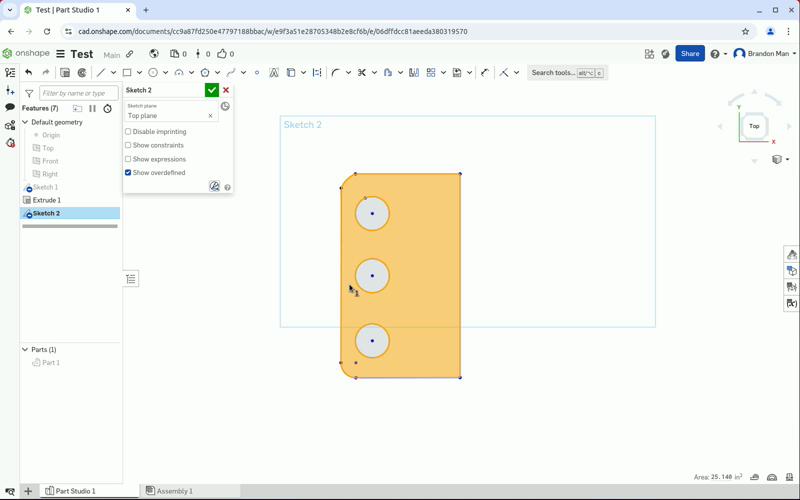
scroll(-6)
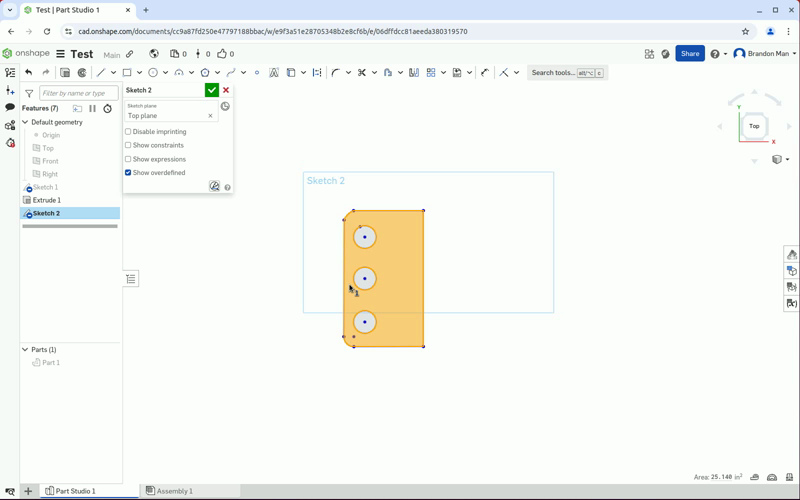
scroll(-6)
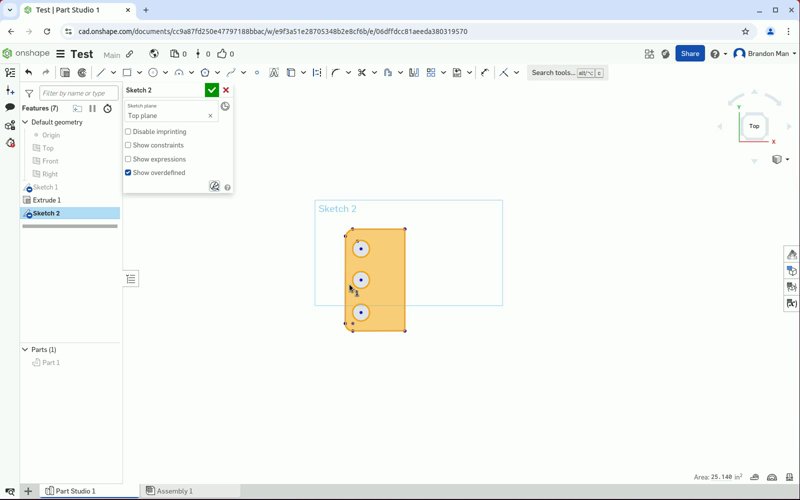
scroll(-6)
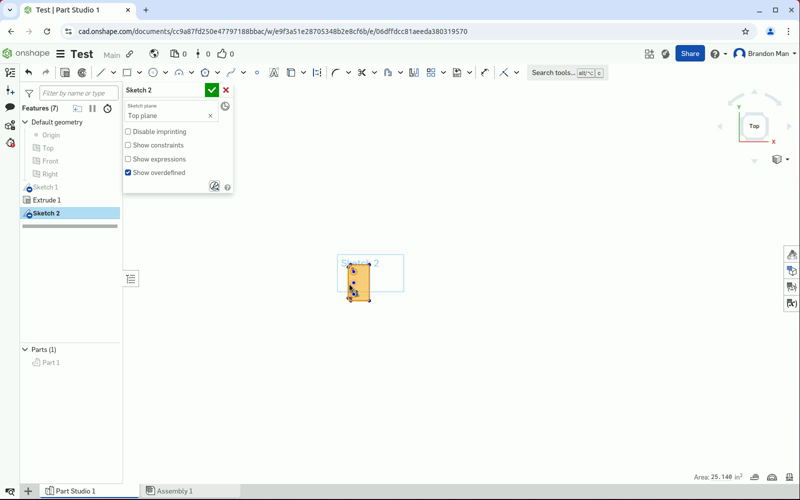
mouse_move(73, 352)
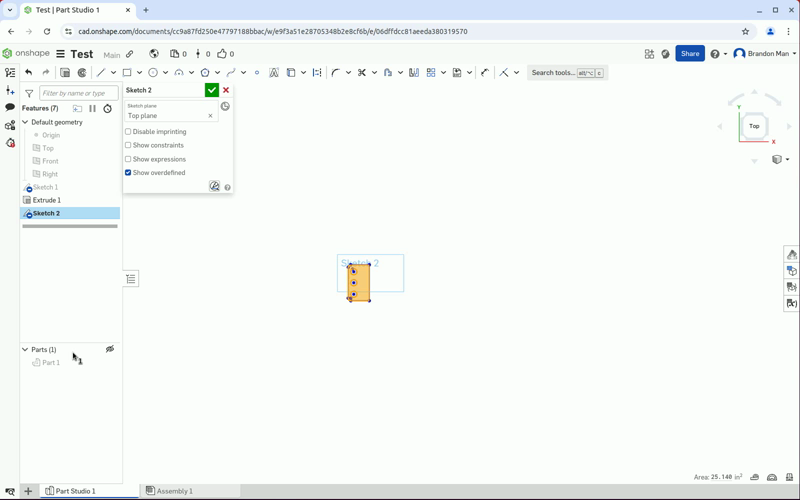
key(shift+y)
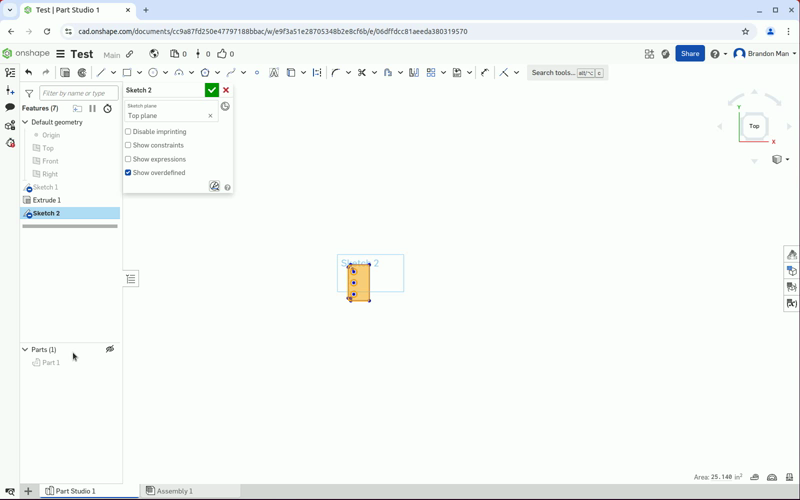
key(shift+e)
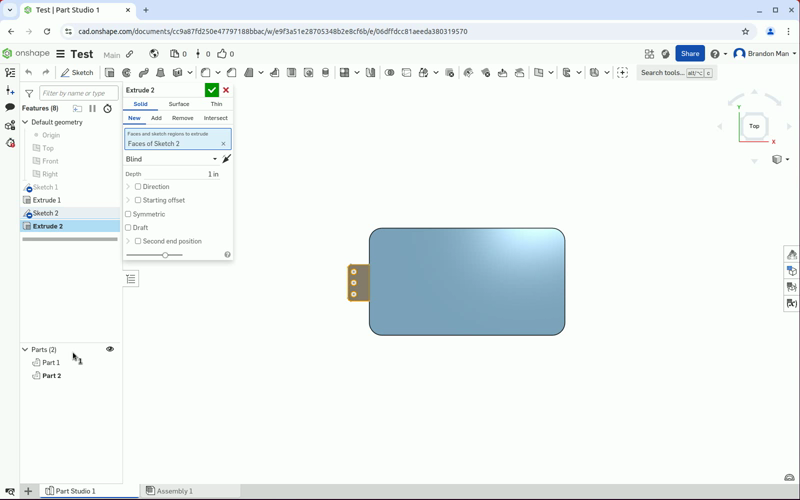
mouse_move(143, 106)
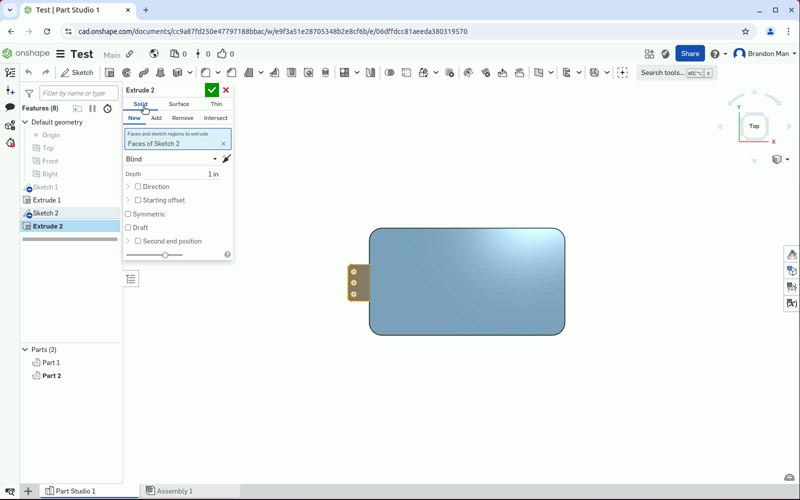
click(143, 106)
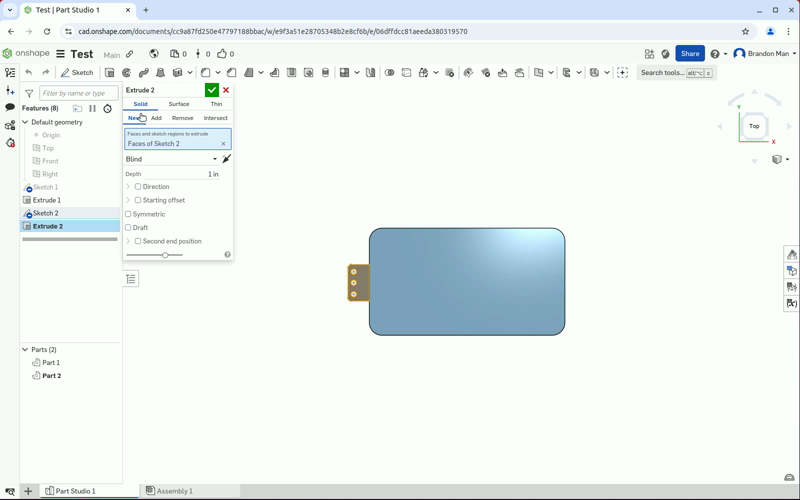
mouse_move(137, 120)
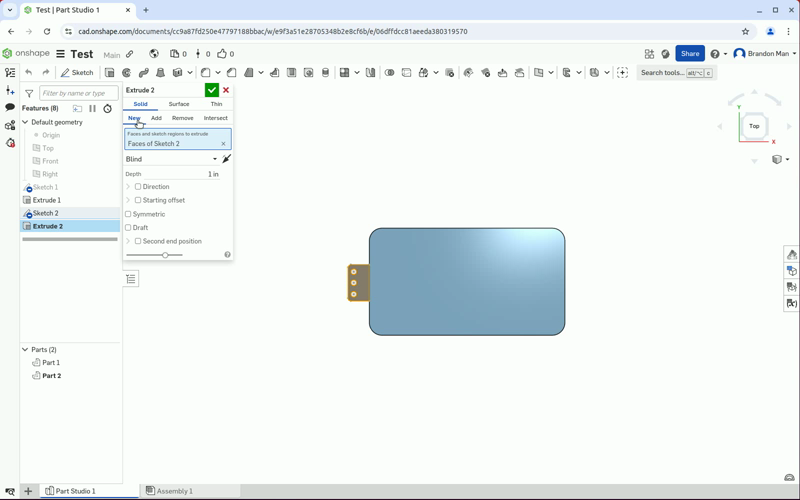
click(137, 120)
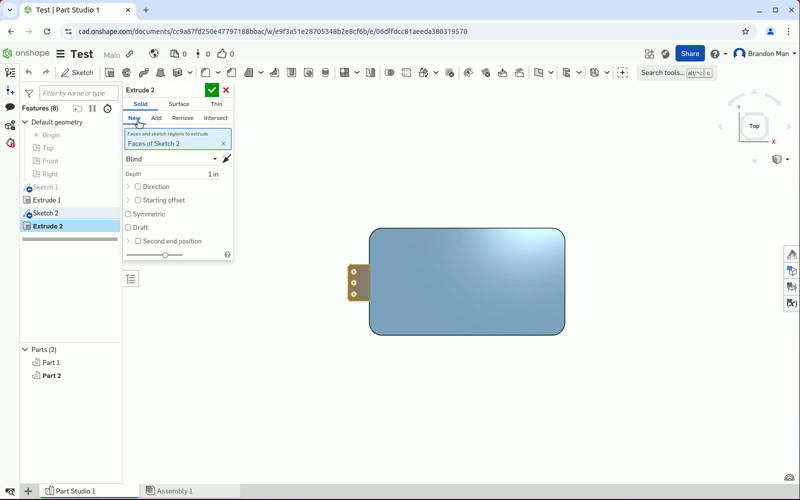
key(tab, 4)
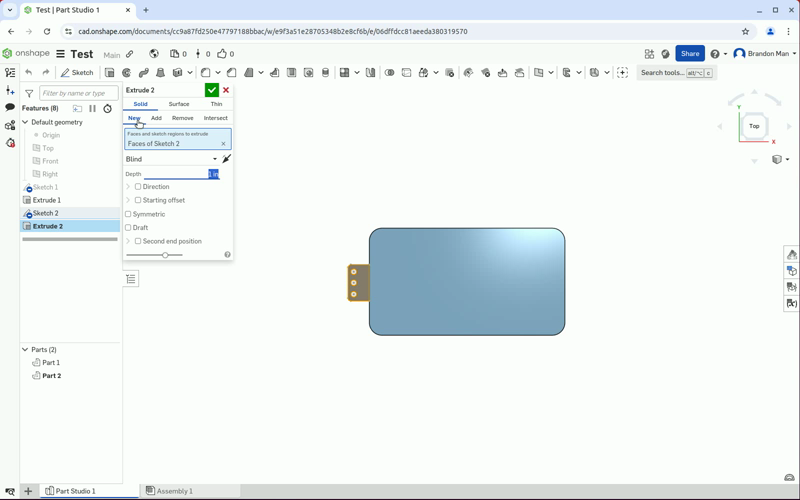
text(10.832)
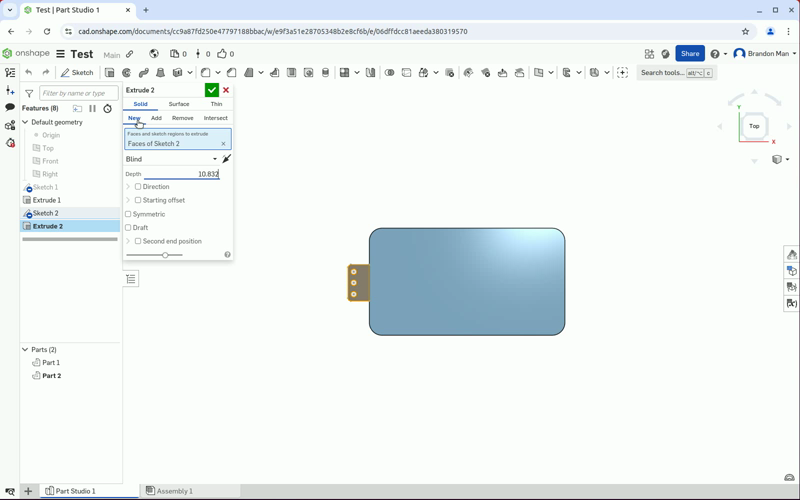
key(enter)
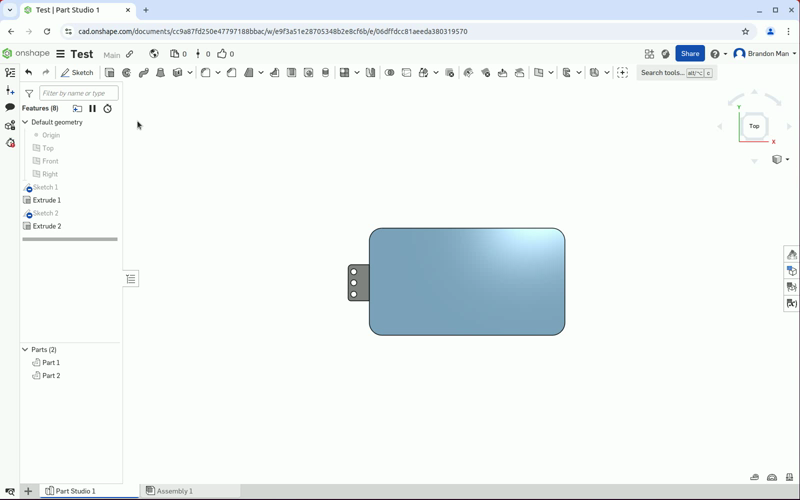
key(shift+h)
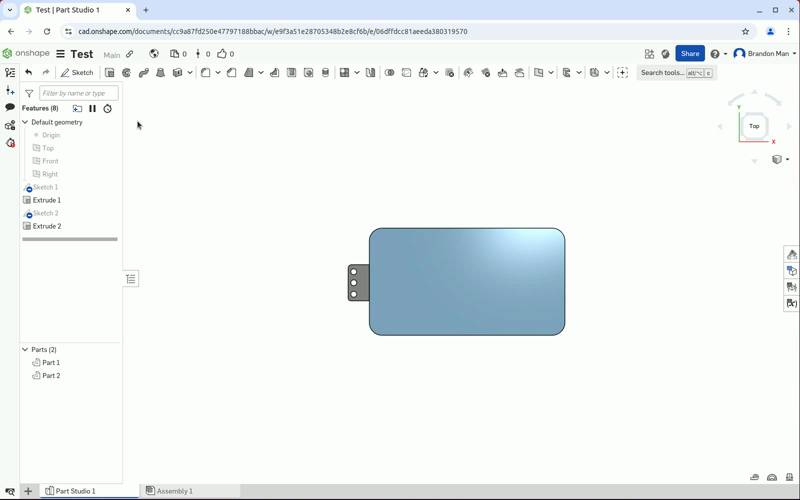
key(shift+h)
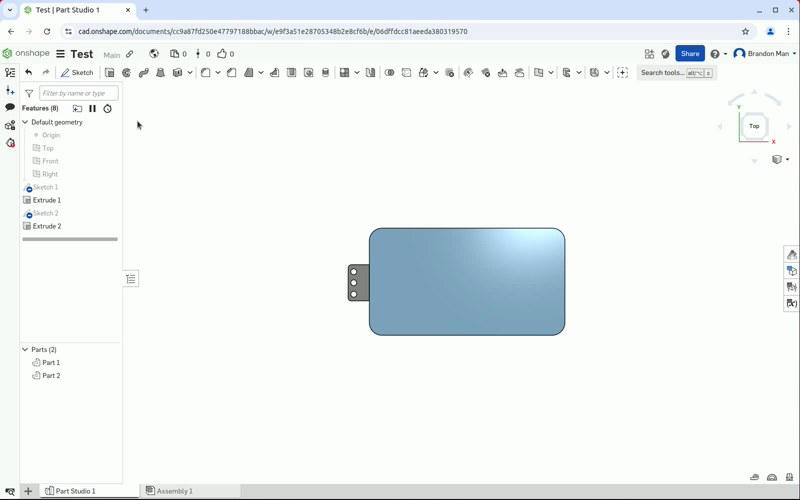
mouse_move(73, 189)
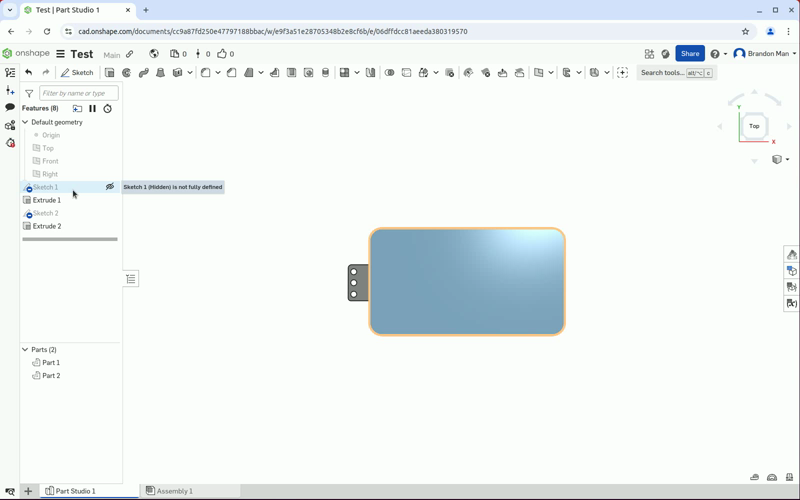
click(73, 189)
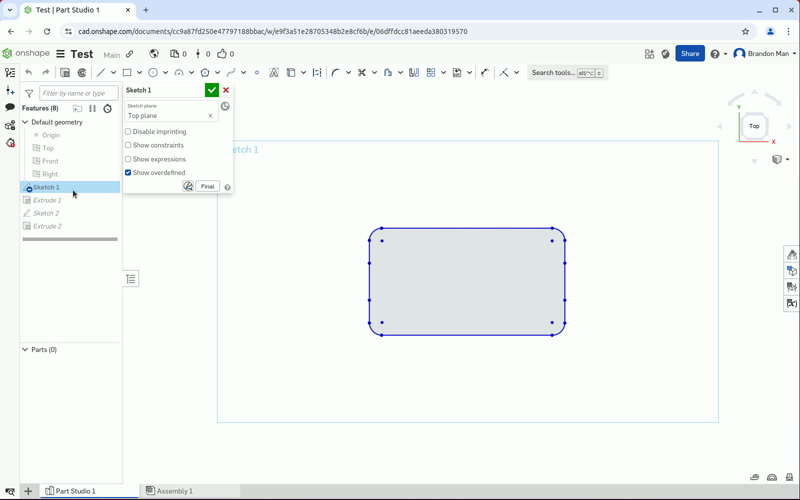
mouse_move(229, 92)
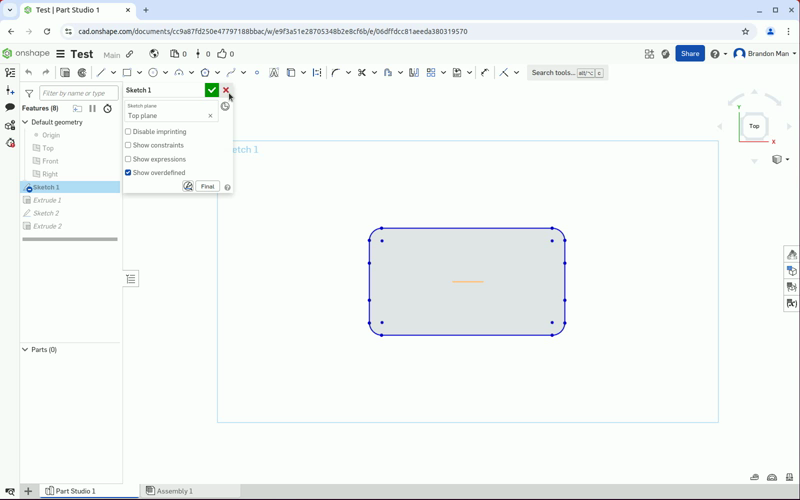
click(229, 92)
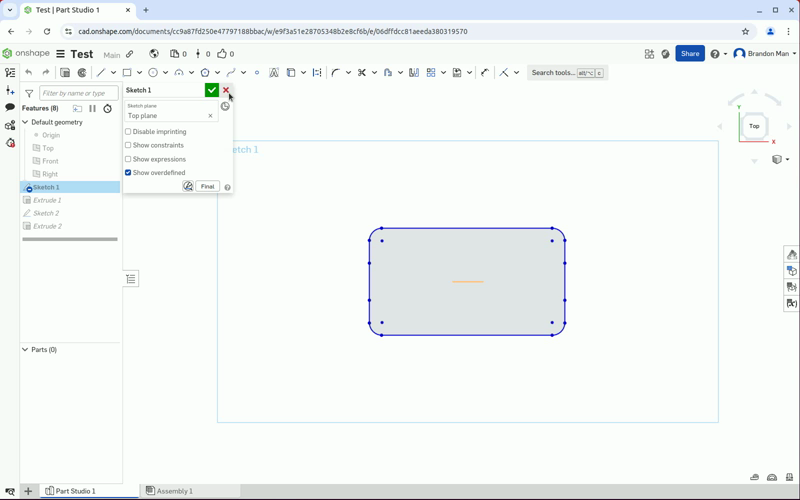
key(shift+s)
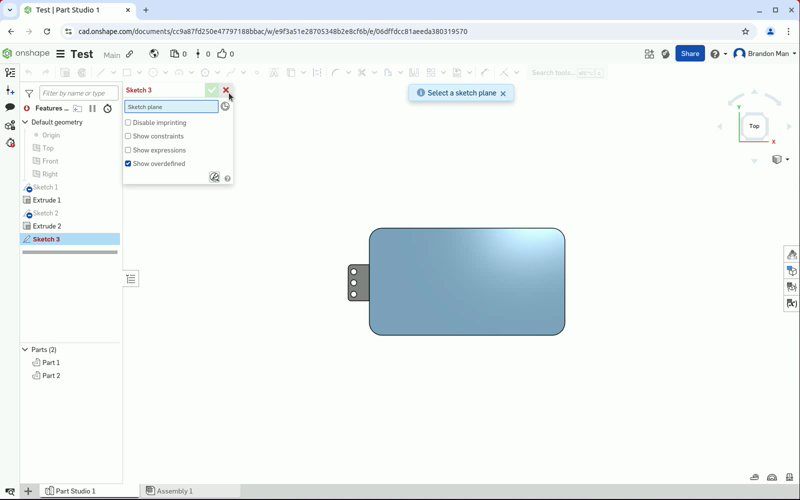
mouse_move(73, 150)
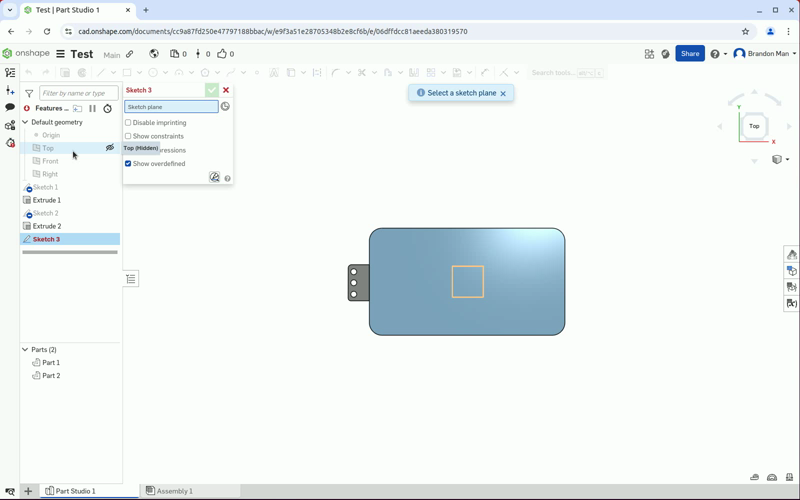
click(73, 150)
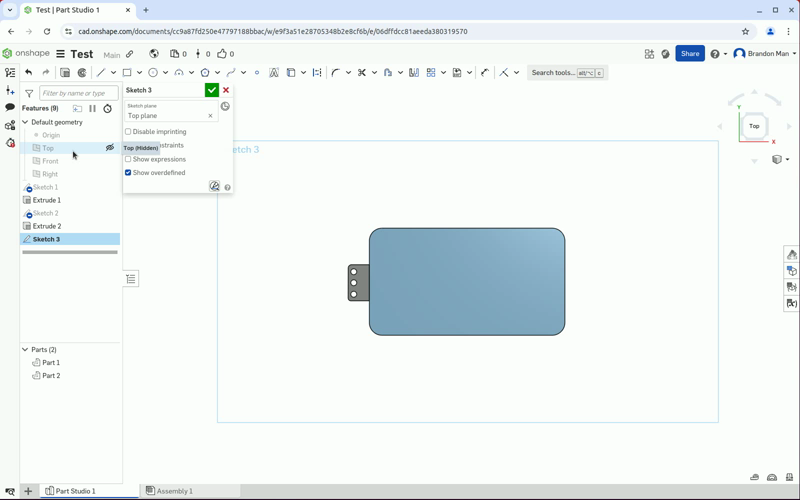
mouse_move(73, 352)
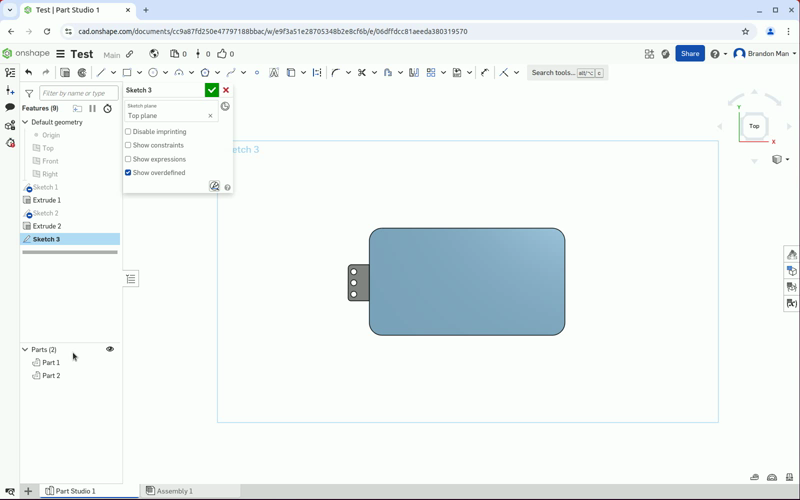
key(y)
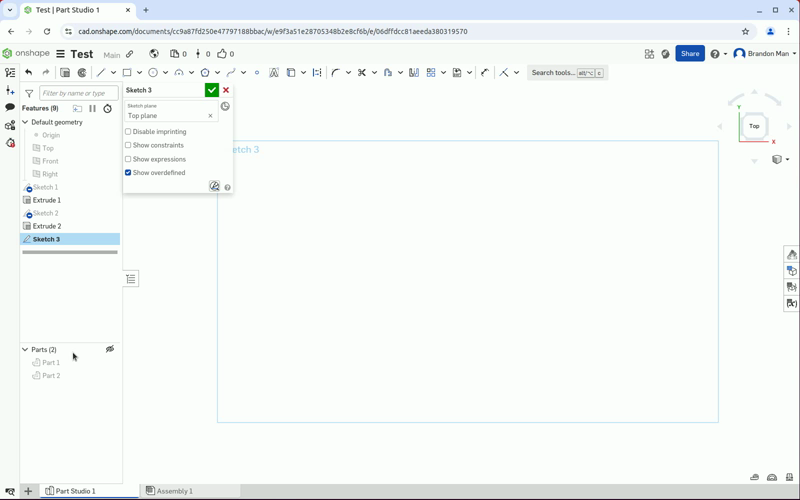
key(l)
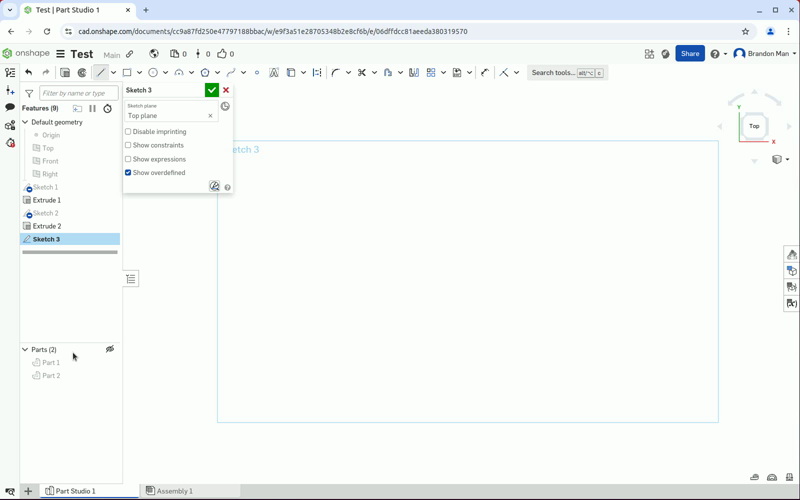
key_down(shift)
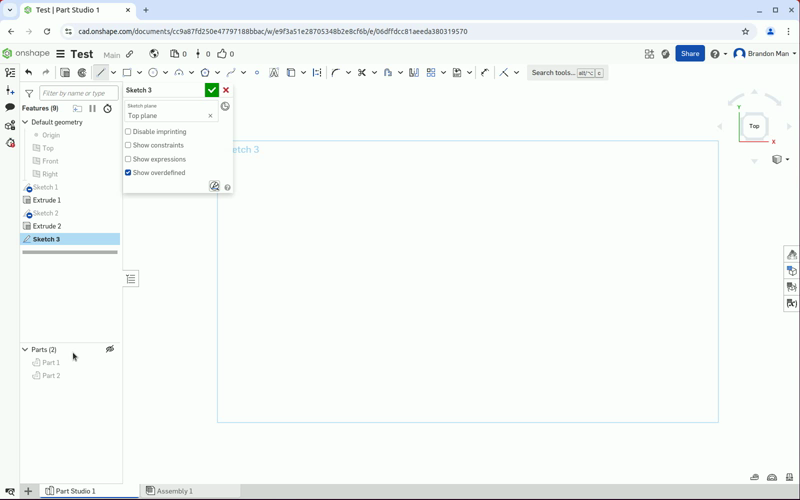
mouse_move(553, 300)
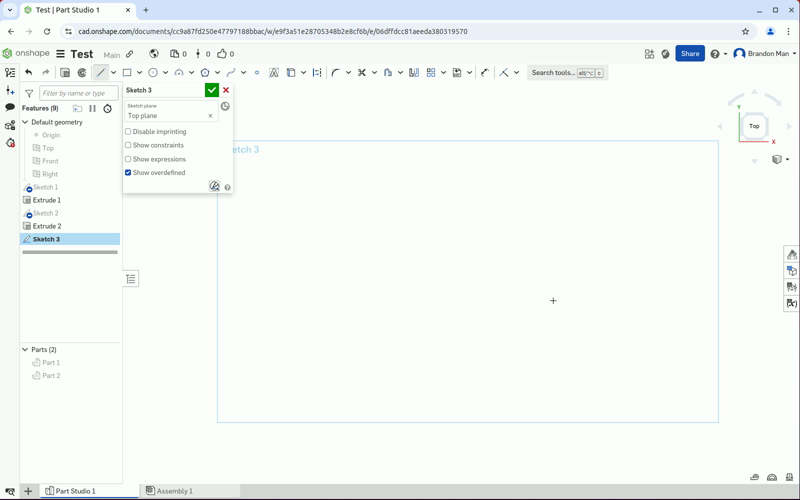
click(553, 300)
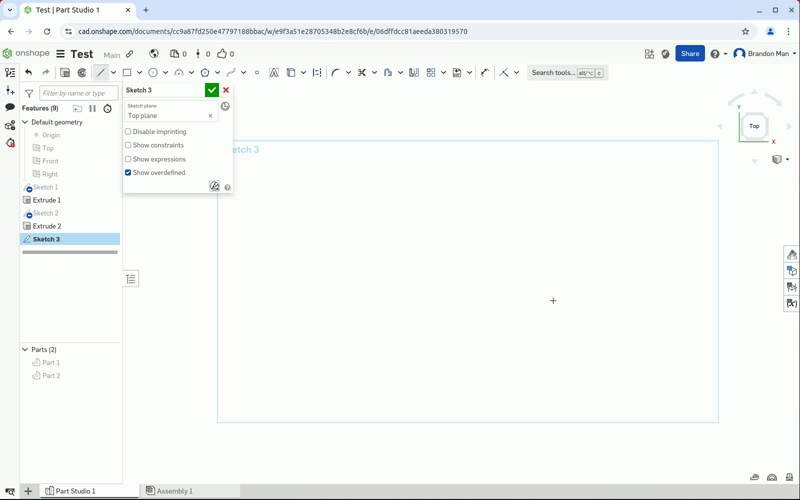
key_up(shift)
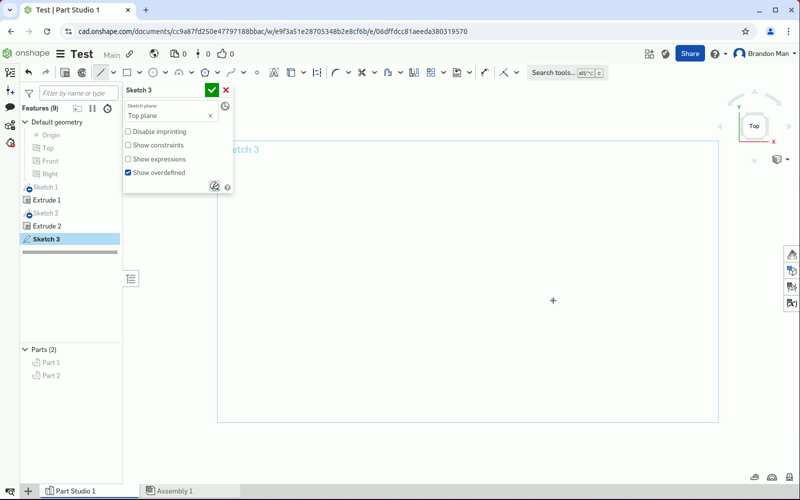
key_down(shift)
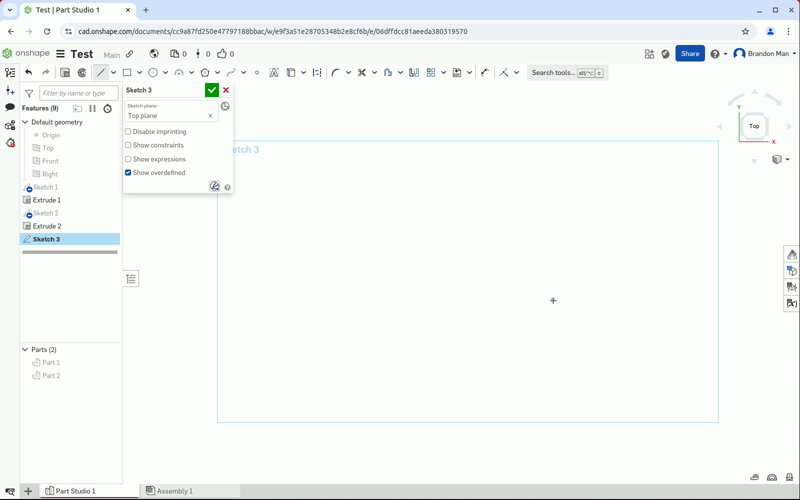
mouse_move(583, 300)
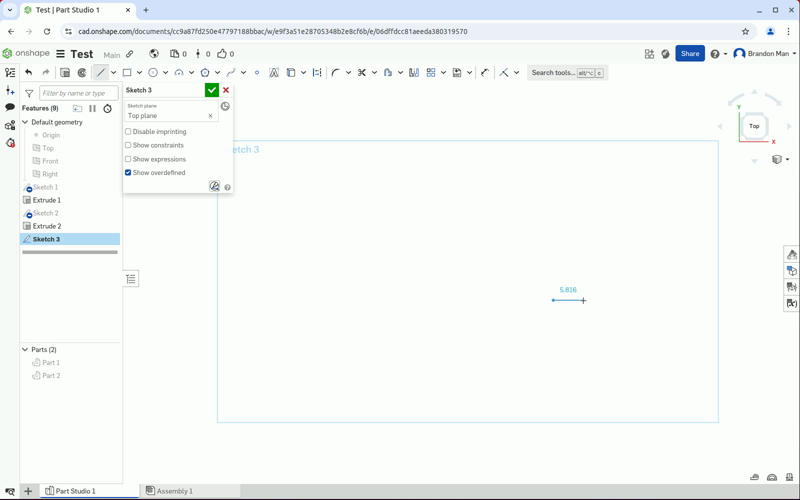
mouse_move(571, 300)
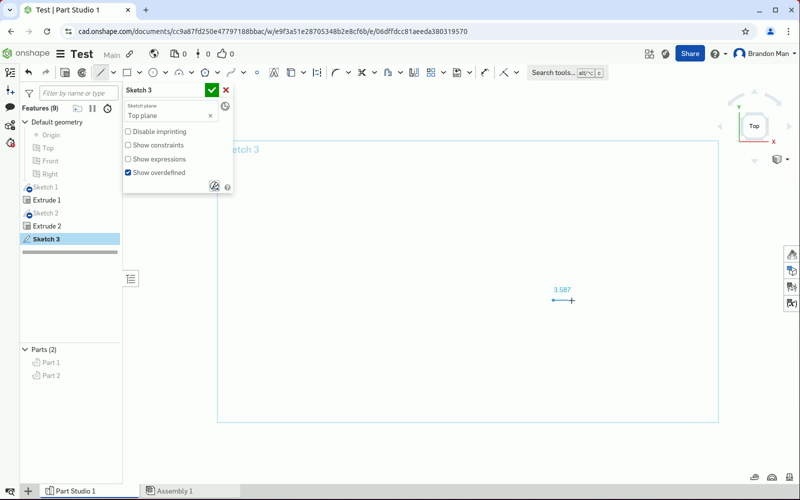
click(571, 300)
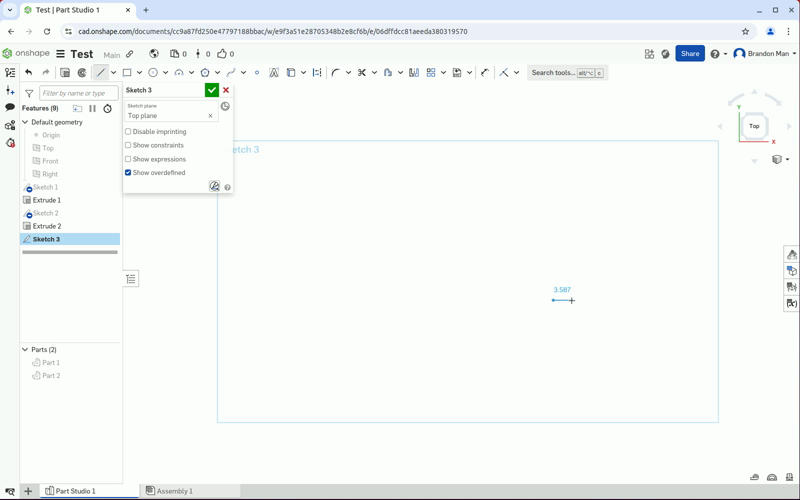
key_up(shift)
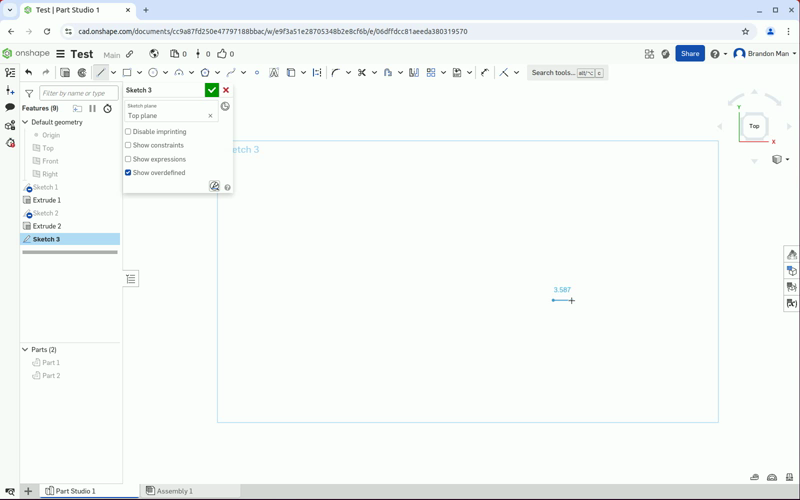
key(esc)
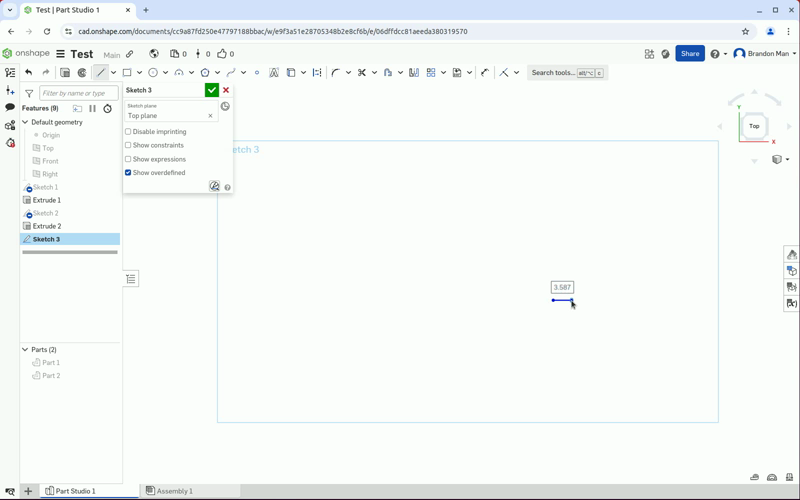
key(a)
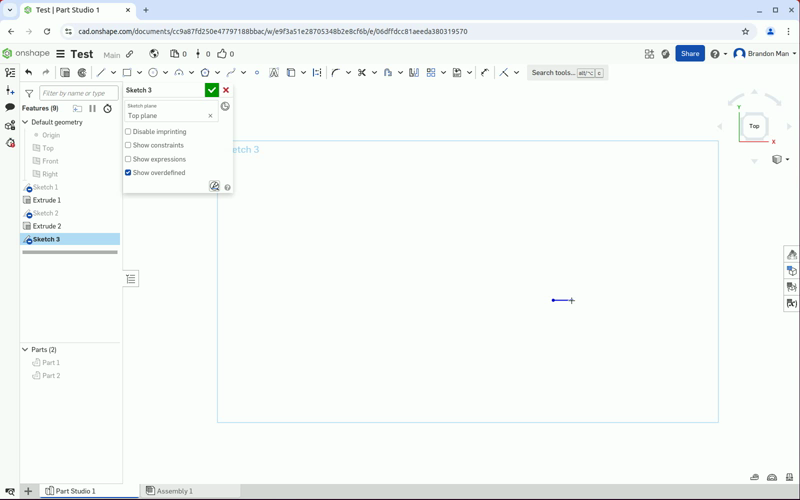
mouse_move(571, 300)
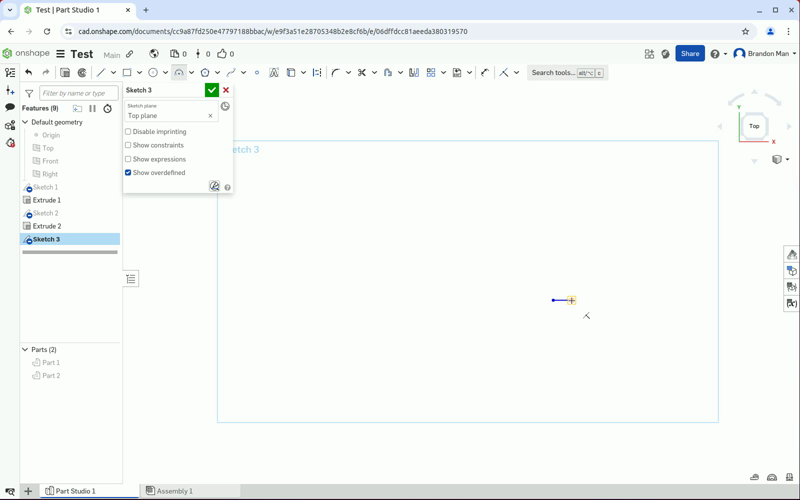
click(571, 300)
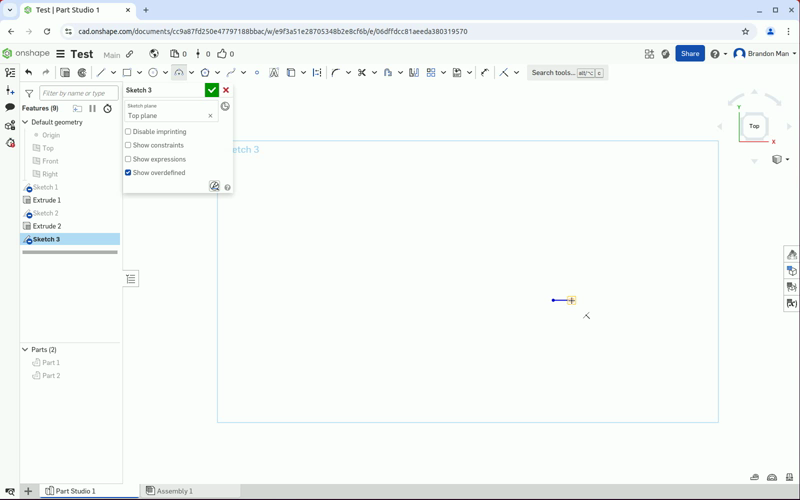
key_down(shift)
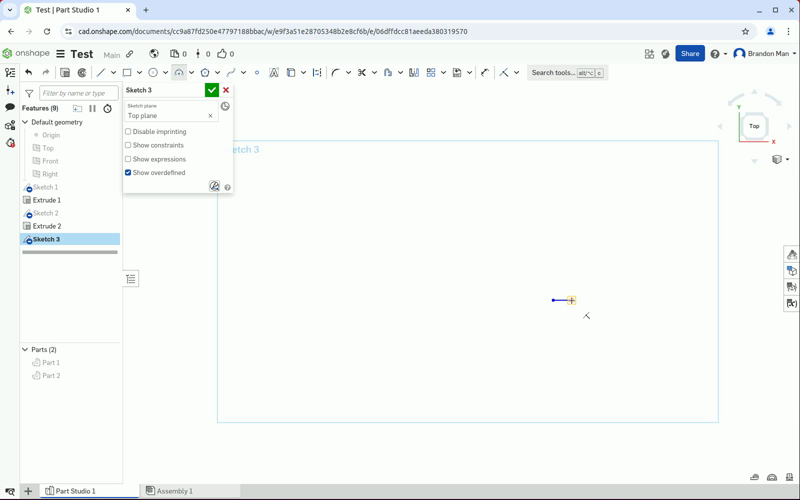
mouse_move(574, 297)
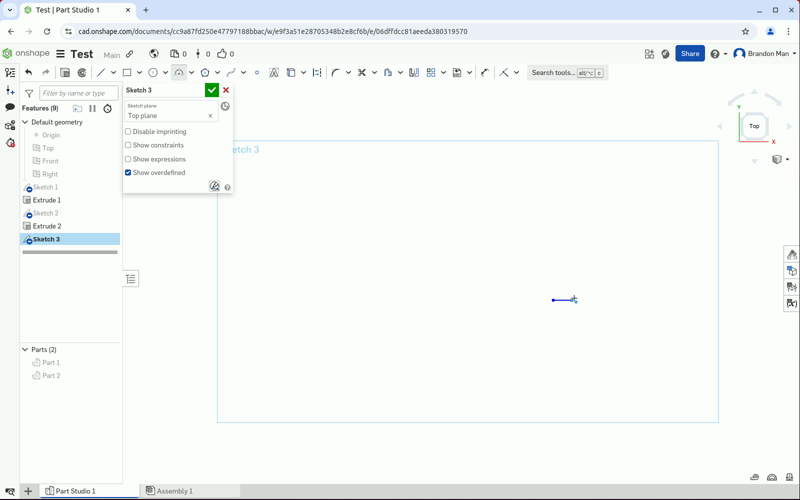
scroll(6)
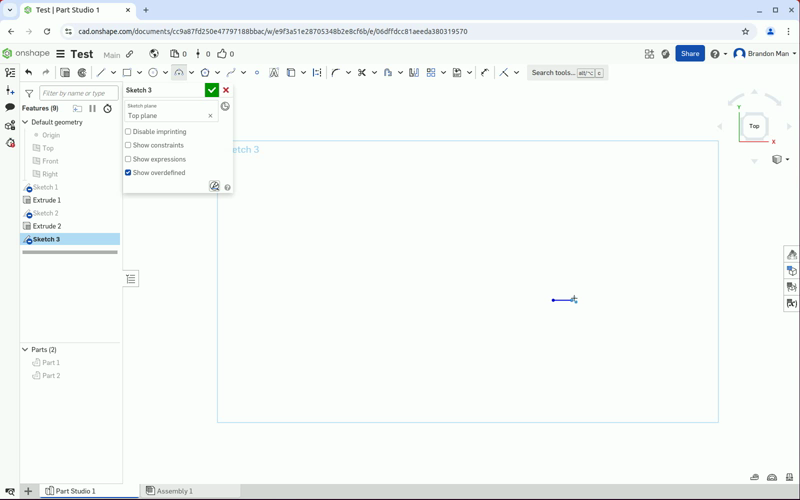
scroll(6)
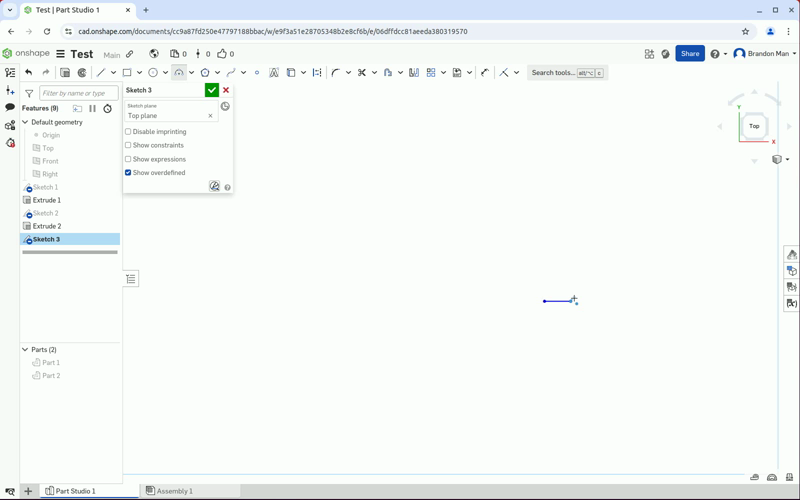
scroll(6)
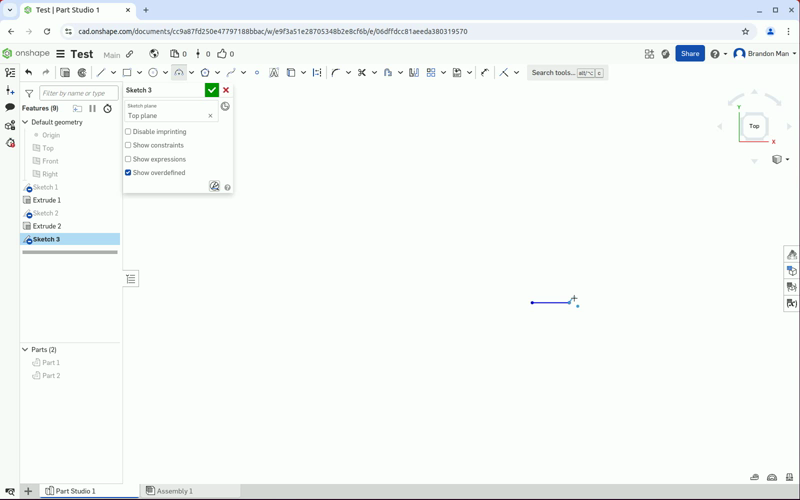
scroll(6)
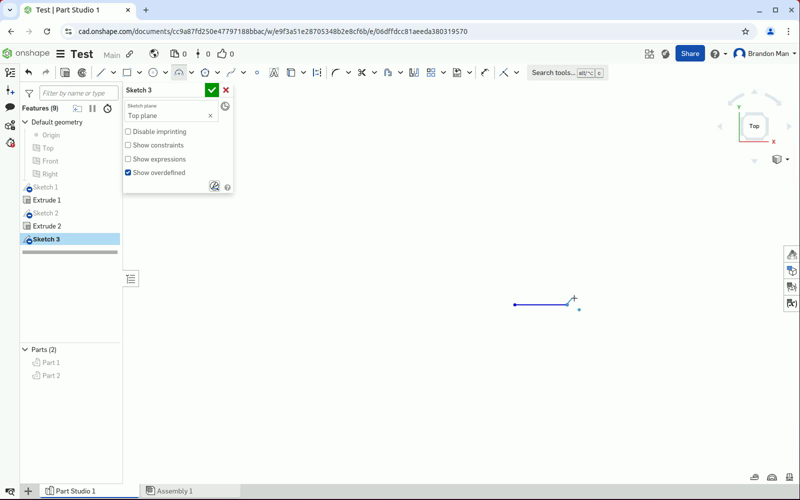
scroll(6)
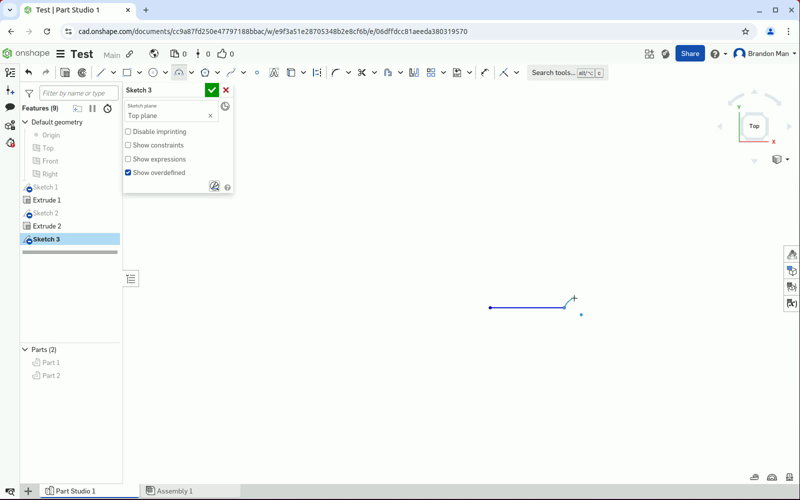
scroll(6)
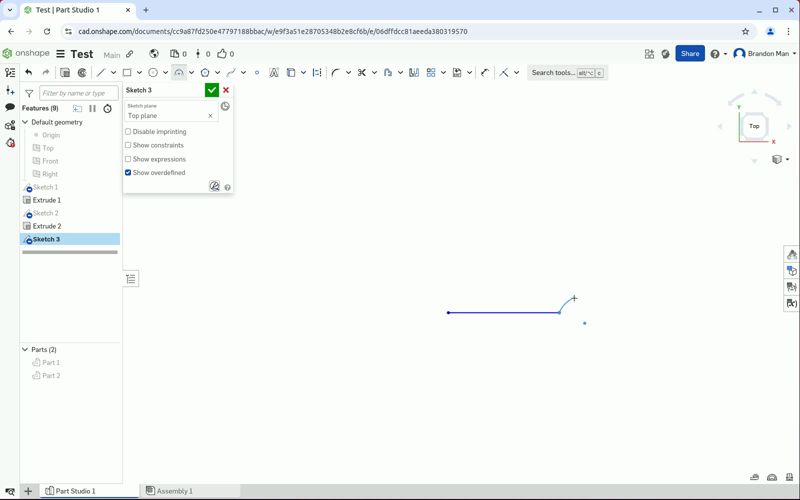
scroll(6)
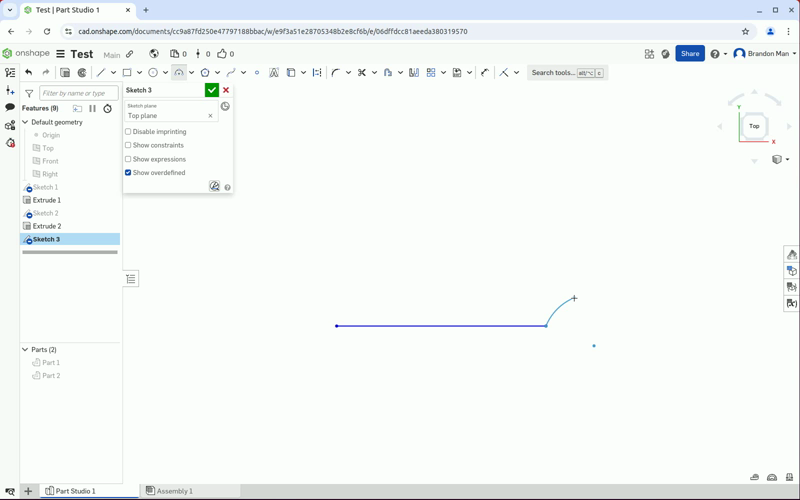
click(574, 297)
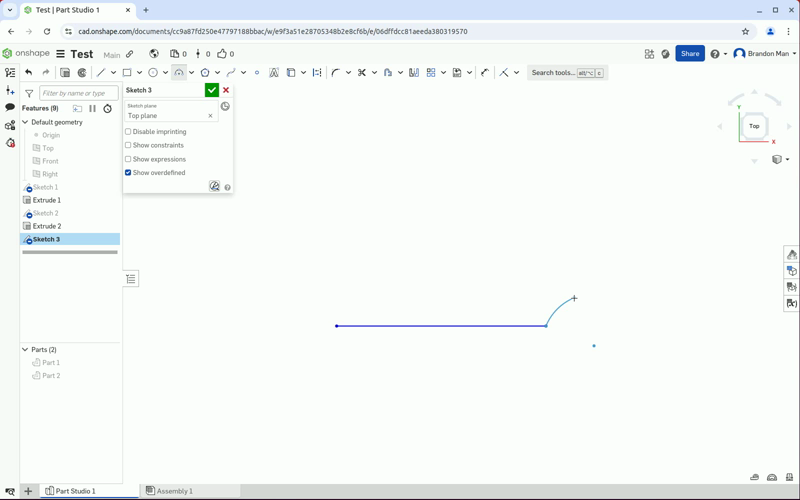
scroll(-6)
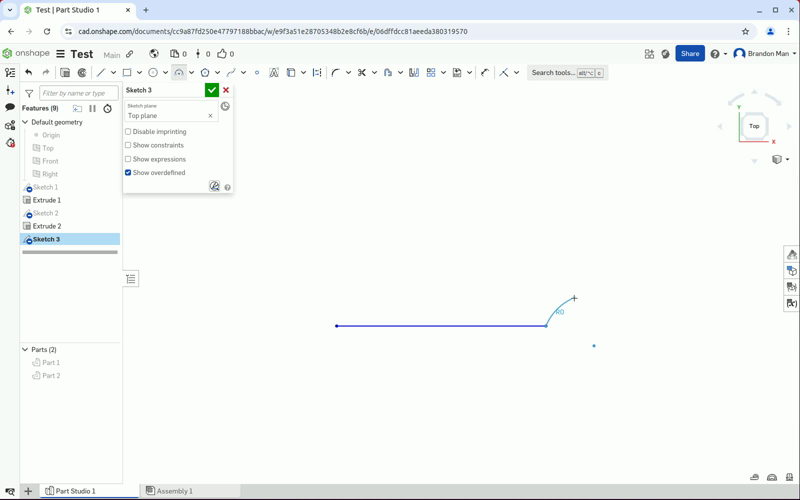
scroll(-6)
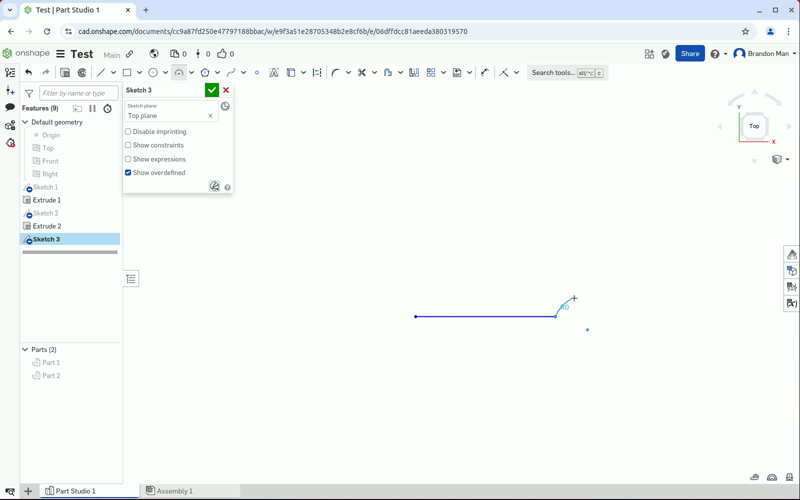
scroll(-6)
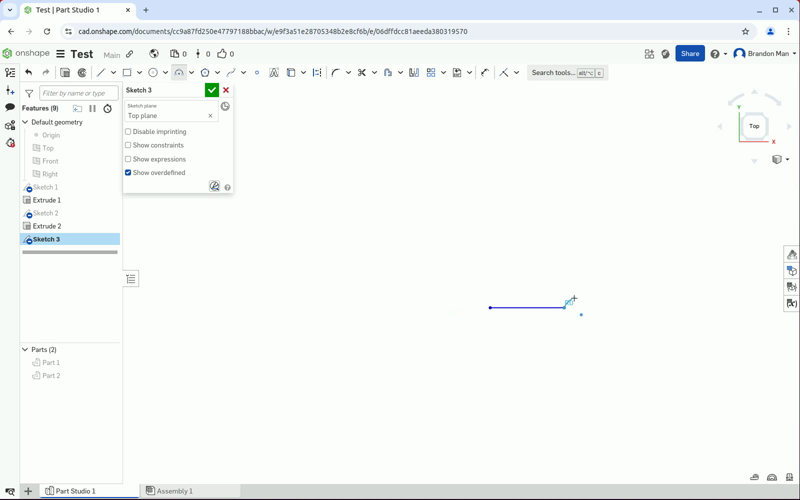
scroll(-6)
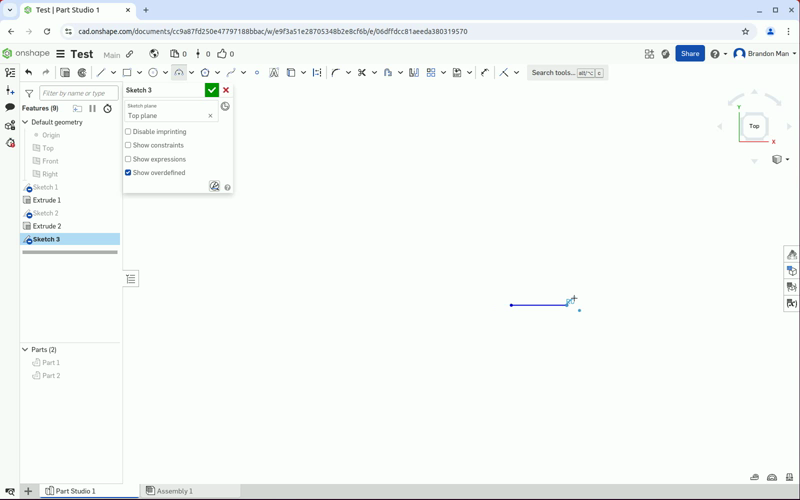
scroll(-6)
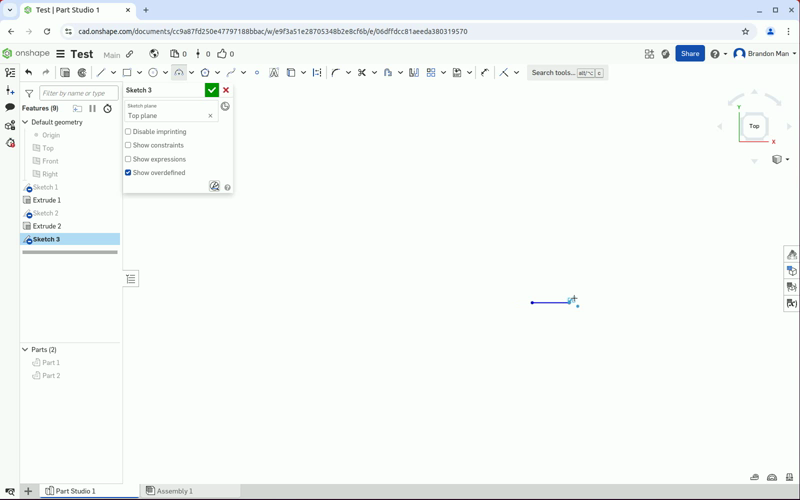
scroll(-6)
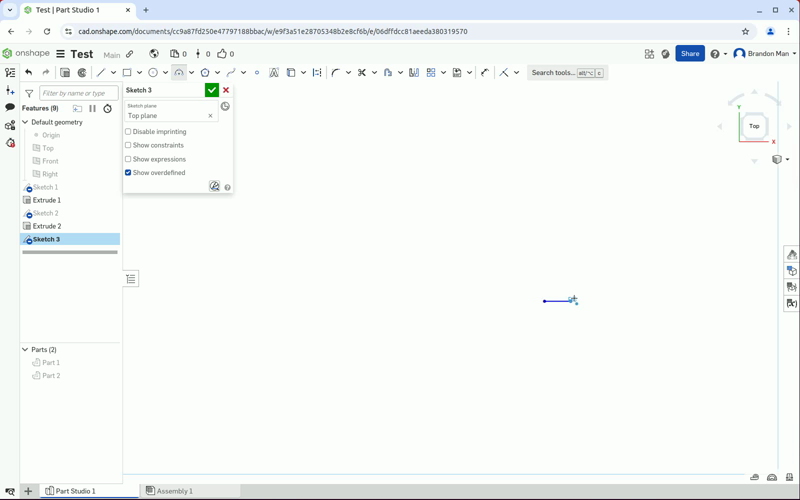
scroll(-6)
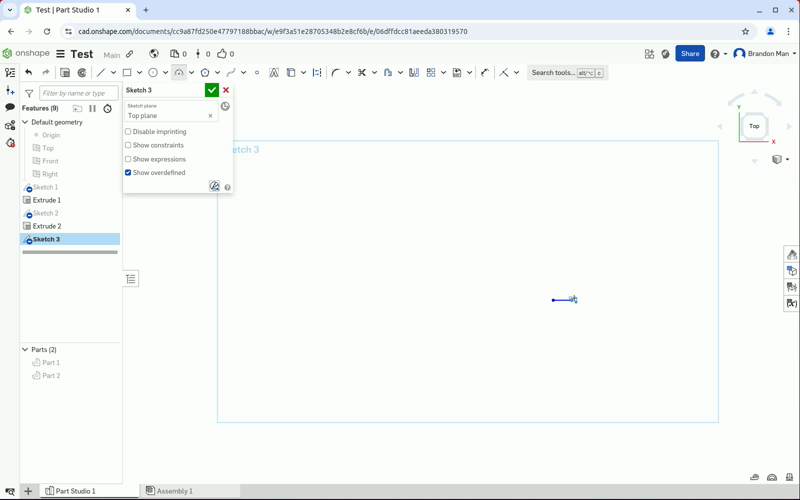
mouse_move(573, 299)
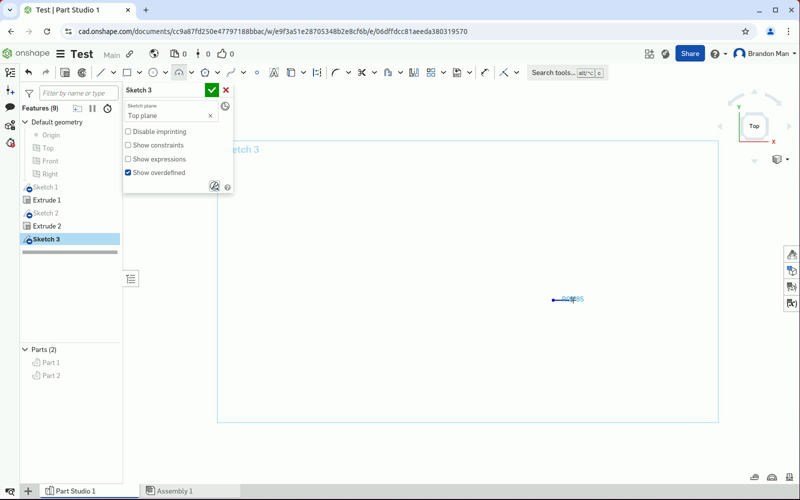
scroll(6)
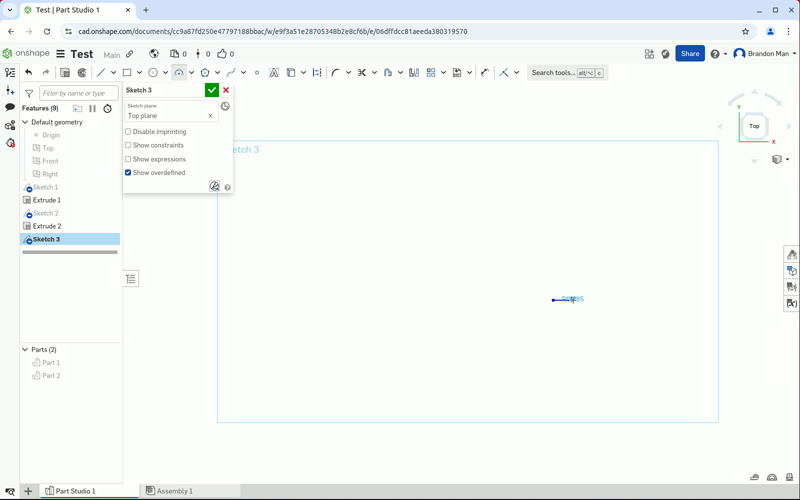
scroll(6)
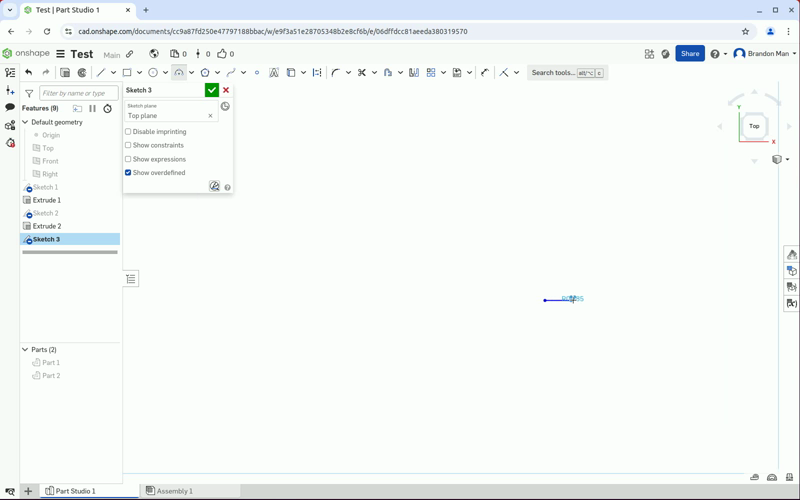
scroll(6)
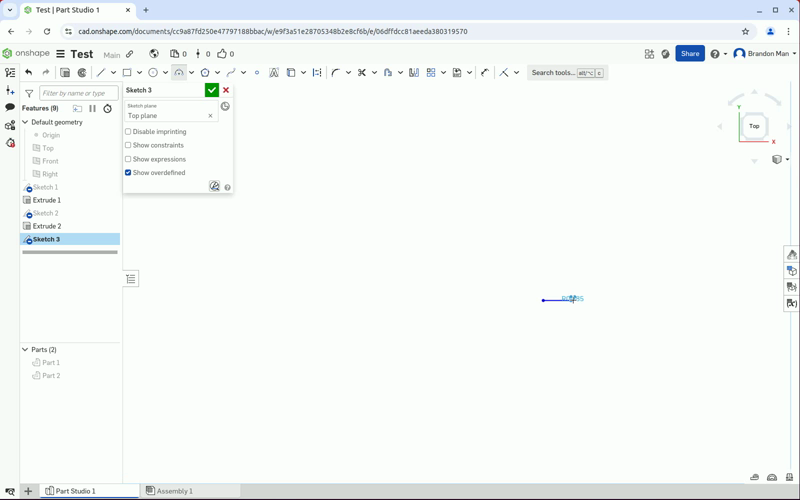
scroll(6)
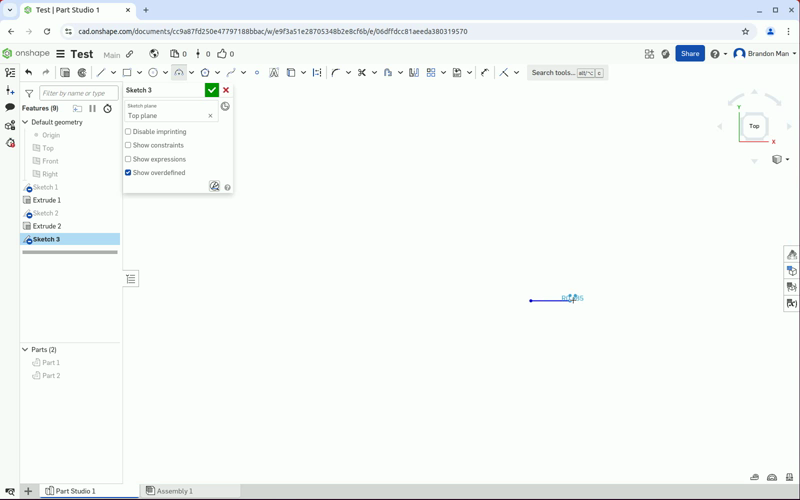
scroll(6)
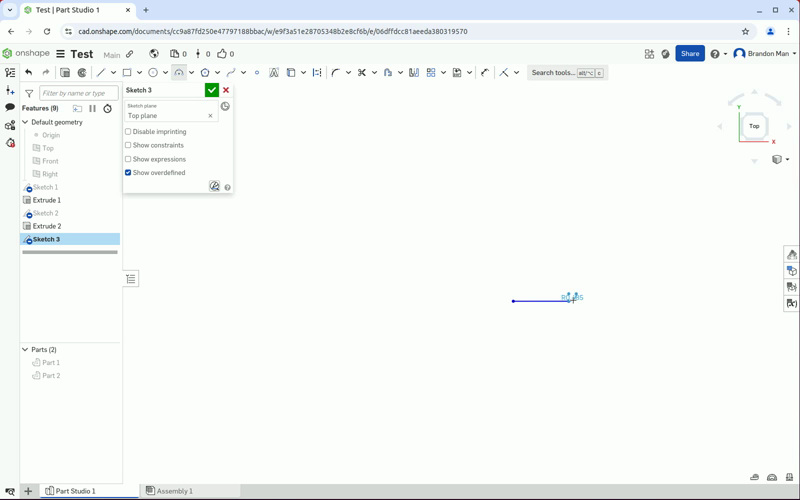
scroll(6)
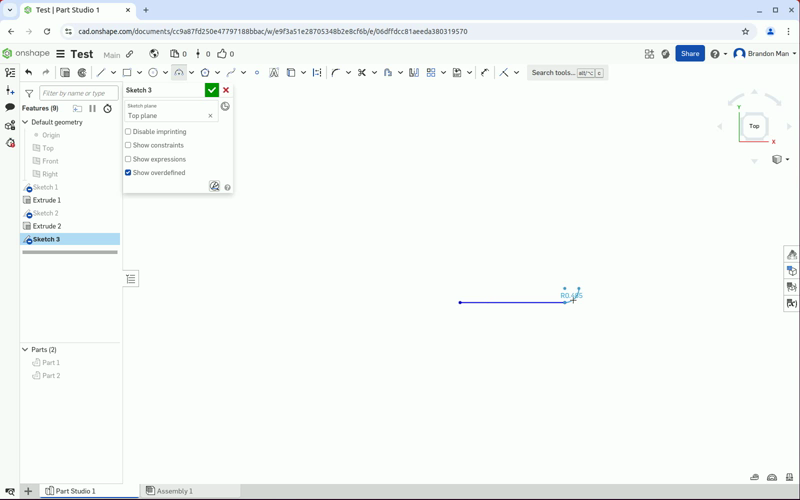
scroll(6)
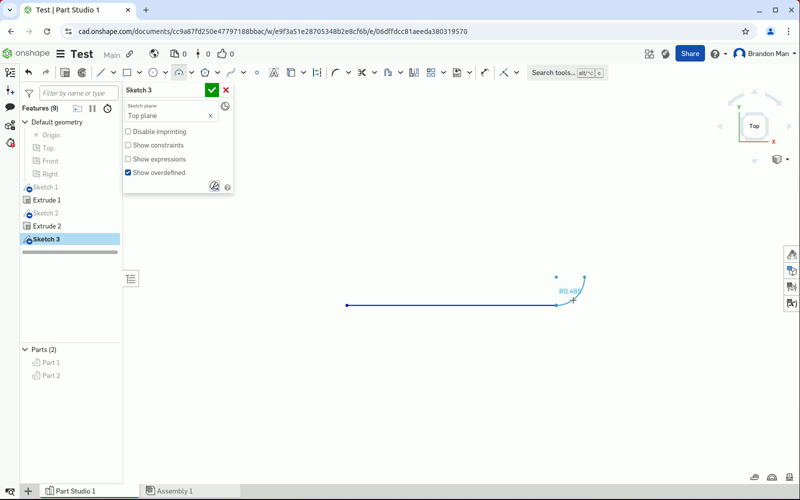
click(573, 299)
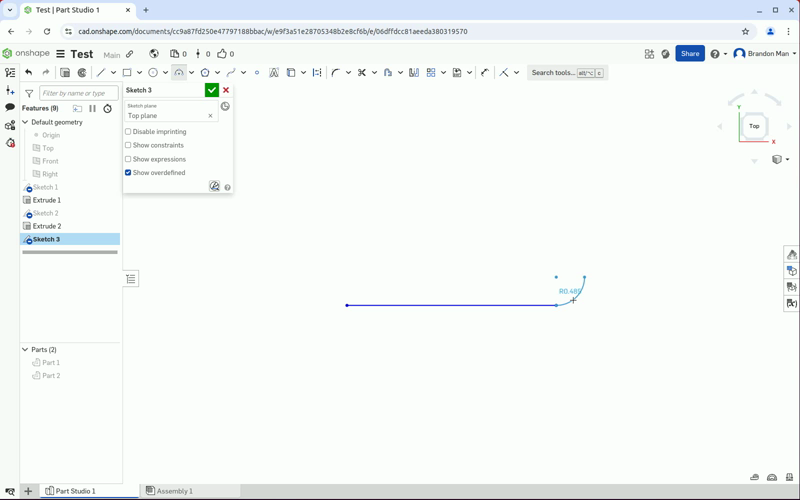
scroll(-6)
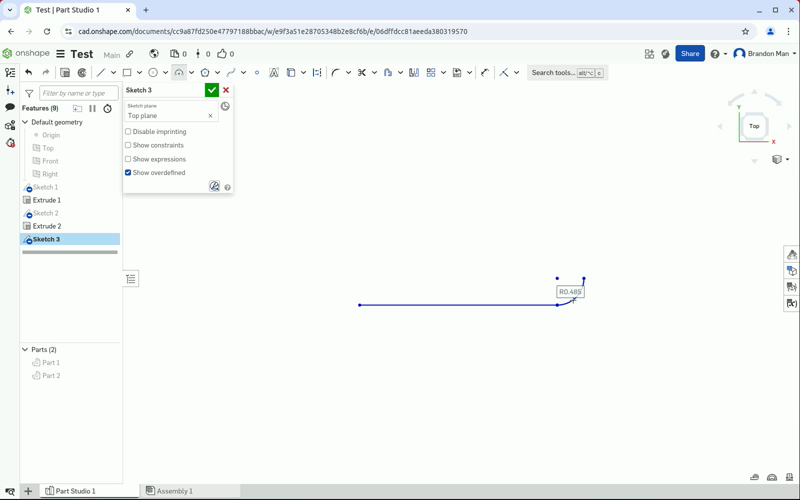
scroll(-6)
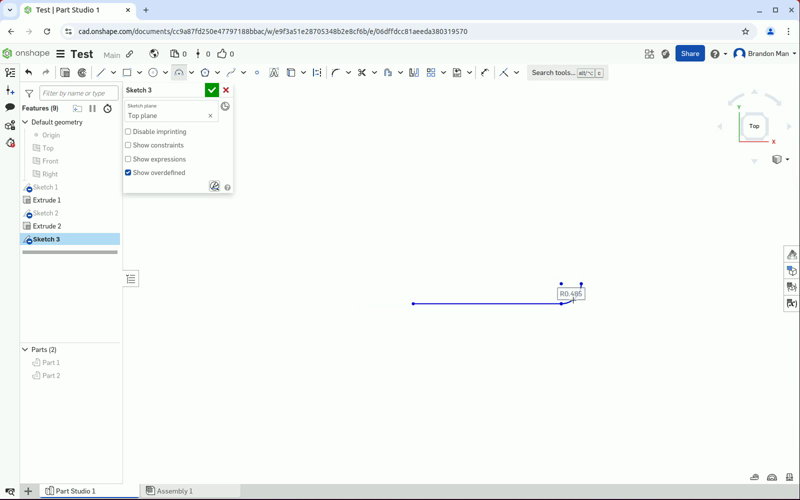
scroll(-6)
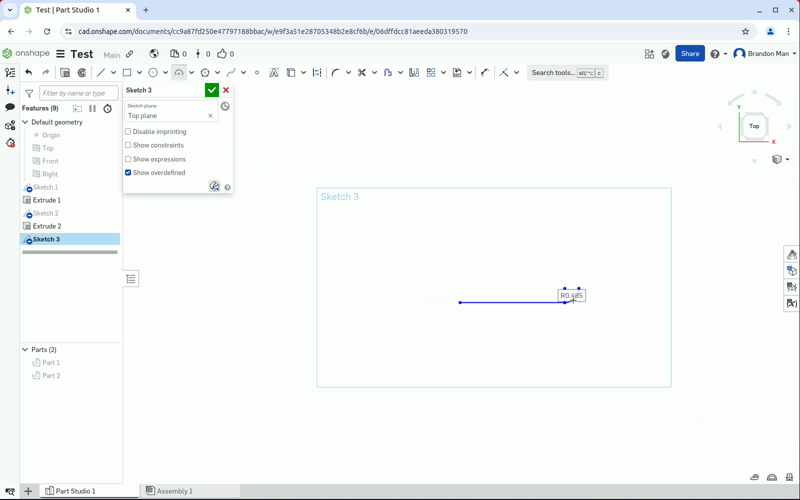
scroll(-6)
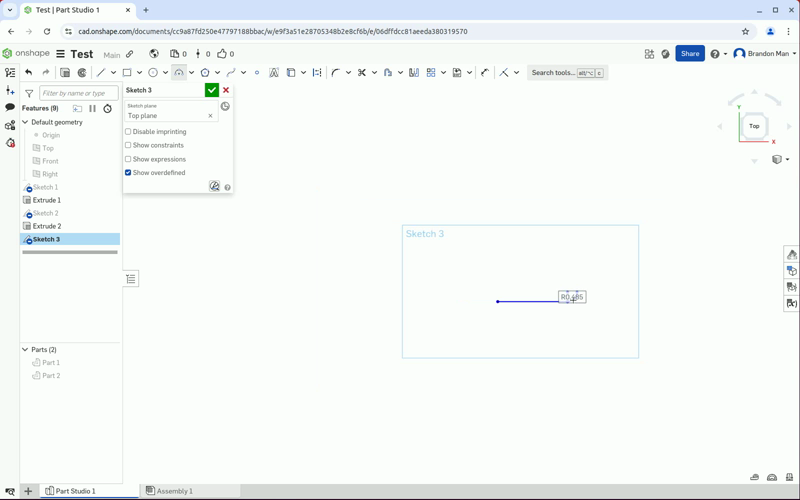
scroll(-6)
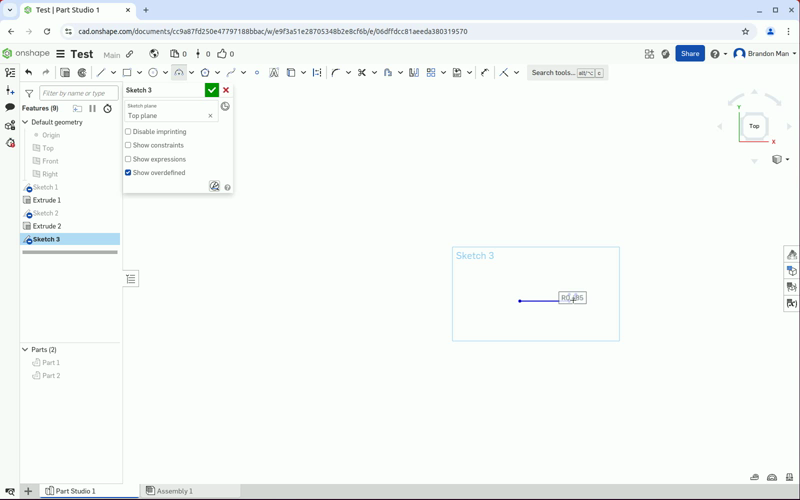
scroll(-6)
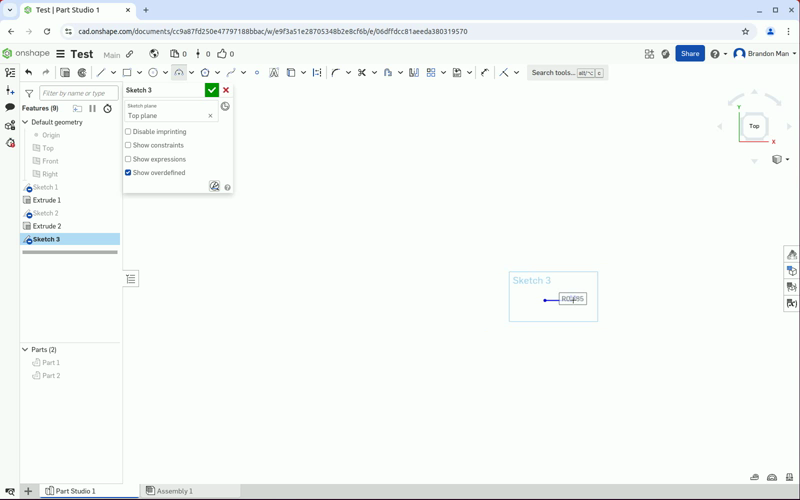
scroll(-6)
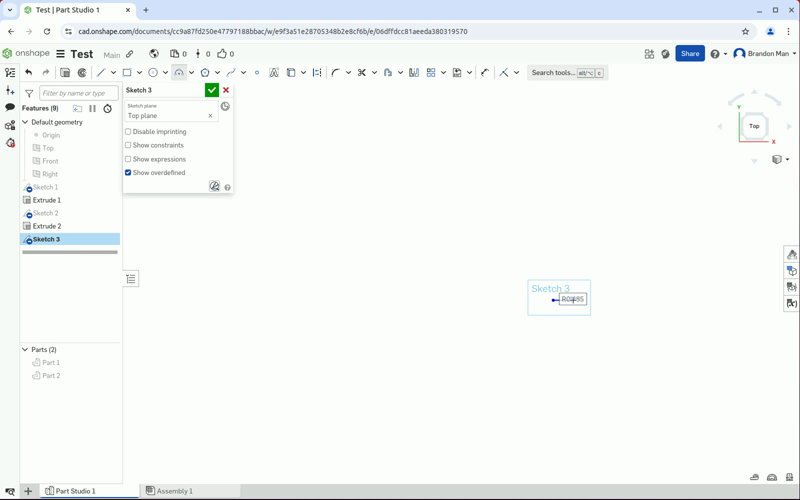
key_up(shift)
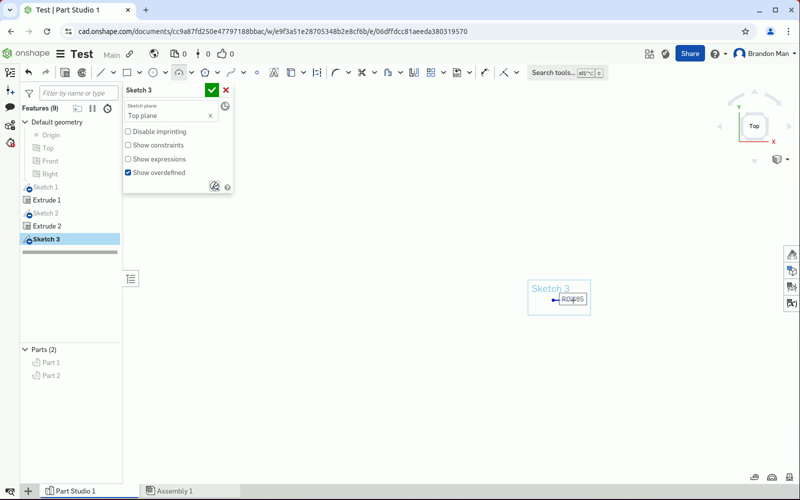
key(esc)
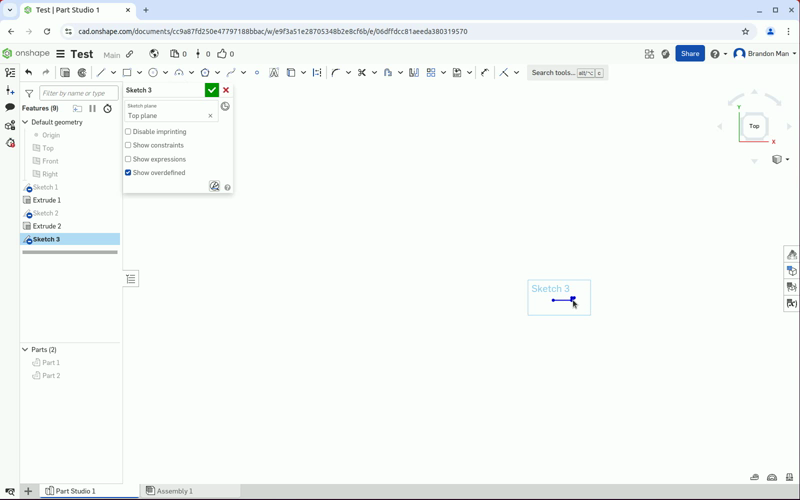
key(l)
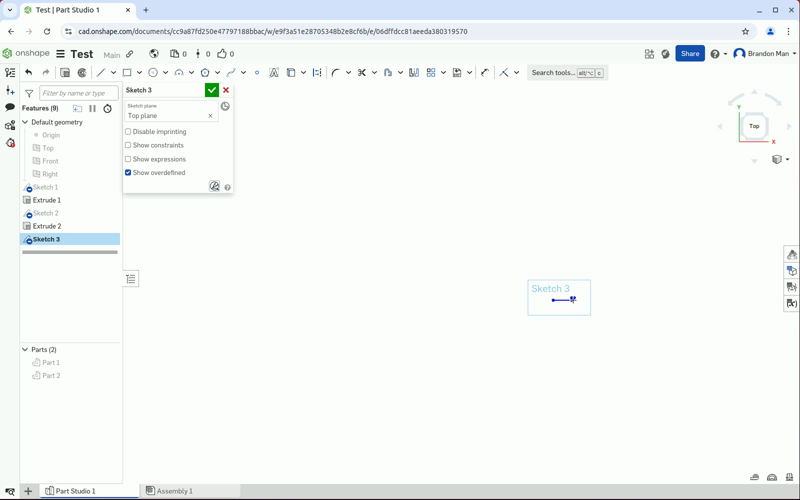
mouse_move(574, 297)
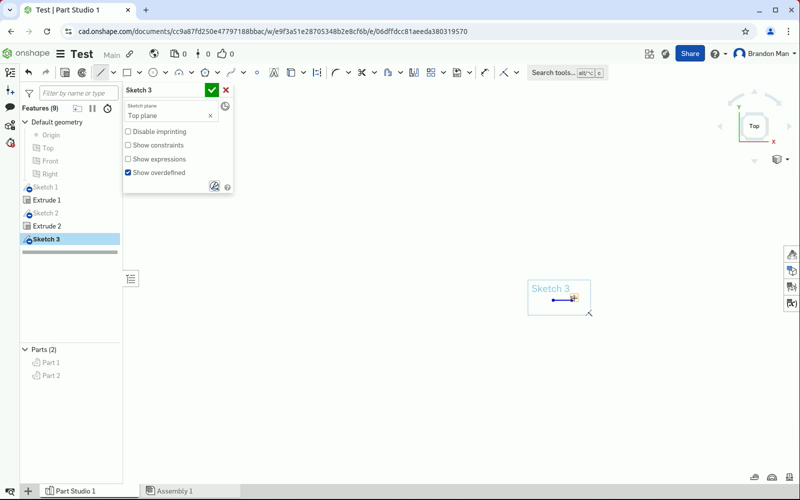
scroll(6)
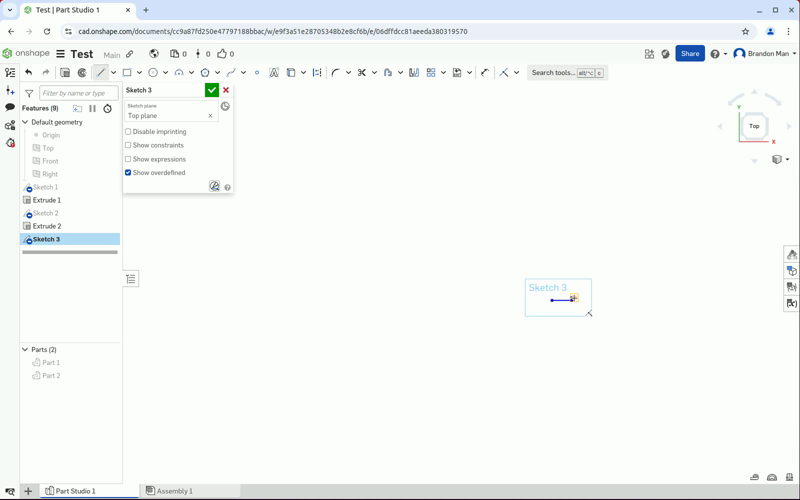
scroll(6)
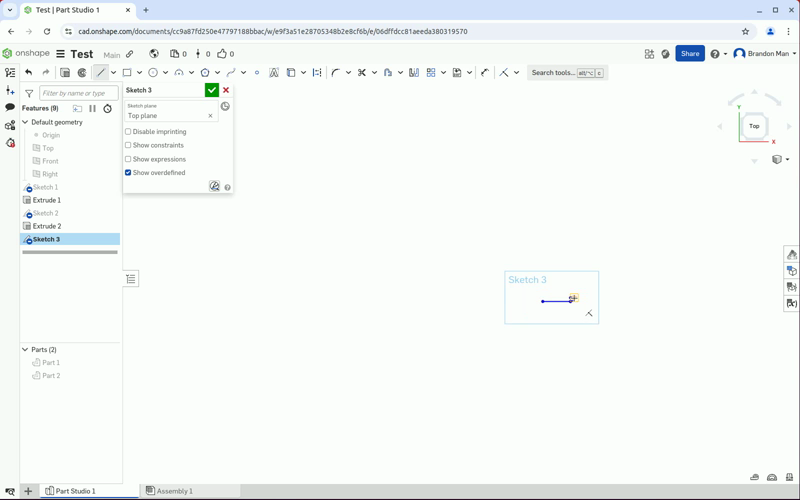
scroll(6)
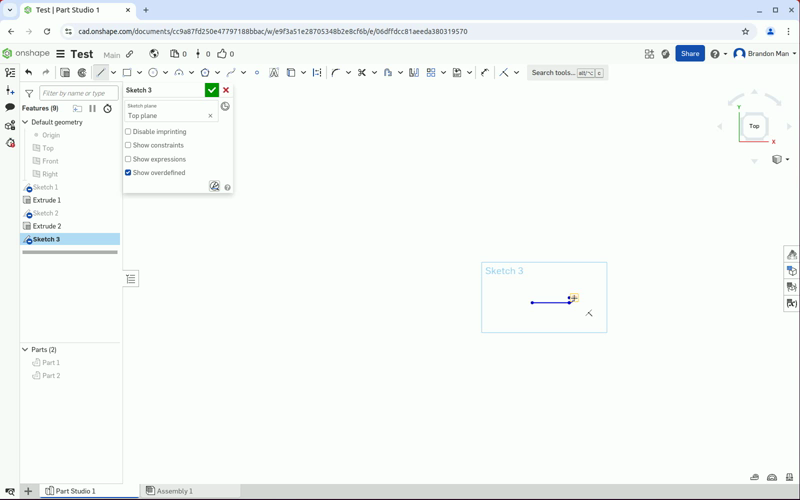
scroll(6)
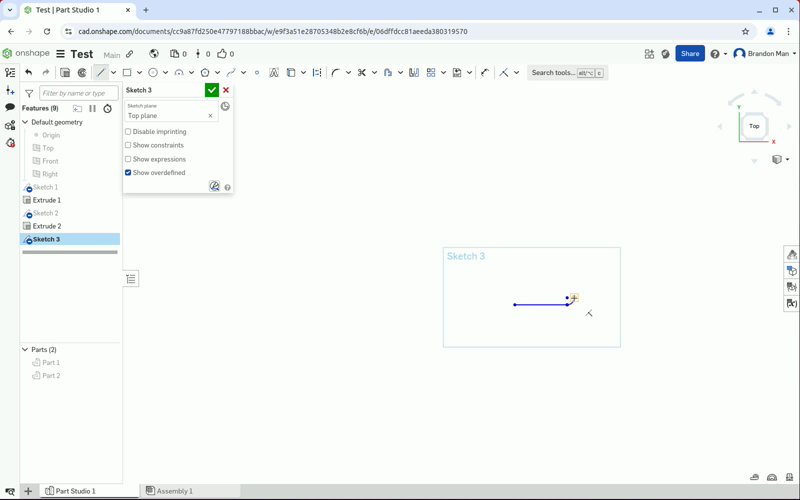
scroll(6)
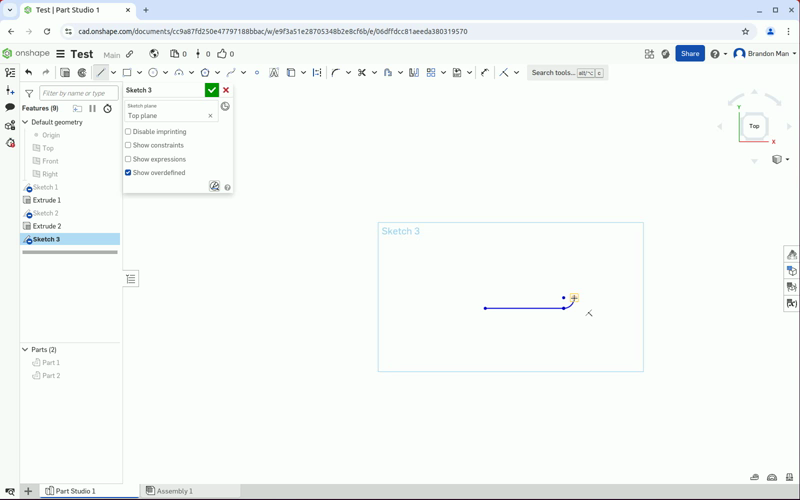
scroll(6)
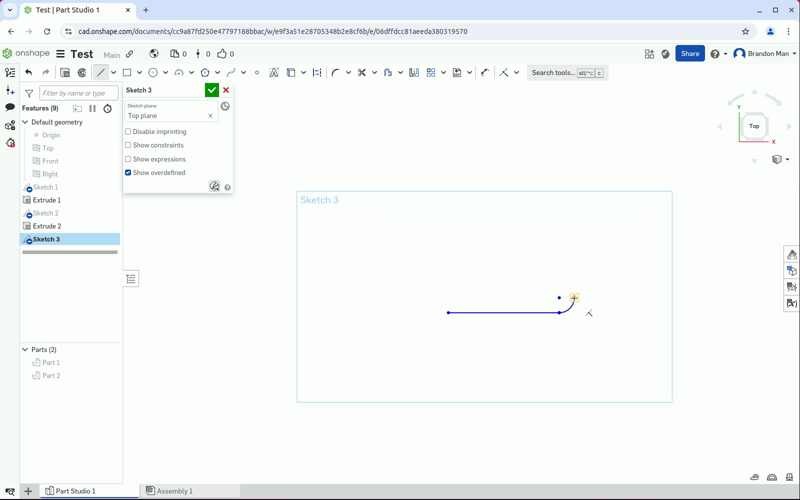
scroll(6)
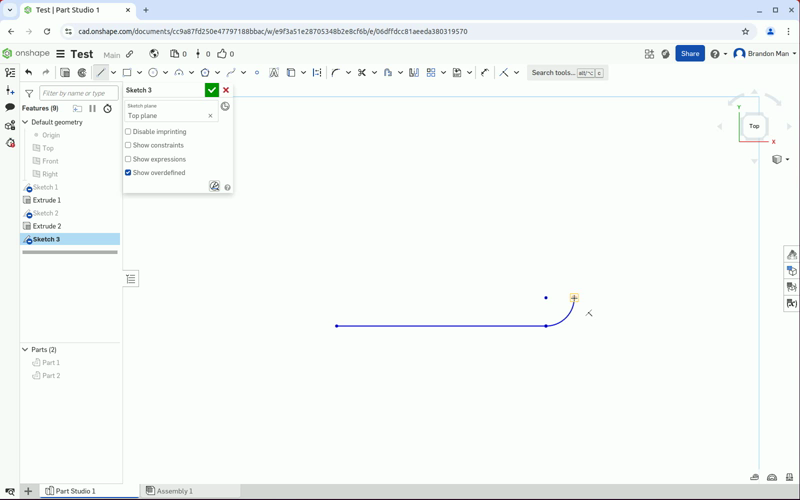
click(574, 297)
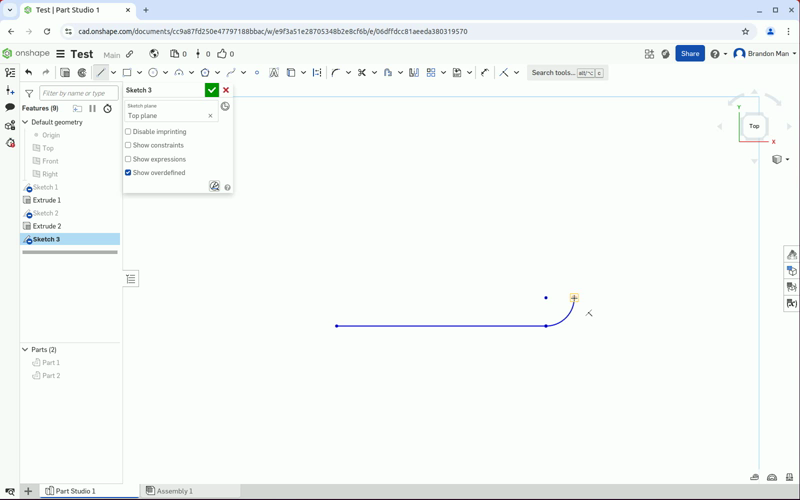
scroll(-6)
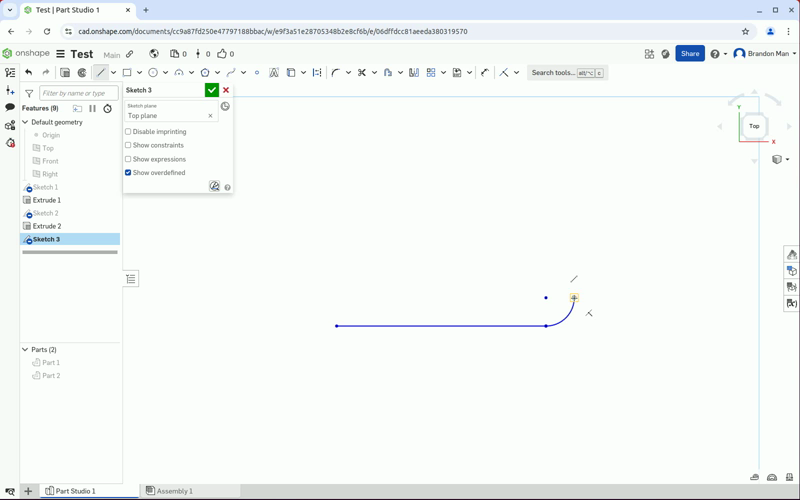
scroll(-6)
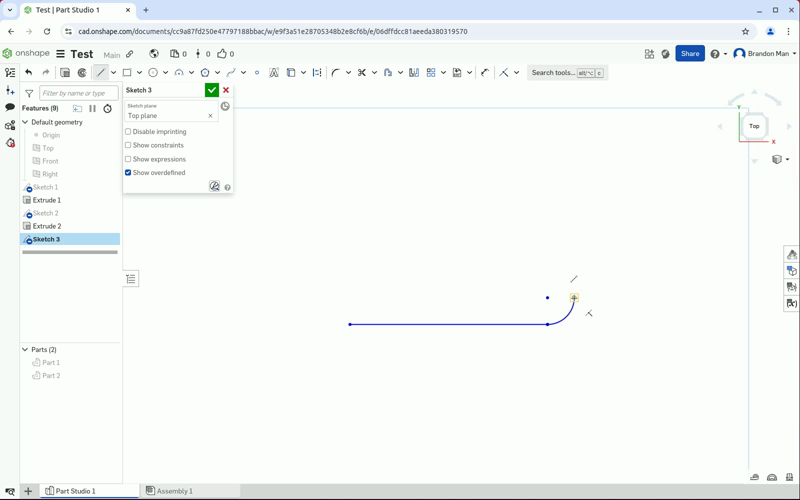
scroll(-6)
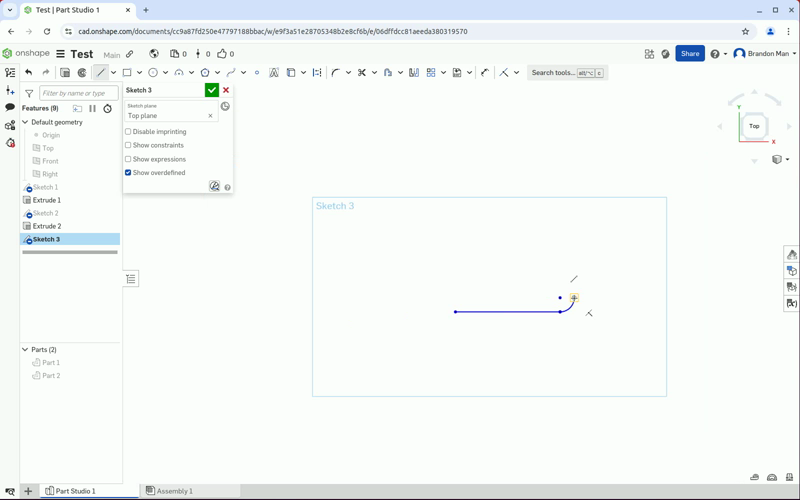
scroll(-6)
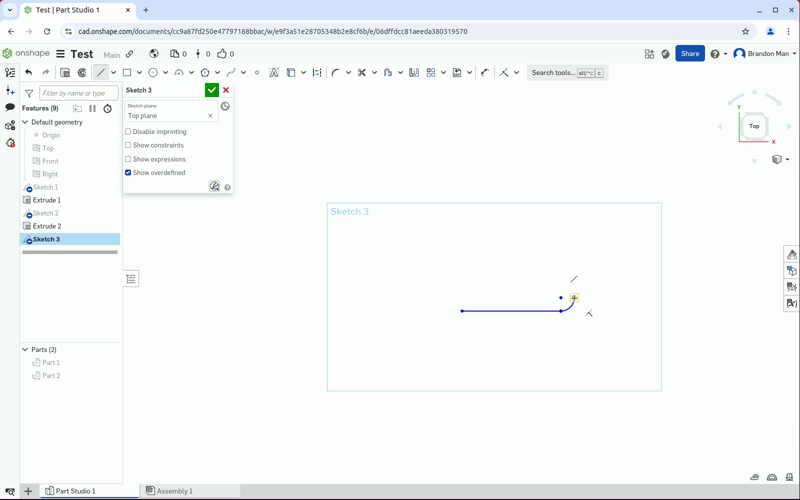
scroll(-6)
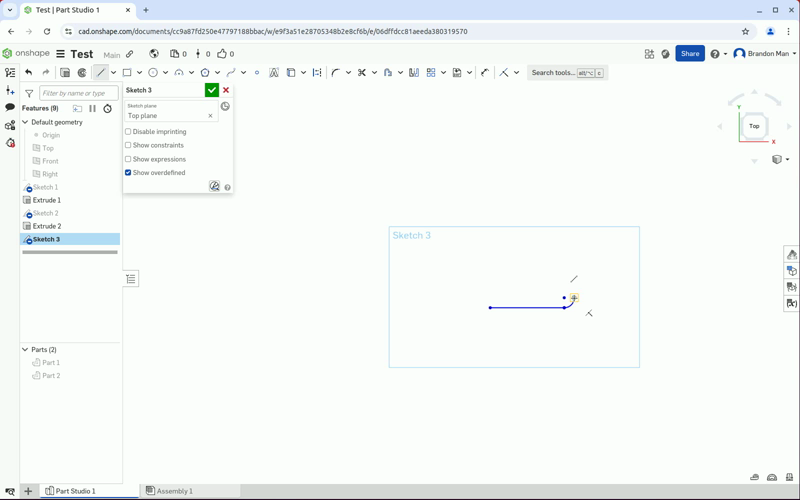
scroll(-6)
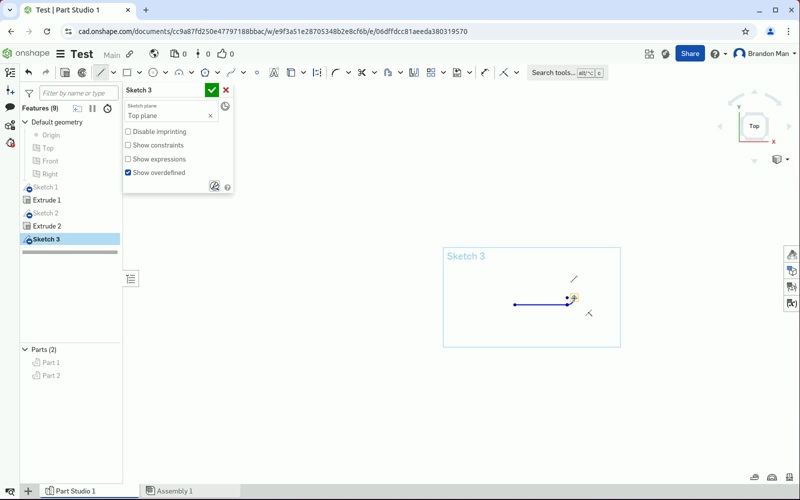
scroll(-6)
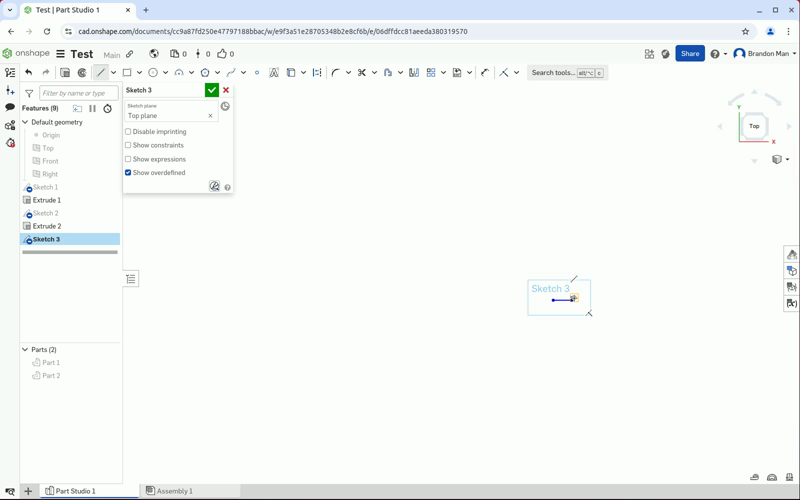
key_down(shift)
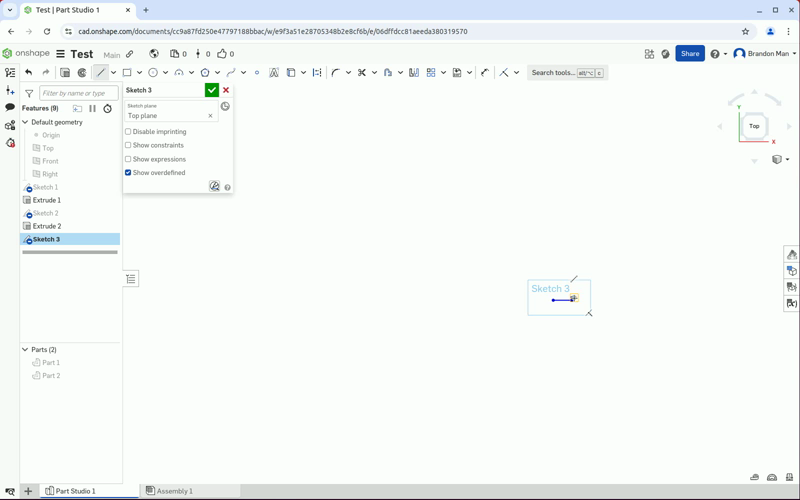
mouse_move(589, 297)
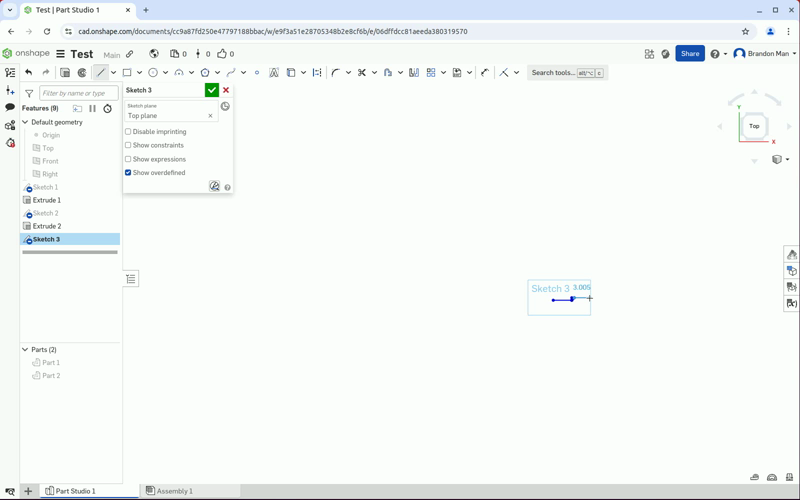
mouse_move(574, 267)
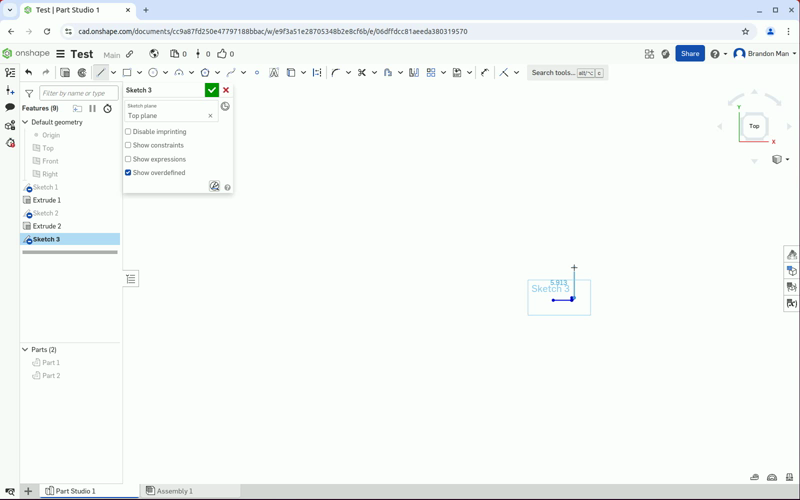
click(574, 267)
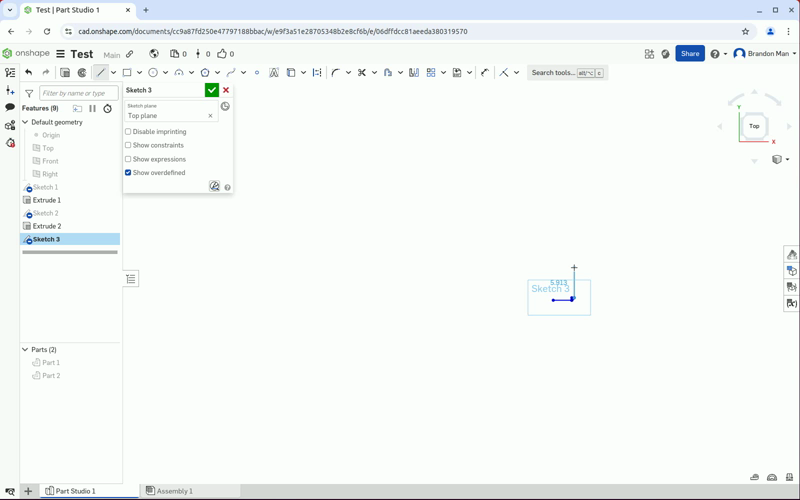
key_up(shift)
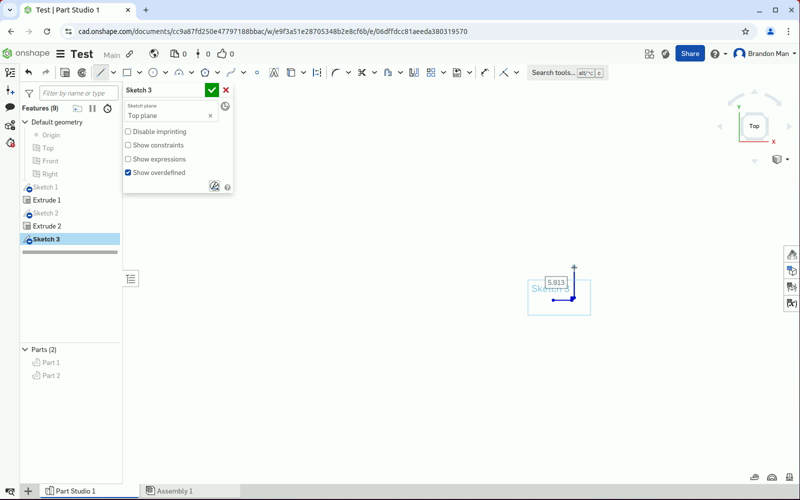
key(esc)
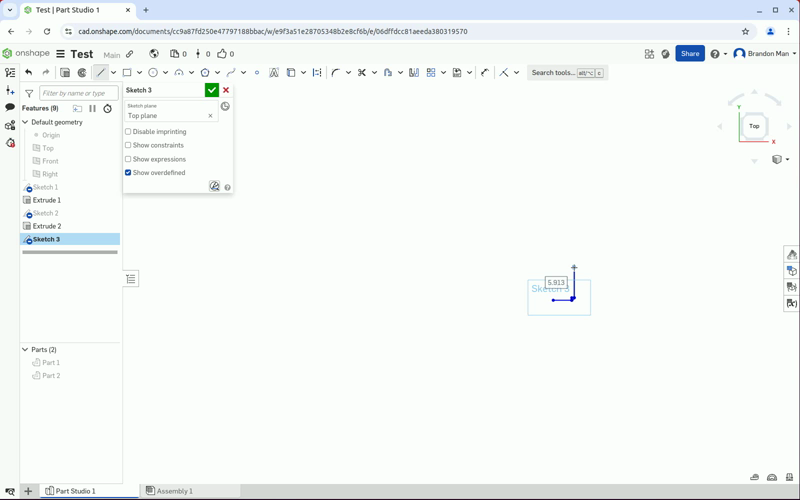
key(a)
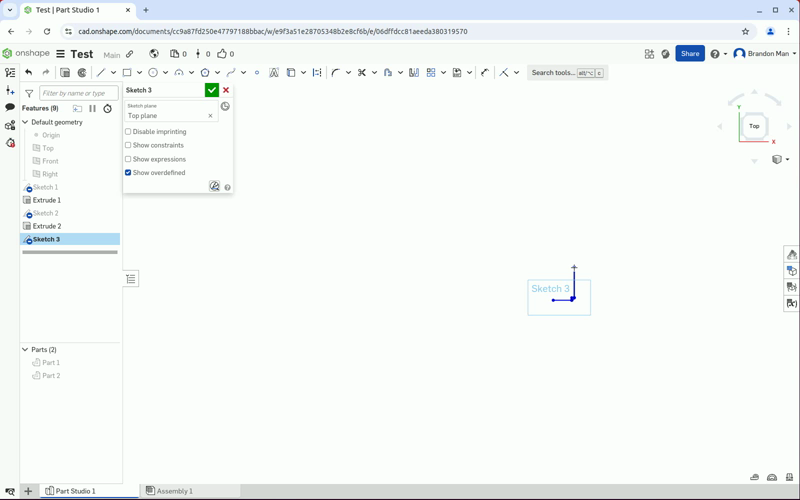
mouse_move(574, 267)
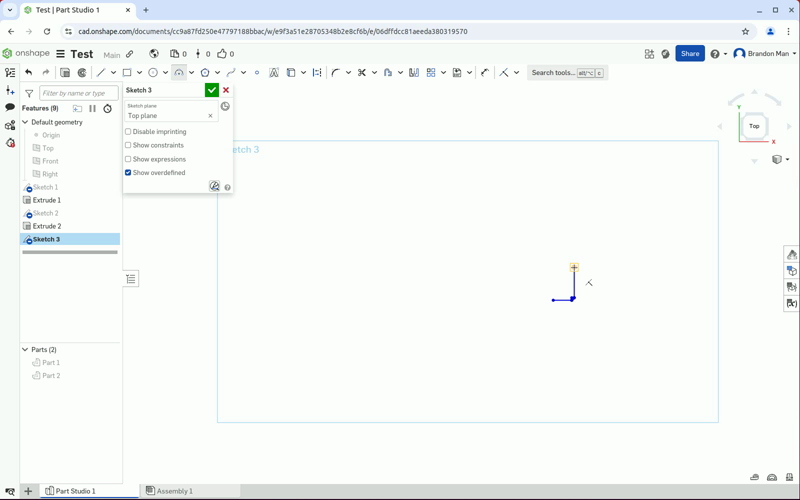
click(574, 267)
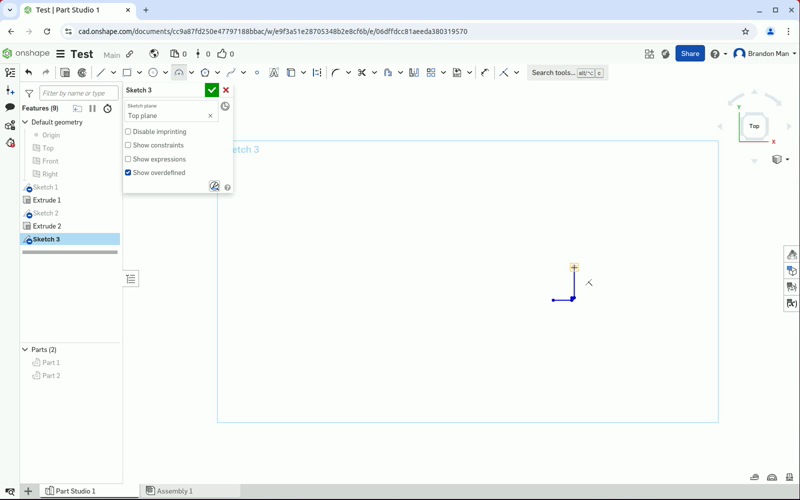
key_down(shift)
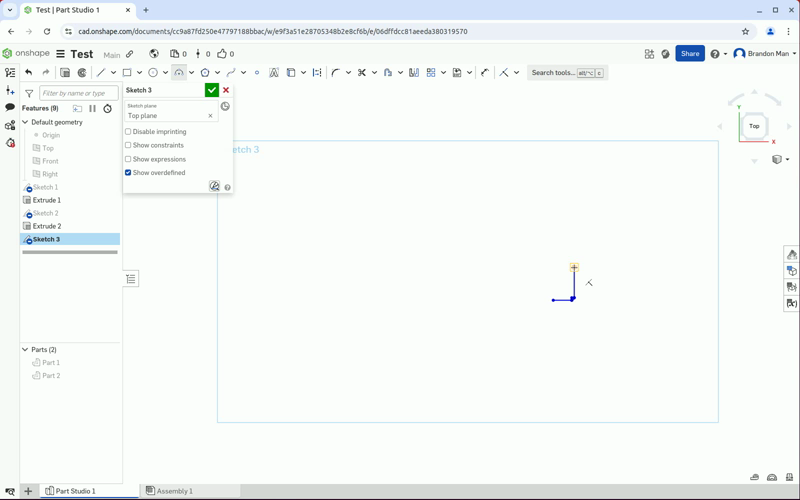
mouse_move(571, 264)
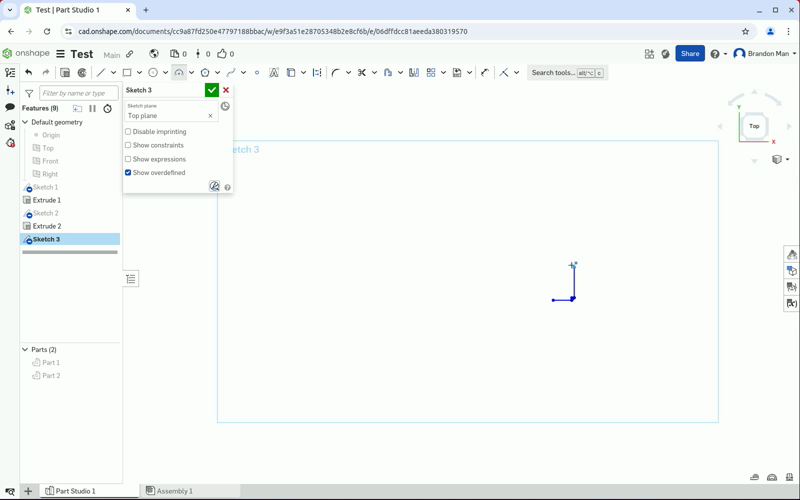
scroll(6)
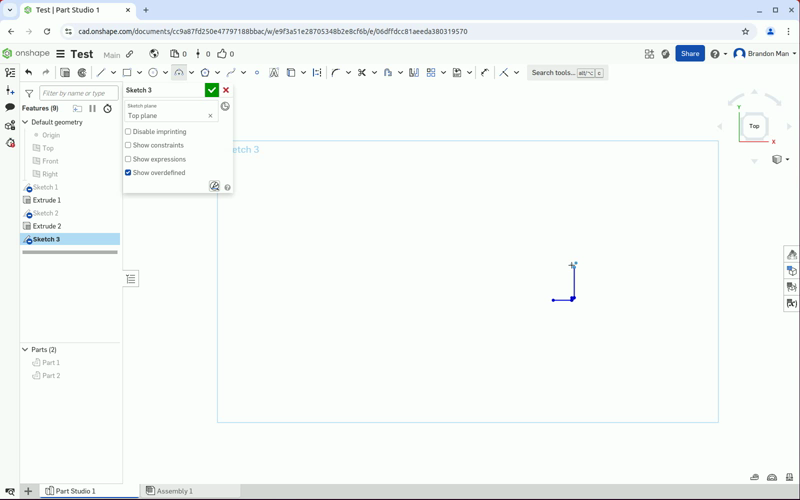
scroll(6)
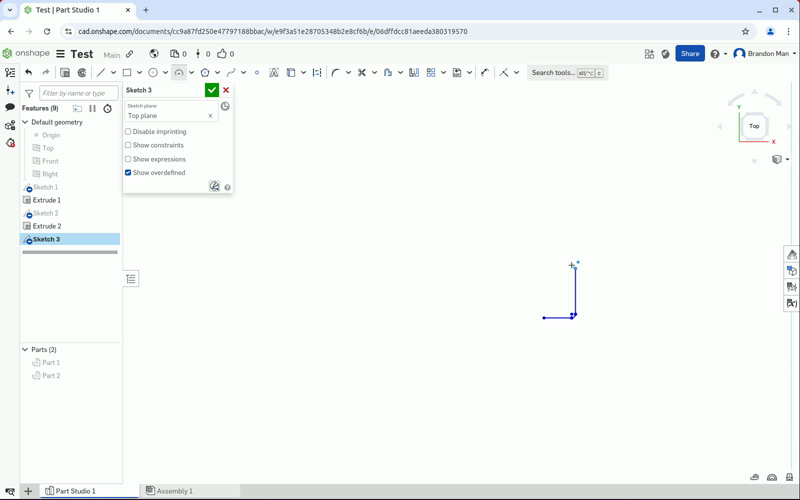
scroll(6)
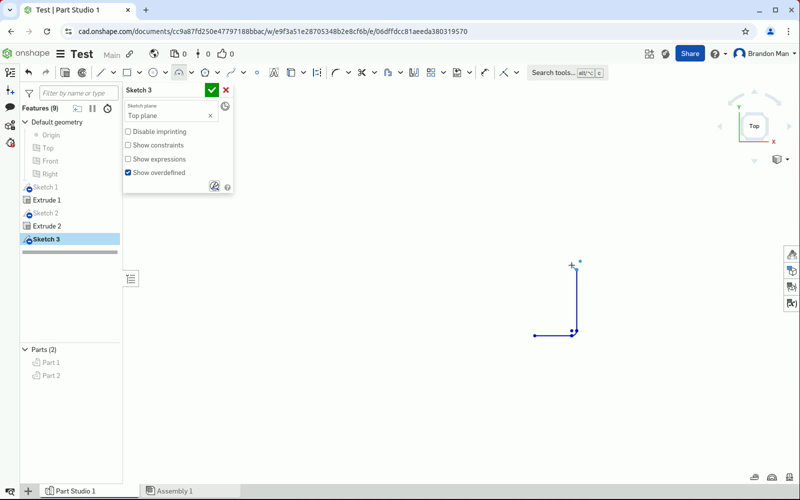
scroll(6)
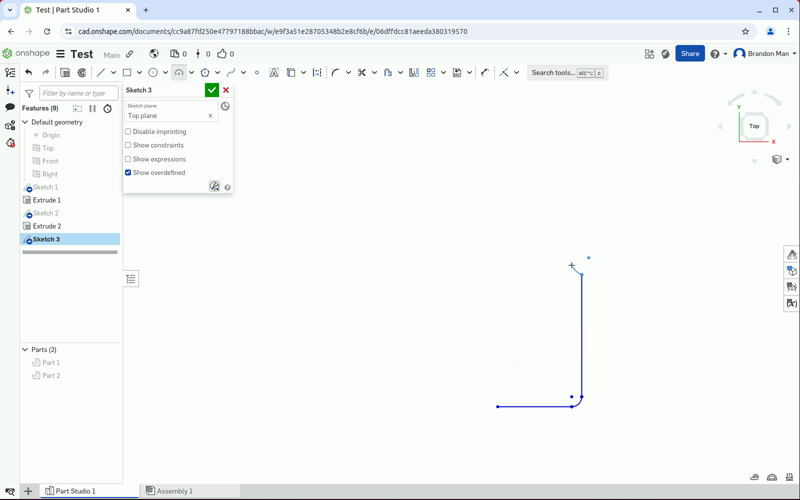
scroll(6)
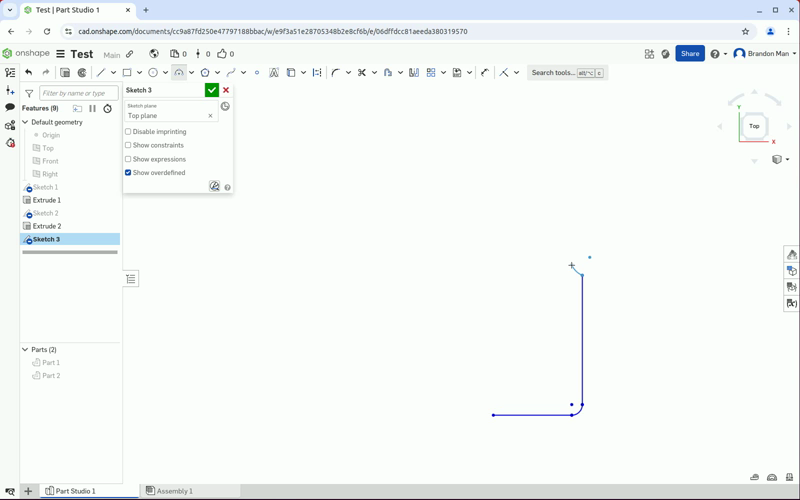
scroll(6)
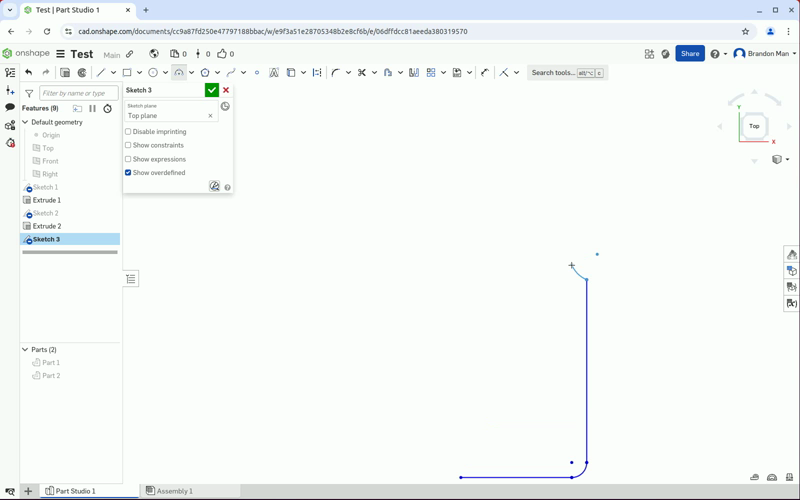
scroll(6)
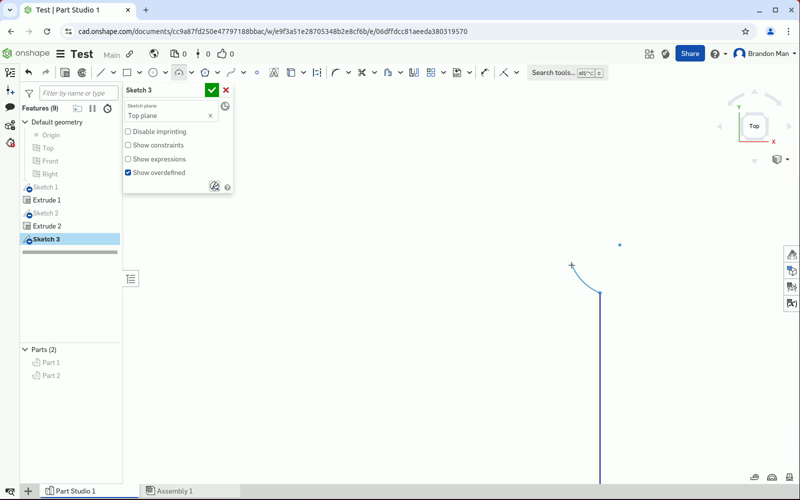
click(571, 264)
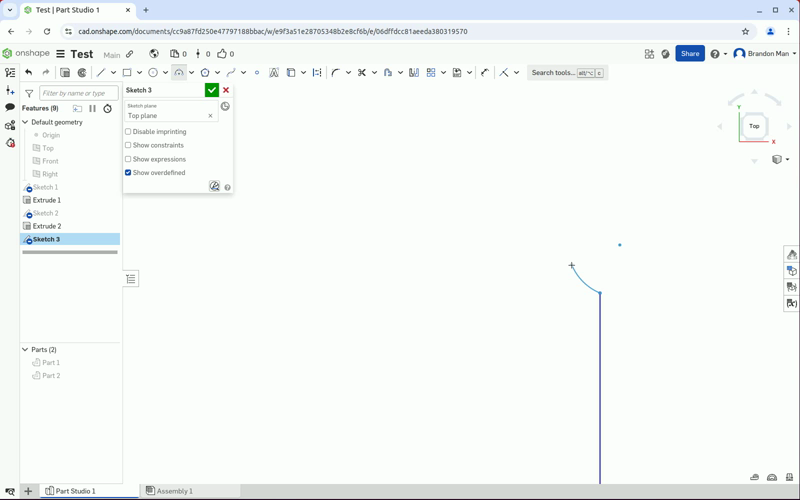
scroll(-6)
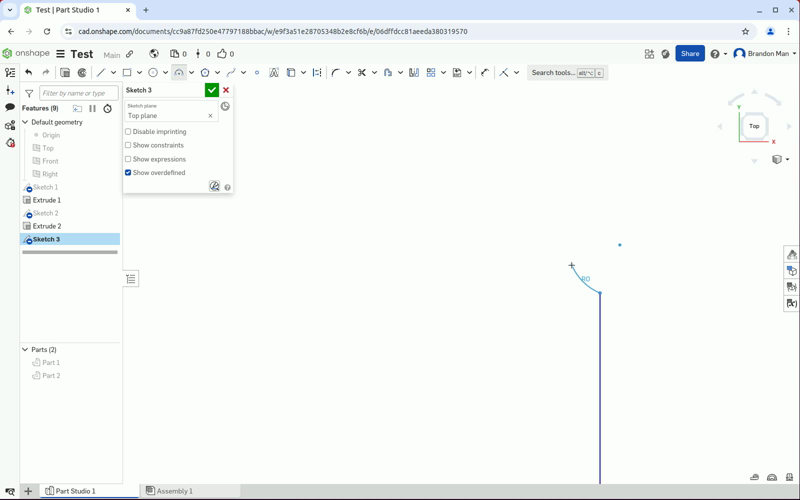
scroll(-6)
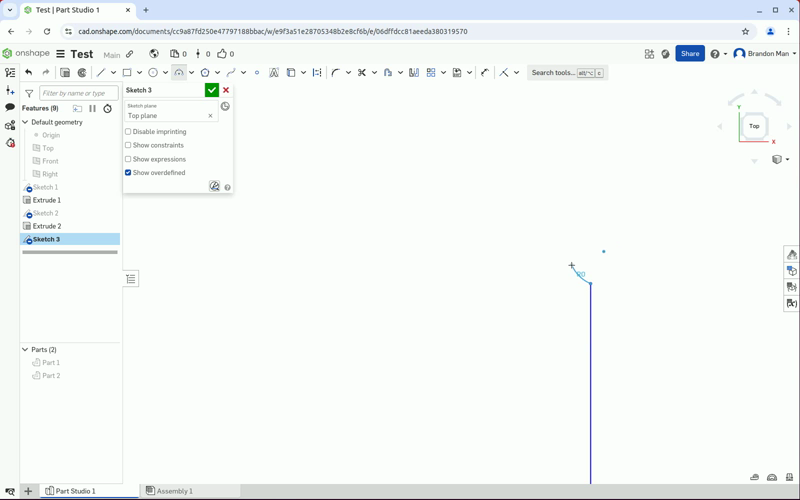
scroll(-6)
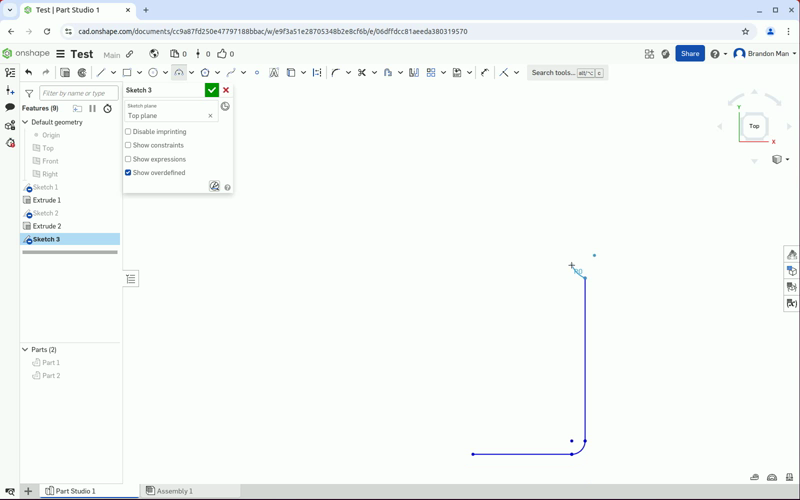
scroll(-6)
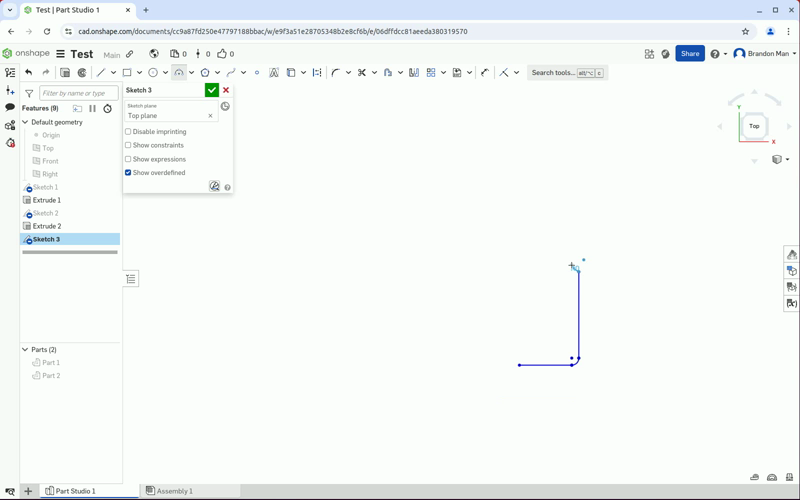
scroll(-6)
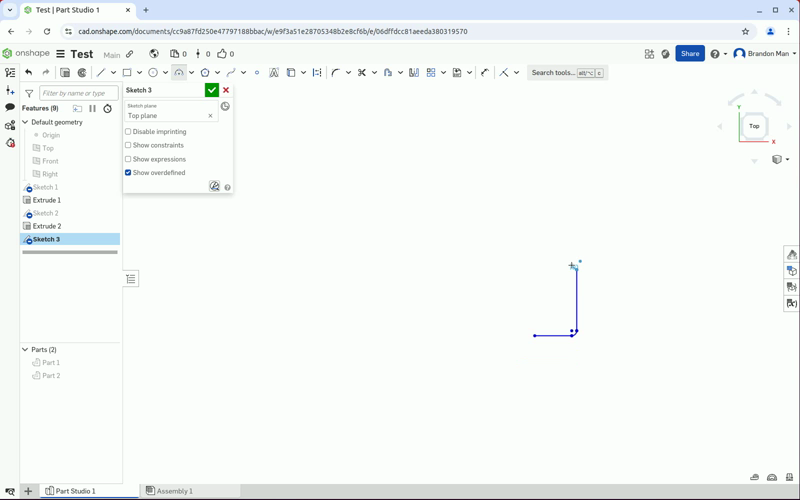
scroll(-6)
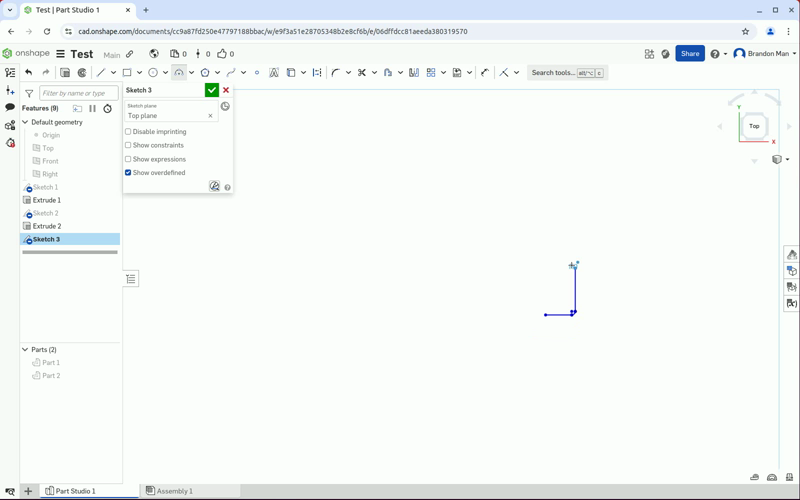
scroll(-6)
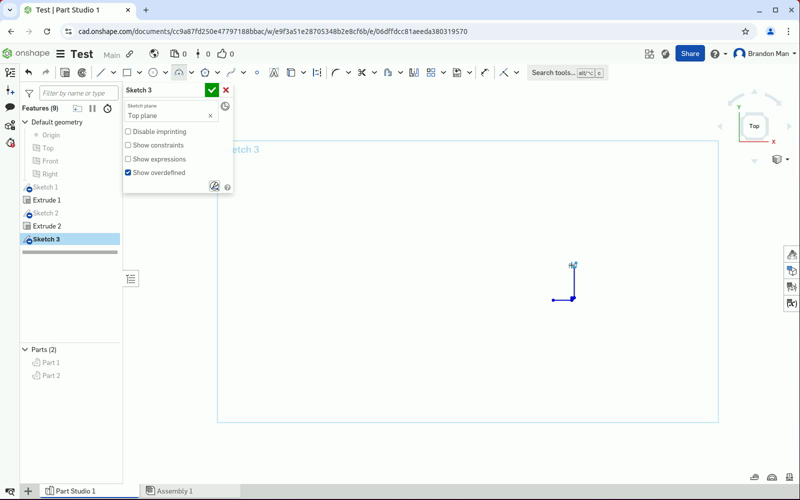
mouse_move(573, 265)
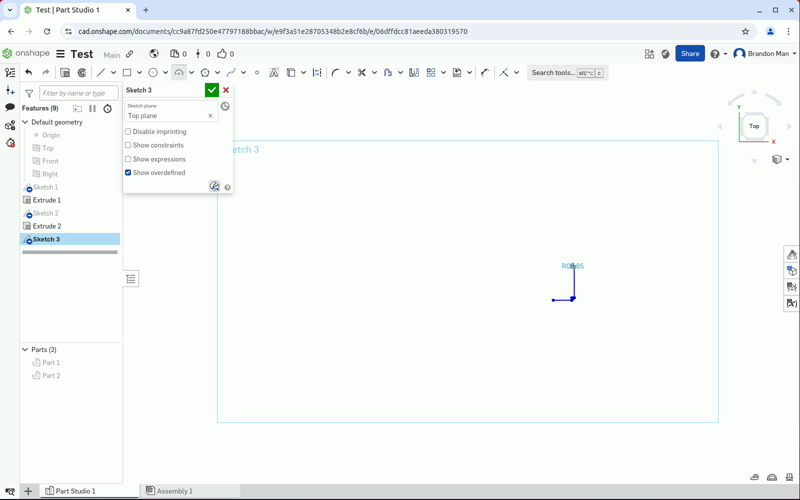
scroll(6)
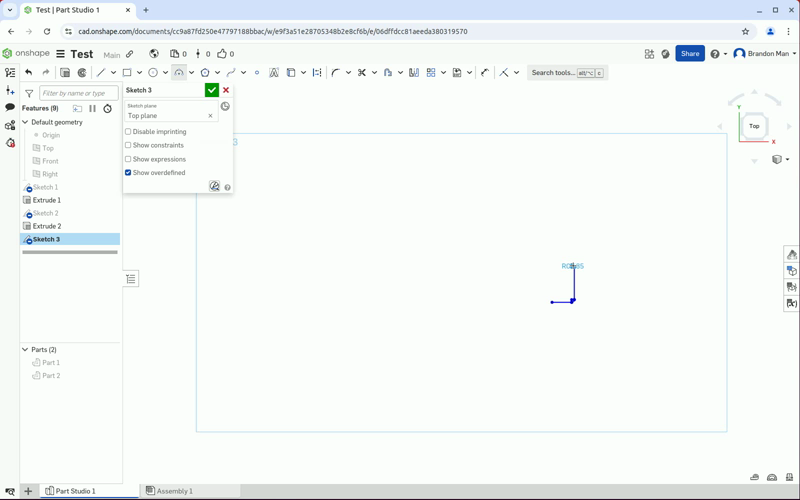
scroll(6)
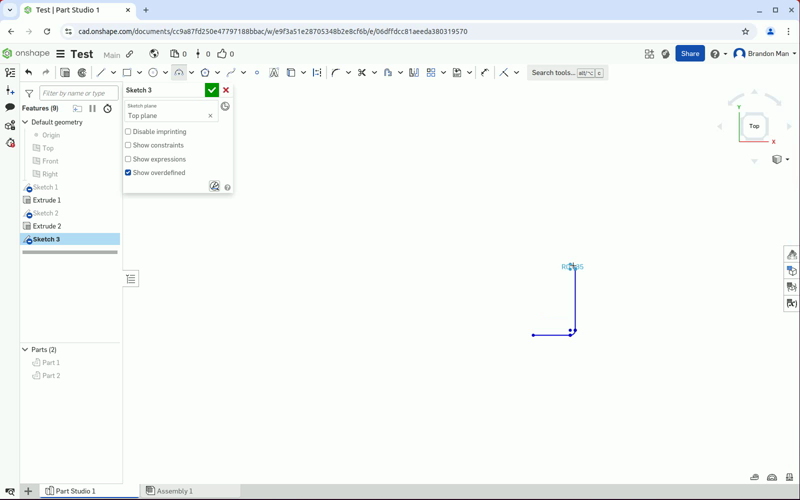
scroll(6)
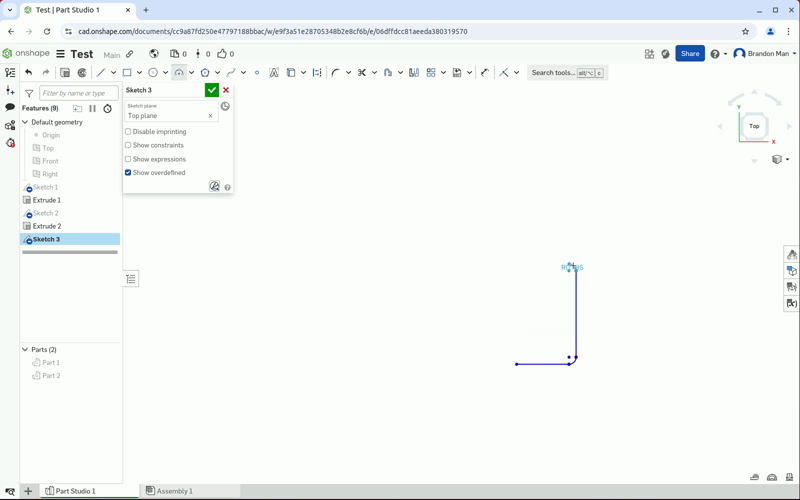
scroll(6)
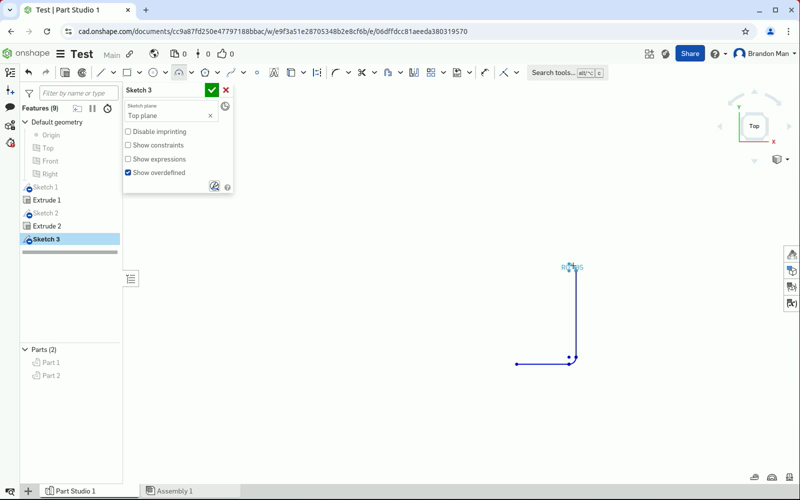
scroll(6)
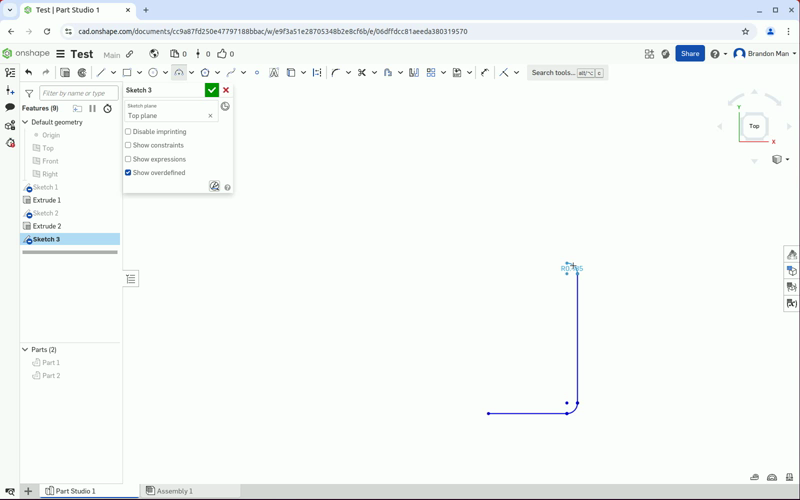
scroll(6)
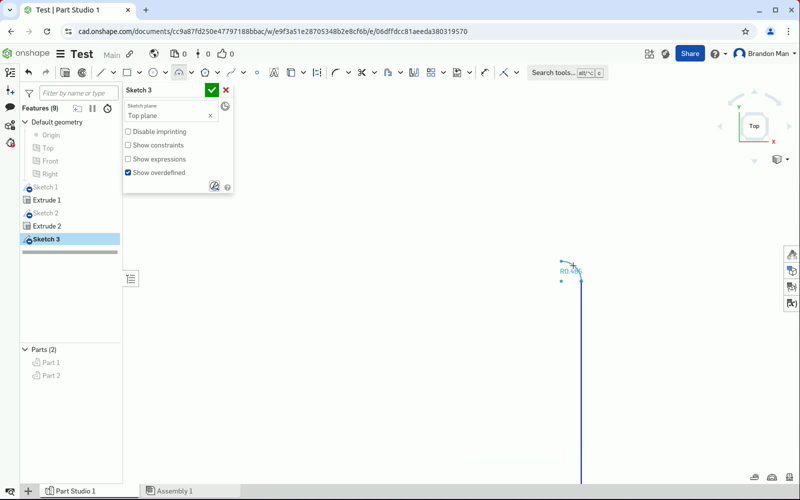
scroll(6)
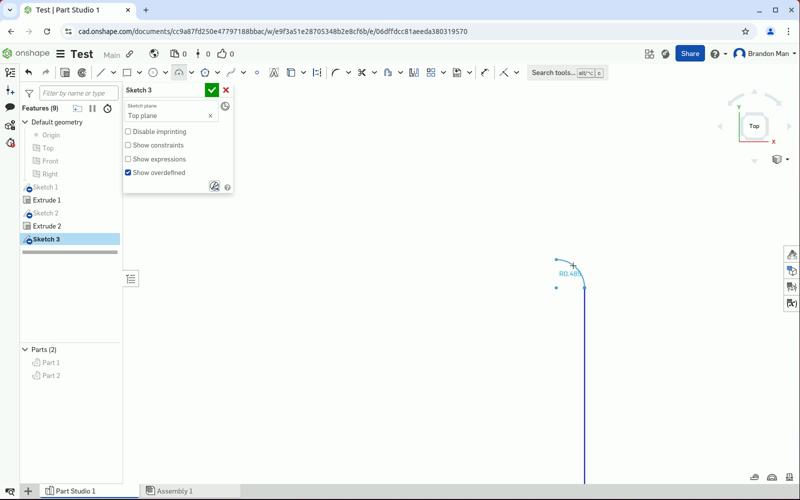
click(573, 265)
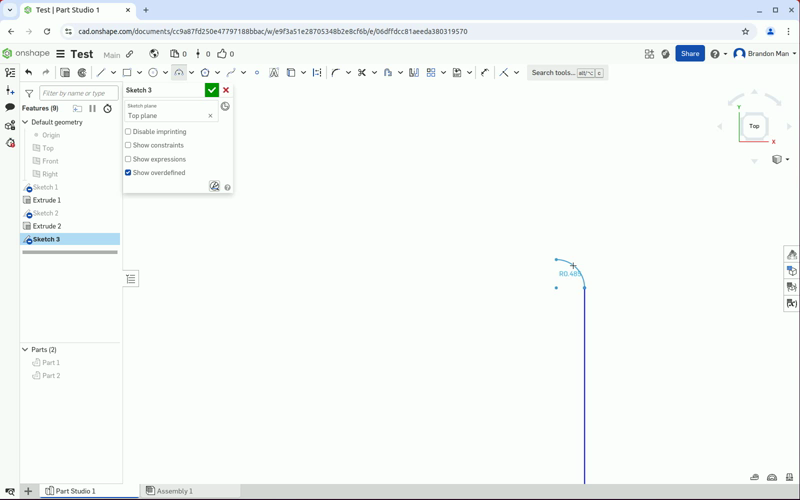
scroll(-6)
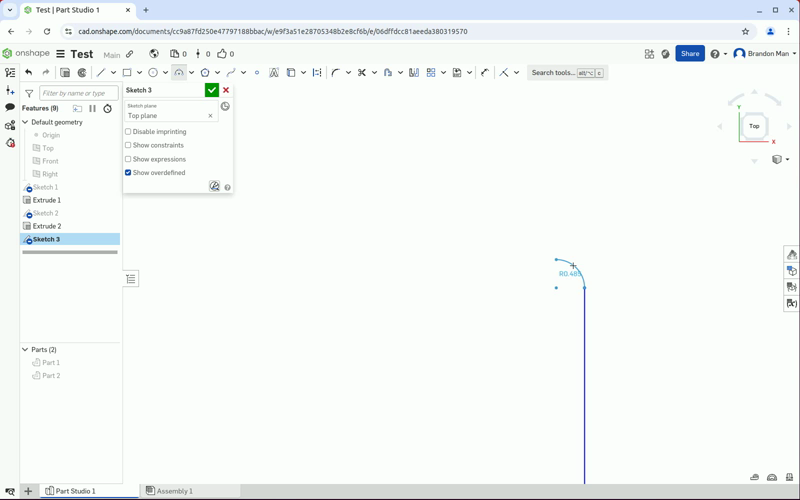
scroll(-6)
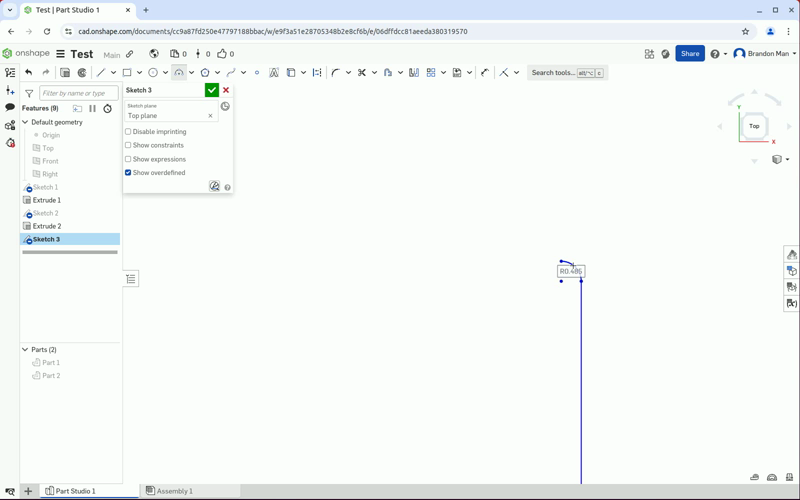
scroll(-6)
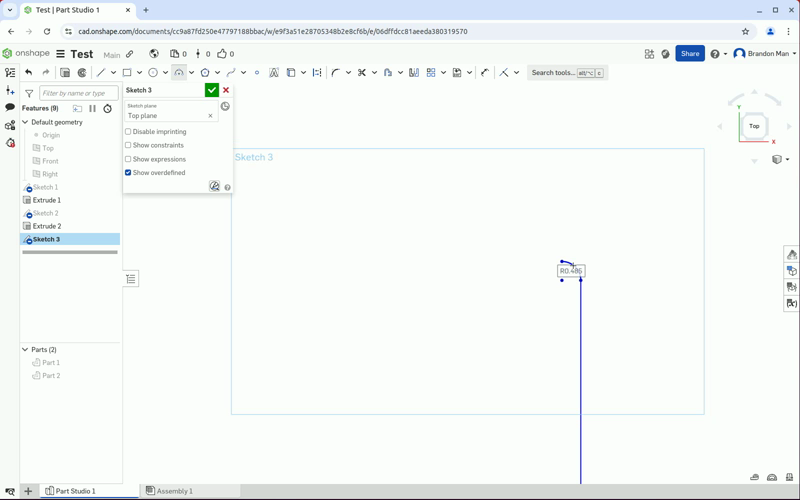
scroll(-6)
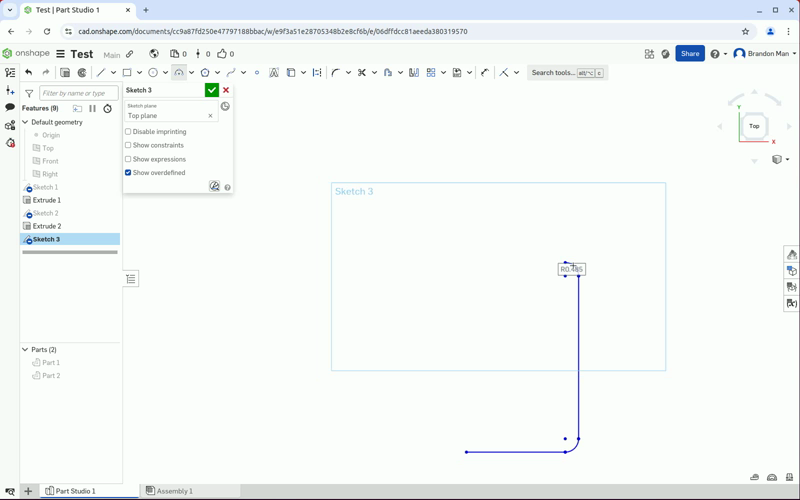
scroll(-6)
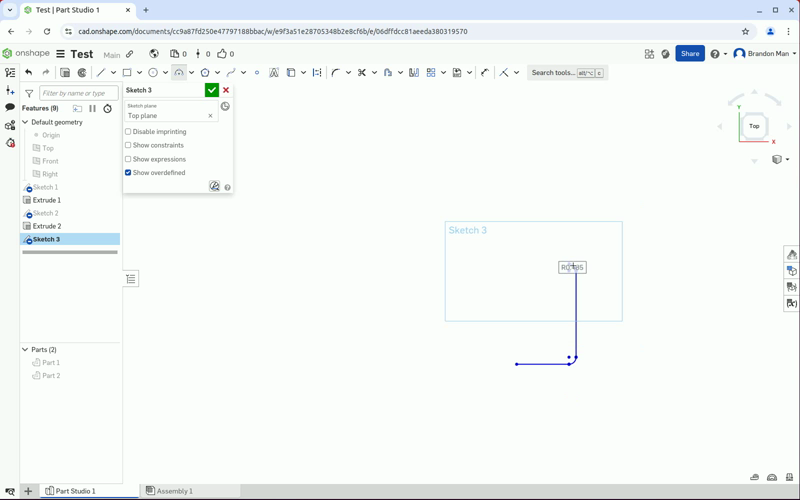
scroll(-6)
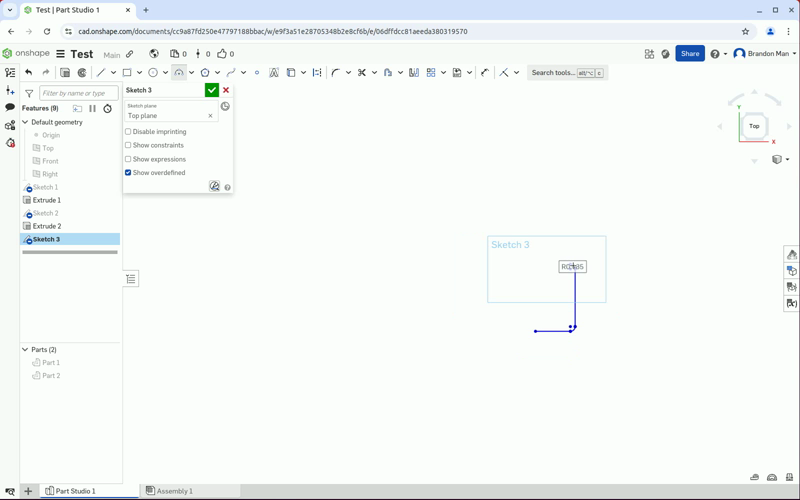
scroll(-6)
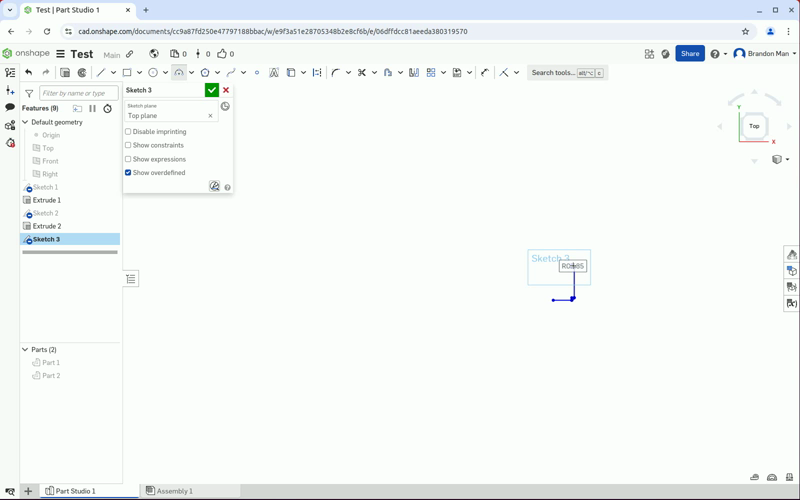
key_up(shift)
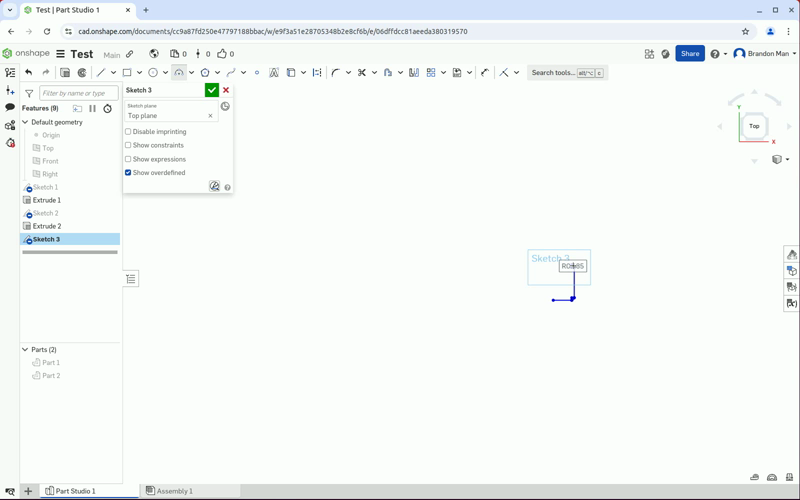
key(esc)
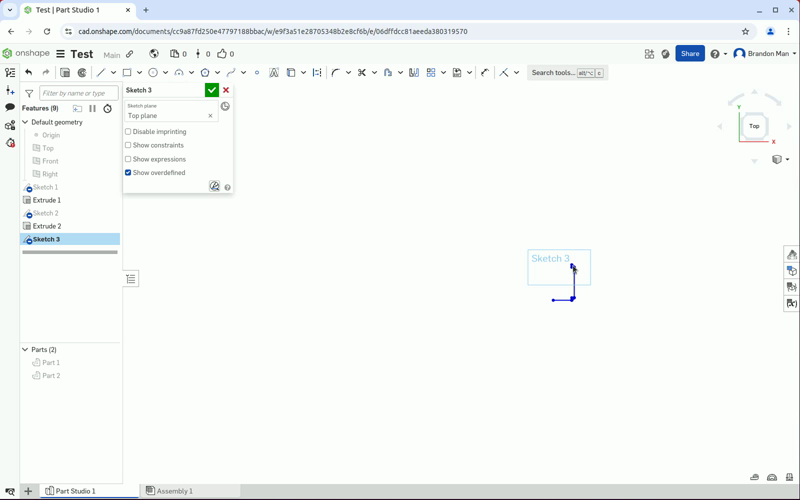
key(l)
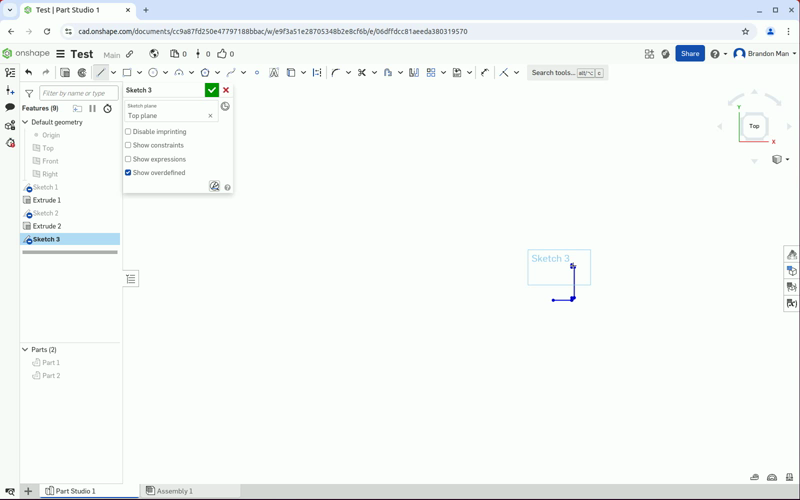
mouse_move(571, 264)
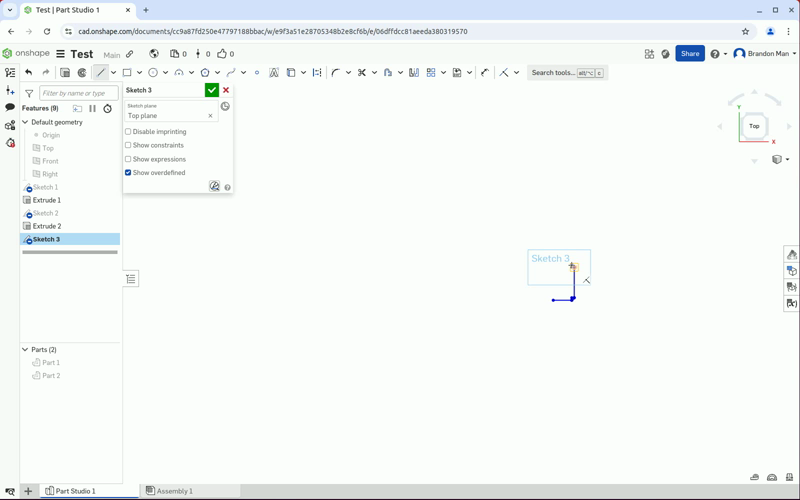
scroll(6)
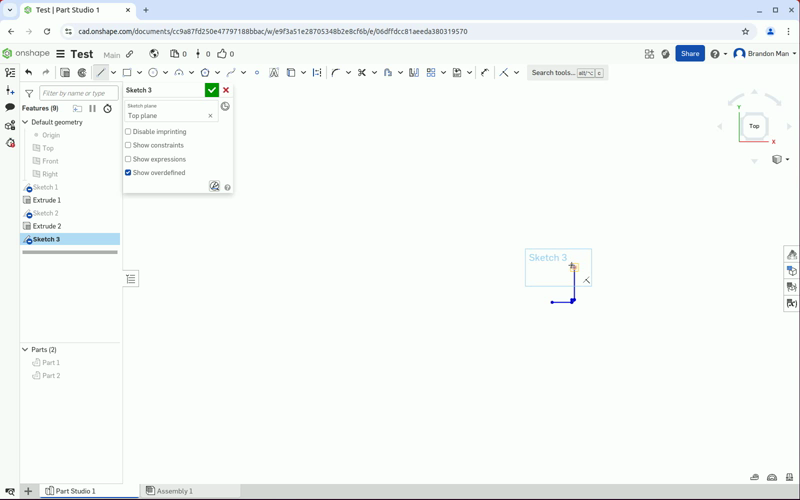
scroll(6)
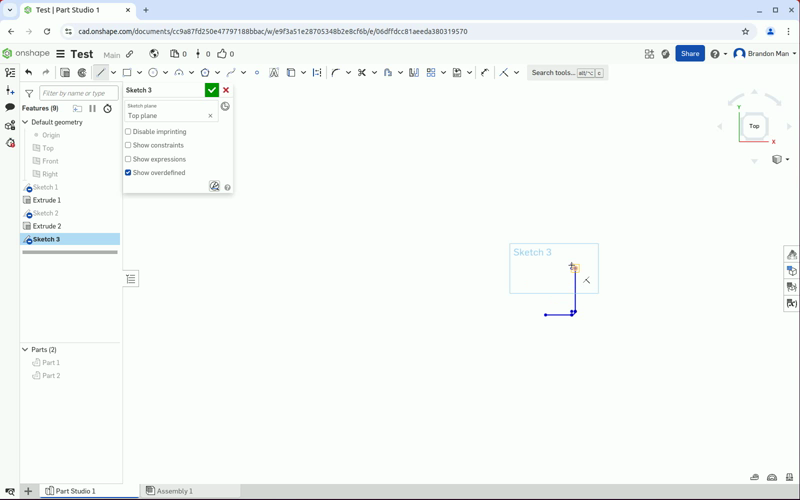
scroll(6)
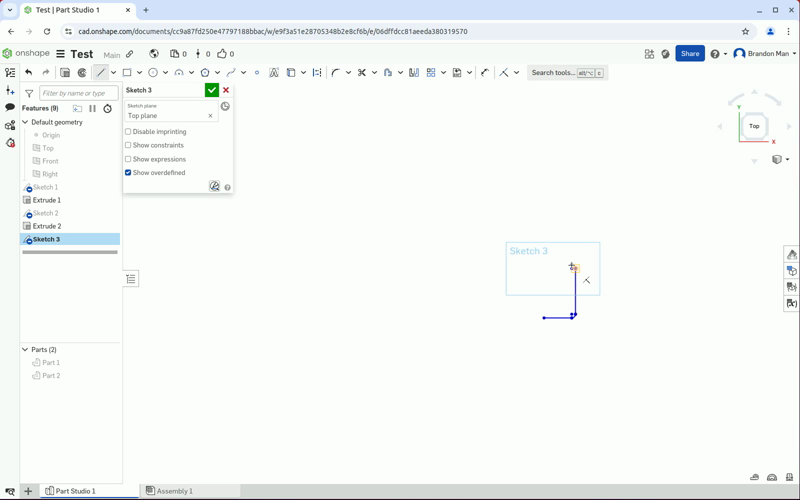
scroll(6)
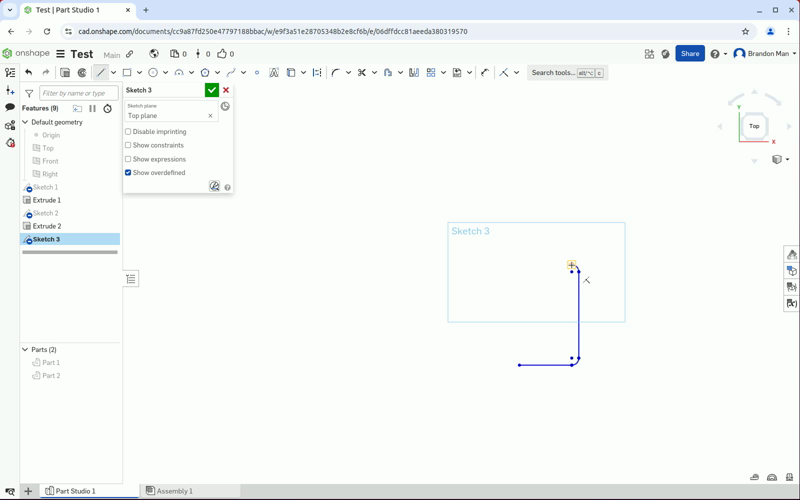
scroll(6)
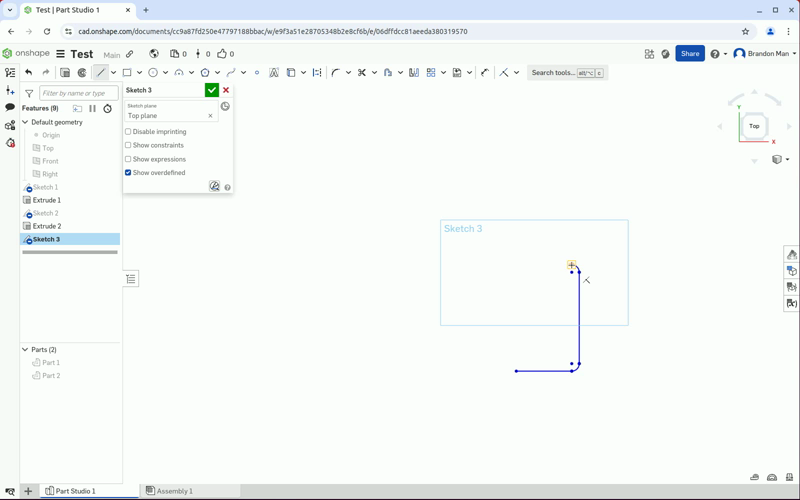
scroll(6)
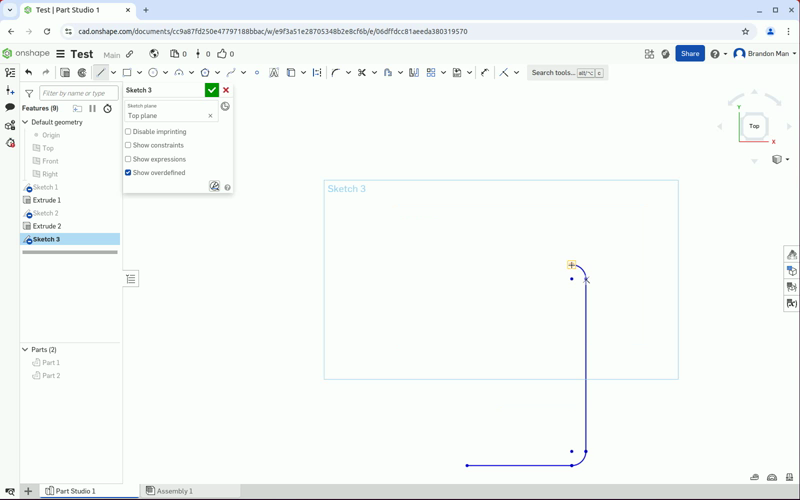
scroll(6)
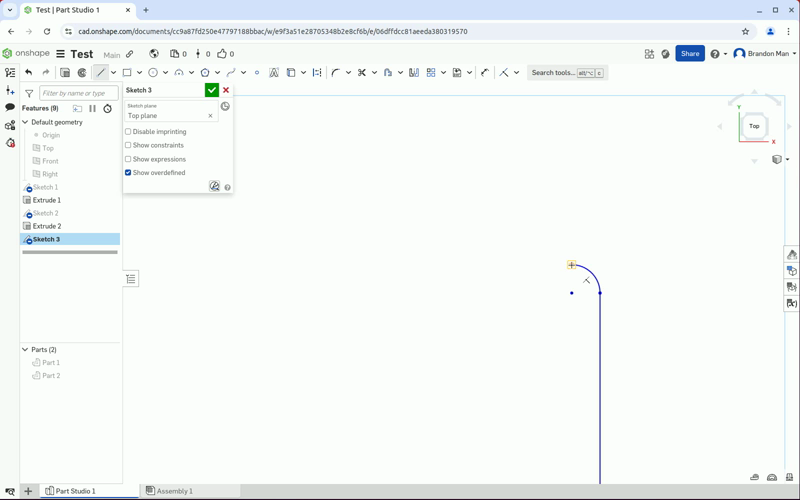
click(571, 264)
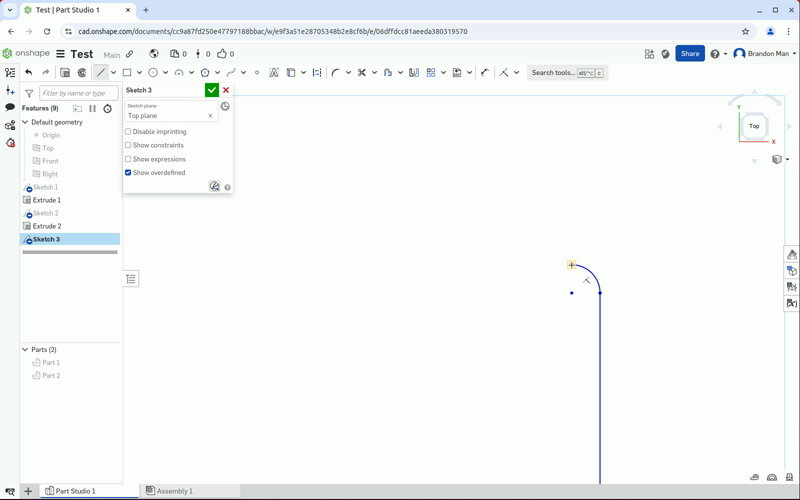
scroll(-6)
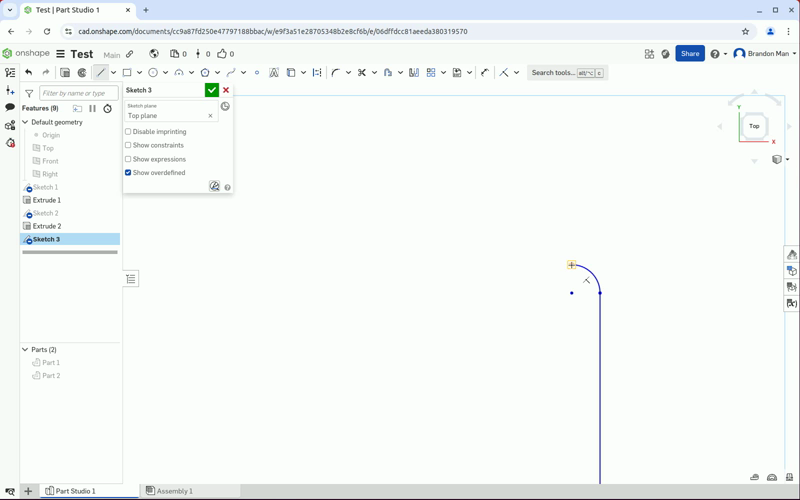
scroll(-6)
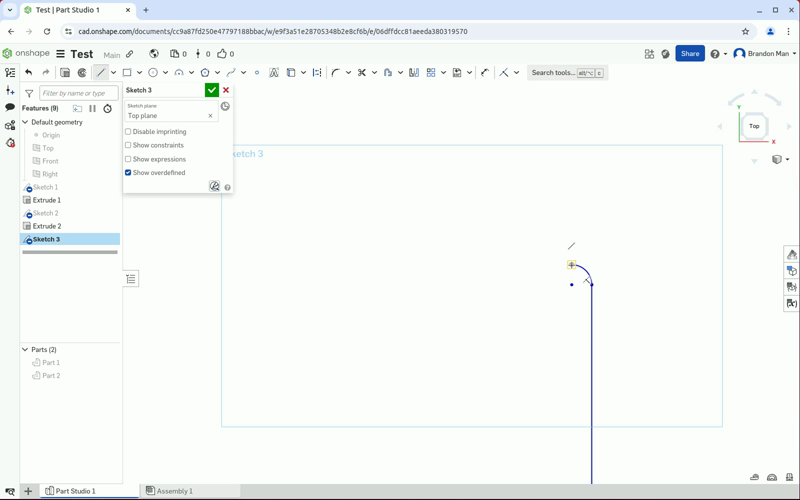
scroll(-6)
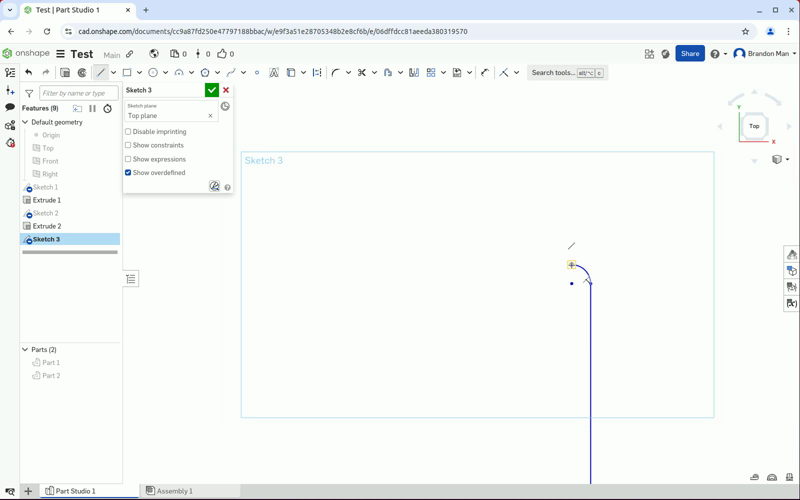
scroll(-6)
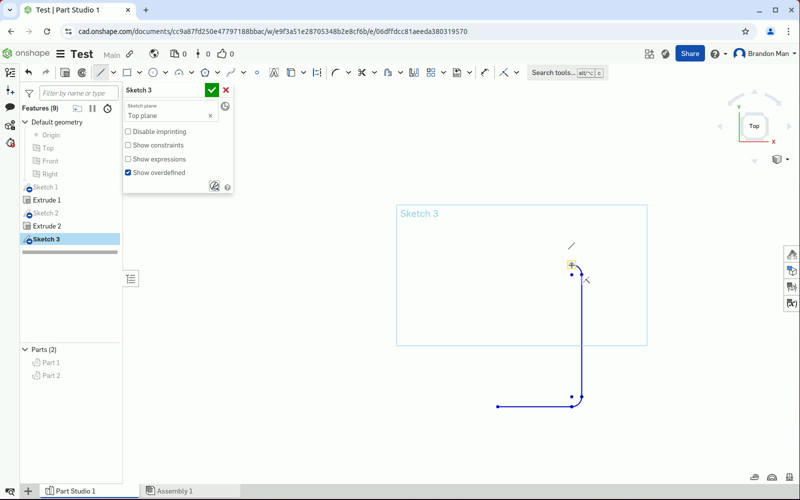
scroll(-6)
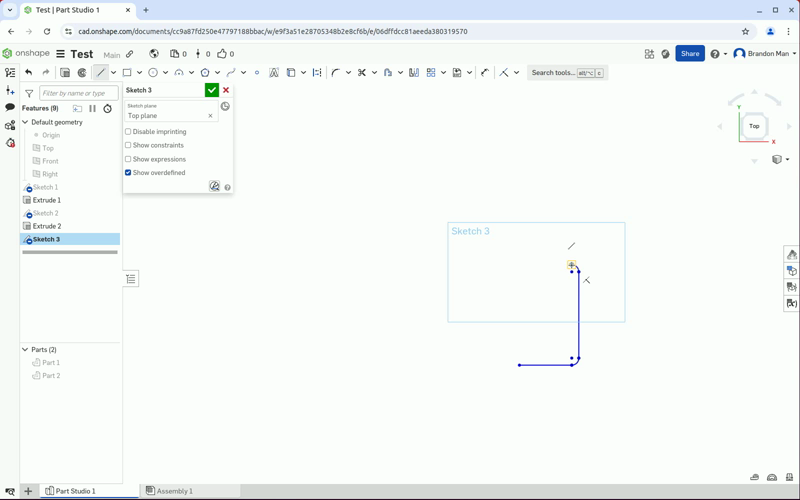
scroll(-6)
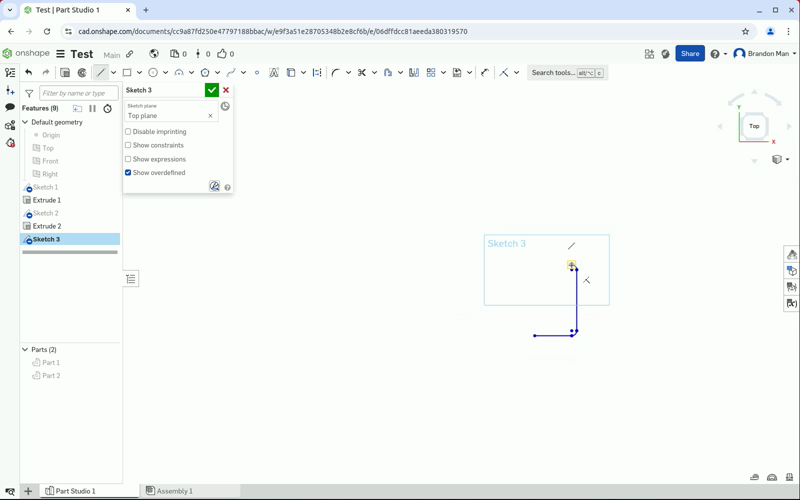
scroll(-6)
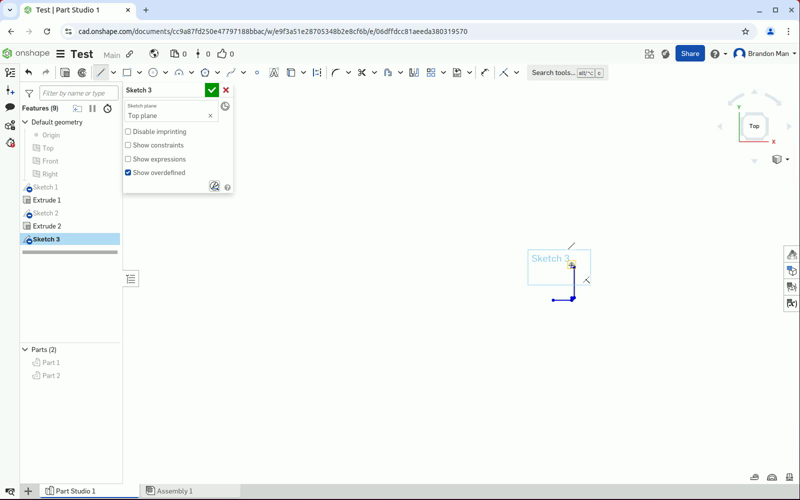
key_down(shift)
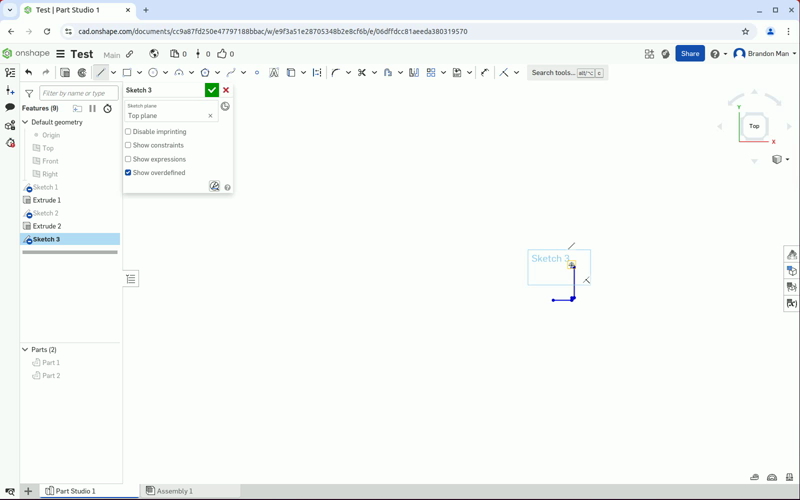
mouse_move(589, 264)
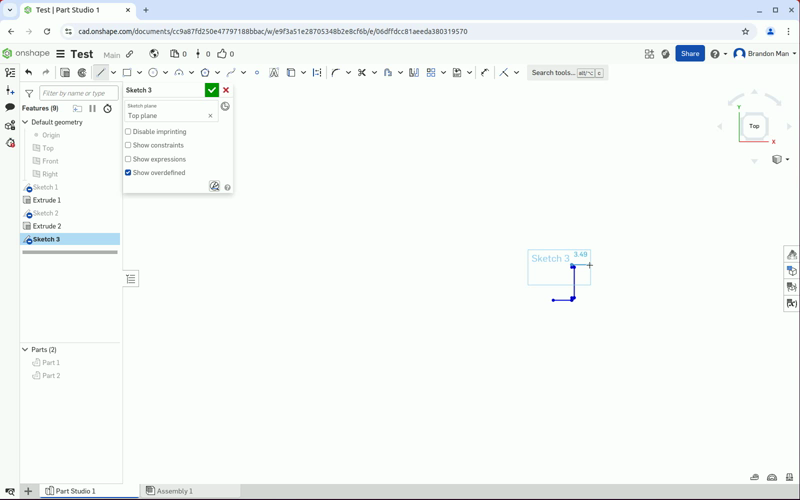
mouse_move(553, 264)
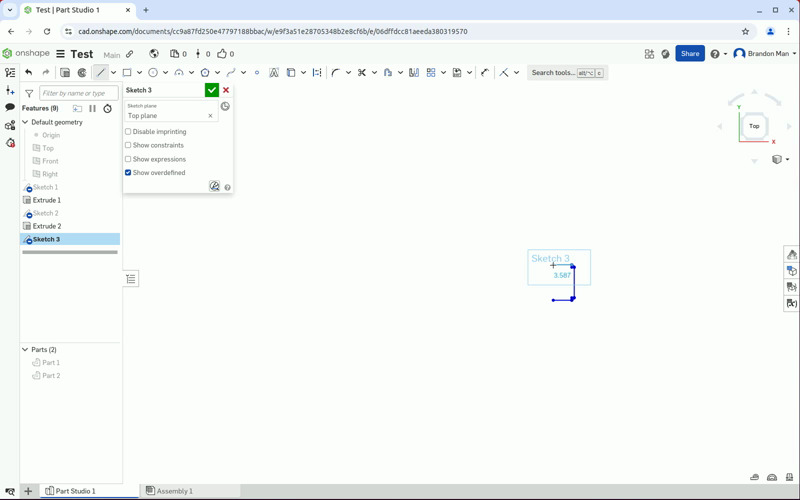
click(553, 264)
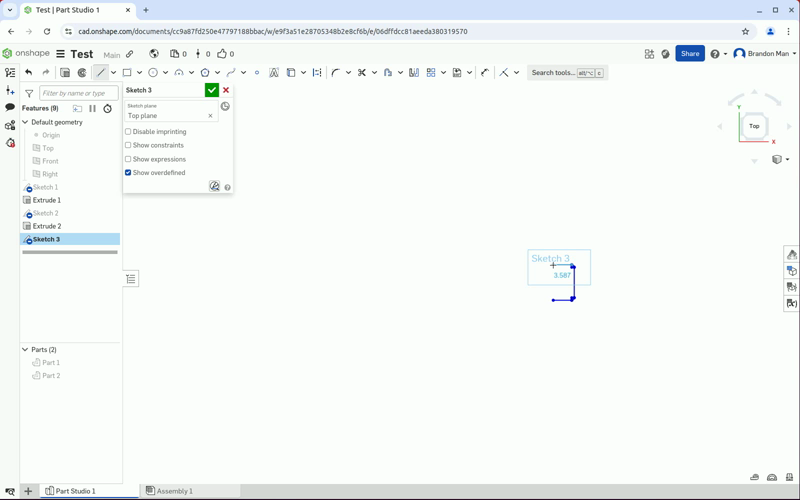
key_up(shift)
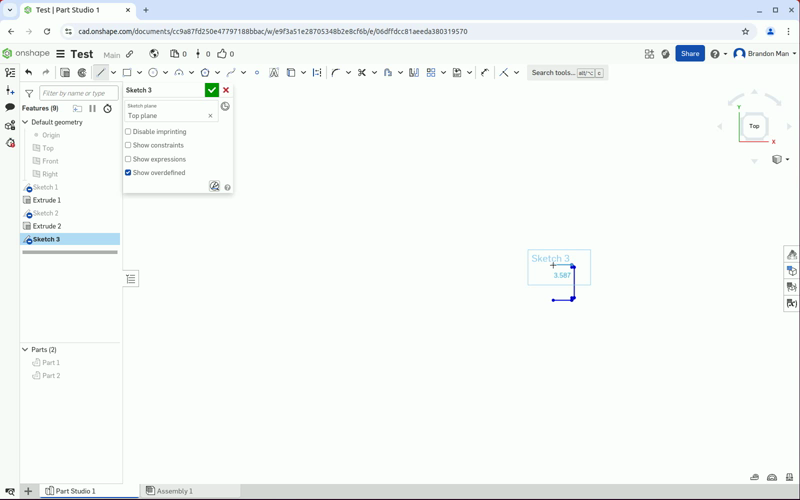
mouse_move(583, 264)
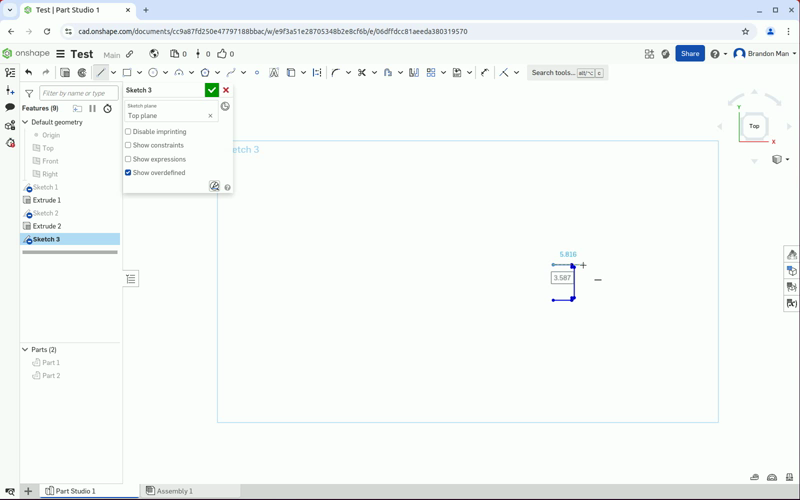
key_down(shift)
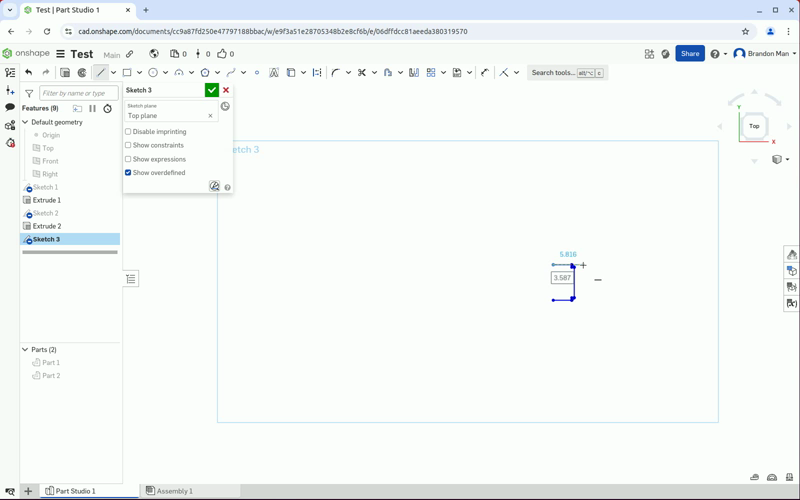
mouse_move(553, 300)
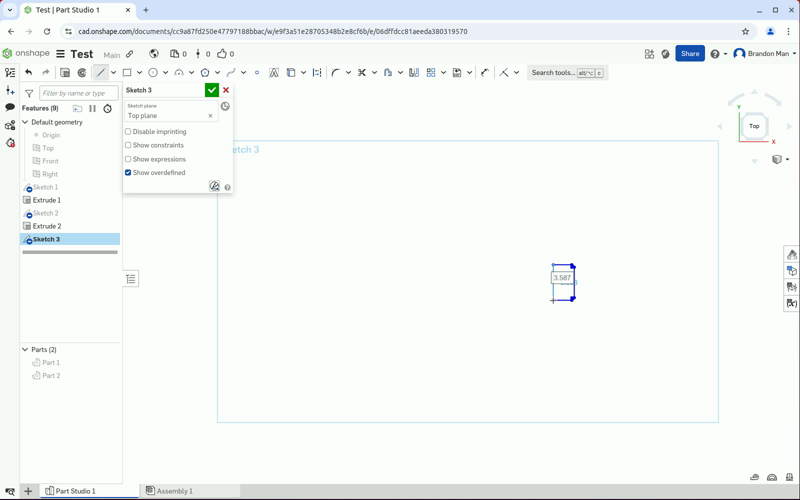
key_up(shift)
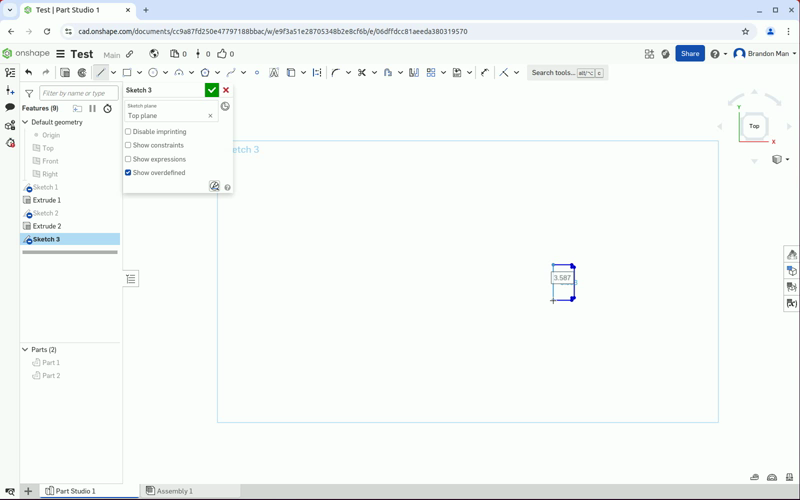
click(553, 300)
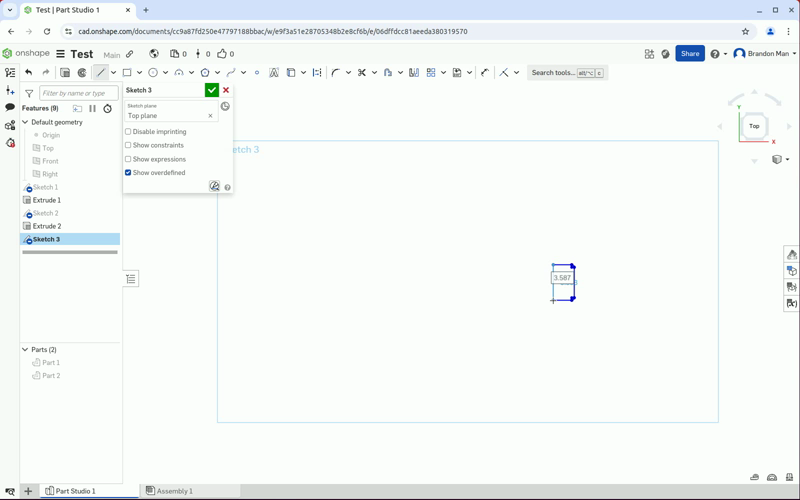
key(esc)
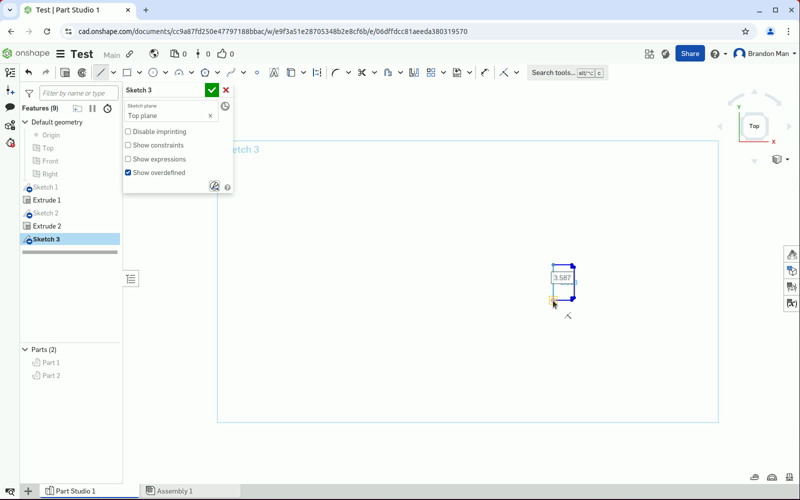
key(c)
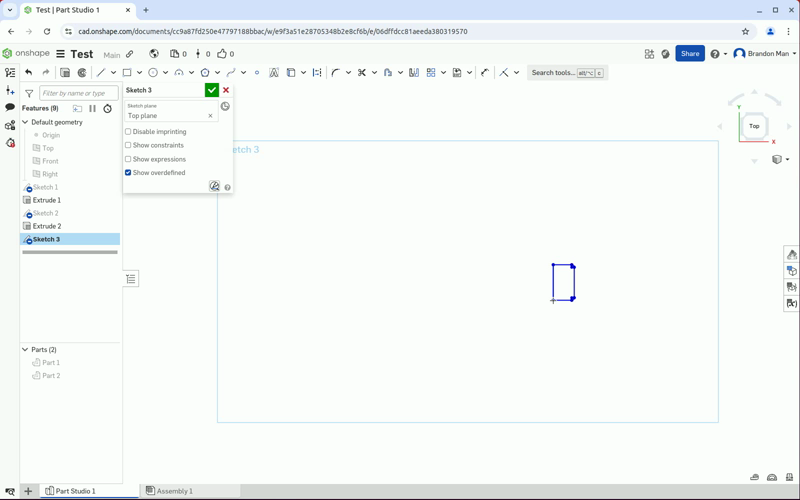
key_down(shift)
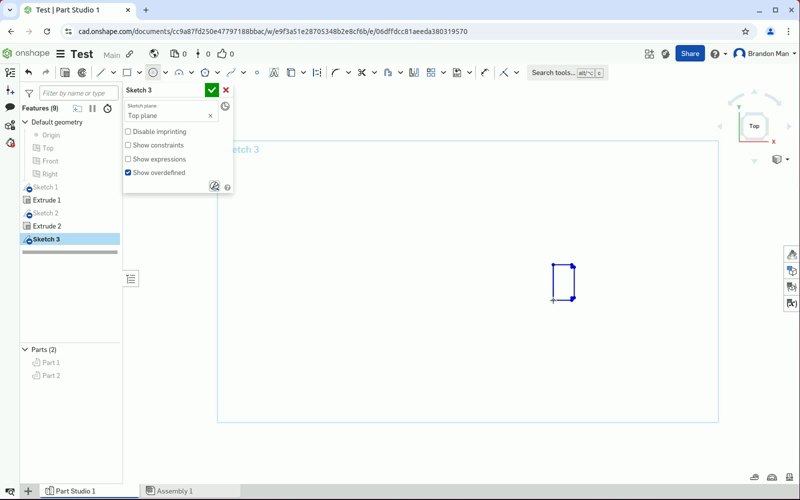
mouse_move(568, 293)
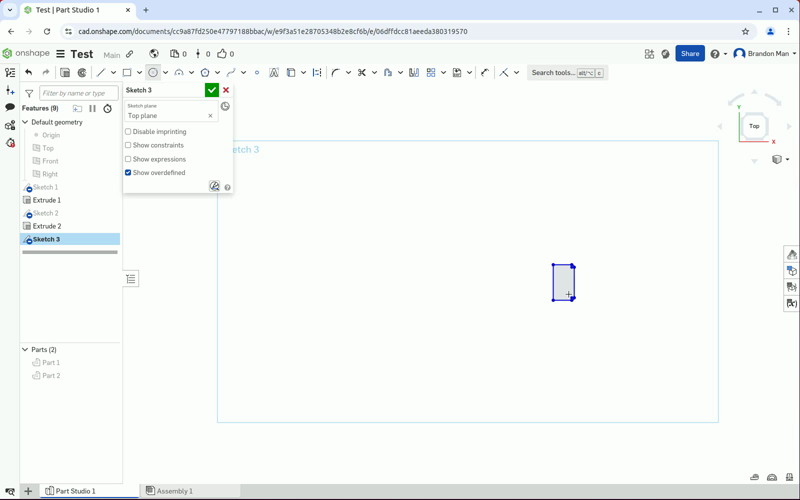
click(568, 293)
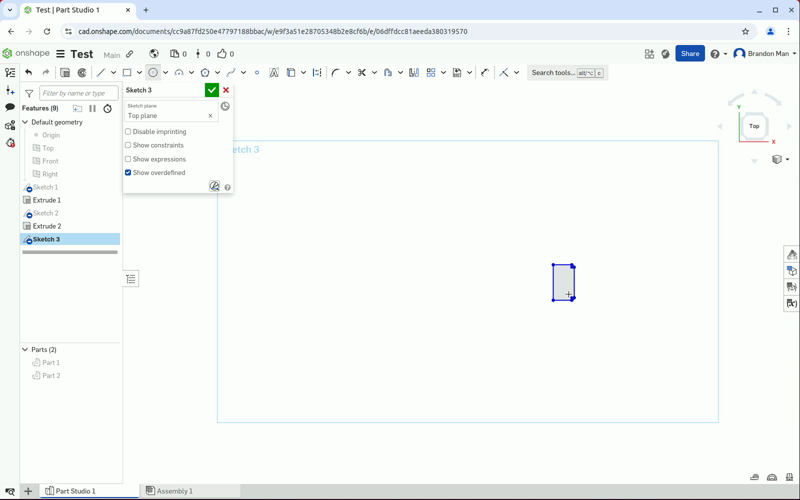
key_up(shift)
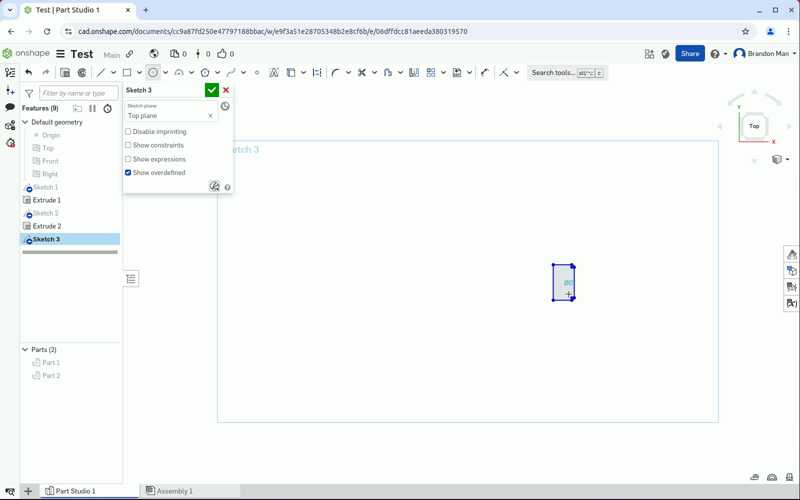
mouse_move(571, 293)
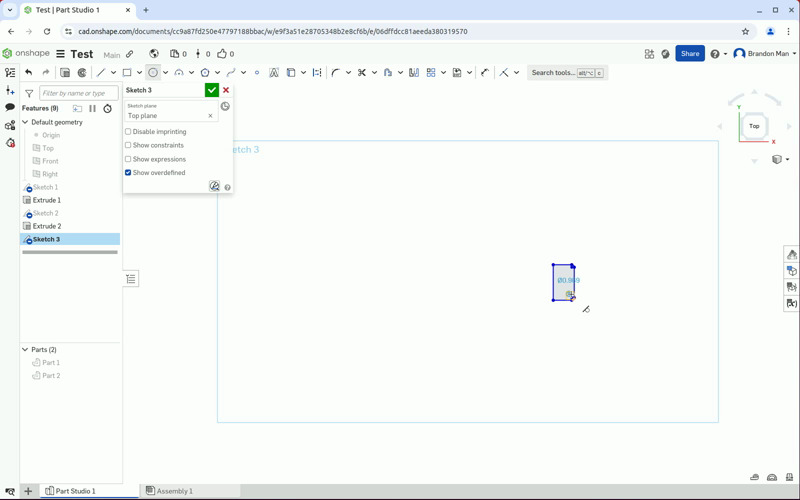
scroll(6)
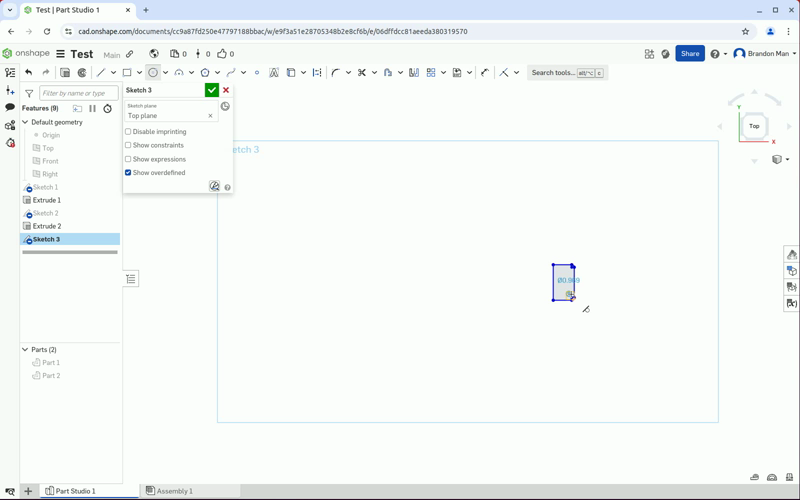
scroll(6)
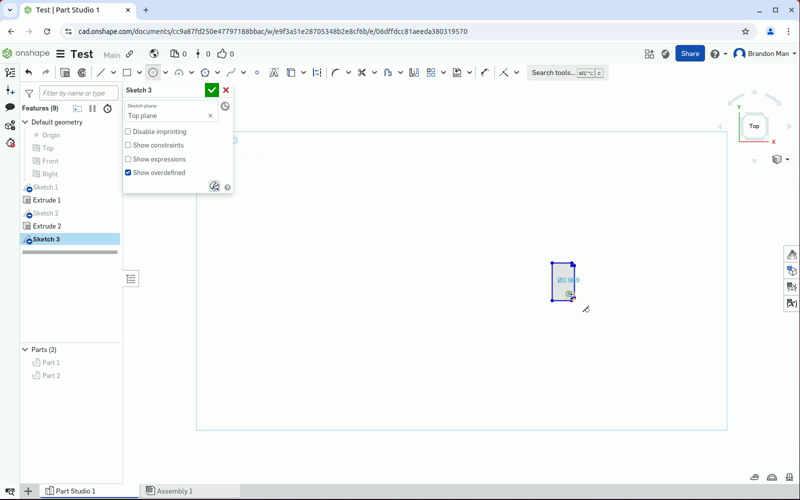
scroll(6)
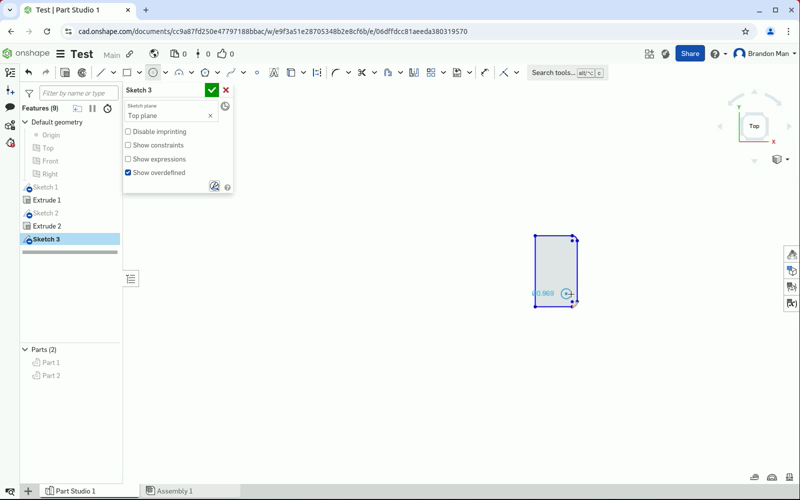
scroll(6)
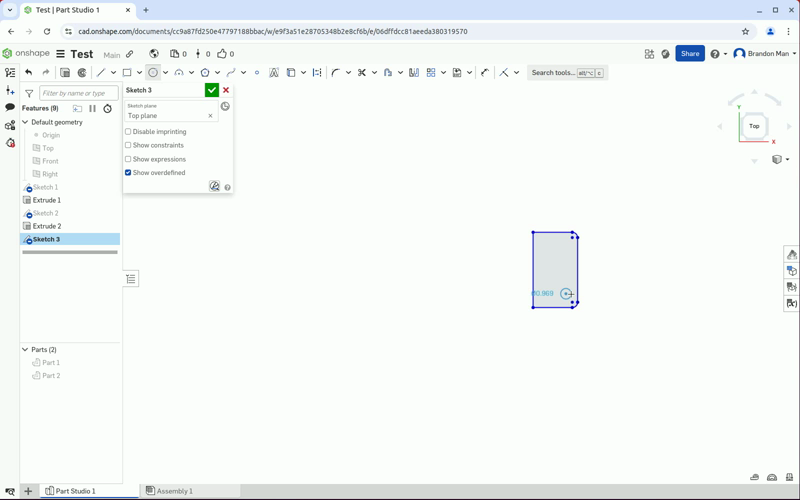
scroll(6)
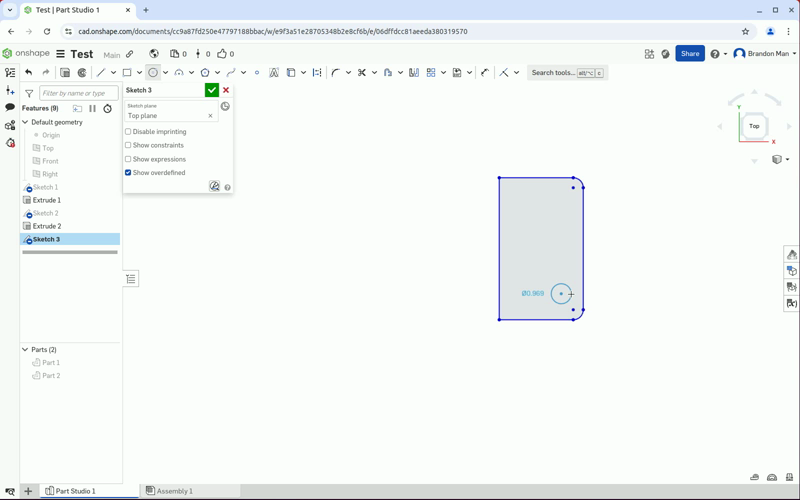
scroll(6)
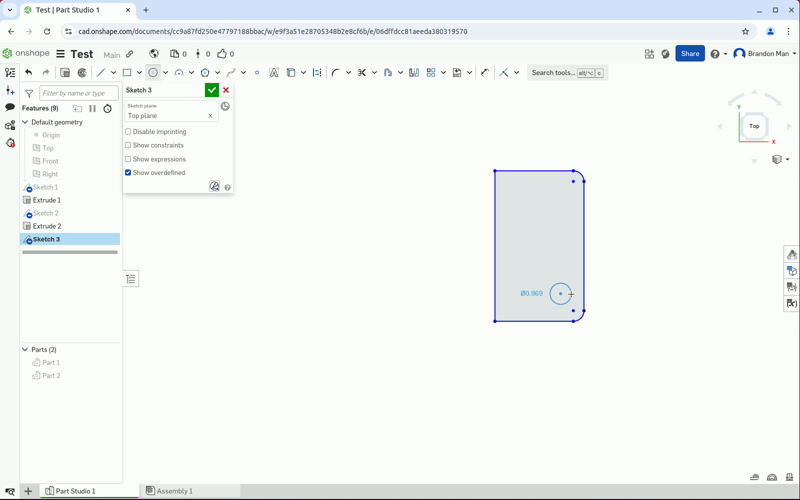
scroll(6)
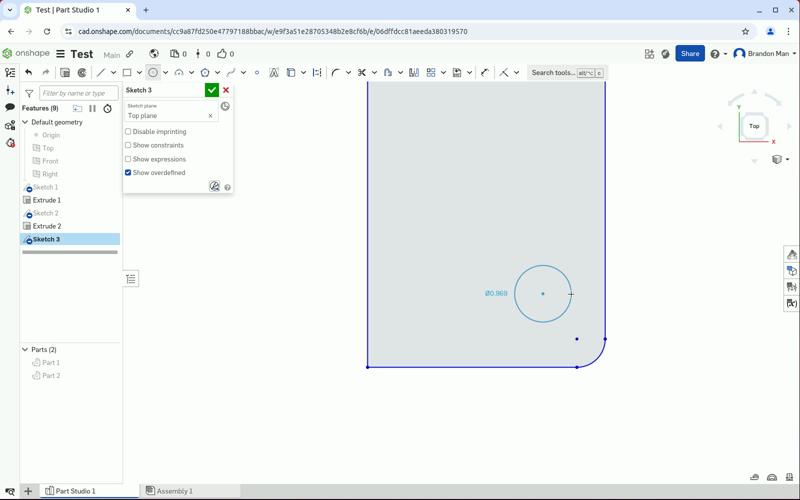
click(571, 293)
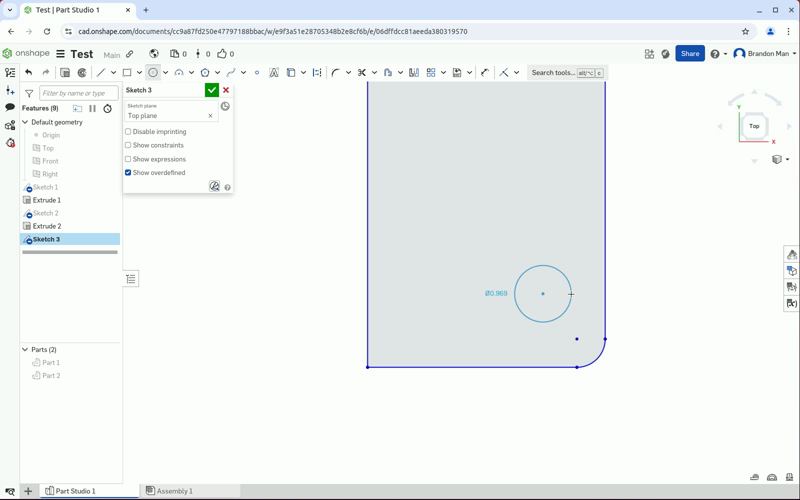
scroll(-6)
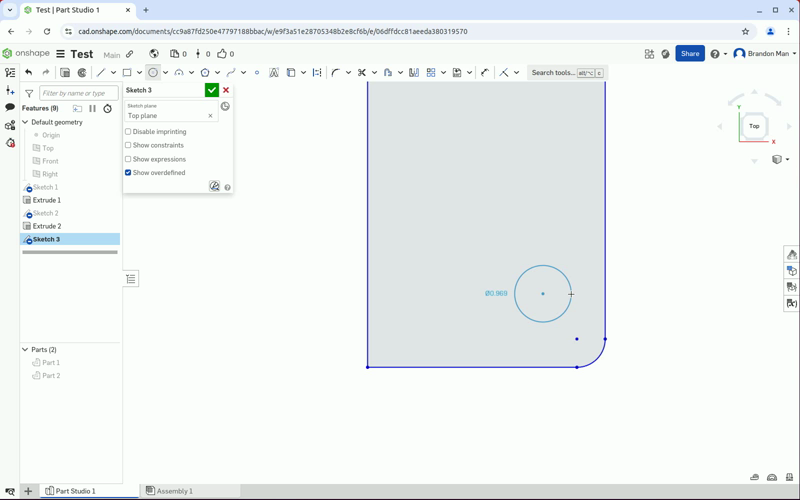
scroll(-6)
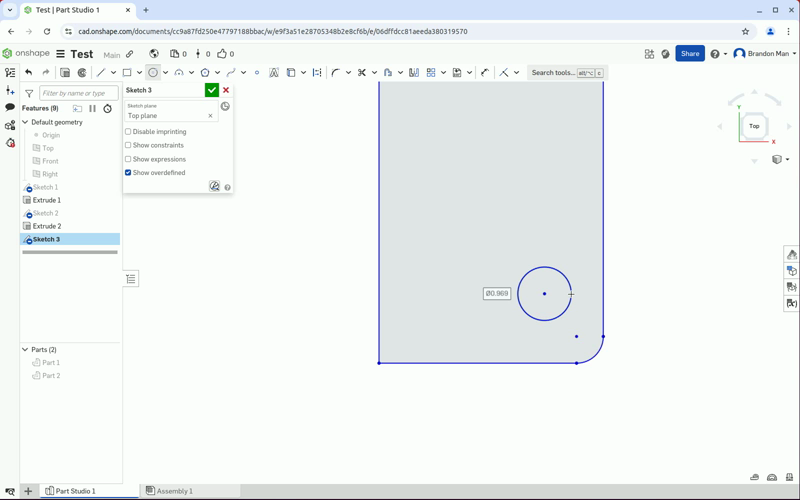
scroll(-6)
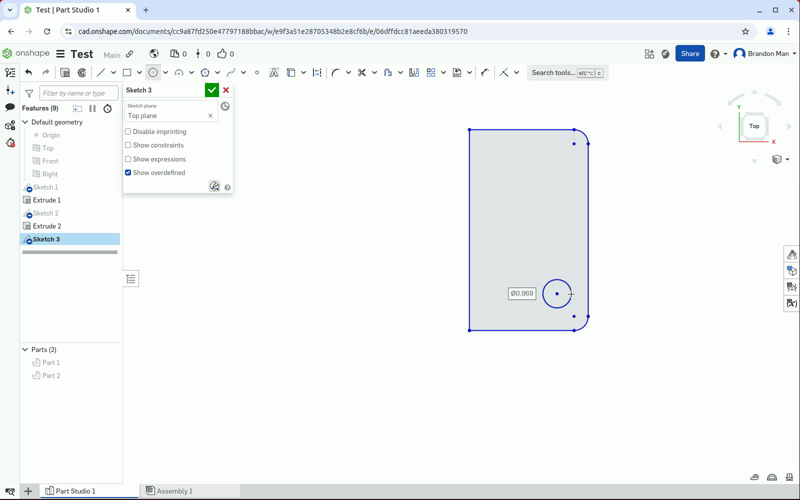
scroll(-6)
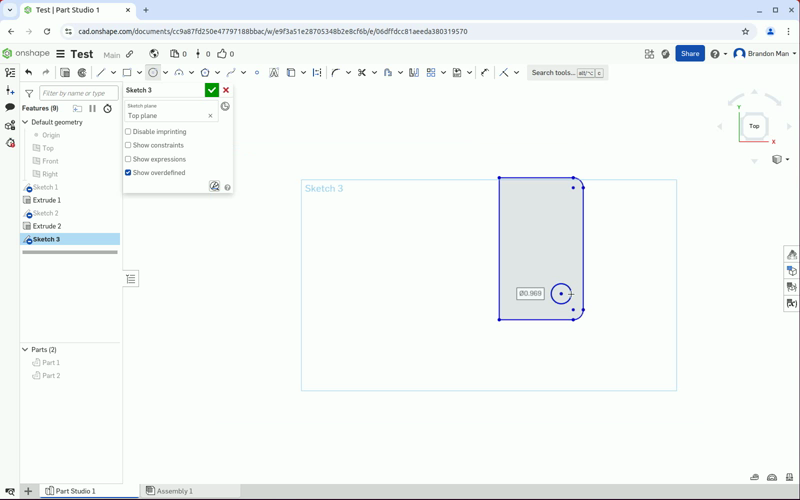
scroll(-6)
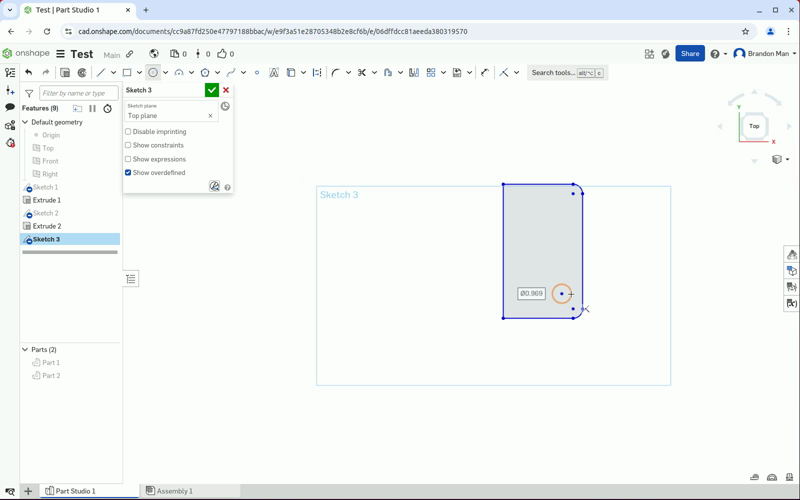
scroll(-6)
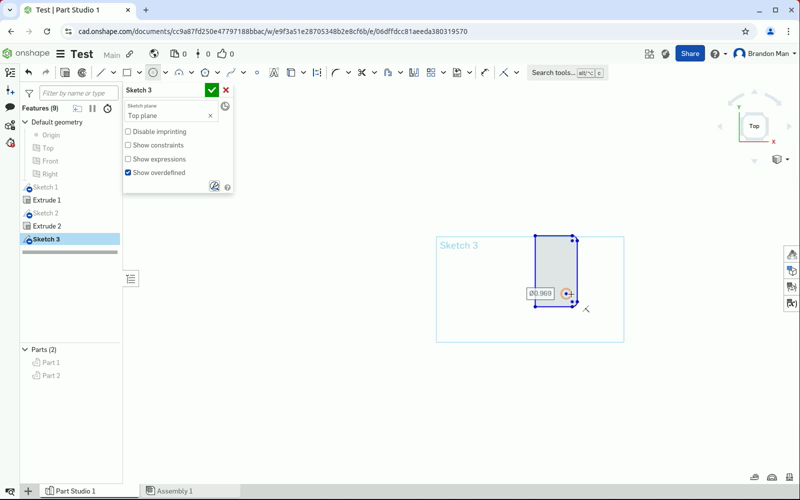
scroll(-6)
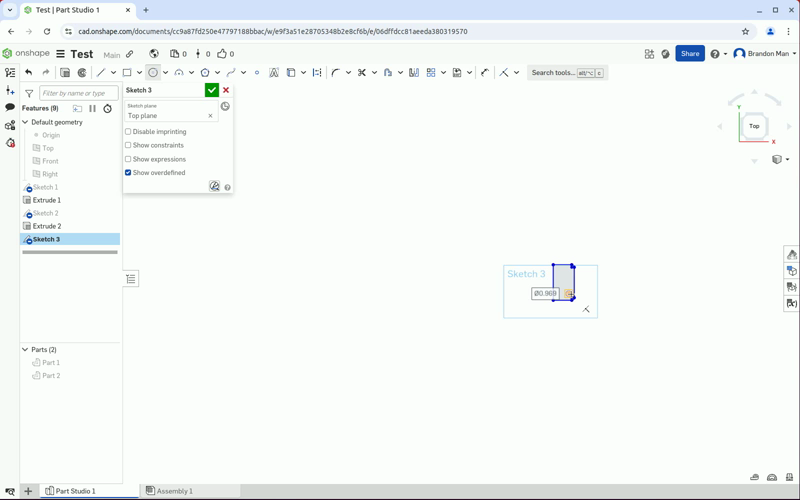
key(esc)
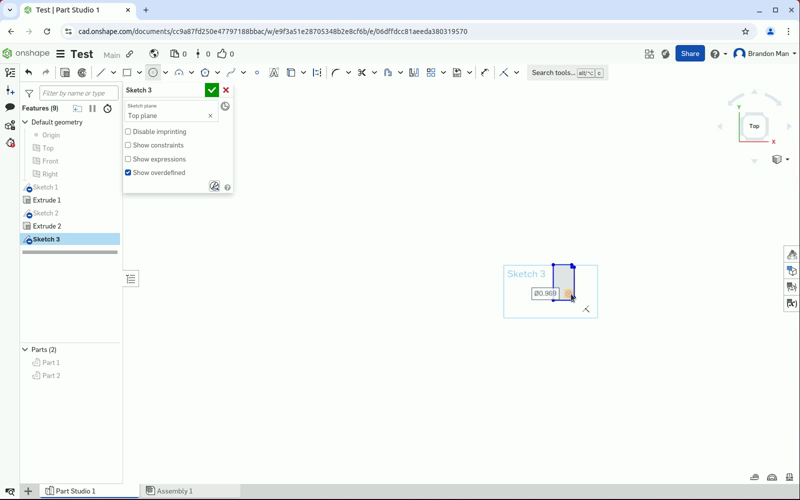
key(c)
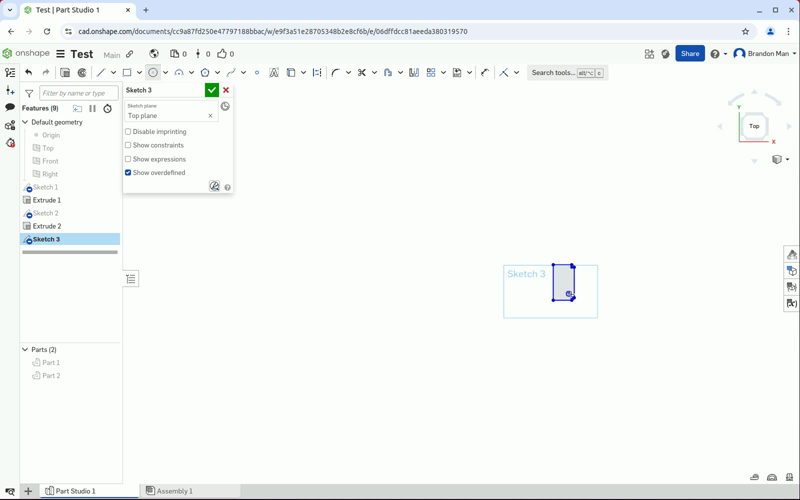
key_down(shift)
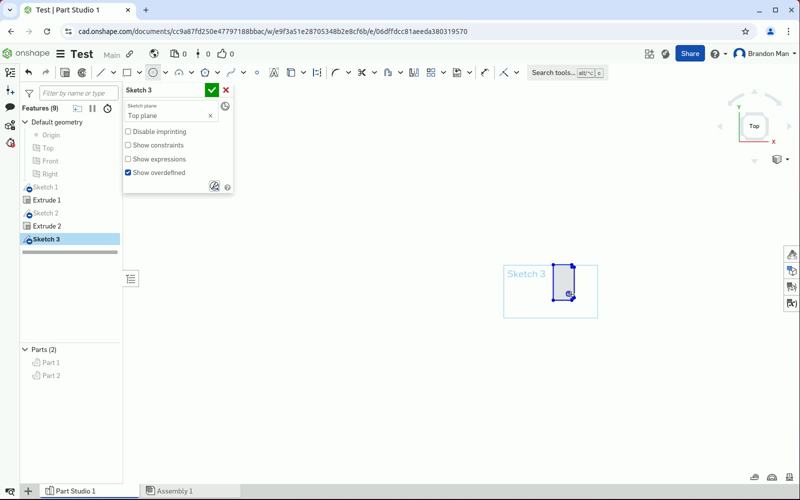
mouse_move(568, 282)
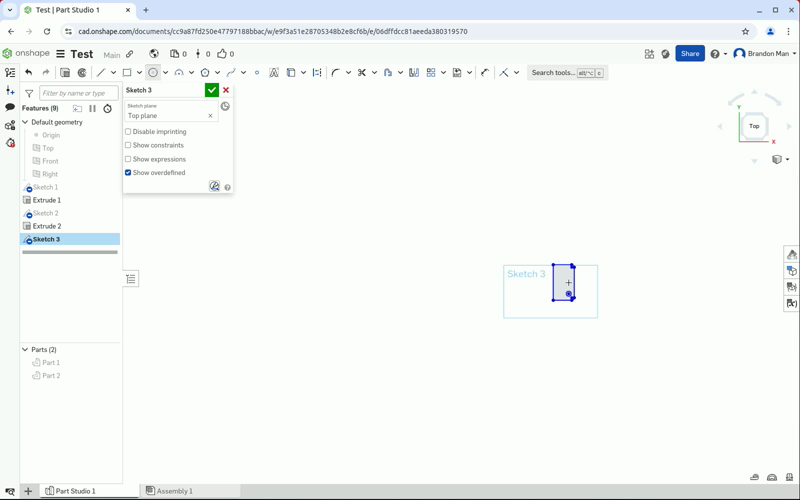
click(568, 282)
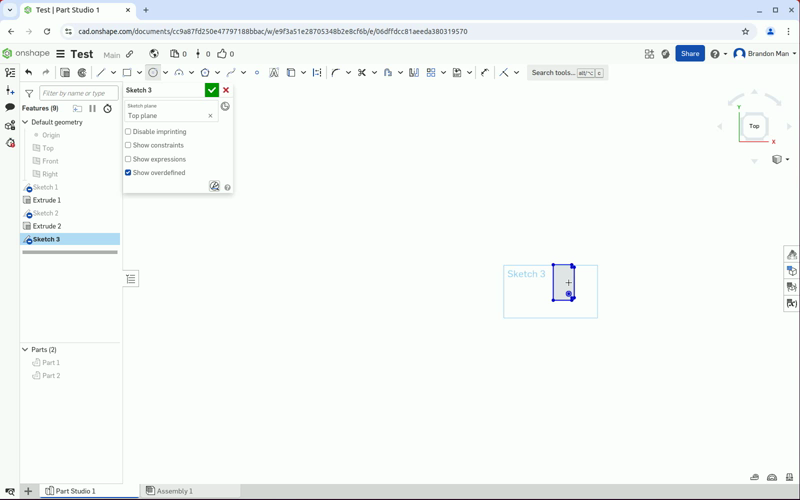
key_up(shift)
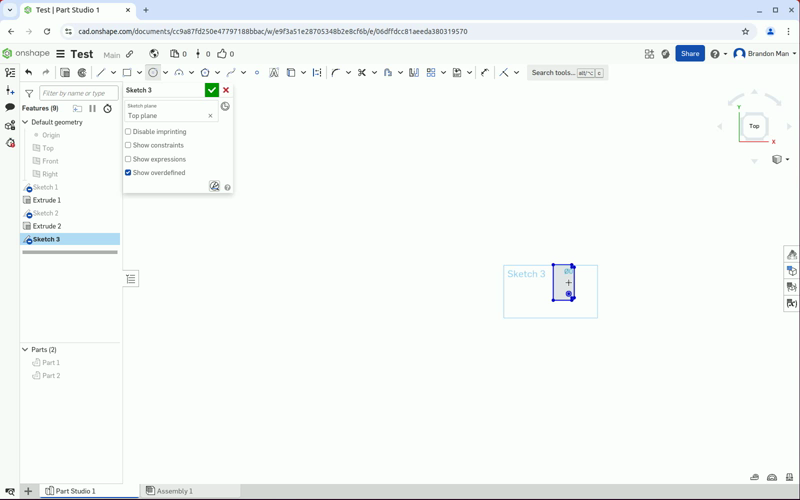
mouse_move(571, 282)
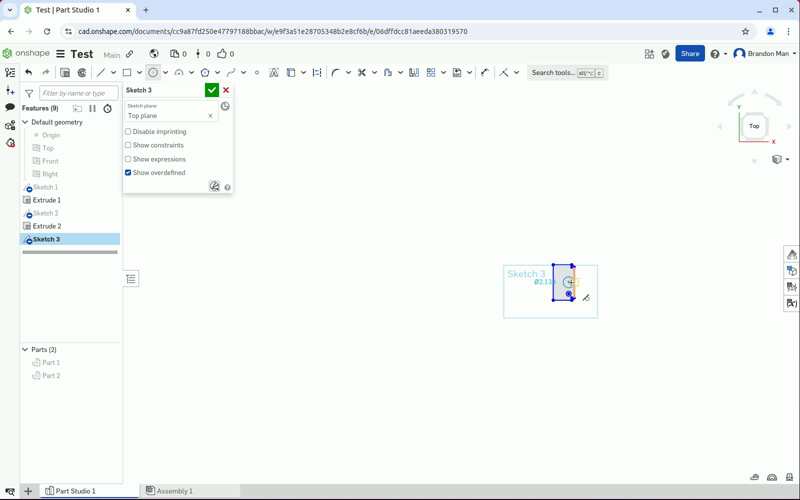
scroll(6)
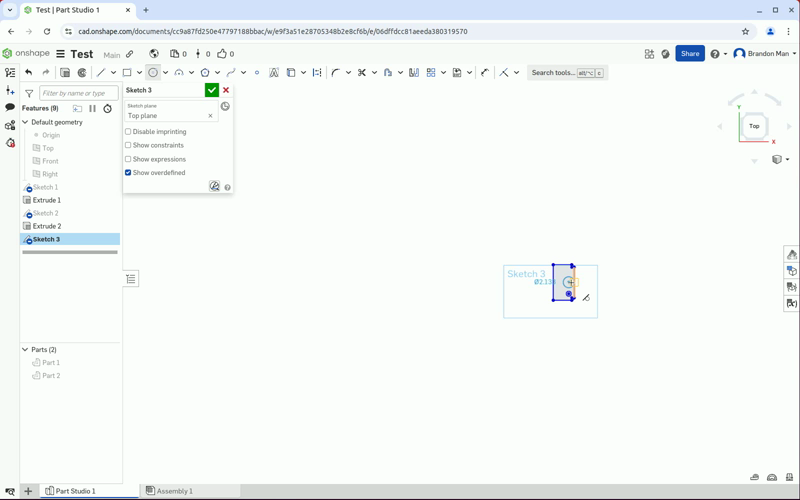
scroll(6)
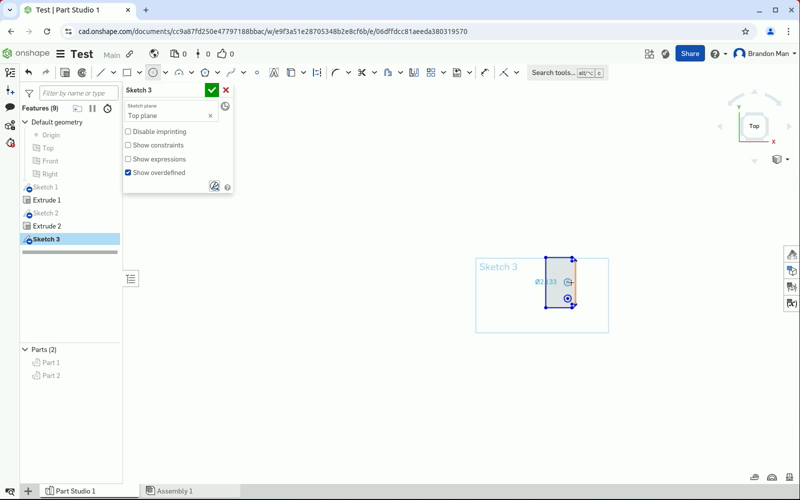
scroll(6)
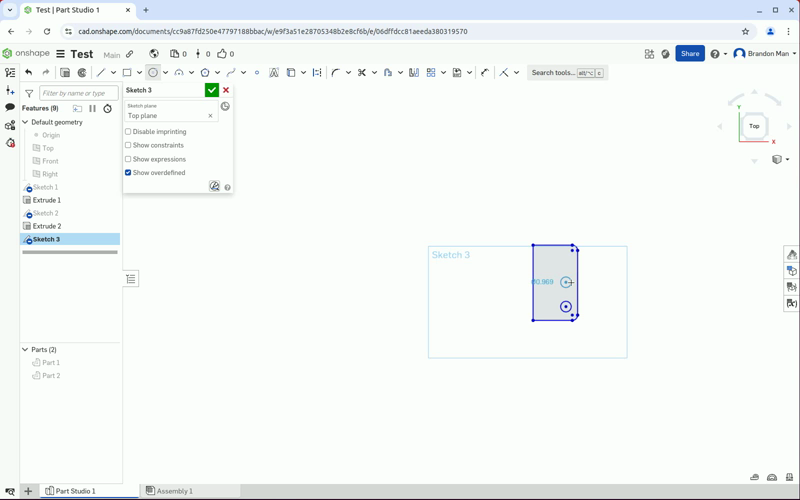
scroll(6)
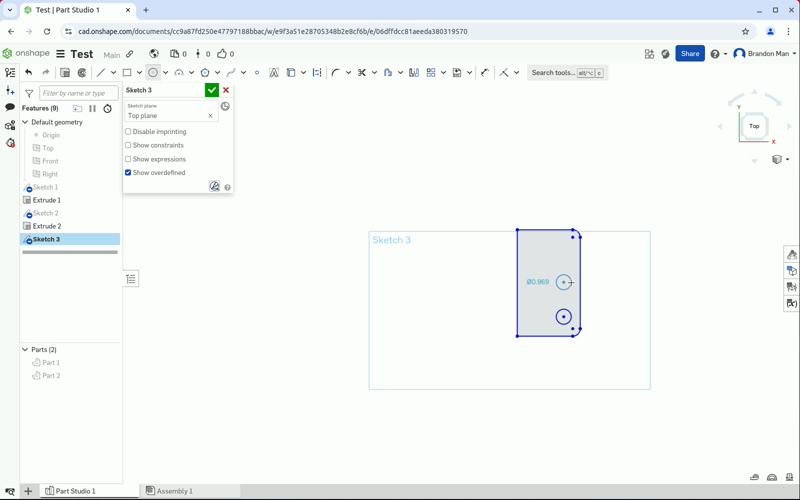
scroll(6)
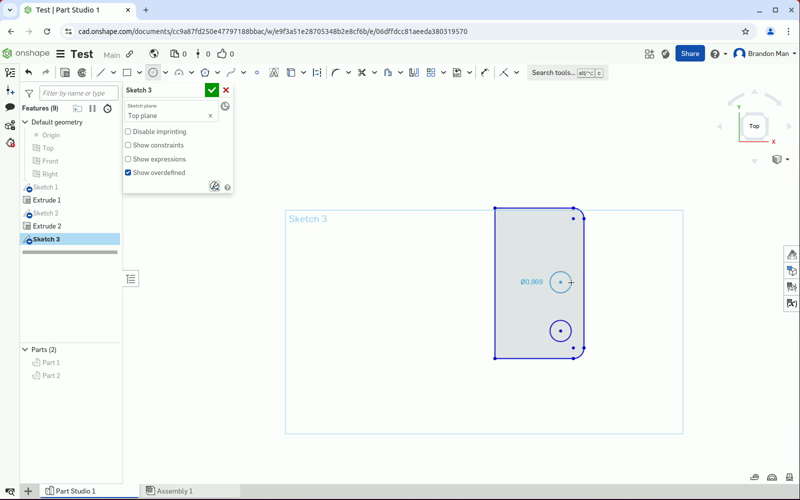
scroll(6)
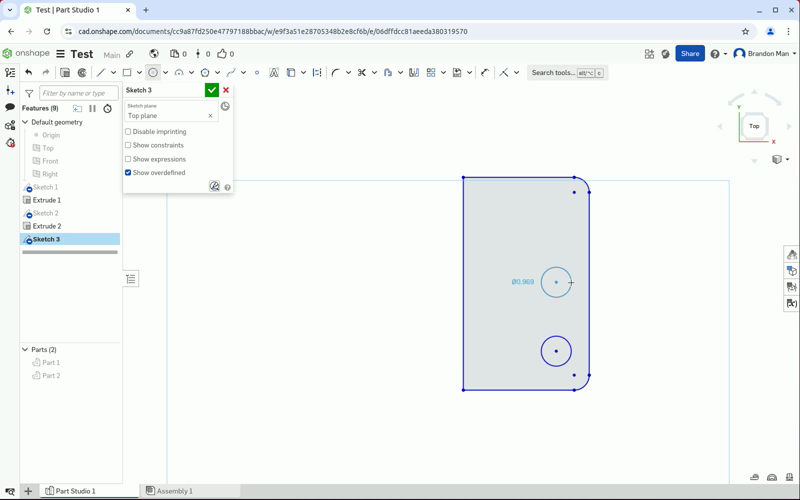
scroll(6)
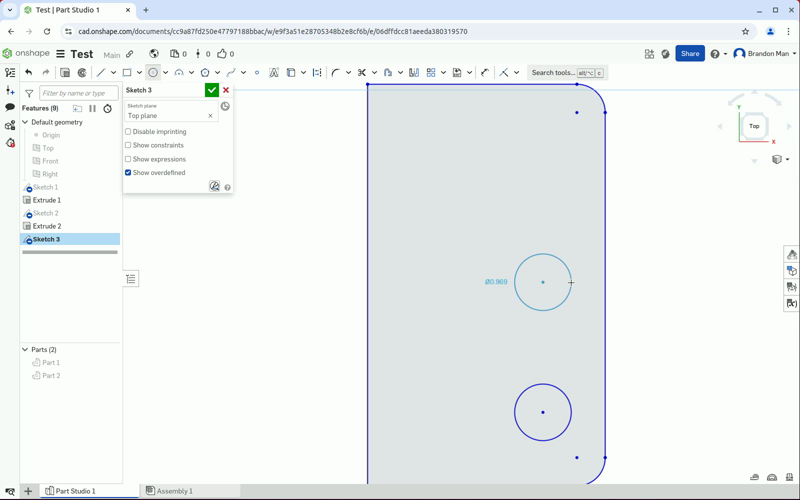
click(571, 282)
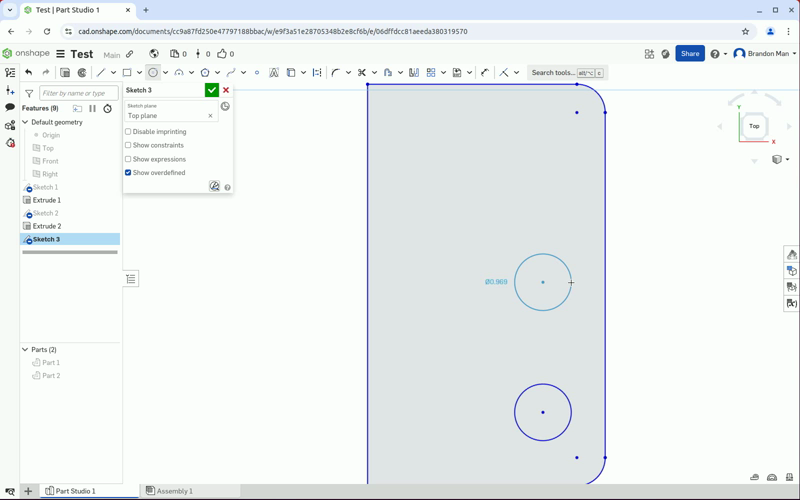
scroll(-6)
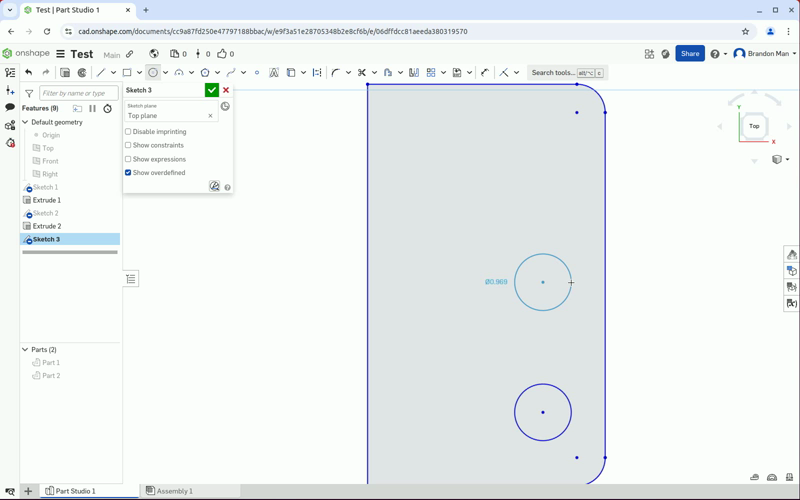
scroll(-6)
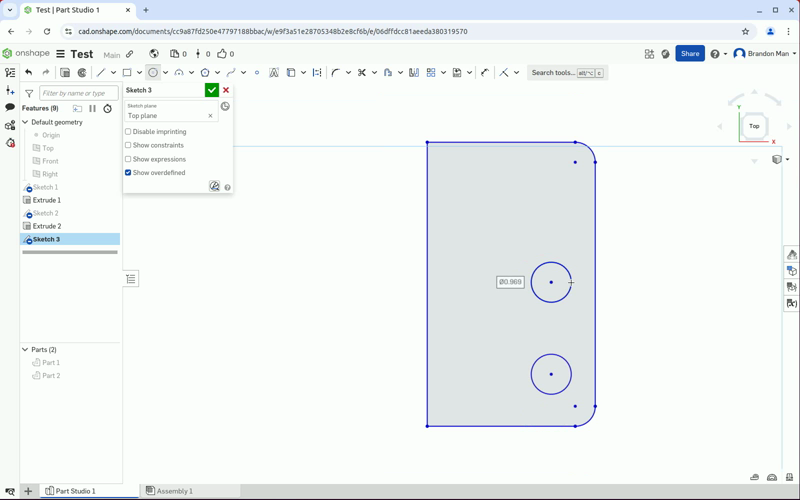
scroll(-6)
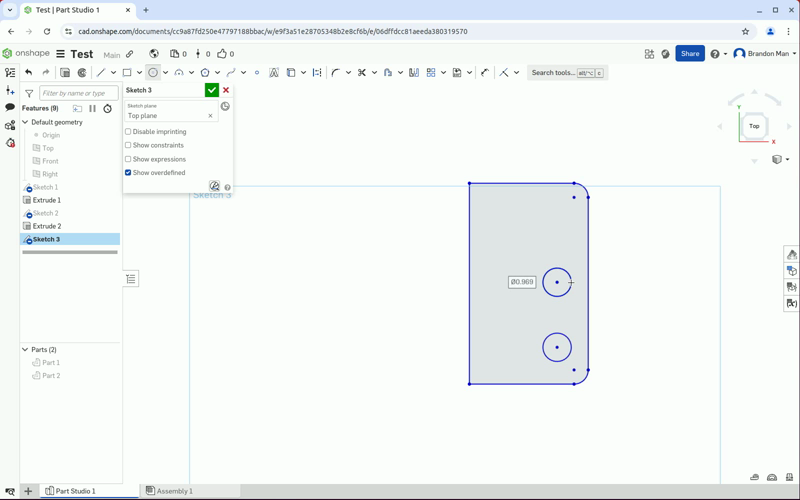
scroll(-6)
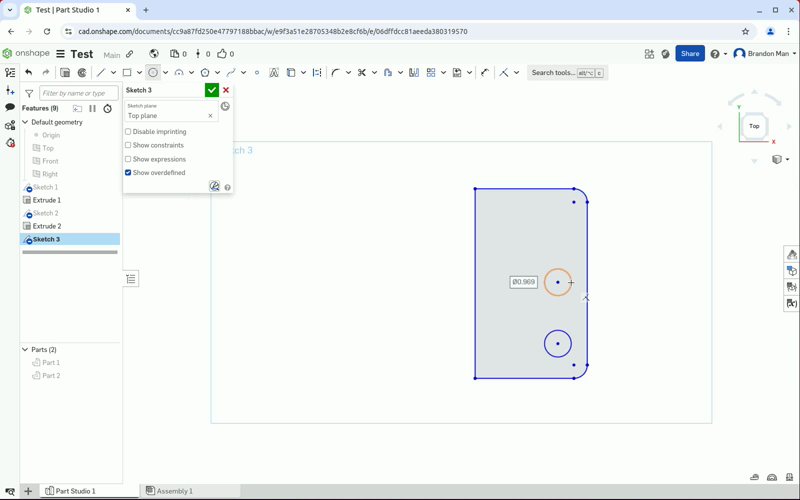
scroll(-6)
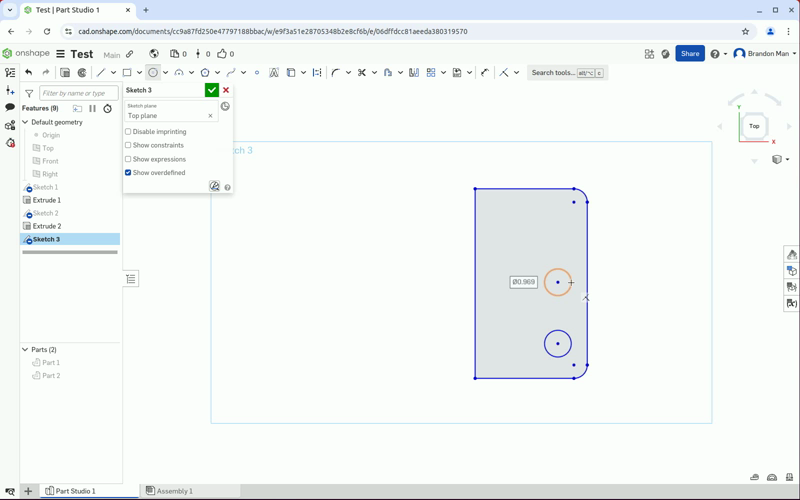
scroll(-6)
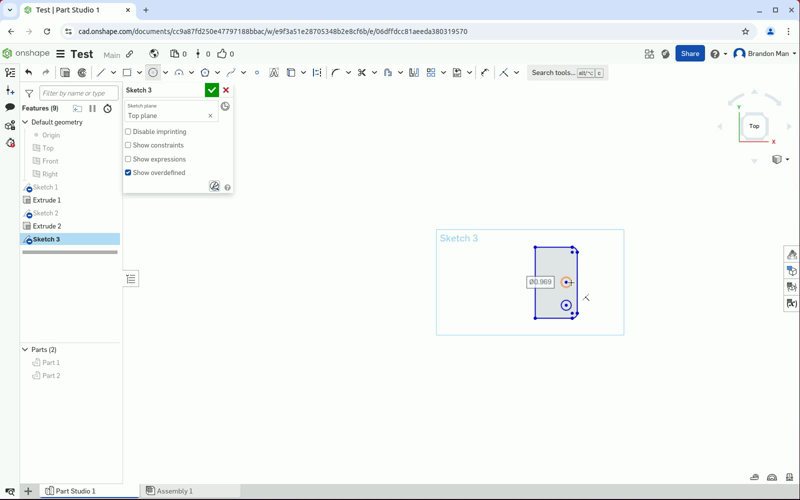
scroll(-6)
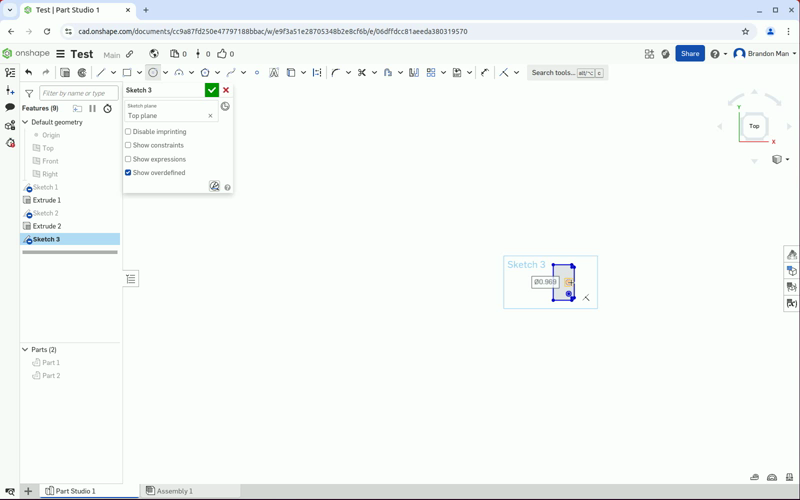
key(esc)
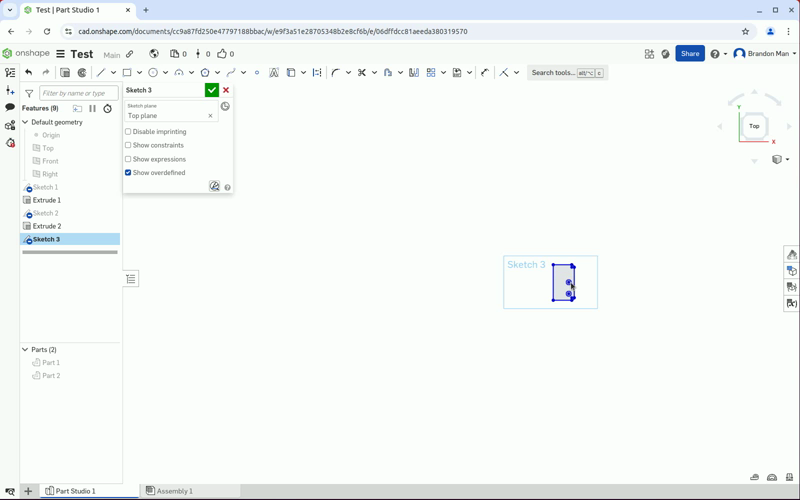
key(c)
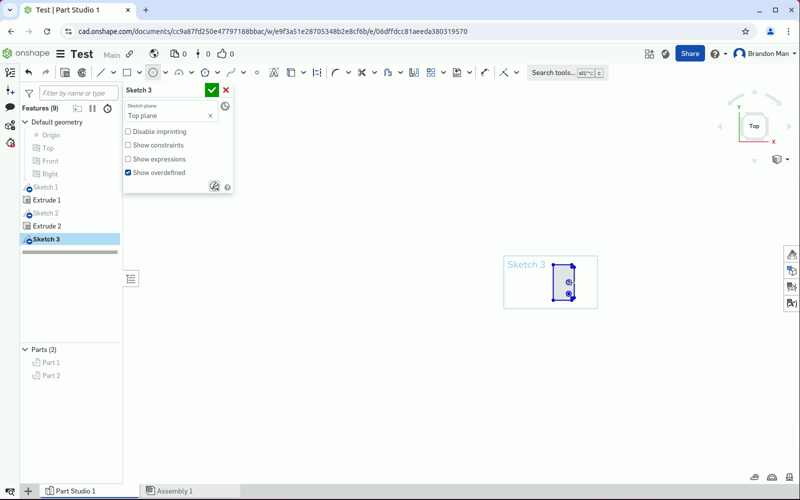
key_down(shift)
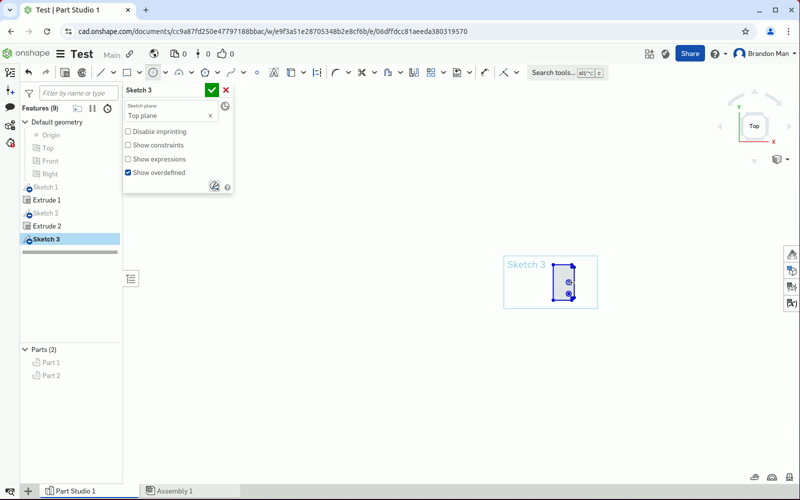
mouse_move(568, 271)
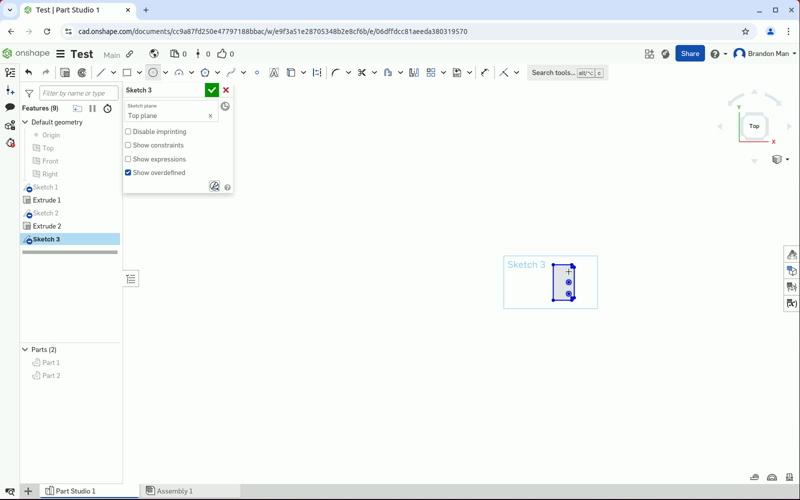
click(568, 271)
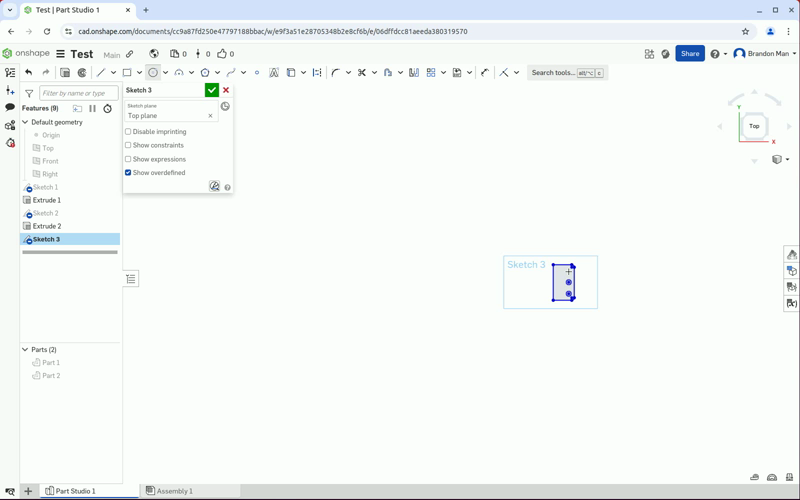
key_up(shift)
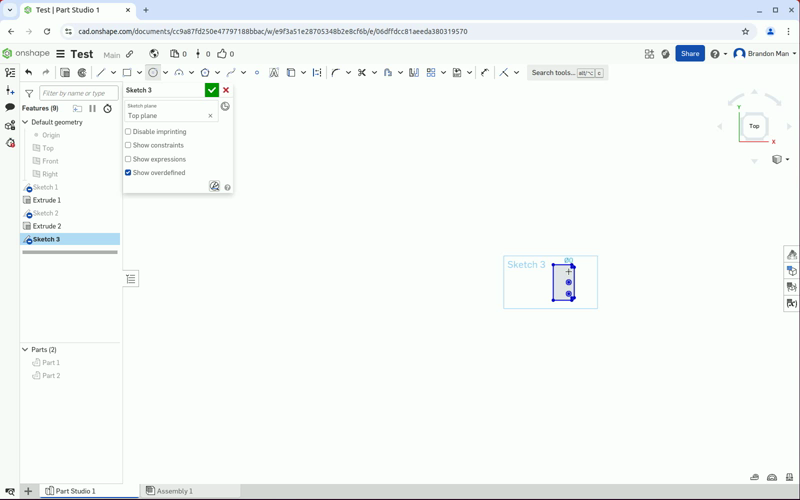
mouse_move(571, 271)
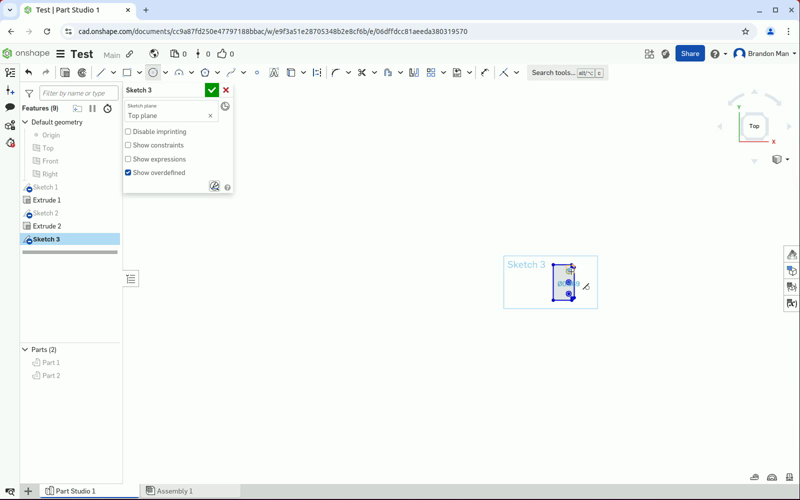
scroll(6)
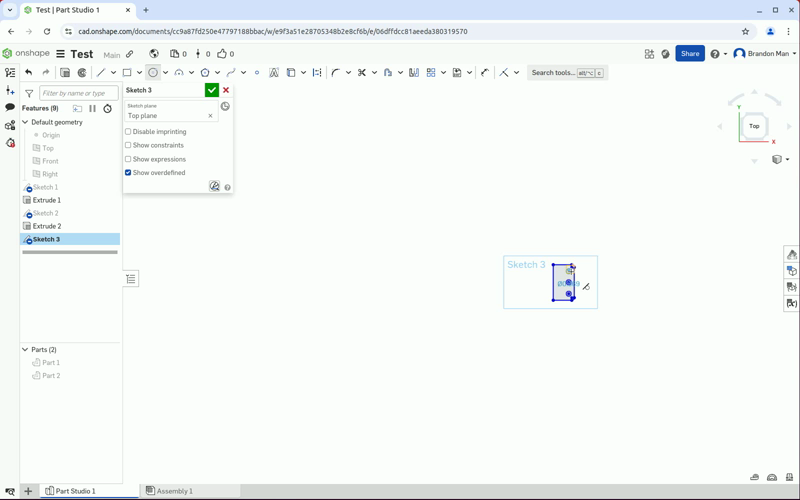
scroll(6)
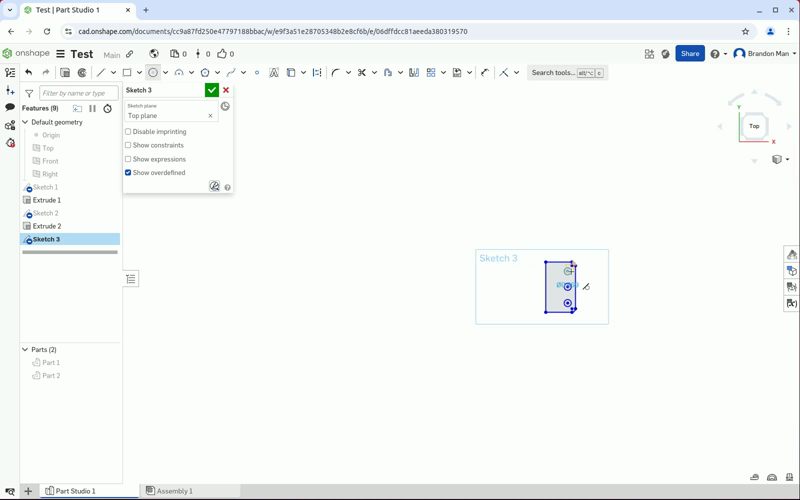
scroll(6)
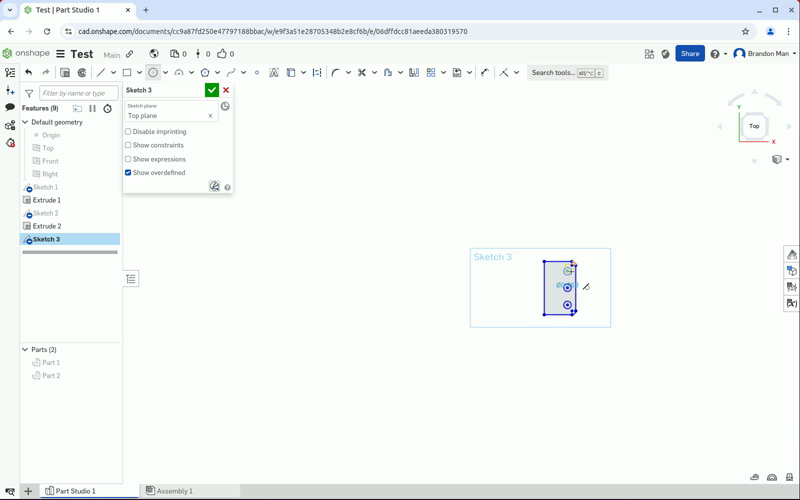
scroll(6)
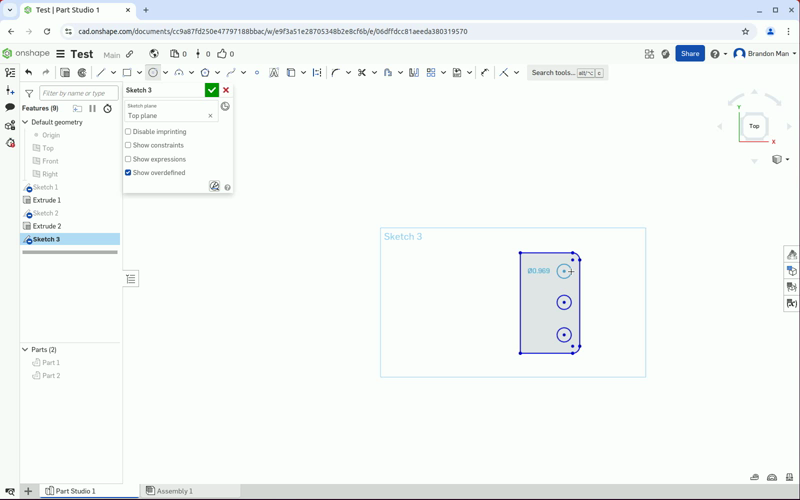
scroll(6)
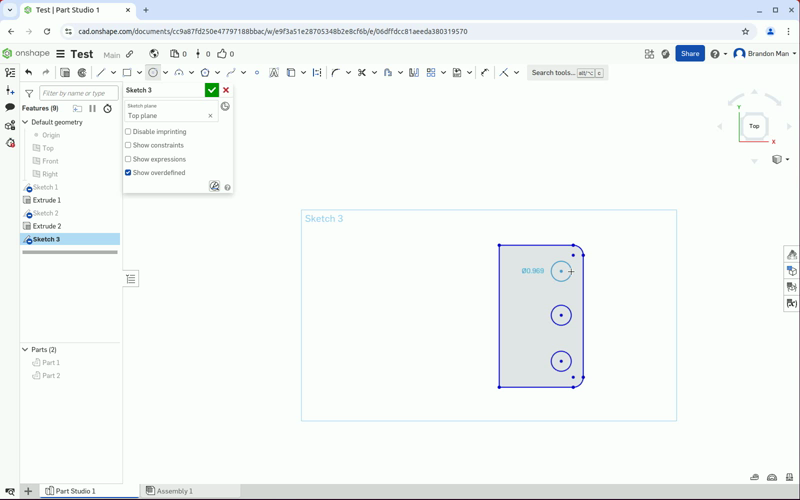
scroll(6)
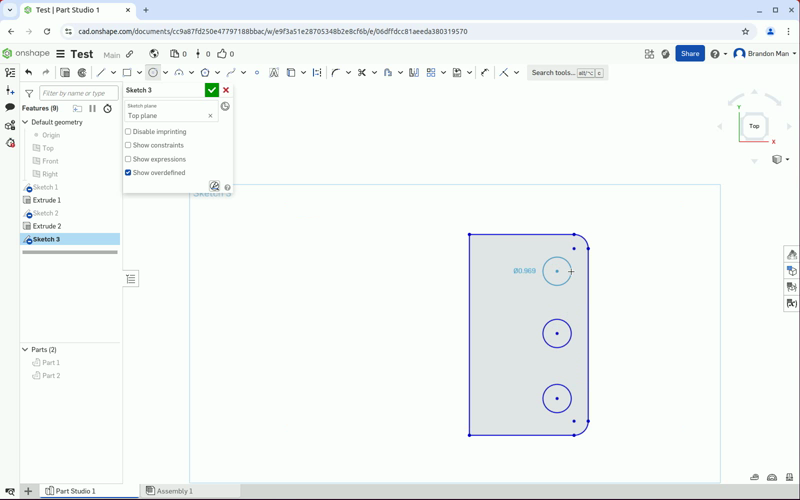
scroll(6)
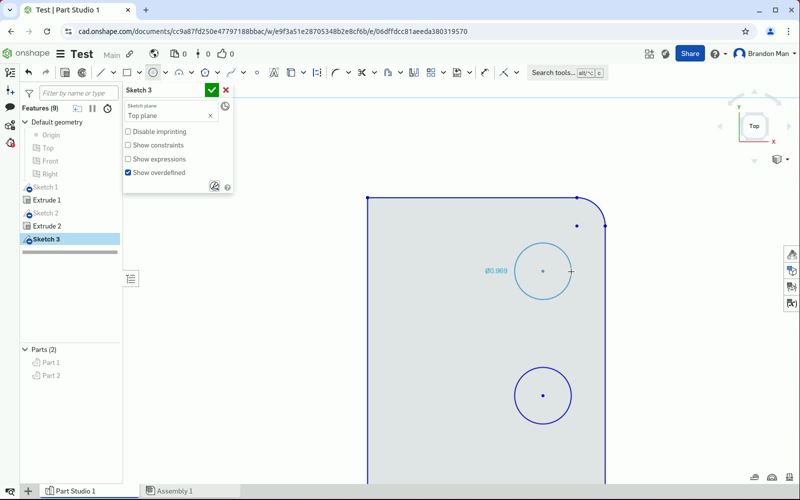
click(571, 271)
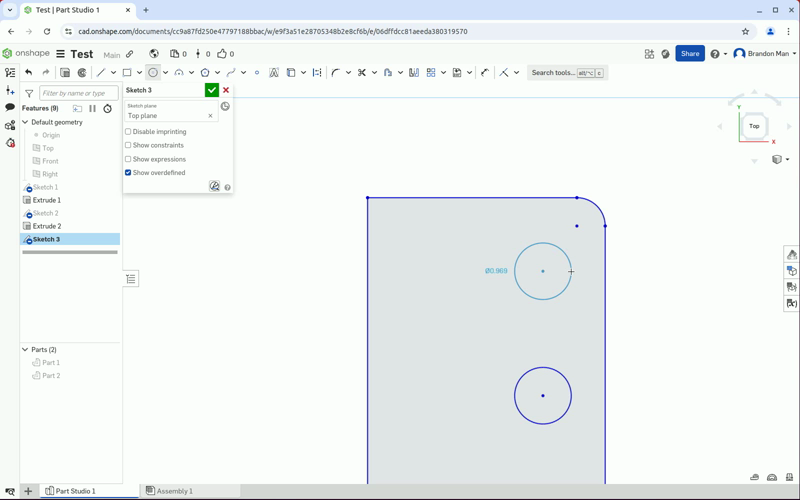
scroll(-6)
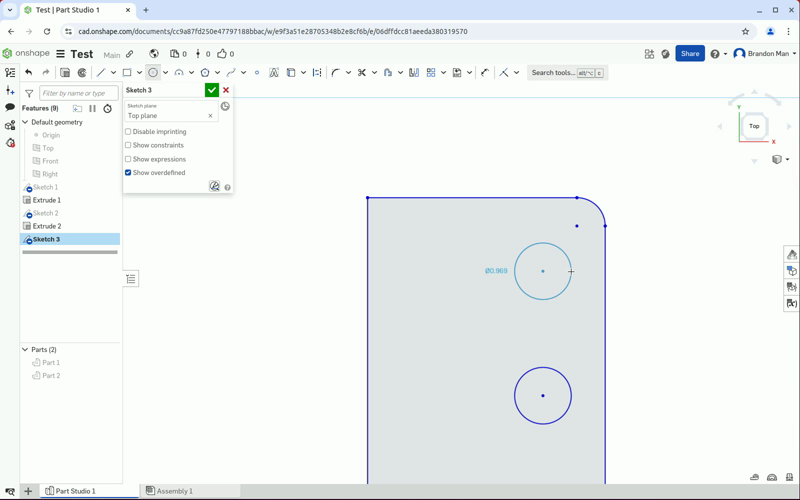
scroll(-6)
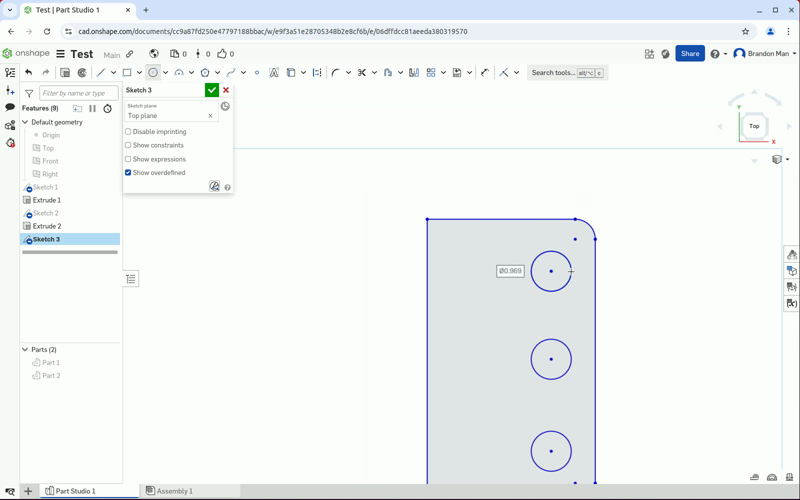
scroll(-6)
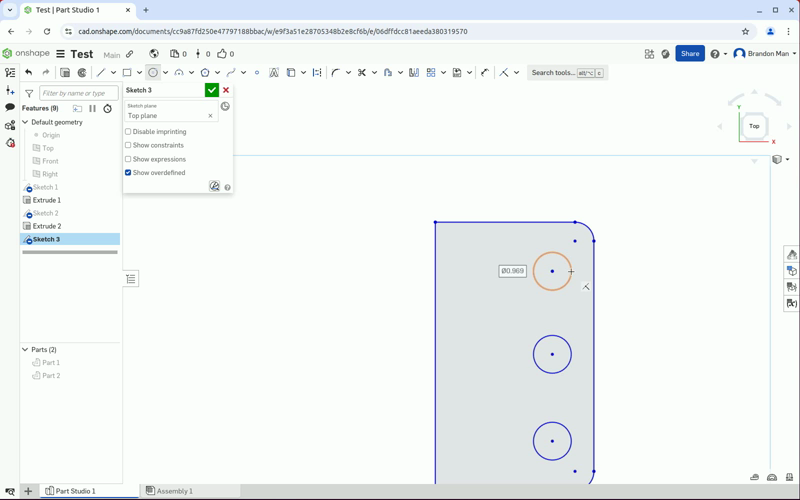
scroll(-6)
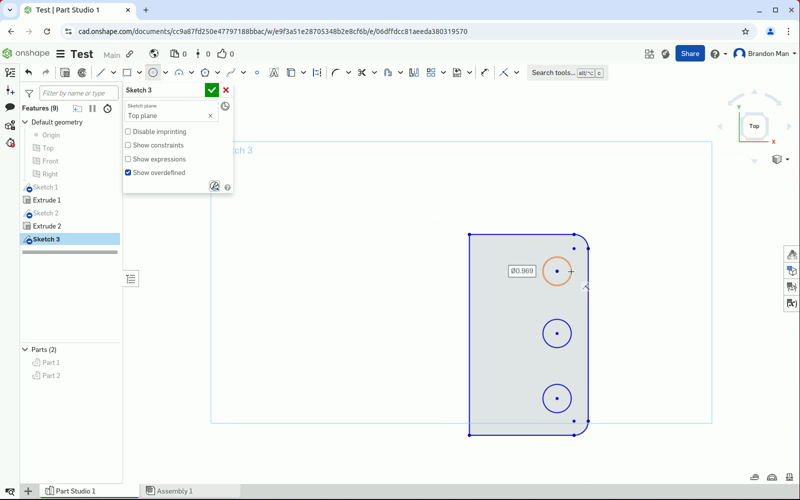
scroll(-6)
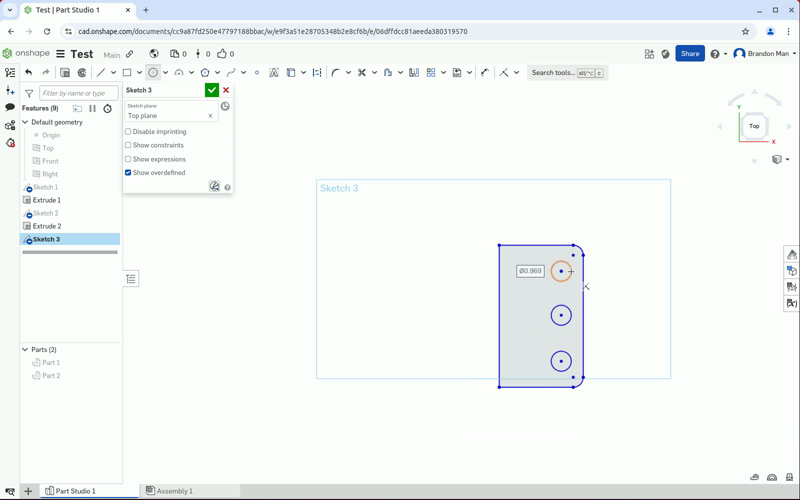
scroll(-6)
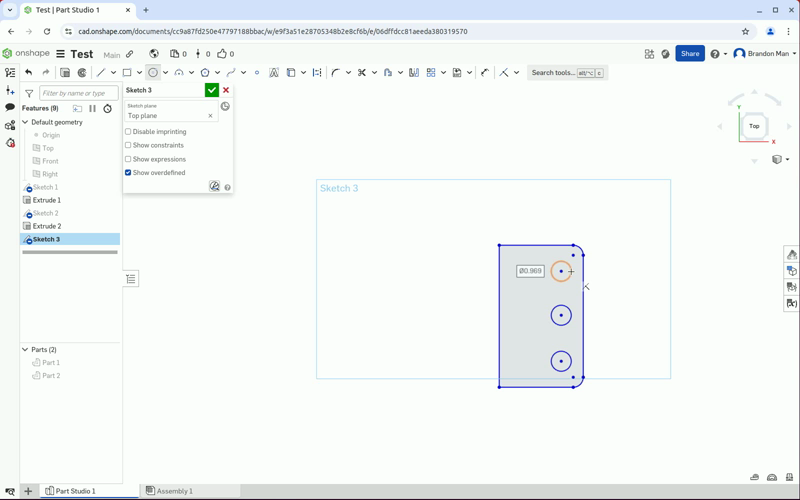
scroll(-6)
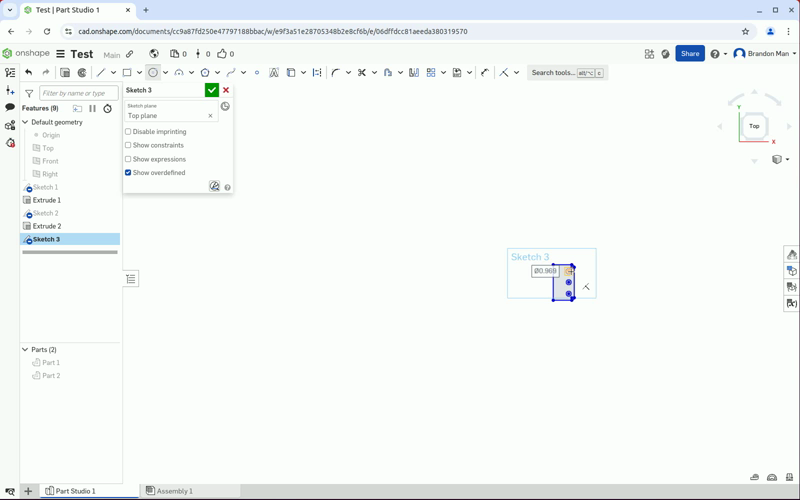
key(esc)
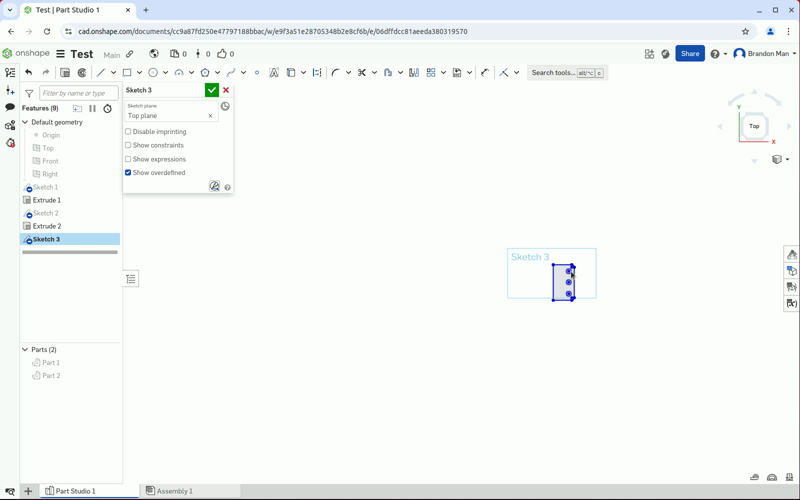
mouse_move(554, 287)
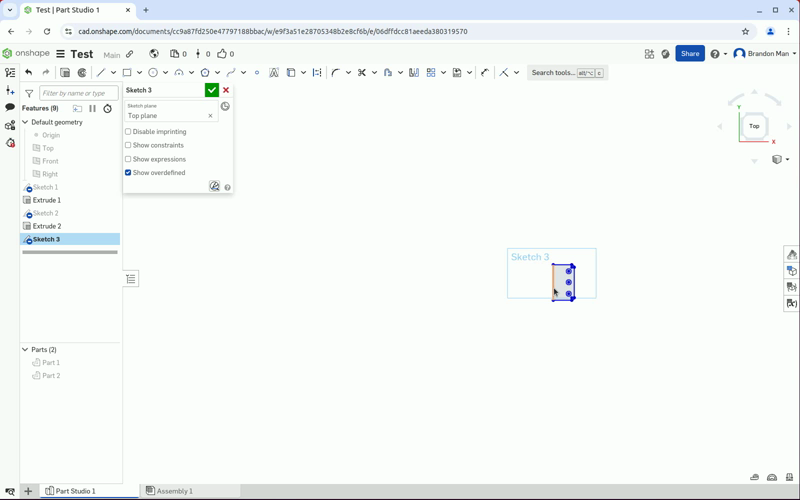
scroll(6)
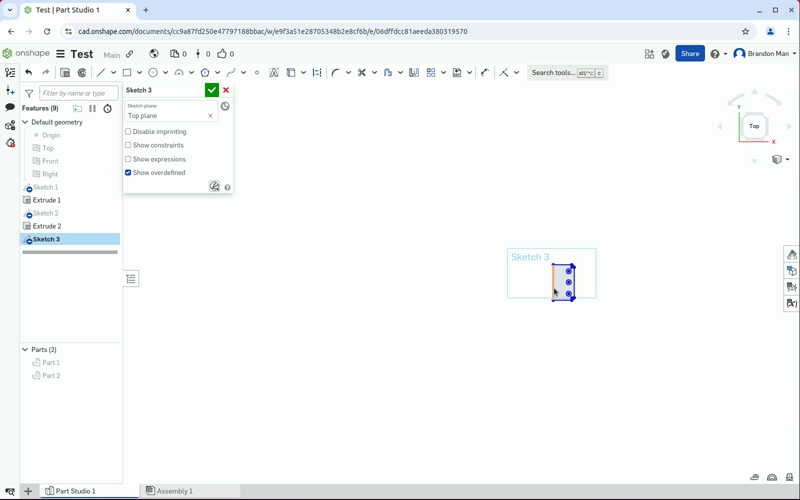
scroll(6)
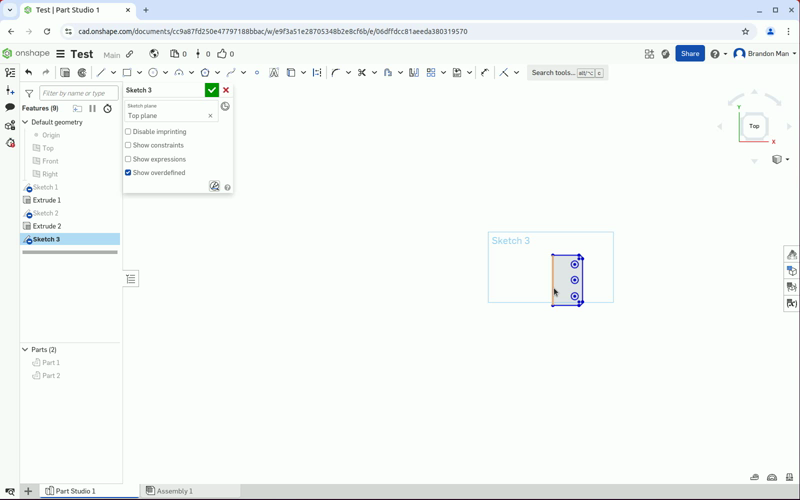
scroll(6)
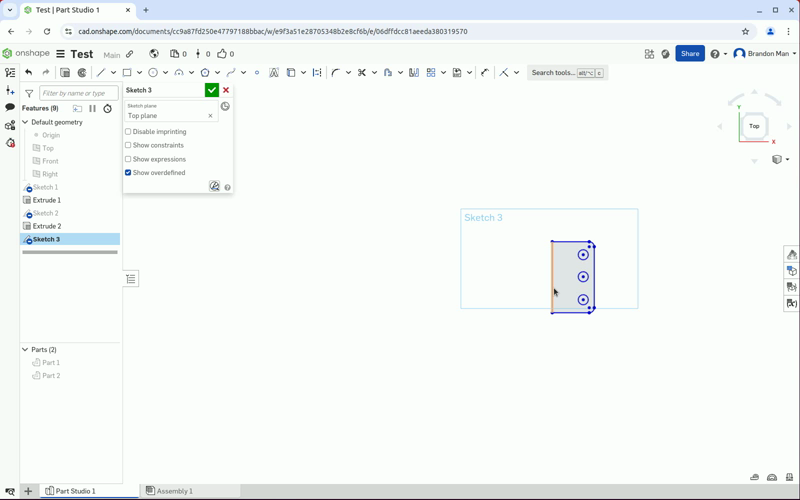
scroll(6)
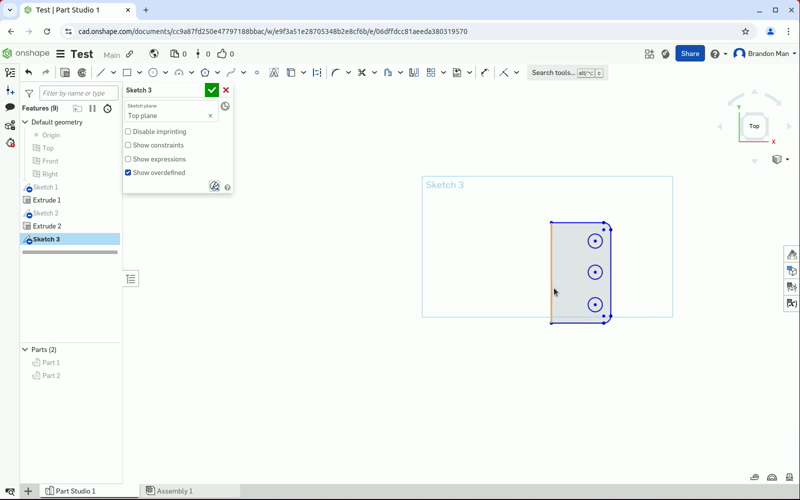
scroll(6)
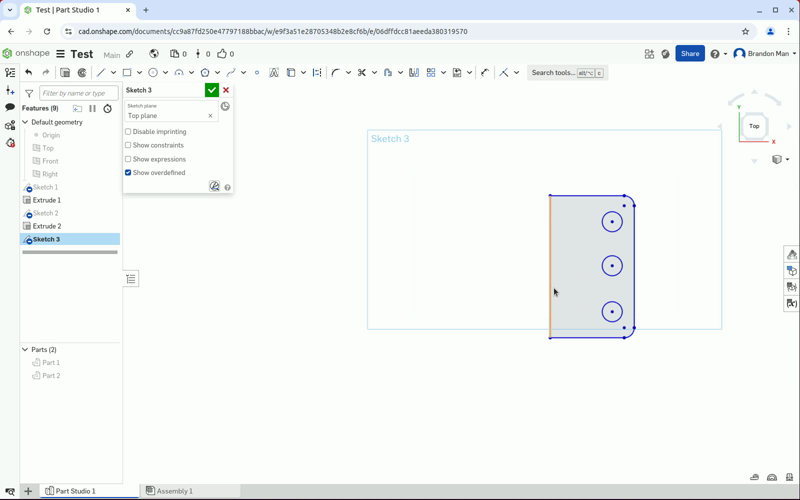
scroll(6)
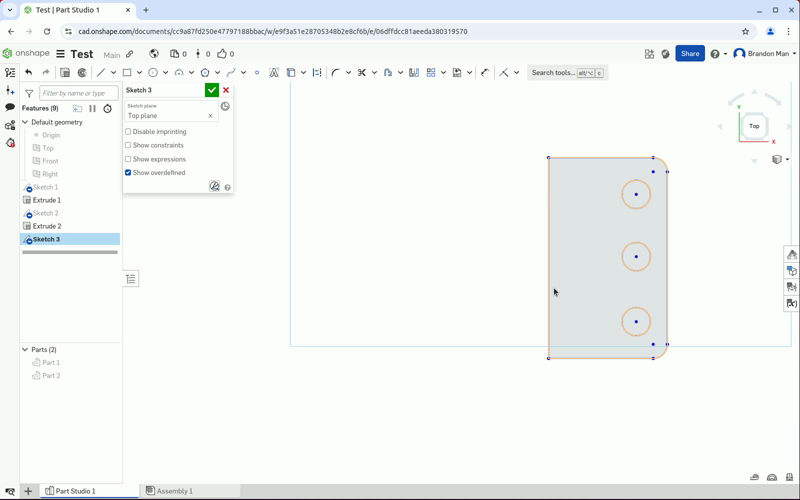
scroll(6)
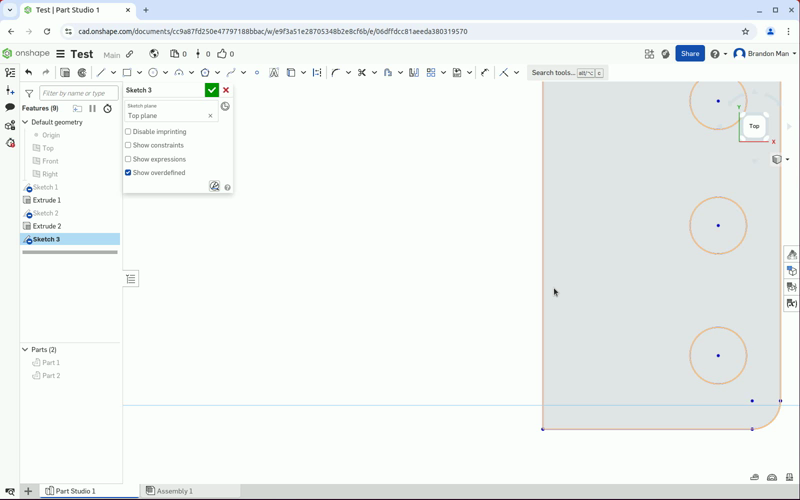
click(554, 287)
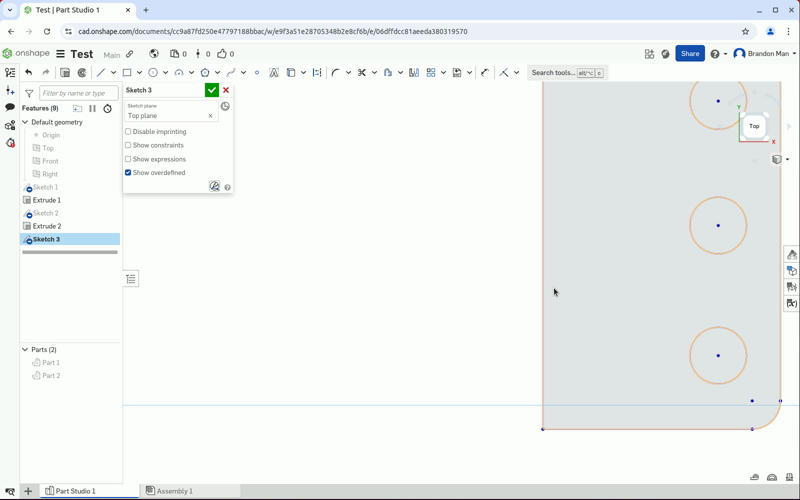
scroll(-6)
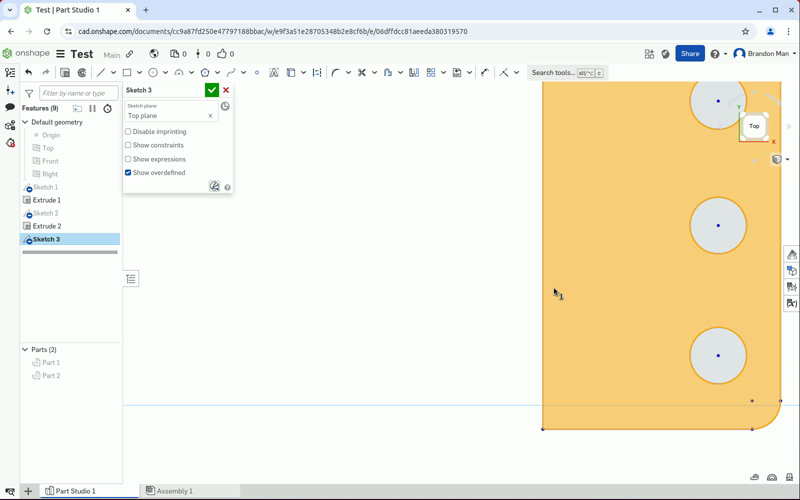
scroll(-6)
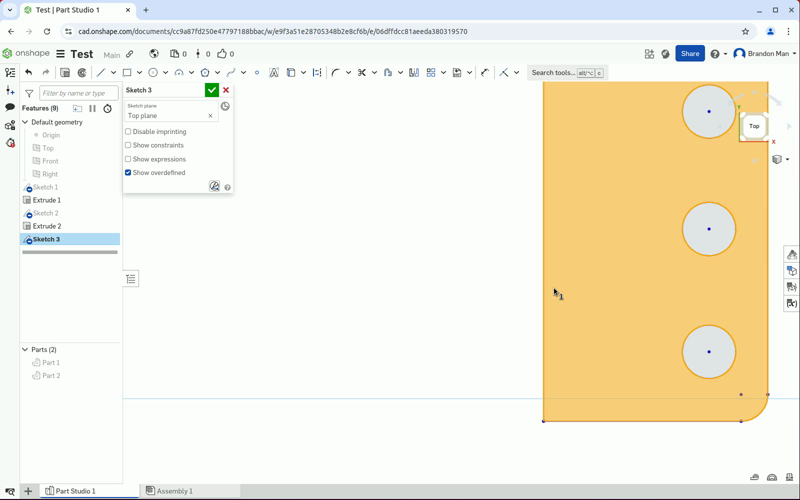
scroll(-6)
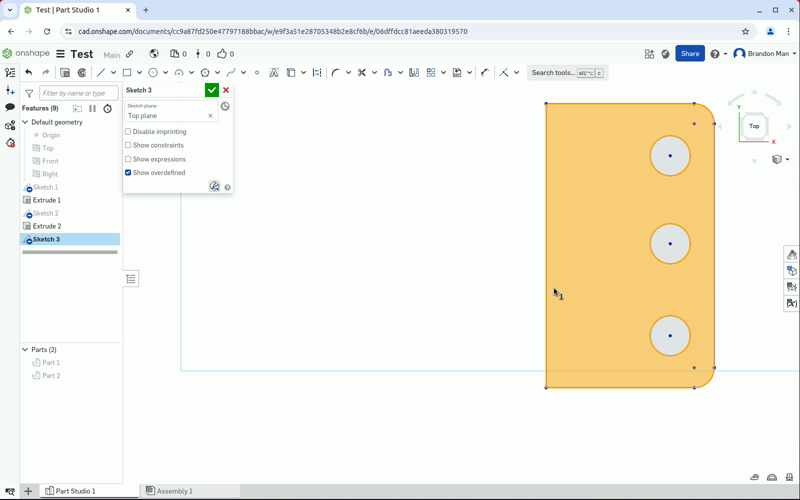
scroll(-6)
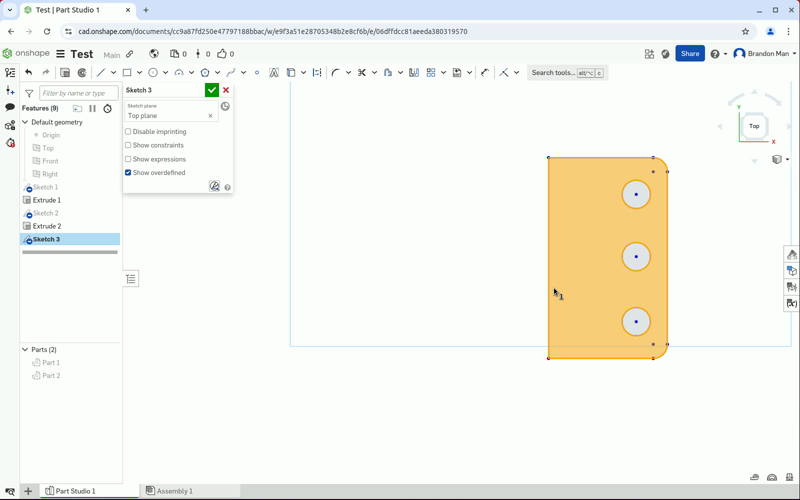
scroll(-6)
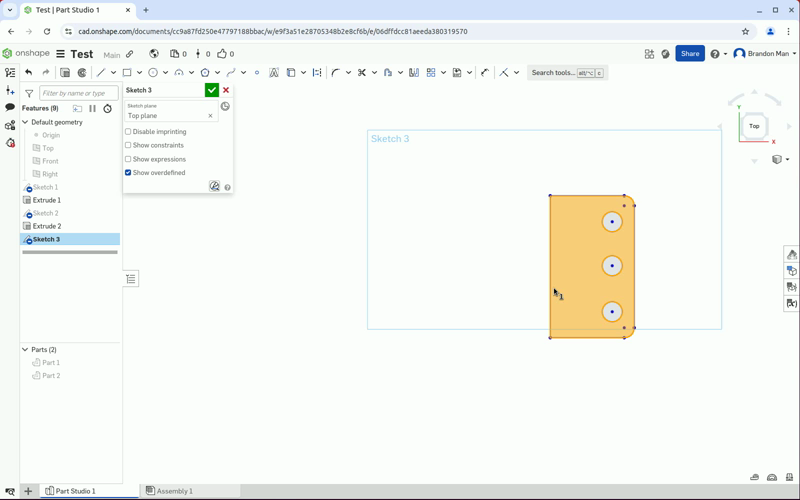
scroll(-6)
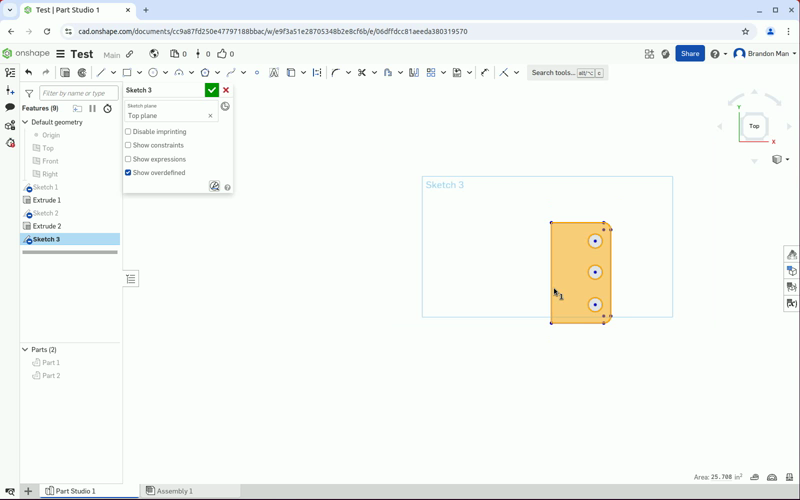
scroll(-6)
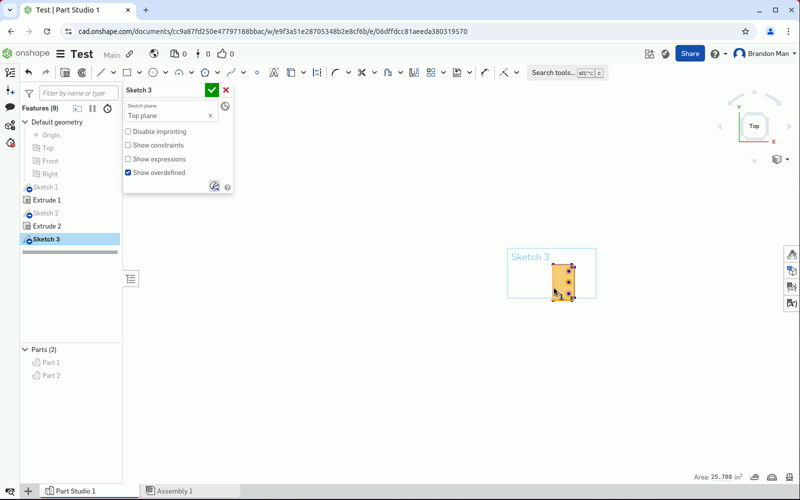
mouse_move(73, 352)
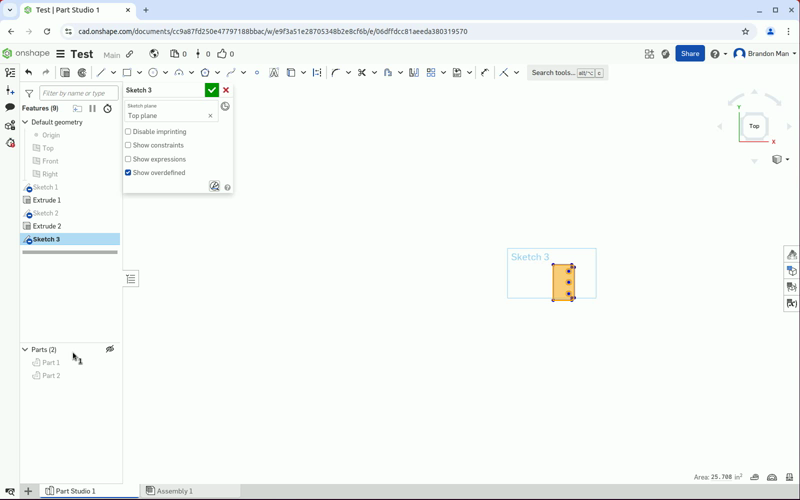
key(shift+y)
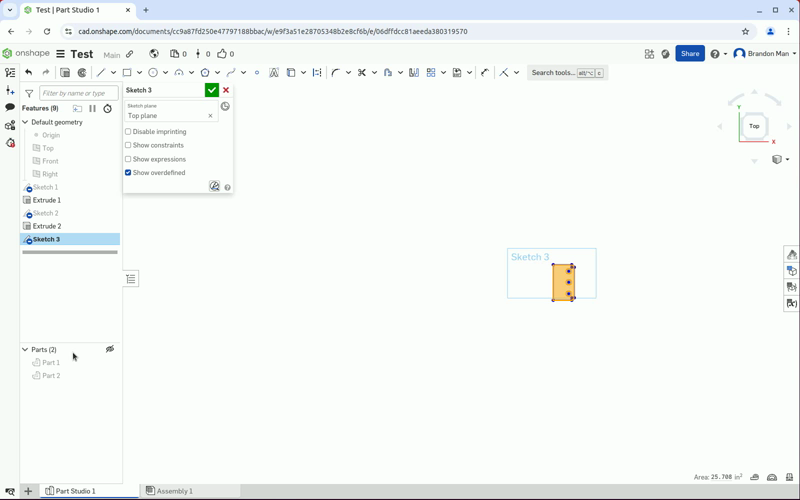
key(shift+e)
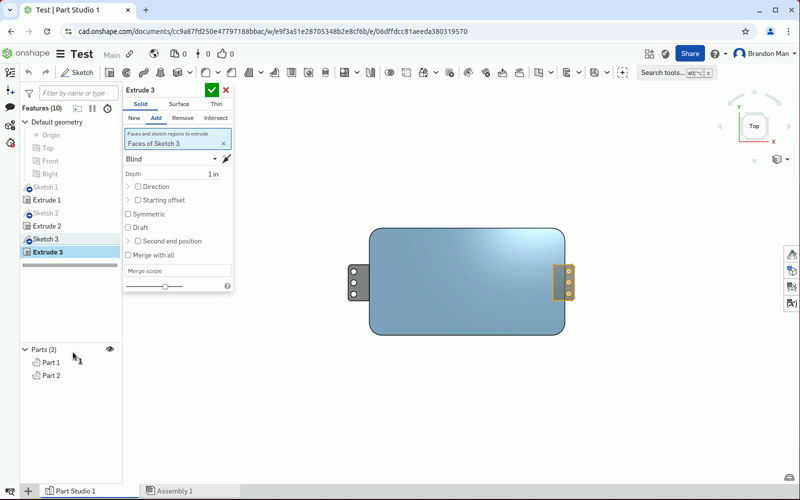
mouse_move(143, 106)
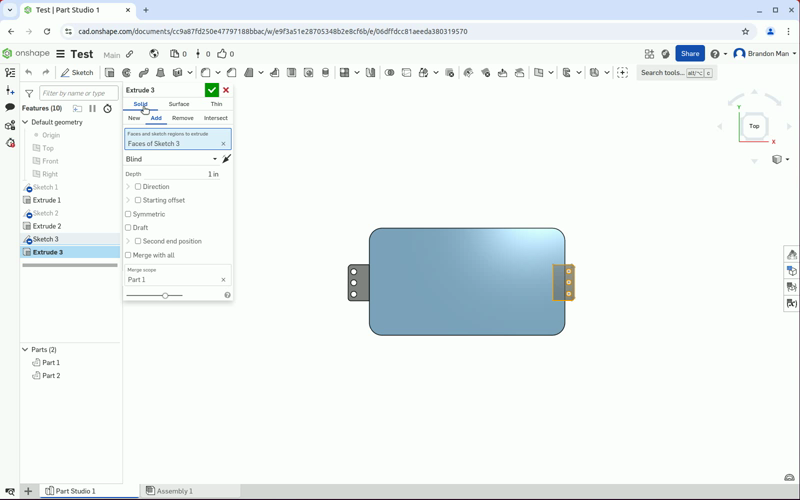
click(143, 106)
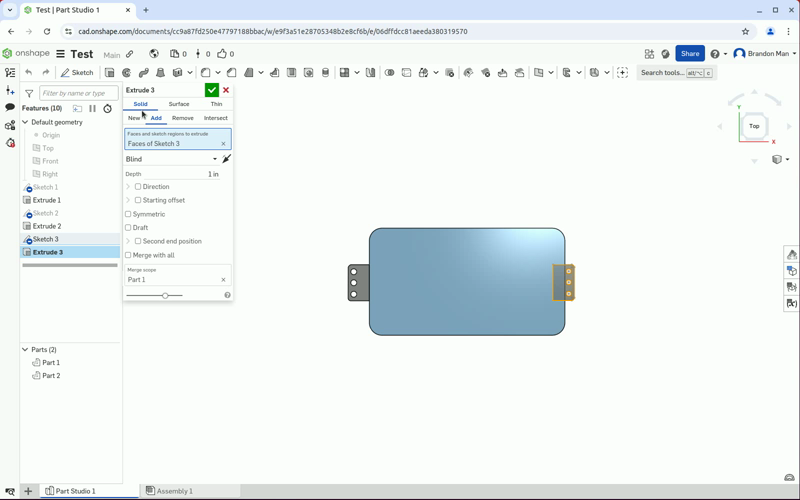
mouse_move(137, 120)
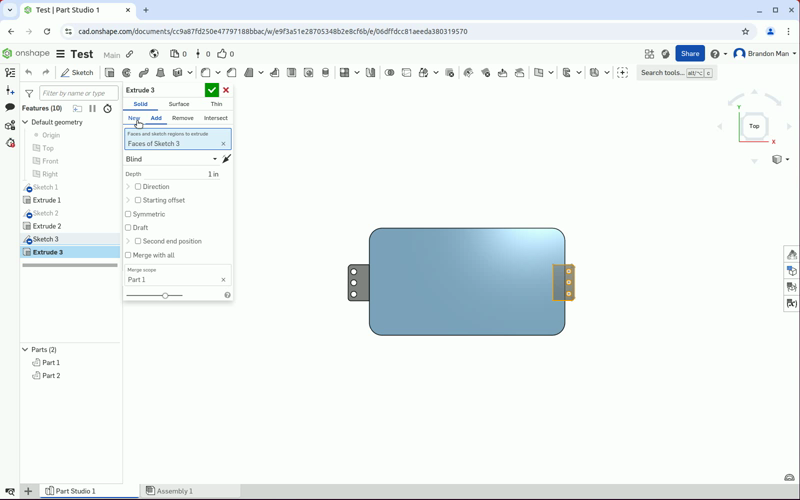
click(137, 120)
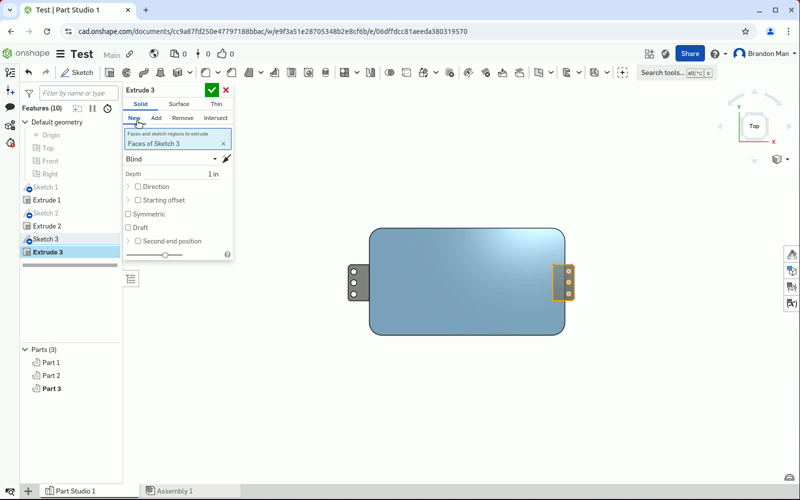
key(tab, 4)
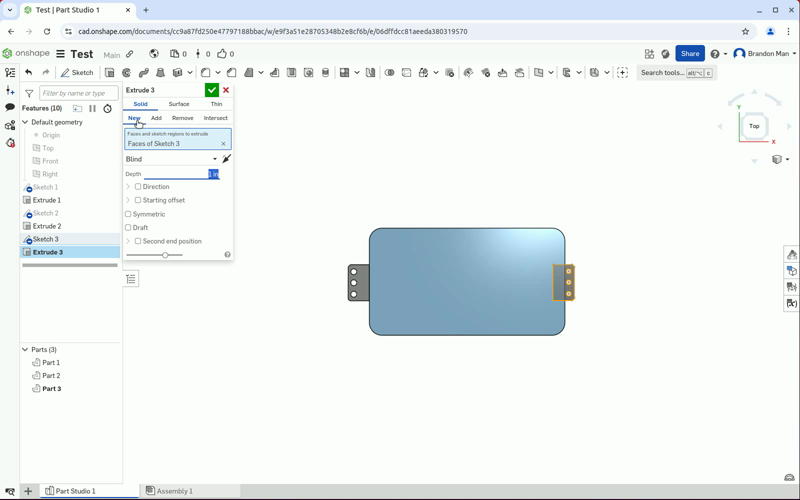
text(10.832)
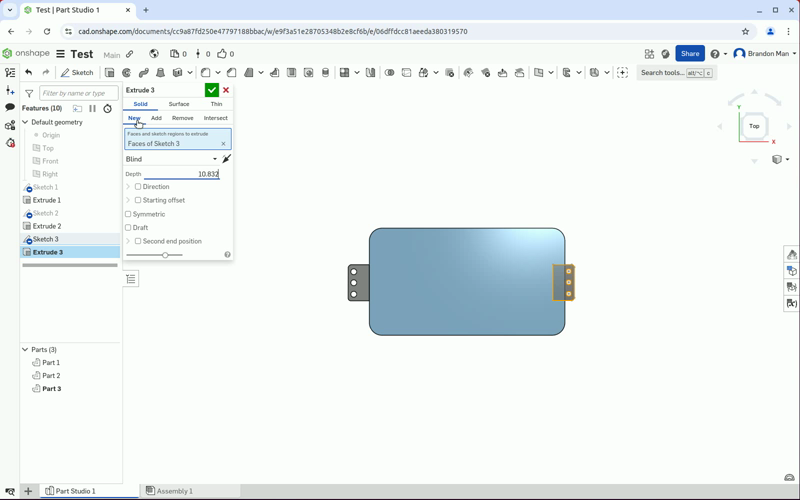
key(enter)
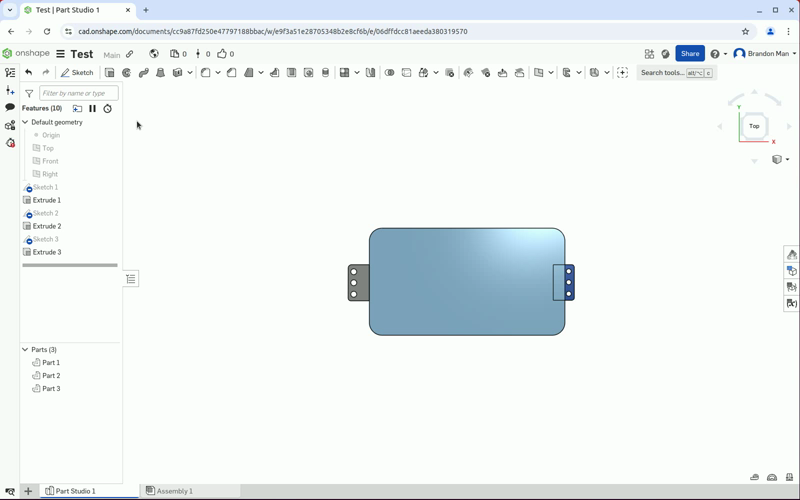
key(shift+h)
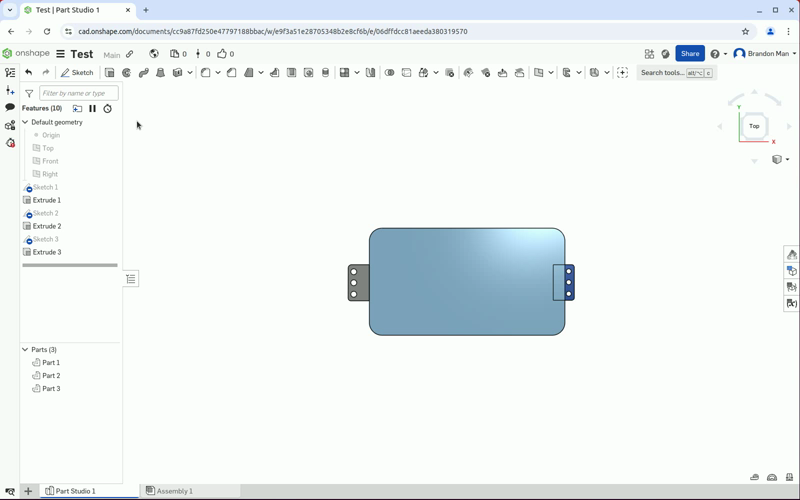
key(shift+h)
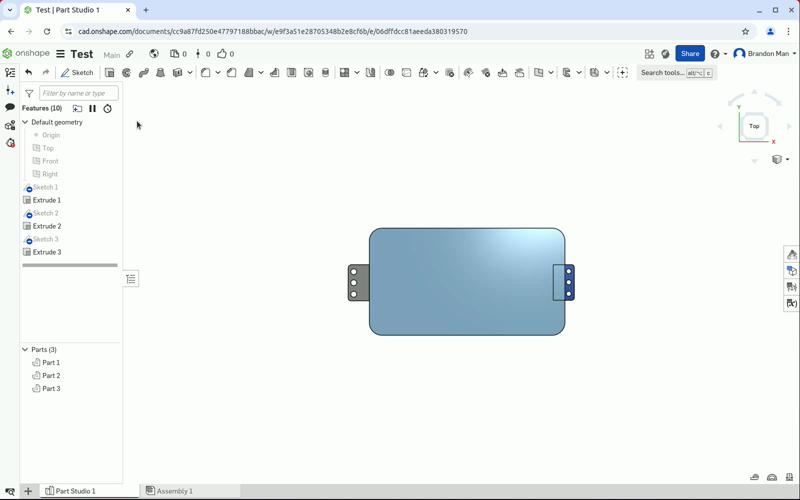
mouse_move(73, 189)
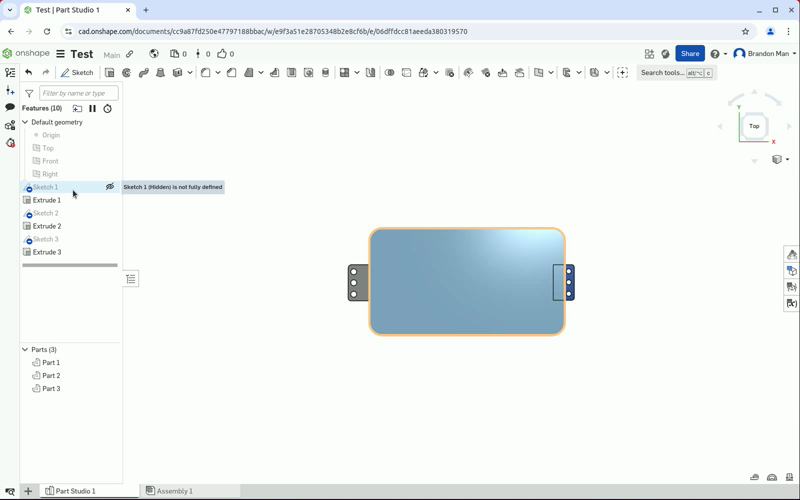
click(73, 189)
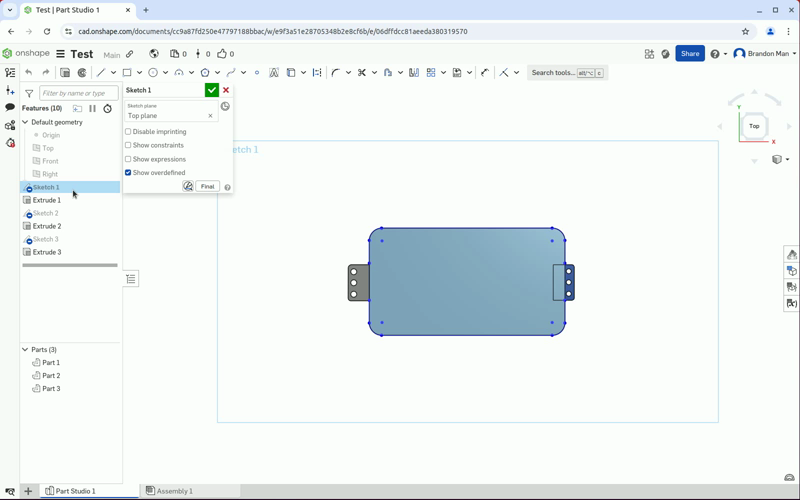
mouse_move(229, 92)
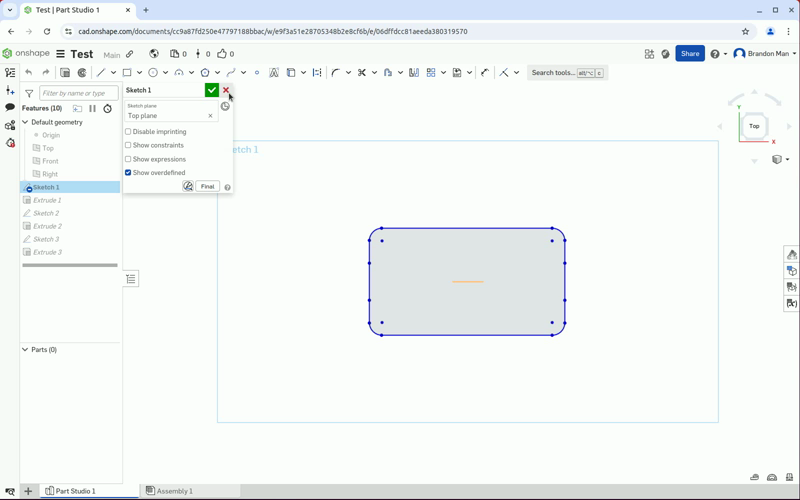
click(229, 92)
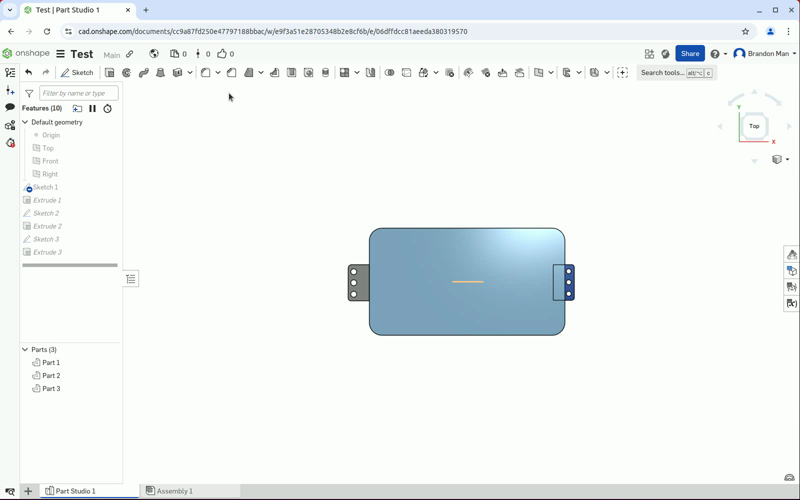
mouse_move(73, 352)
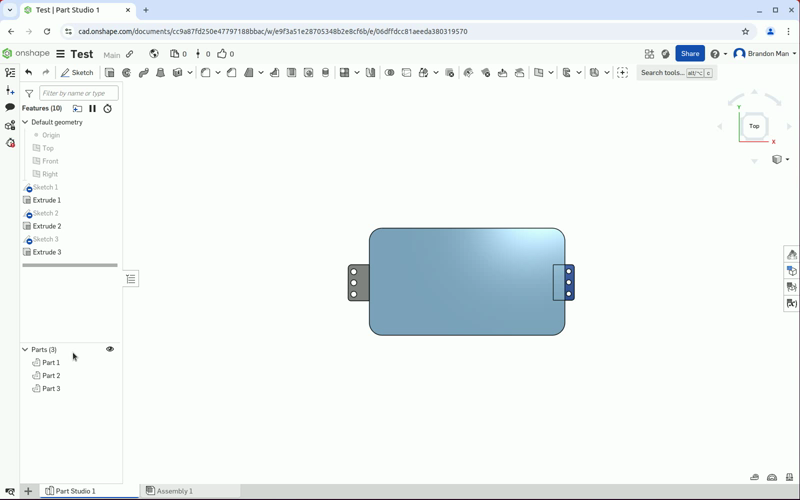
key(y)
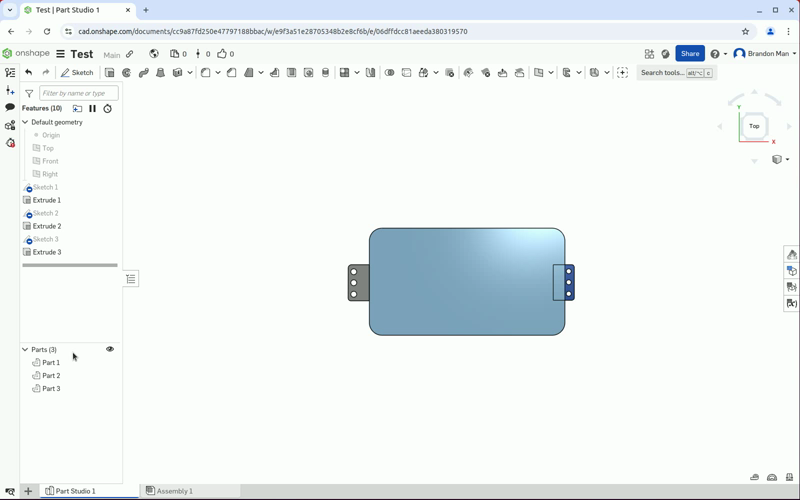
key(shift+p)
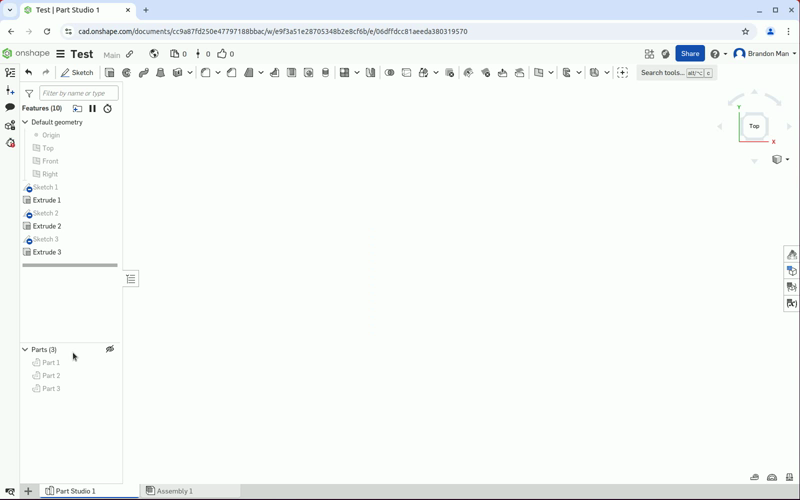
key(space)
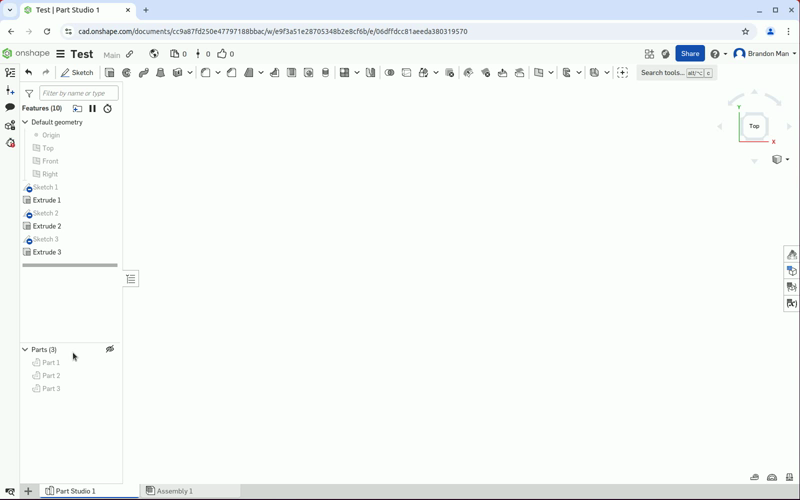
key_down(shift)
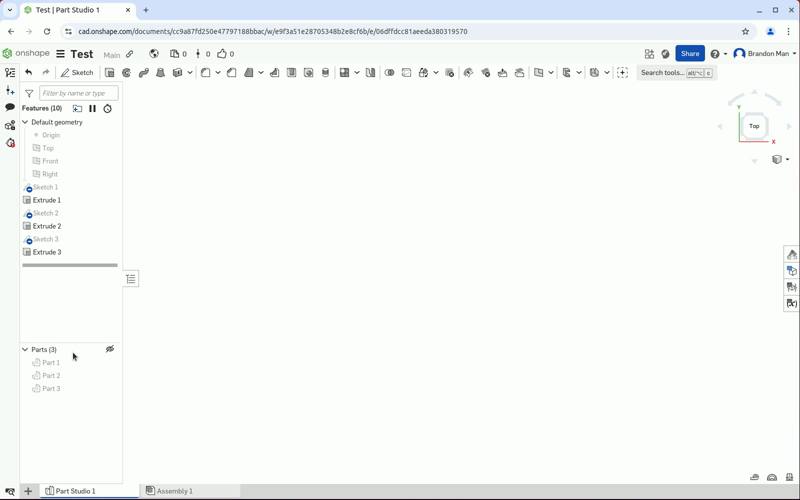
key(up)
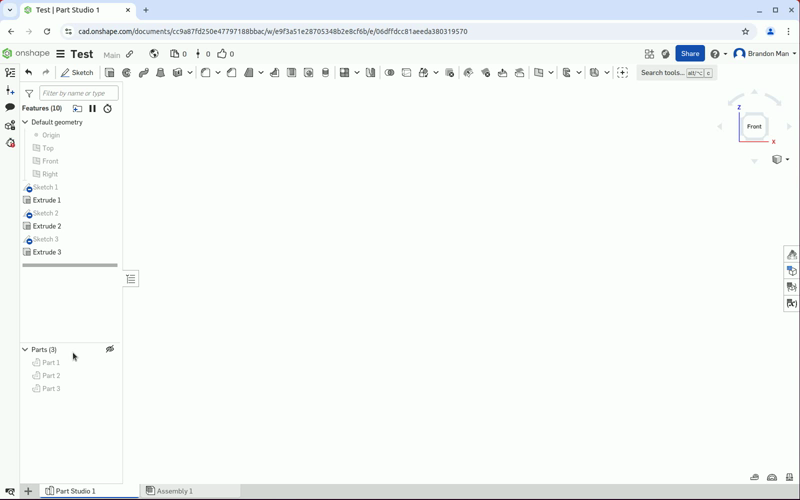
key_up(shift)
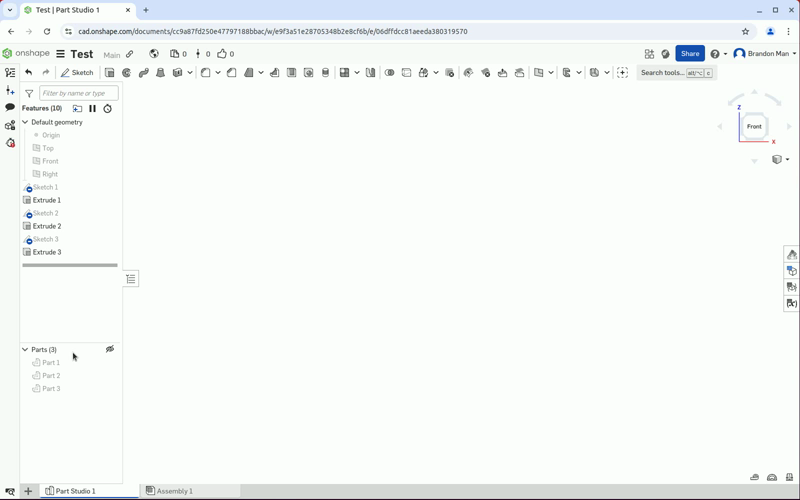
mouse_move(73, 352)
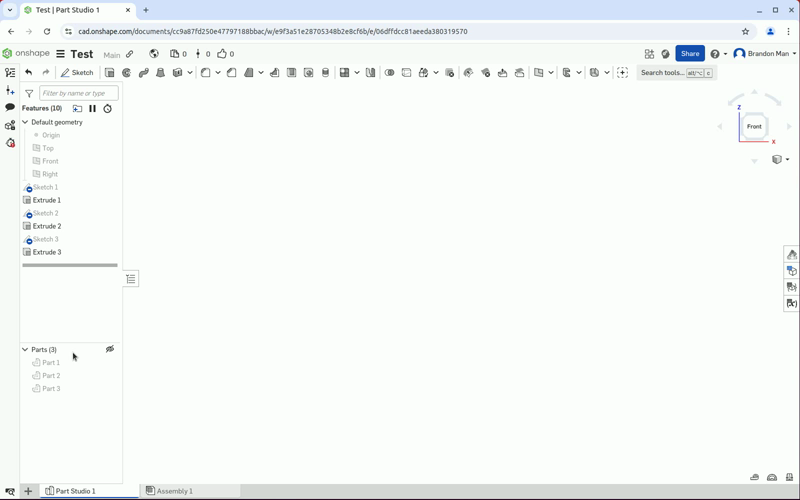
key(shift+y)
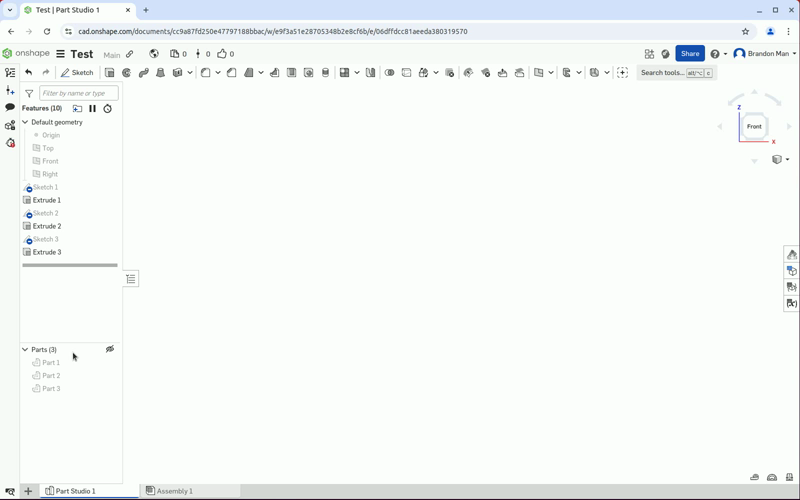
key(shift+s)
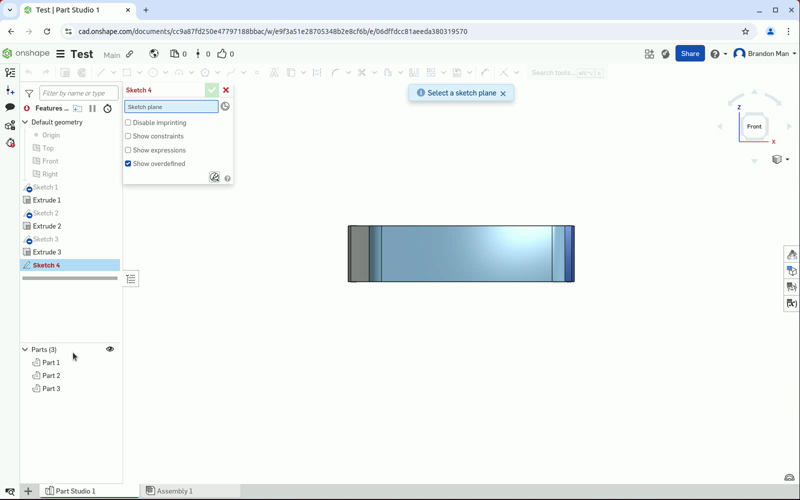
mouse_move(73, 163)
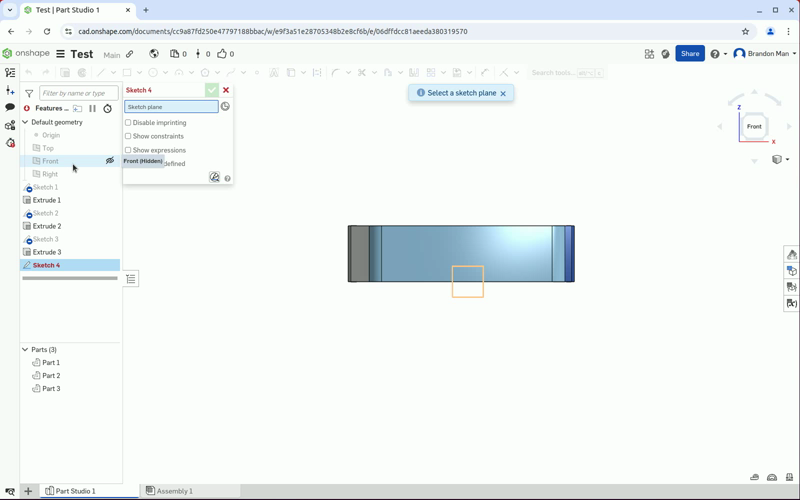
click(73, 163)
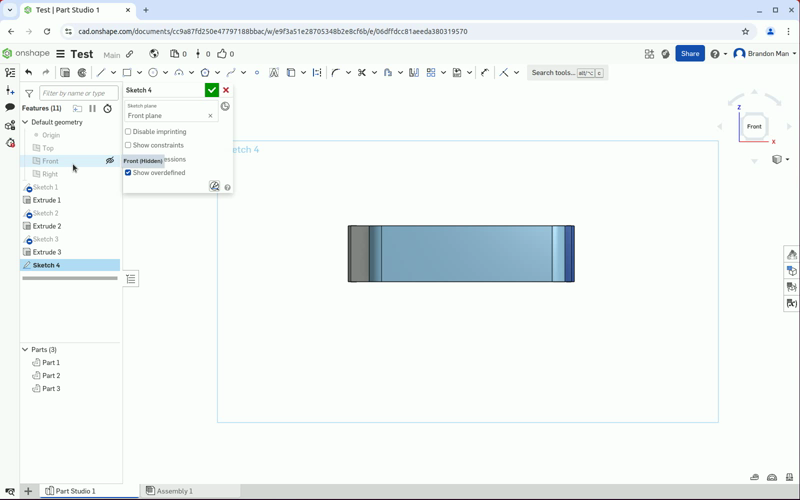
mouse_move(73, 352)
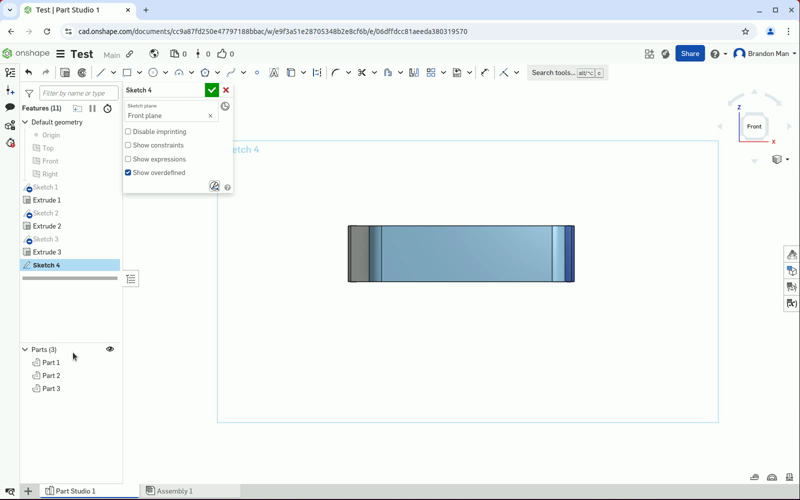
key(y)
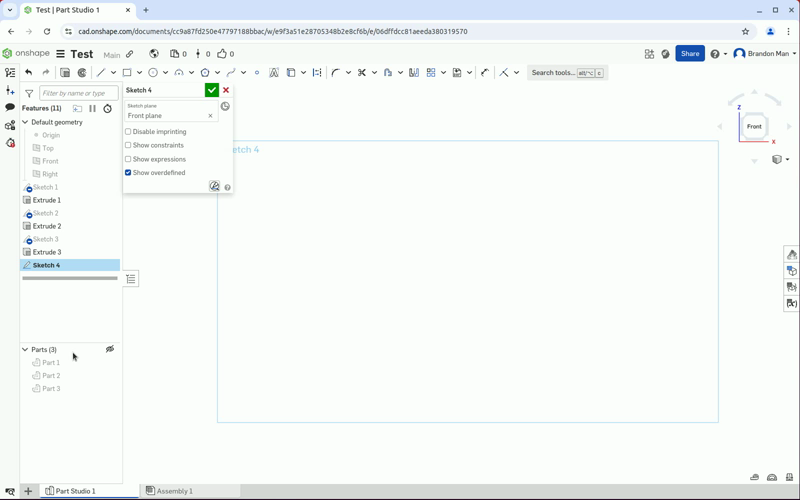
key(l)
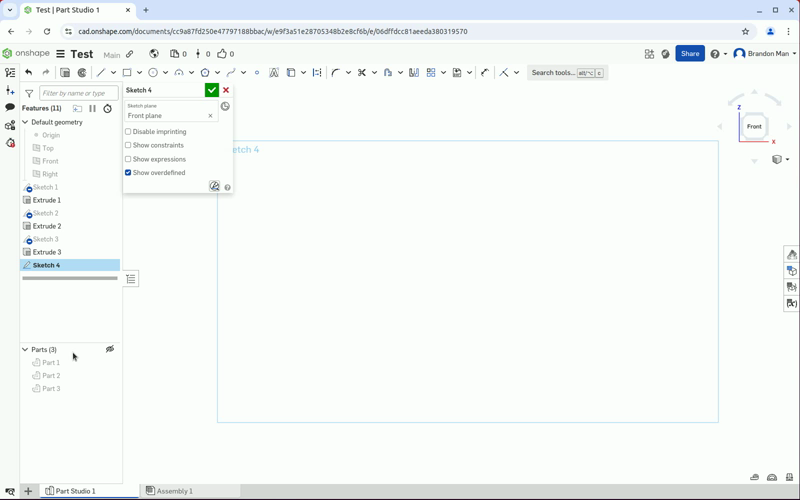
key_down(shift)
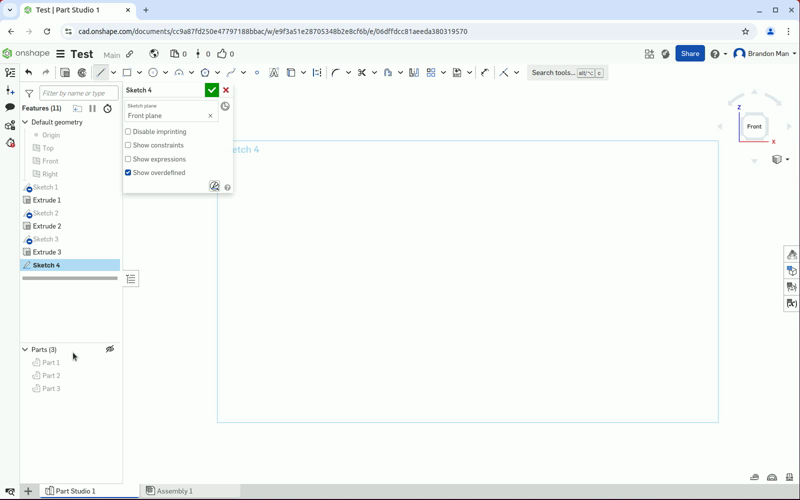
mouse_move(348, 280)
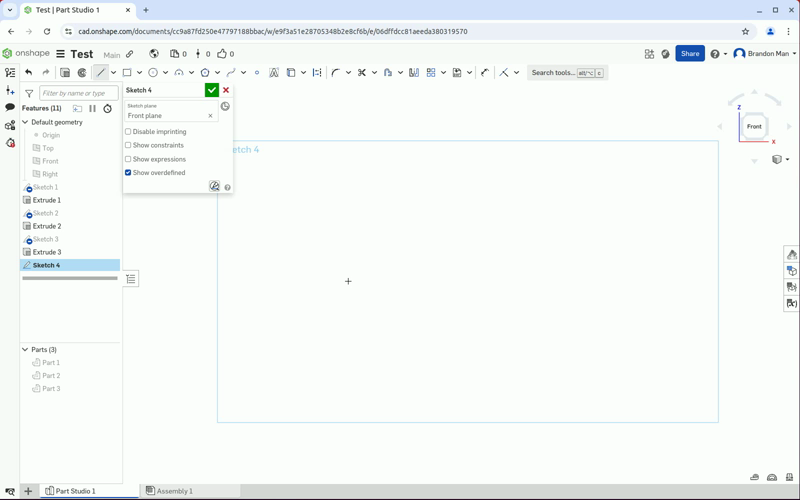
click(348, 280)
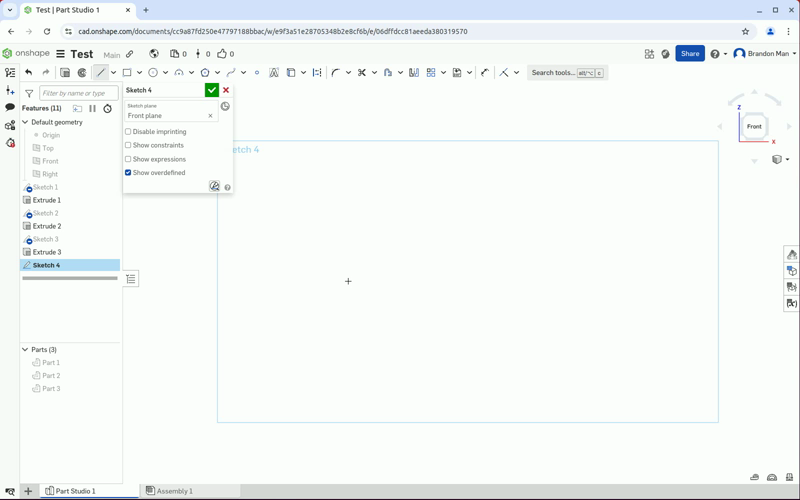
key_up(shift)
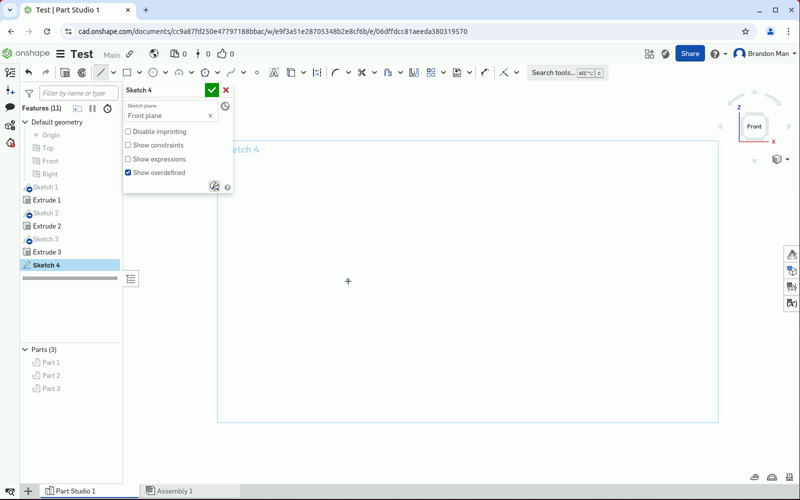
key_down(shift)
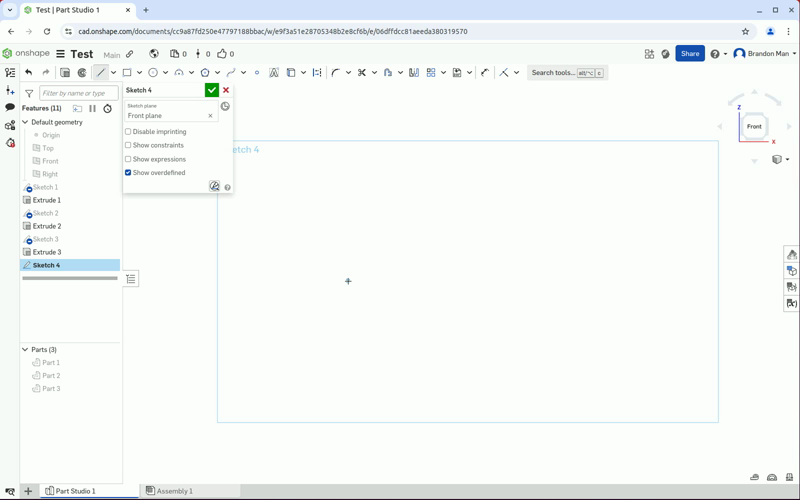
mouse_move(378, 280)
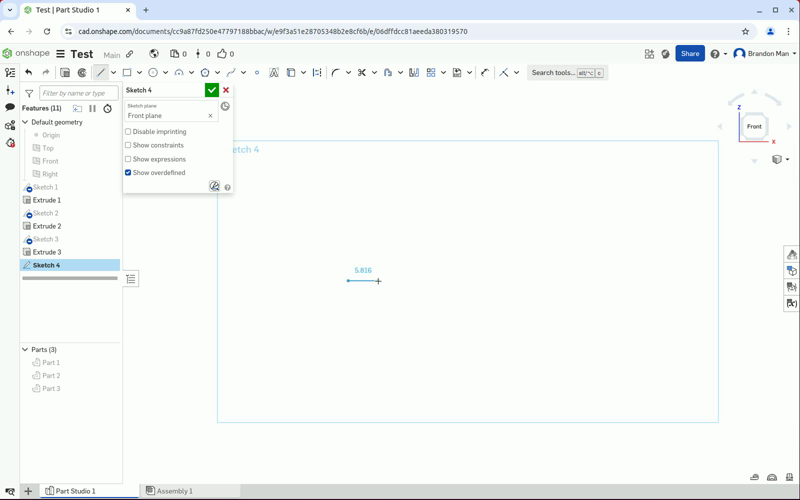
mouse_move(369, 280)
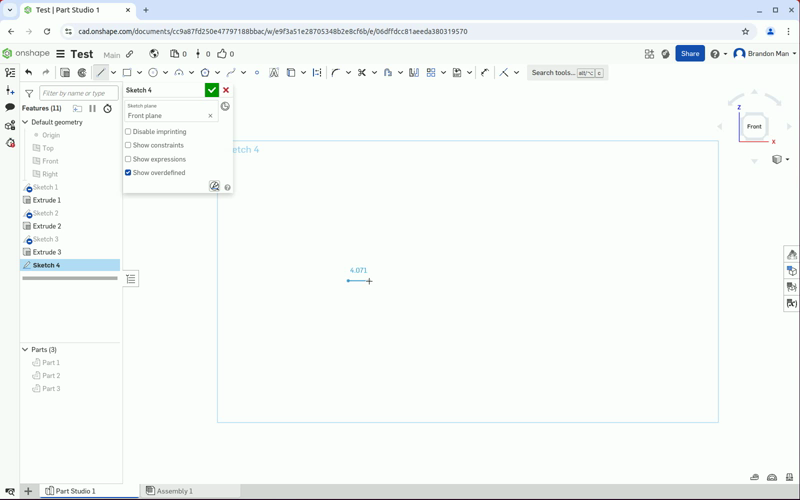
click(369, 280)
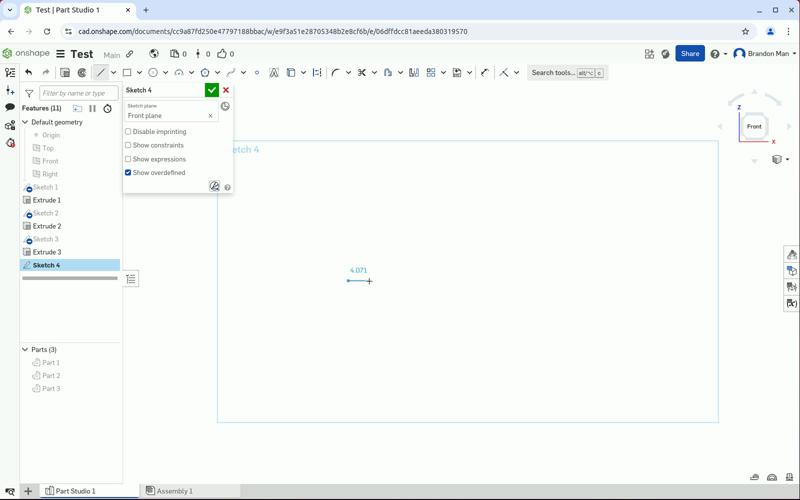
key_up(shift)
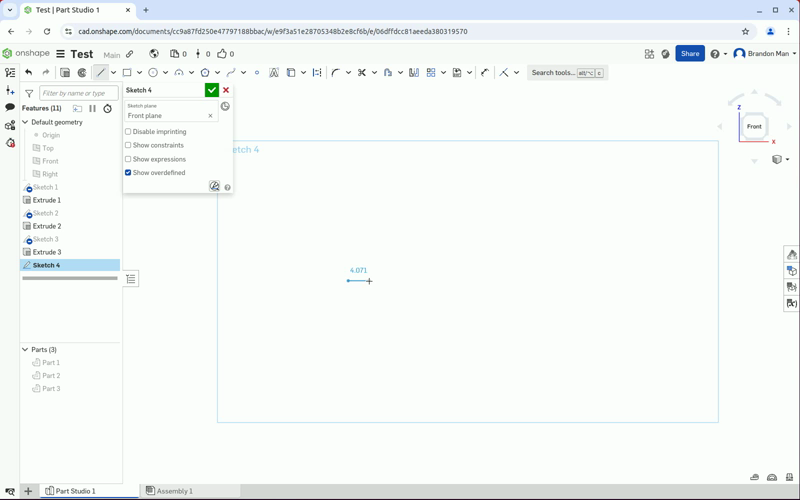
key_down(shift)
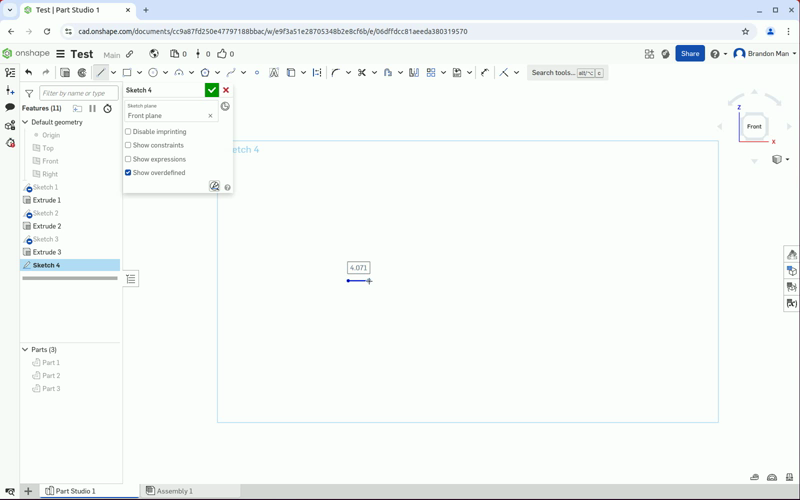
mouse_move(399, 280)
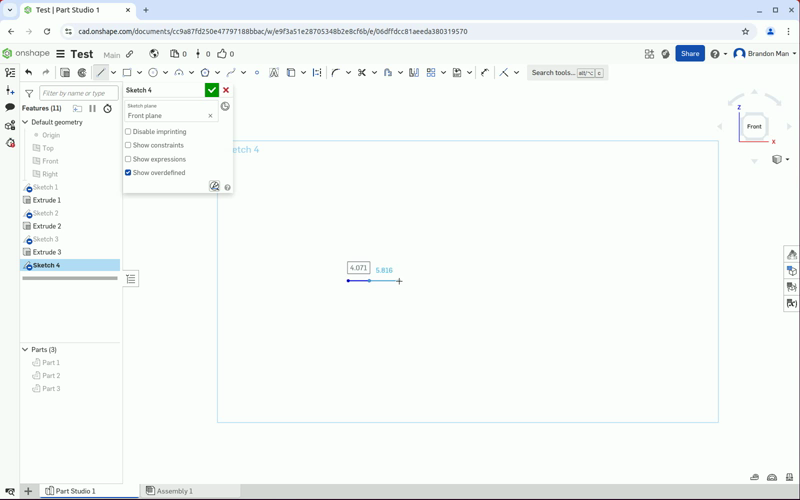
mouse_move(369, 229)
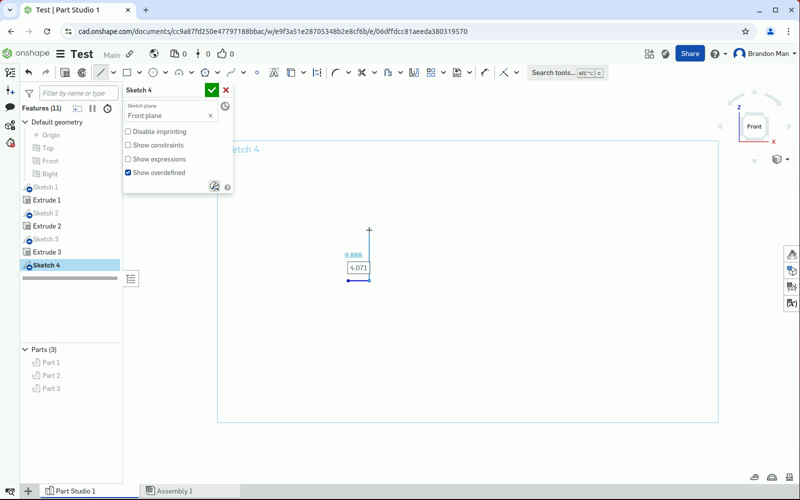
click(369, 229)
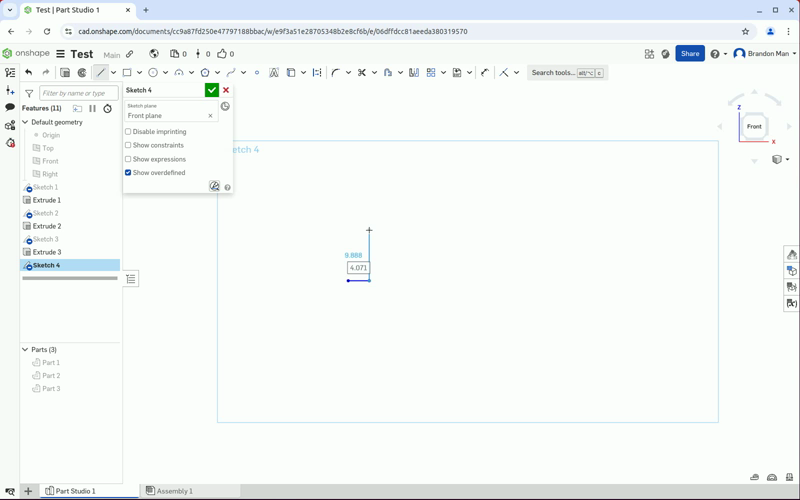
key_up(shift)
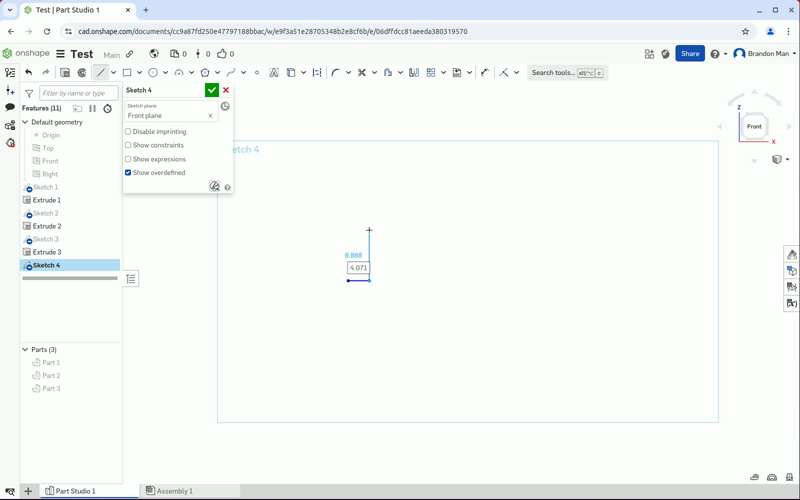
key_down(shift)
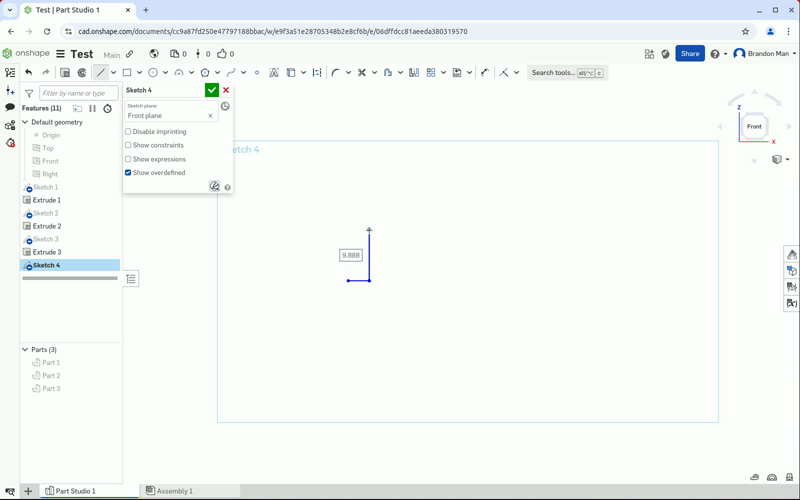
mouse_move(399, 229)
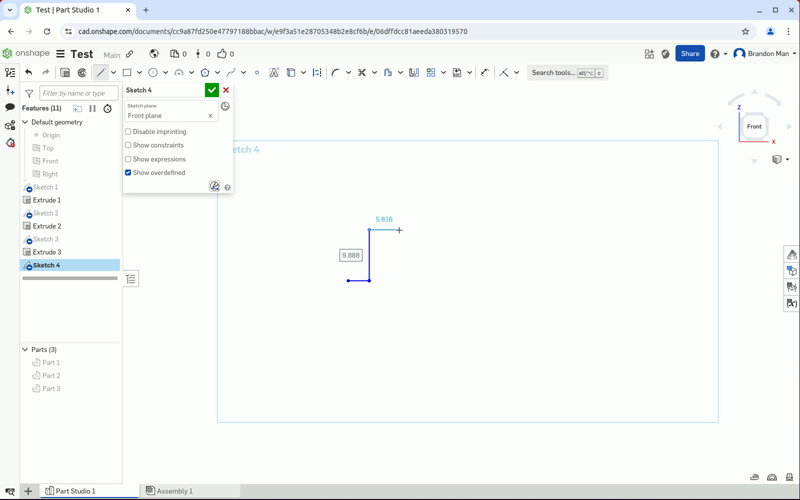
mouse_move(348, 229)
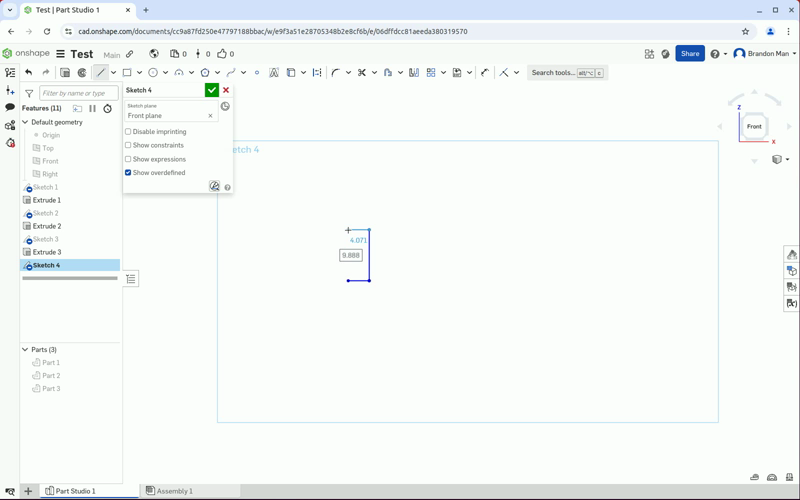
click(348, 229)
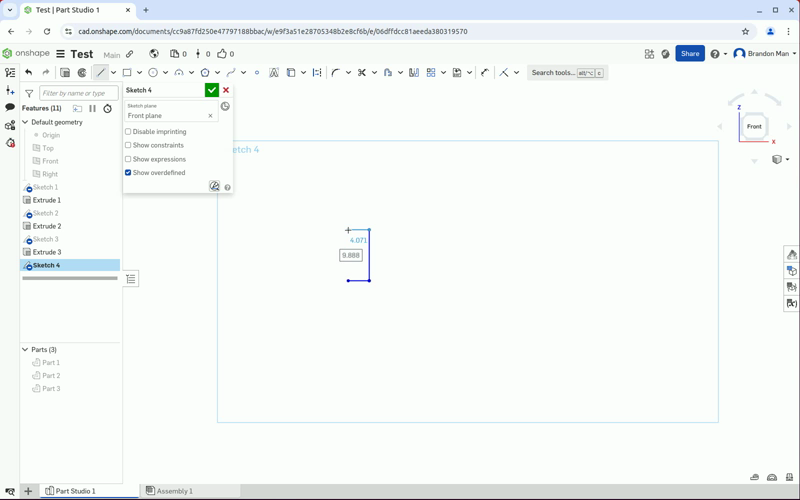
key_up(shift)
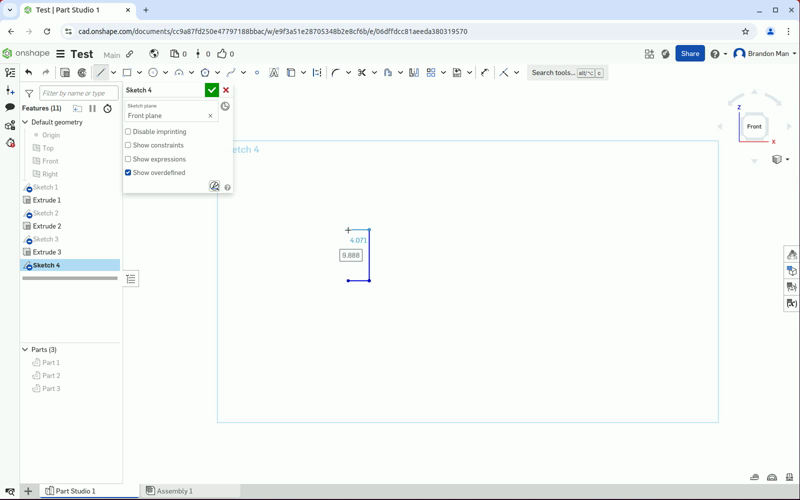
mouse_move(378, 229)
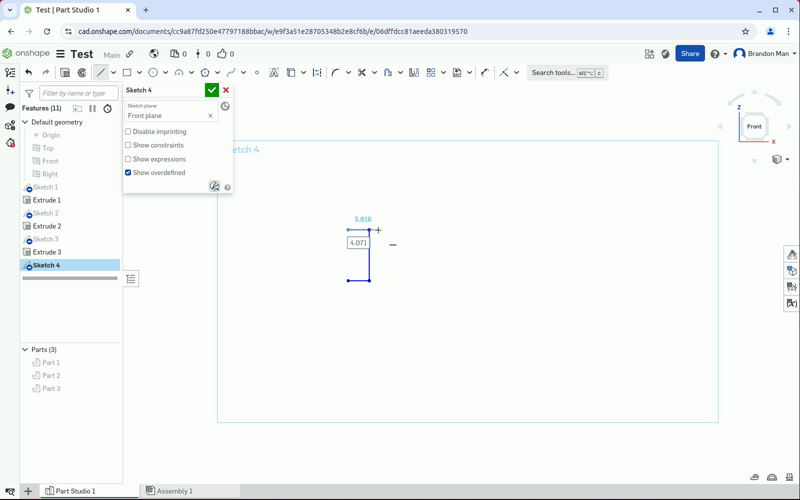
key_down(shift)
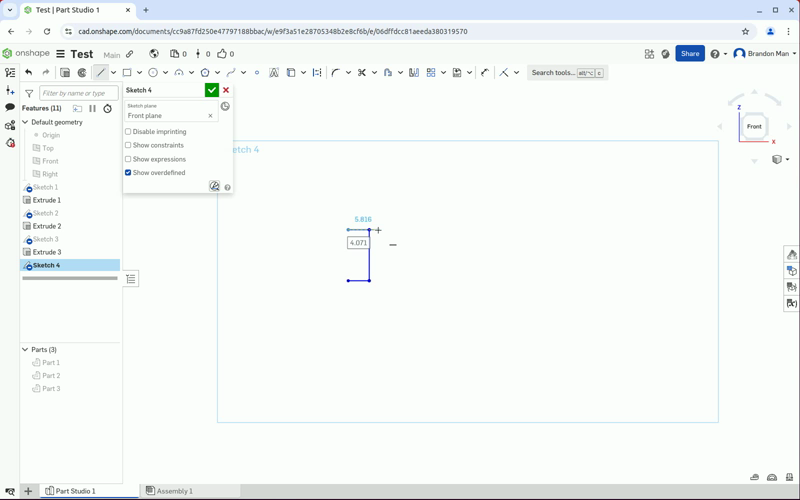
mouse_move(348, 280)
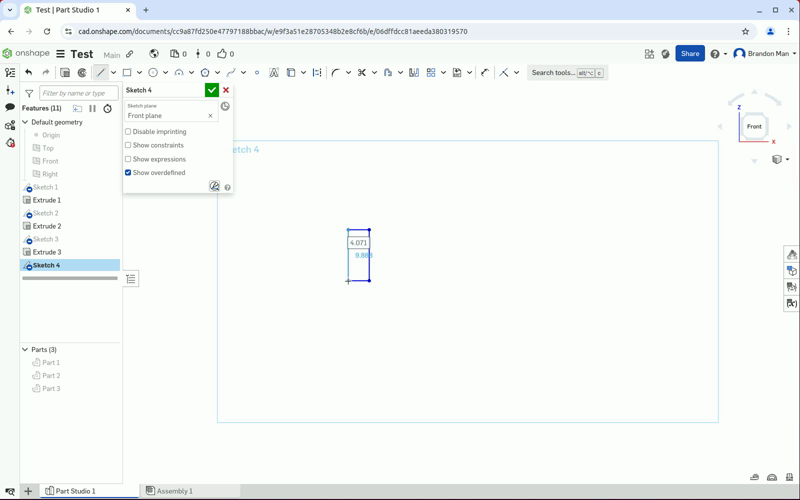
key_up(shift)
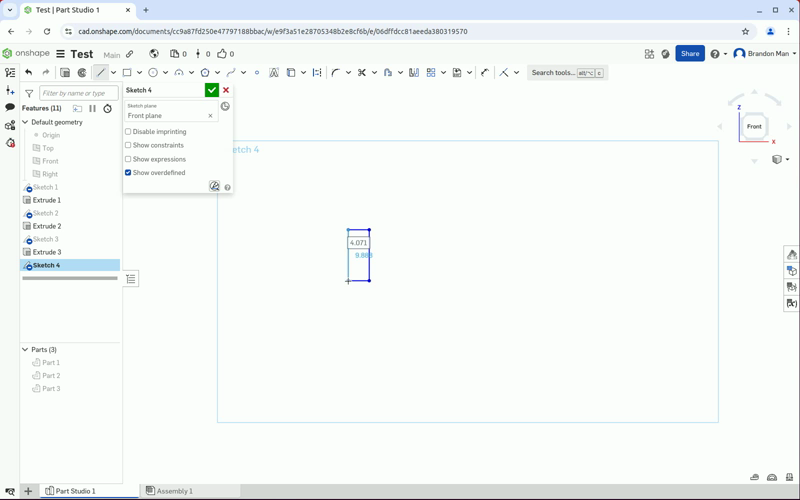
click(348, 280)
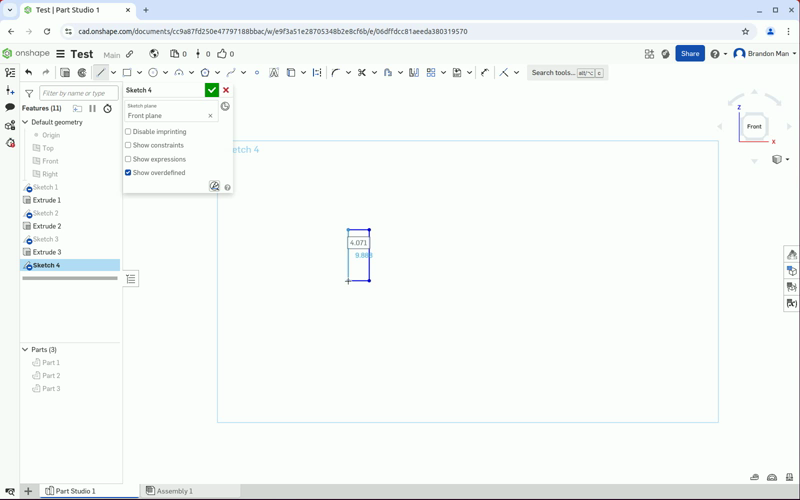
key(esc)
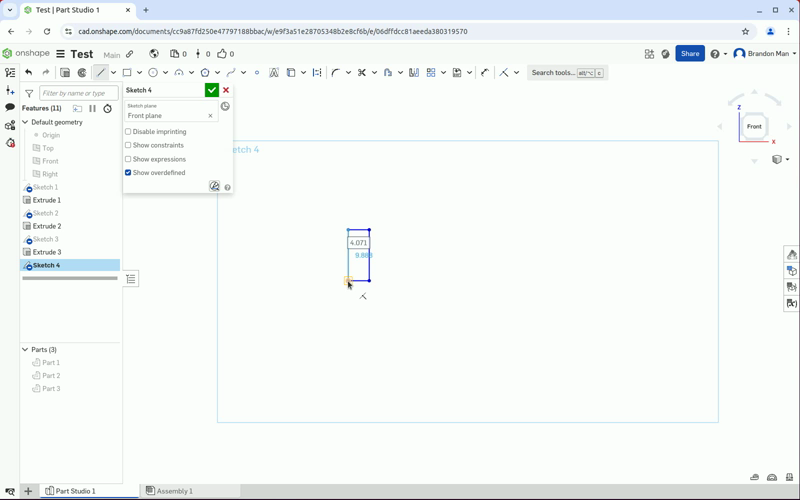
mouse_move(363, 245)
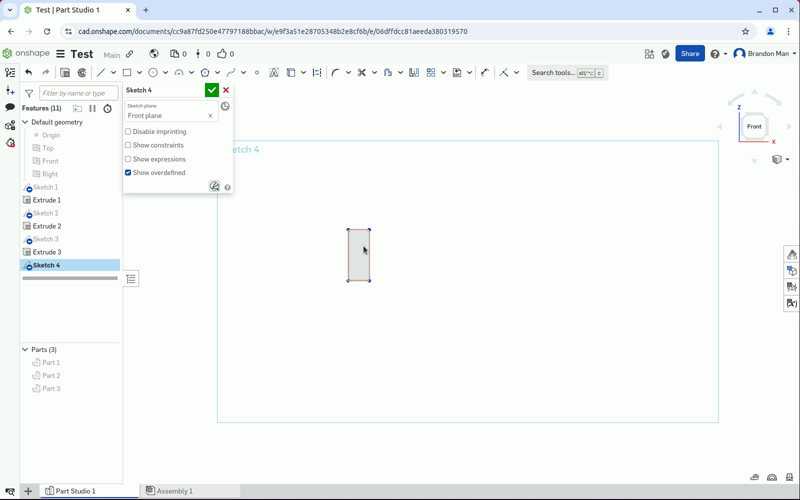
scroll(6)
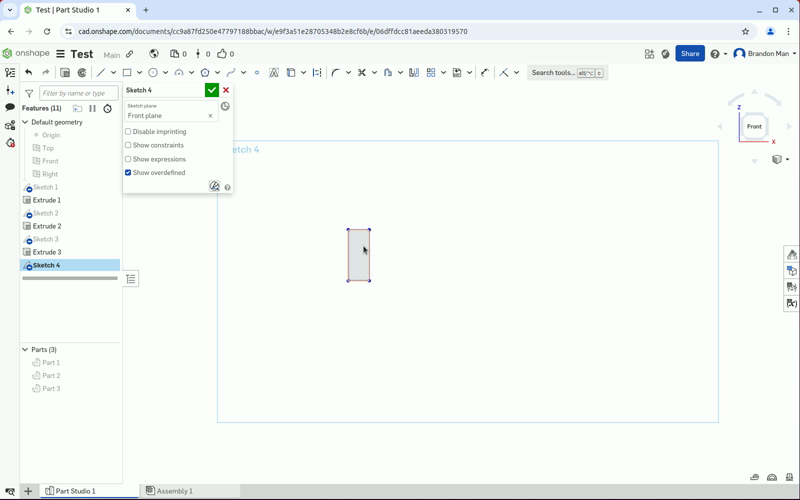
scroll(6)
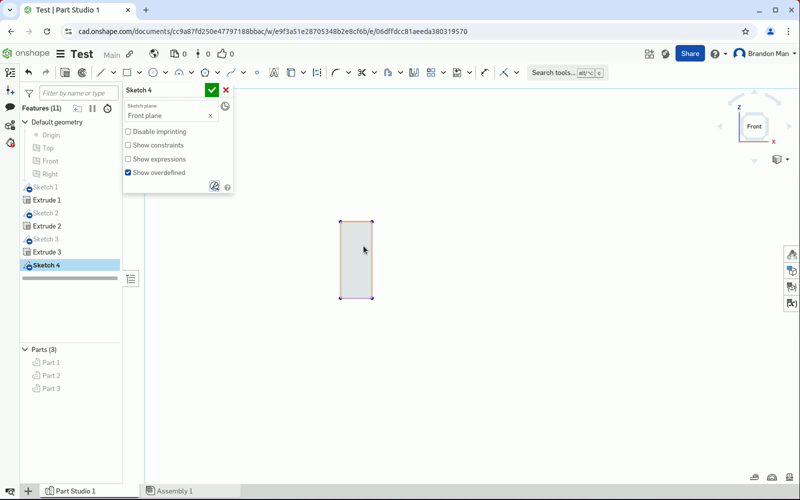
scroll(6)
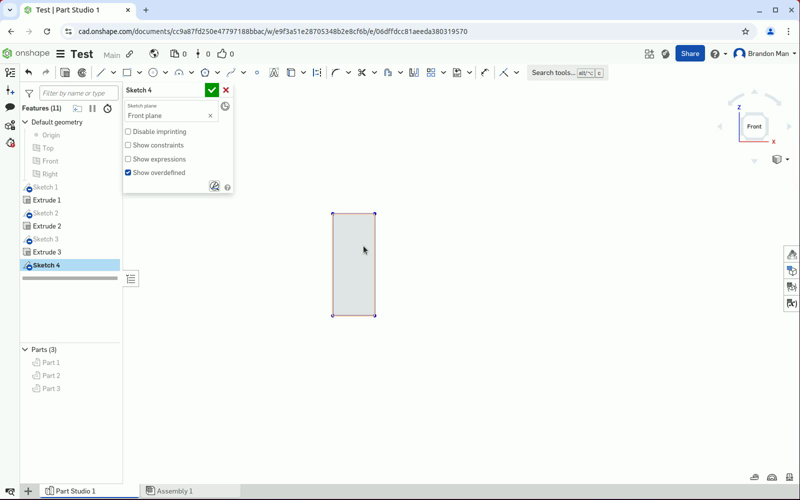
scroll(6)
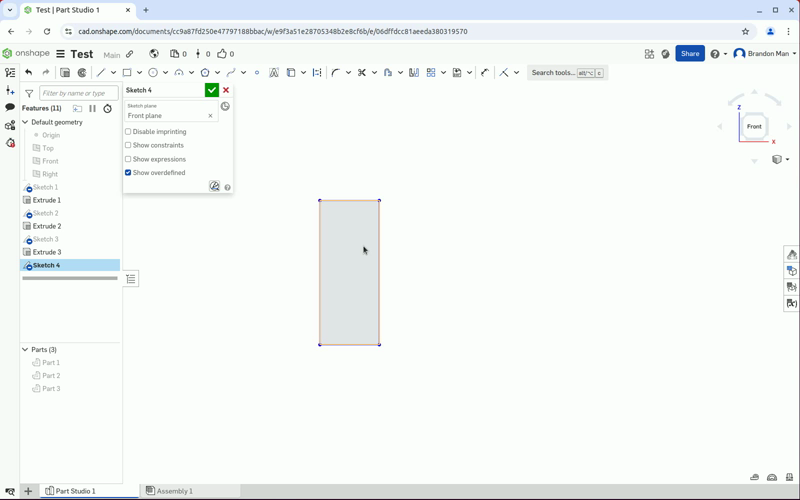
scroll(6)
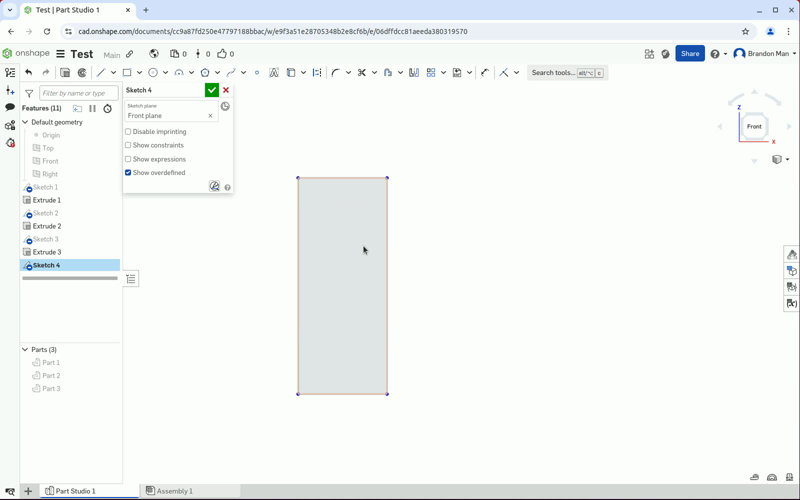
scroll(6)
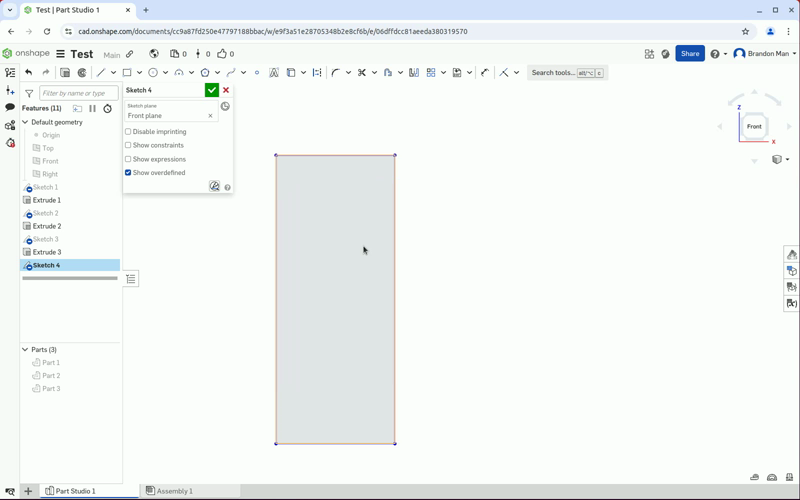
scroll(6)
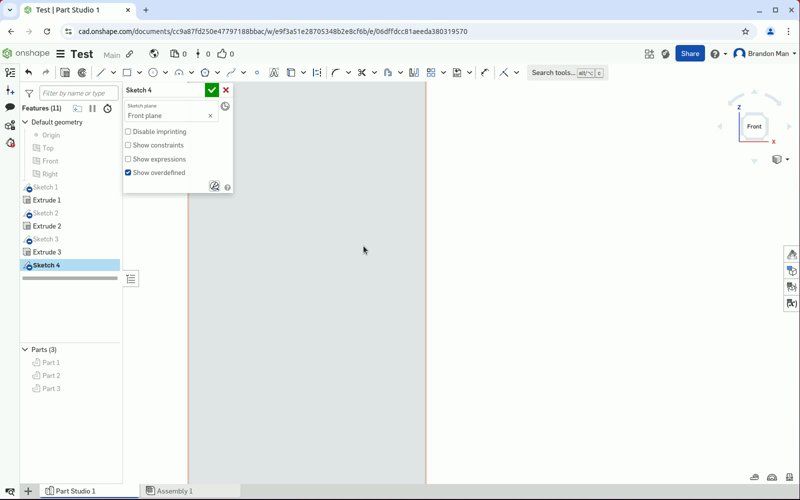
click(363, 245)
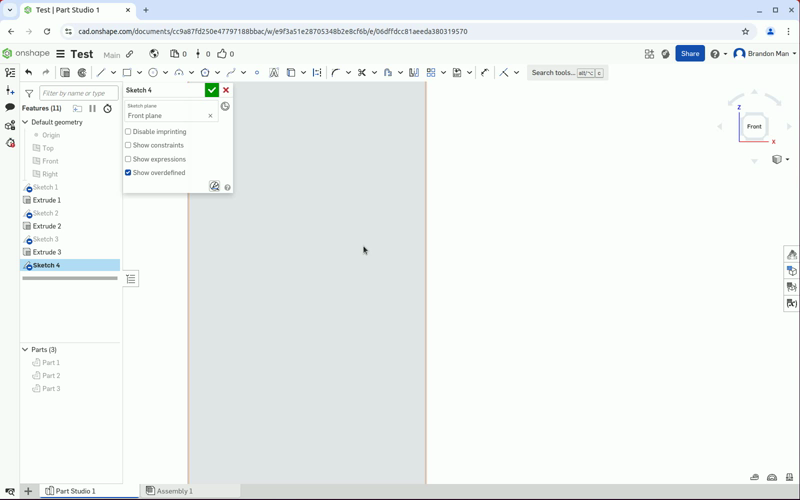
scroll(-6)
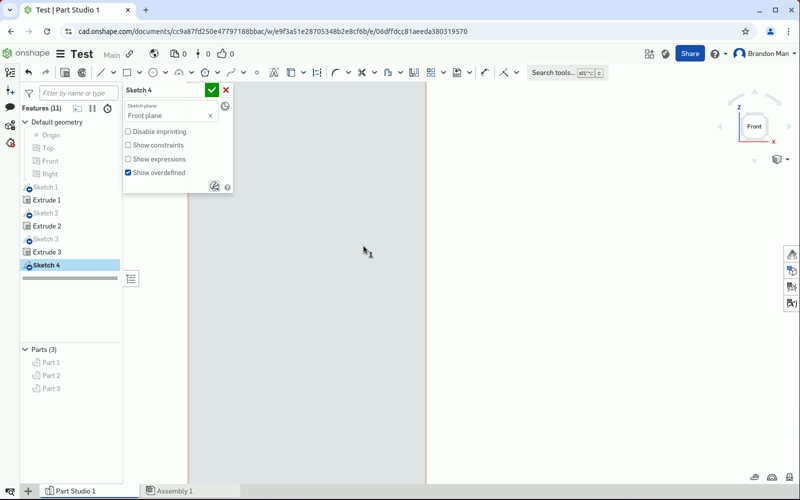
scroll(-6)
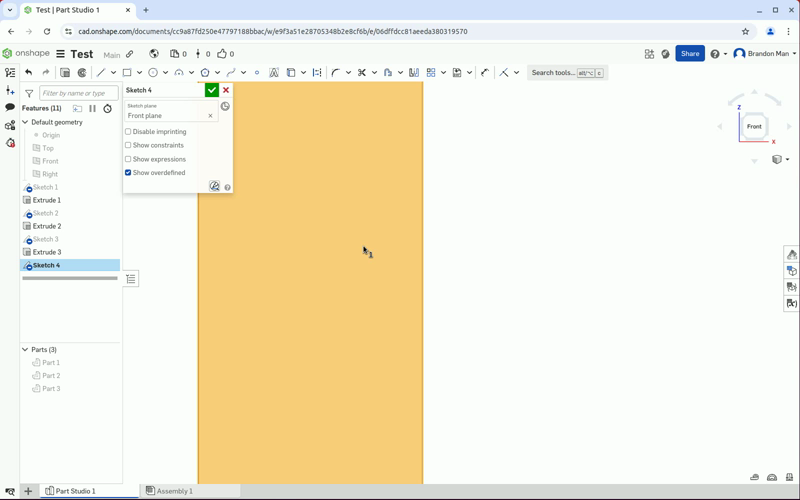
scroll(-6)
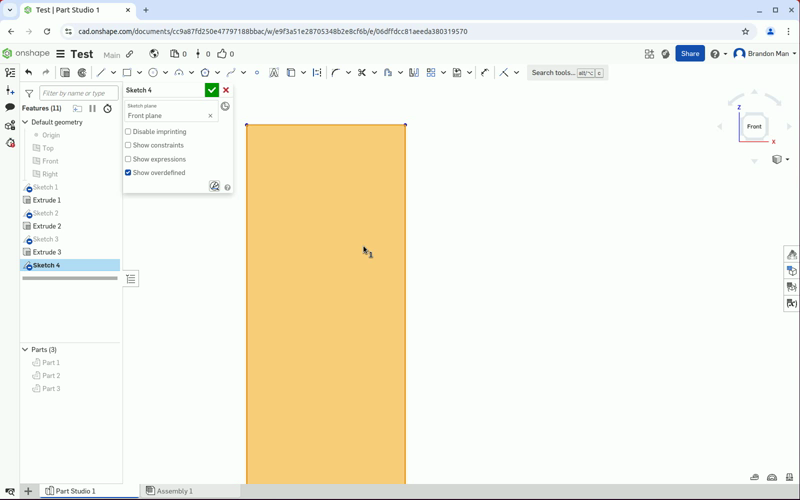
scroll(-6)
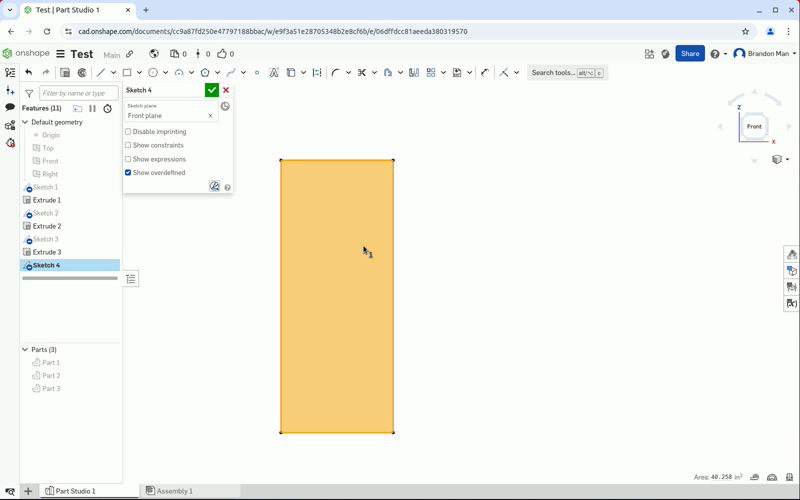
scroll(-6)
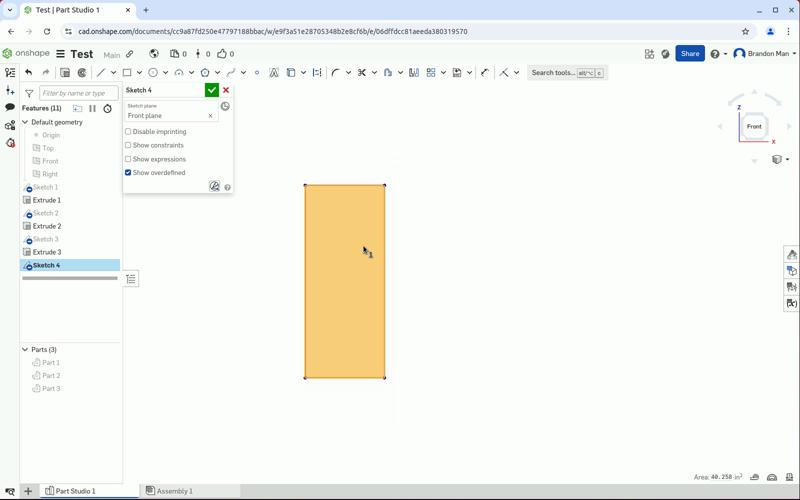
scroll(-6)
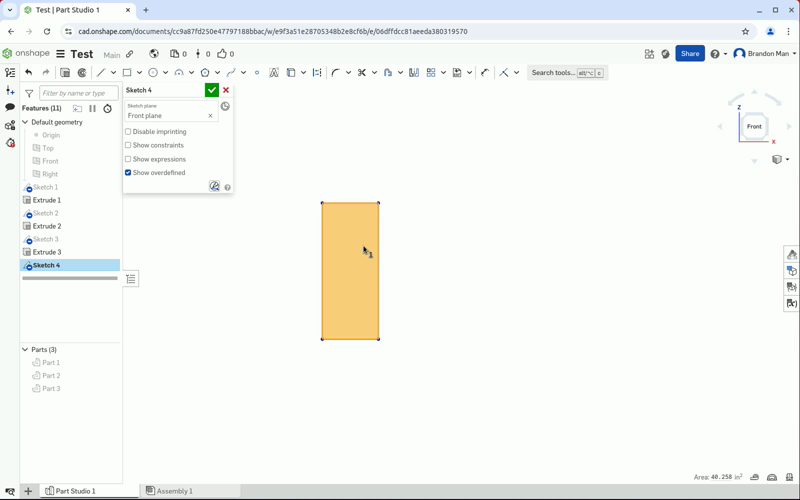
scroll(-6)
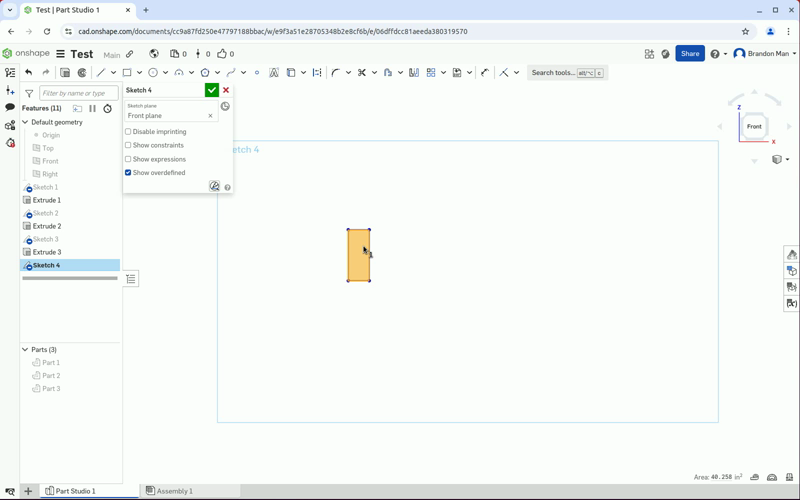
mouse_move(73, 352)
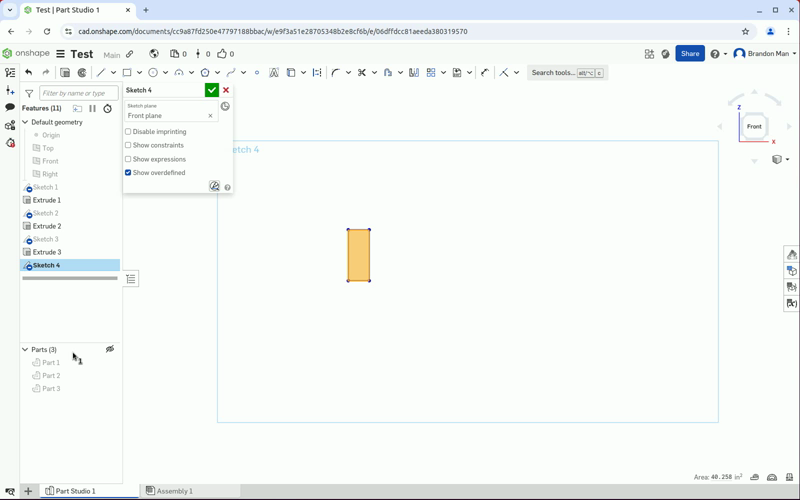
key(shift+y)
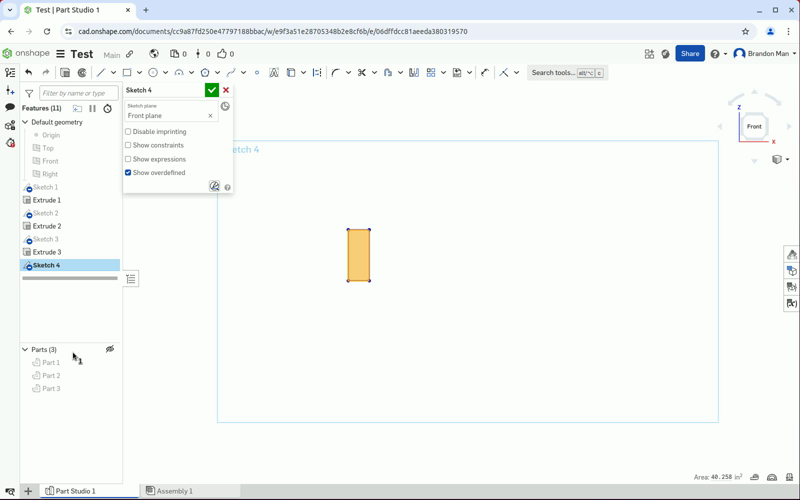
key(shift+e)
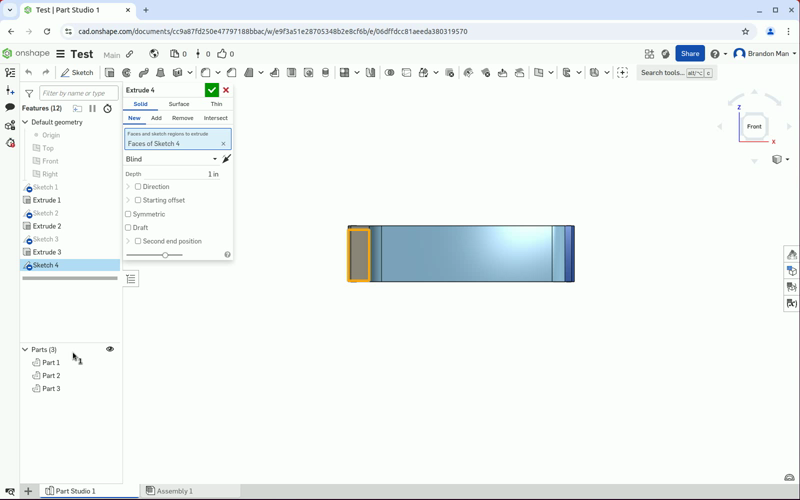
mouse_move(143, 106)
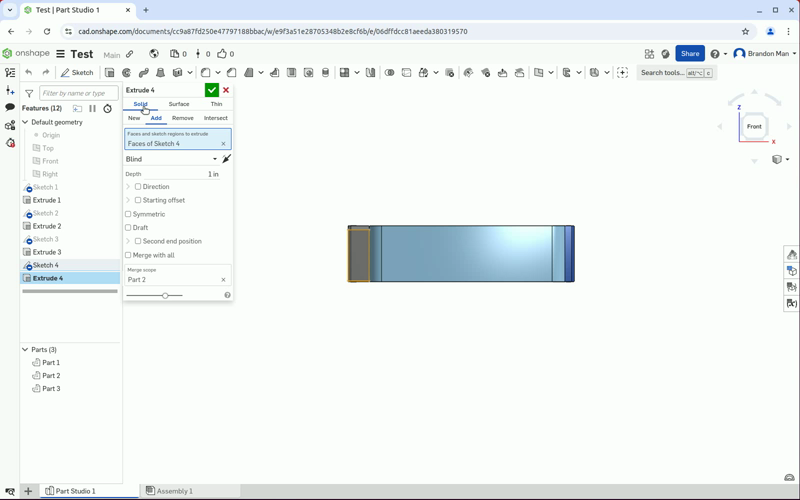
click(143, 106)
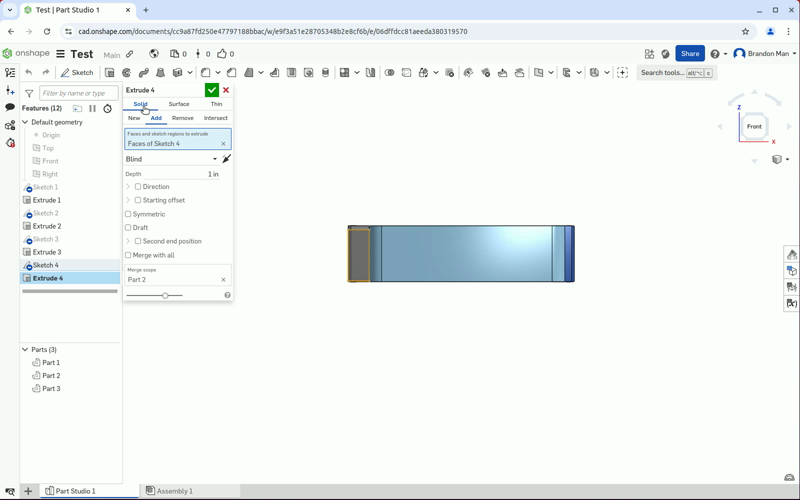
mouse_move(186, 120)
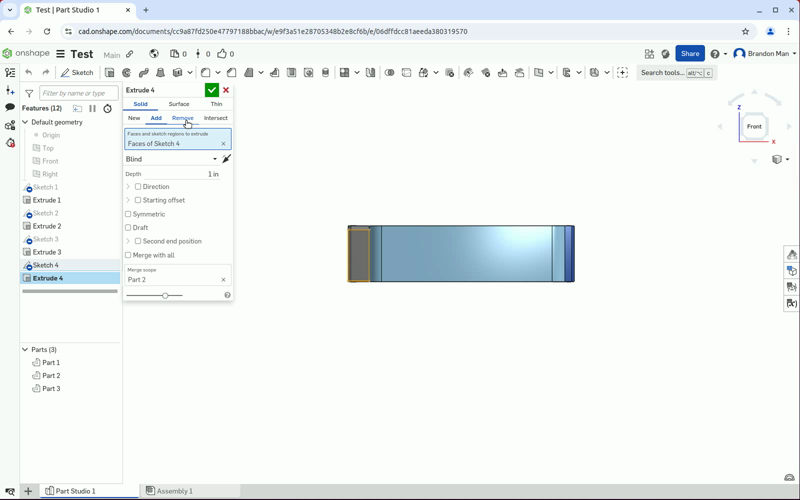
click(186, 120)
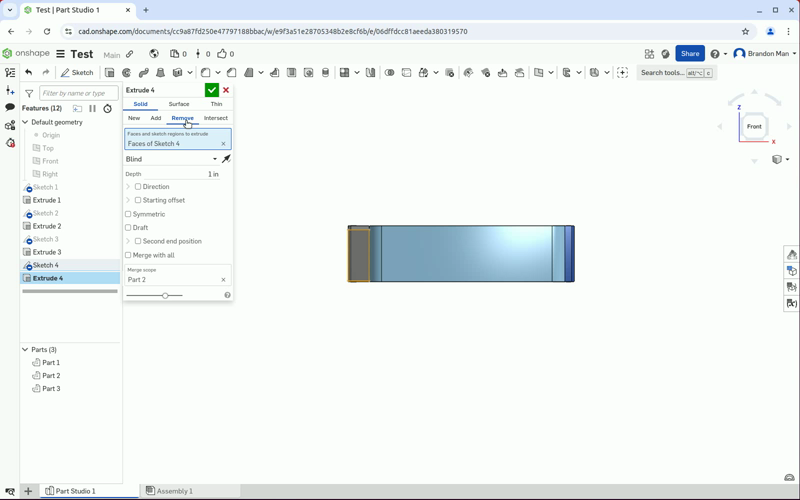
key(tab, 4)
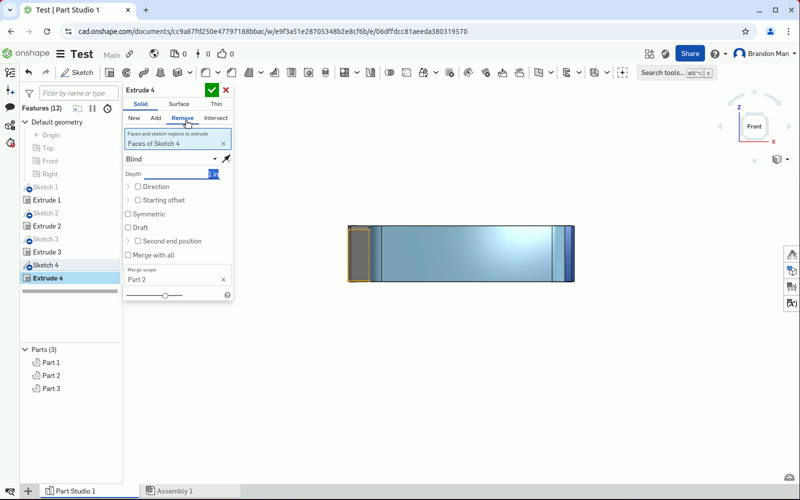
text(13.962)
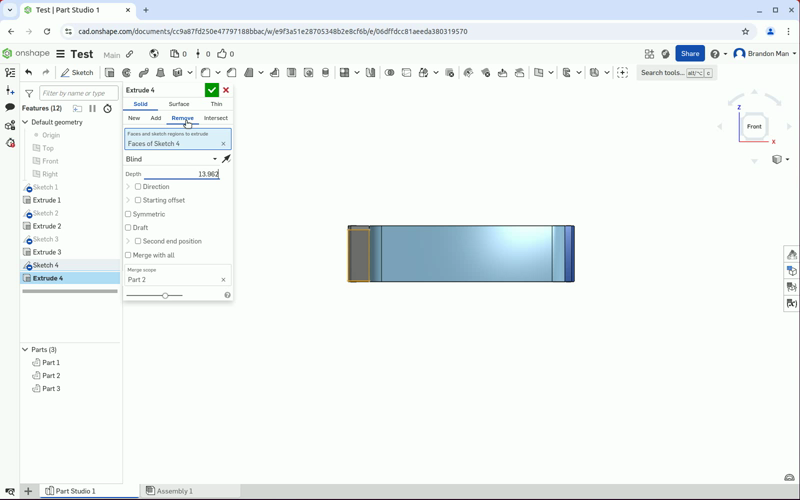
key(tab, 3)
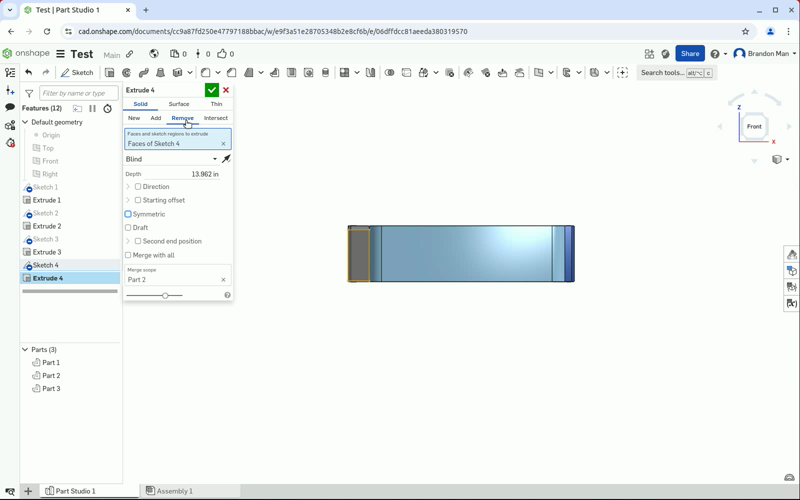
key(space)
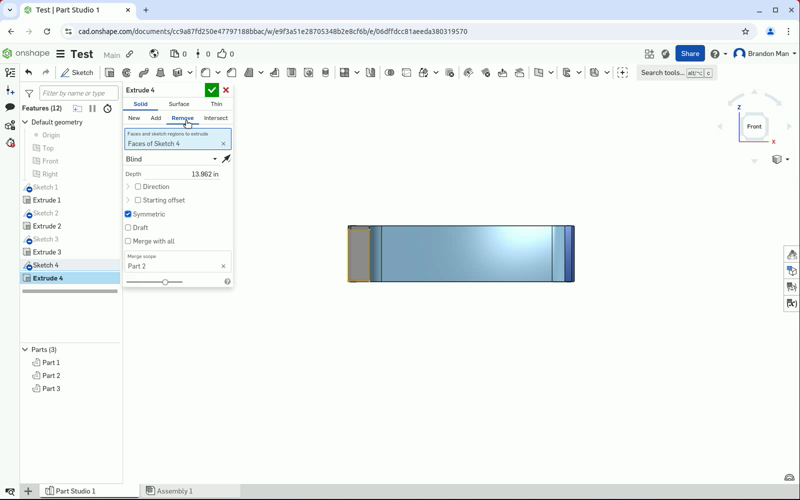
key(tab, 2)
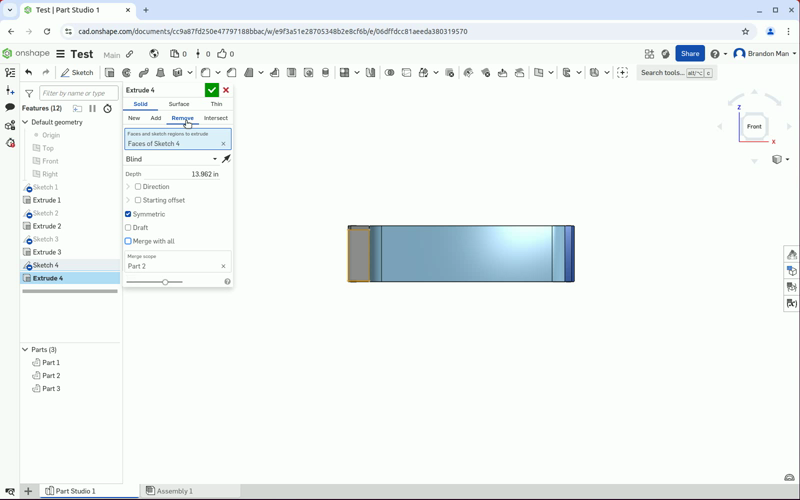
key(space)
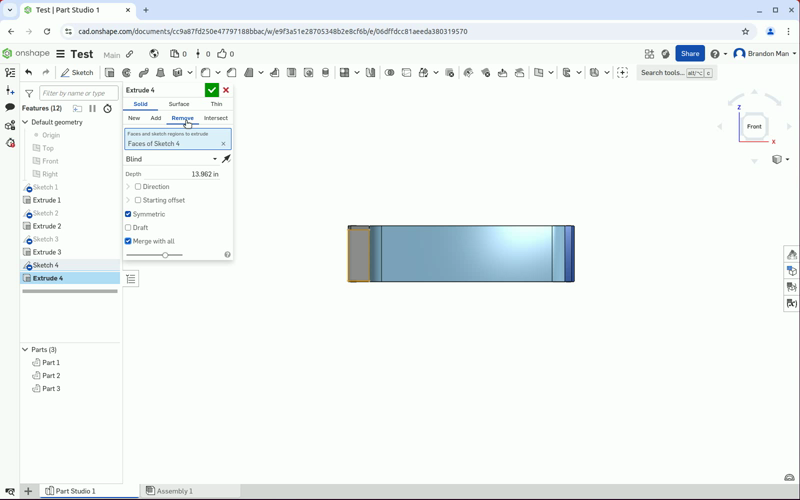
key(enter)
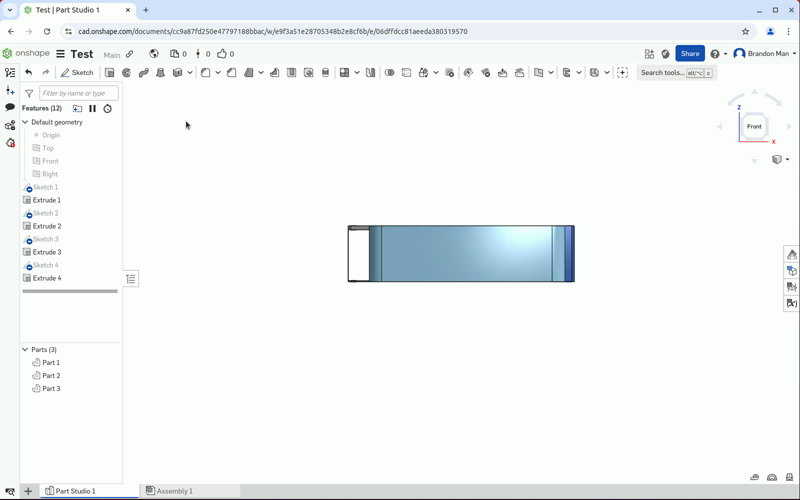
key(shift+h)
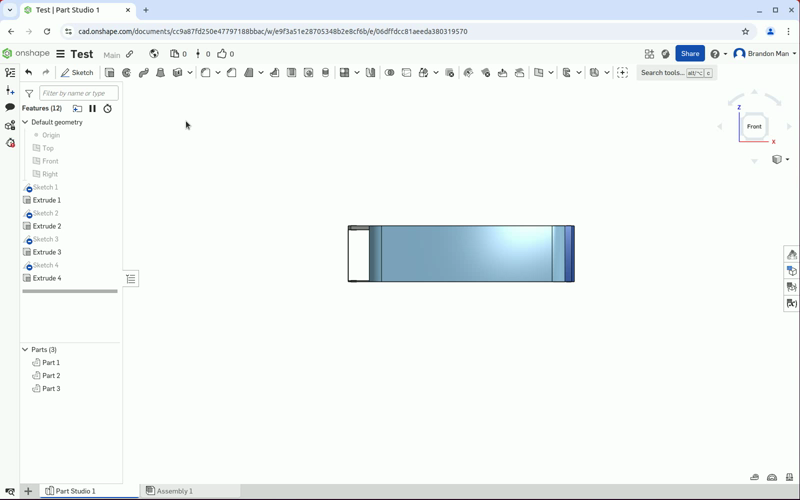
key(shift+h)
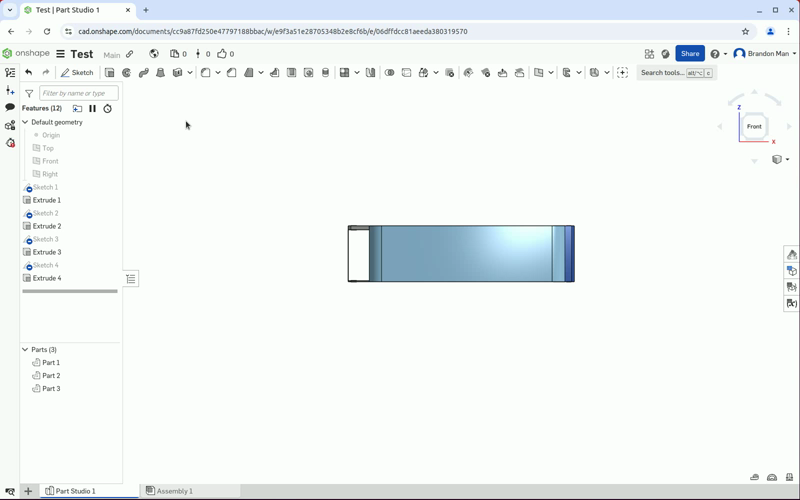
mouse_move(73, 189)
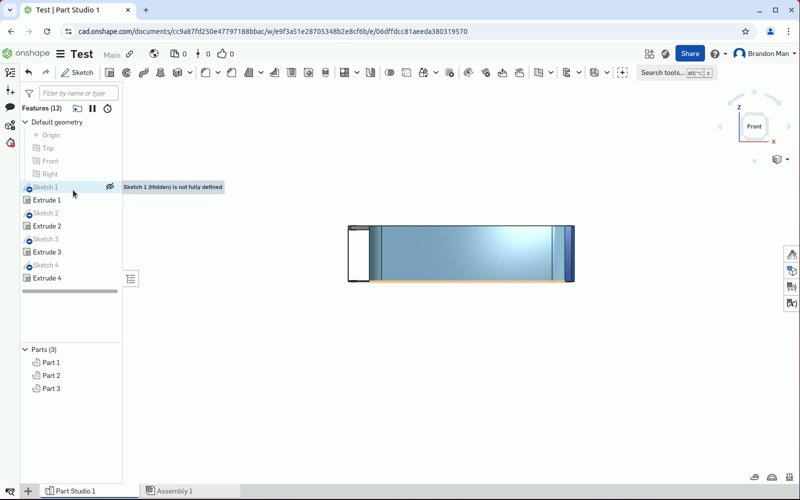
click(73, 189)
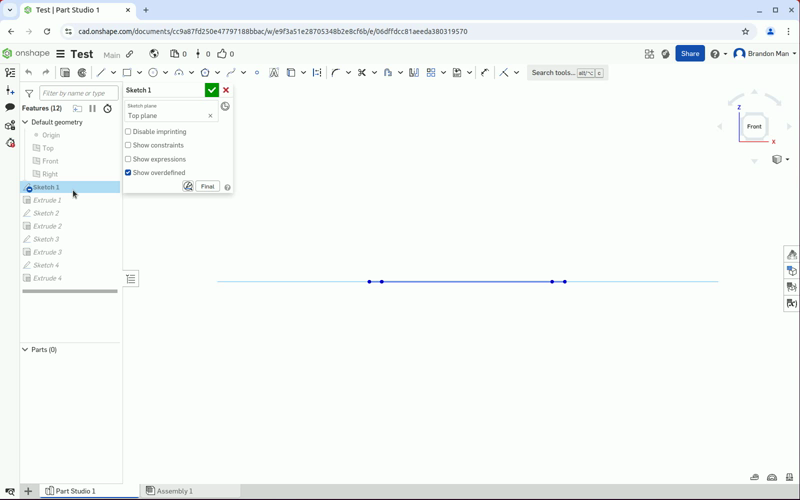
mouse_move(229, 92)
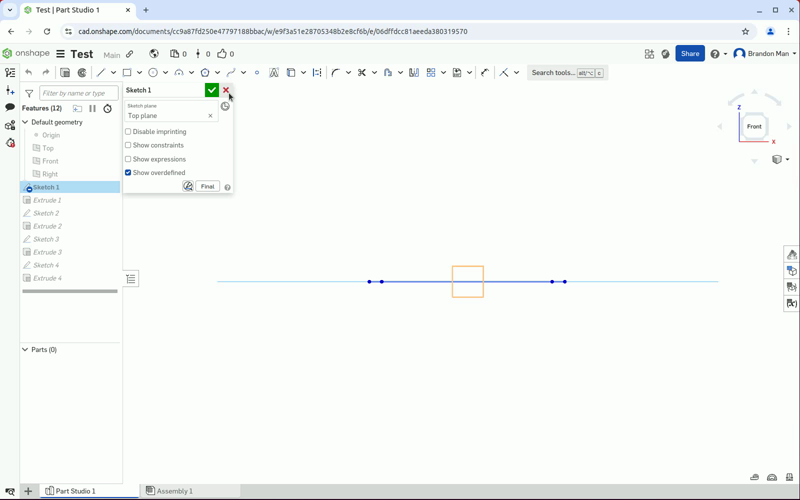
click(229, 92)
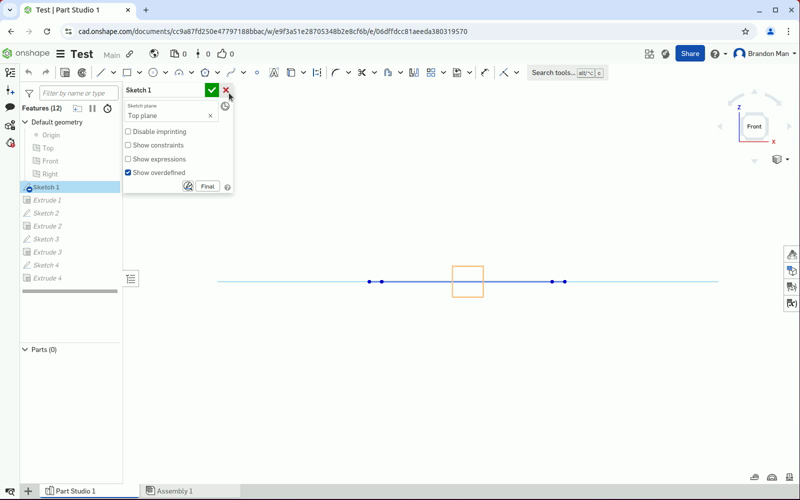
key(shift+s)
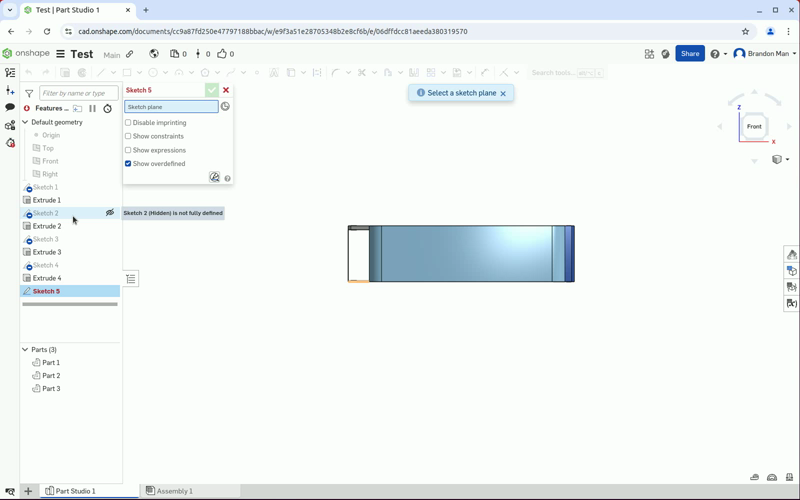
scroll(3)
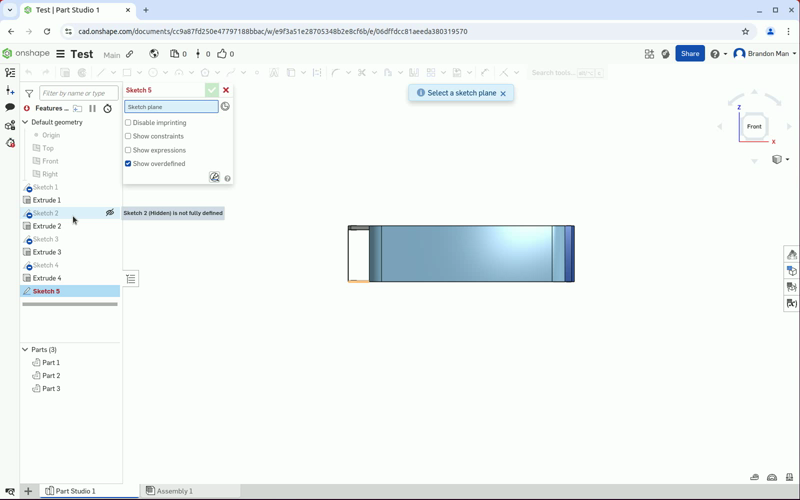
mouse_move(73, 163)
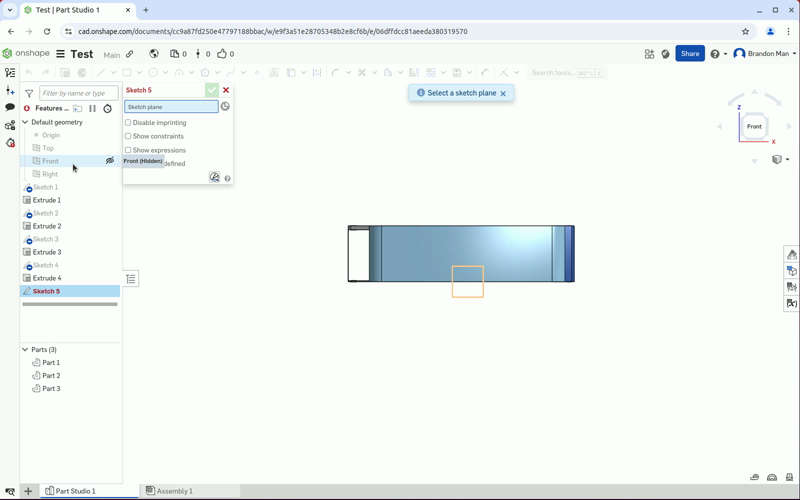
click(73, 163)
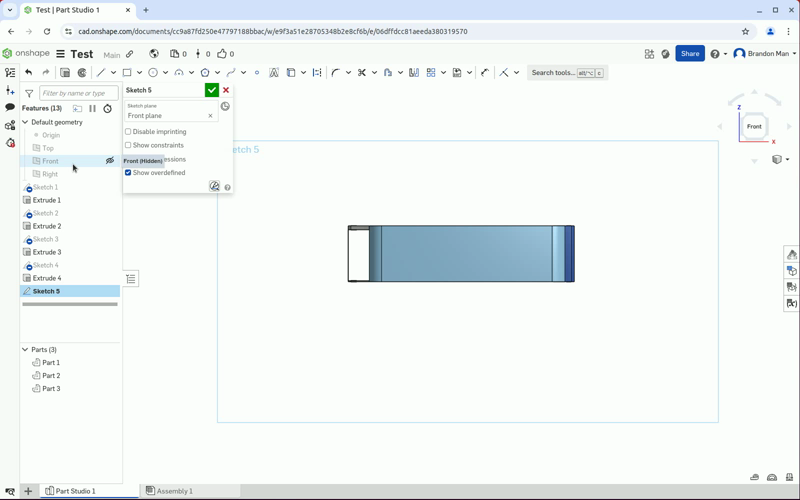
mouse_move(73, 352)
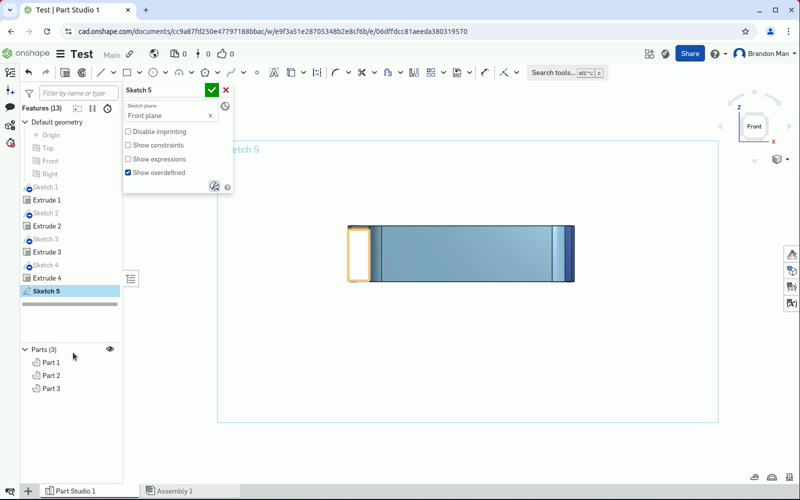
key(y)
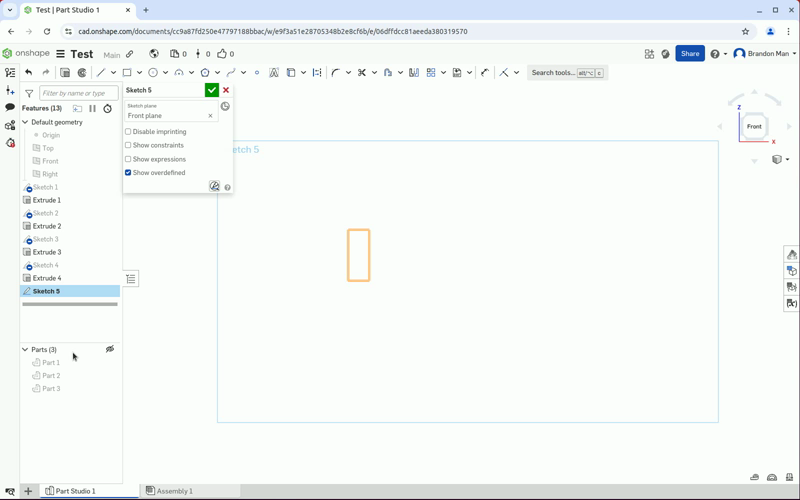
key(l)
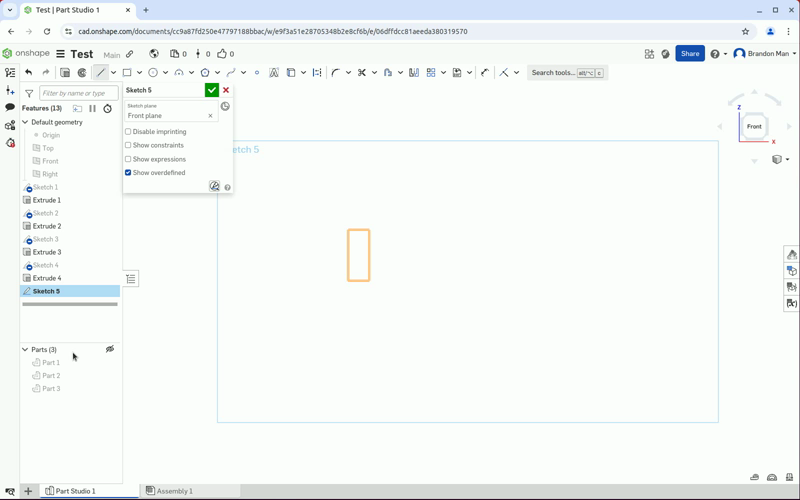
key_down(shift)
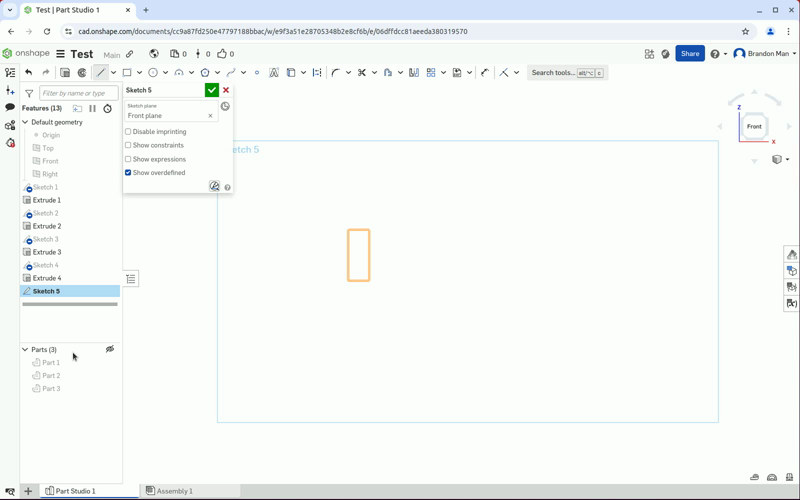
mouse_move(553, 280)
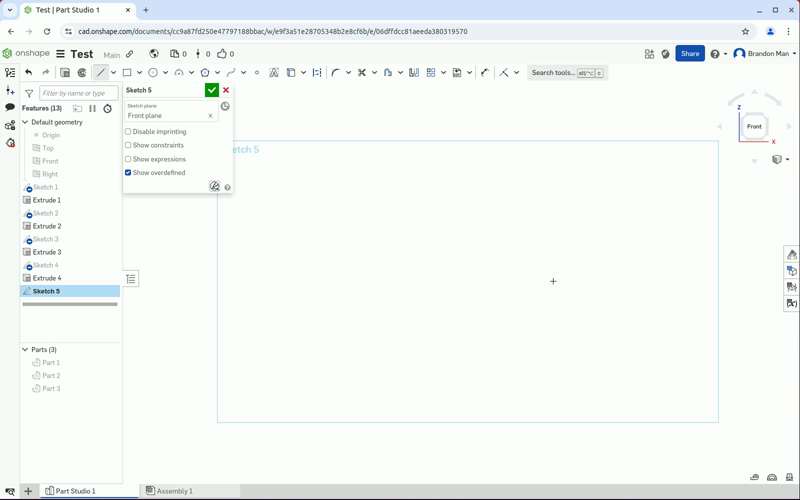
click(553, 280)
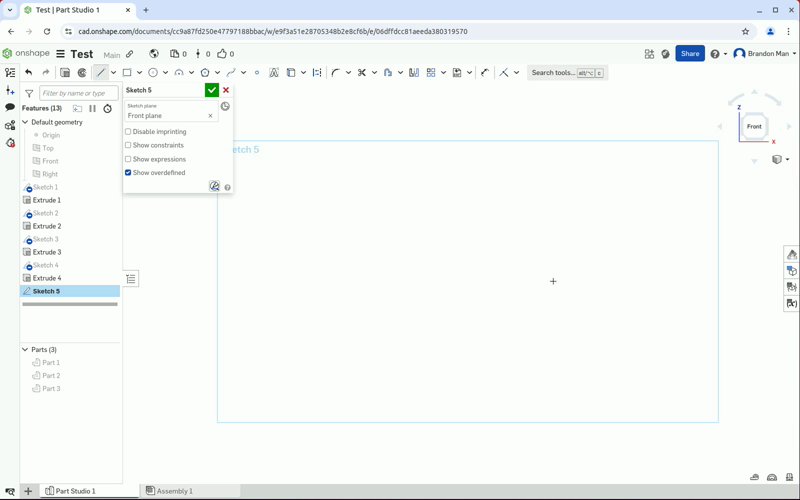
key_up(shift)
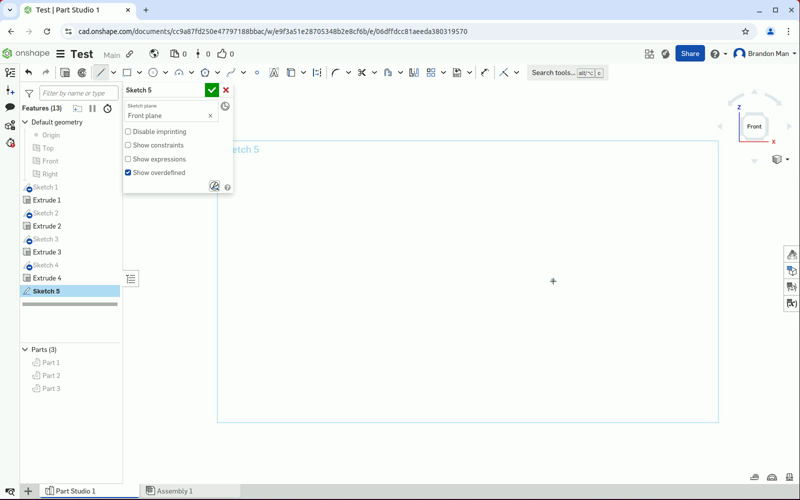
key_down(shift)
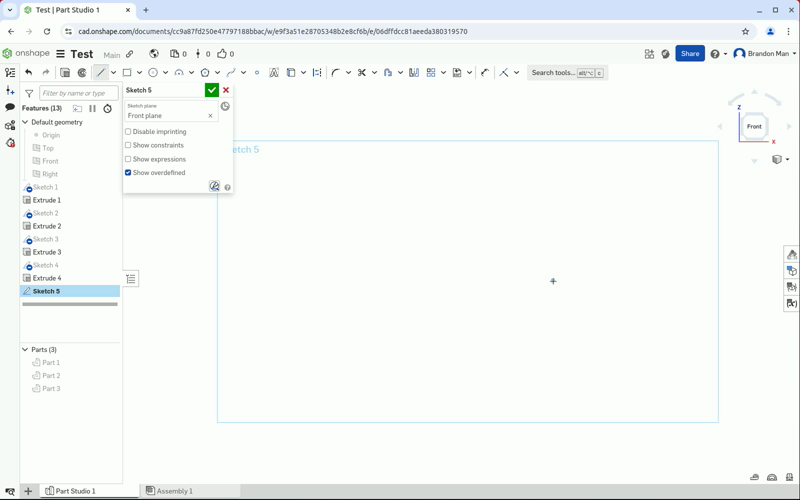
mouse_move(583, 280)
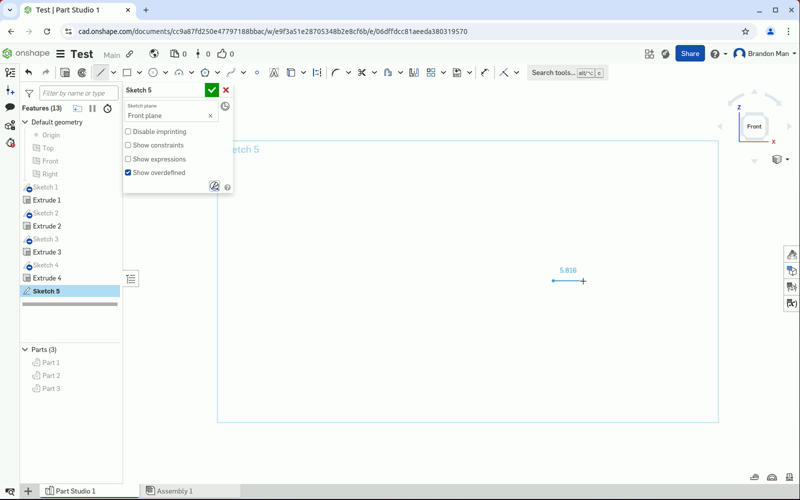
mouse_move(574, 280)
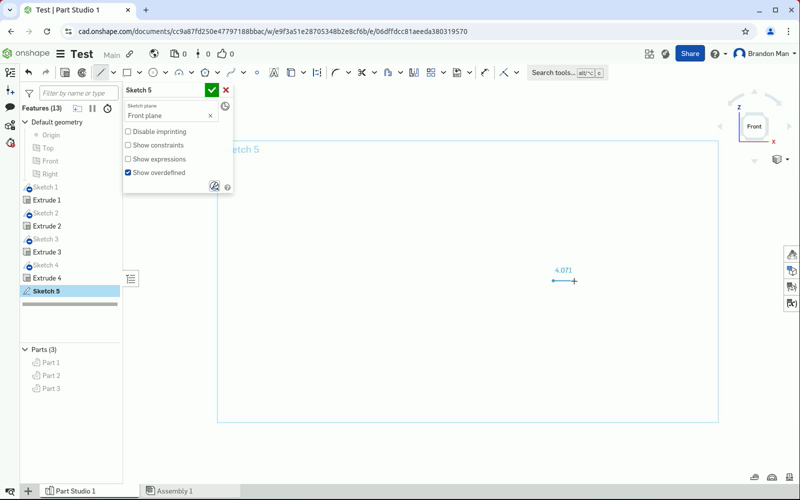
click(574, 280)
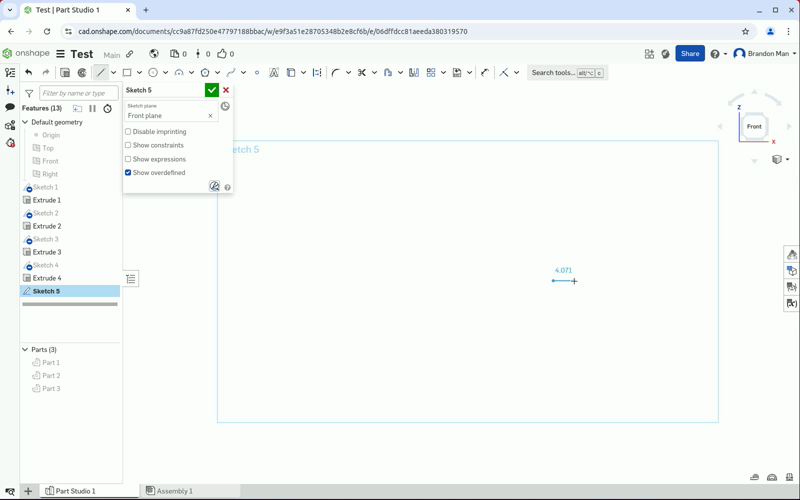
key_up(shift)
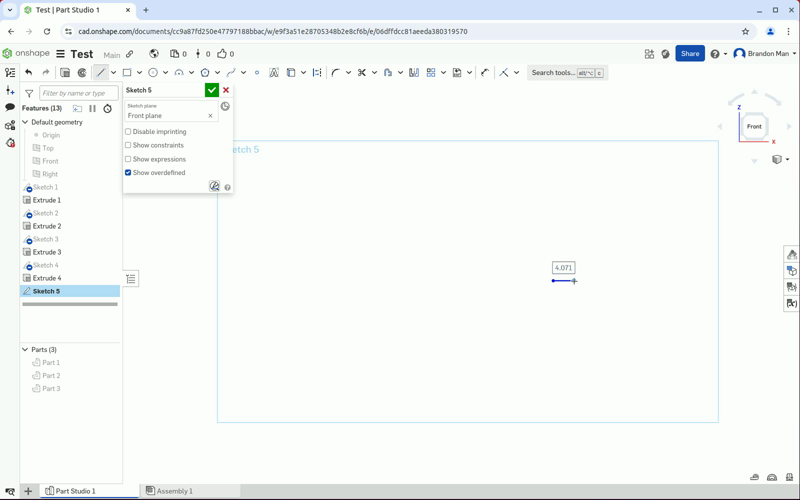
key_down(shift)
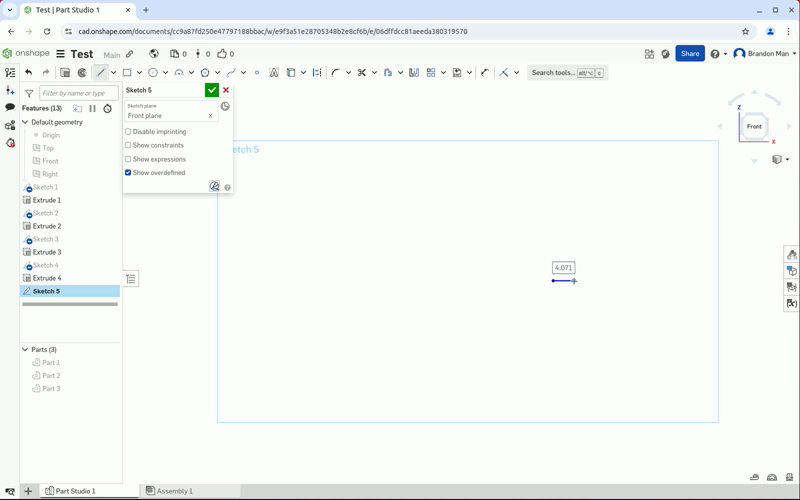
mouse_move(589, 280)
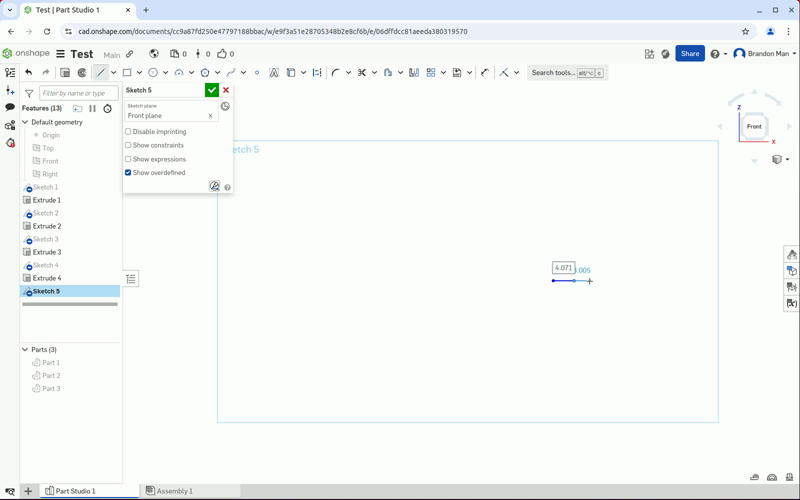
mouse_move(574, 229)
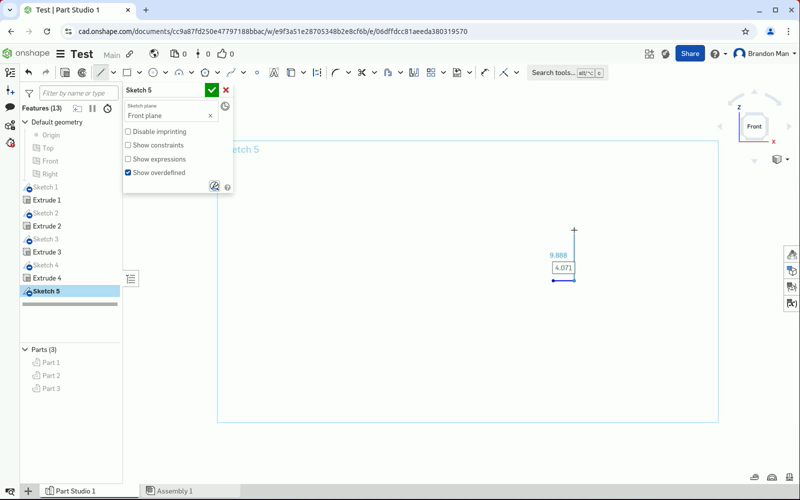
click(574, 229)
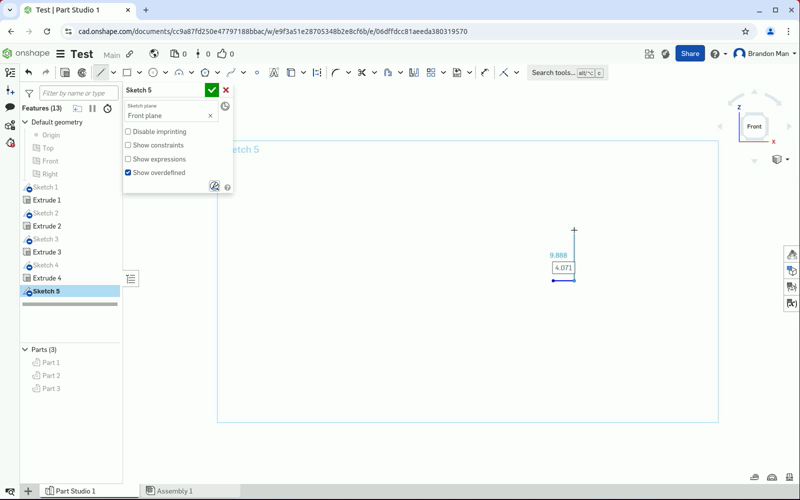
key_up(shift)
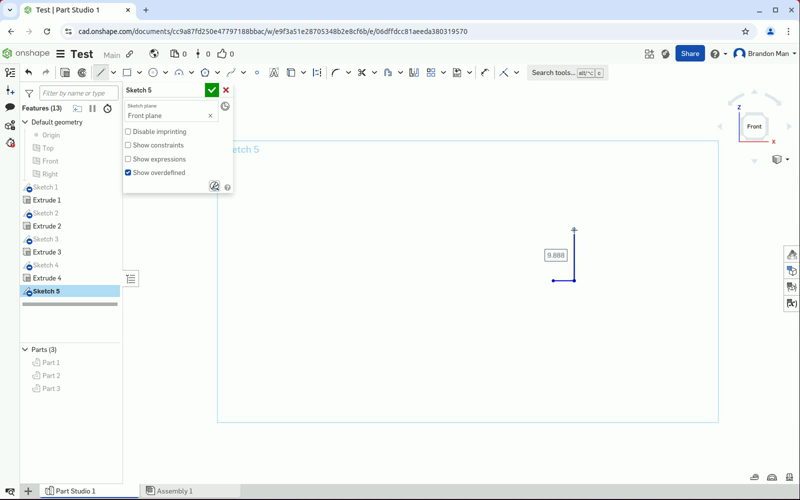
key_down(shift)
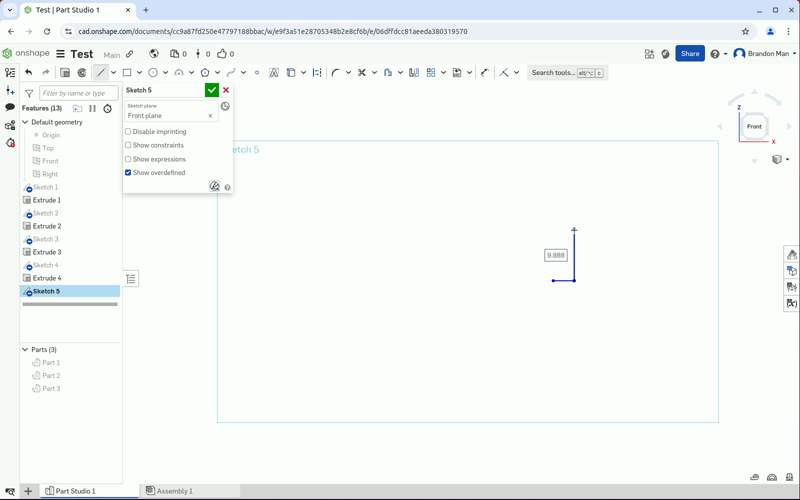
mouse_move(589, 229)
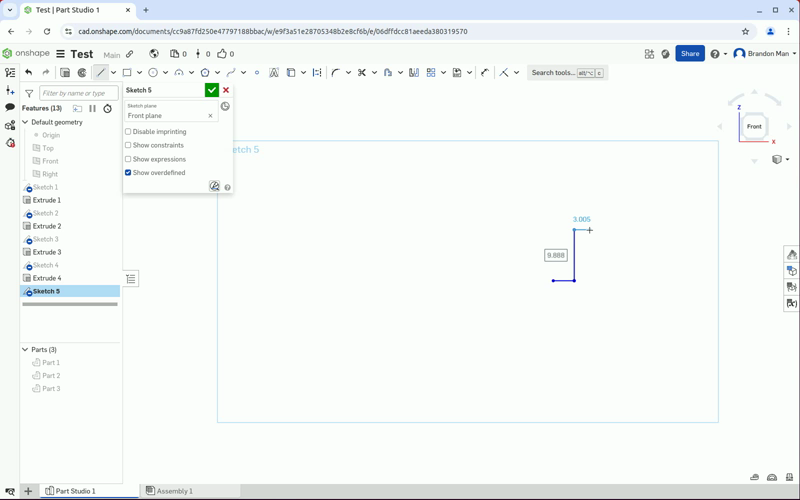
mouse_move(553, 229)
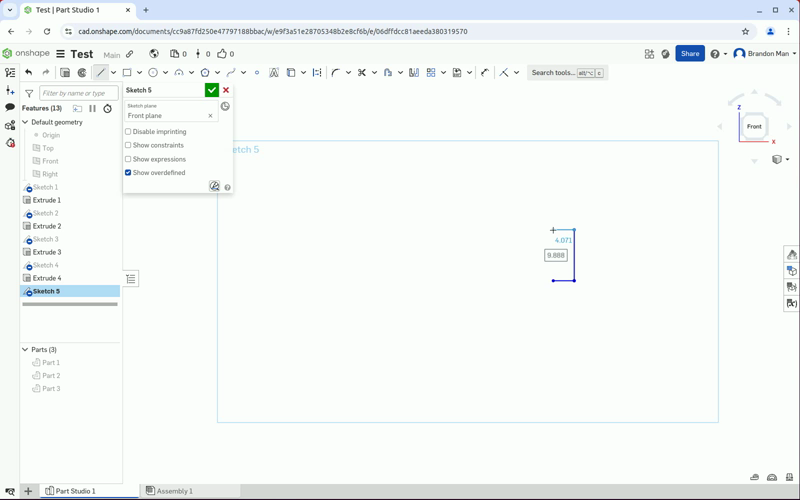
click(553, 229)
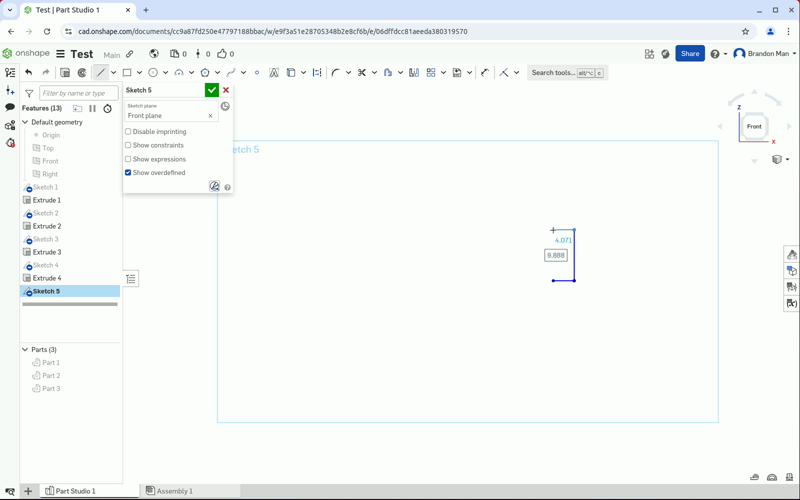
key_up(shift)
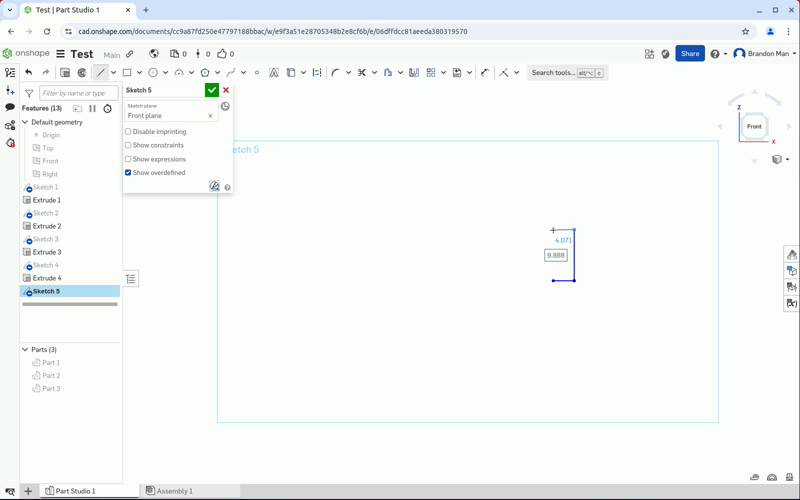
mouse_move(583, 229)
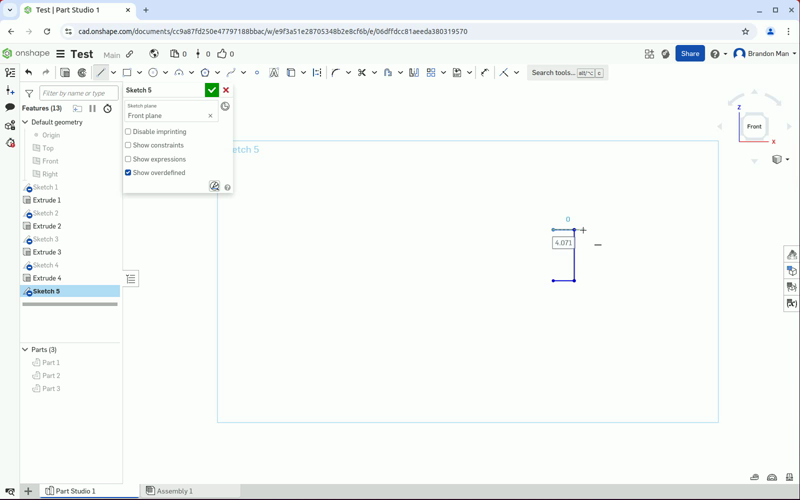
key_down(shift)
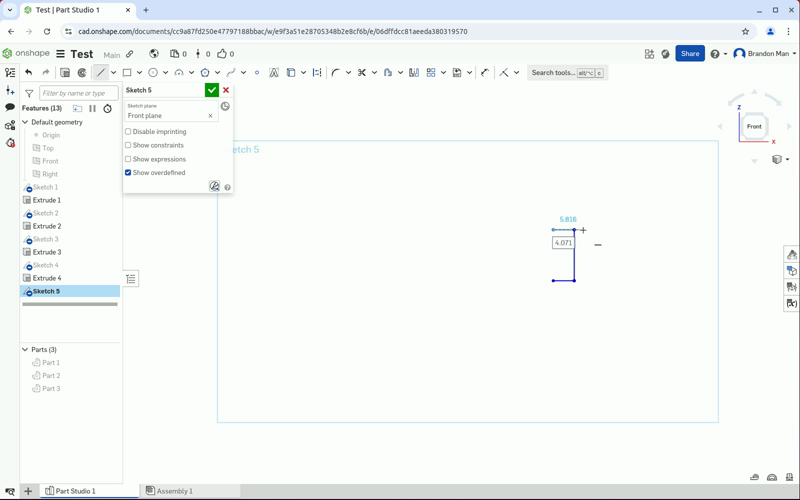
mouse_move(553, 280)
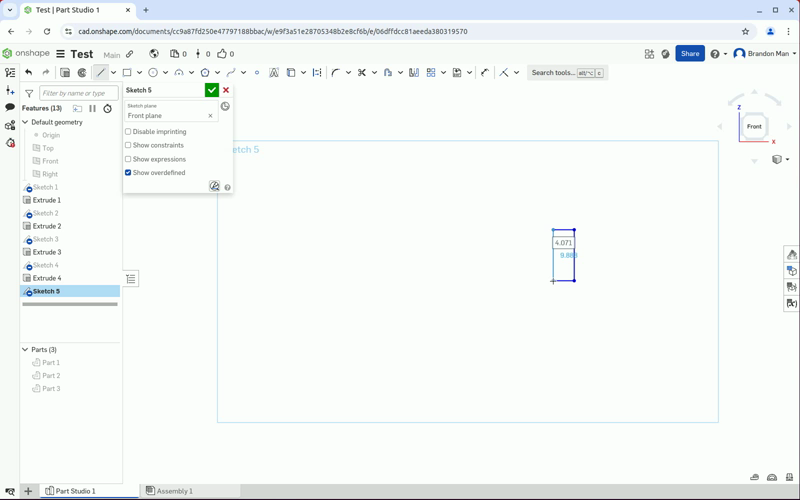
key_up(shift)
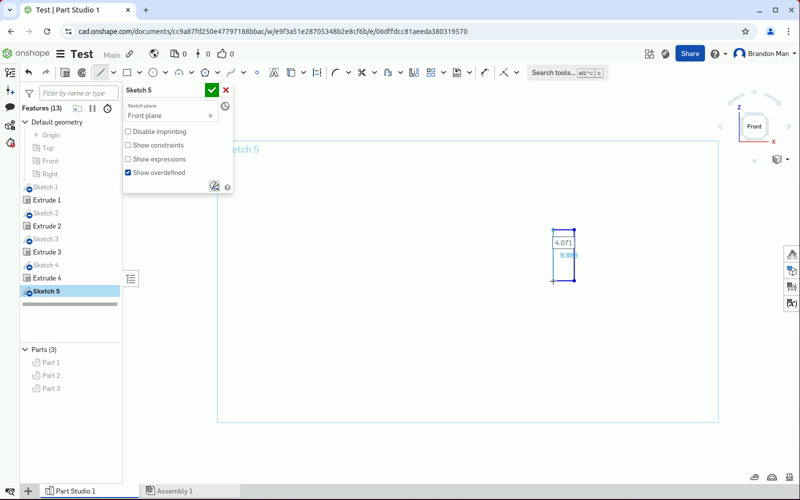
click(553, 280)
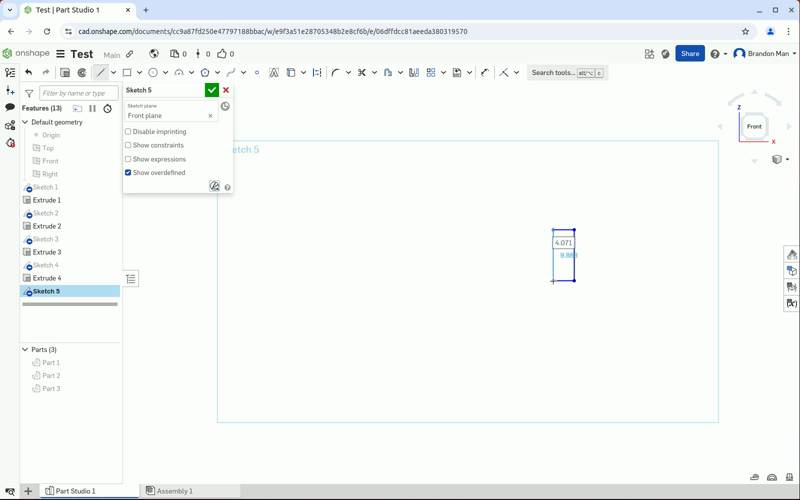
key(esc)
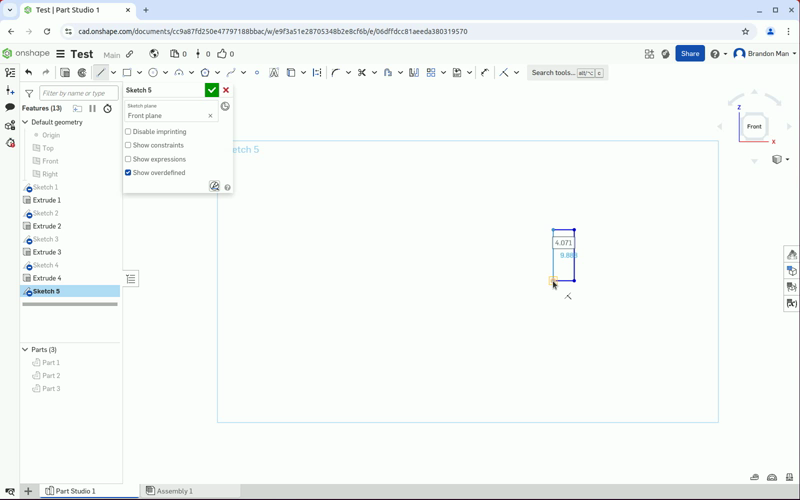
mouse_move(554, 277)
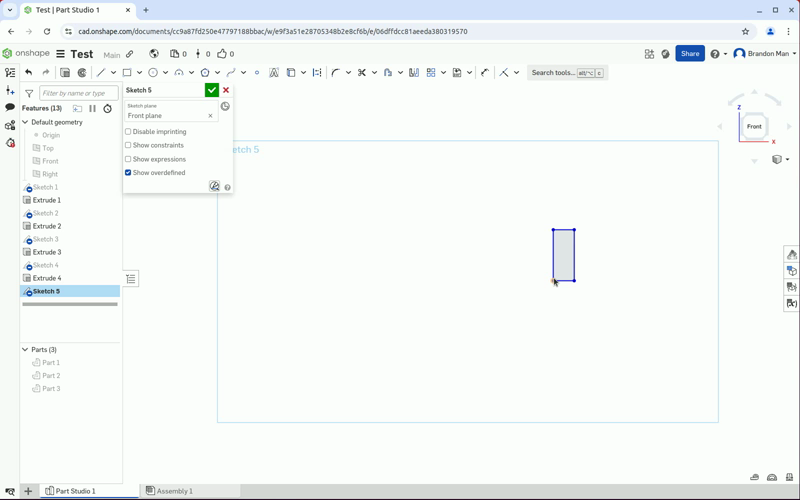
scroll(6)
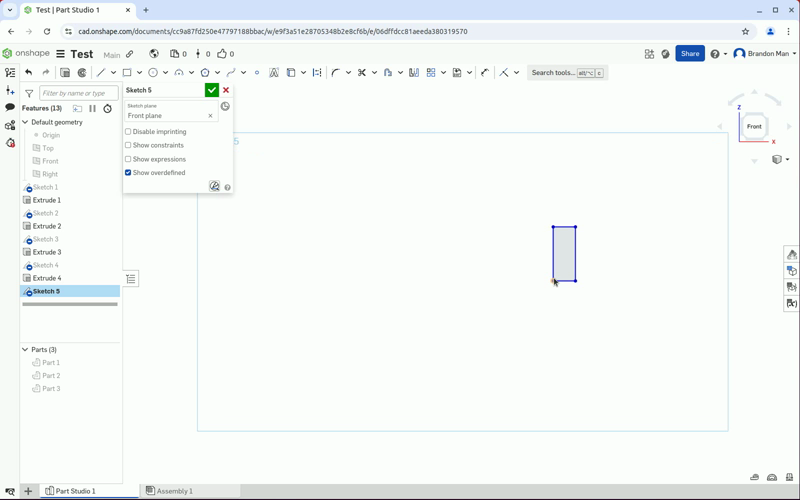
scroll(6)
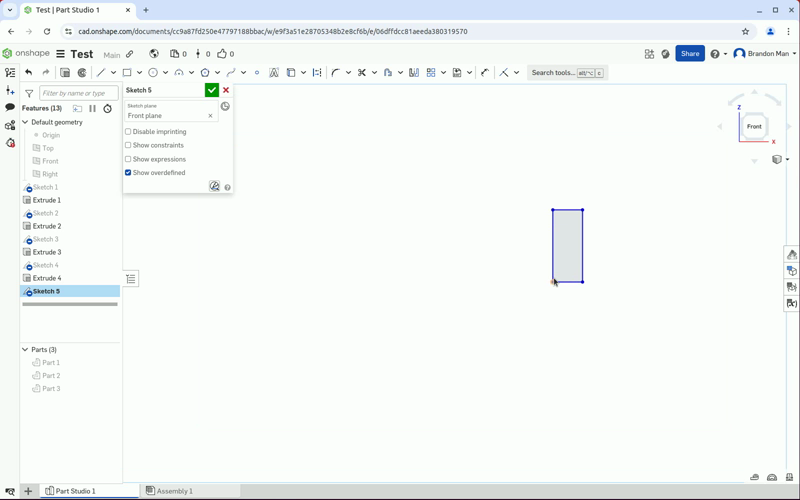
scroll(6)
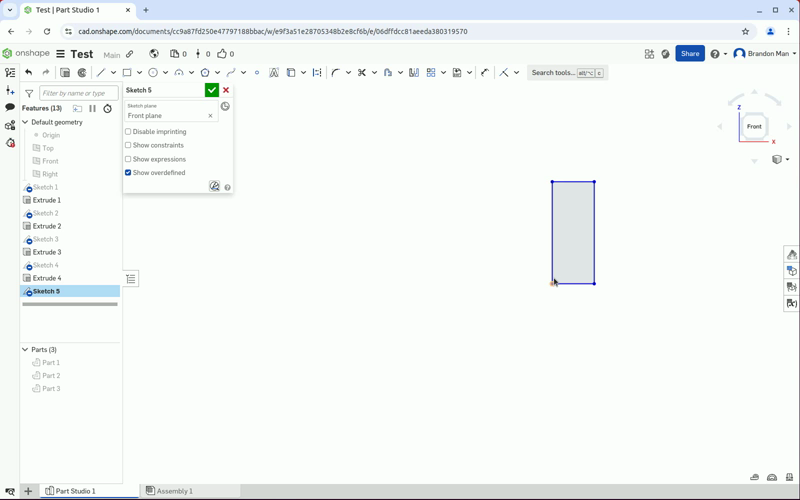
scroll(6)
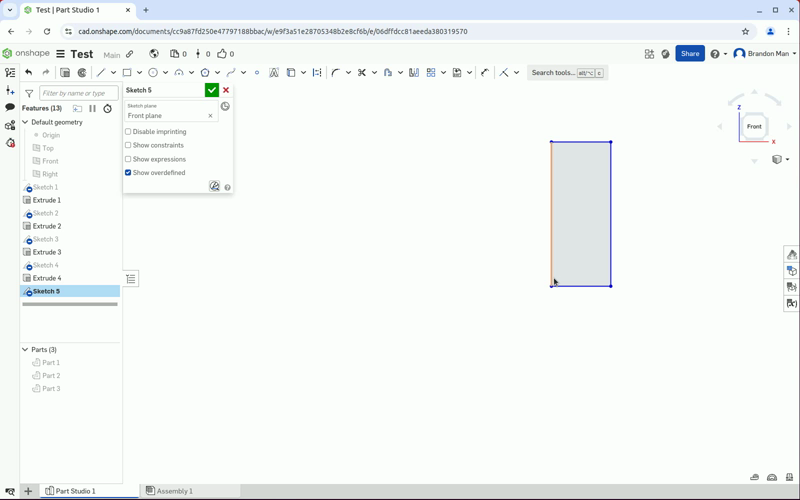
scroll(6)
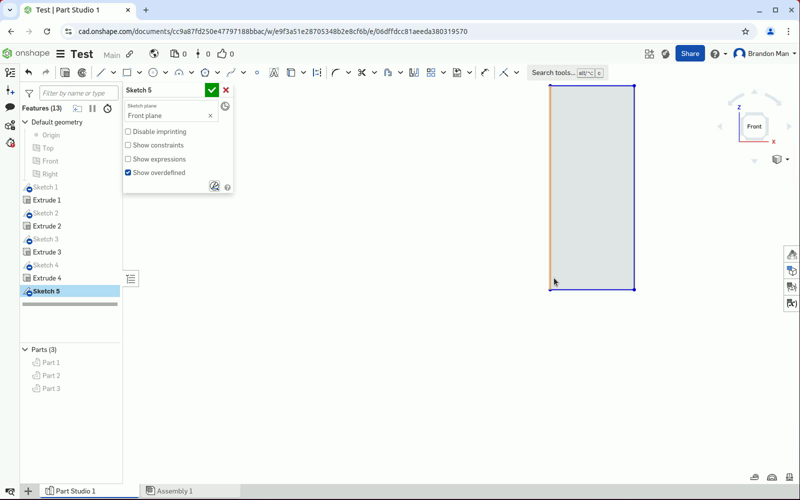
scroll(6)
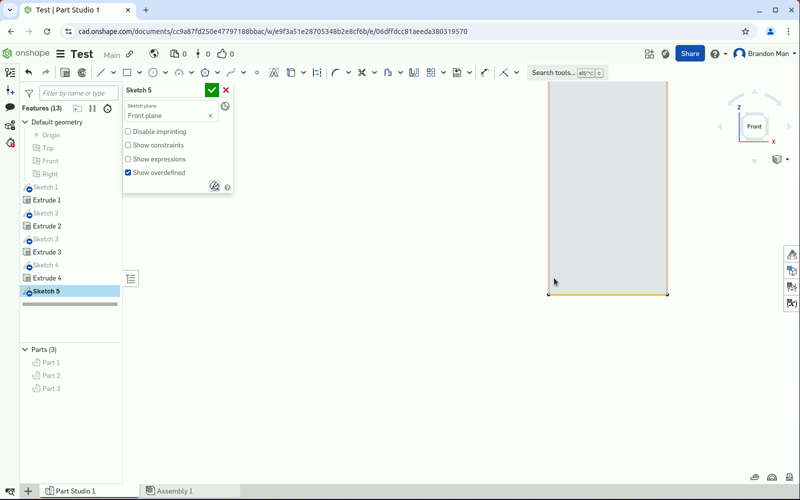
scroll(6)
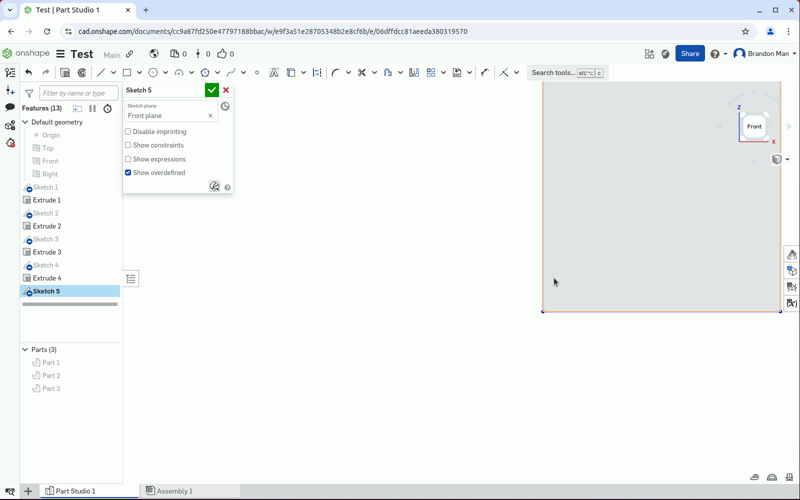
click(554, 277)
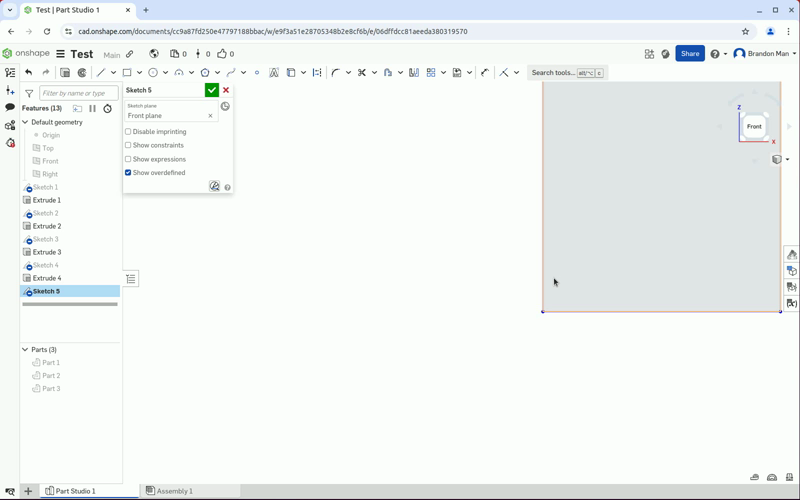
scroll(-6)
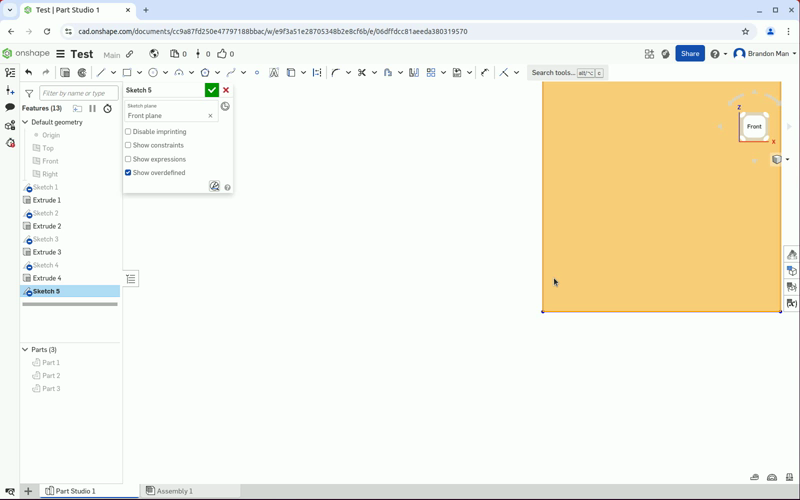
scroll(-6)
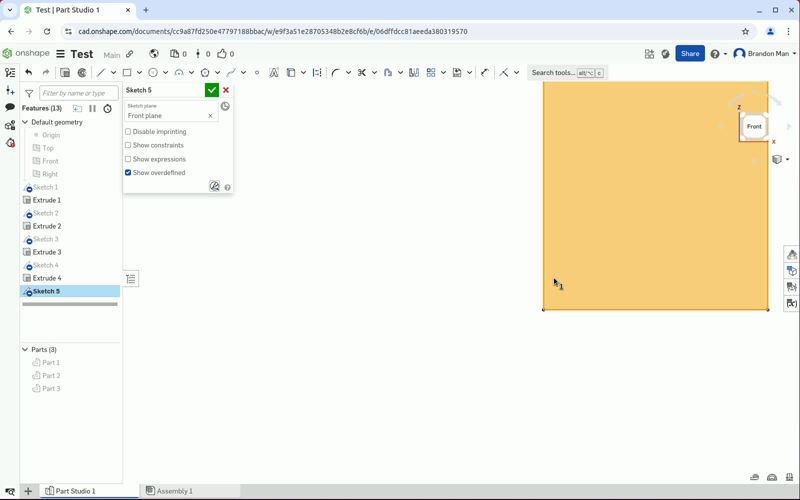
scroll(-6)
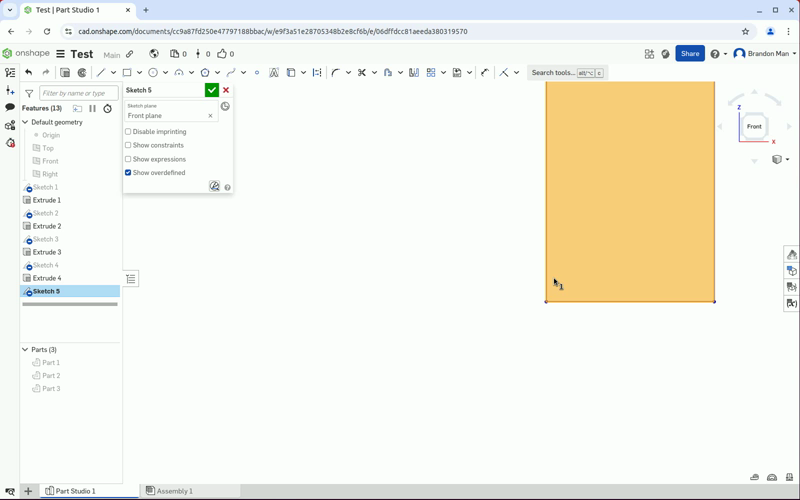
scroll(-6)
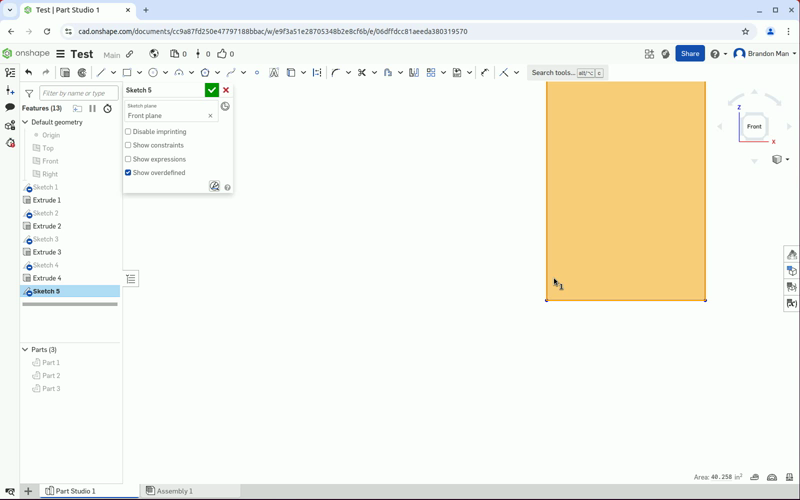
scroll(-6)
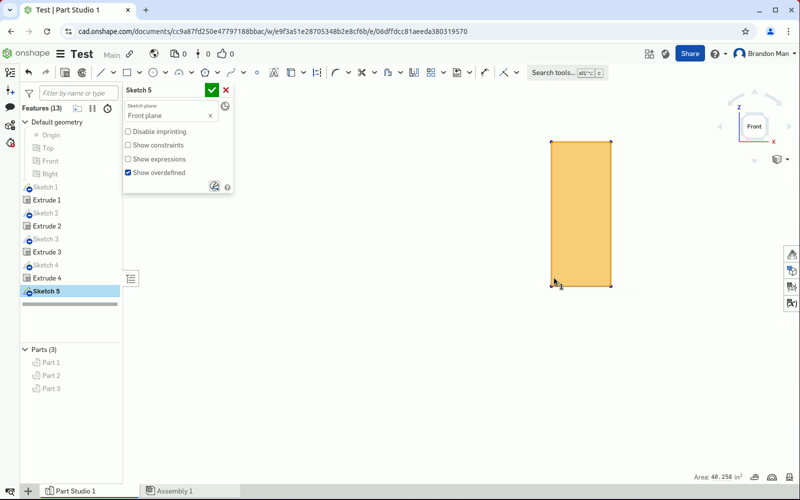
scroll(-6)
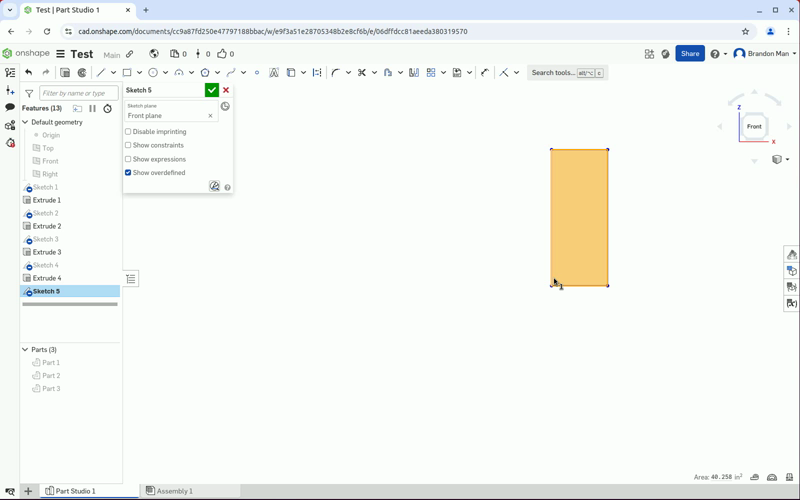
scroll(-6)
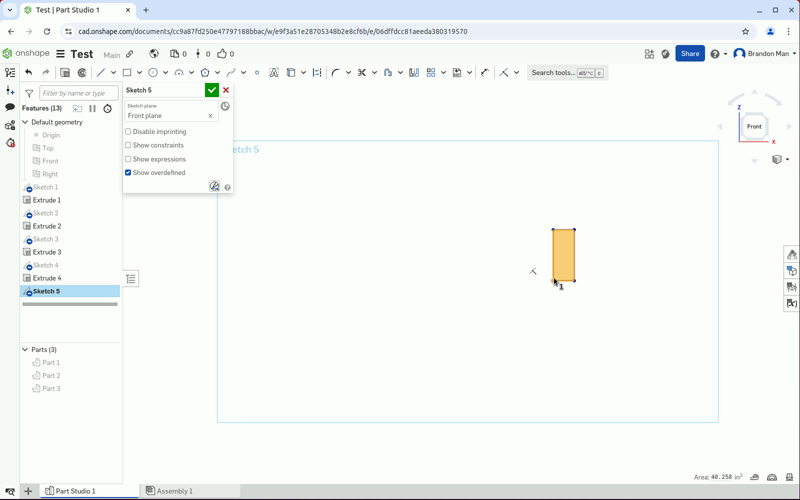
mouse_move(73, 352)
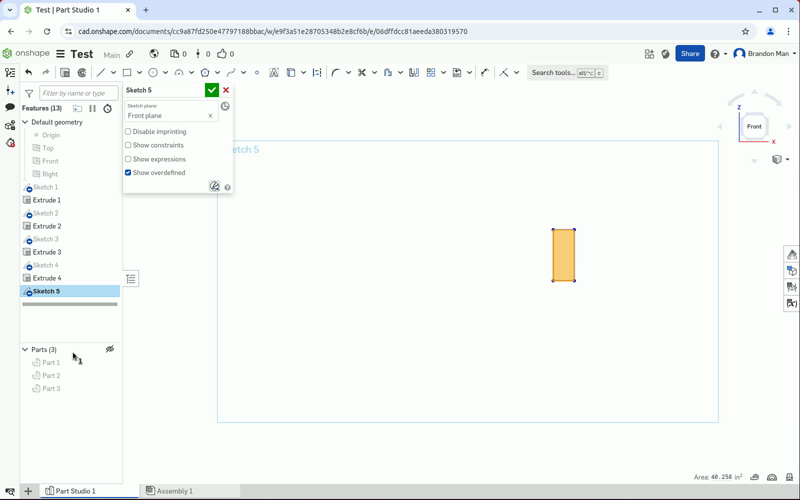
key(shift+y)
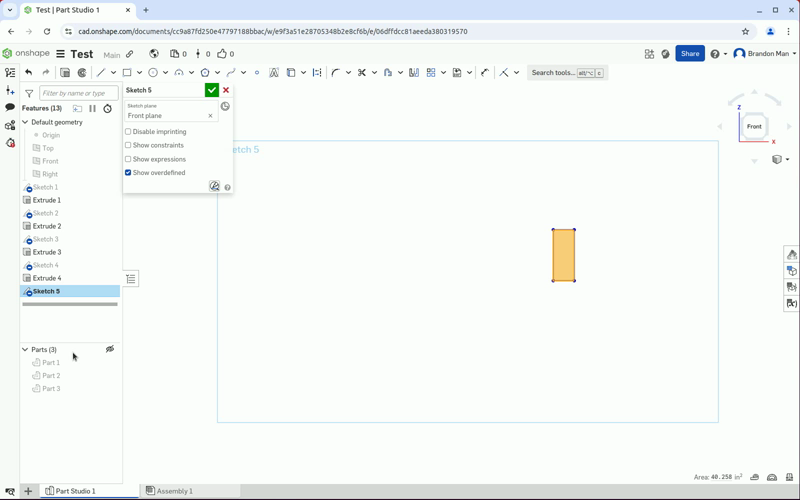
key(shift+e)
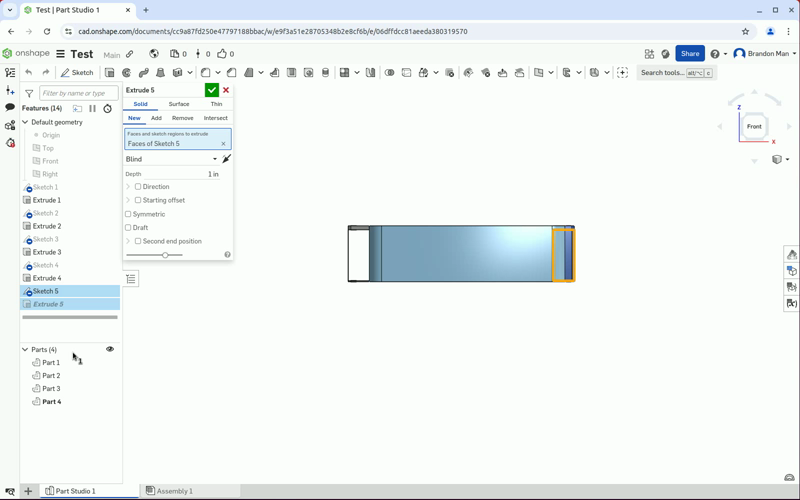
mouse_move(143, 106)
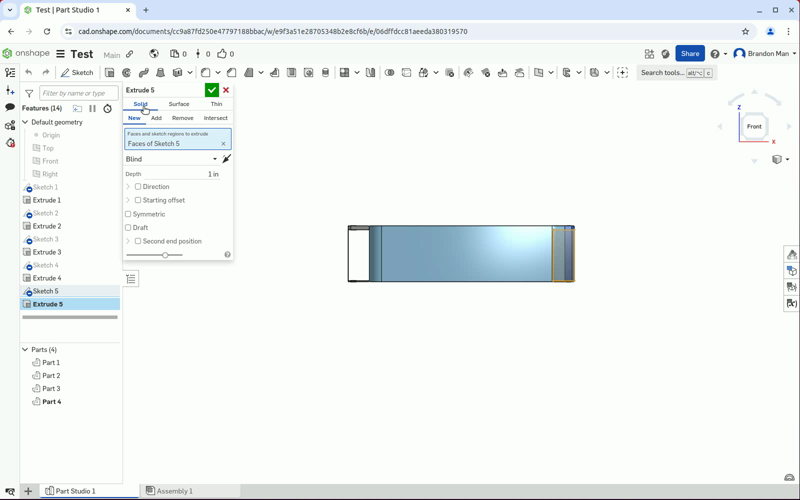
click(143, 106)
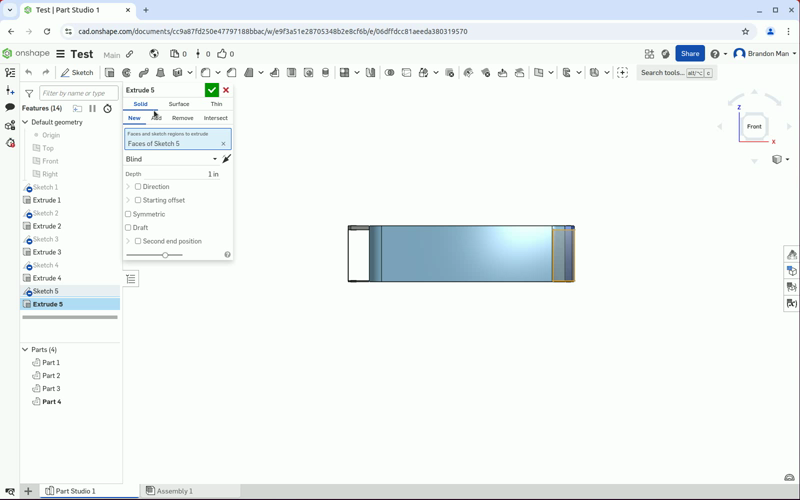
mouse_move(186, 120)
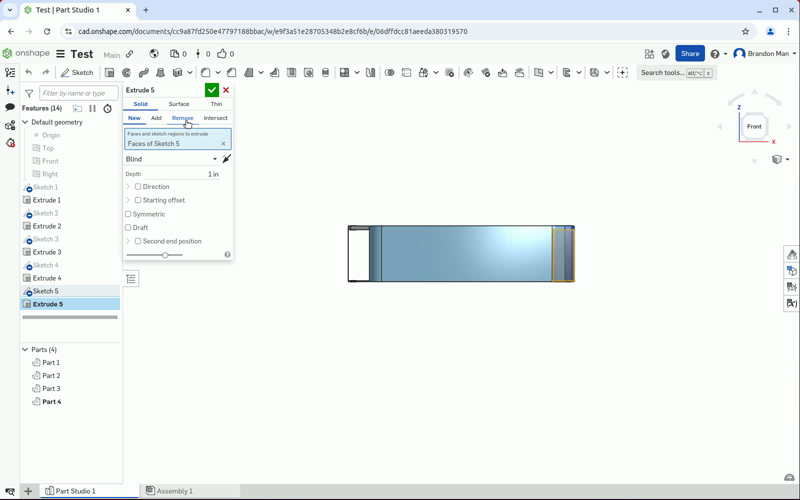
click(186, 120)
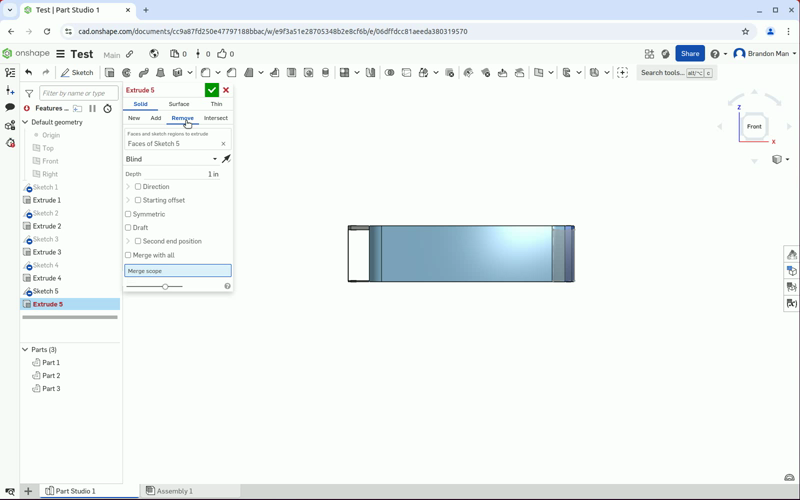
key(tab, 4)
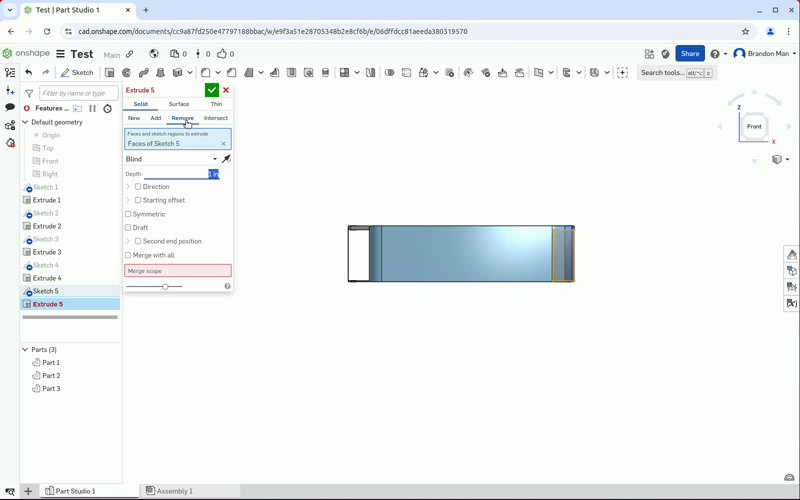
text(13.962)
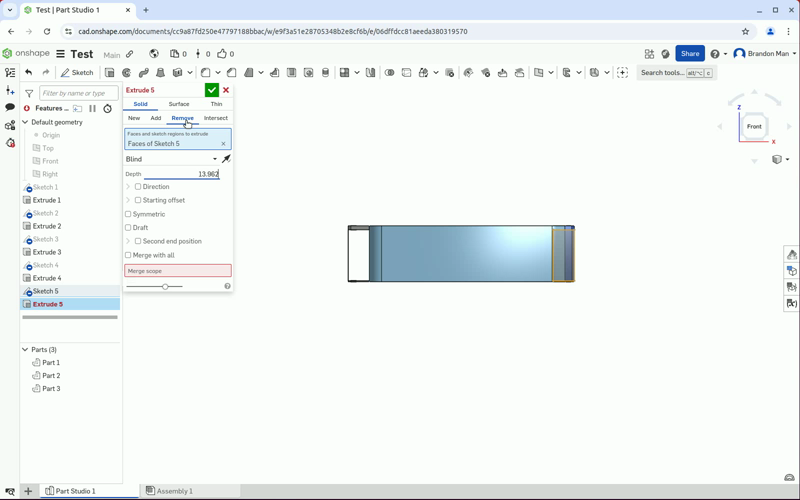
key(tab, 3)
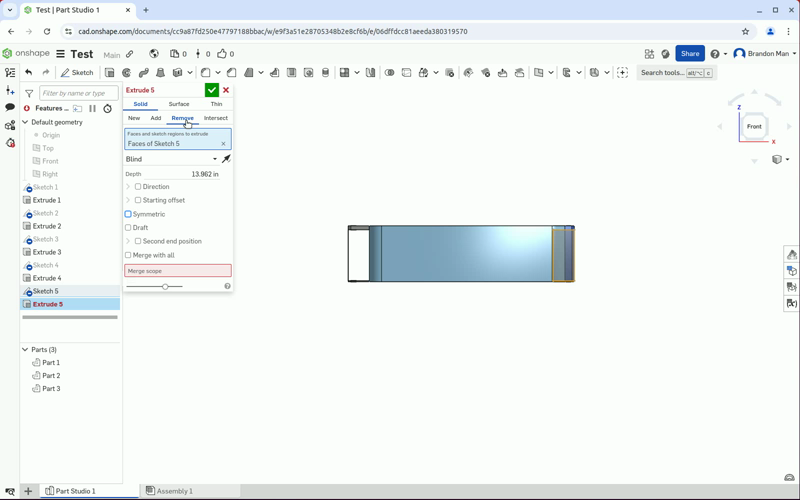
key(space)
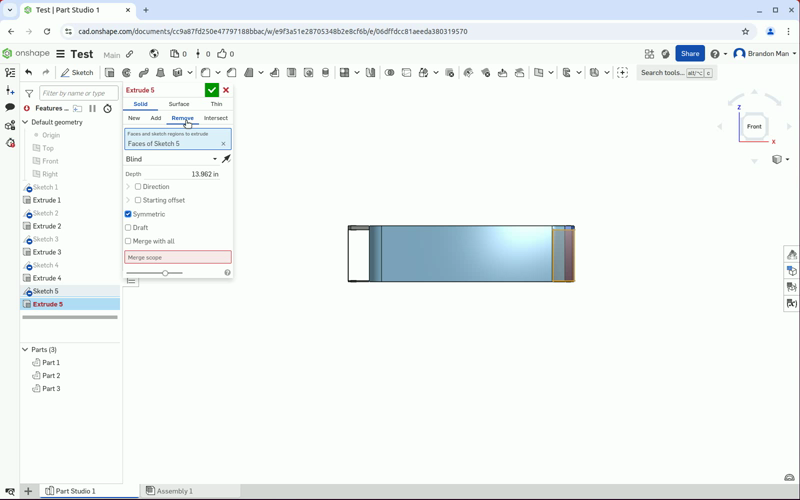
key(tab, 2)
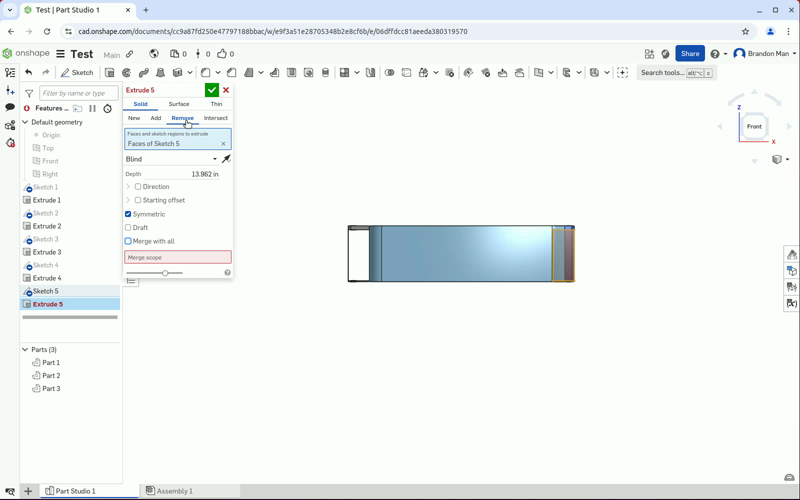
key(space)
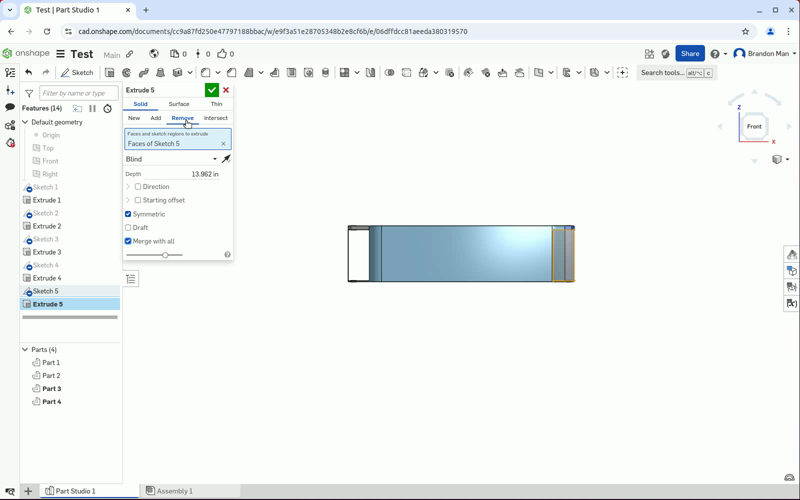
key(enter)
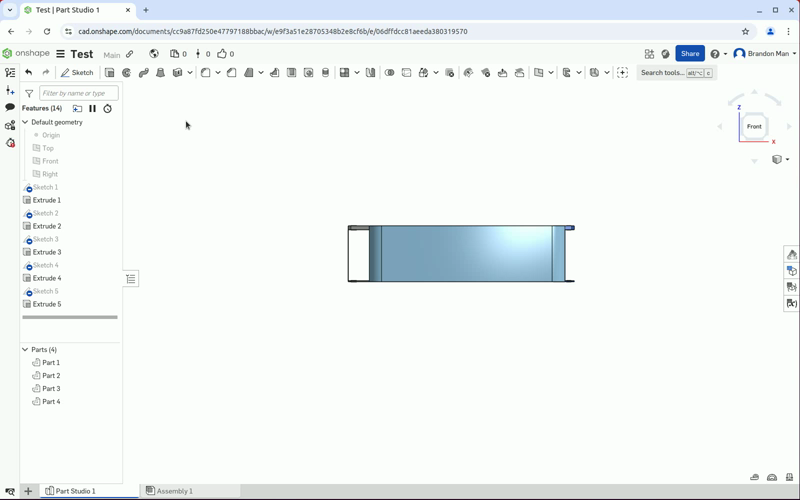
key(shift+h)
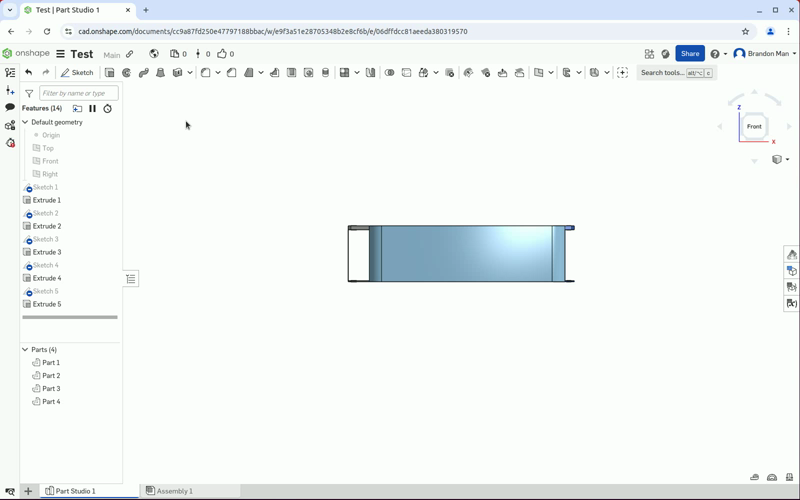
key(shift+h)
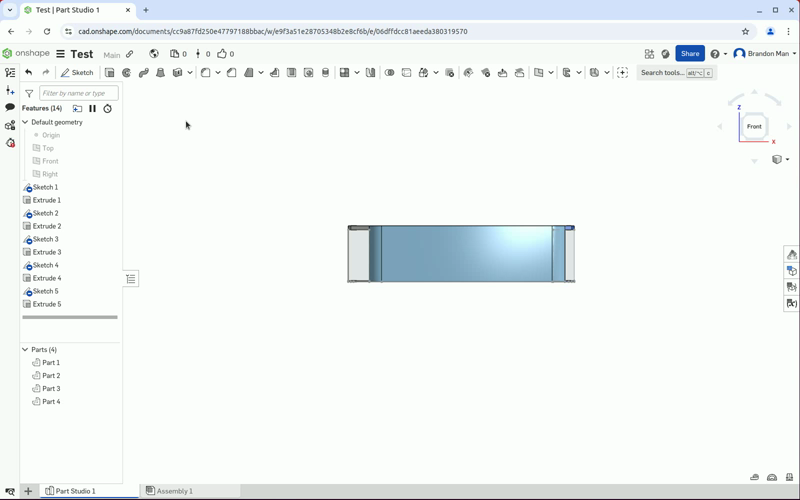
key(shift+7)
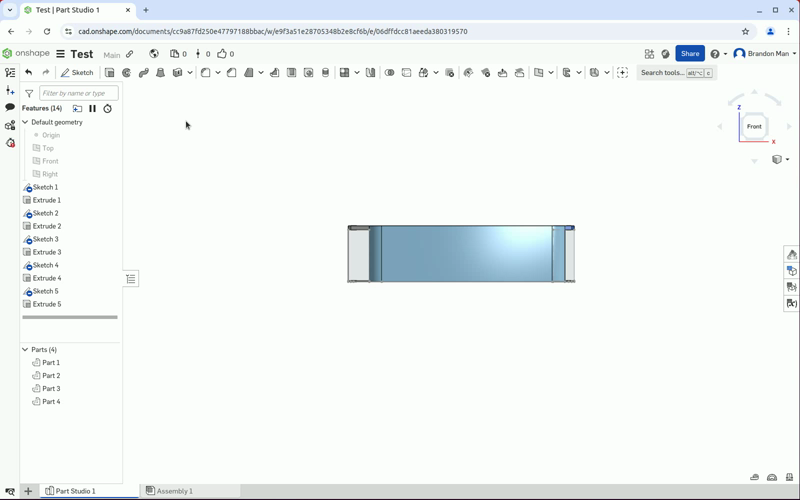
key(left, 2)
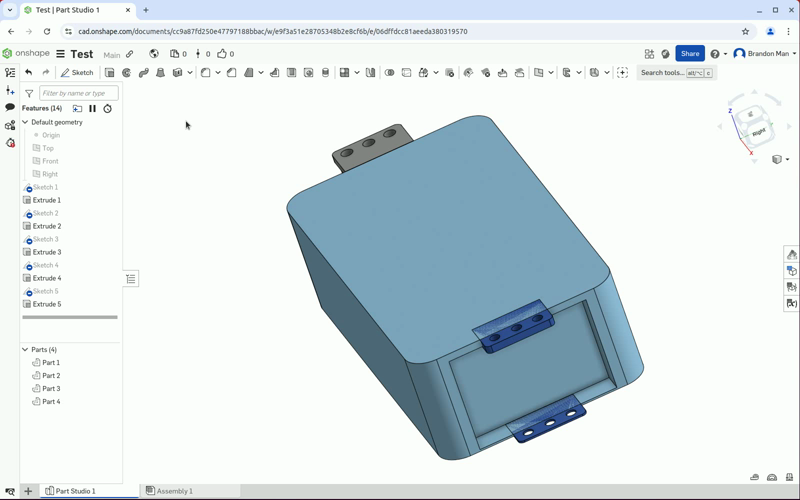
key(down, 2)
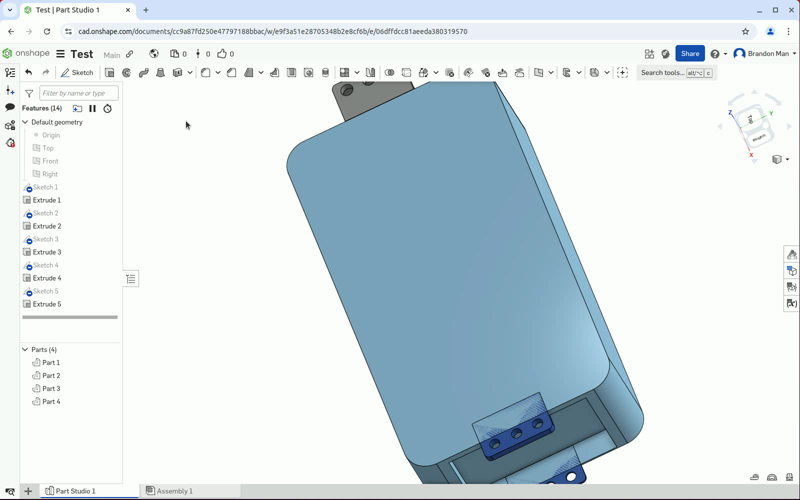
key(up, 2)
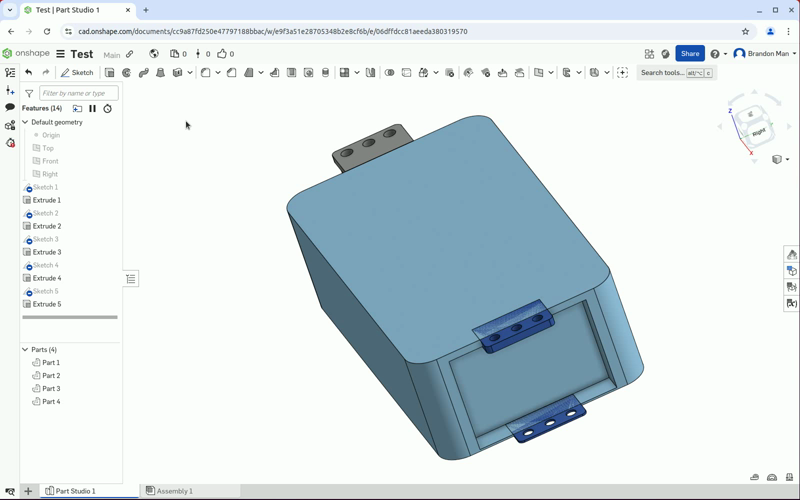
key(right, 2)
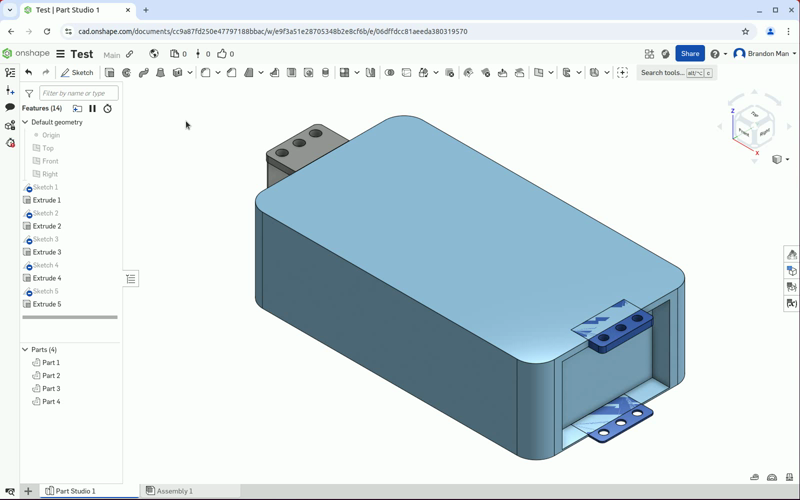
mouse_move(73, 189)
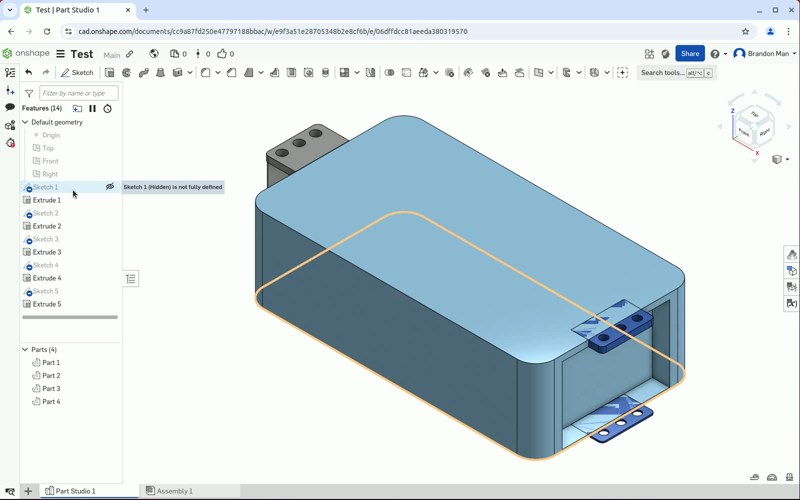
click(73, 189)